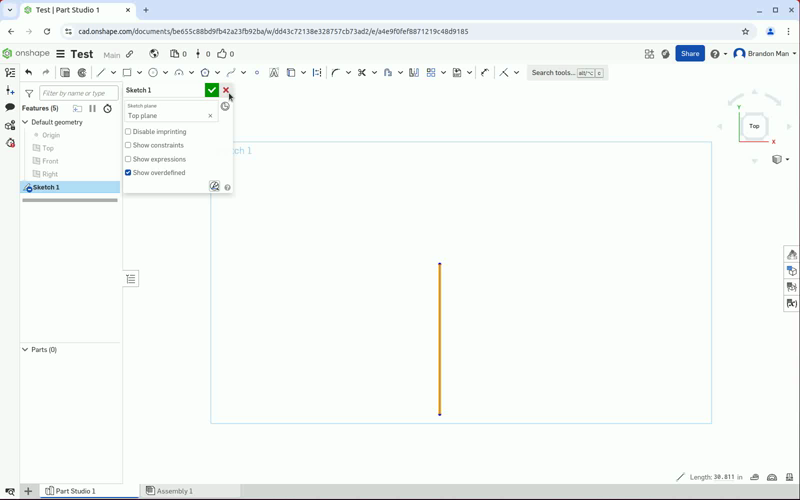
key(shift+h)
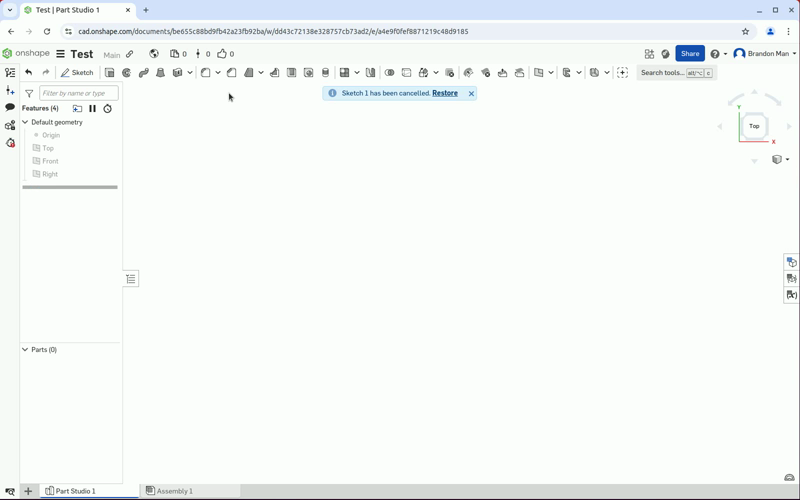
mouse_move(73, 352)
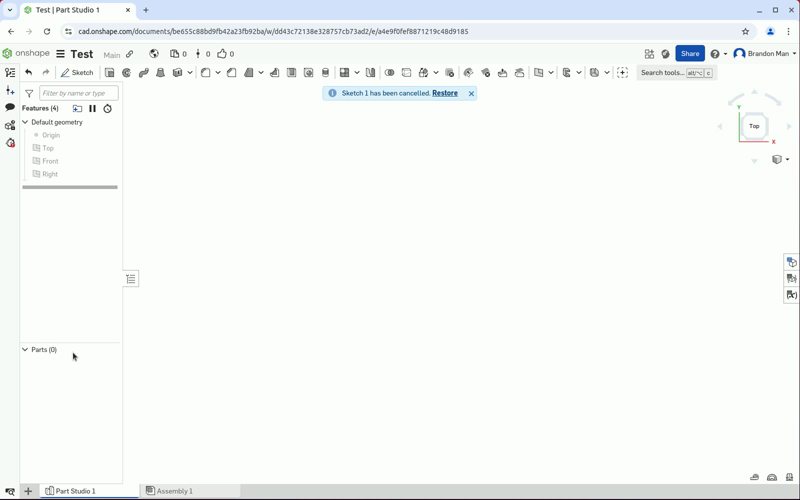
key(y)
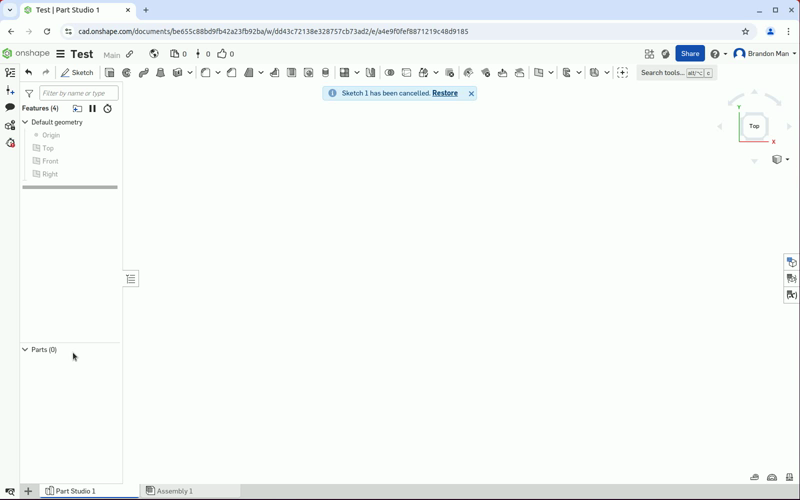
key(shift+p)
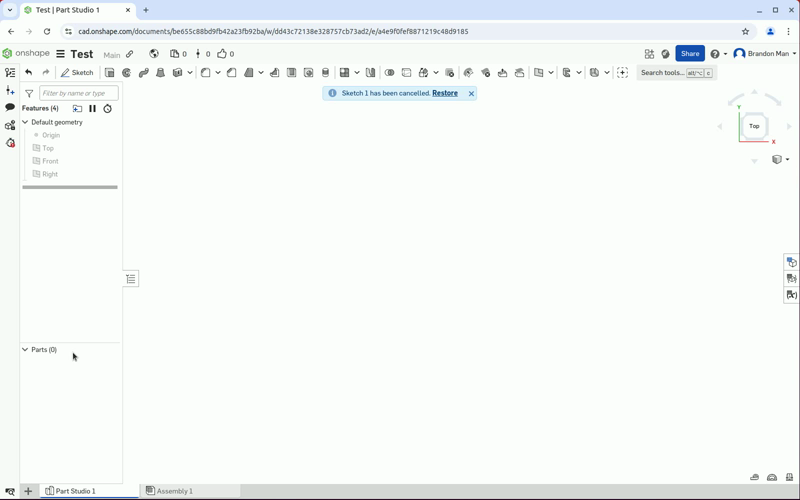
key(space)
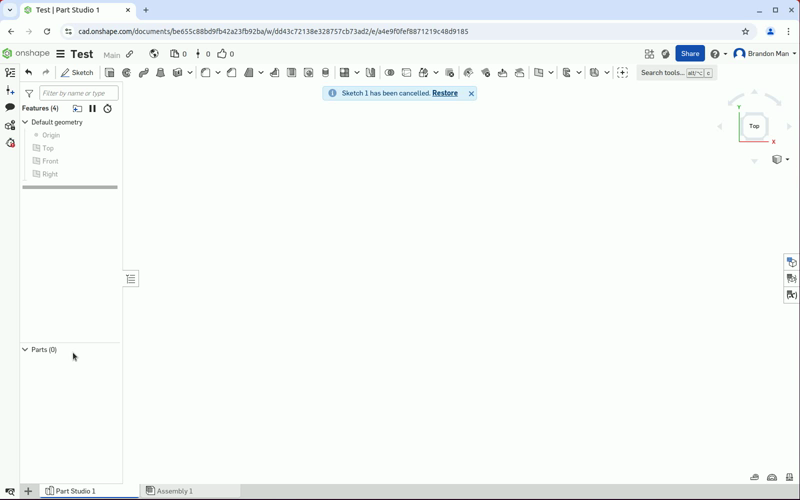
key_down(shift)
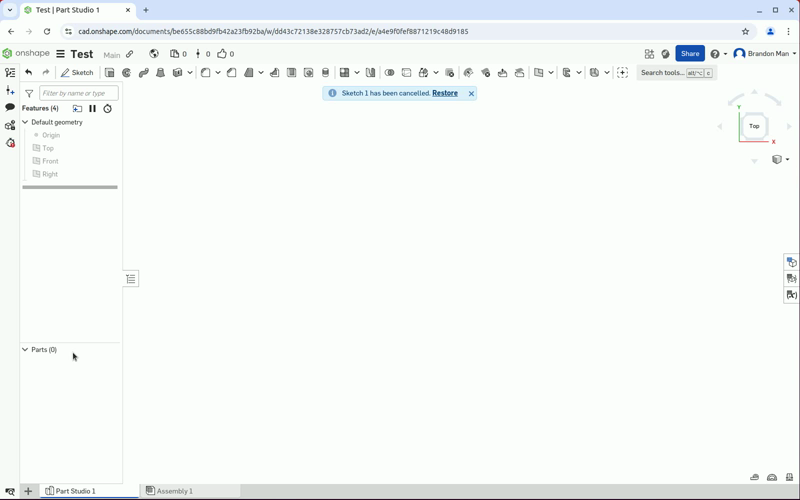
key(up)
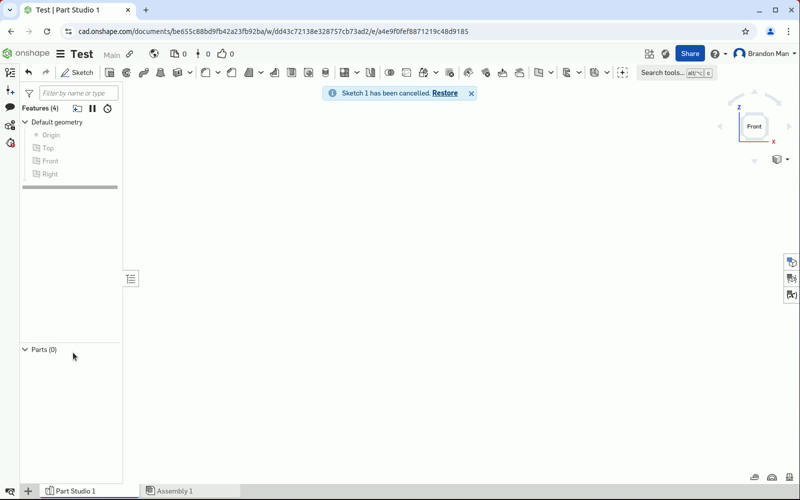
key_up(shift)
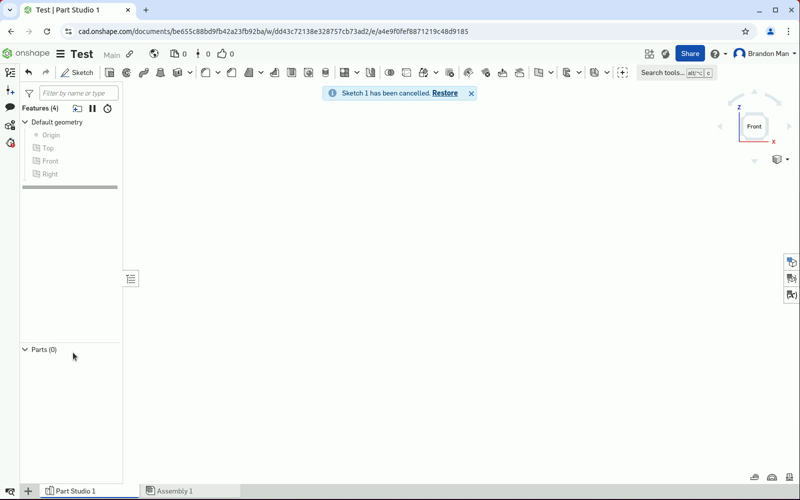
mouse_move(73, 352)
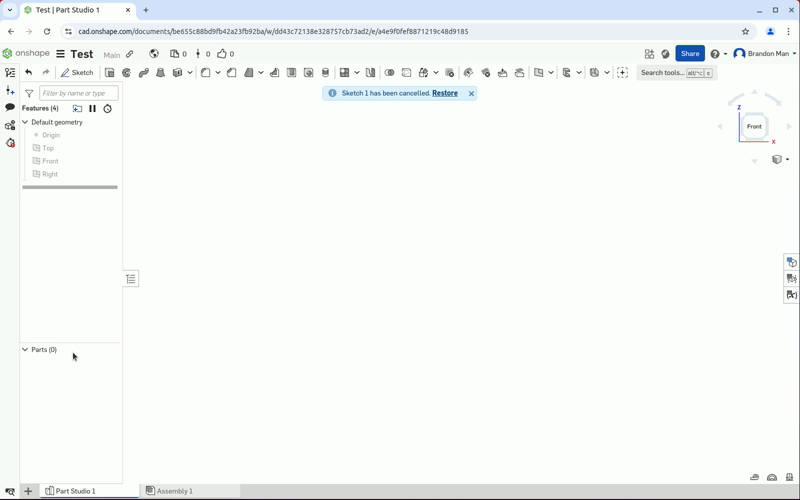
key(shift+y)
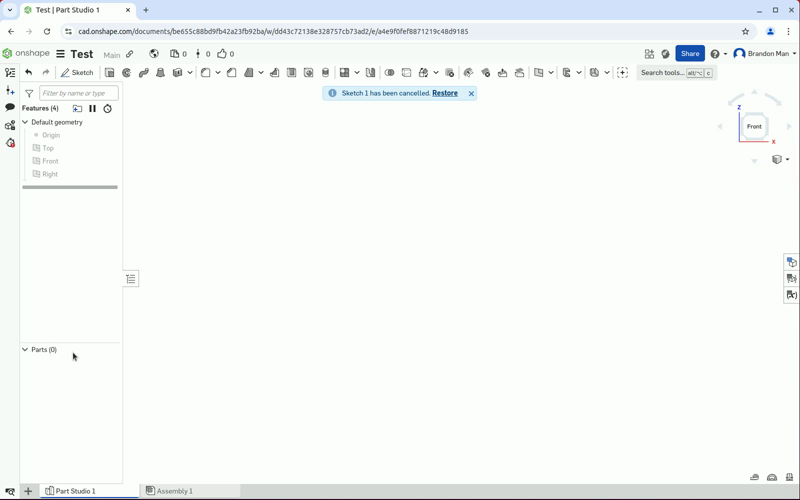
key(shift+s)
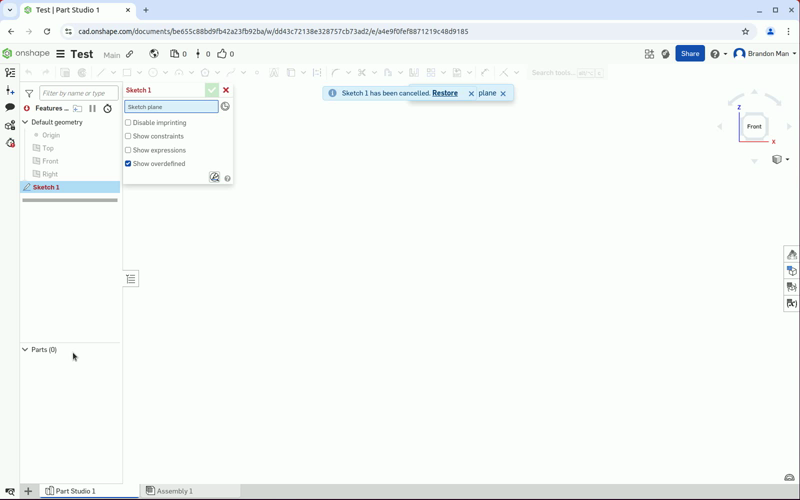
mouse_move(73, 163)
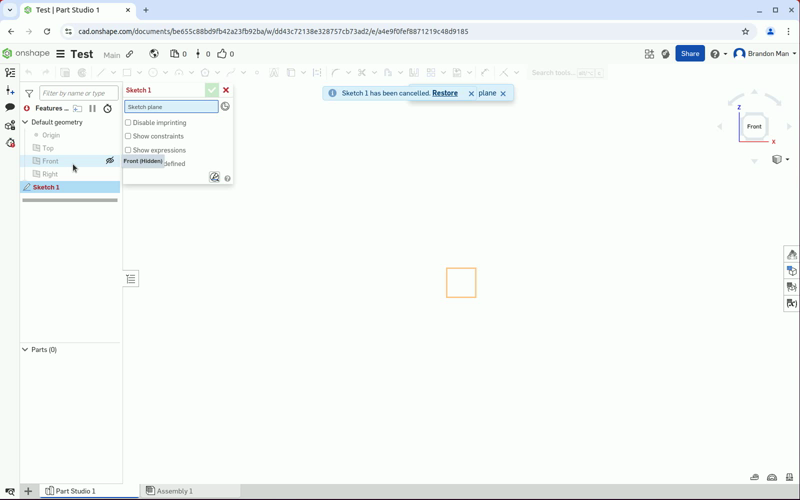
click(73, 163)
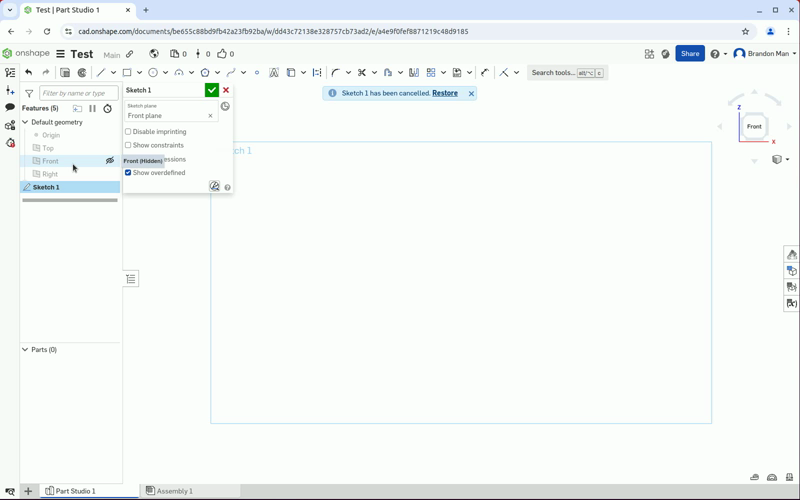
mouse_move(73, 352)
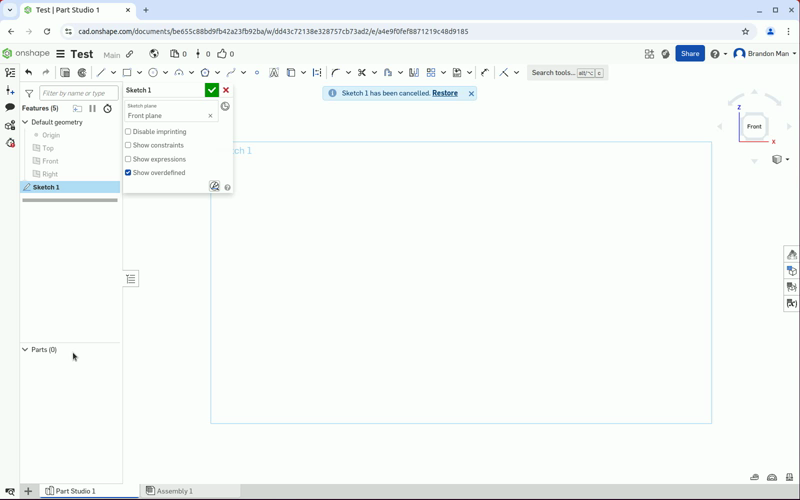
key(y)
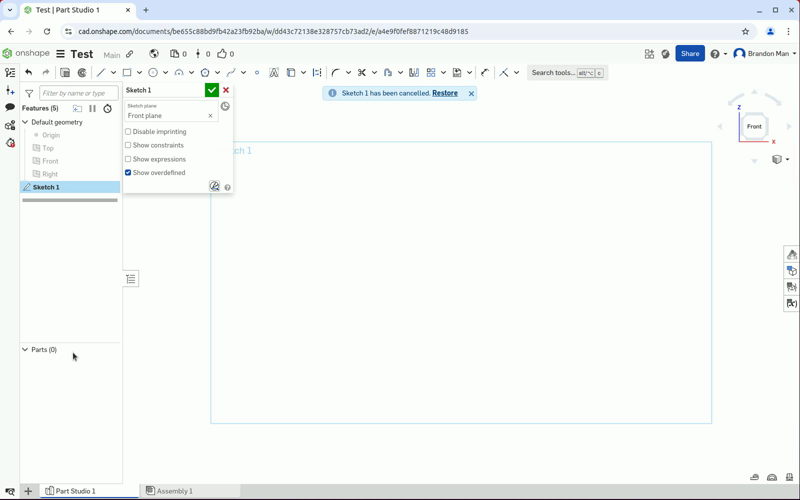
key(l)
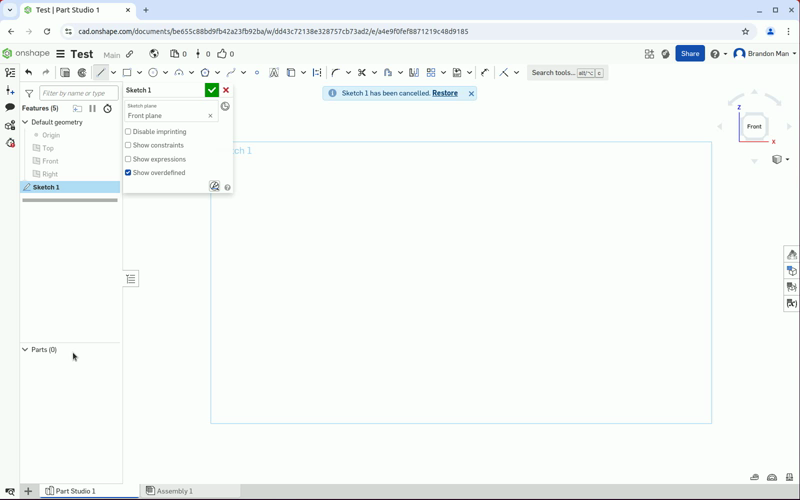
key_down(shift)
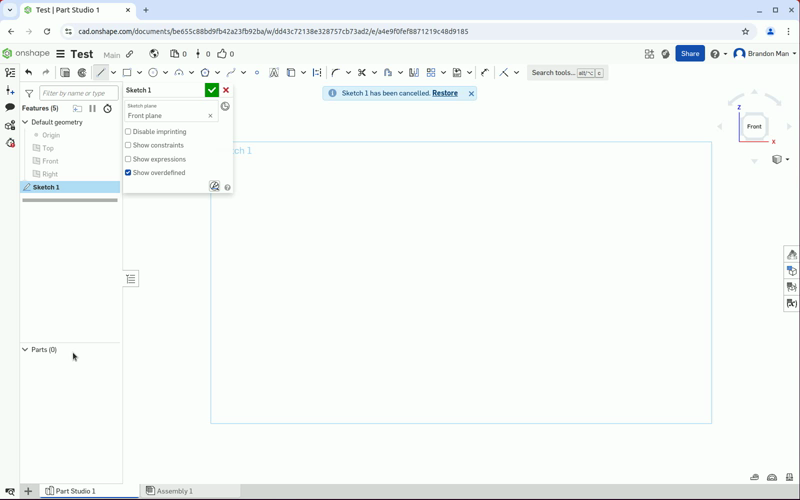
mouse_move(350, 183)
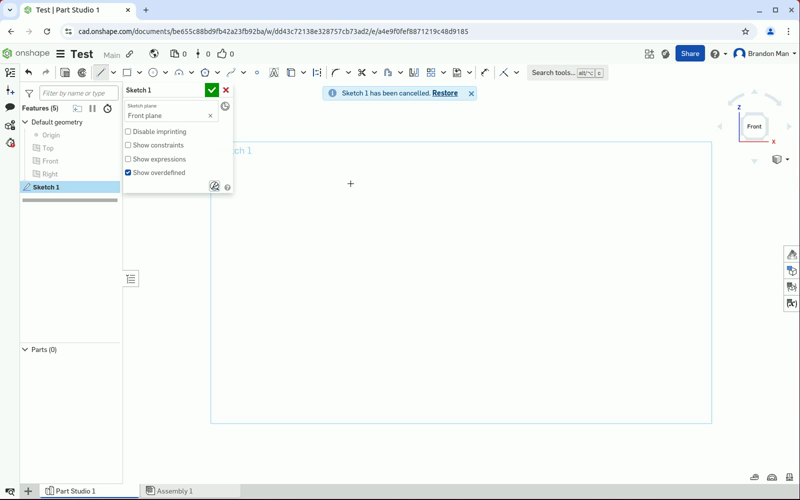
click(350, 183)
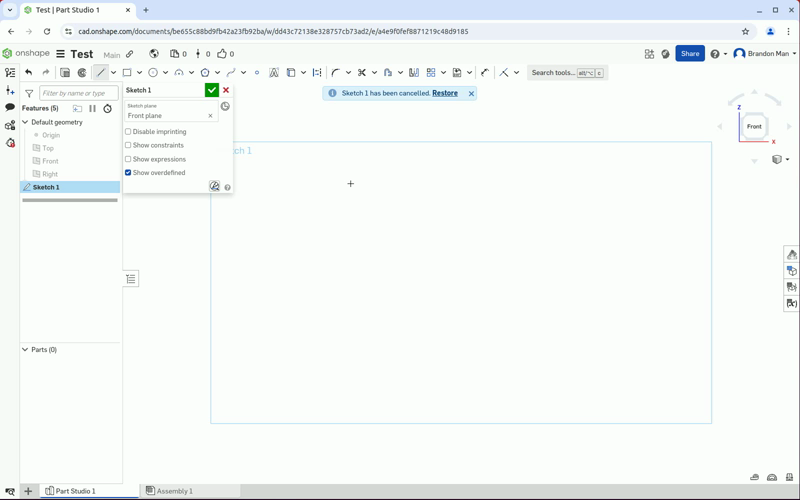
key_up(shift)
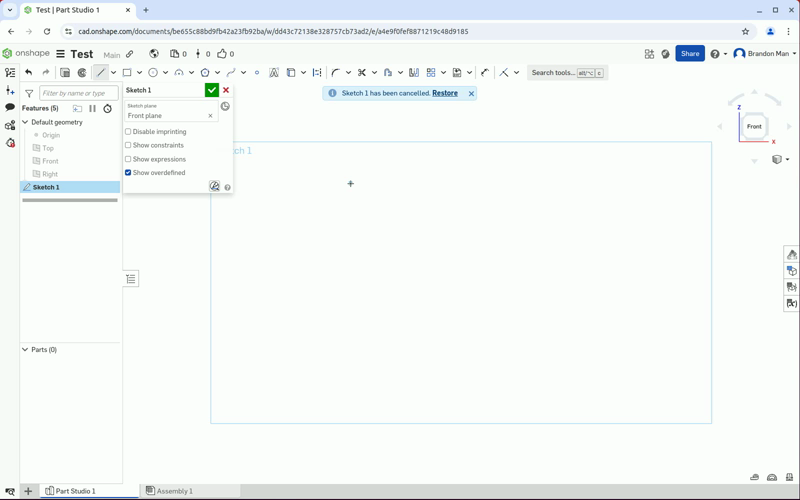
key_down(shift)
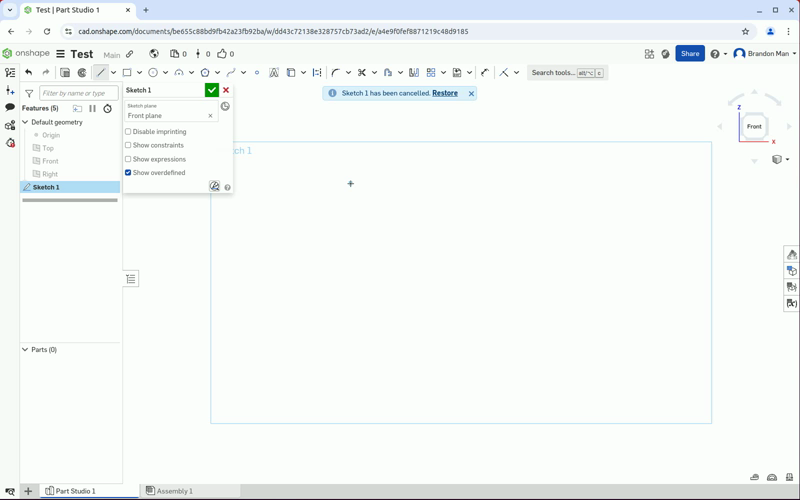
mouse_move(380, 183)
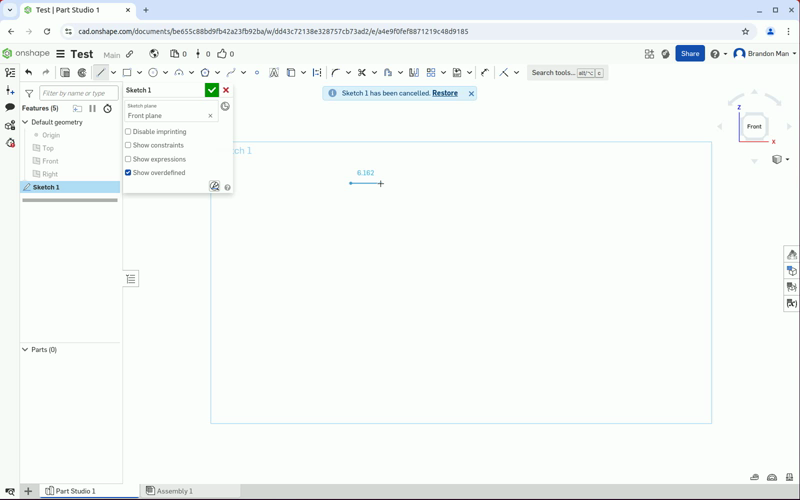
mouse_move(355, 183)
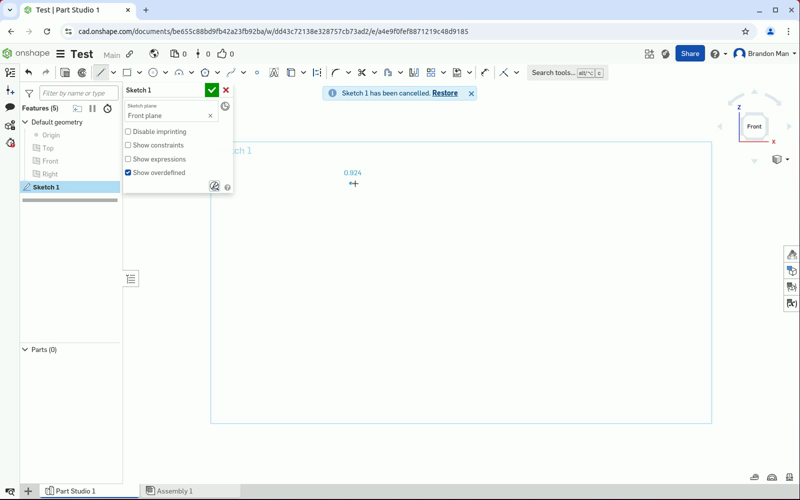
scroll(6)
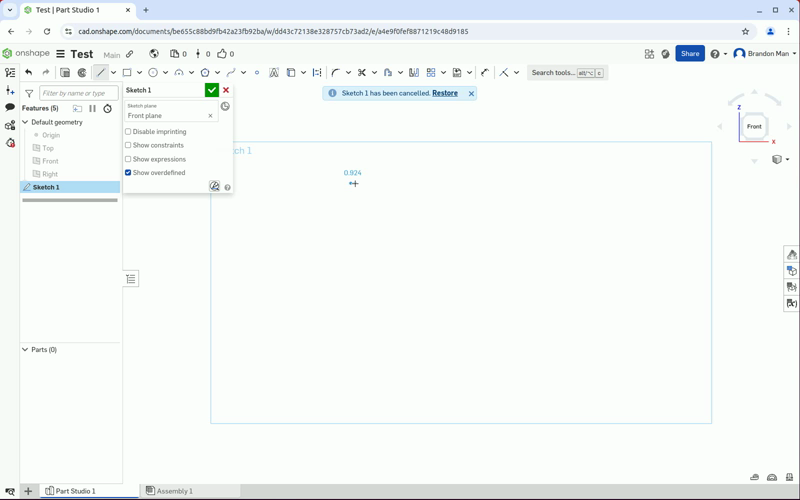
scroll(6)
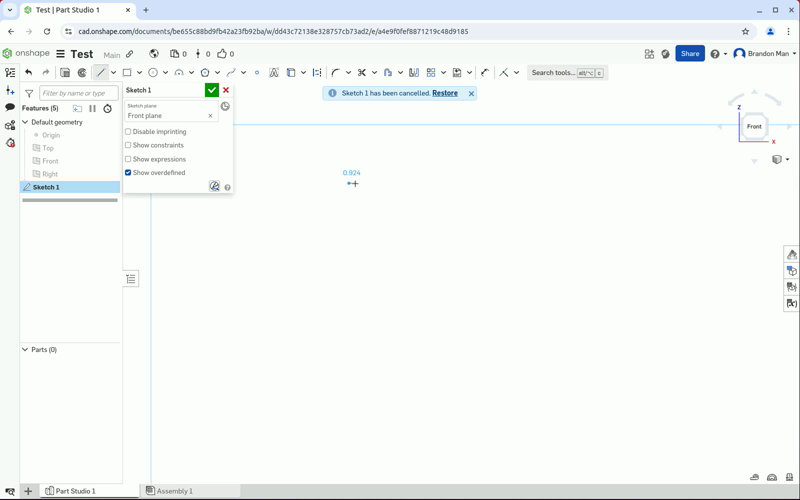
scroll(6)
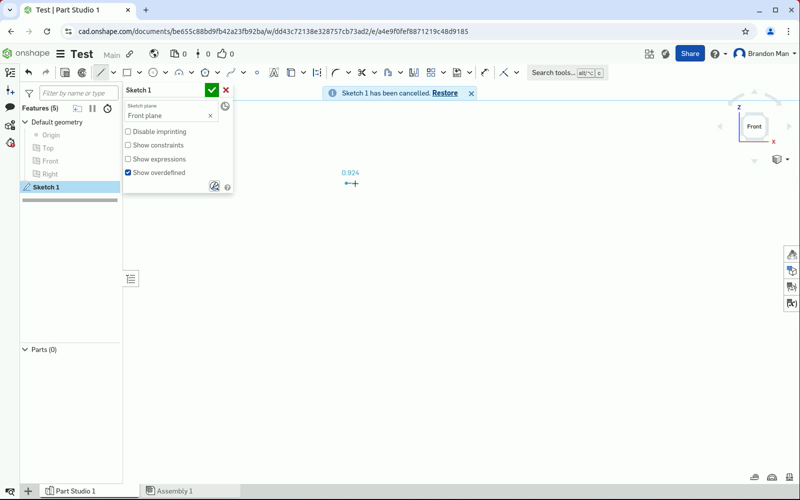
scroll(6)
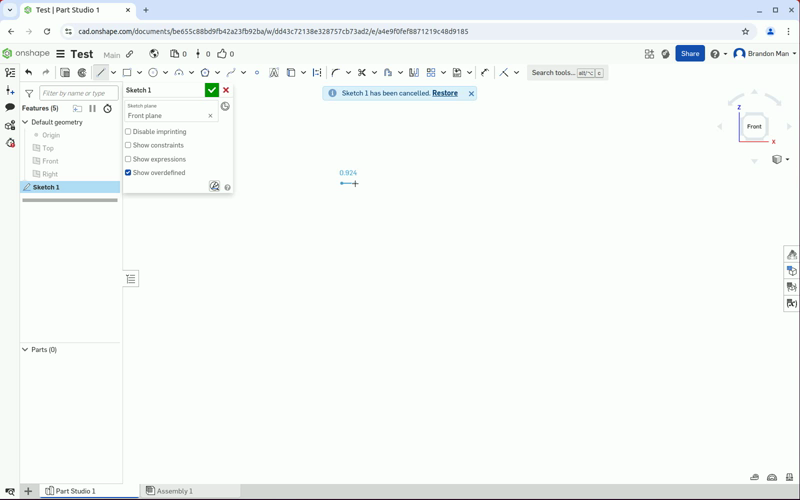
scroll(6)
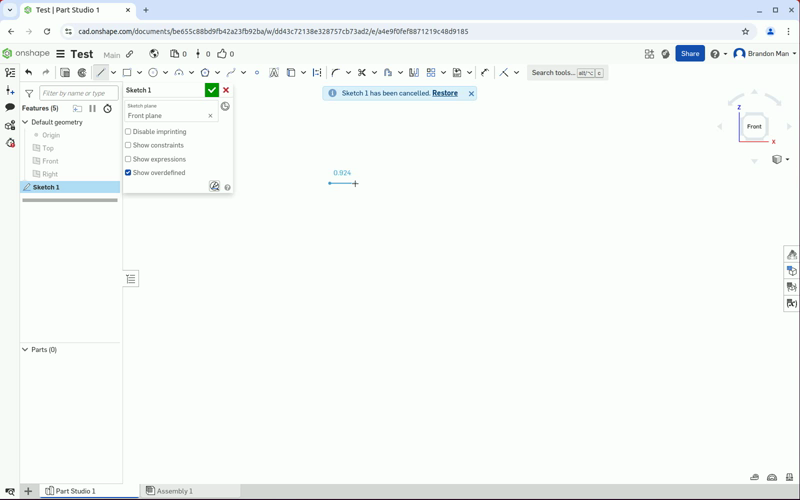
scroll(6)
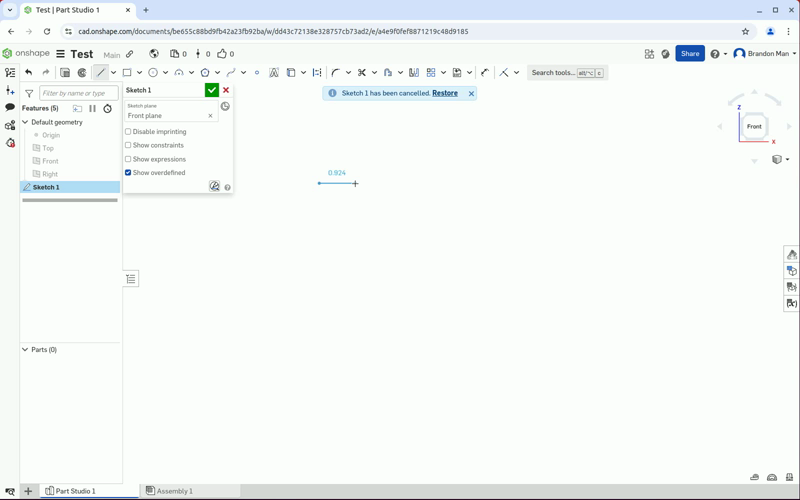
scroll(6)
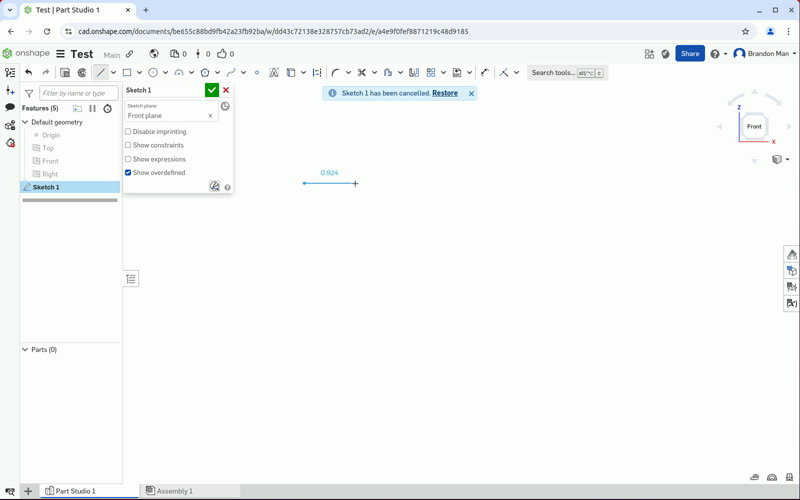
click(355, 183)
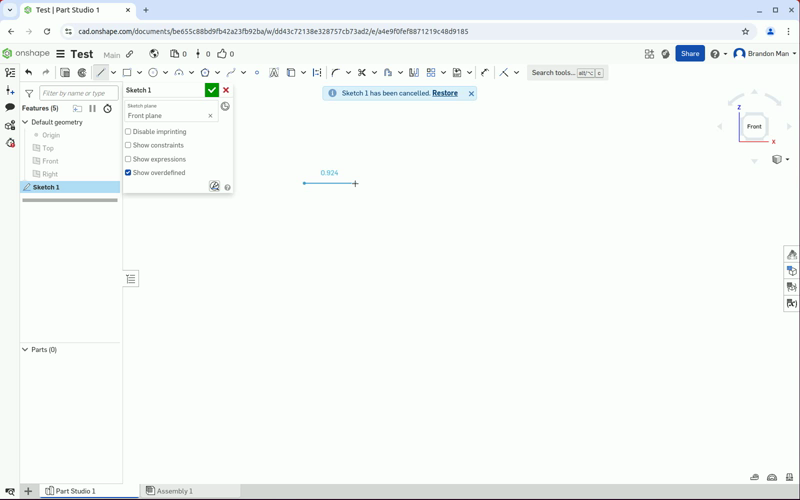
scroll(-6)
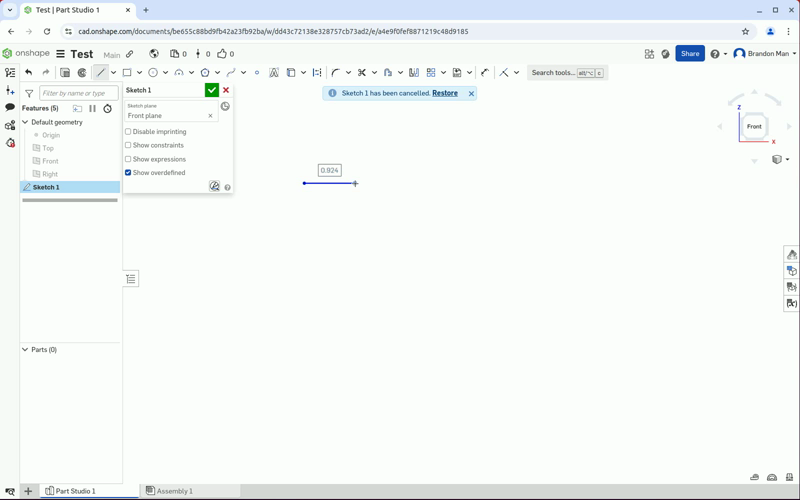
scroll(-6)
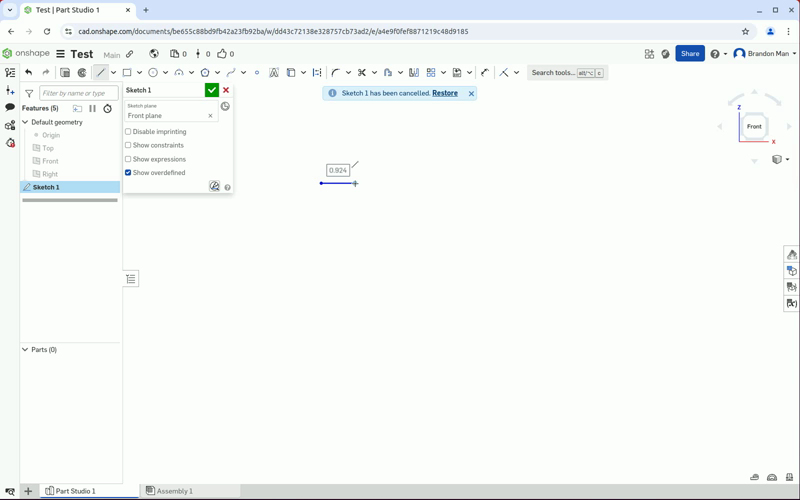
scroll(-6)
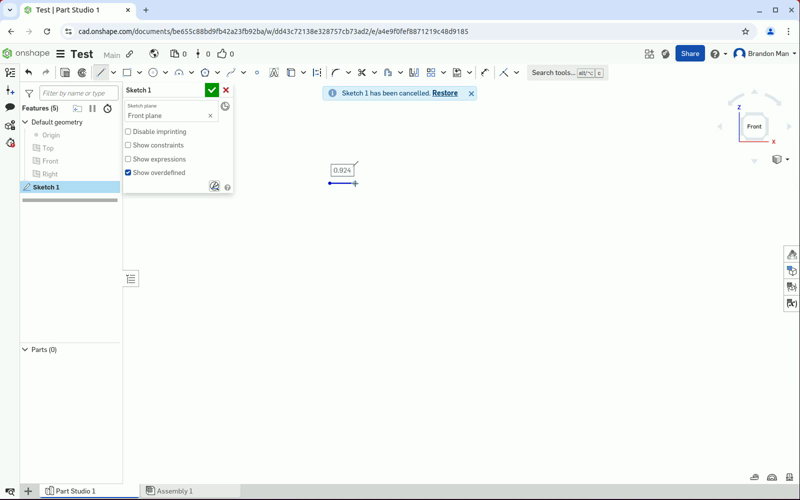
scroll(-6)
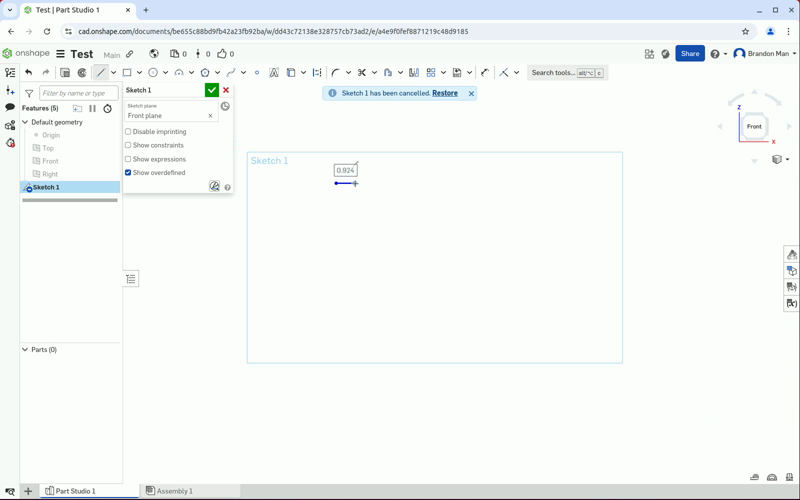
scroll(-6)
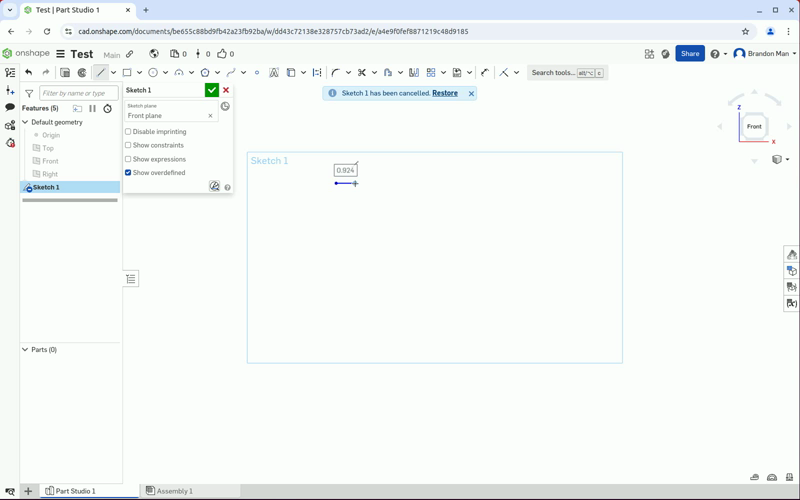
scroll(-6)
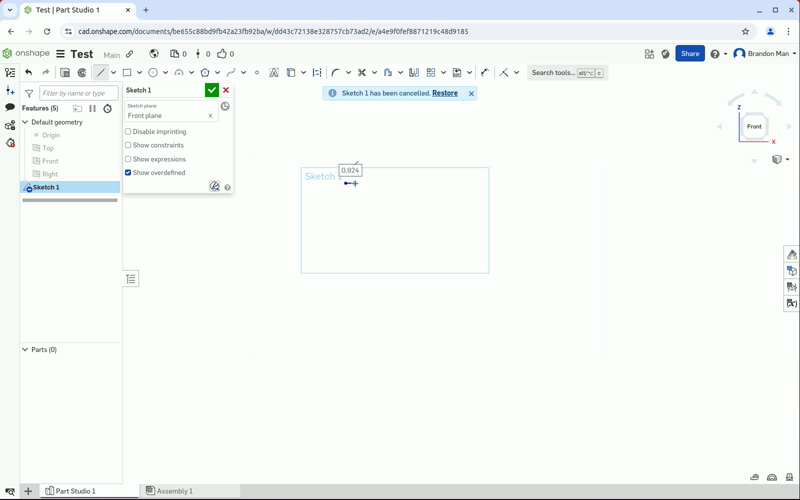
scroll(-6)
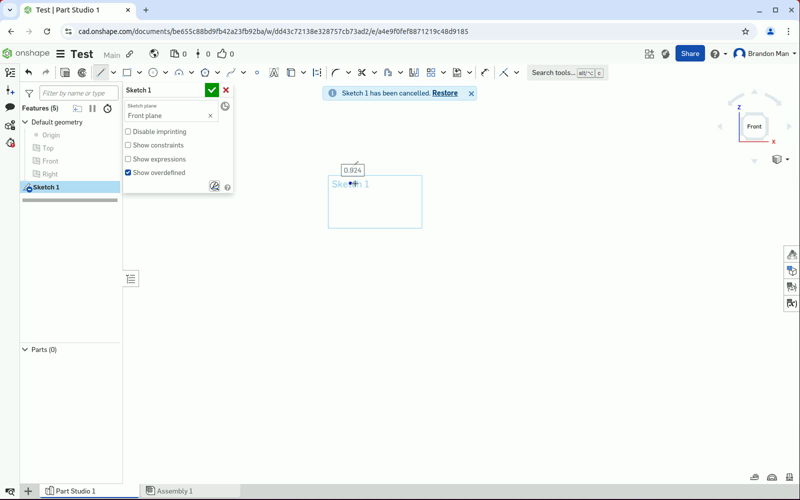
key_up(shift)
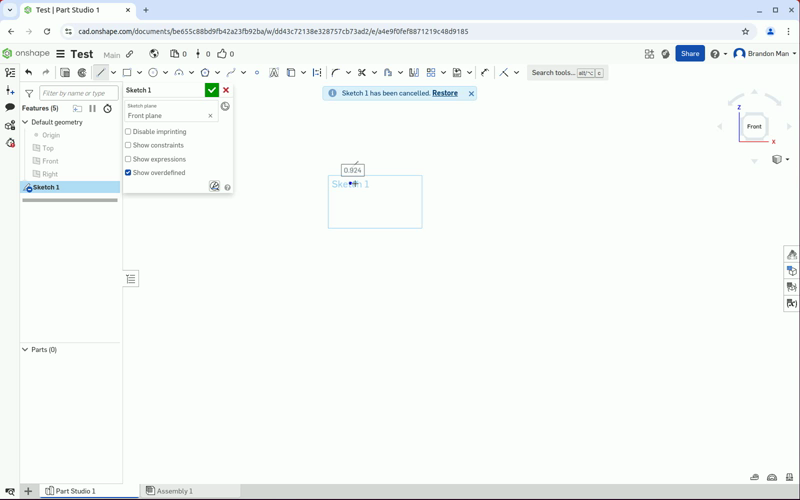
key_down(shift)
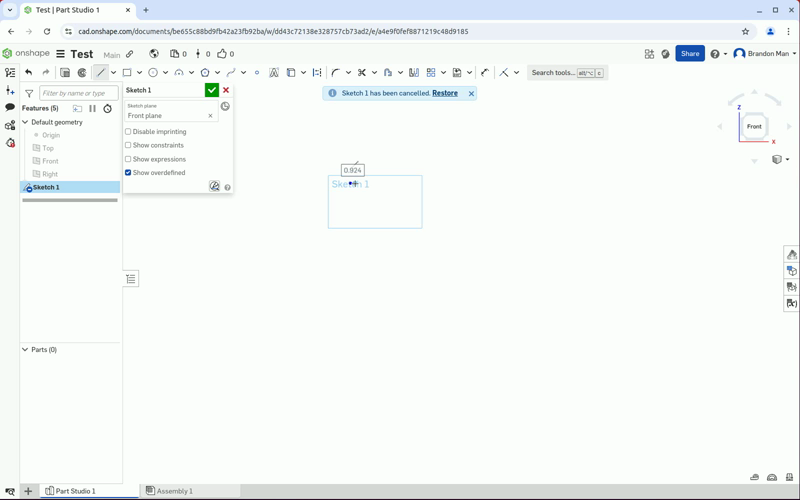
mouse_move(385, 183)
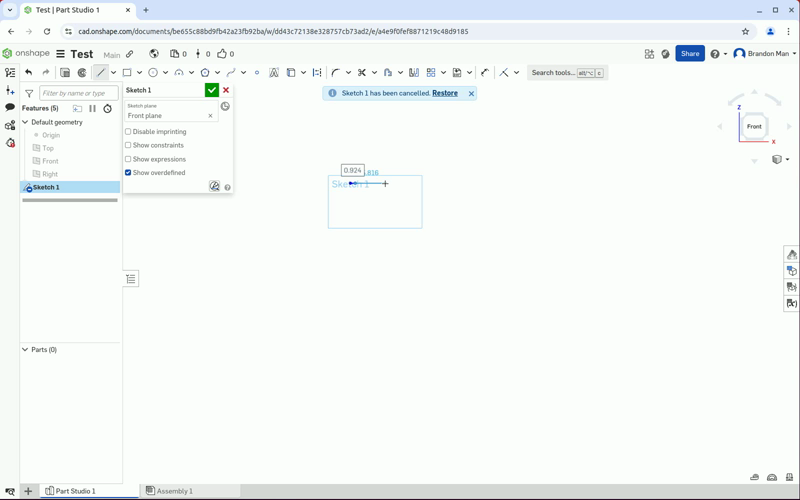
mouse_move(403, 185)
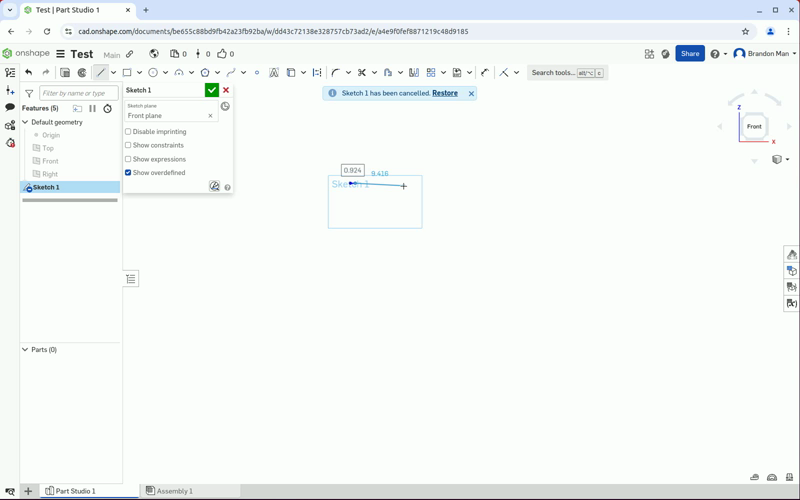
click(403, 185)
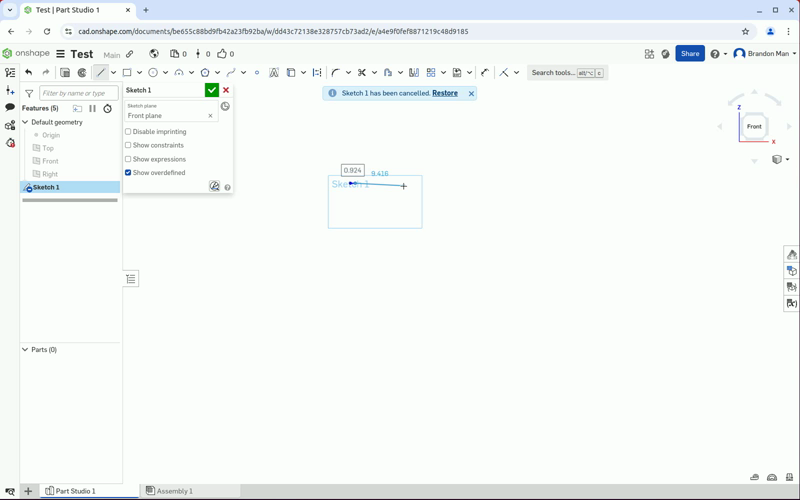
key_up(shift)
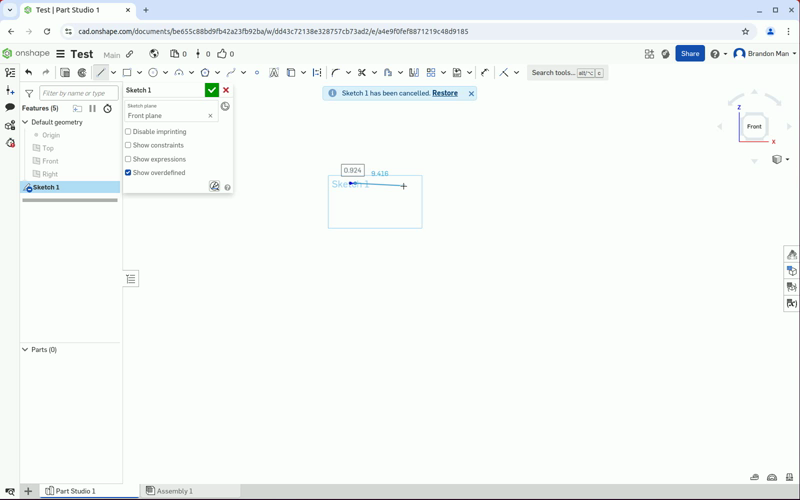
key_down(shift)
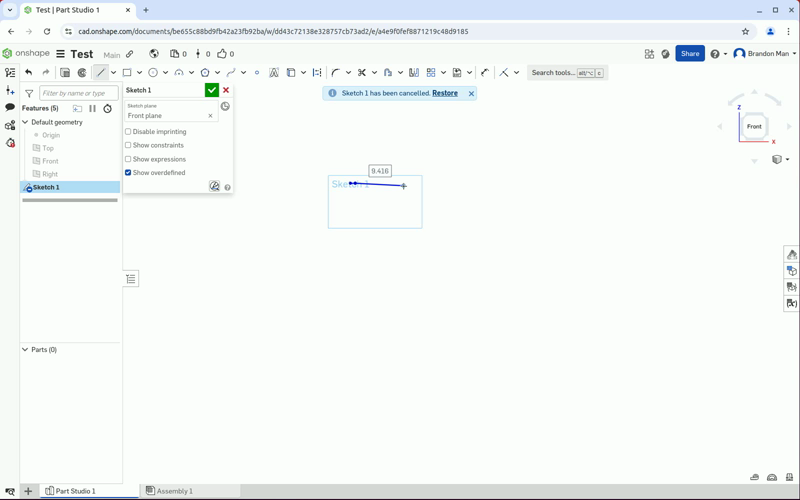
mouse_move(433, 185)
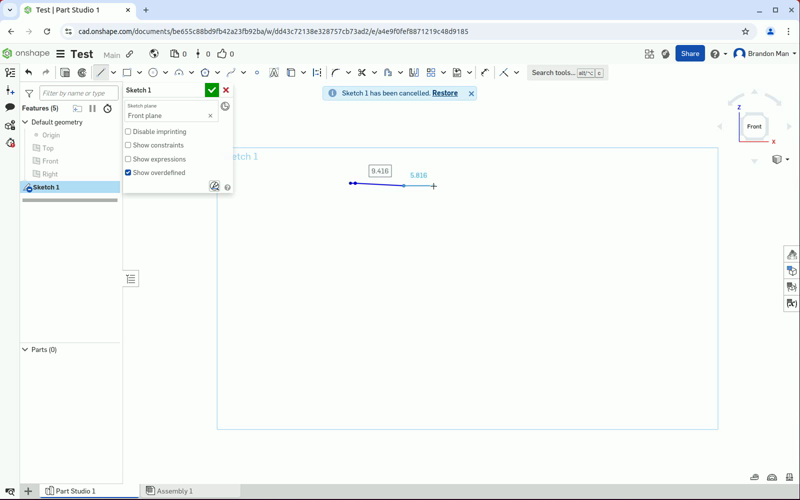
mouse_move(408, 185)
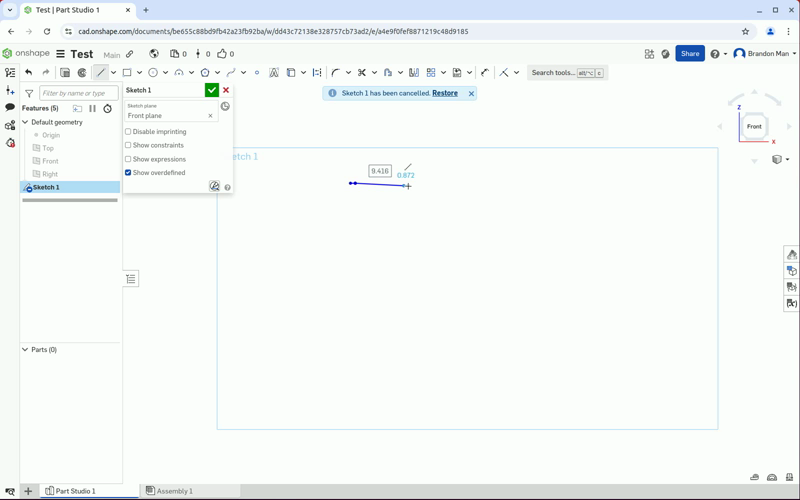
scroll(6)
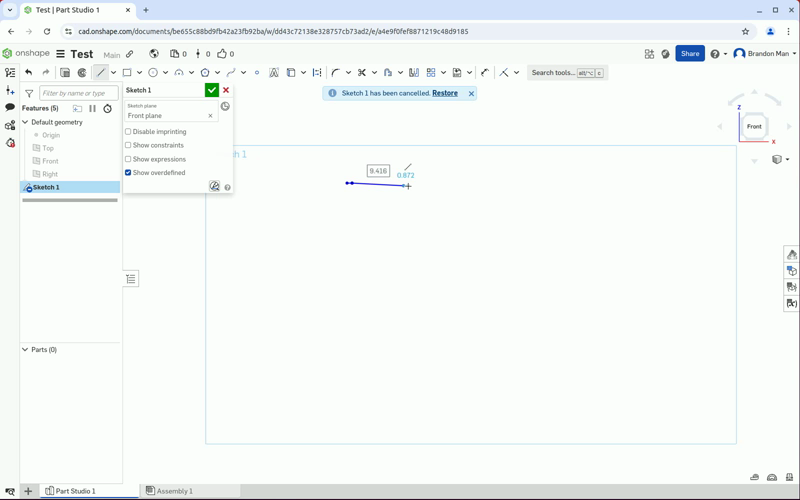
scroll(6)
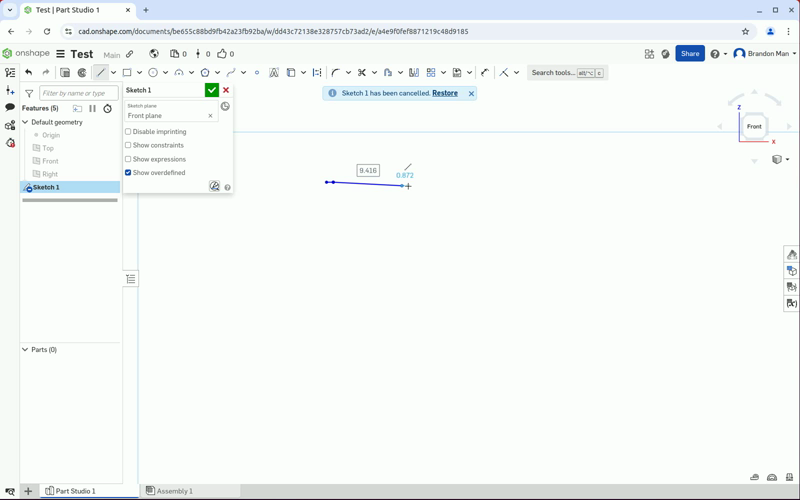
scroll(6)
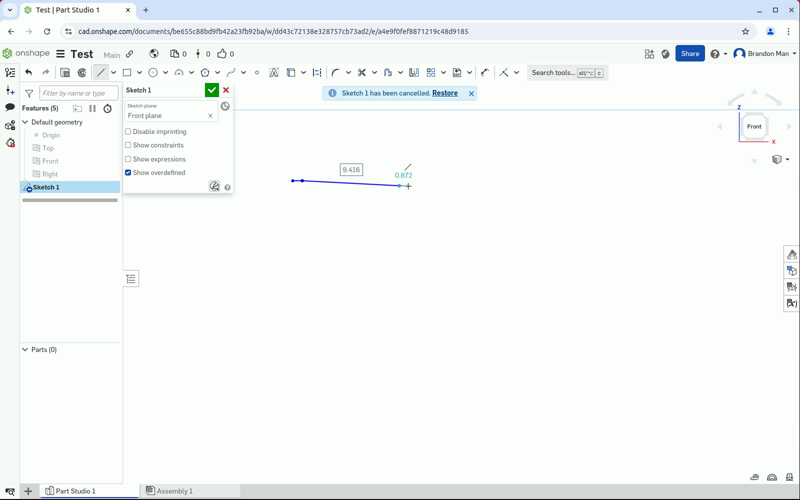
scroll(6)
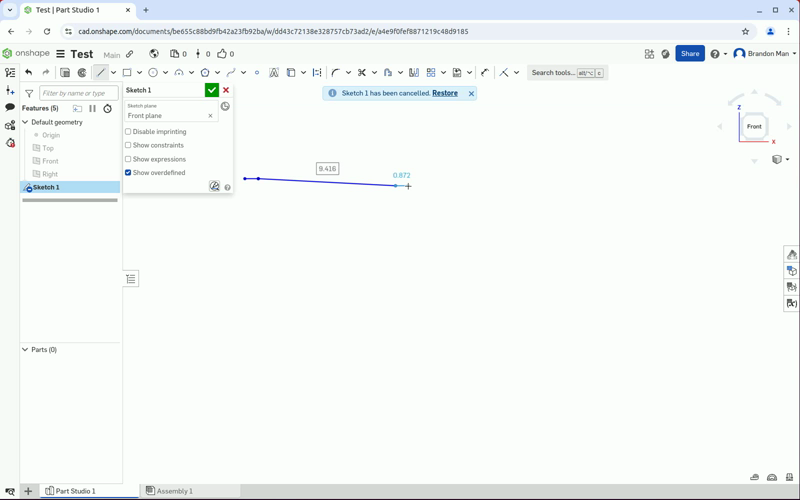
scroll(6)
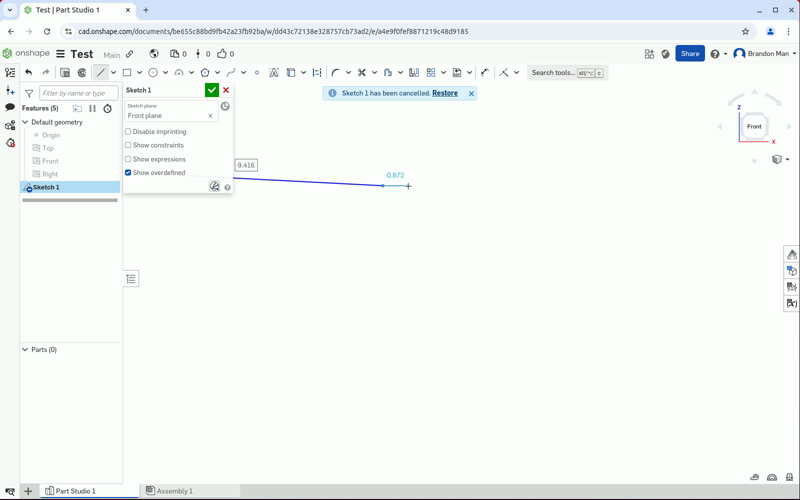
scroll(6)
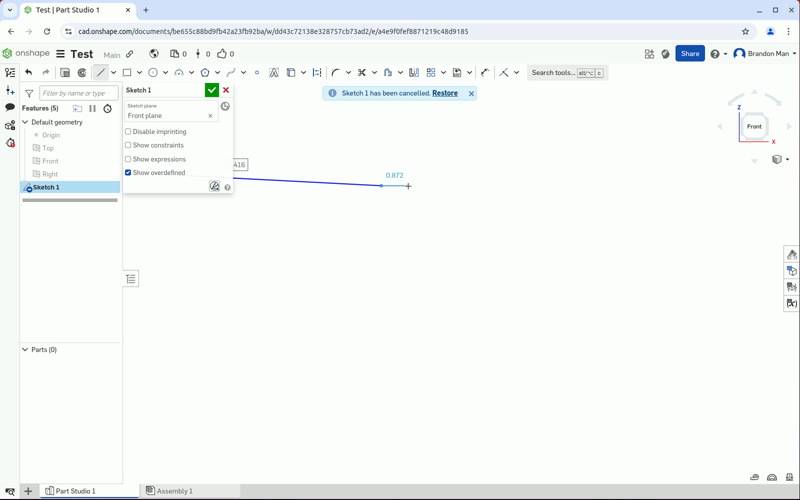
scroll(6)
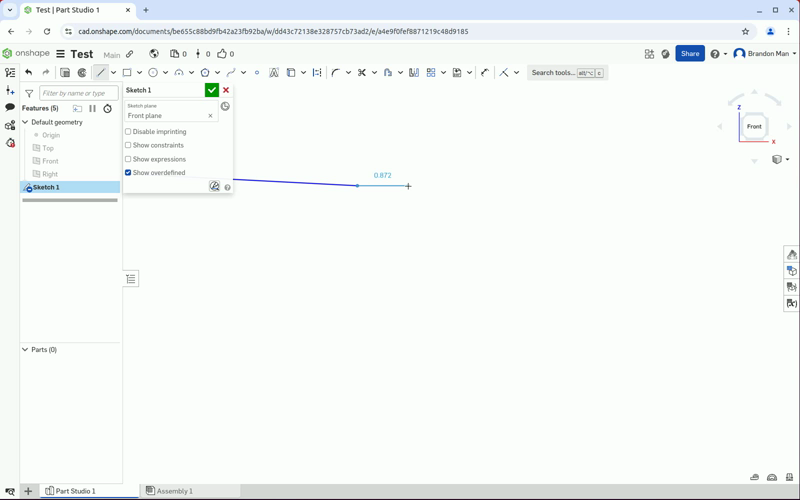
click(408, 185)
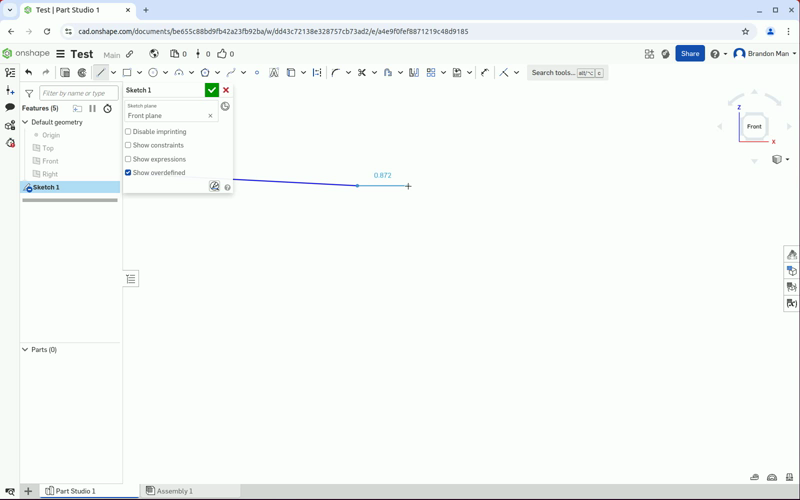
scroll(-6)
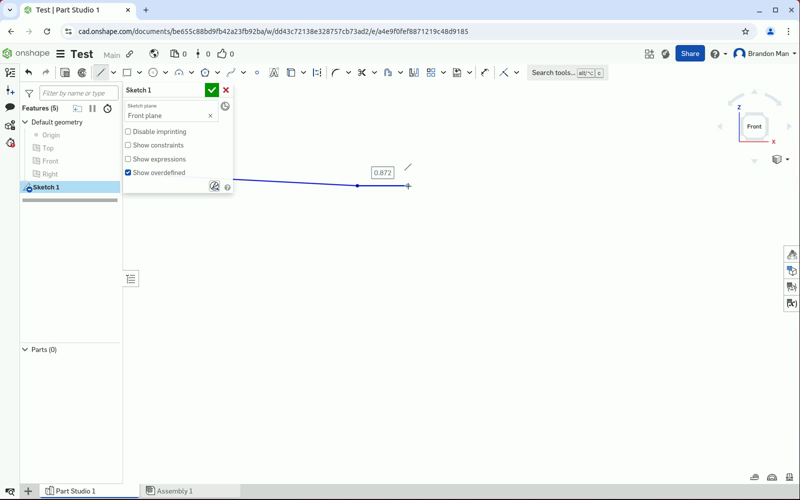
scroll(-6)
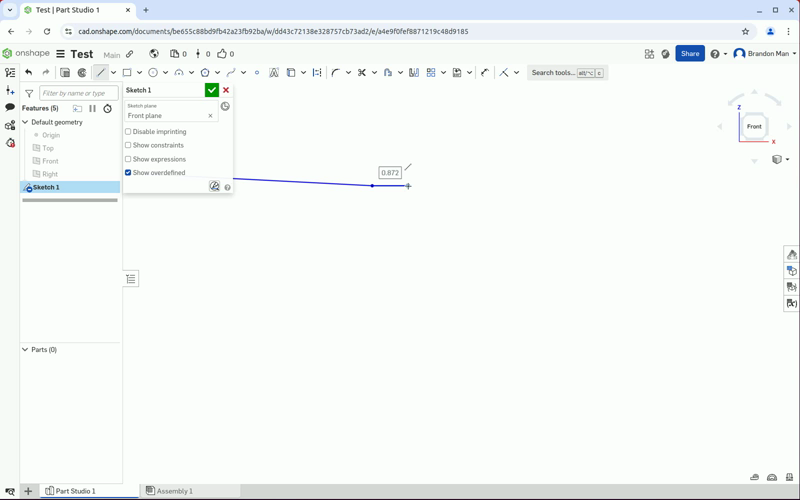
scroll(-6)
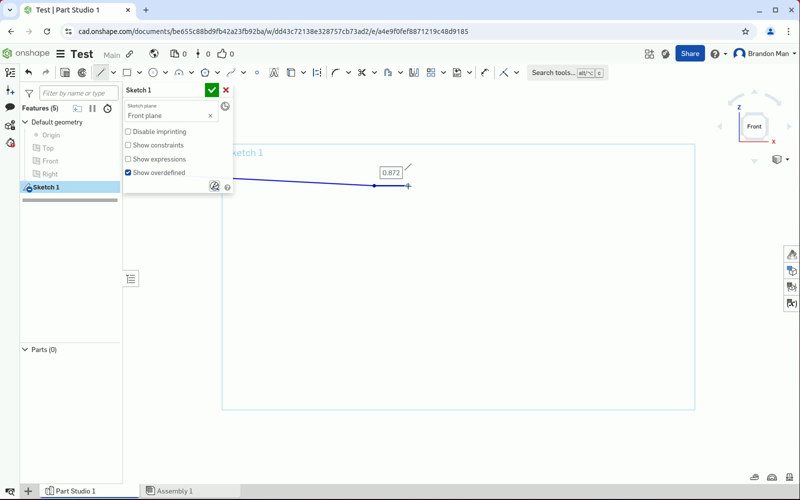
scroll(-6)
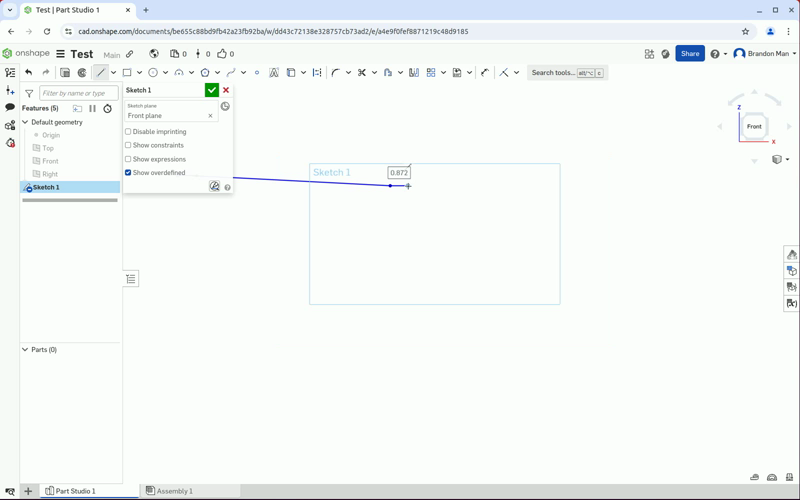
scroll(-6)
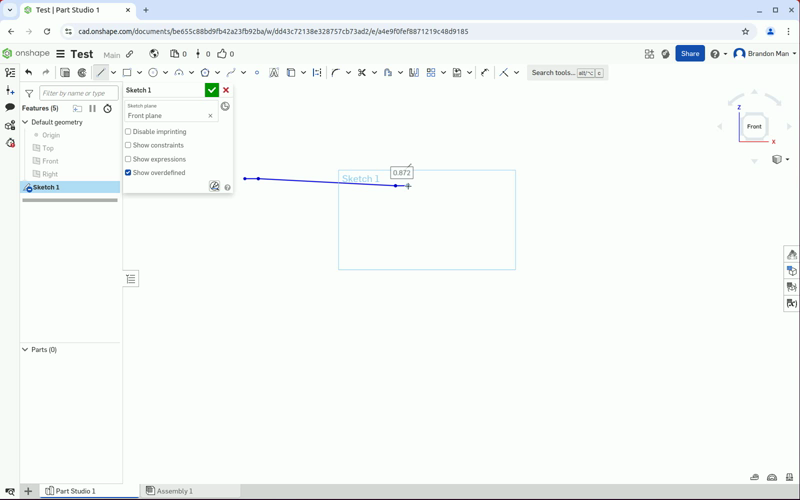
scroll(-6)
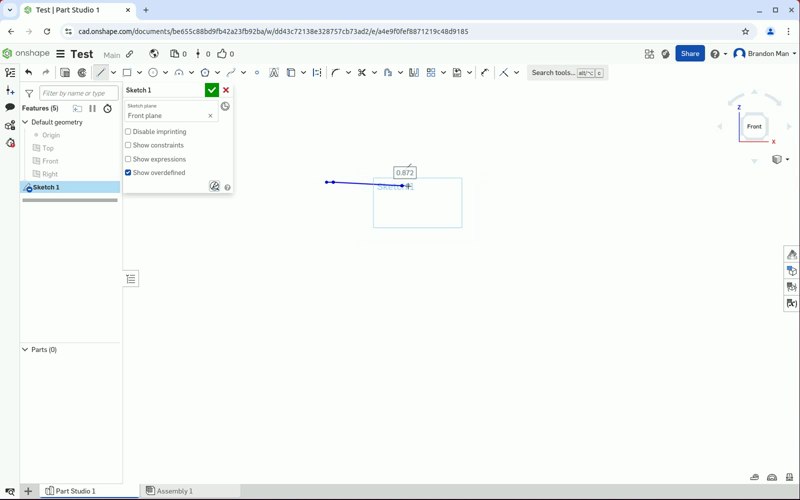
scroll(-6)
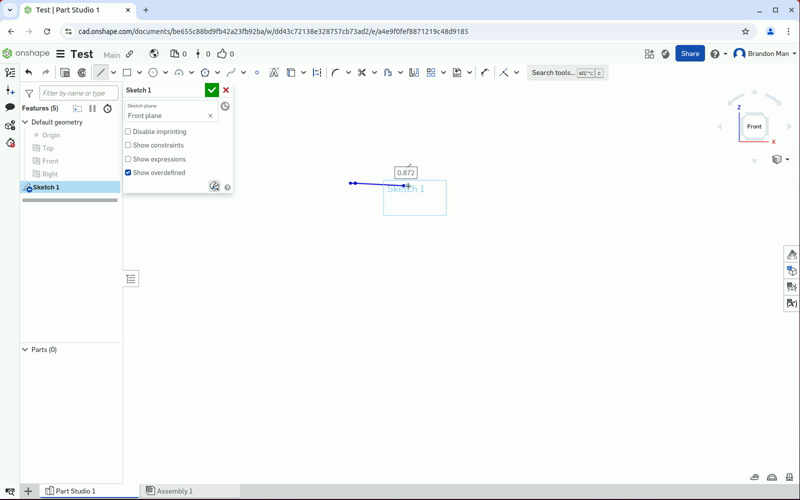
key_up(shift)
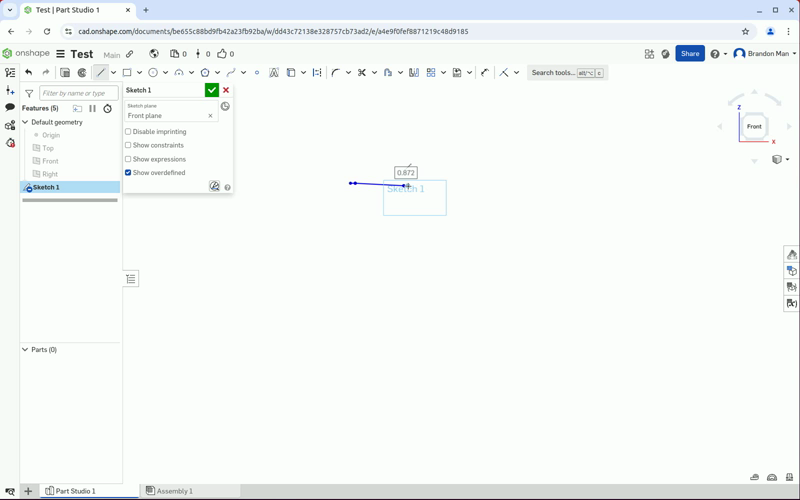
key_down(shift)
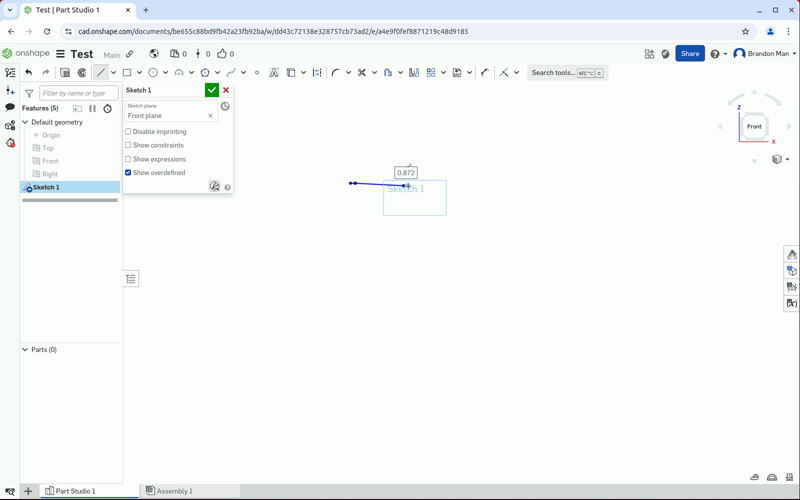
mouse_move(438, 185)
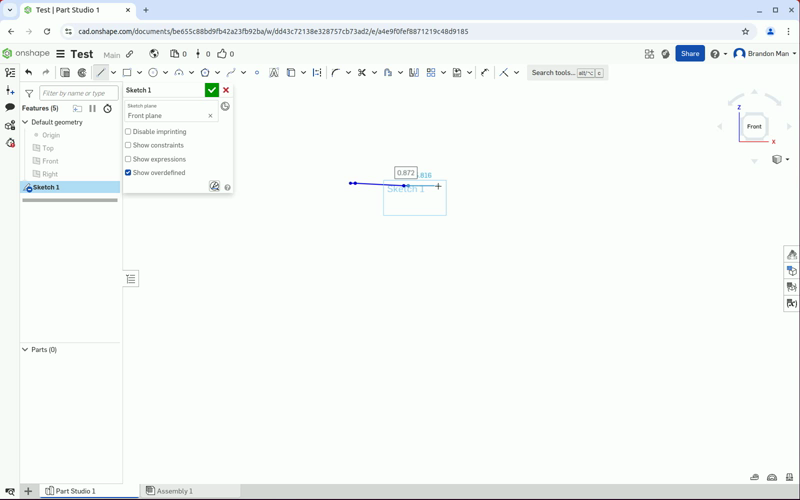
mouse_move(458, 187)
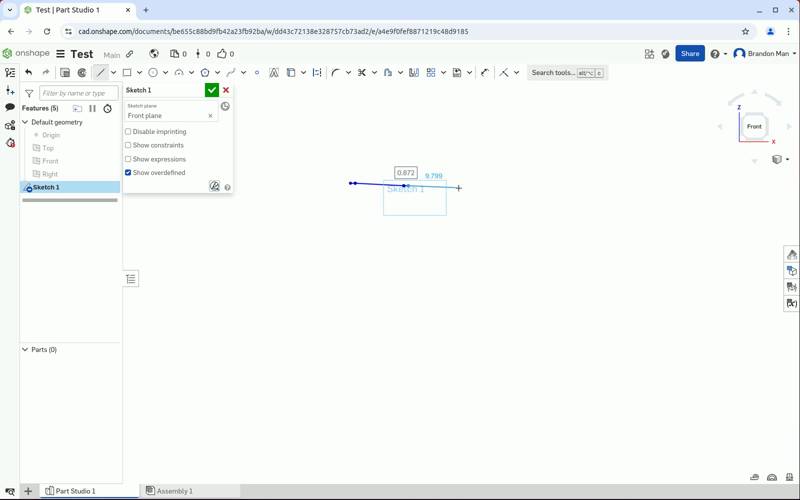
click(458, 187)
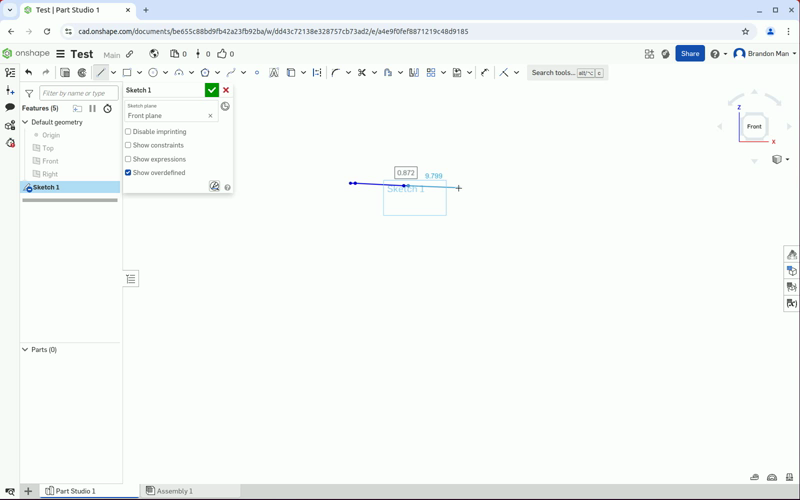
key_up(shift)
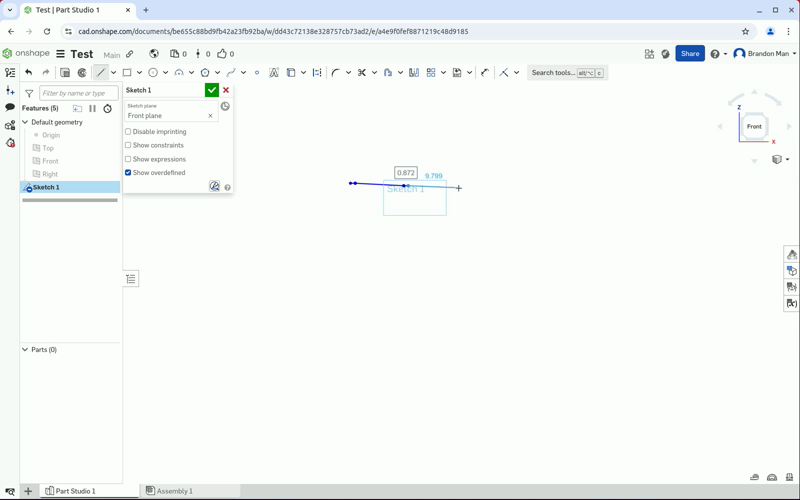
key_down(shift)
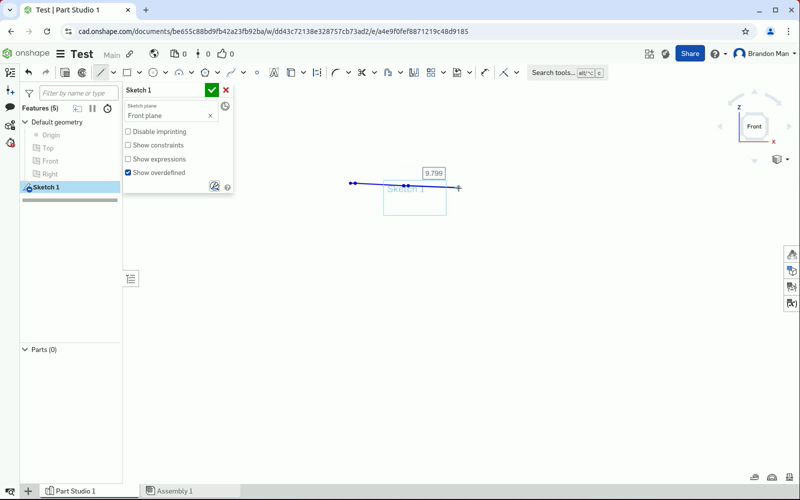
mouse_move(489, 187)
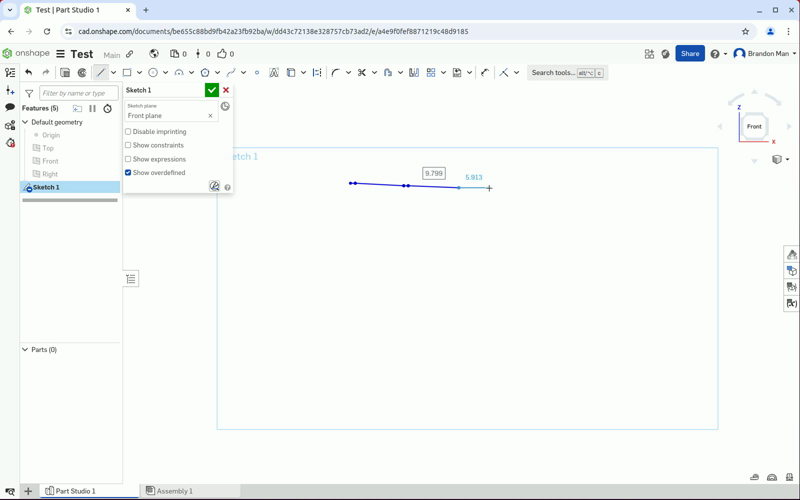
mouse_move(461, 187)
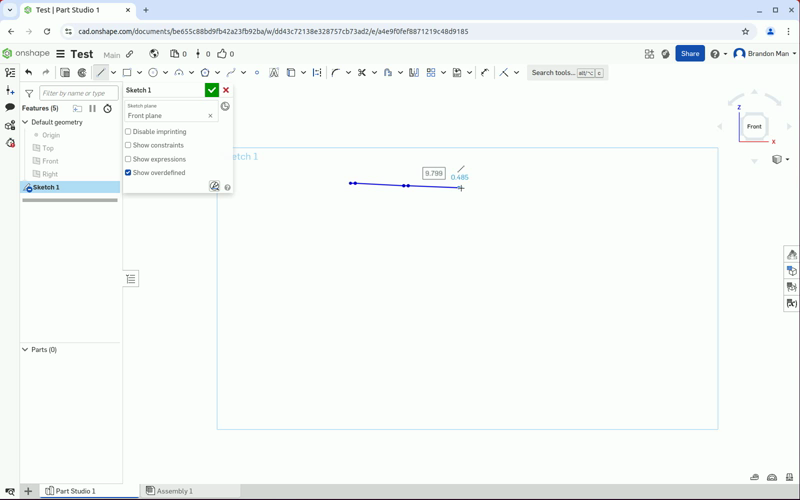
scroll(6)
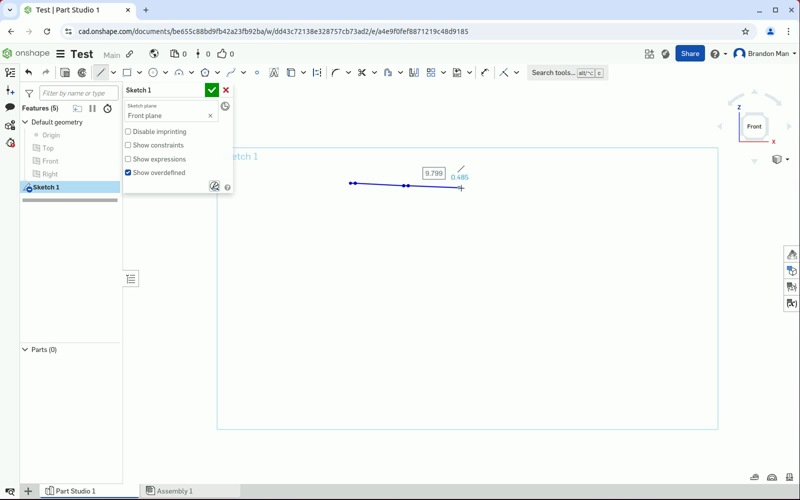
scroll(6)
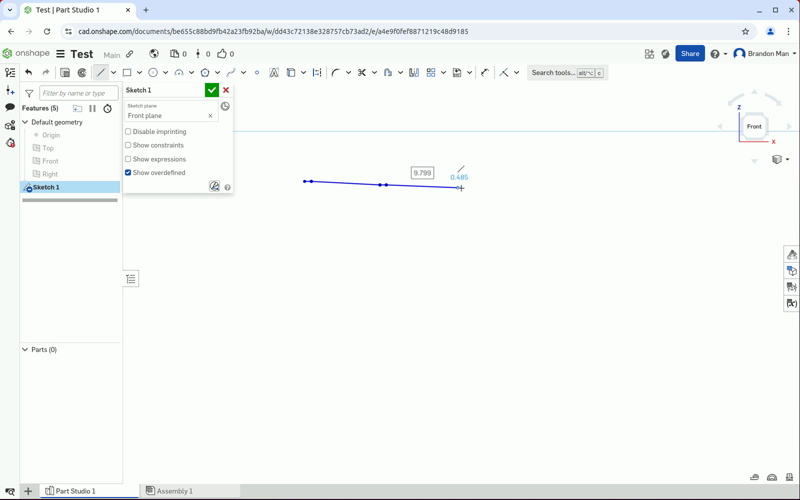
scroll(6)
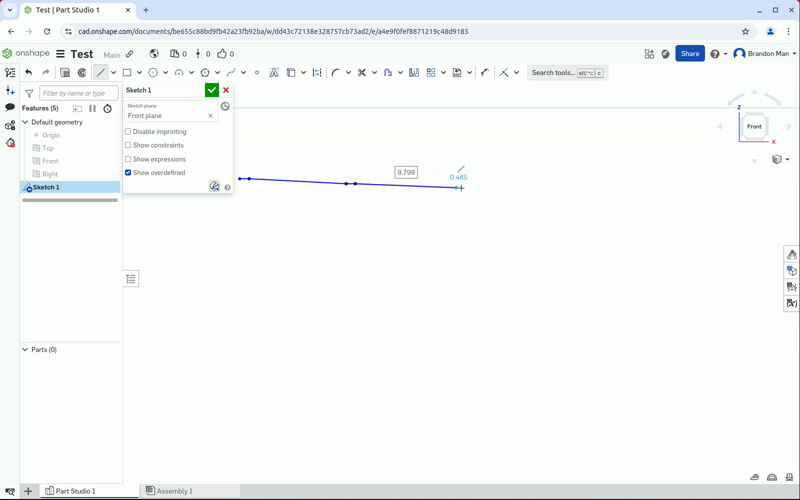
scroll(6)
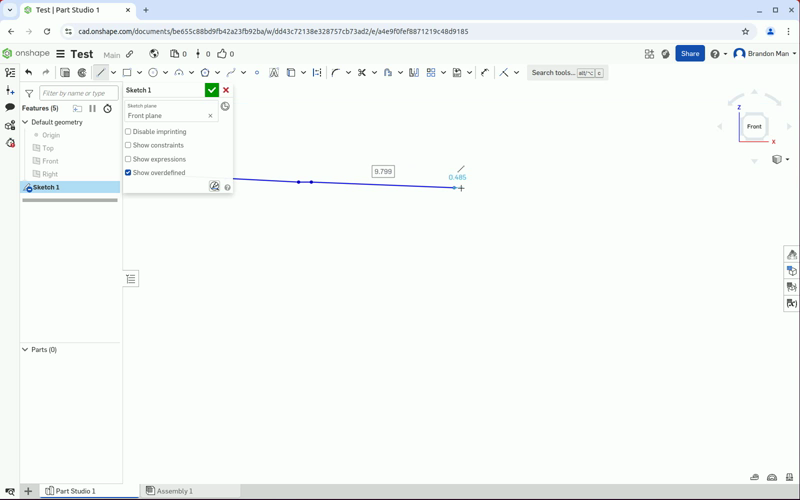
scroll(6)
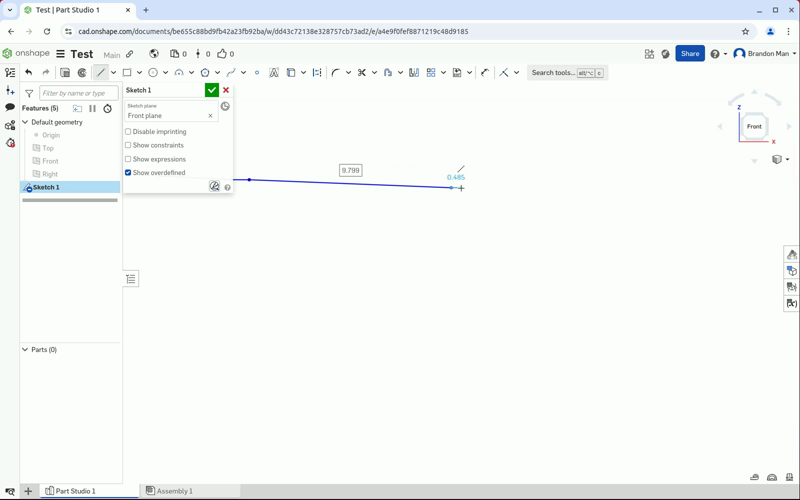
scroll(6)
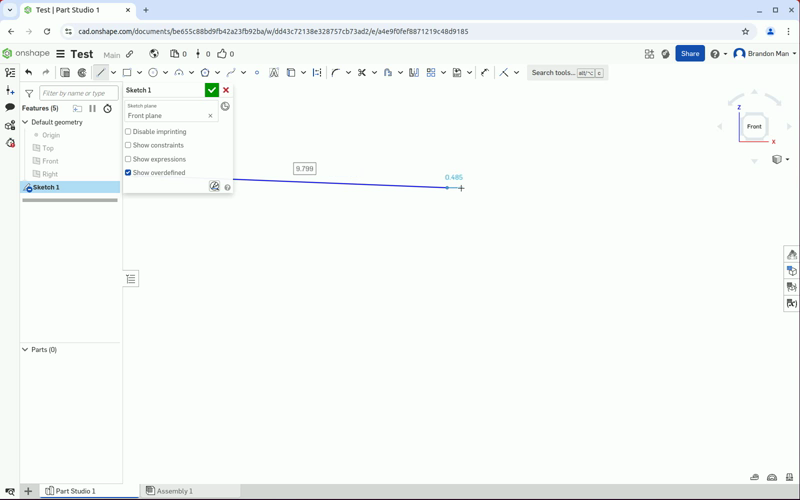
scroll(6)
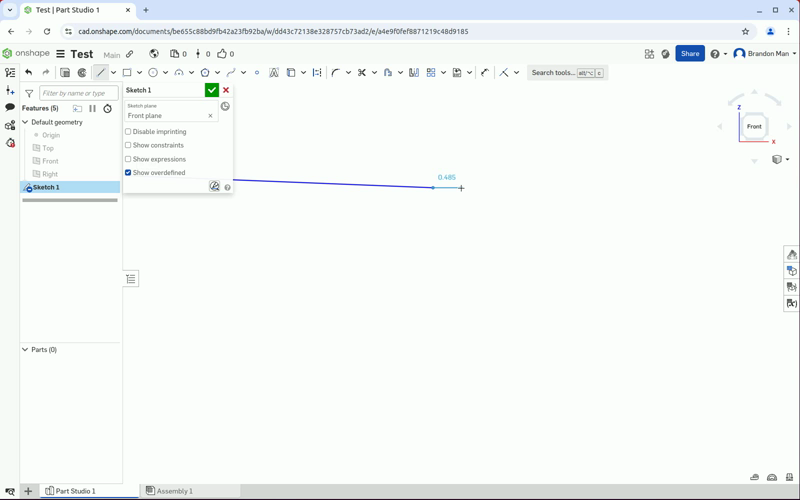
click(461, 187)
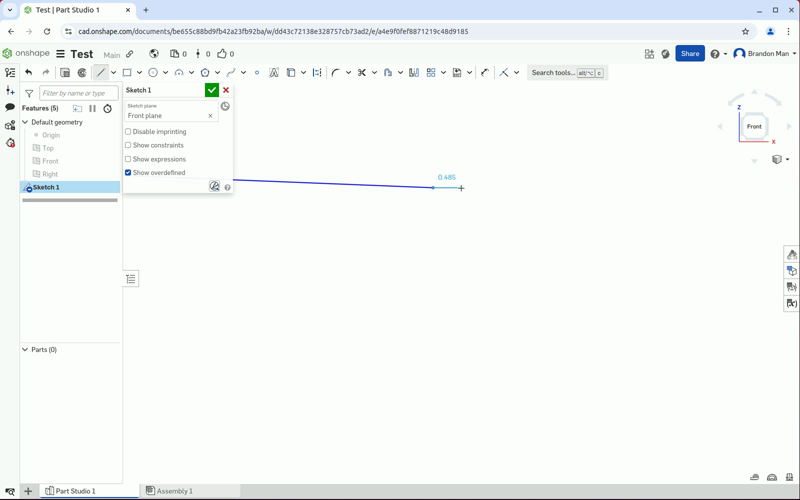
scroll(-6)
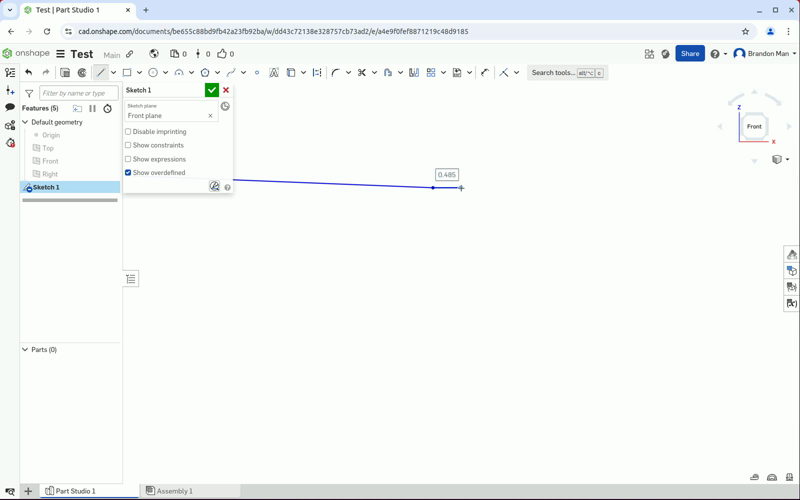
scroll(-6)
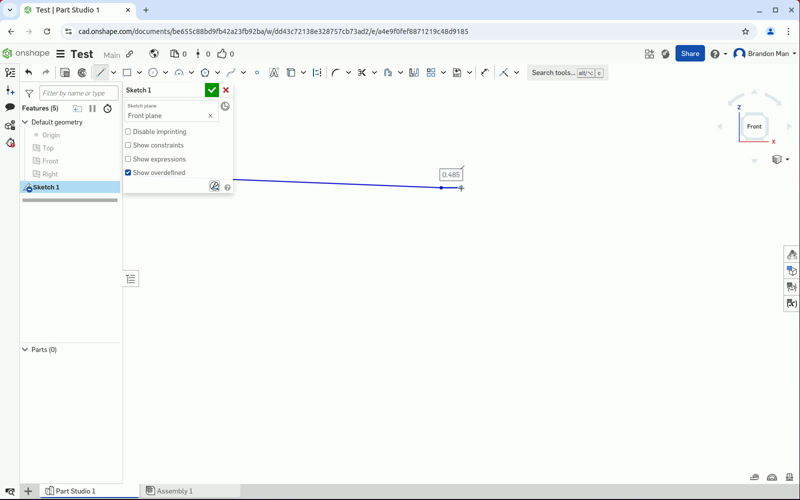
scroll(-6)
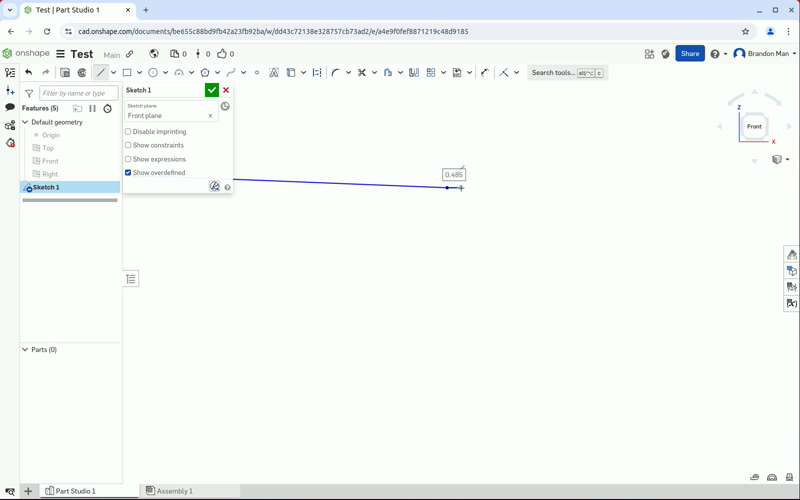
scroll(-6)
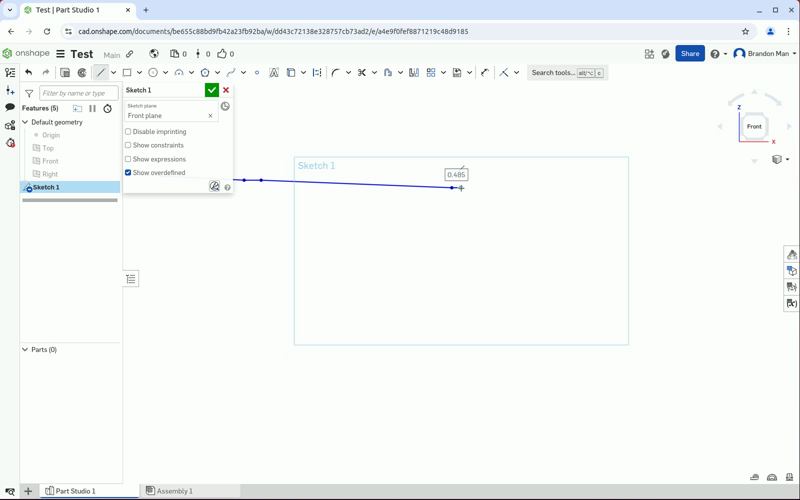
scroll(-6)
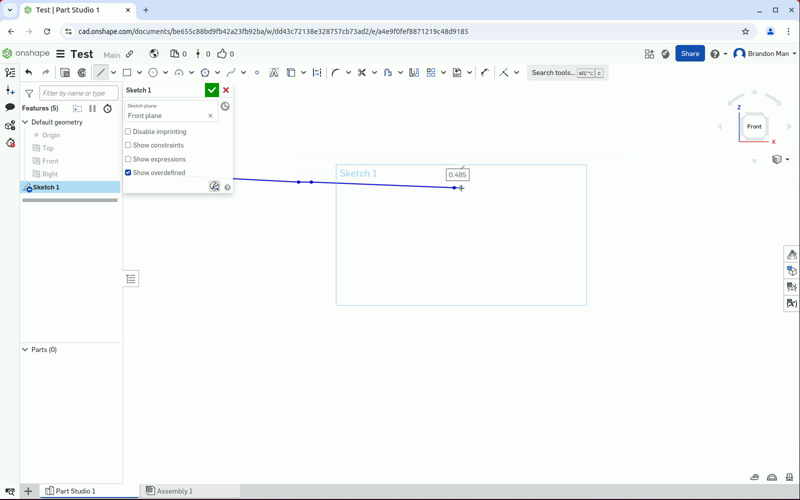
scroll(-6)
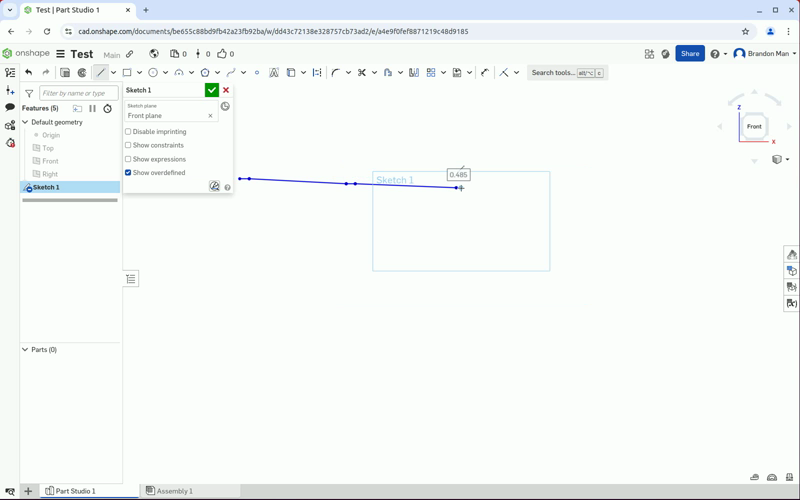
scroll(-6)
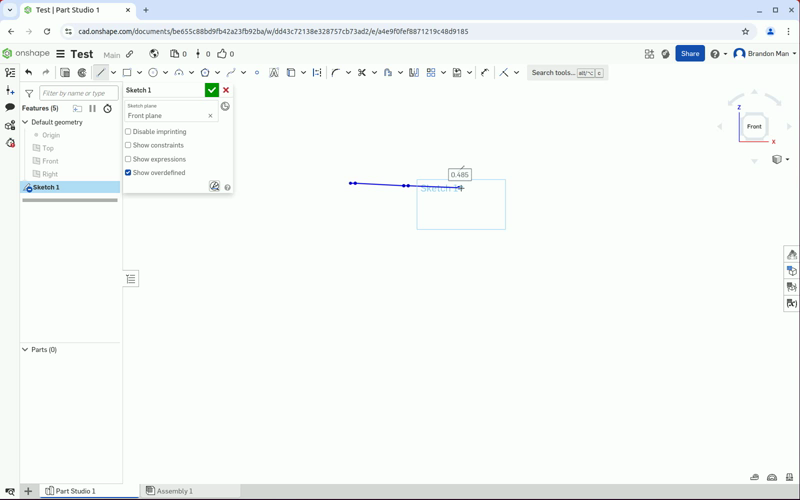
key_up(shift)
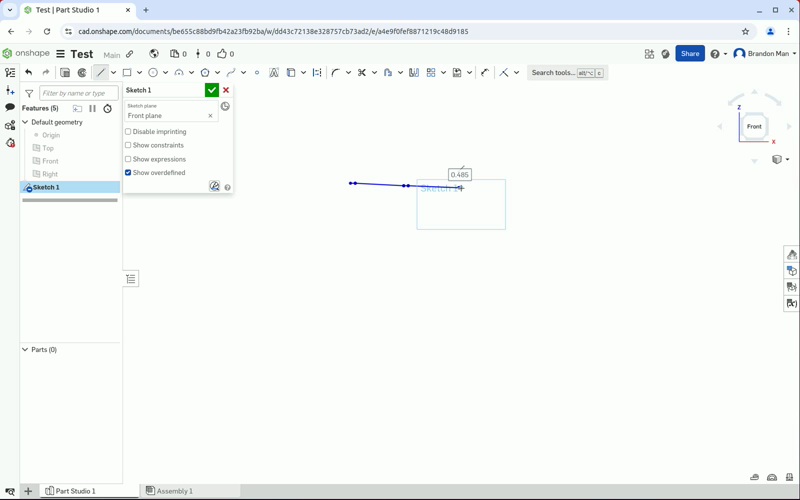
key_down(shift)
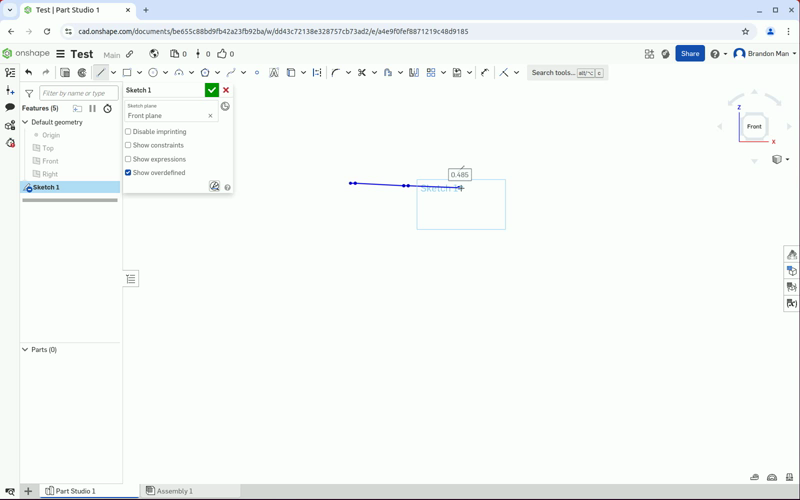
mouse_move(491, 187)
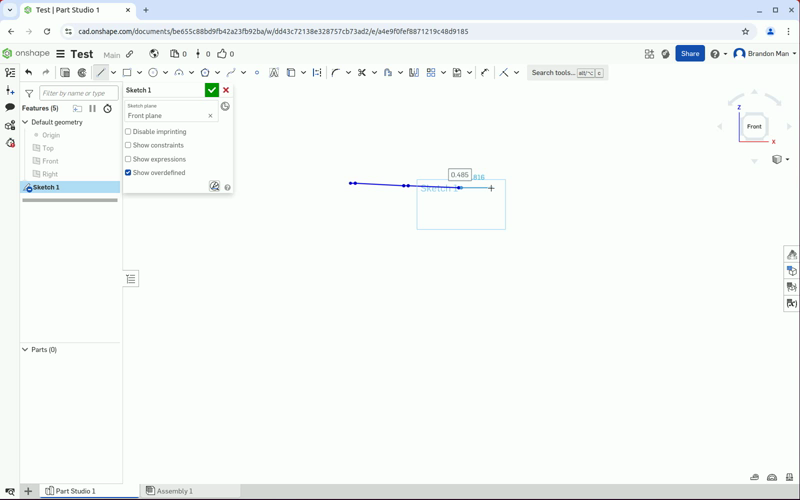
mouse_move(512, 190)
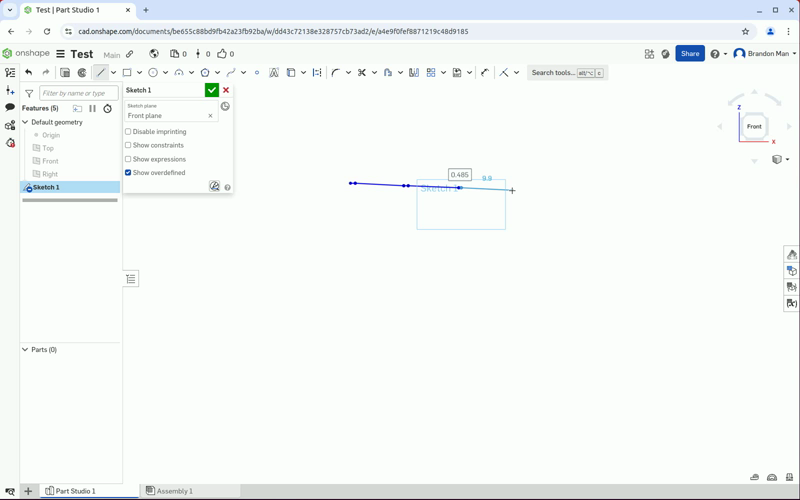
click(512, 190)
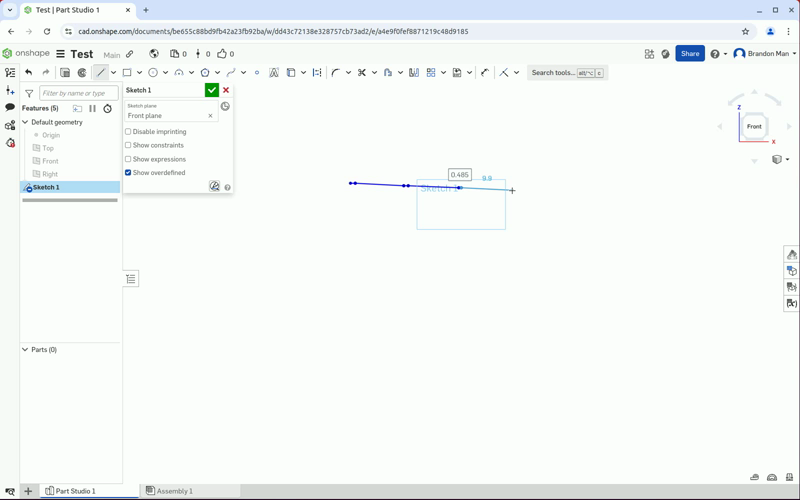
key_up(shift)
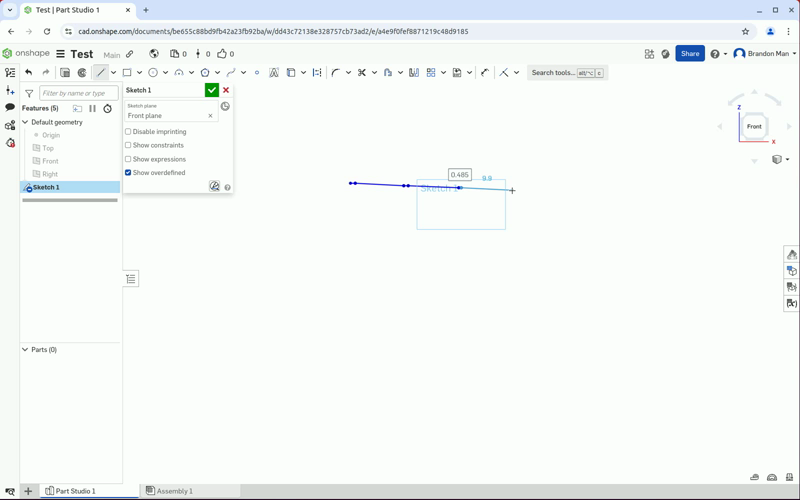
key_down(shift)
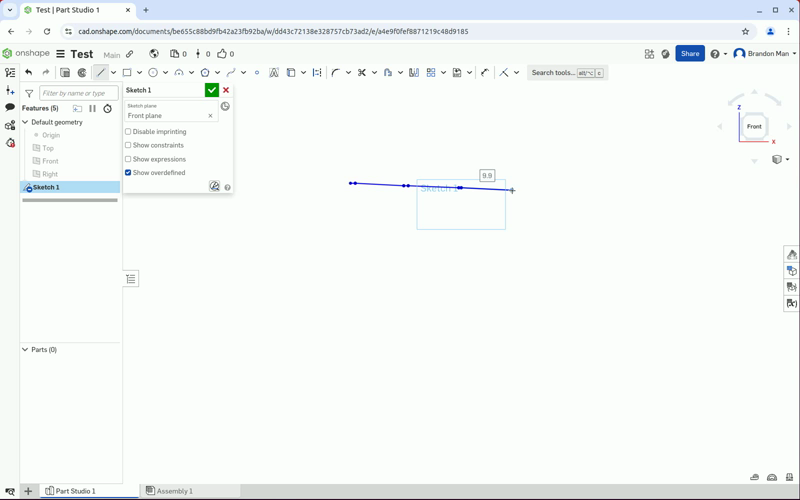
mouse_move(542, 190)
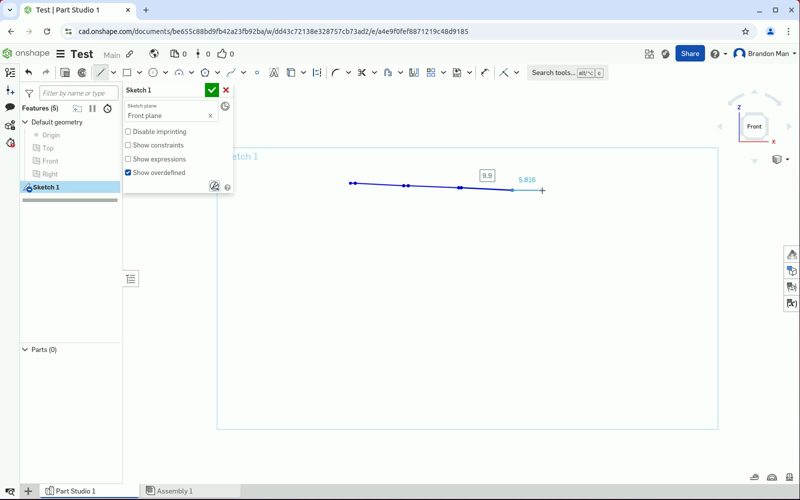
mouse_move(516, 190)
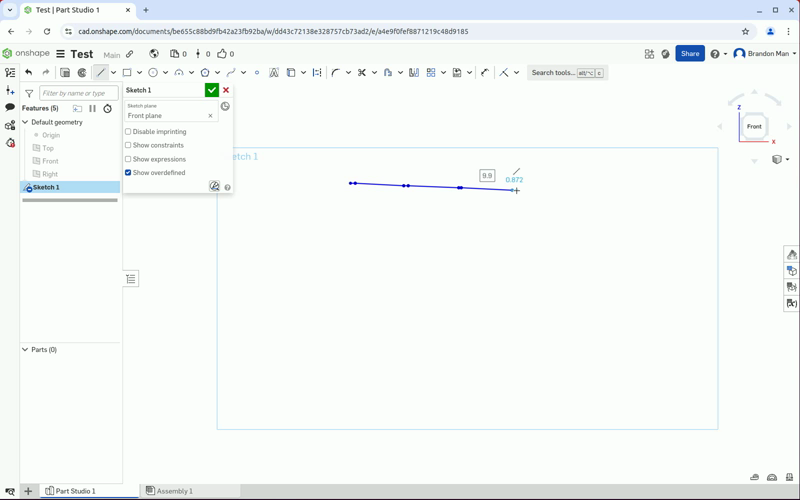
scroll(6)
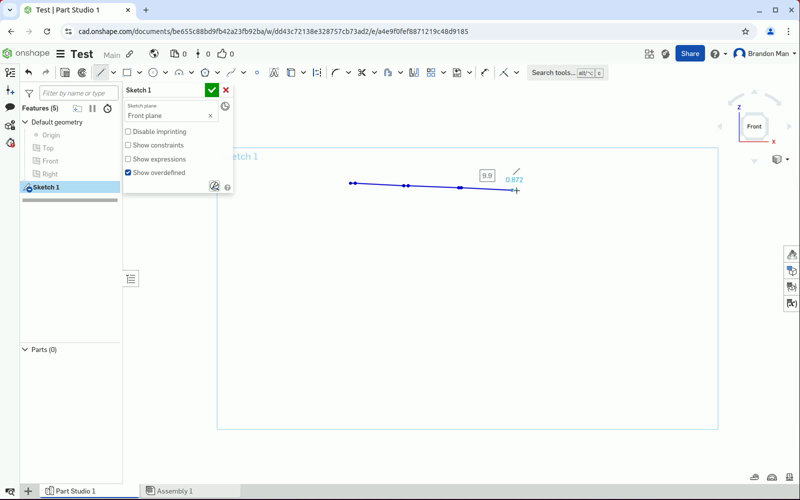
scroll(6)
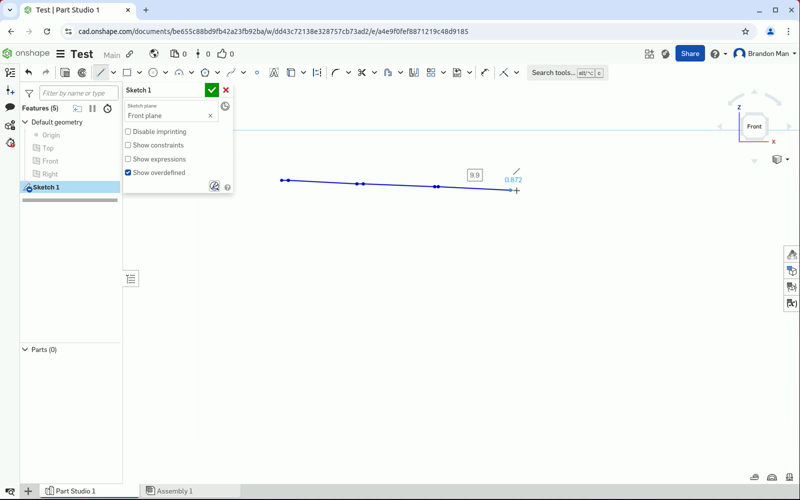
scroll(6)
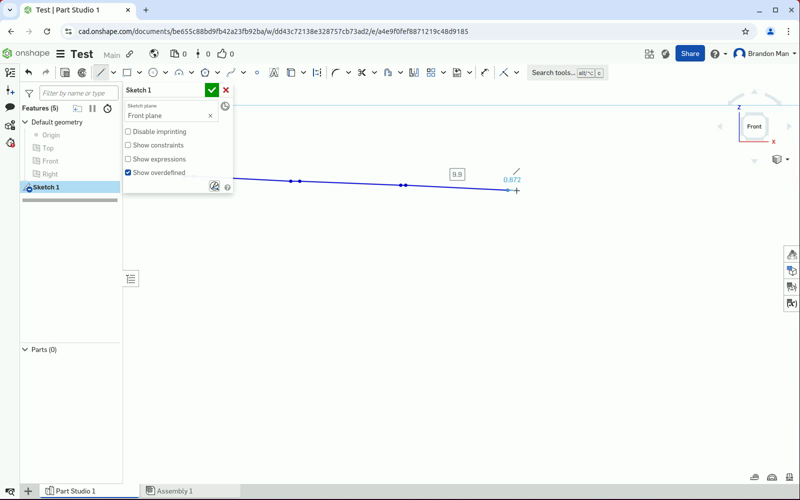
scroll(6)
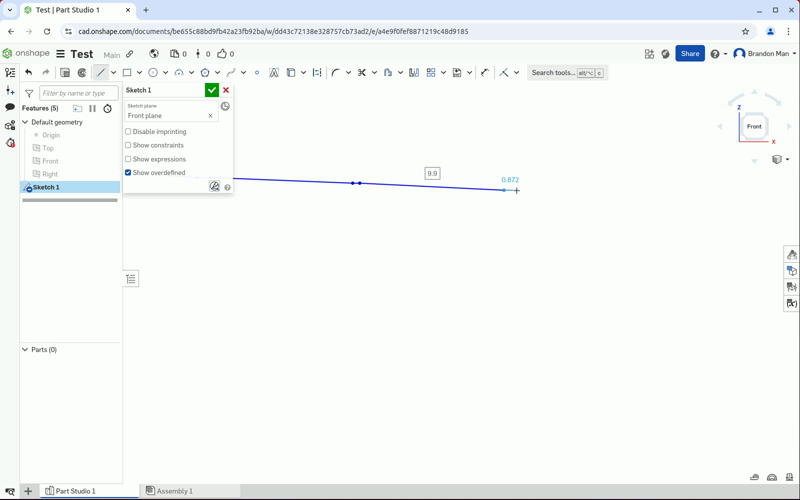
scroll(6)
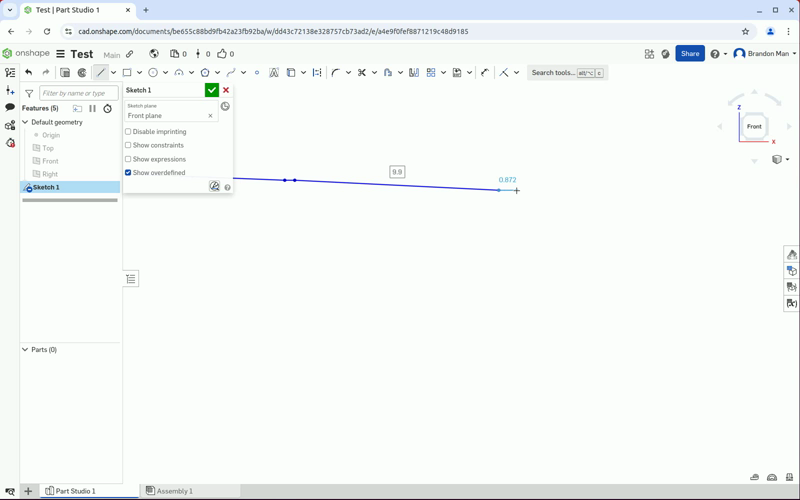
scroll(6)
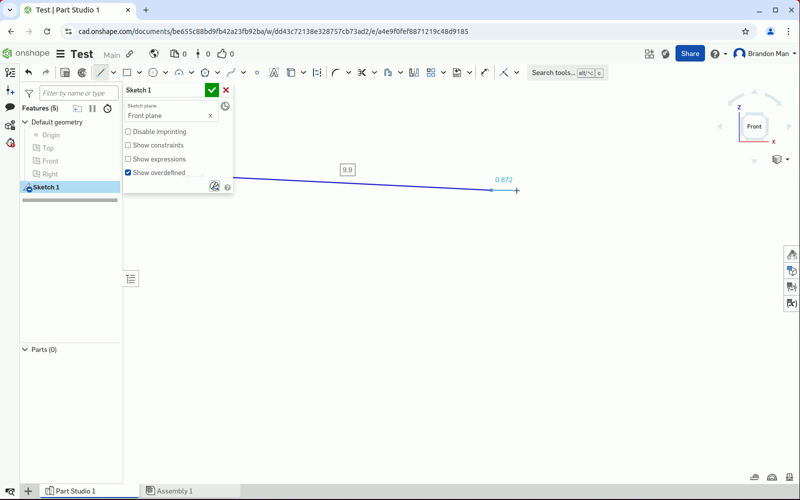
scroll(6)
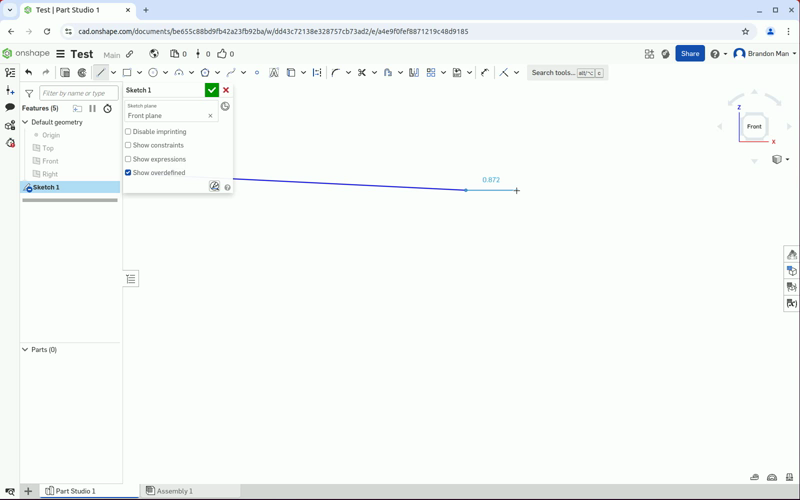
click(516, 190)
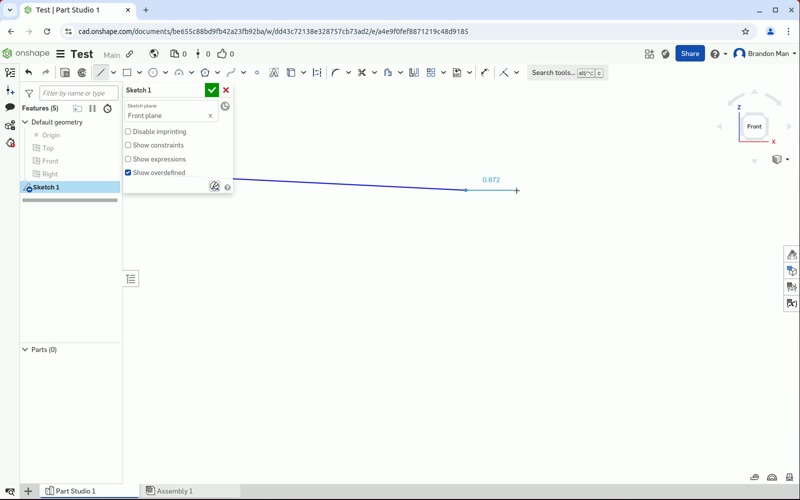
scroll(-6)
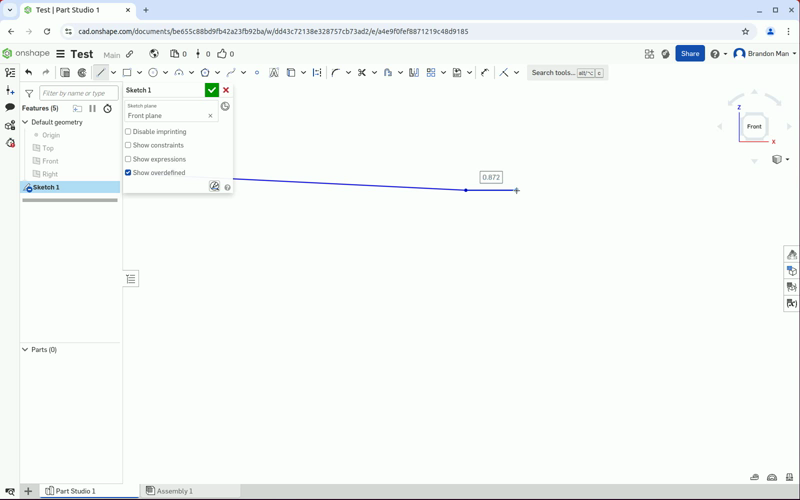
scroll(-6)
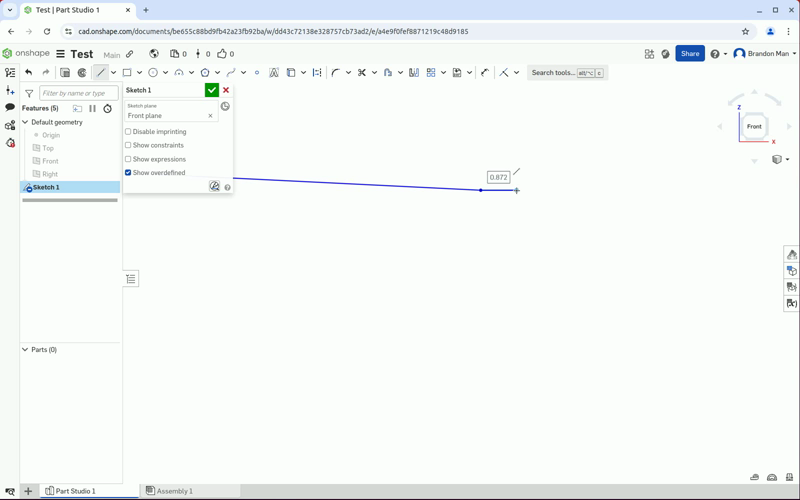
scroll(-6)
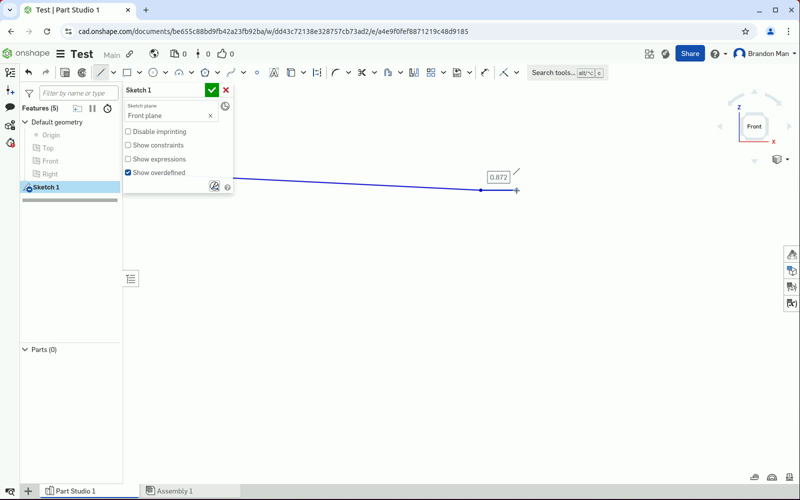
scroll(-6)
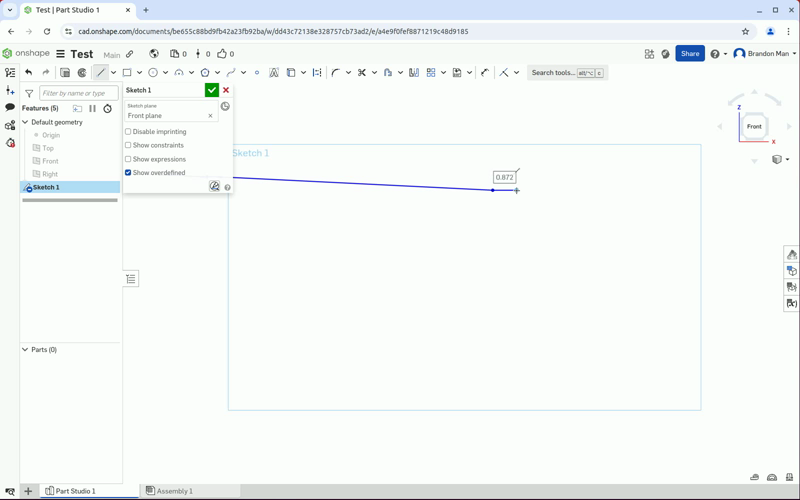
scroll(-6)
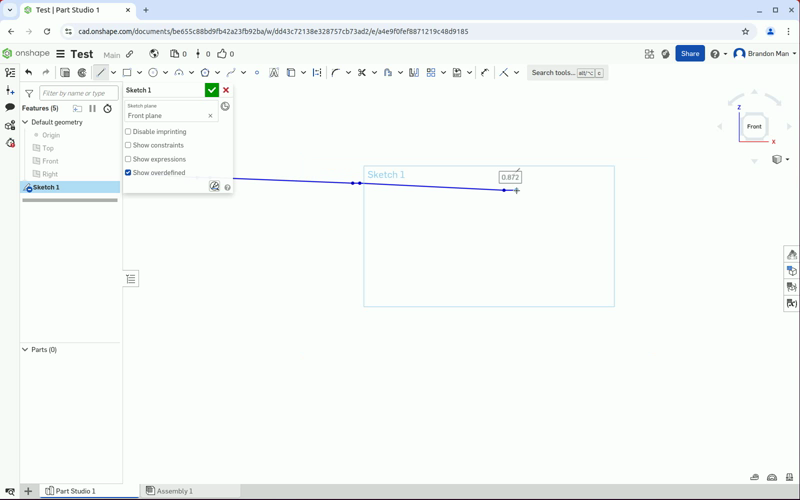
scroll(-6)
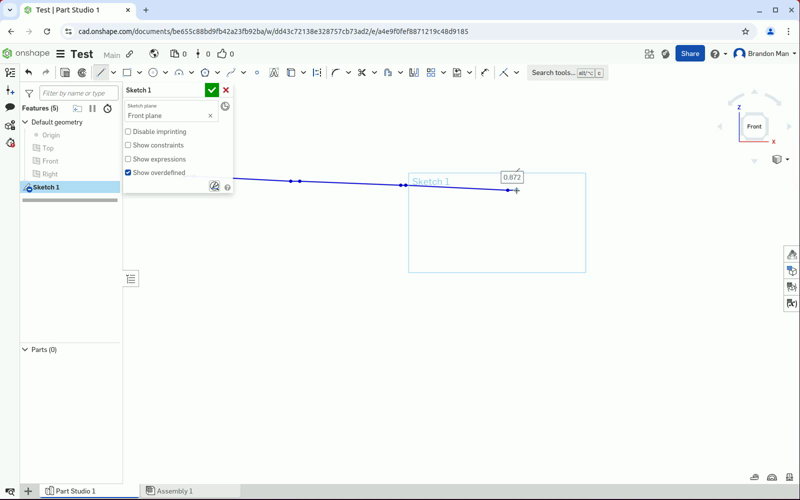
scroll(-6)
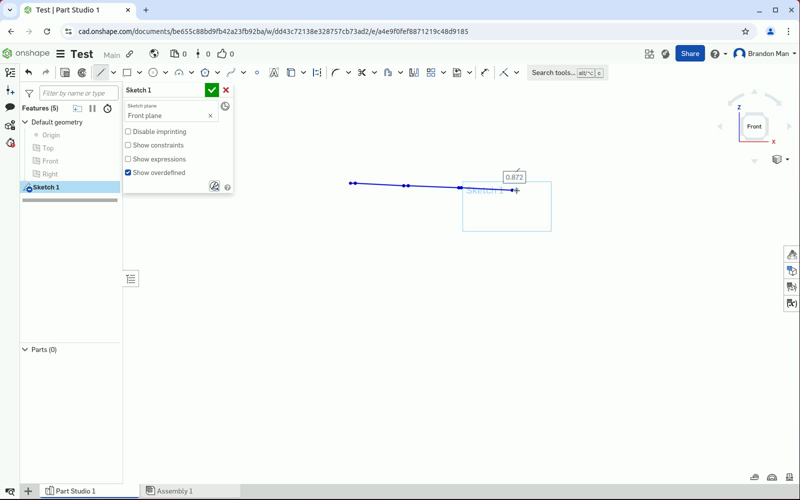
key_up(shift)
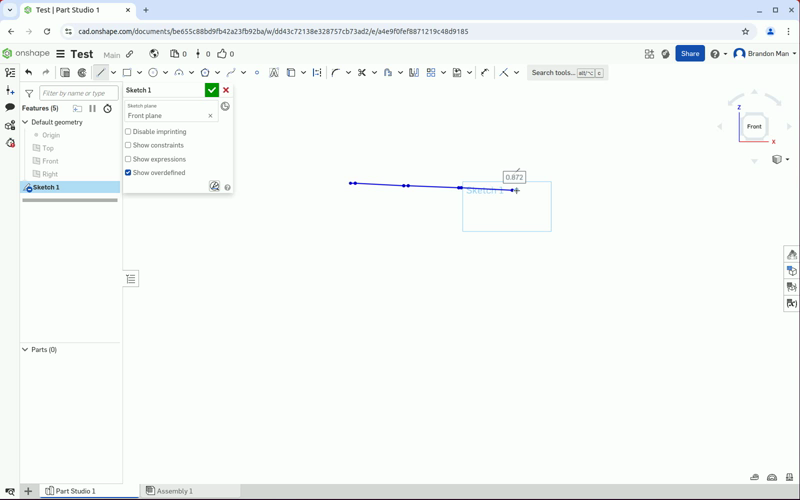
key_down(shift)
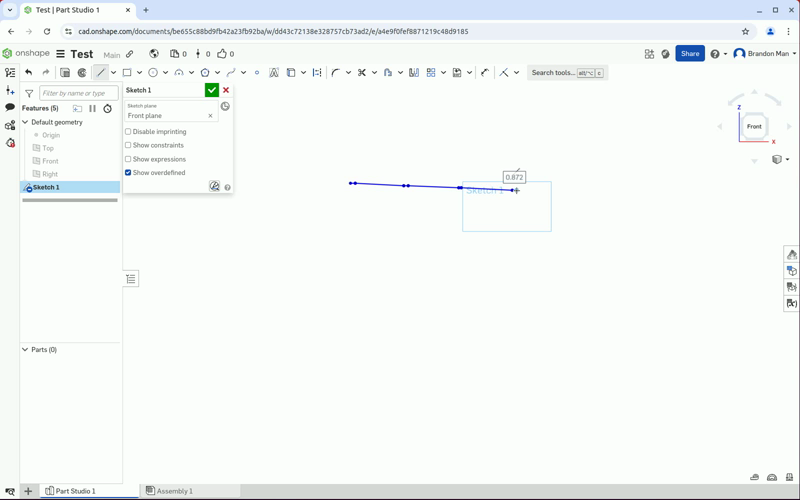
mouse_move(546, 190)
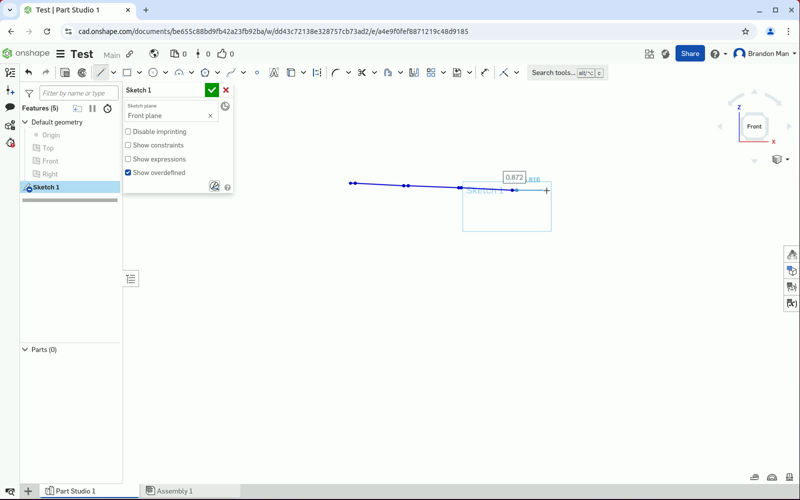
mouse_move(565, 192)
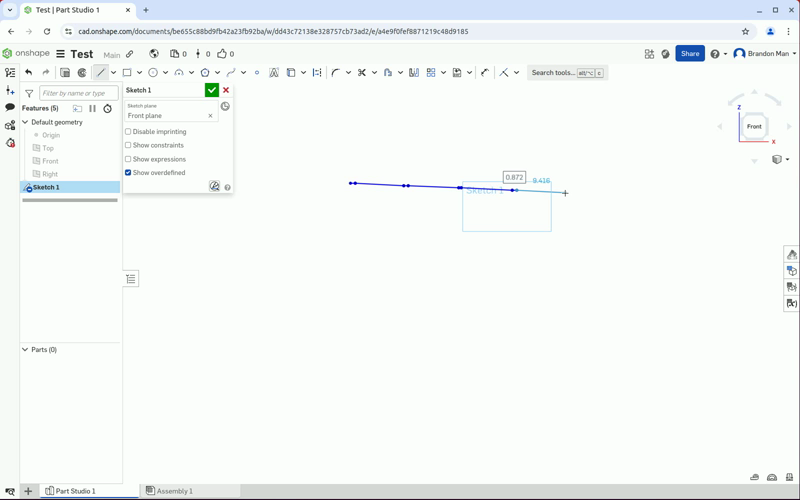
click(565, 192)
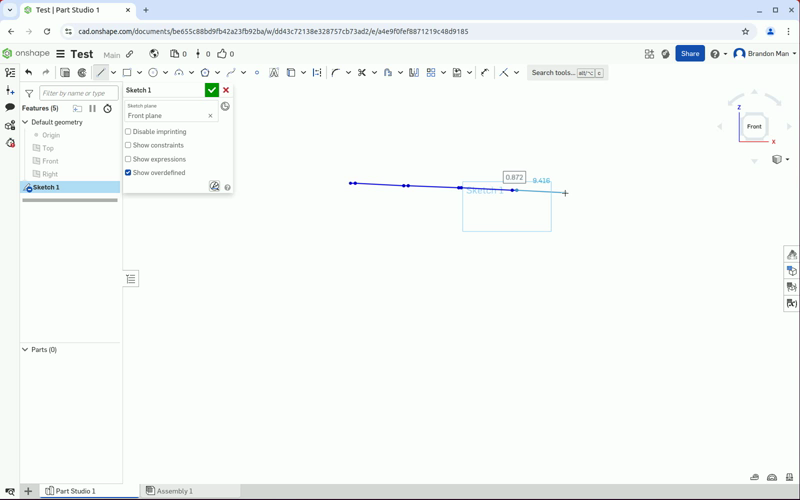
key_up(shift)
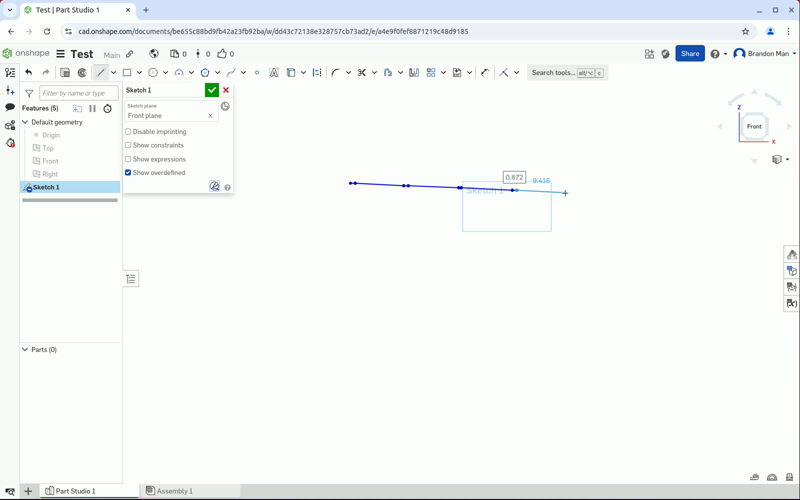
key_down(shift)
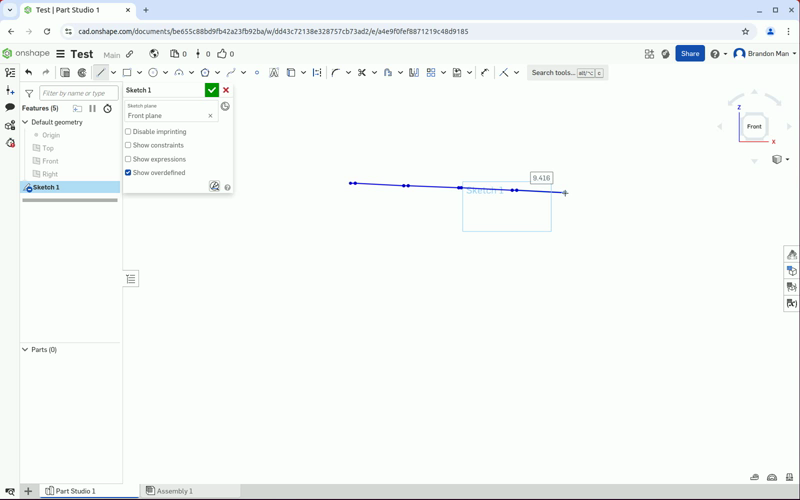
mouse_move(589, 192)
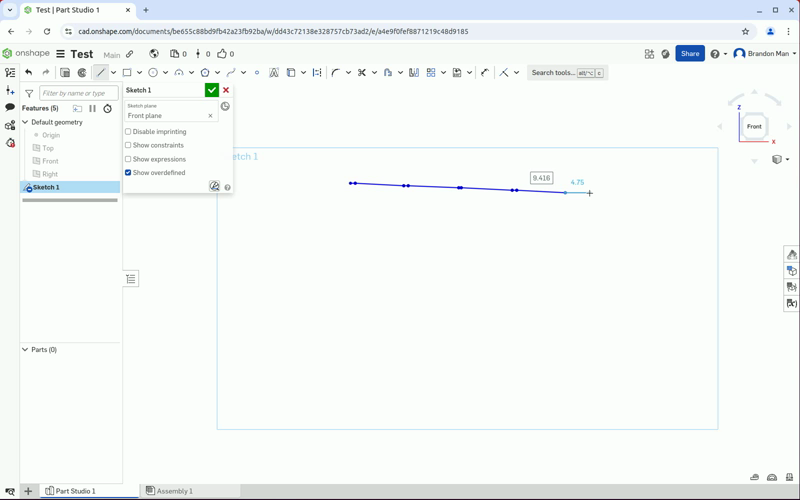
mouse_move(570, 192)
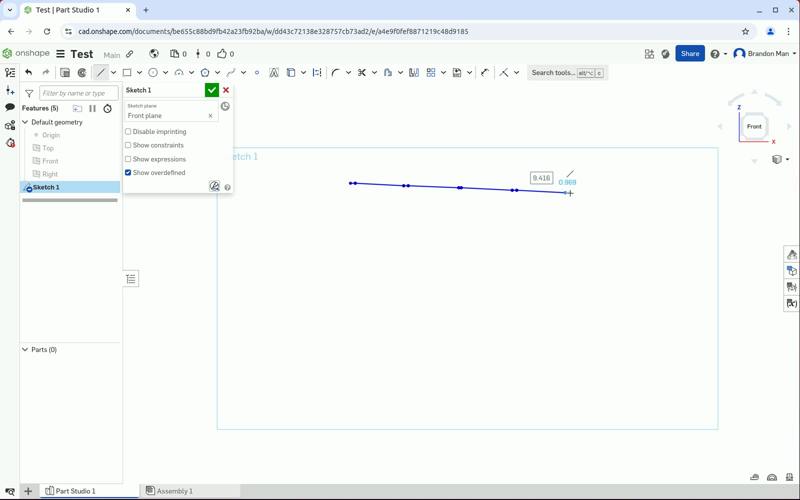
scroll(6)
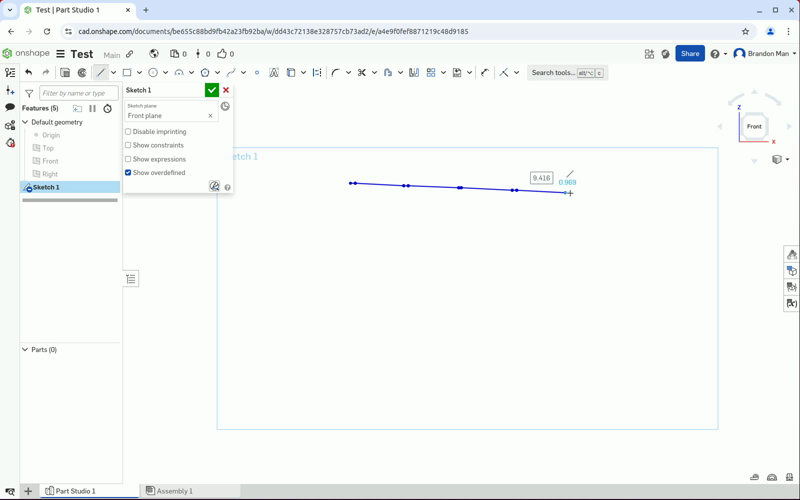
scroll(6)
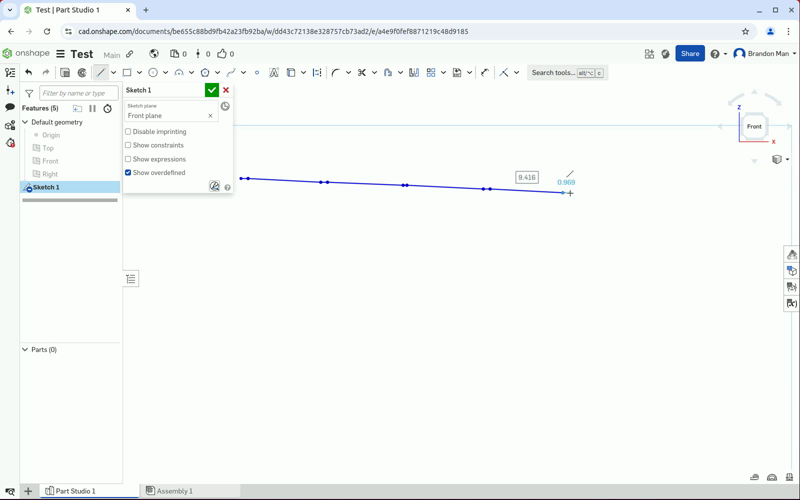
scroll(6)
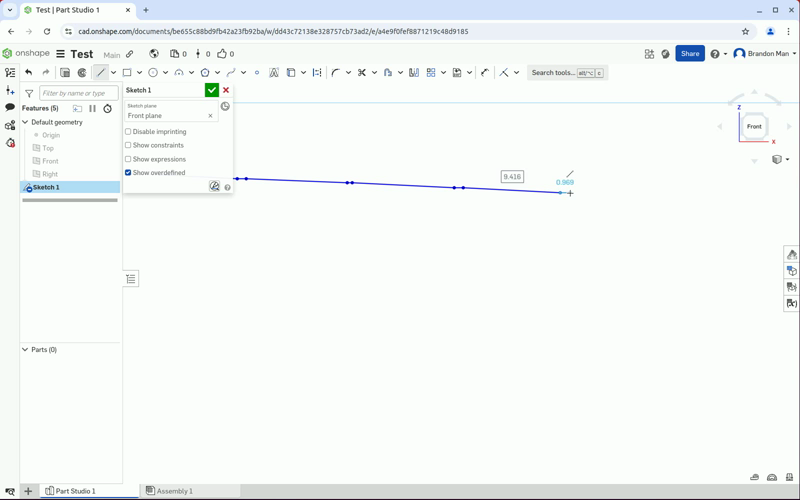
scroll(6)
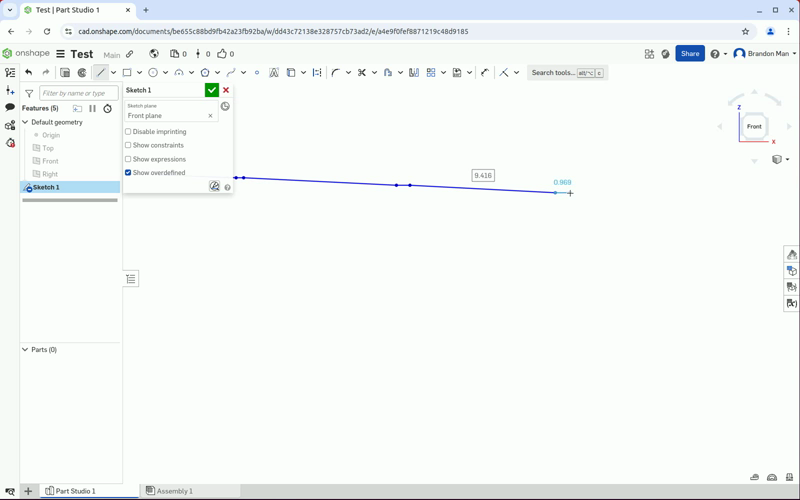
scroll(6)
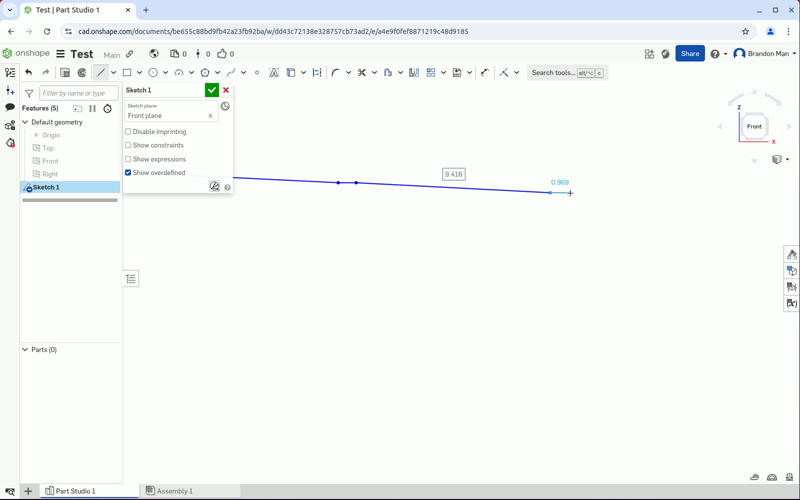
scroll(6)
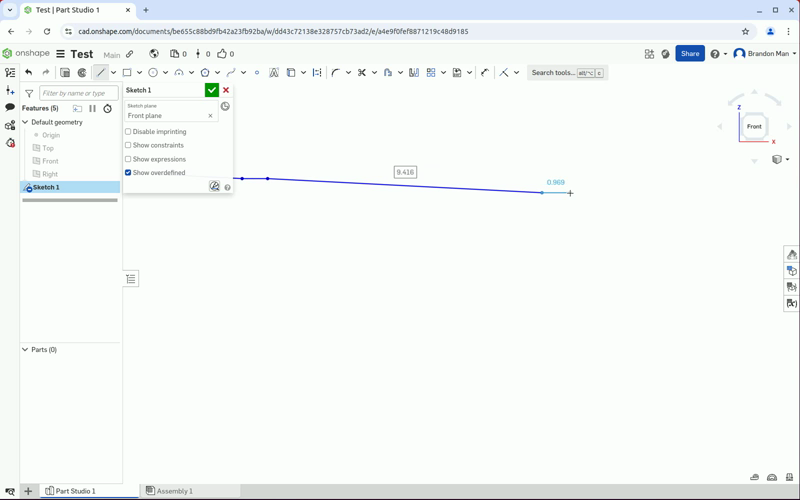
scroll(6)
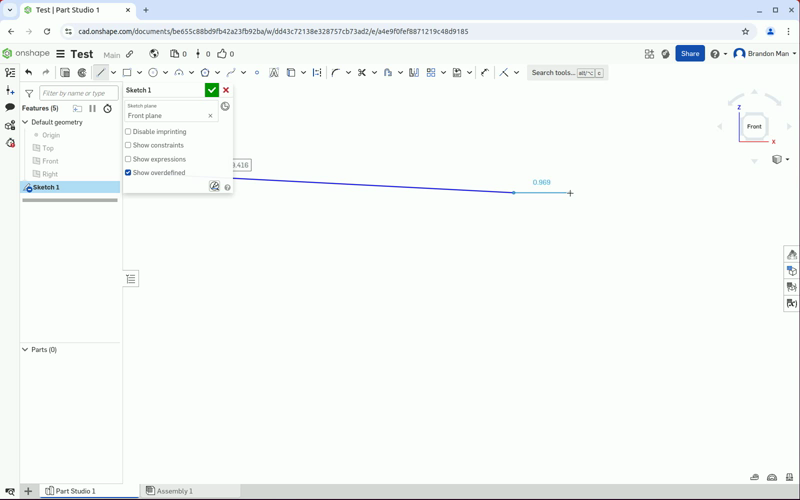
click(570, 192)
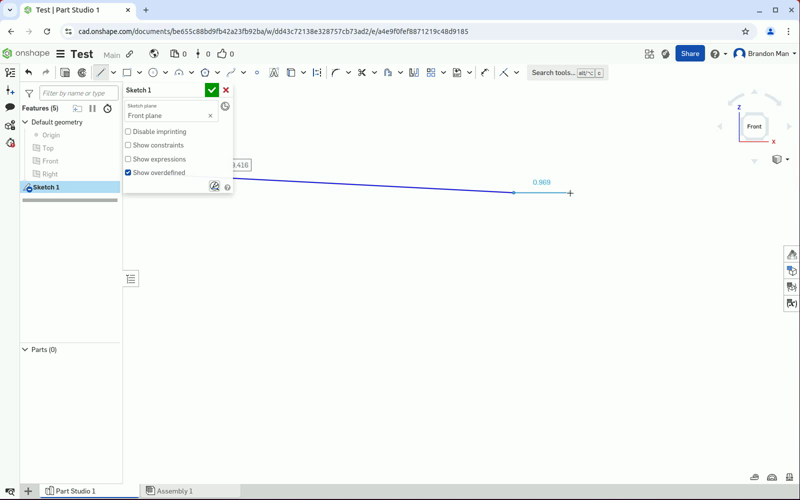
scroll(-6)
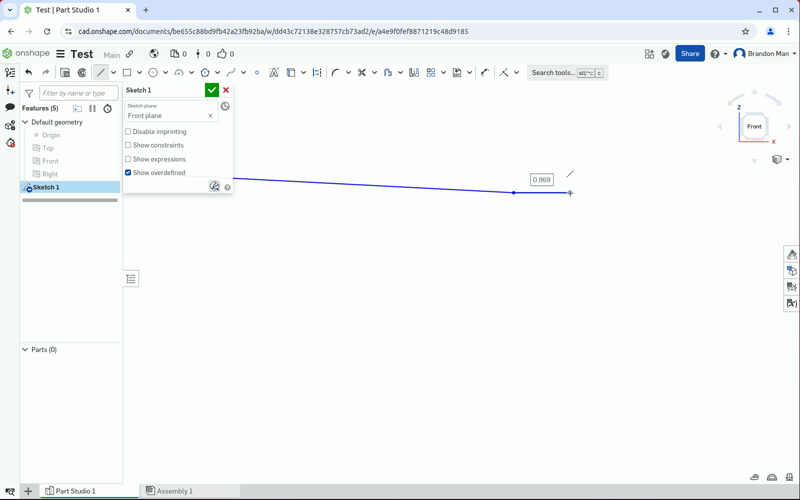
scroll(-6)
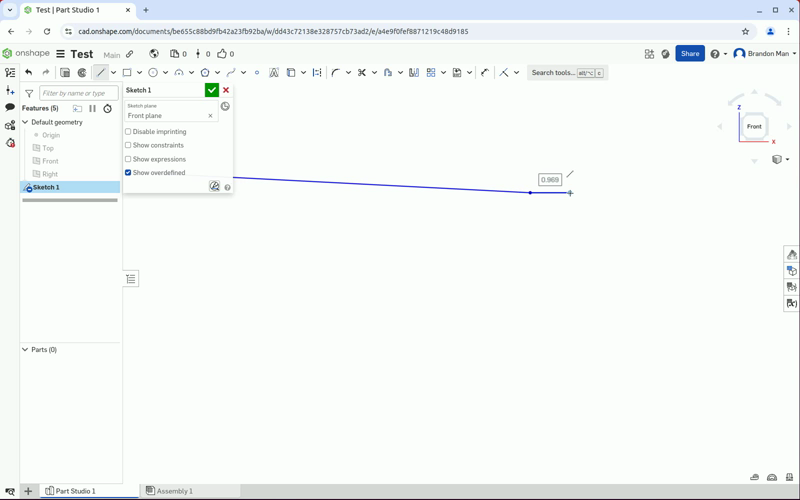
scroll(-6)
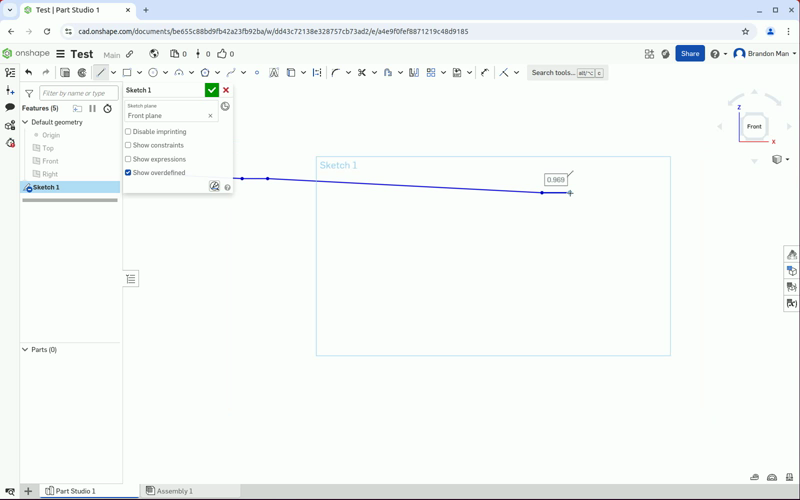
scroll(-6)
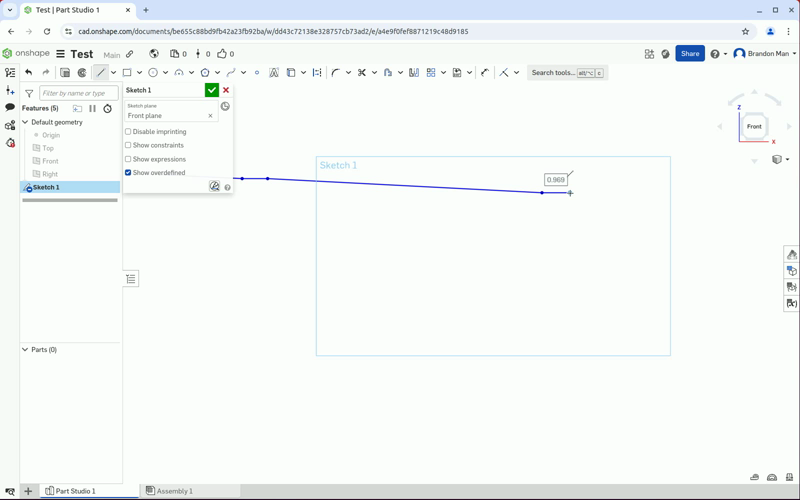
scroll(-6)
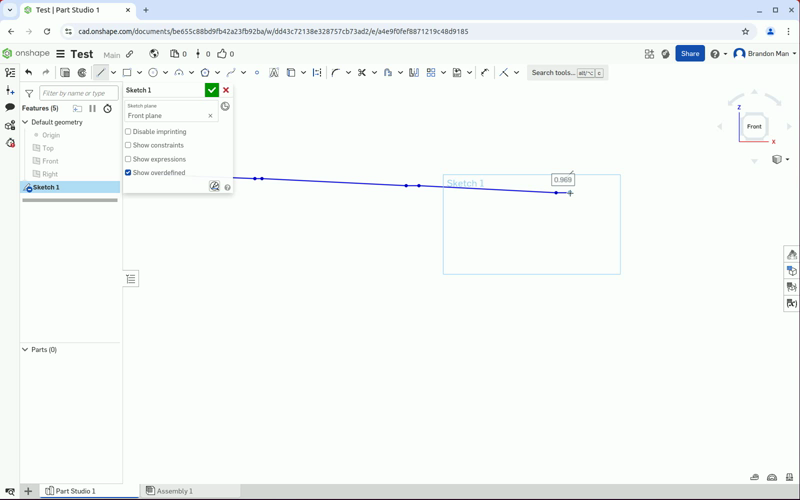
scroll(-6)
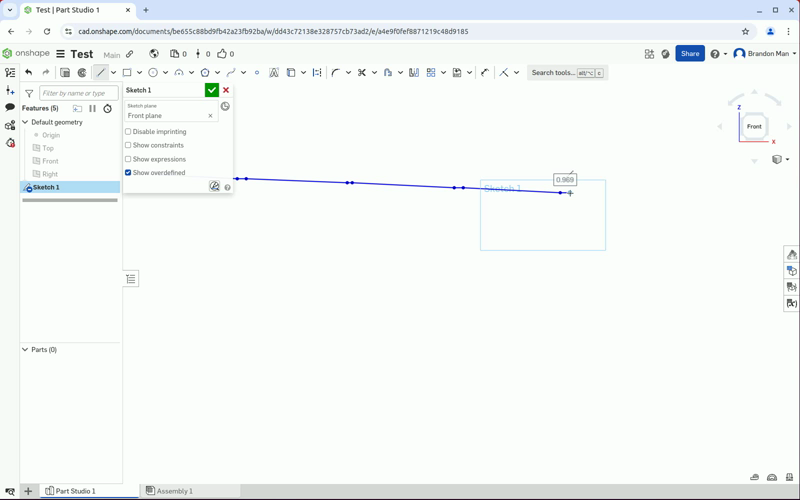
scroll(-6)
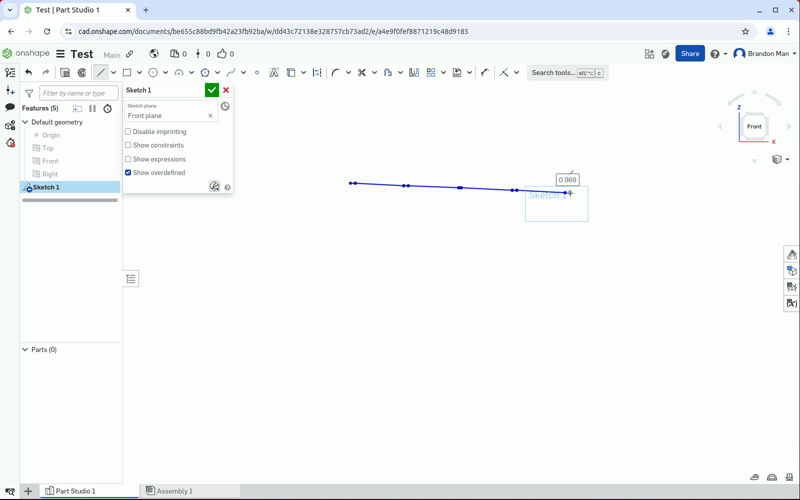
key_up(shift)
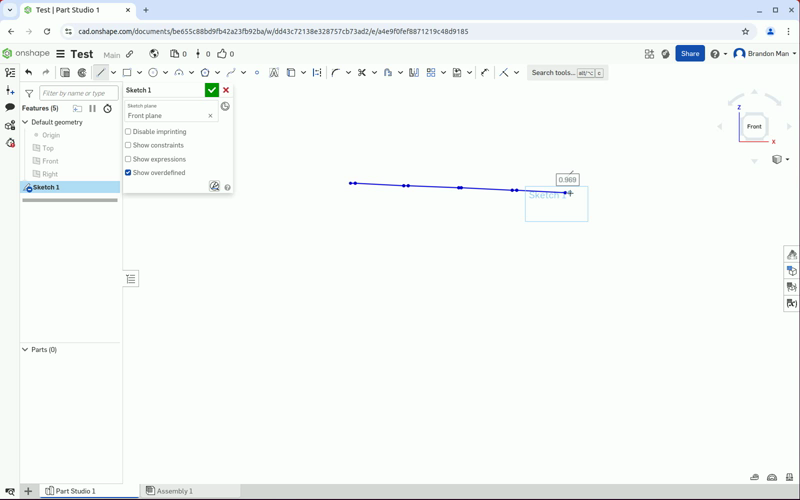
key_down(shift)
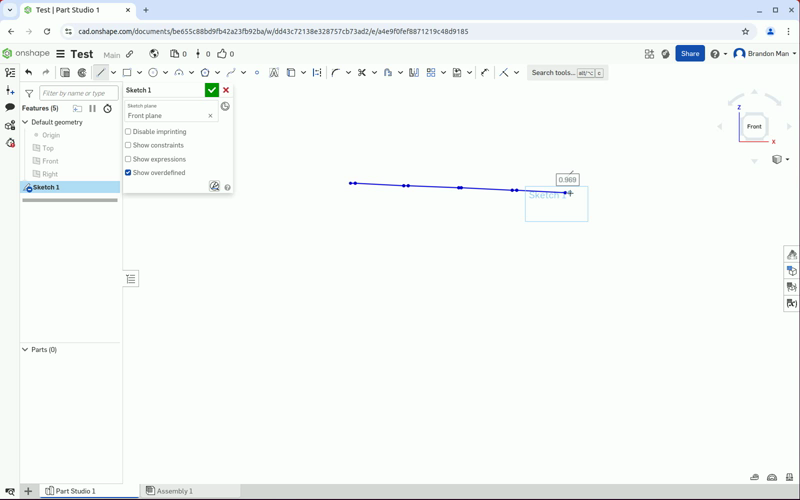
mouse_move(589, 192)
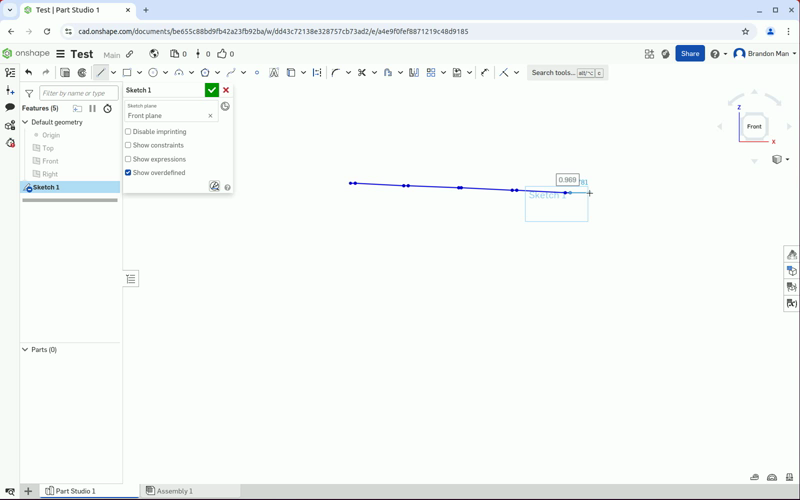
mouse_move(570, 187)
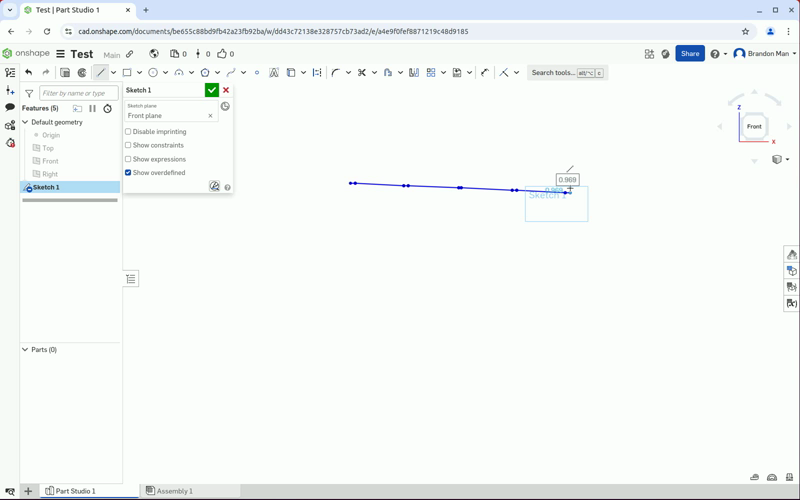
scroll(6)
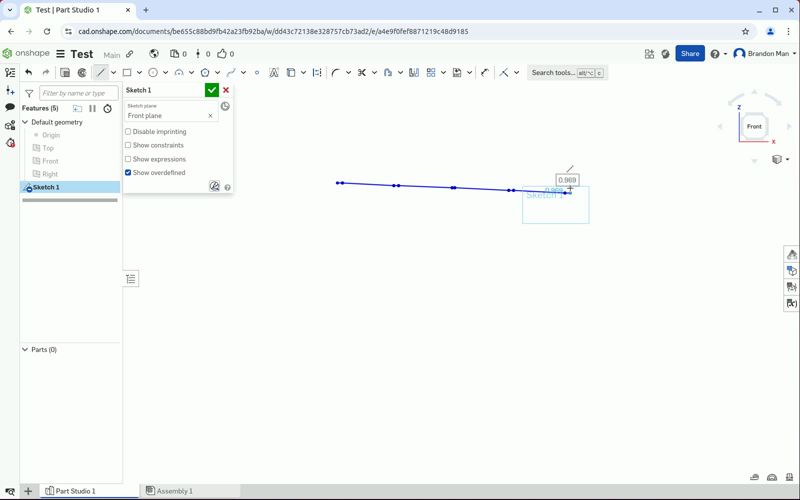
scroll(6)
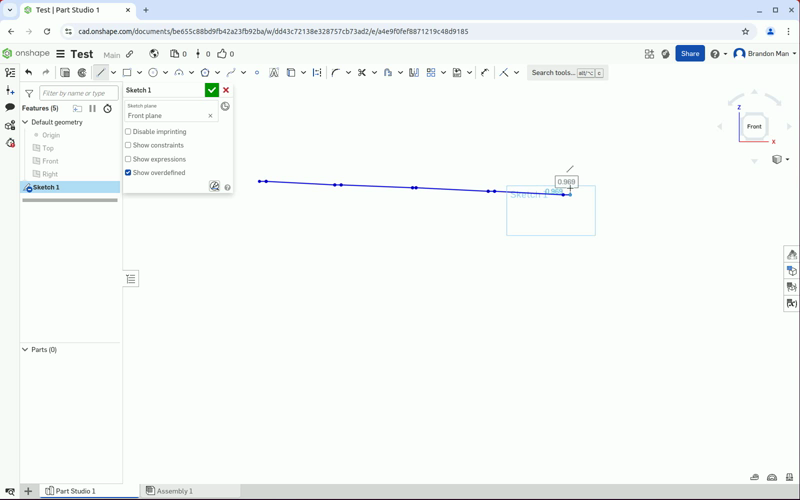
scroll(6)
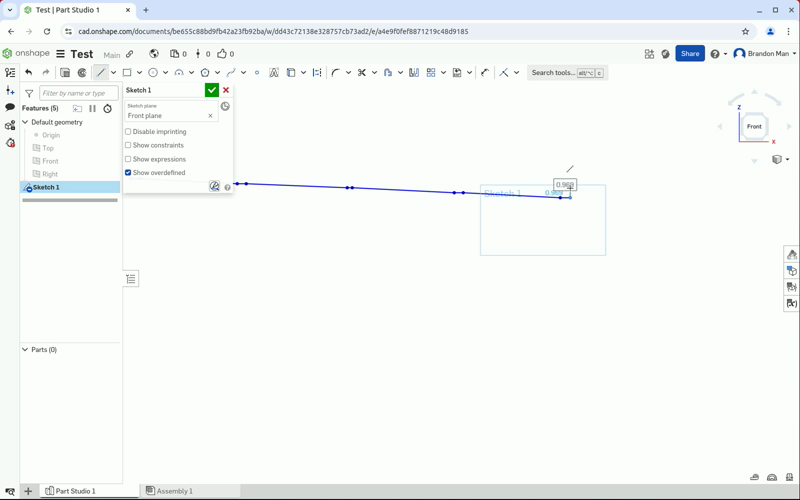
scroll(6)
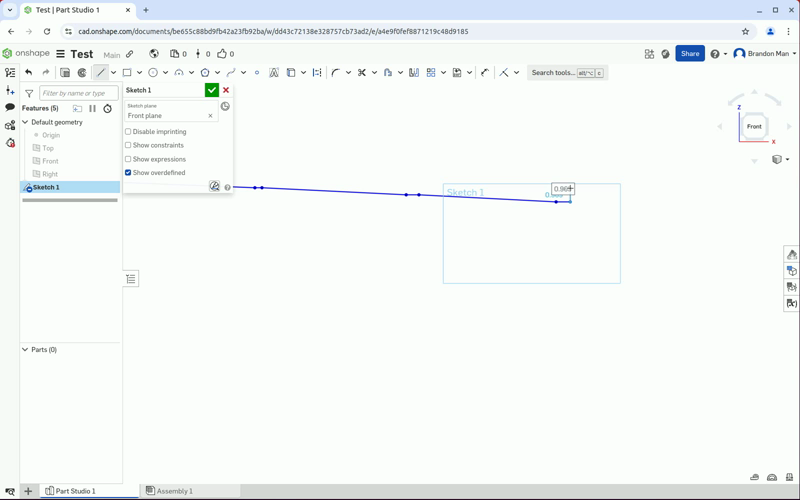
scroll(6)
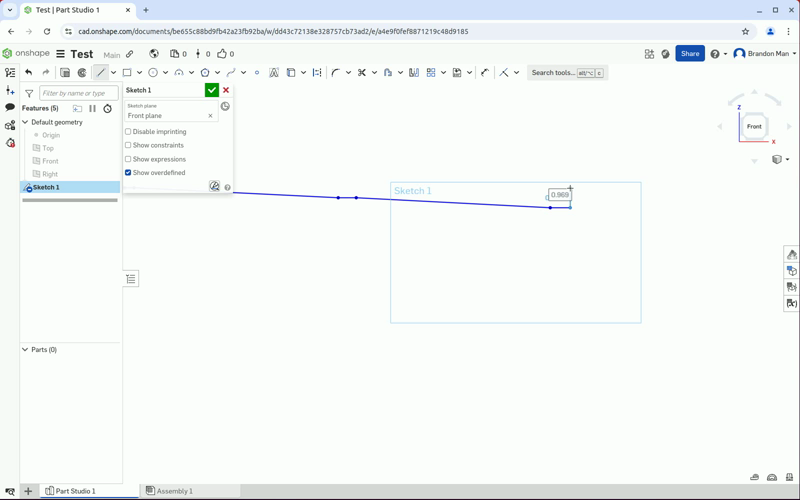
scroll(6)
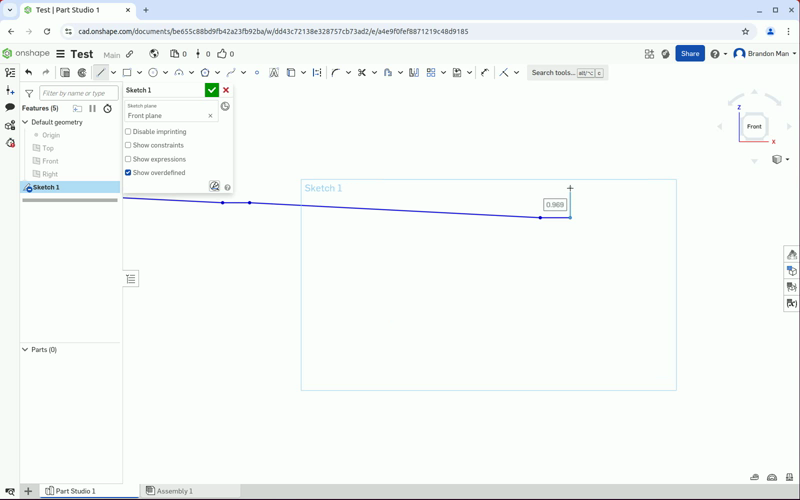
scroll(6)
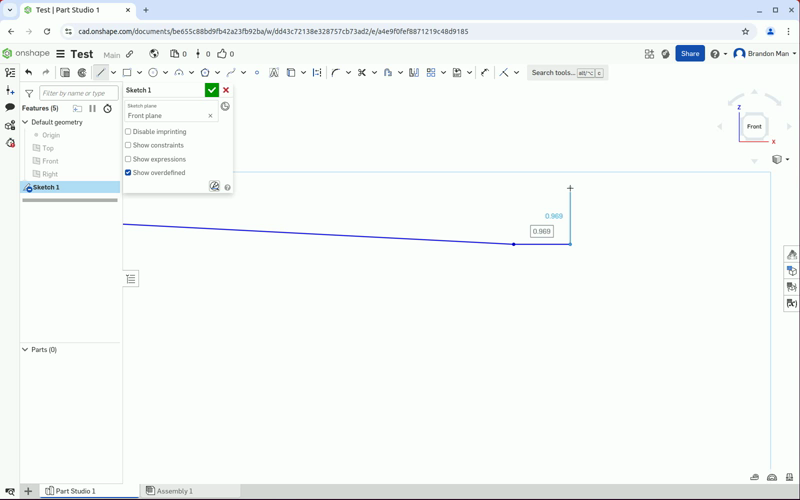
click(570, 187)
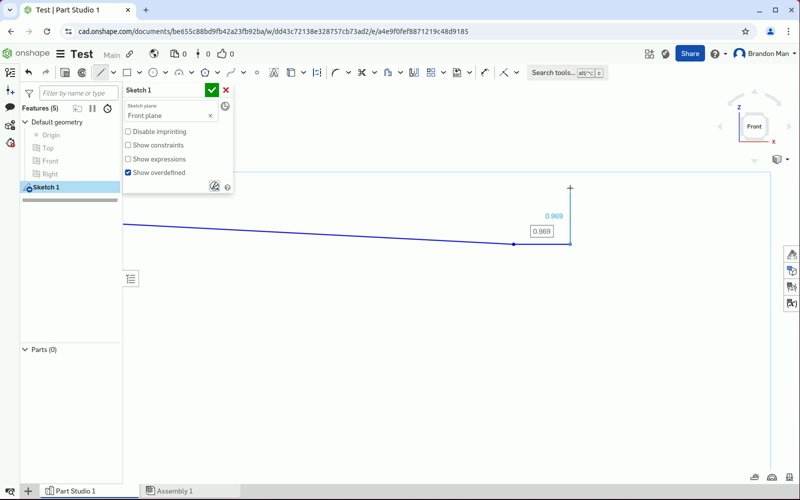
scroll(-6)
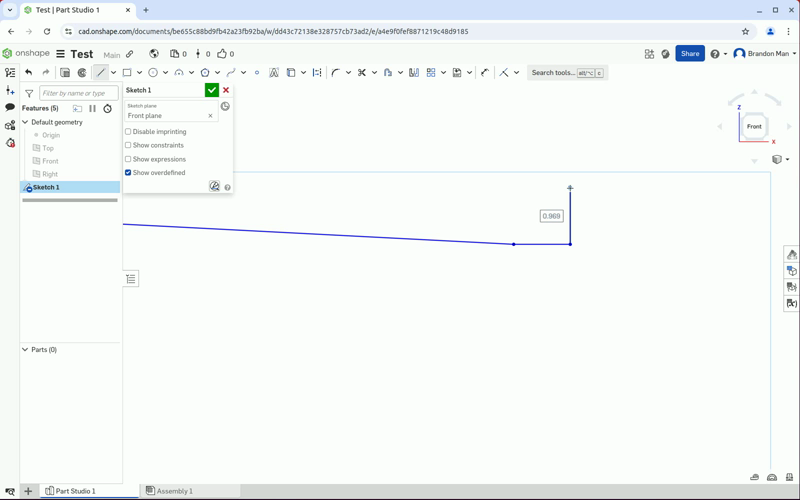
scroll(-6)
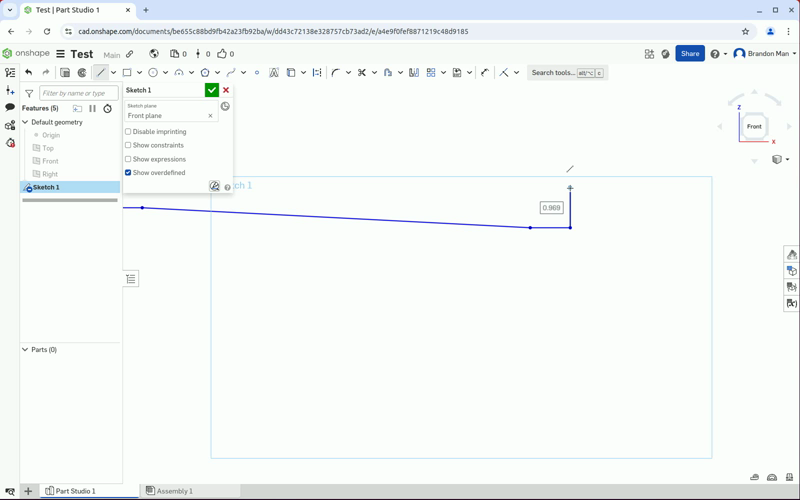
scroll(-6)
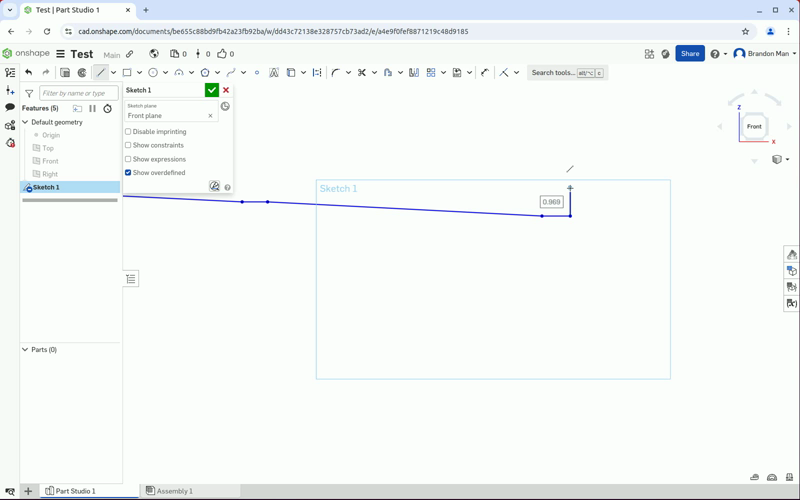
scroll(-6)
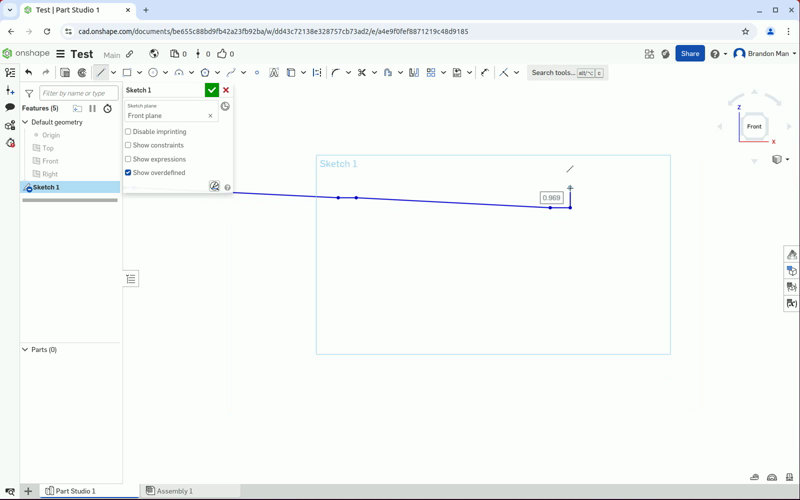
scroll(-6)
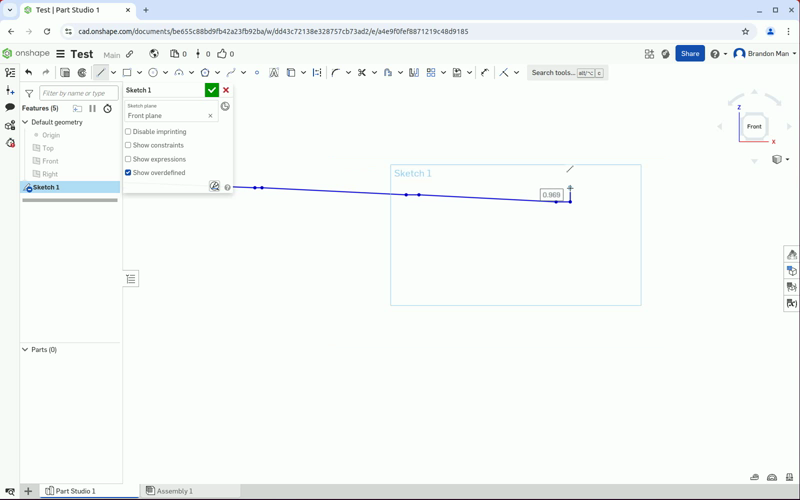
scroll(-6)
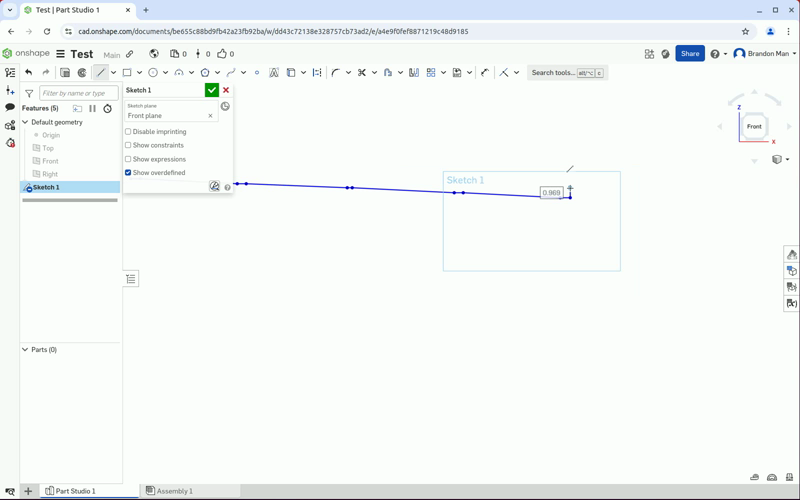
scroll(-6)
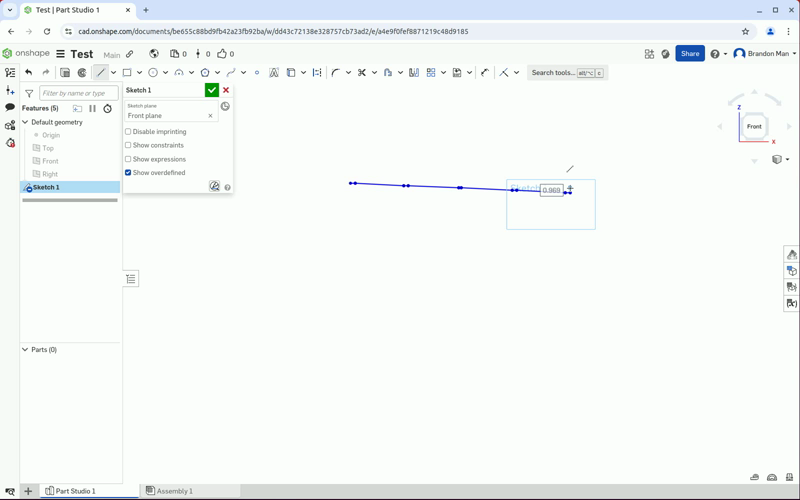
key_up(shift)
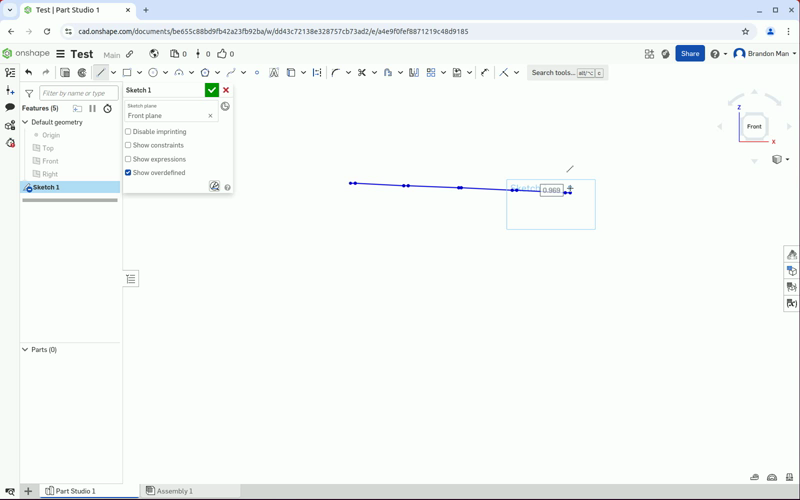
key_down(shift)
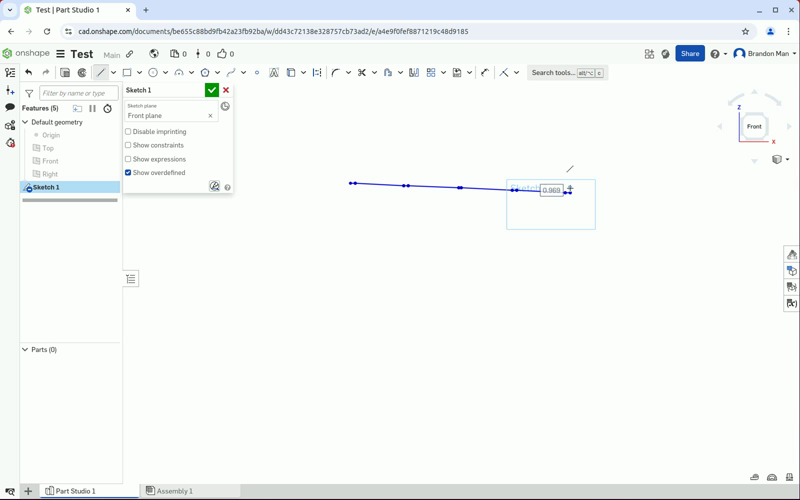
mouse_move(350, 178)
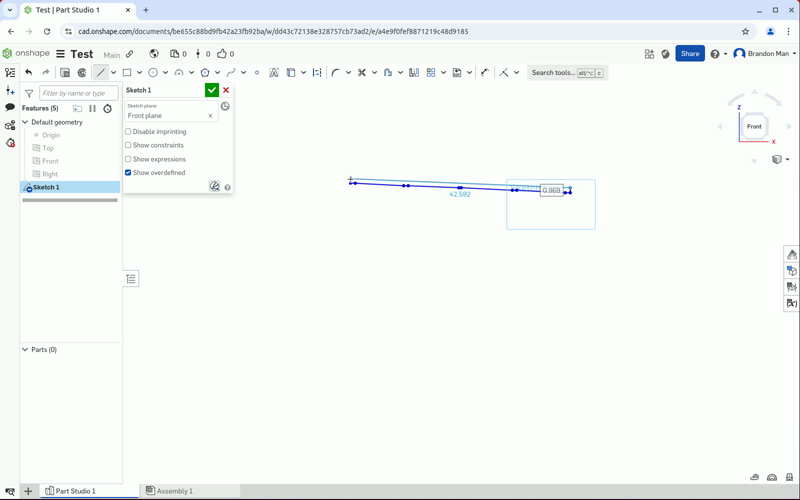
click(350, 178)
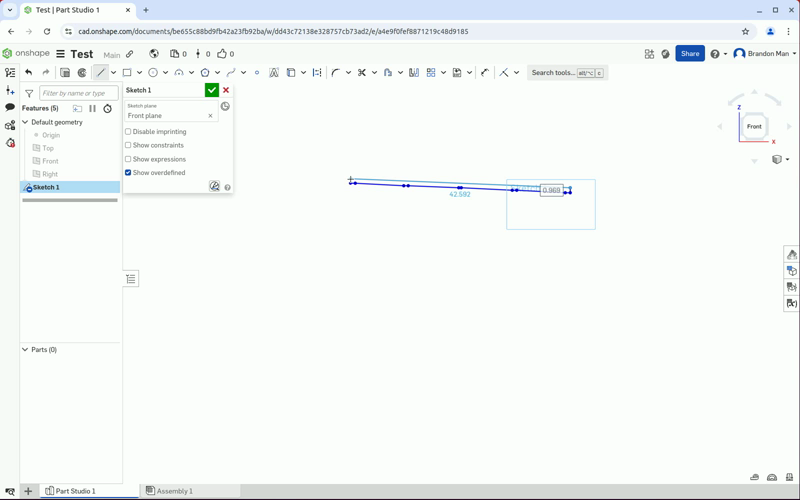
key_up(shift)
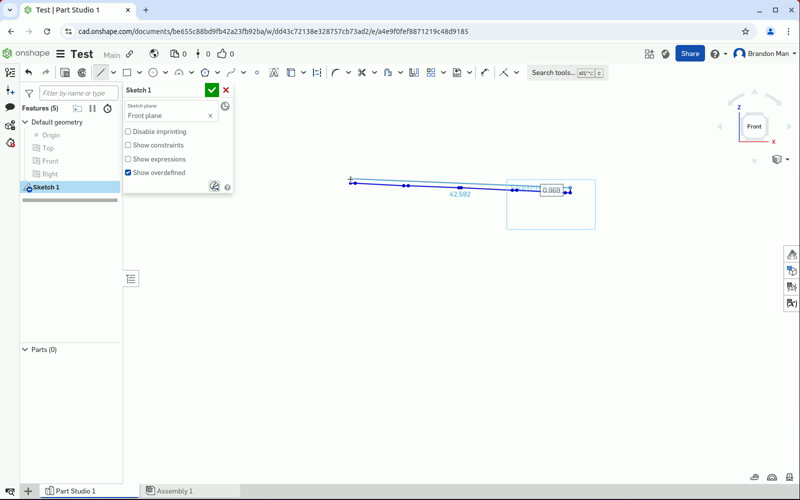
mouse_move(380, 178)
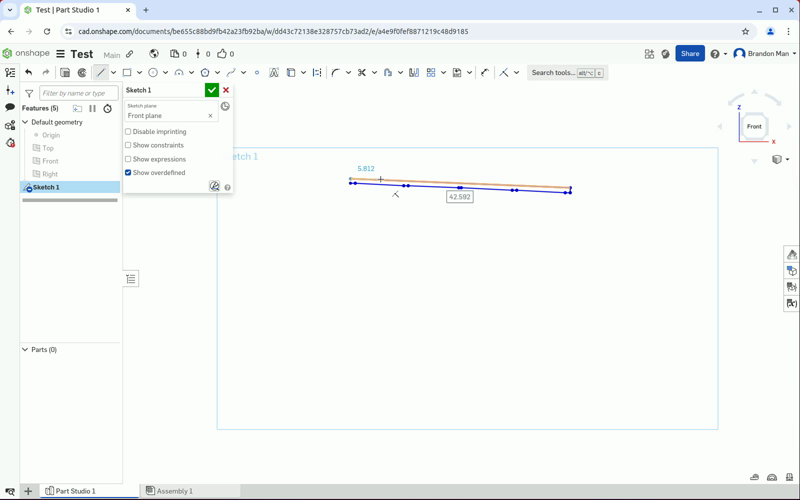
key_down(shift)
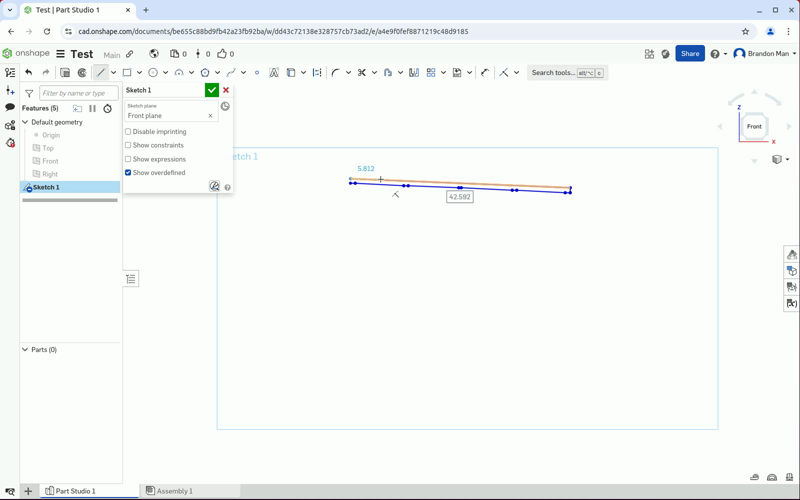
mouse_move(350, 183)
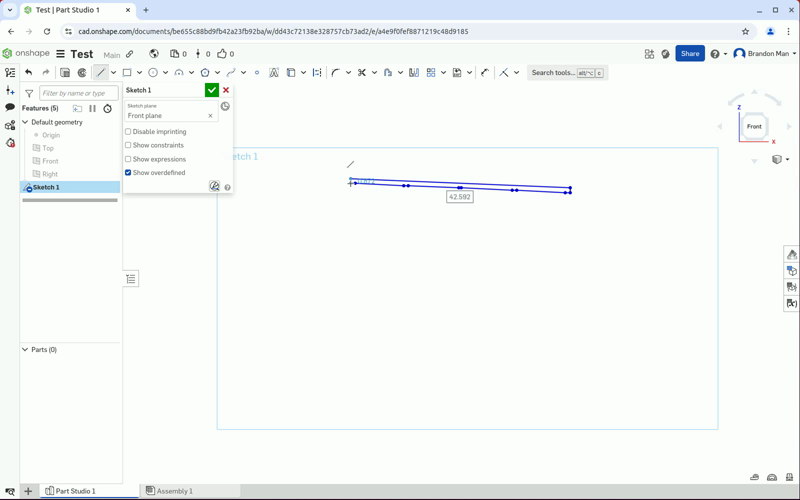
scroll(6)
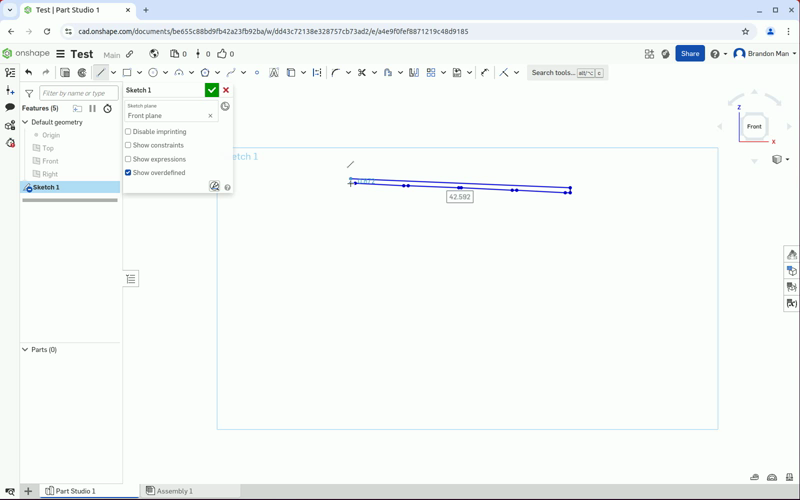
scroll(6)
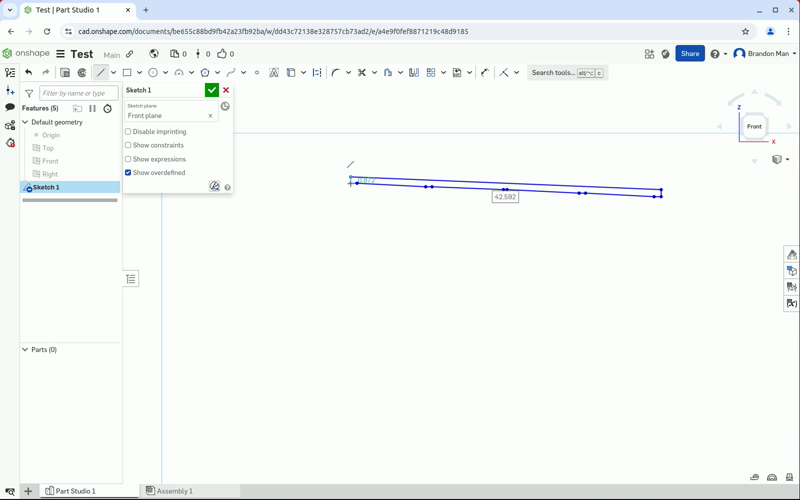
scroll(6)
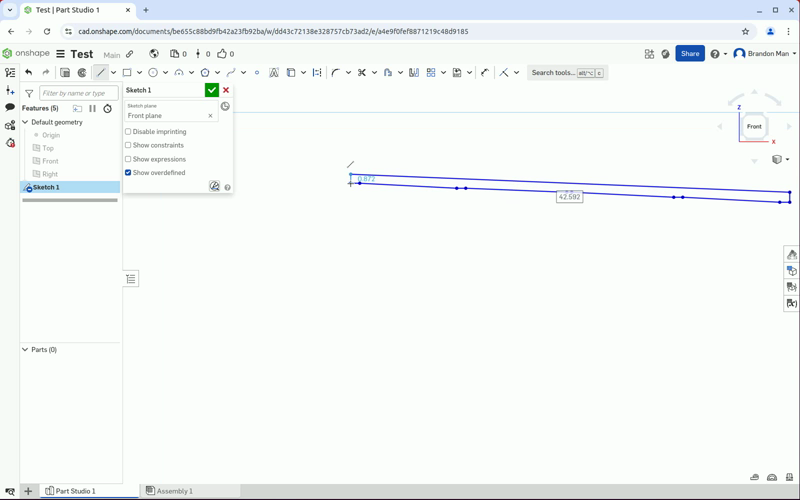
scroll(6)
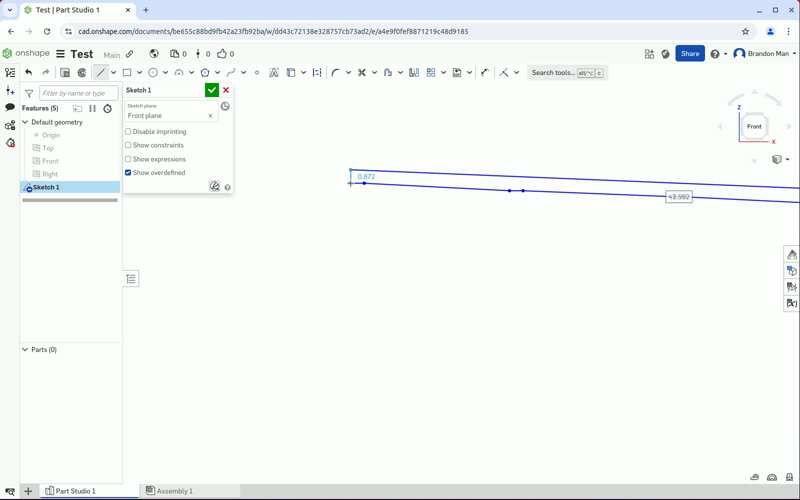
scroll(6)
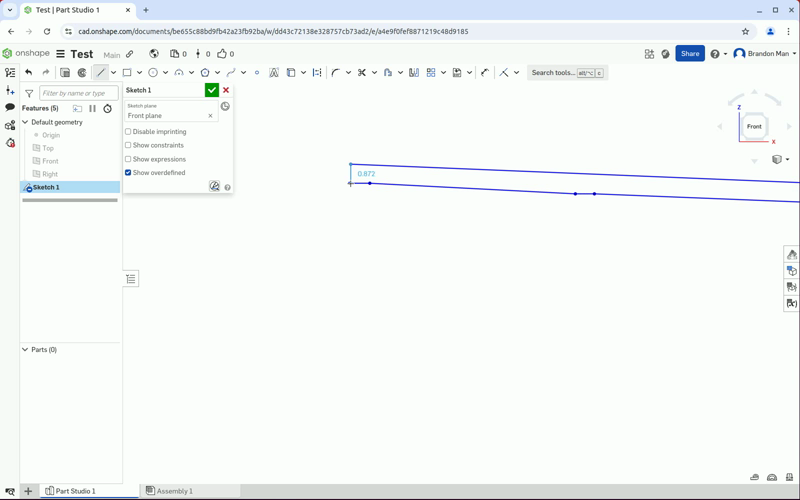
scroll(6)
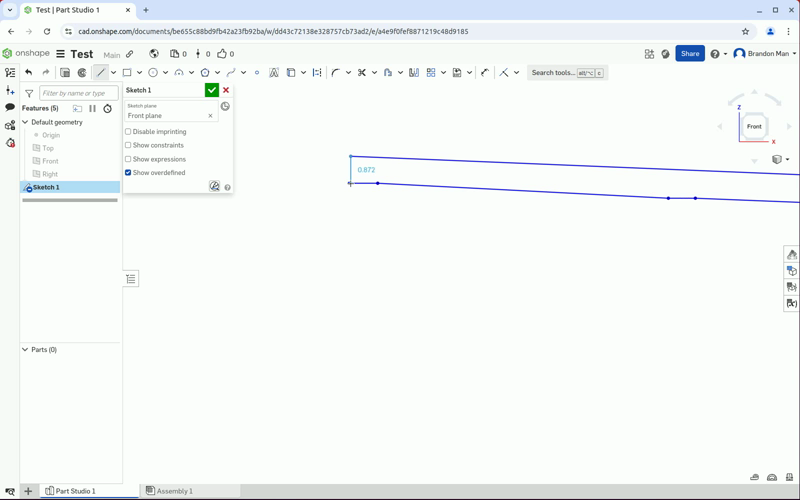
scroll(6)
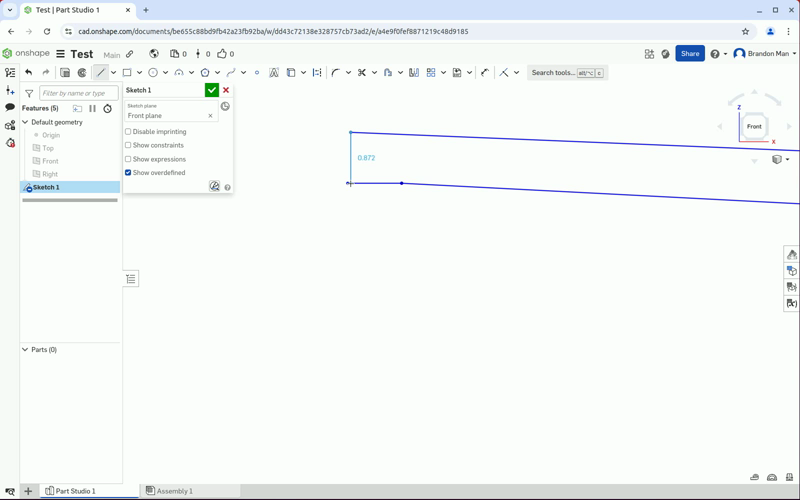
key_up(shift)
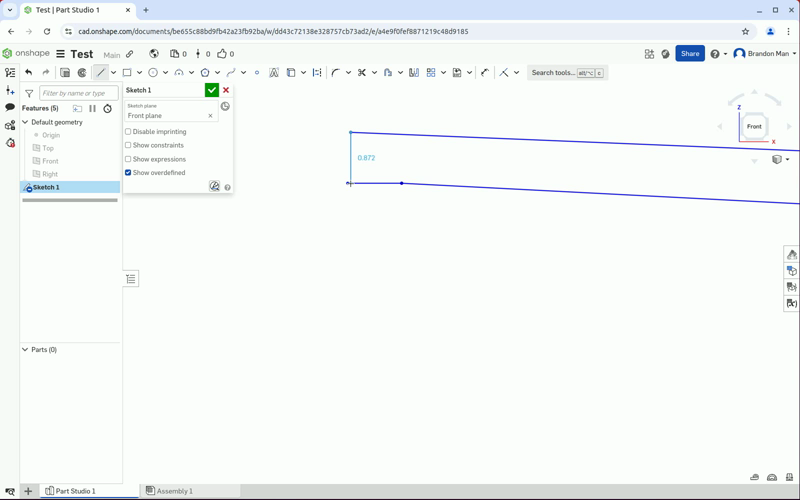
click(350, 183)
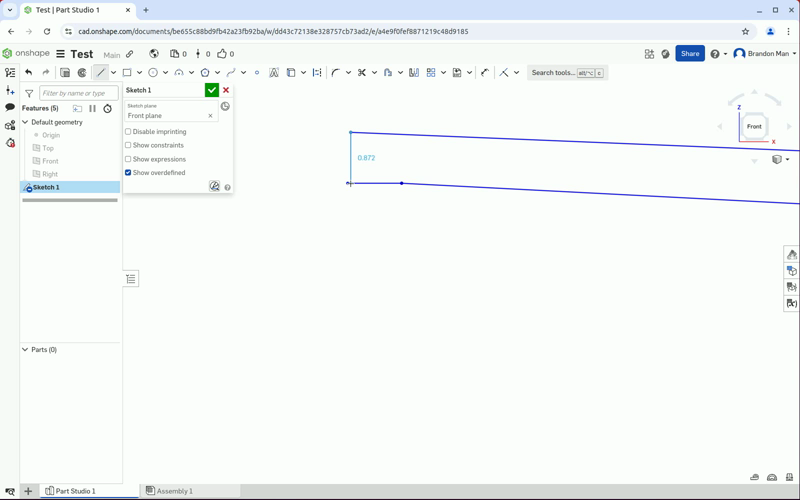
scroll(-6)
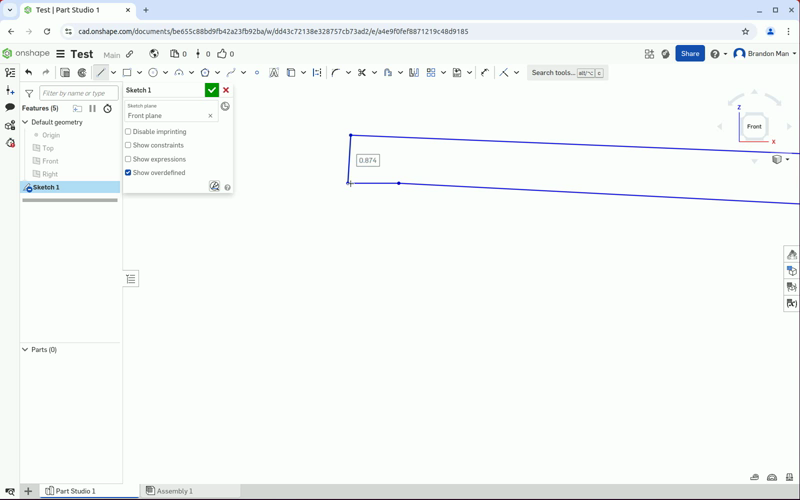
scroll(-6)
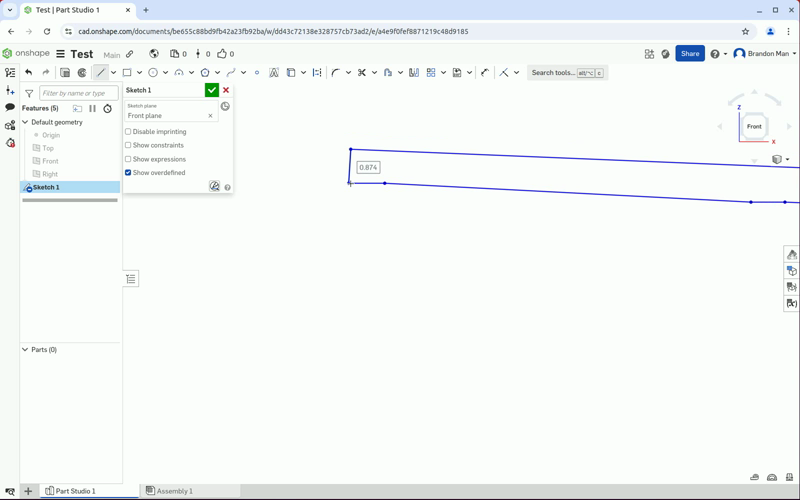
scroll(-6)
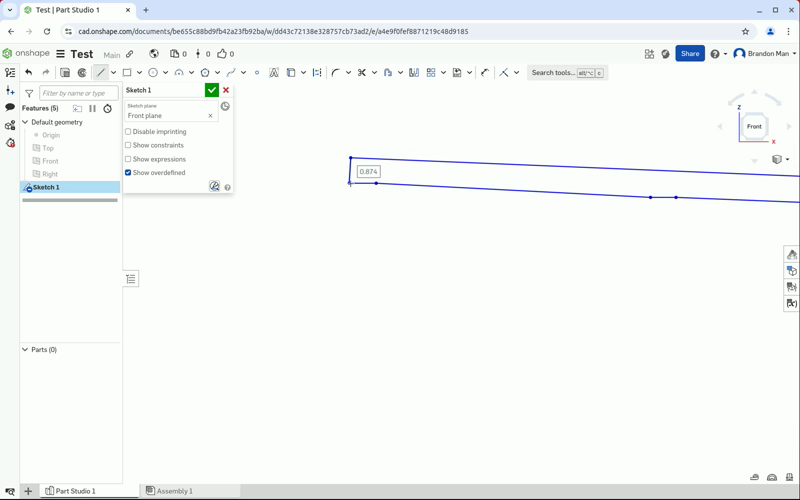
scroll(-6)
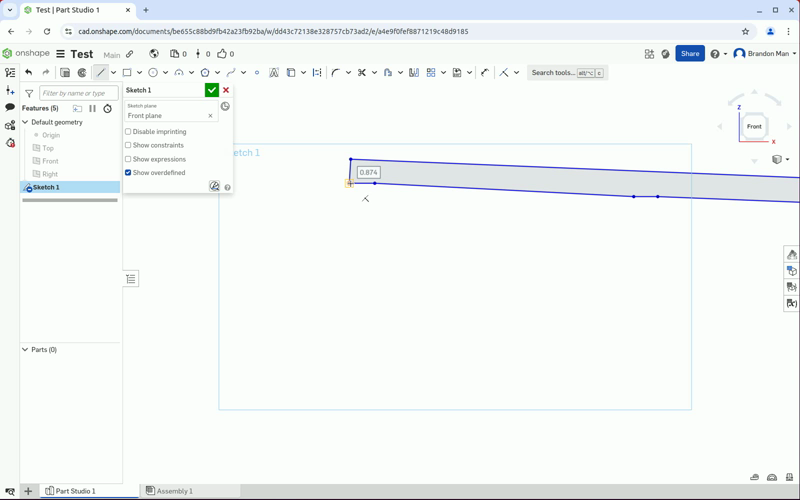
scroll(-6)
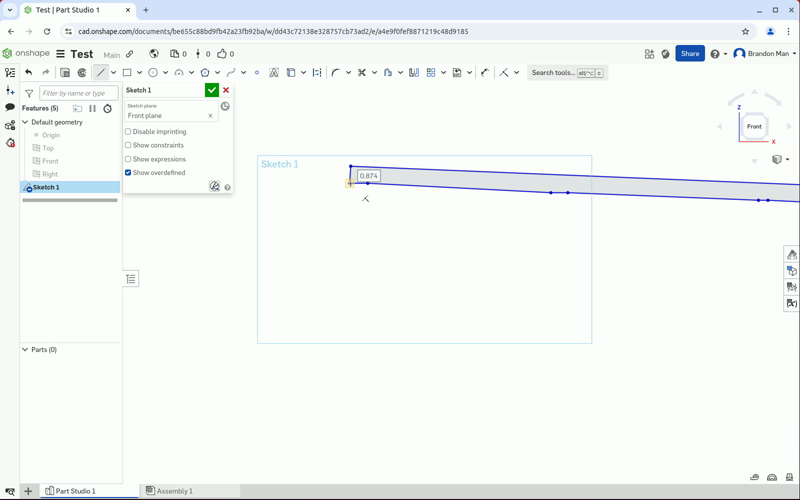
scroll(-6)
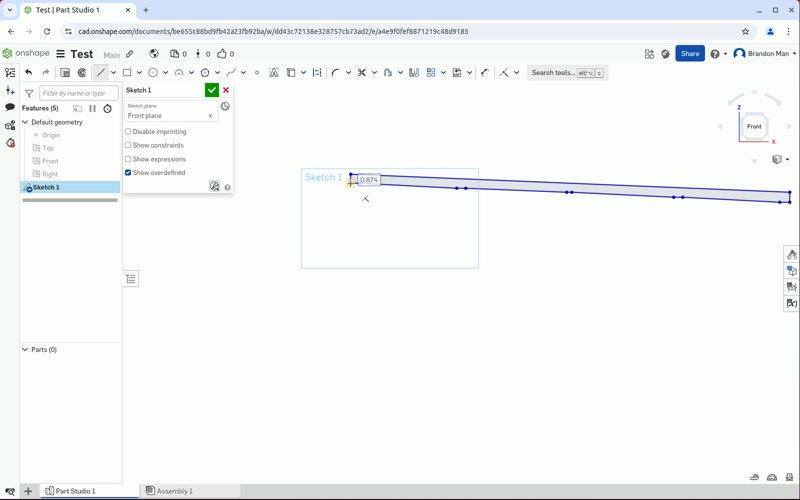
scroll(-6)
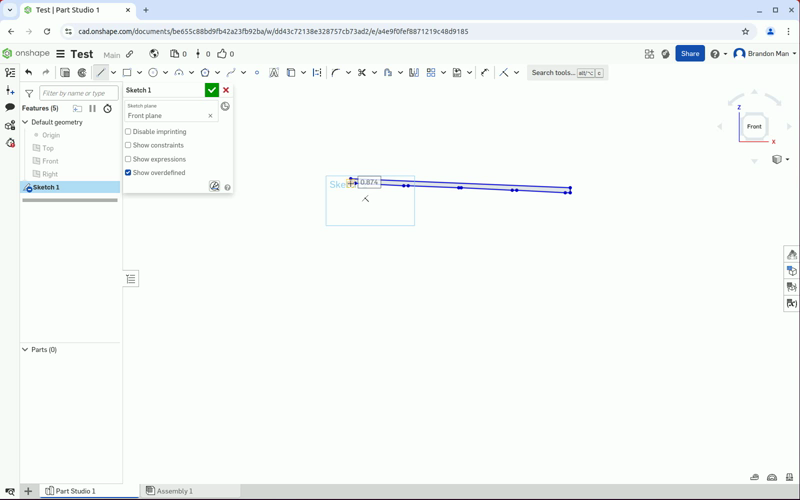
key(esc)
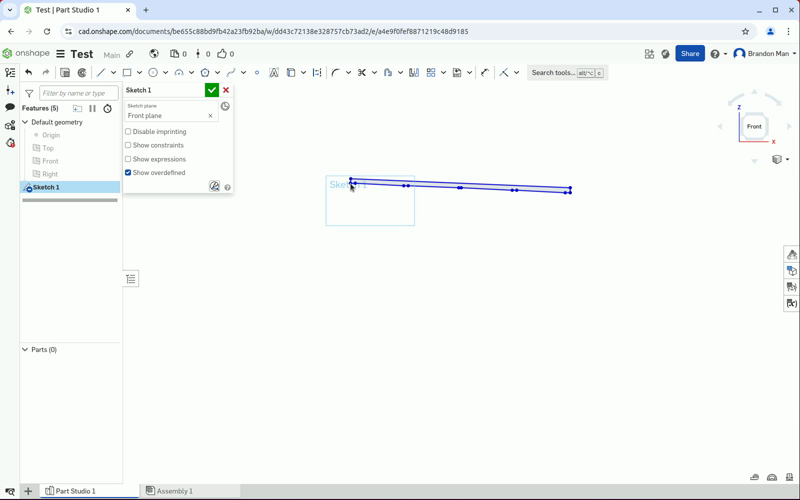
mouse_move(435, 186)
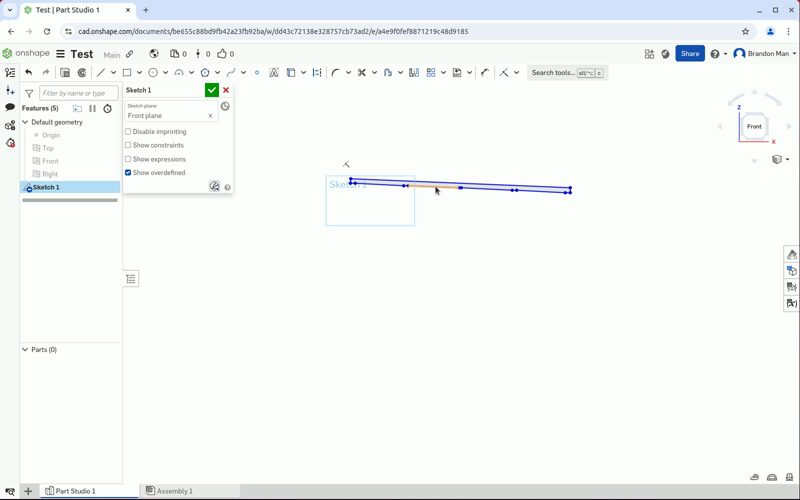
scroll(6)
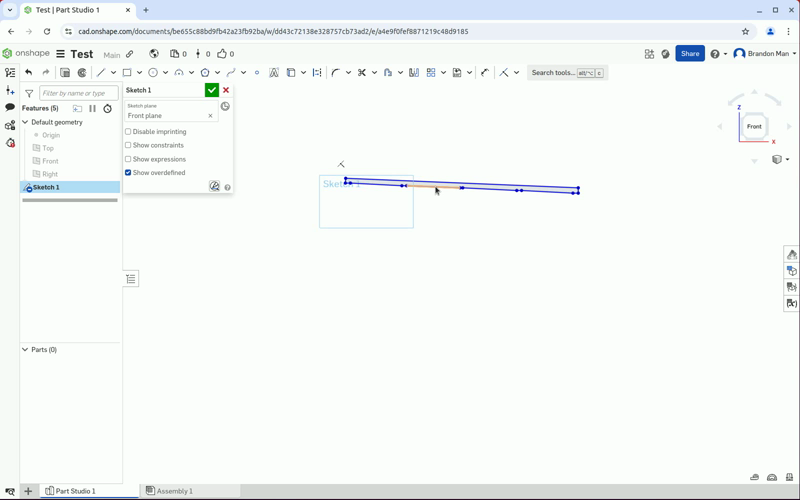
scroll(6)
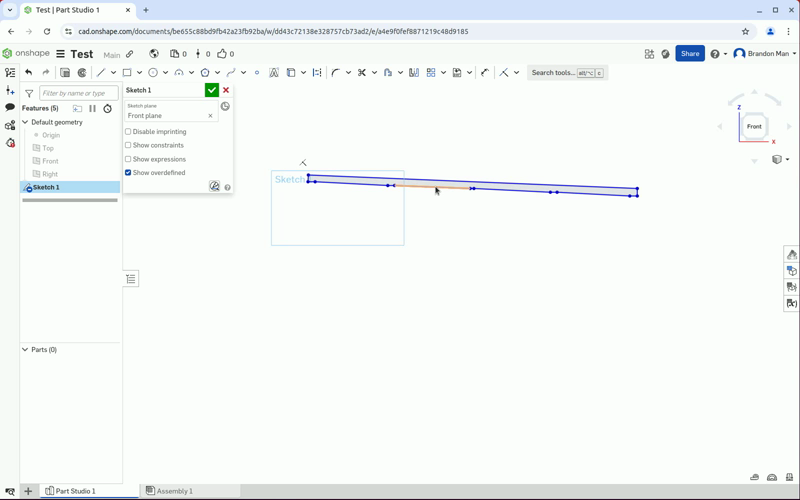
scroll(6)
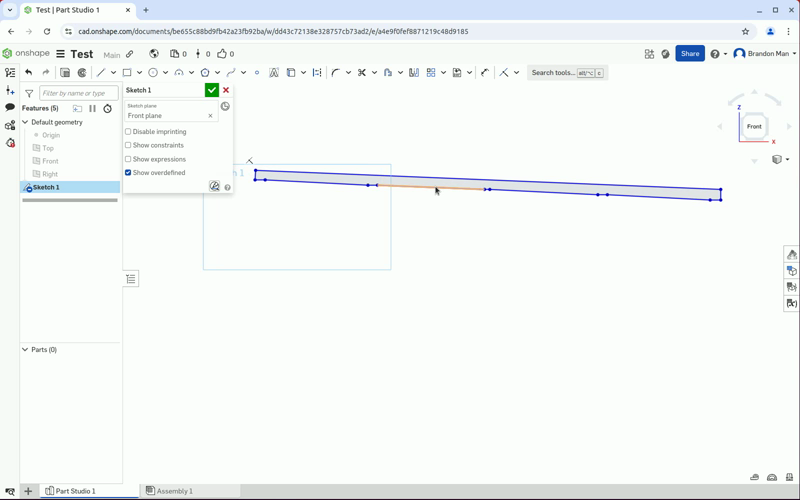
scroll(6)
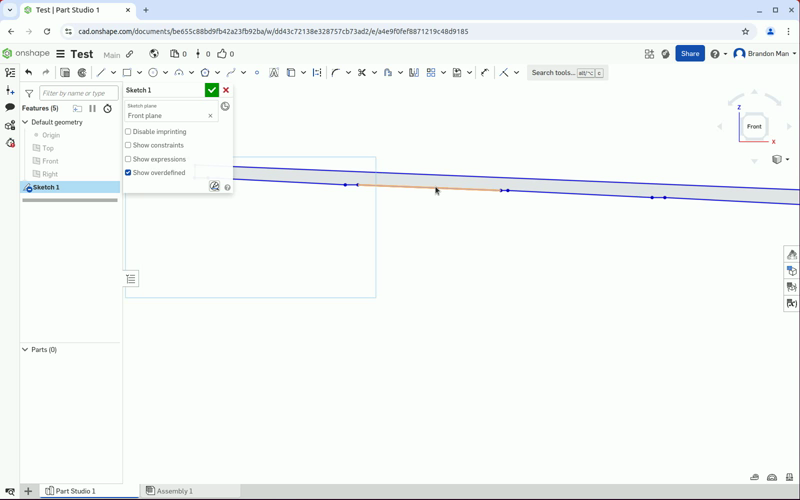
scroll(6)
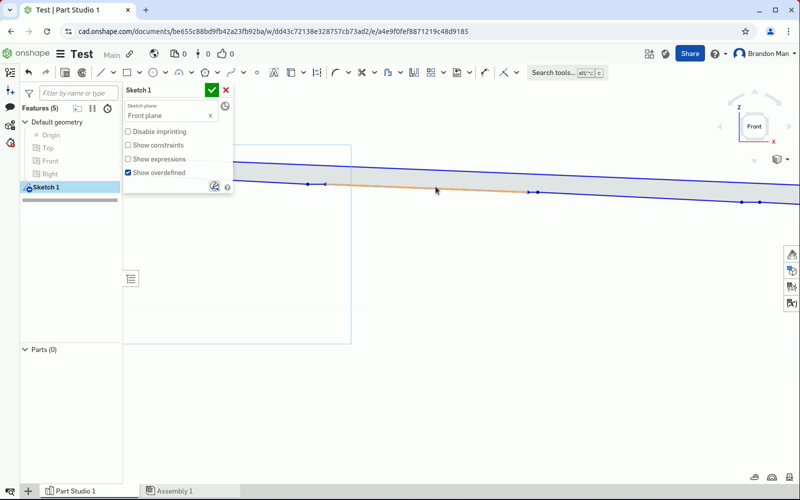
scroll(6)
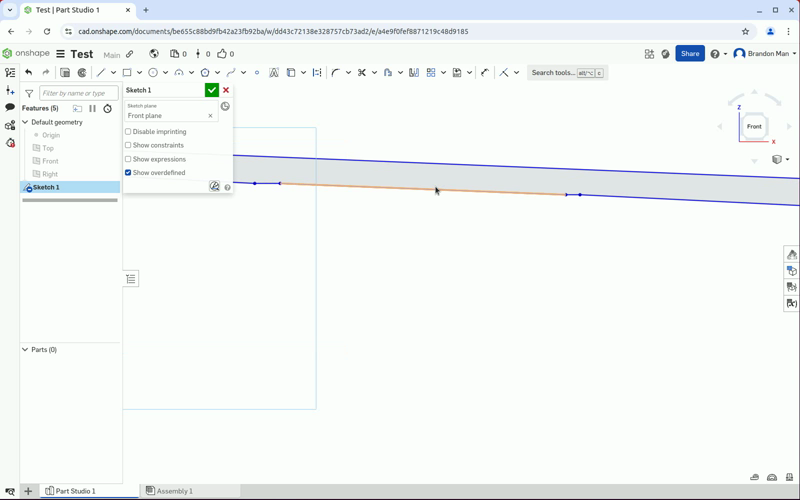
scroll(6)
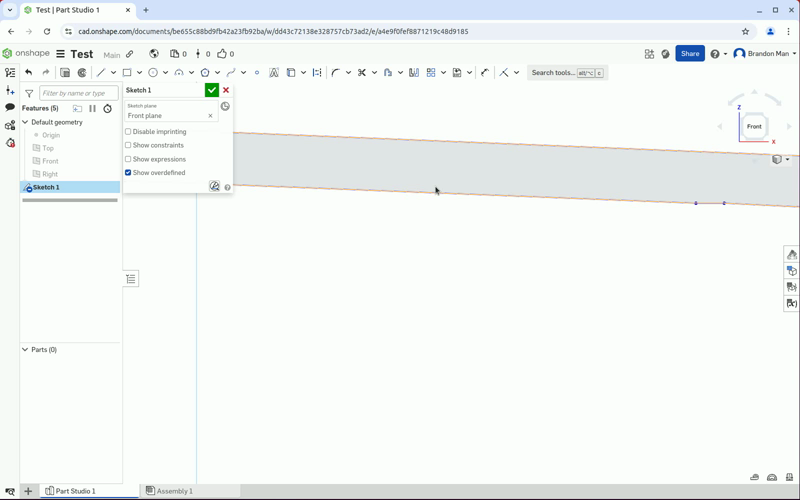
click(435, 186)
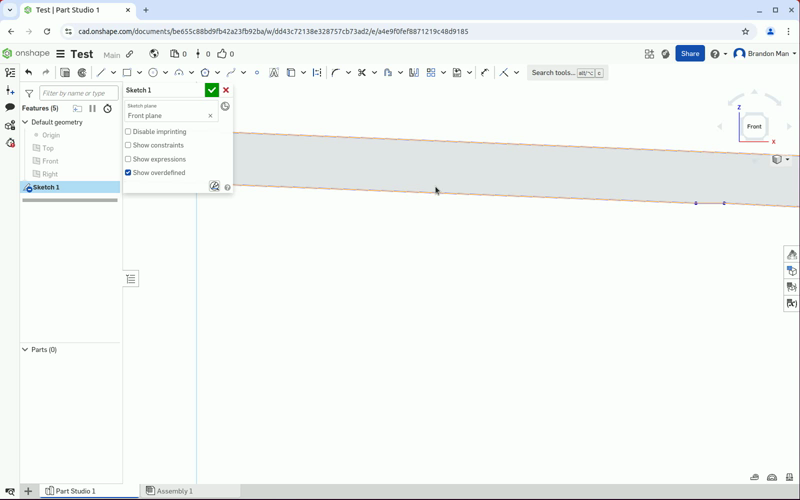
scroll(-6)
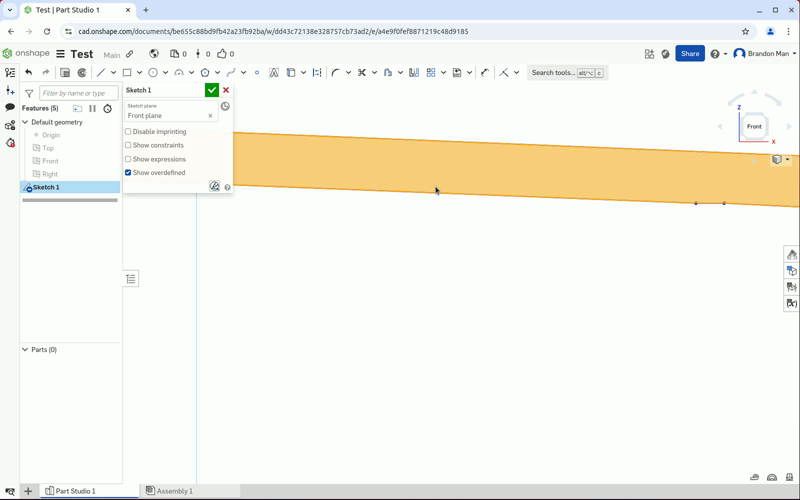
scroll(-6)
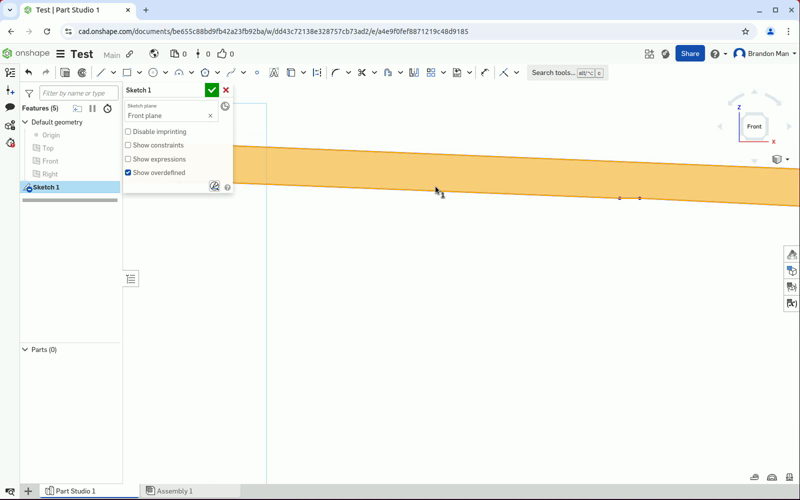
scroll(-6)
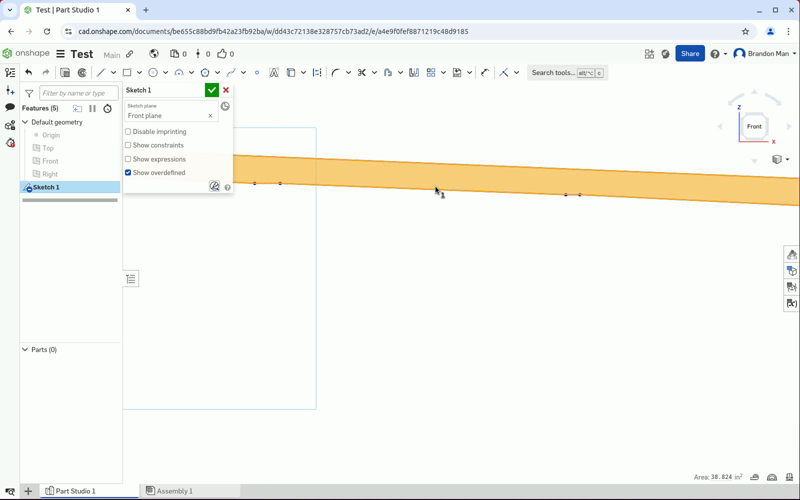
scroll(-6)
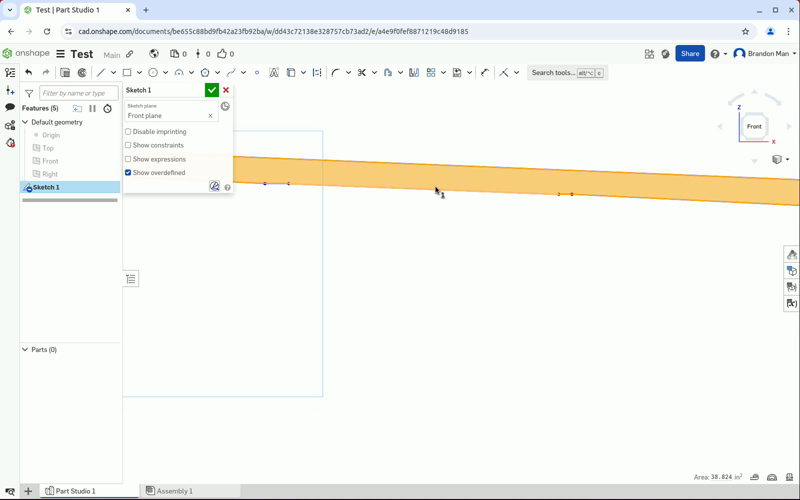
scroll(-6)
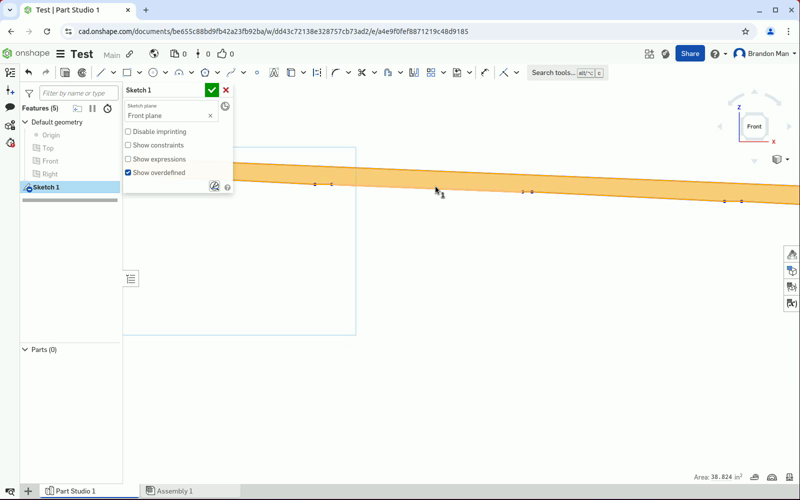
scroll(-6)
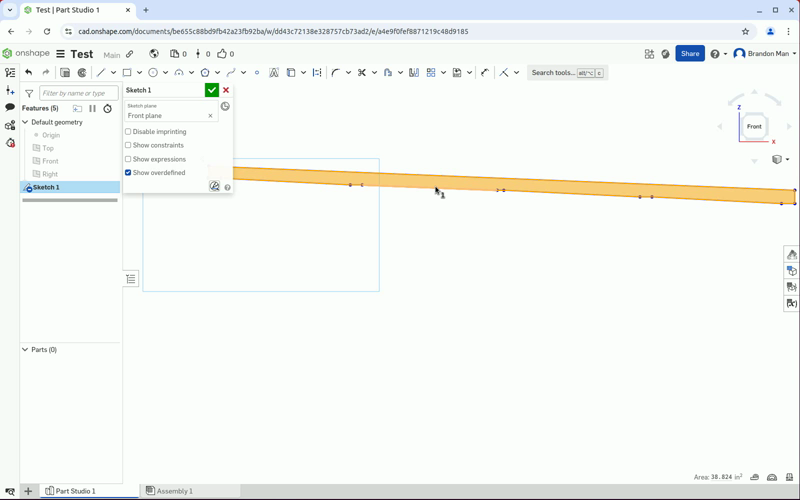
scroll(-6)
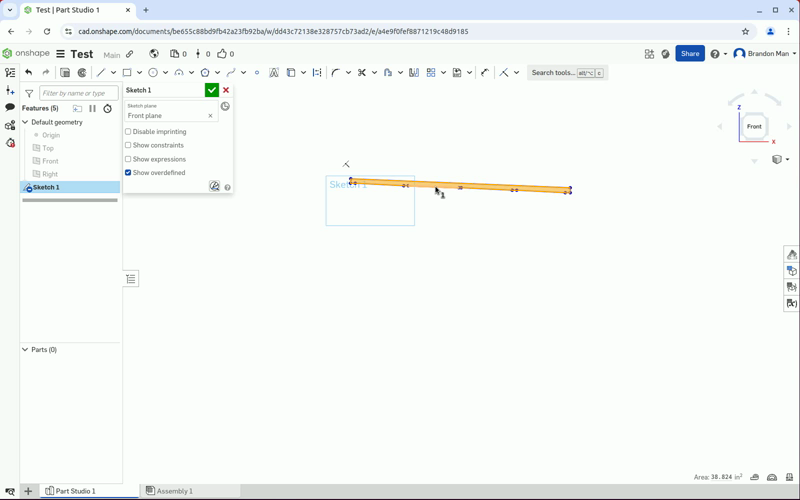
mouse_move(73, 352)
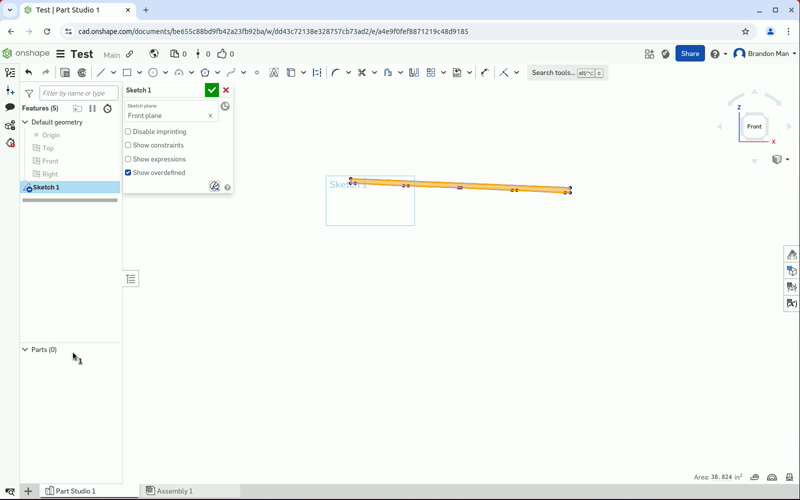
key(shift+y)
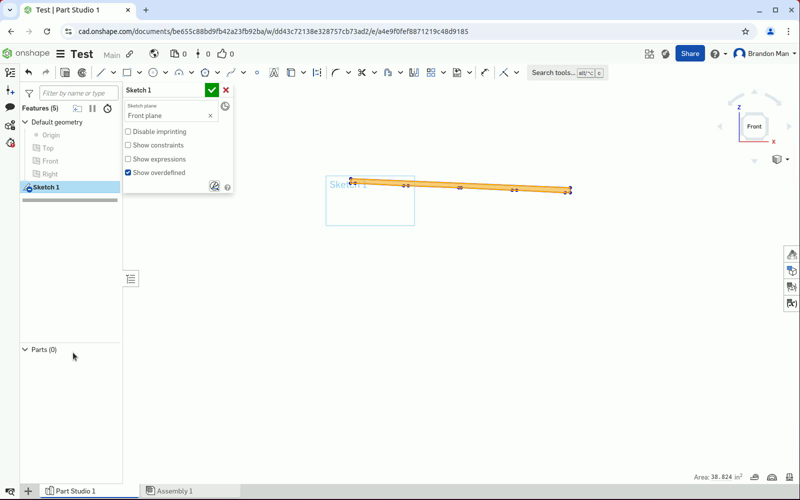
key(shift+e)
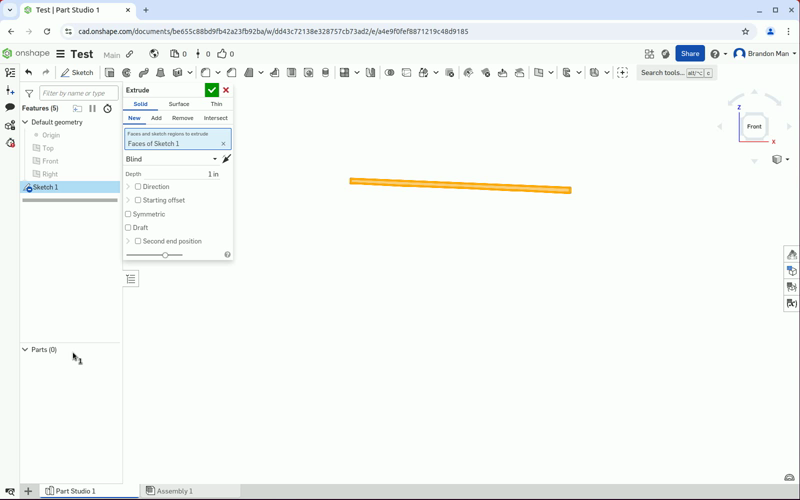
mouse_move(143, 106)
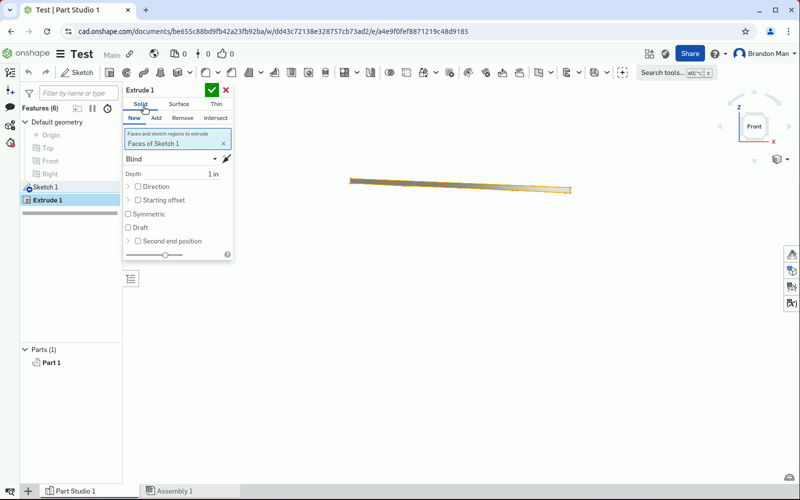
click(143, 106)
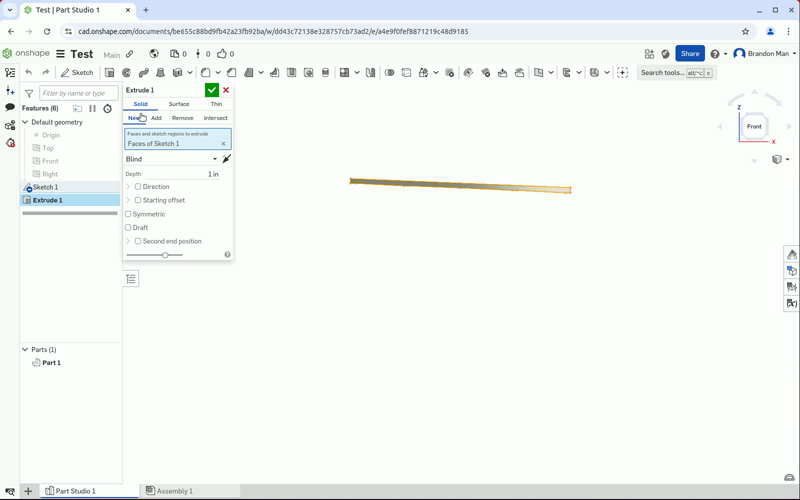
mouse_move(137, 120)
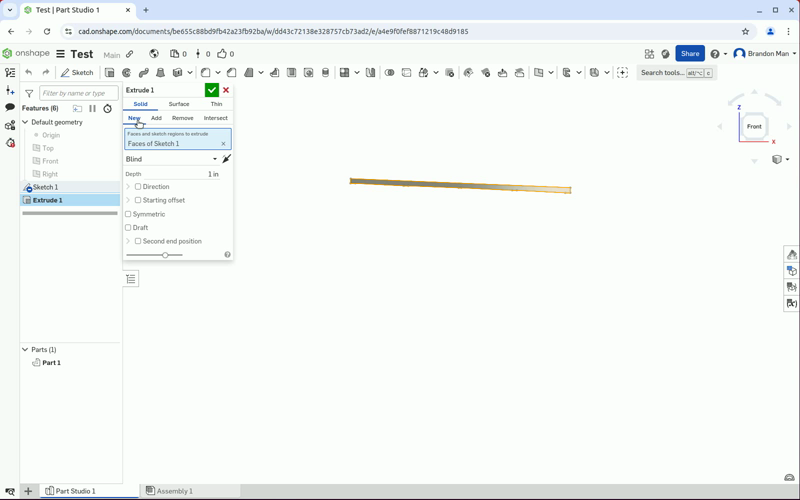
click(137, 120)
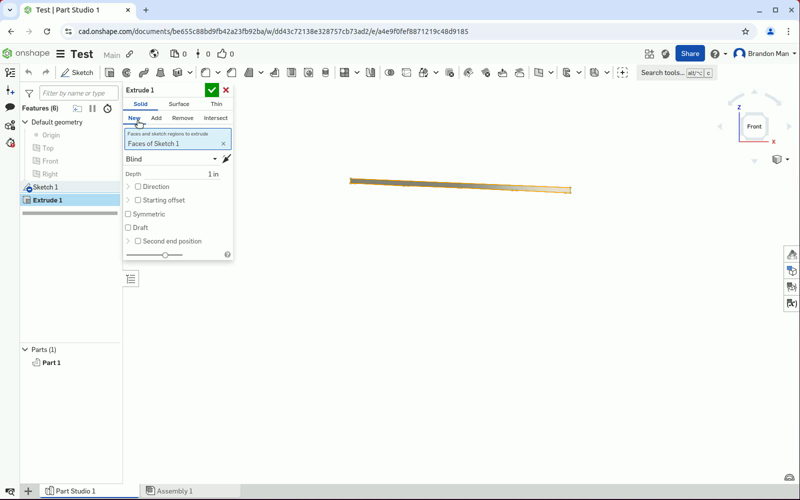
key(tab, 4)
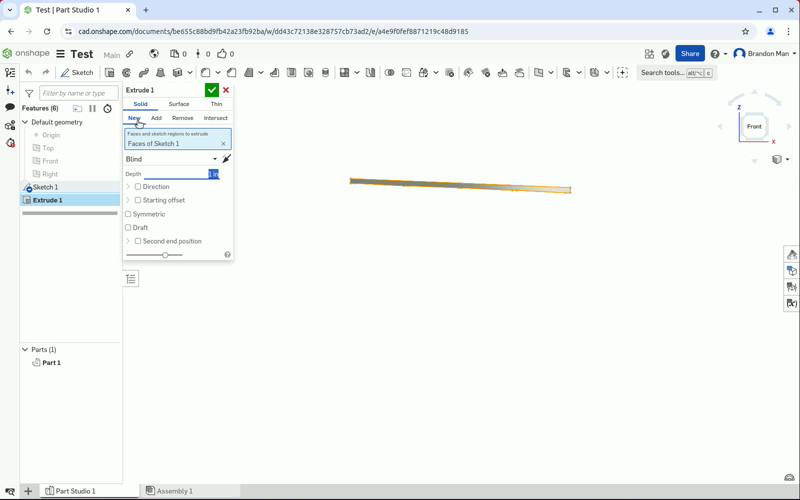
text(0.963)
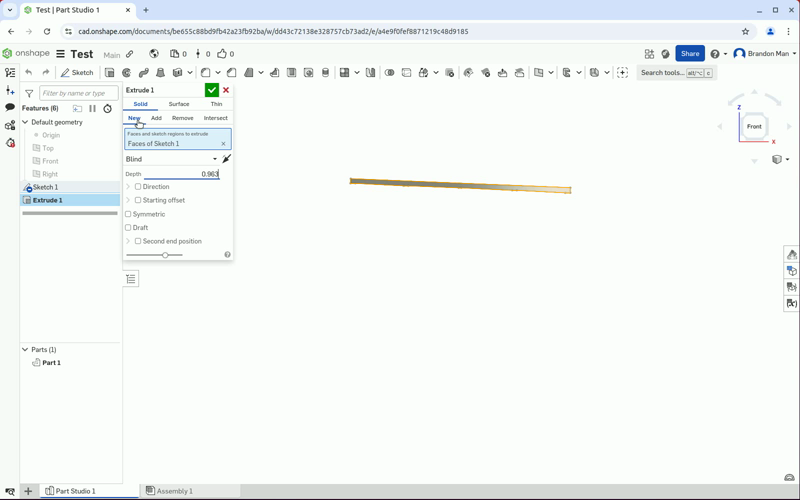
key(enter)
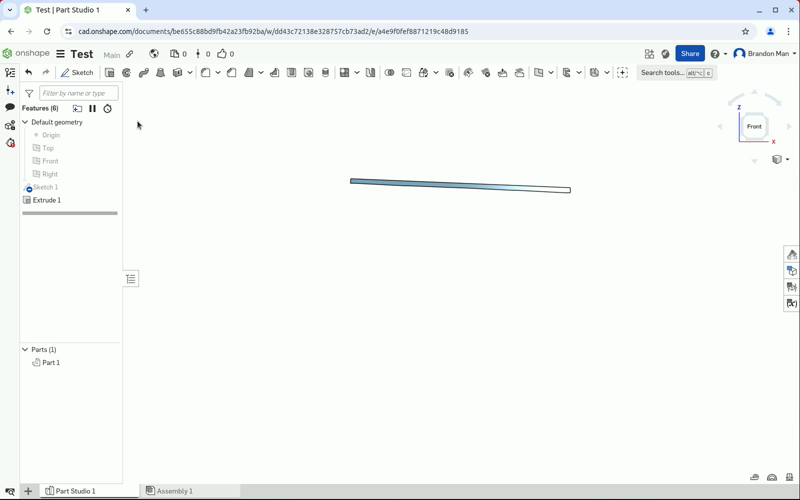
key(shift+h)
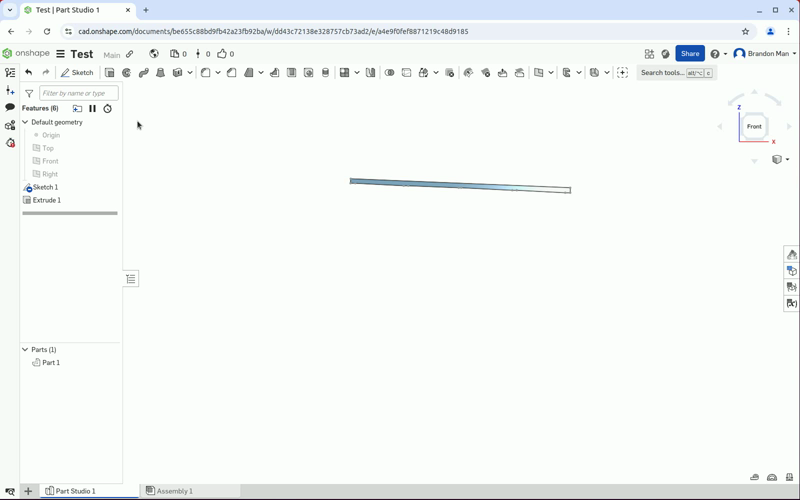
key(shift+h)
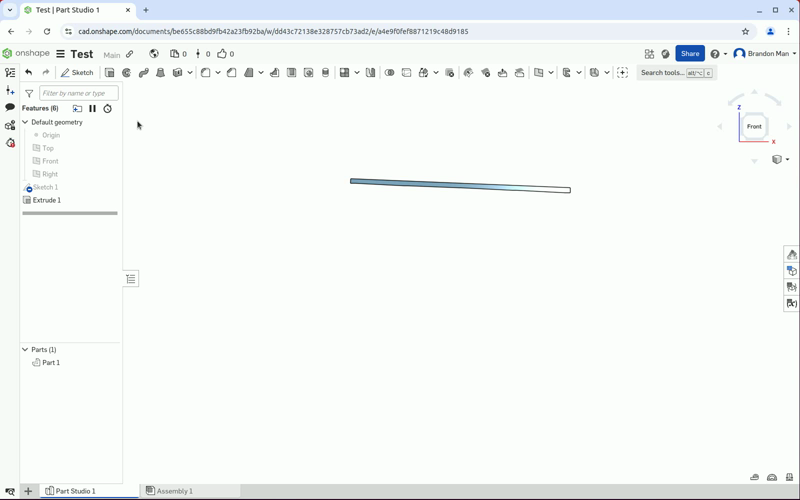
mouse_move(73, 189)
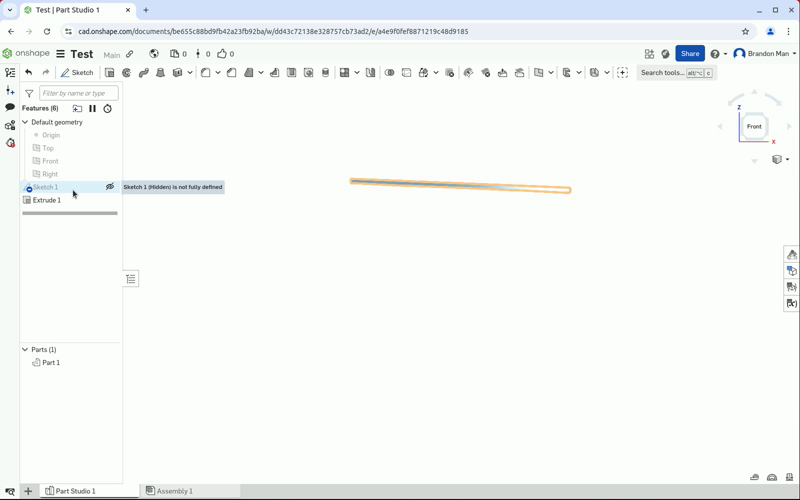
click(73, 189)
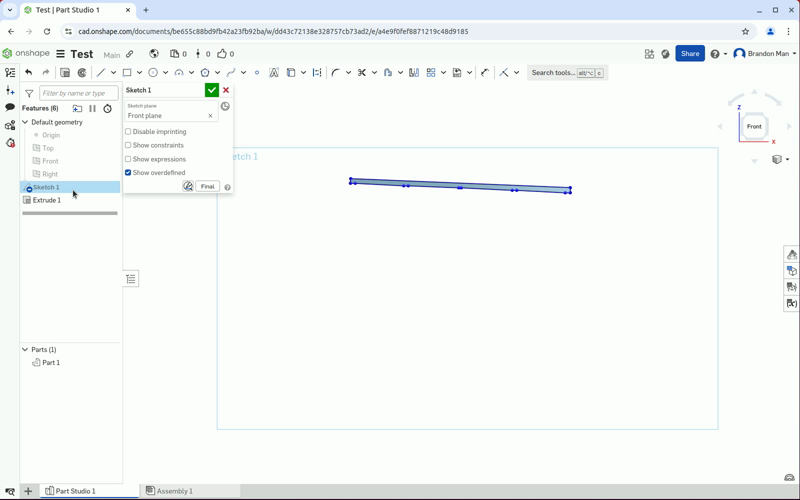
mouse_move(229, 92)
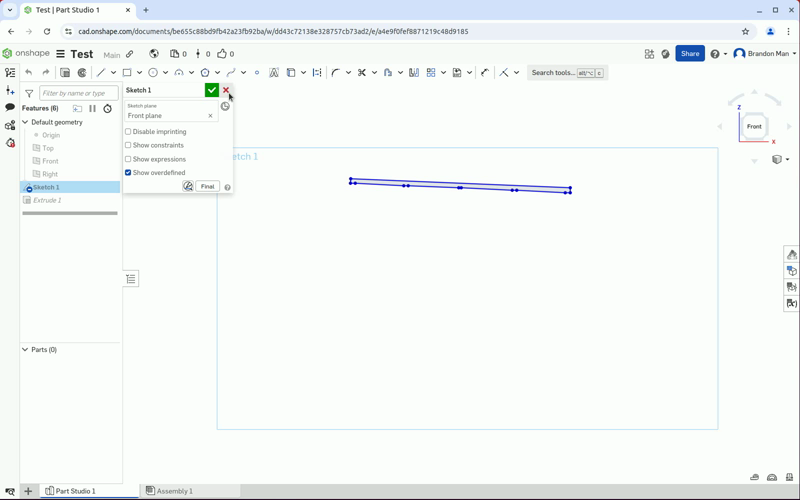
click(229, 92)
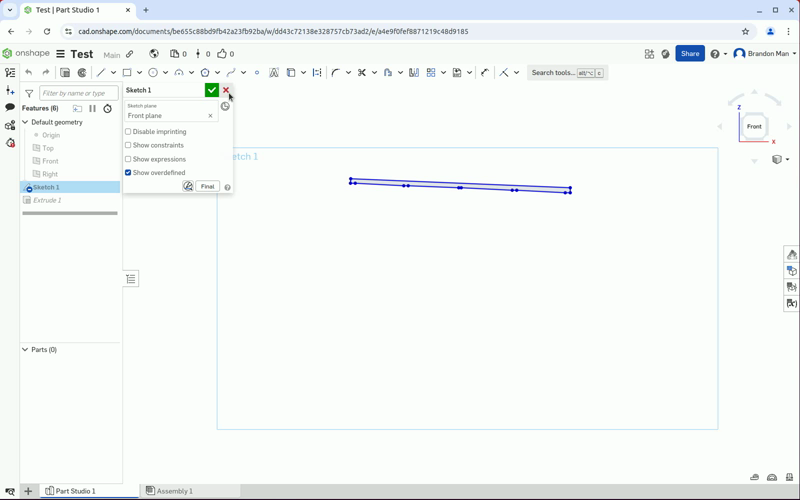
key(shift+s)
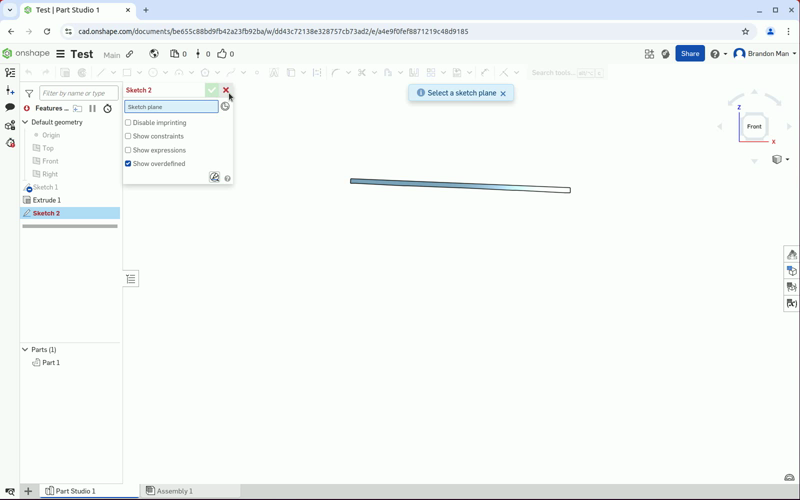
mouse_move(73, 163)
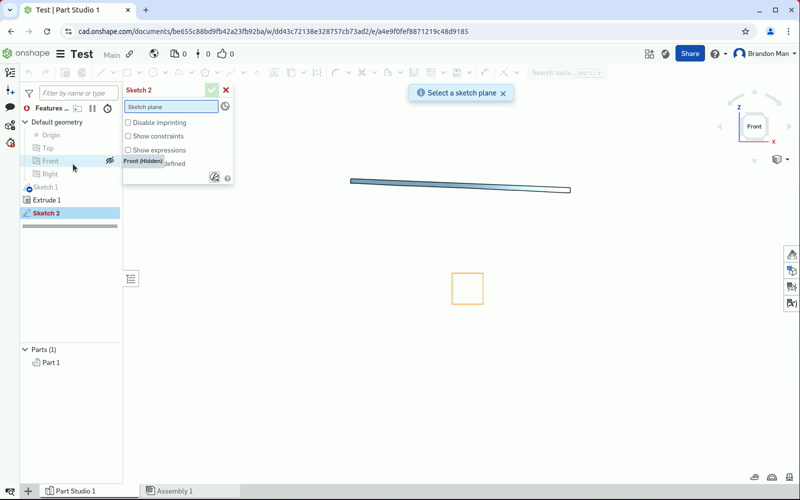
click(73, 163)
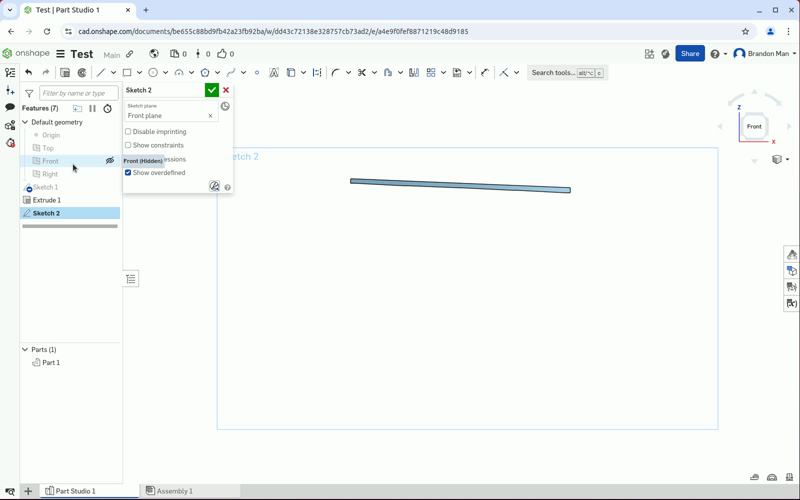
mouse_move(73, 352)
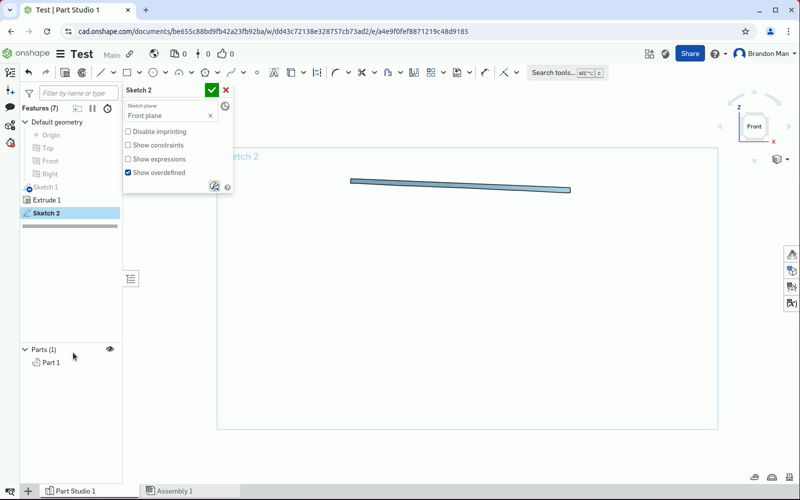
key(y)
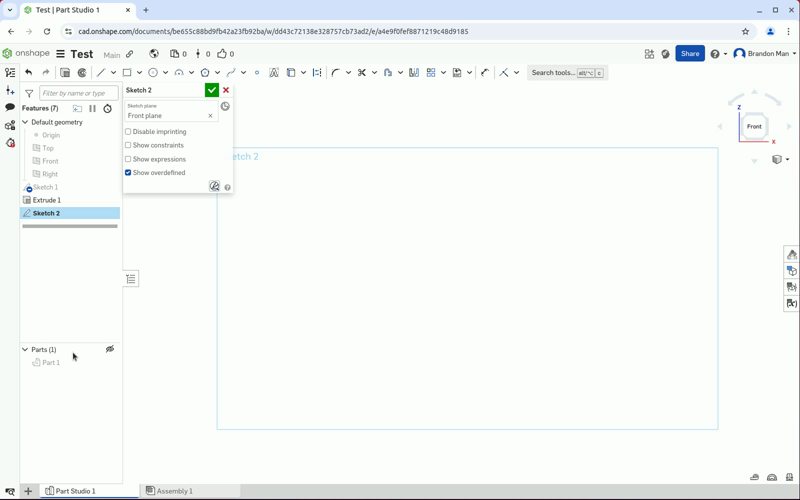
key(l)
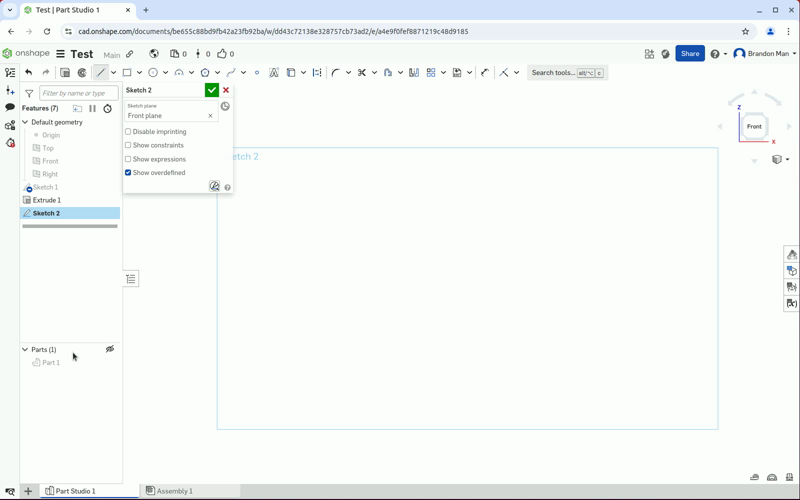
key_down(shift)
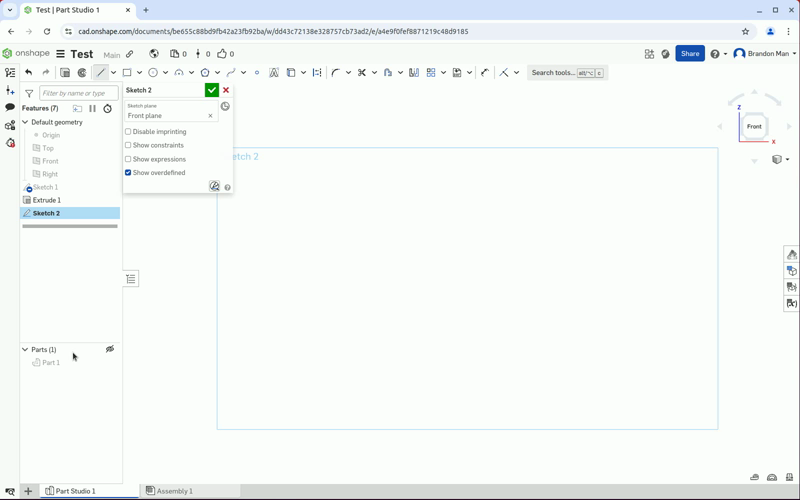
mouse_move(350, 382)
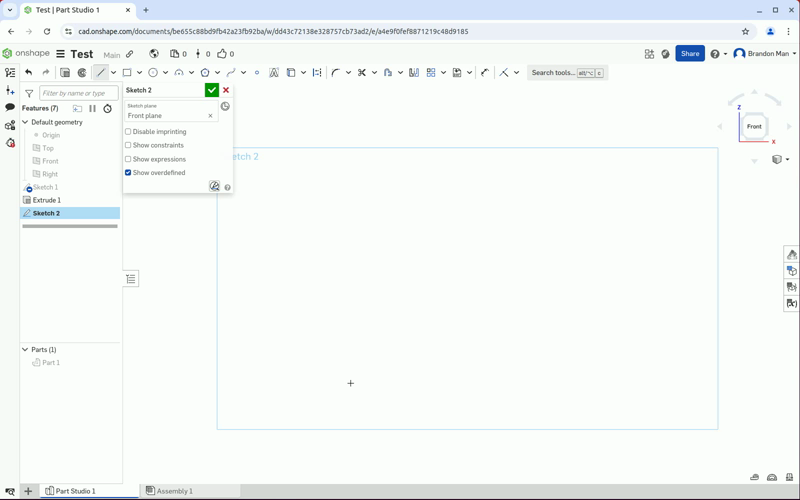
click(350, 382)
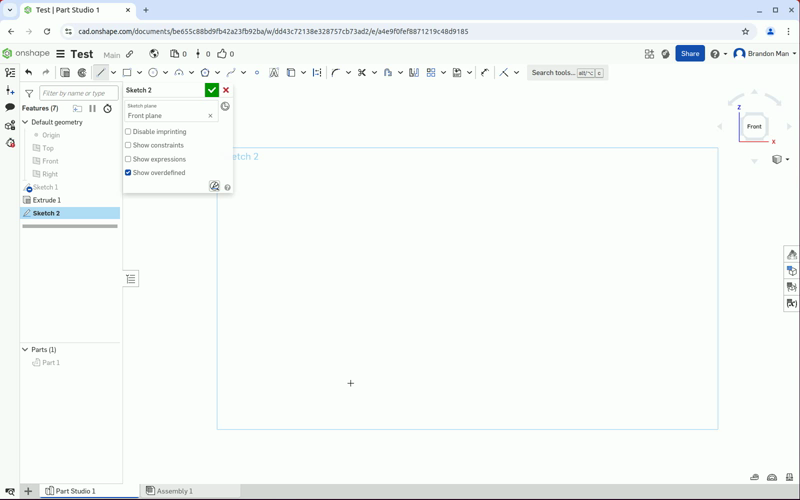
key_up(shift)
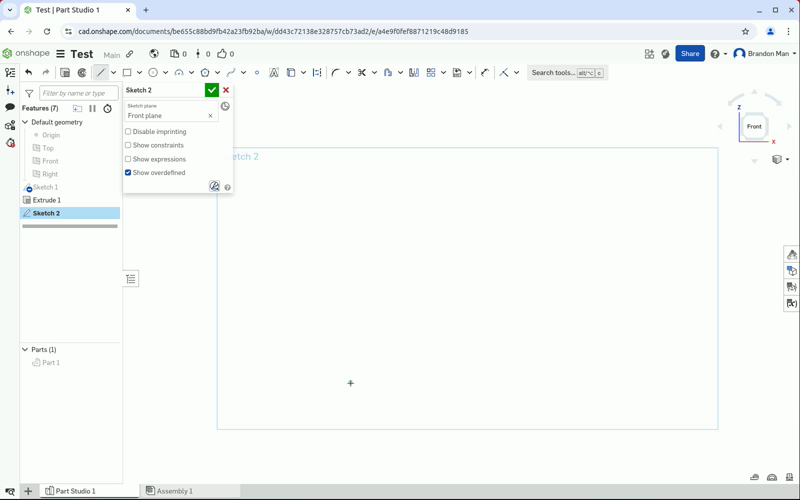
key_down(shift)
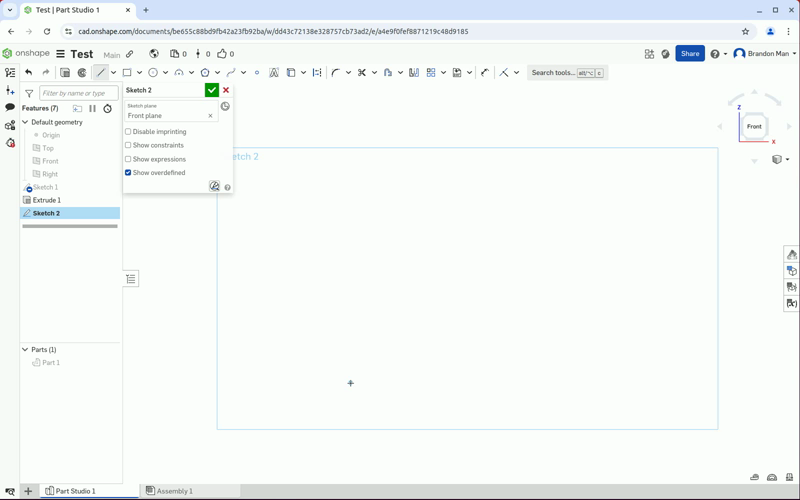
mouse_move(380, 382)
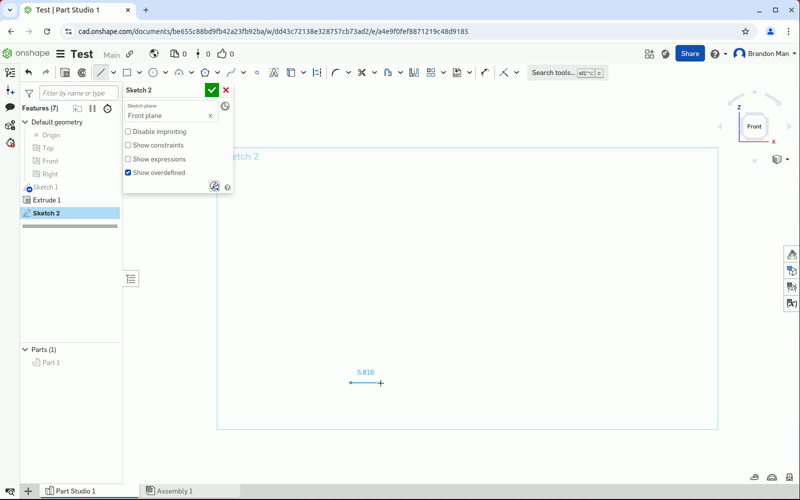
mouse_move(354, 382)
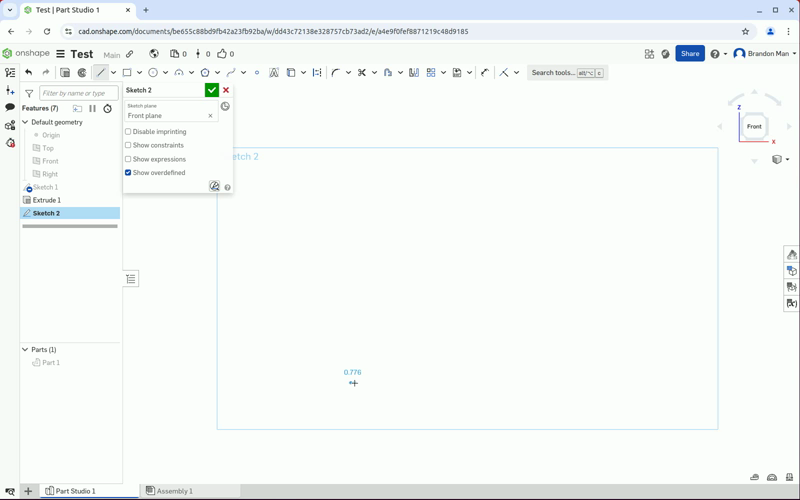
scroll(6)
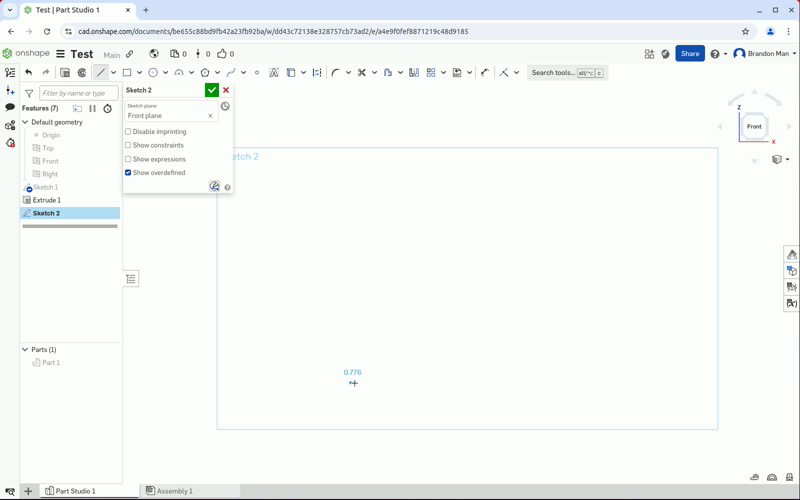
scroll(6)
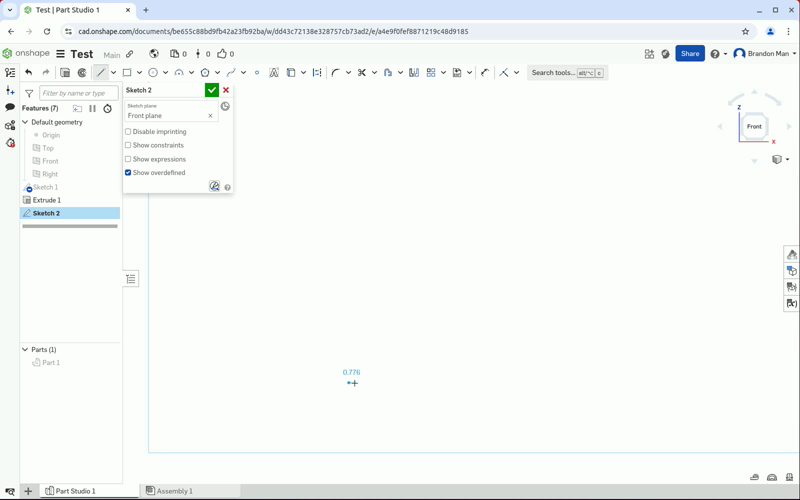
scroll(6)
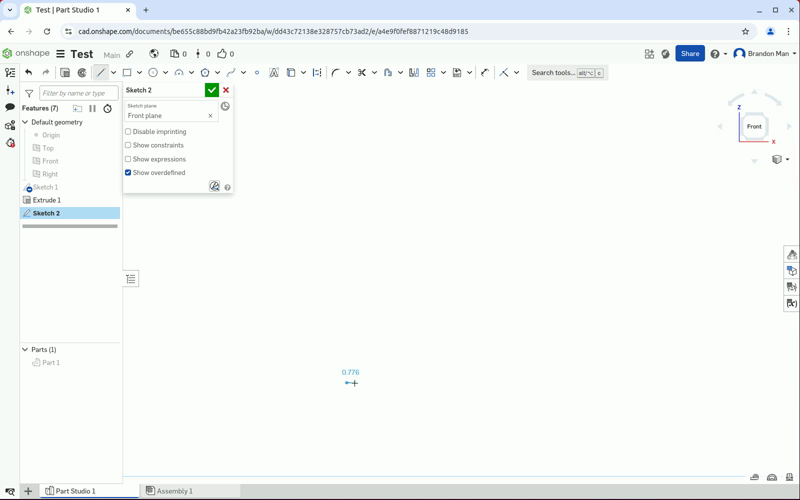
scroll(6)
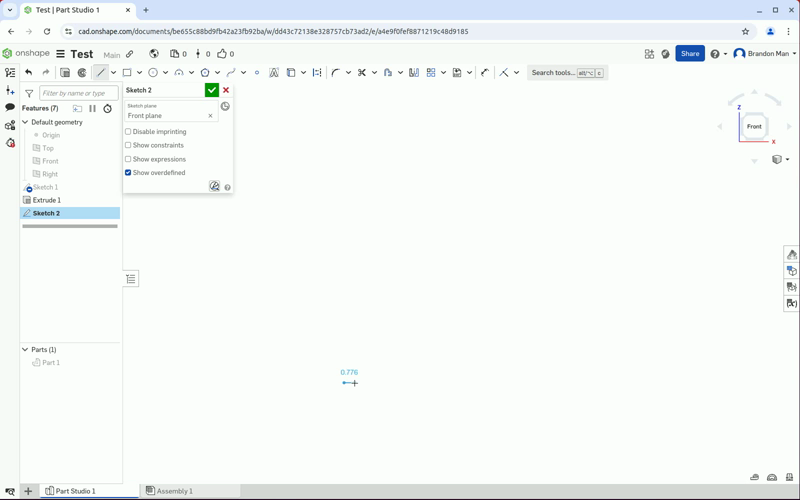
scroll(6)
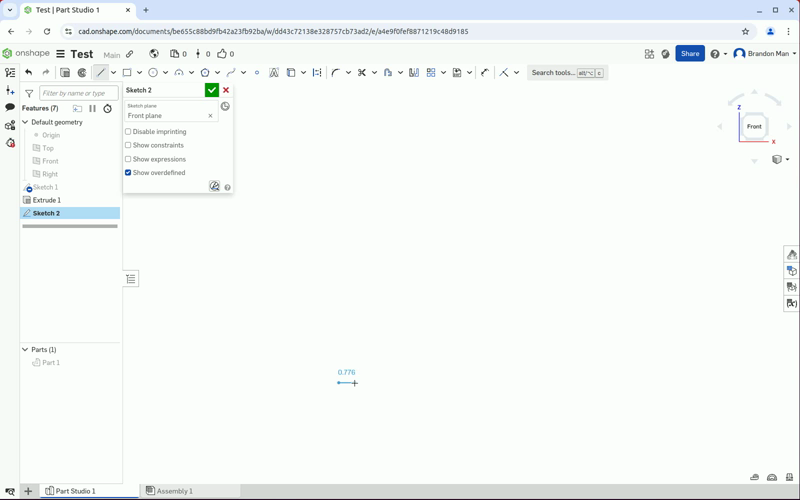
scroll(6)
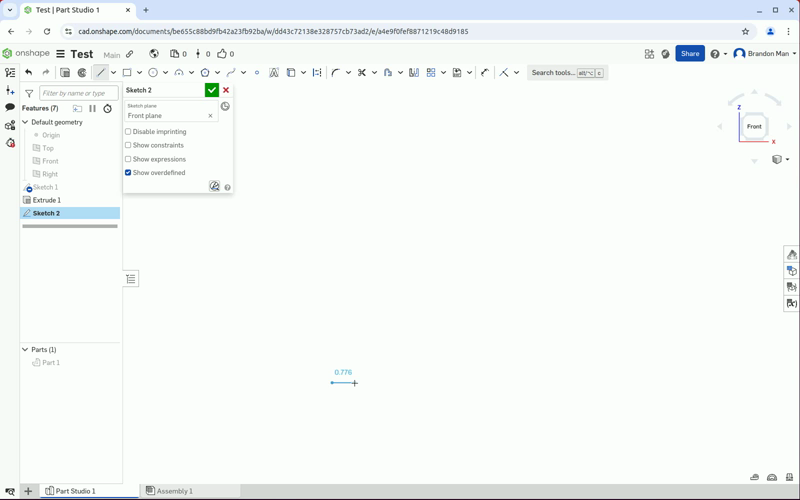
scroll(6)
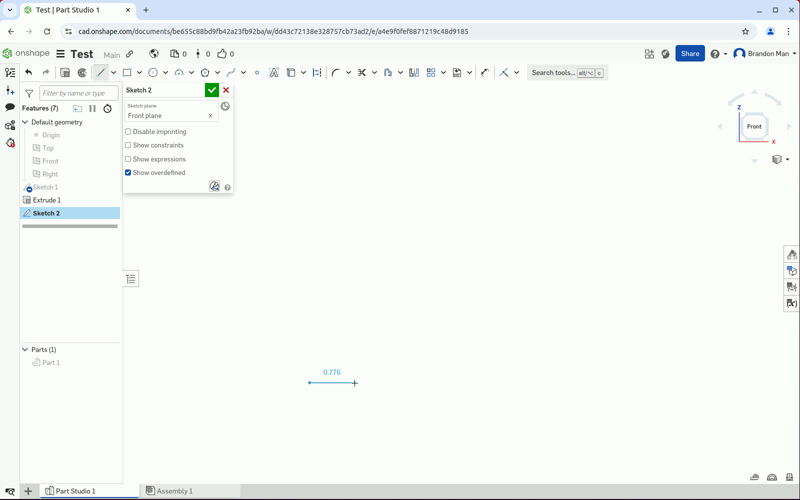
click(354, 382)
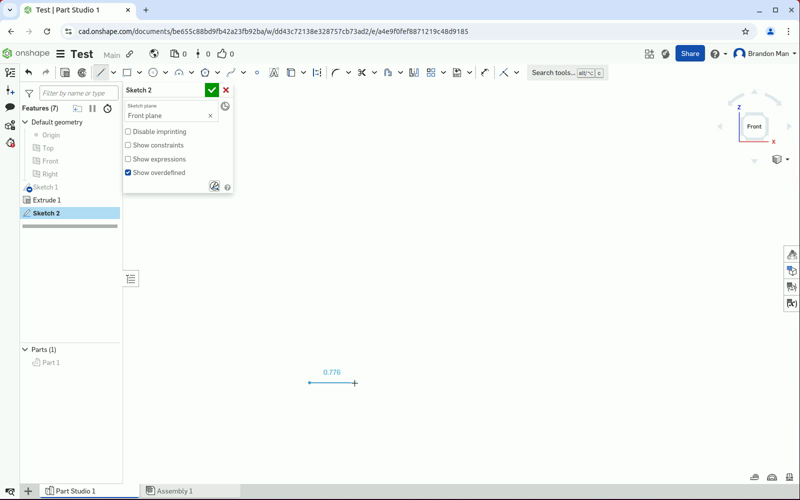
scroll(-6)
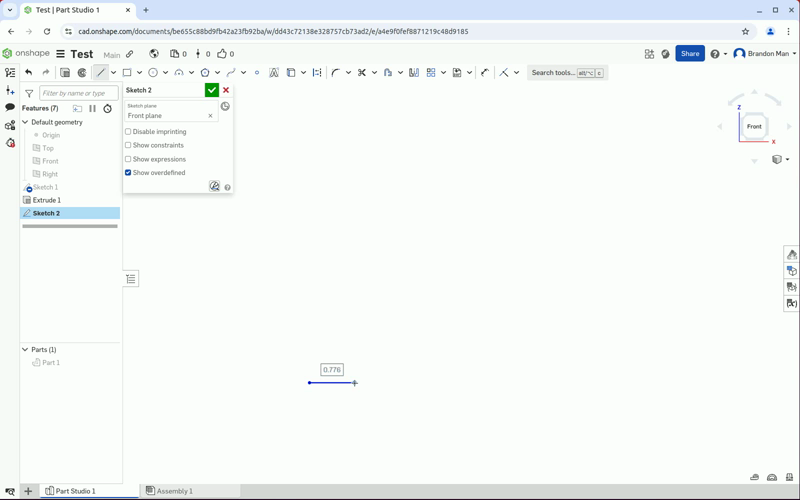
scroll(-6)
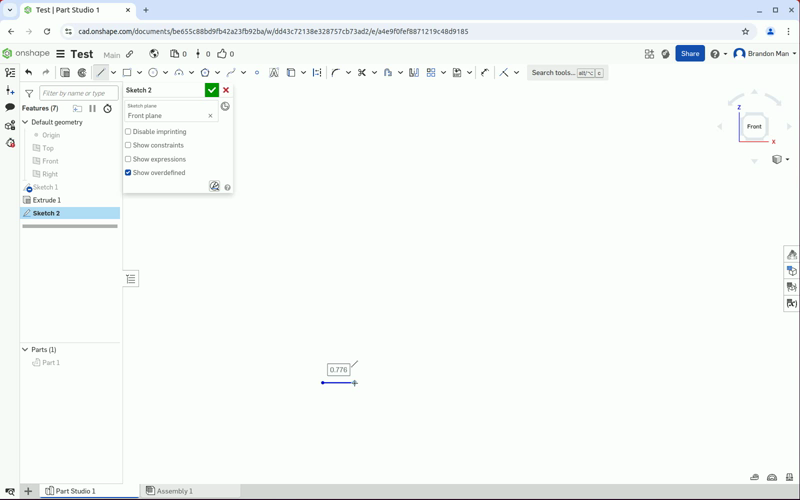
scroll(-6)
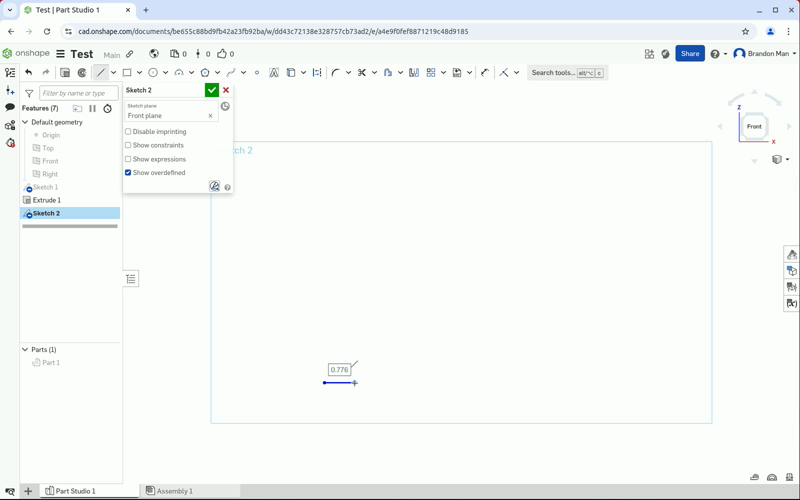
scroll(-6)
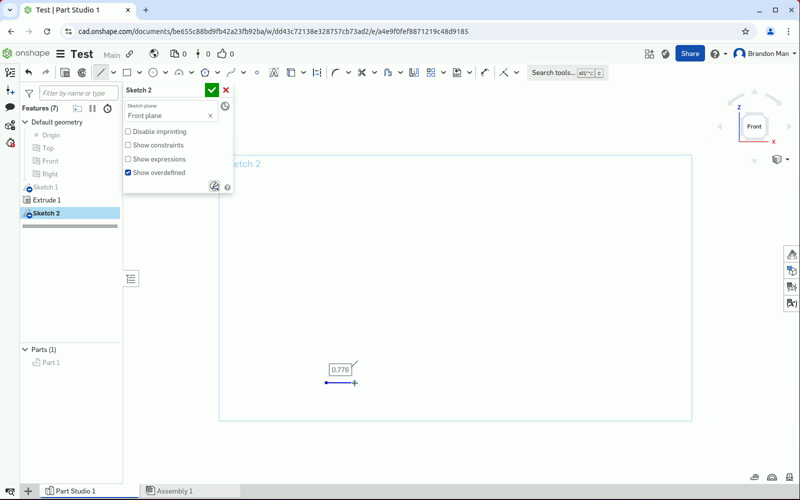
scroll(-6)
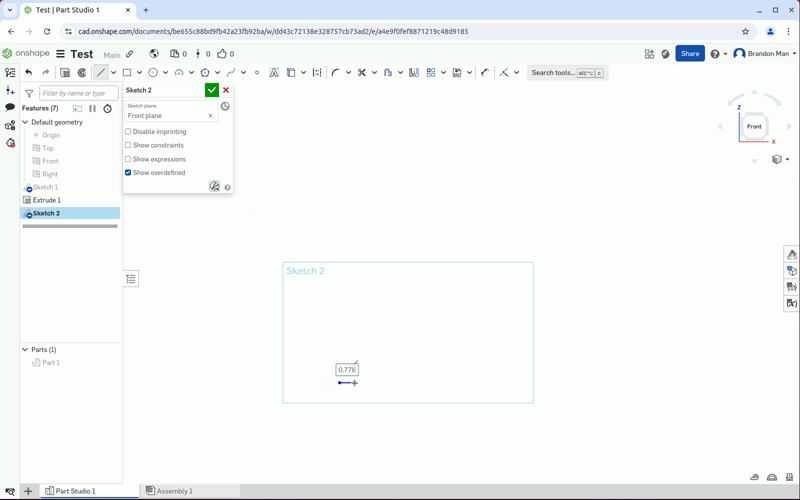
scroll(-6)
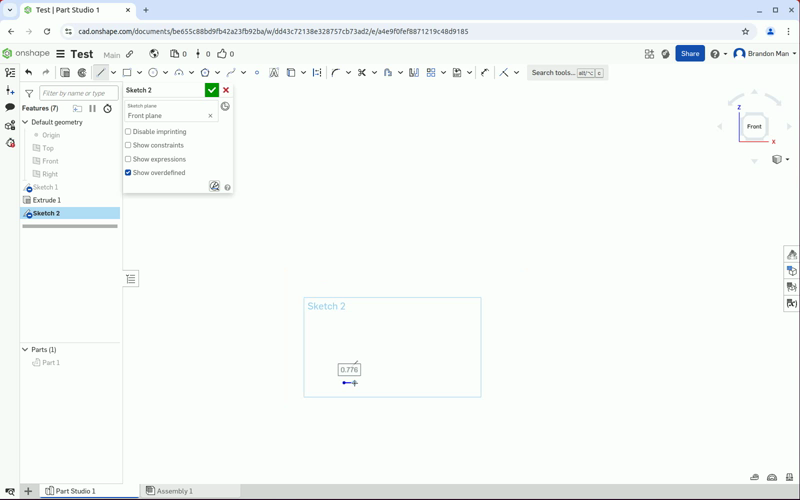
scroll(-6)
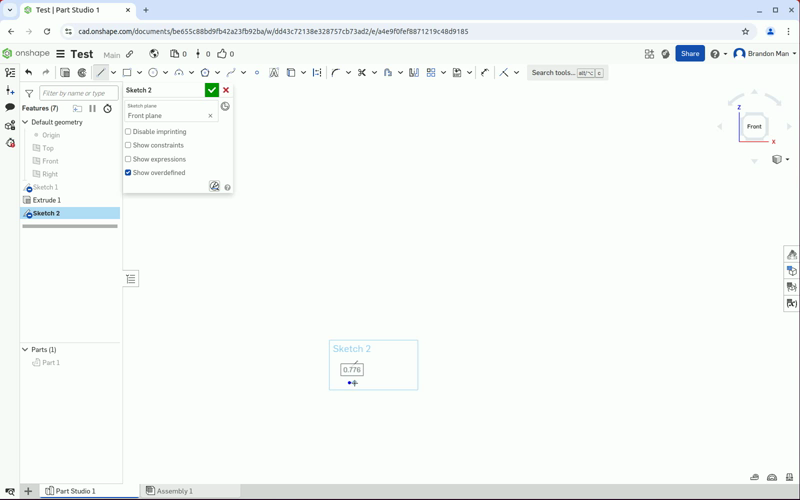
key_up(shift)
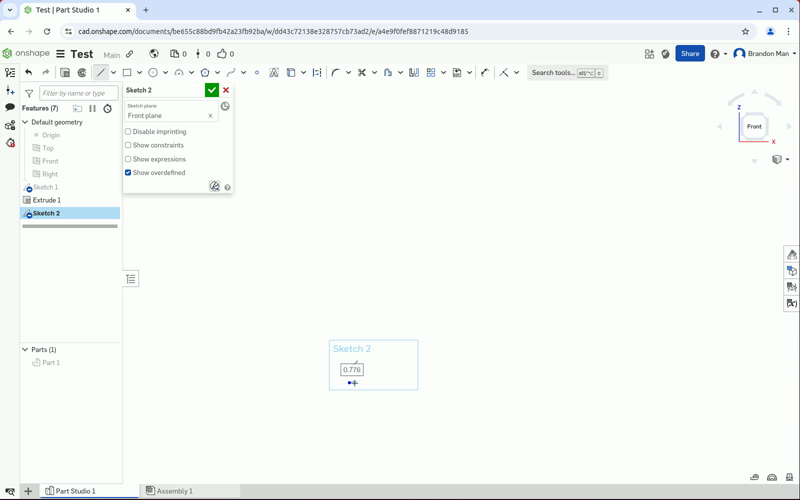
key_down(shift)
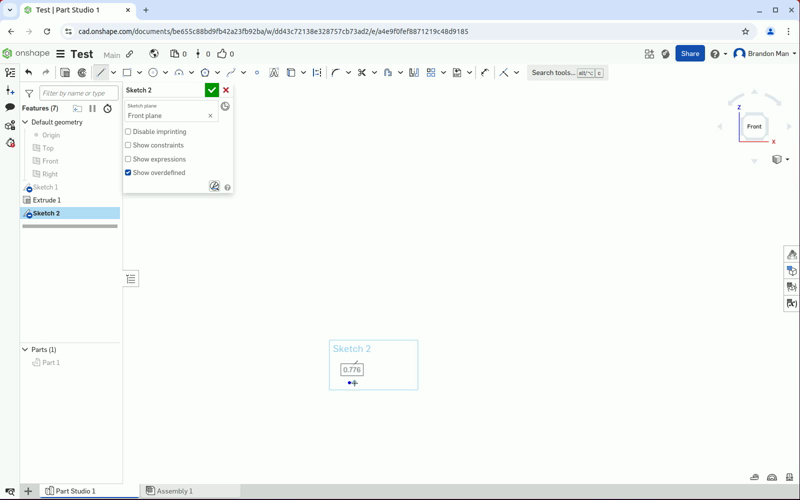
mouse_move(354, 185)
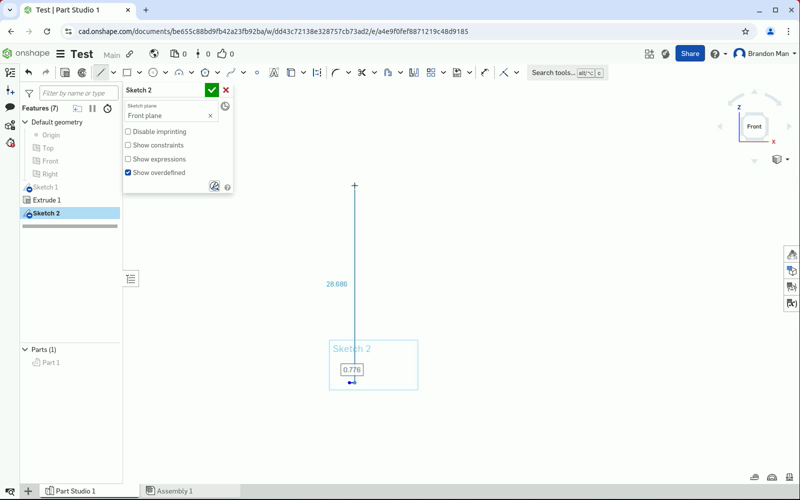
click(354, 185)
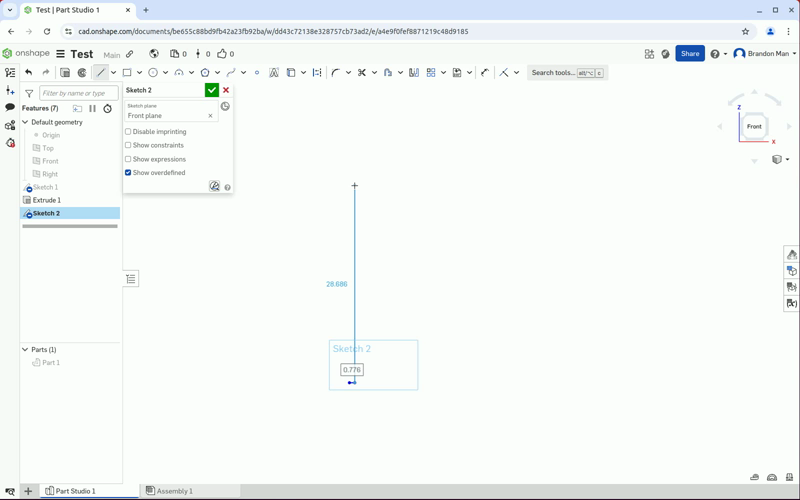
key_up(shift)
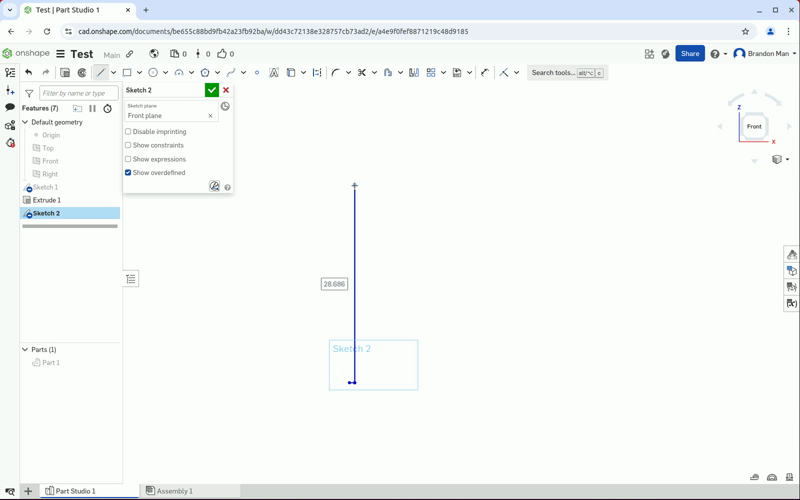
key_down(shift)
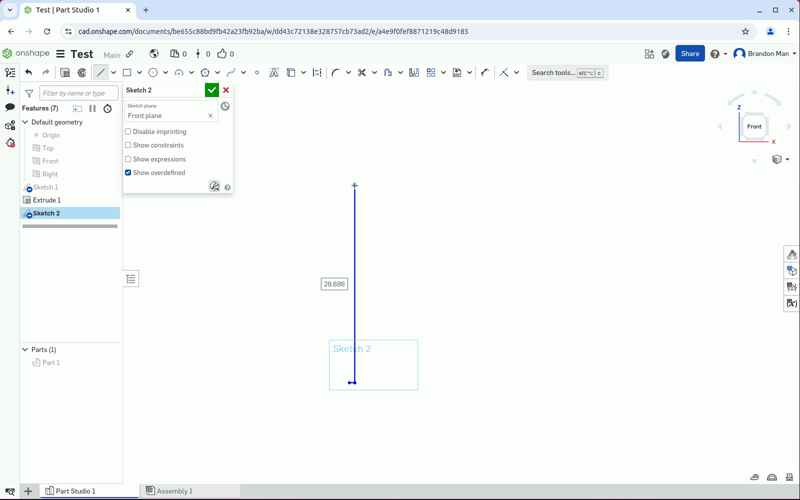
mouse_move(384, 185)
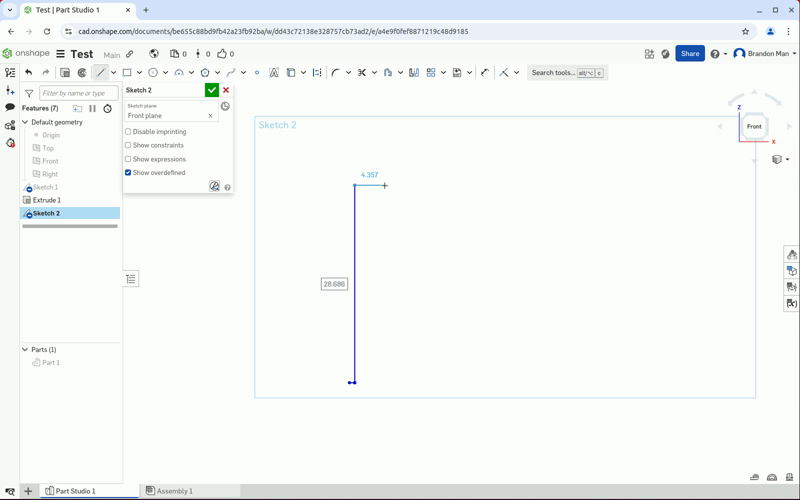
mouse_move(350, 185)
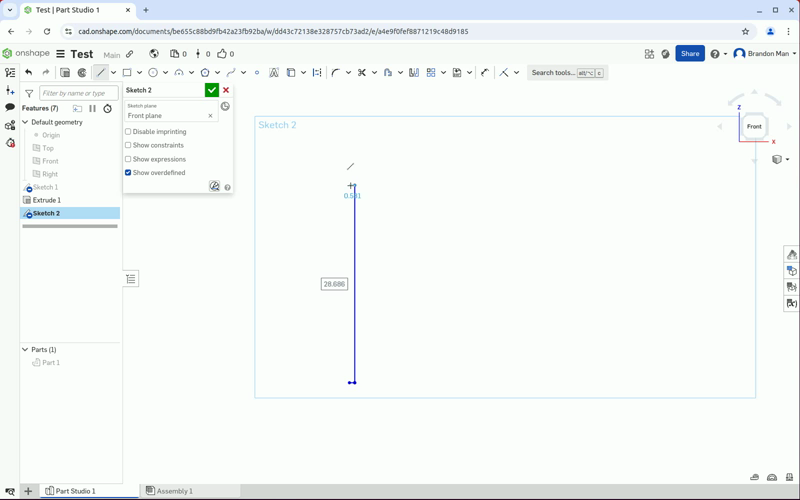
scroll(6)
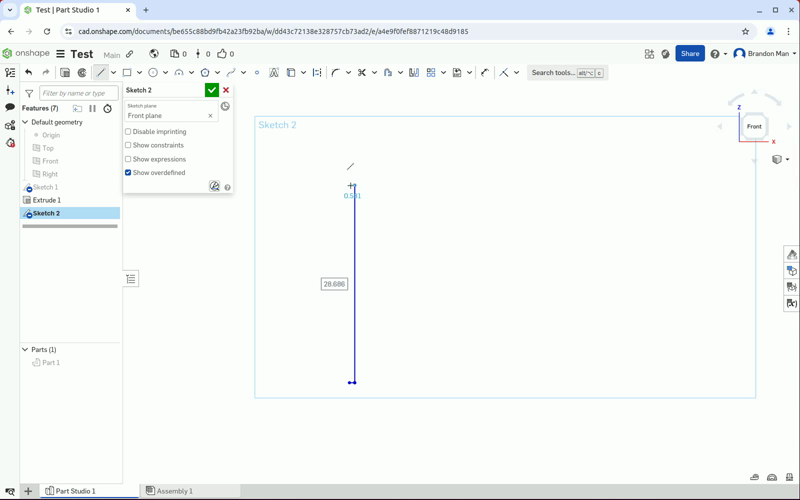
scroll(6)
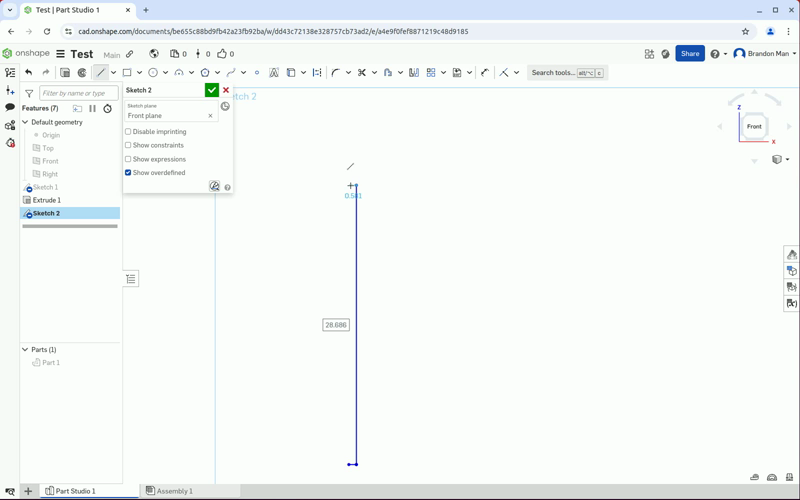
scroll(6)
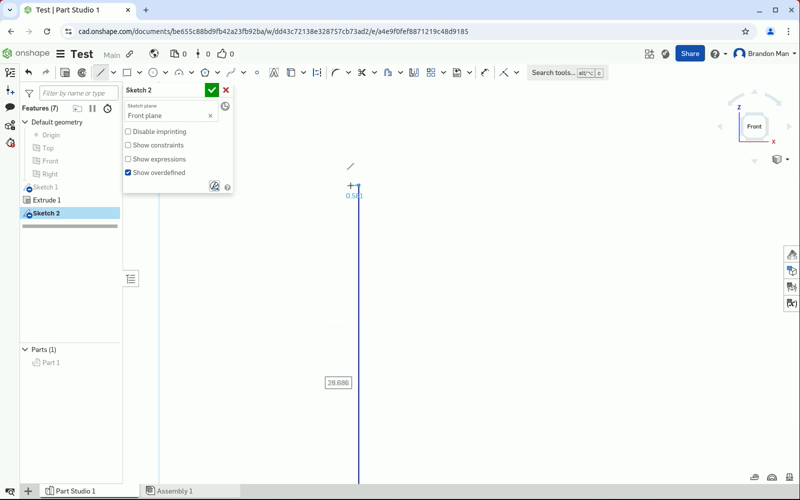
scroll(6)
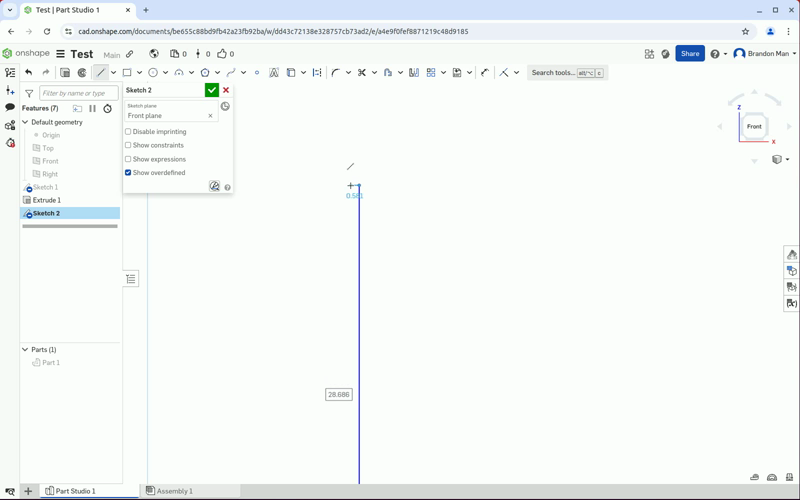
scroll(6)
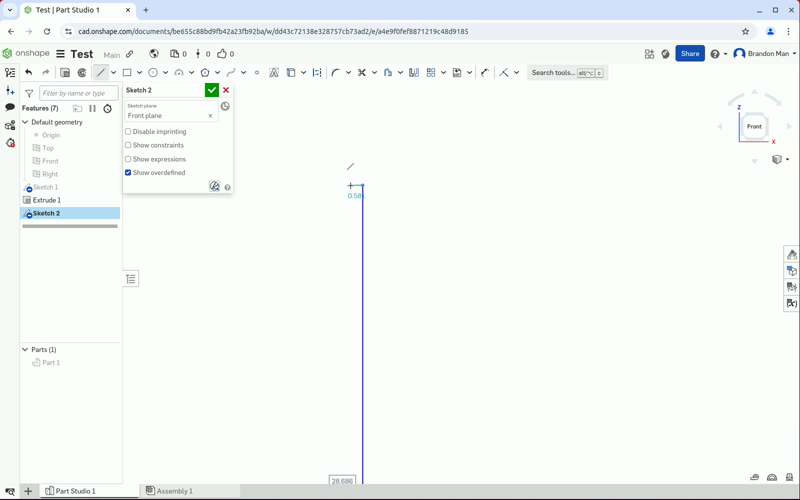
scroll(6)
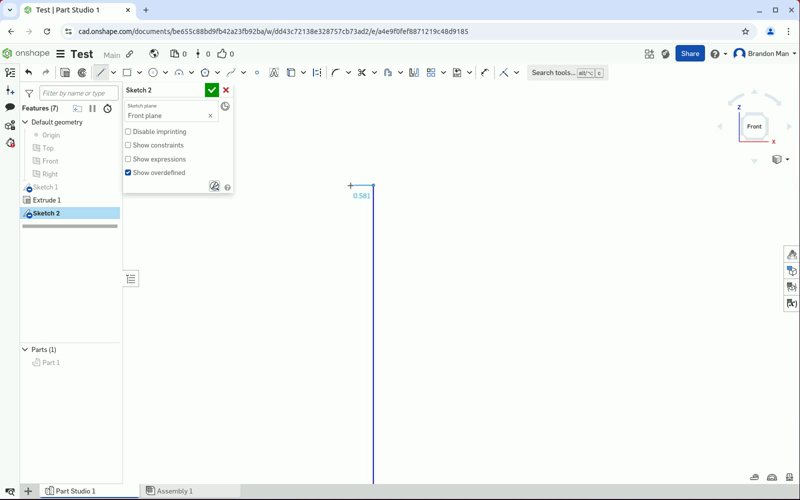
scroll(6)
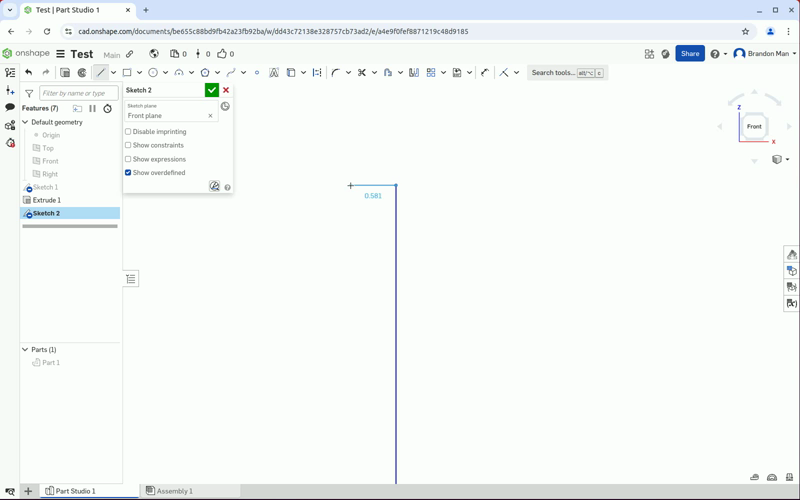
click(350, 185)
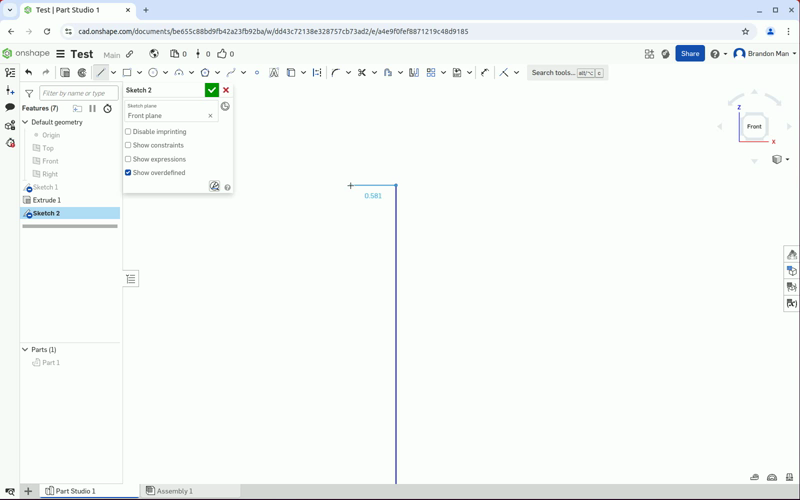
scroll(-6)
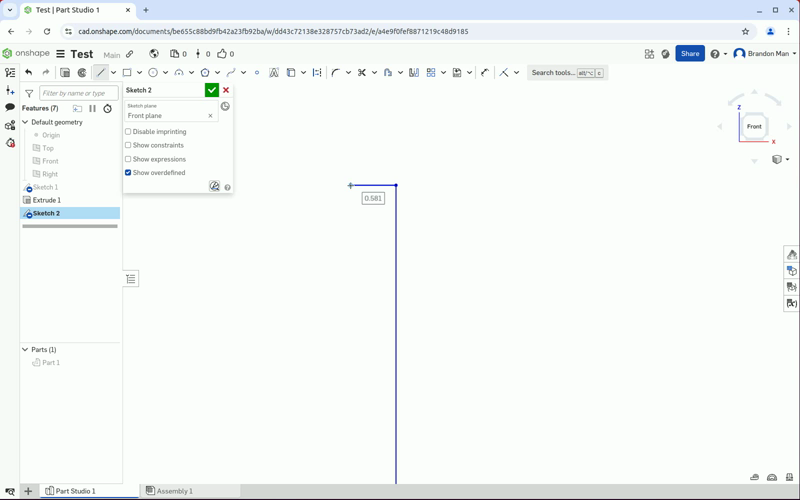
scroll(-6)
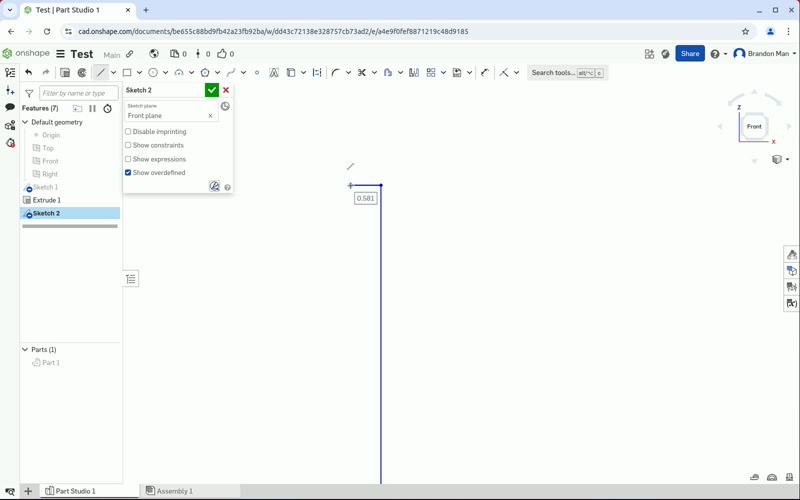
scroll(-6)
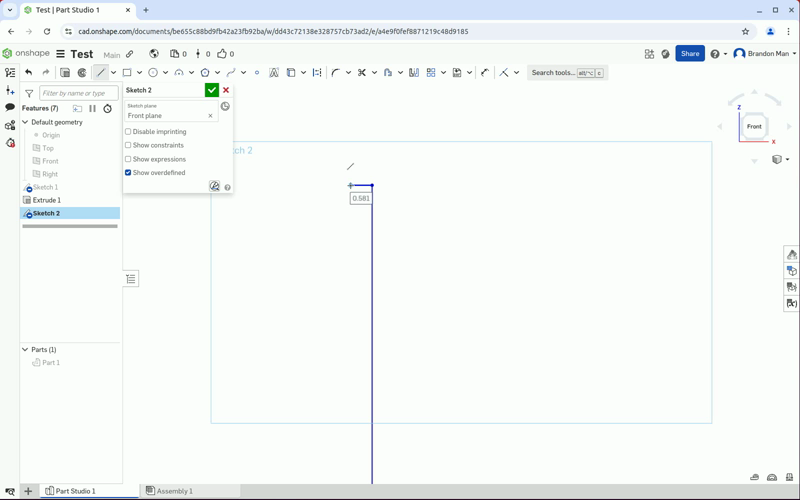
scroll(-6)
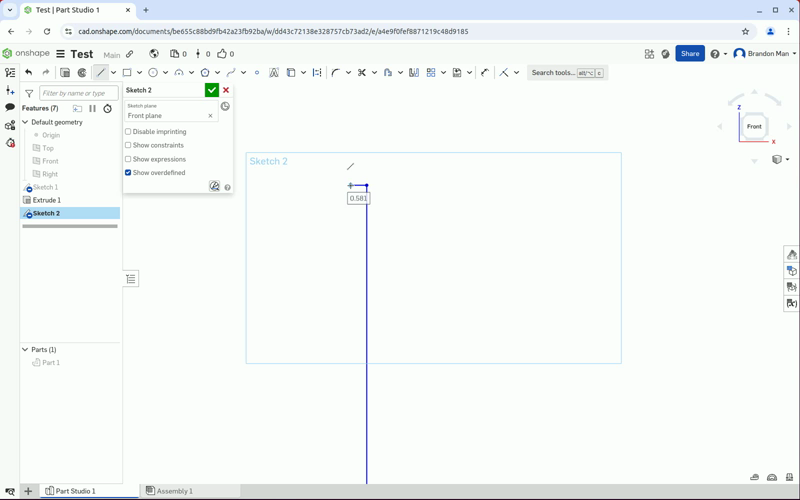
scroll(-6)
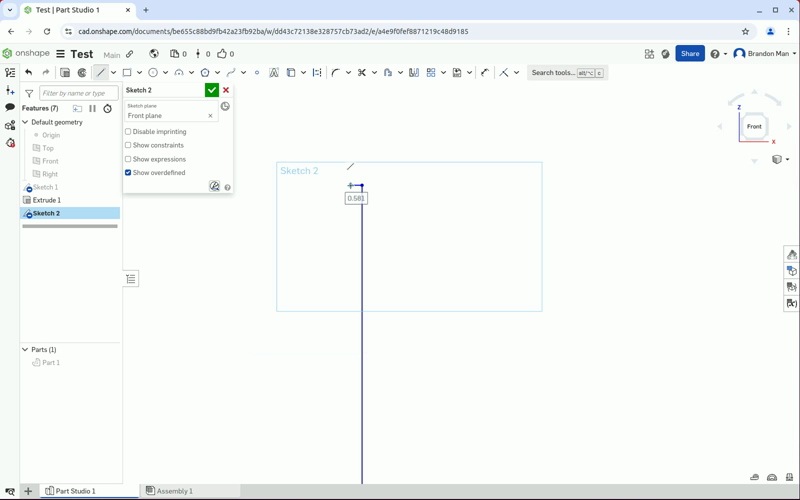
scroll(-6)
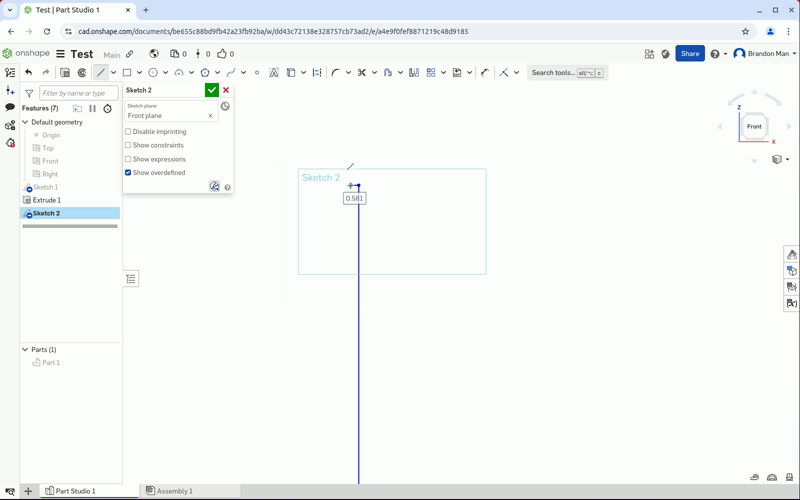
scroll(-6)
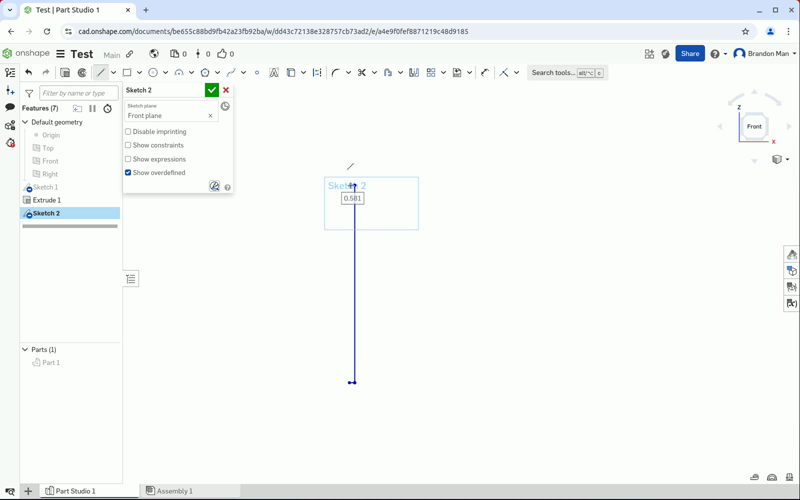
key_up(shift)
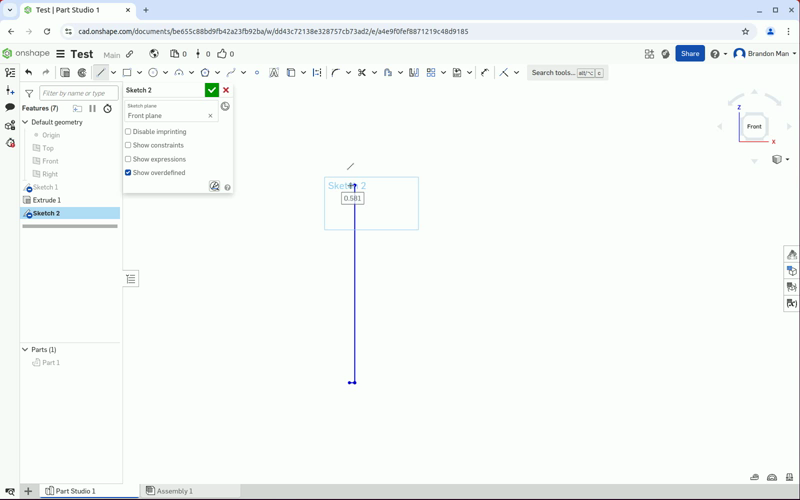
key_down(shift)
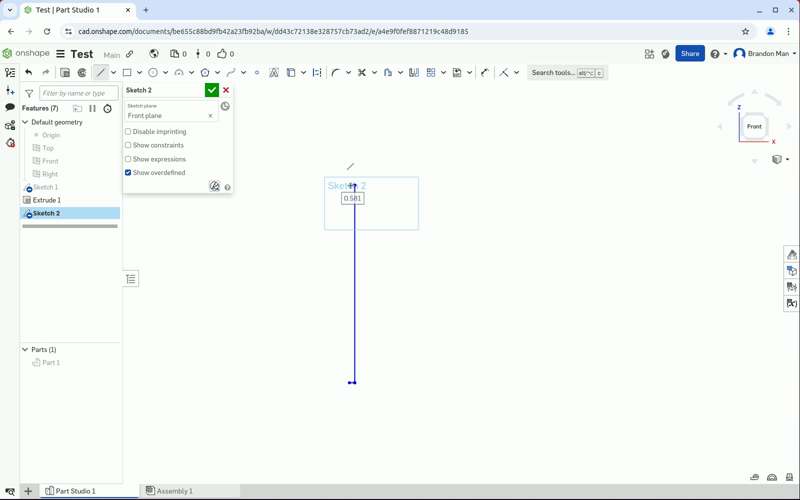
mouse_move(350, 382)
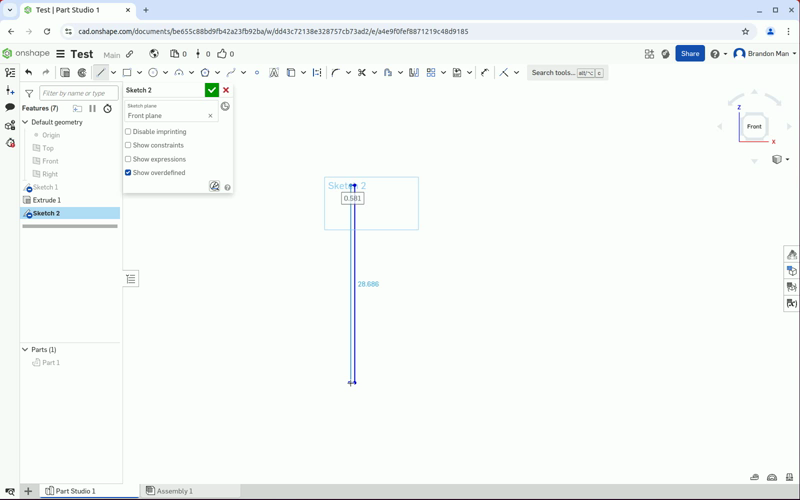
scroll(6)
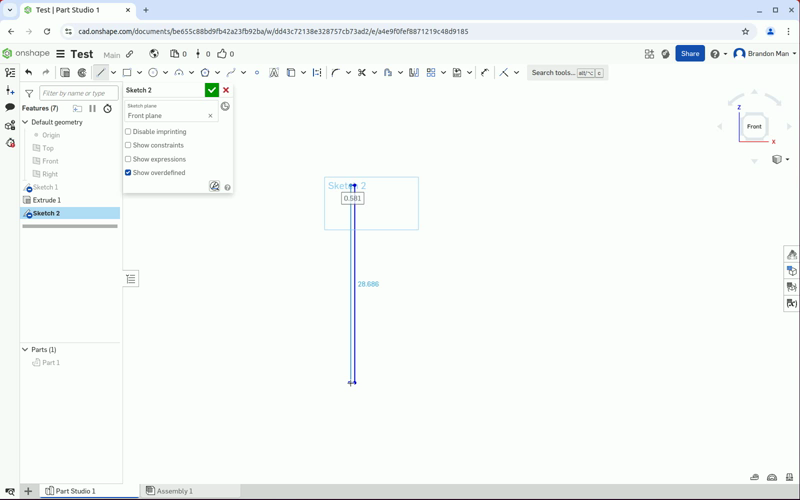
scroll(6)
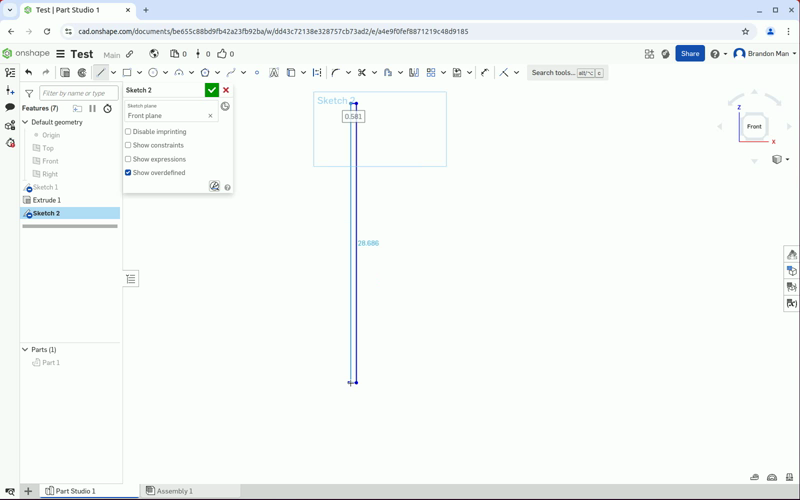
scroll(6)
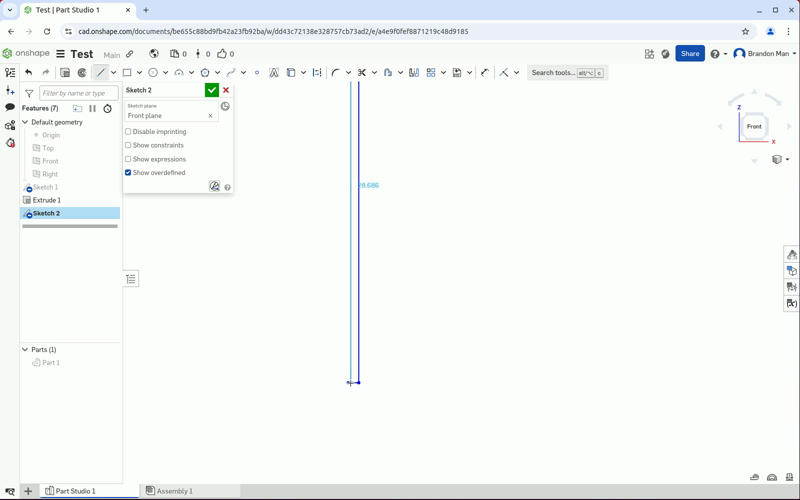
scroll(6)
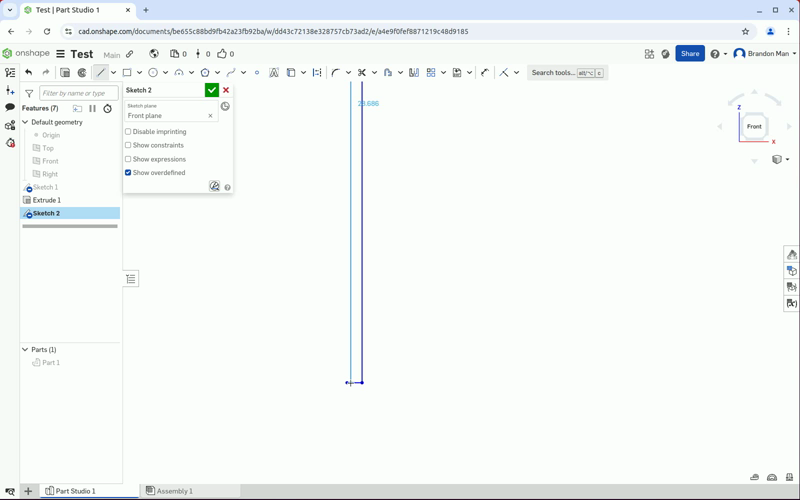
scroll(6)
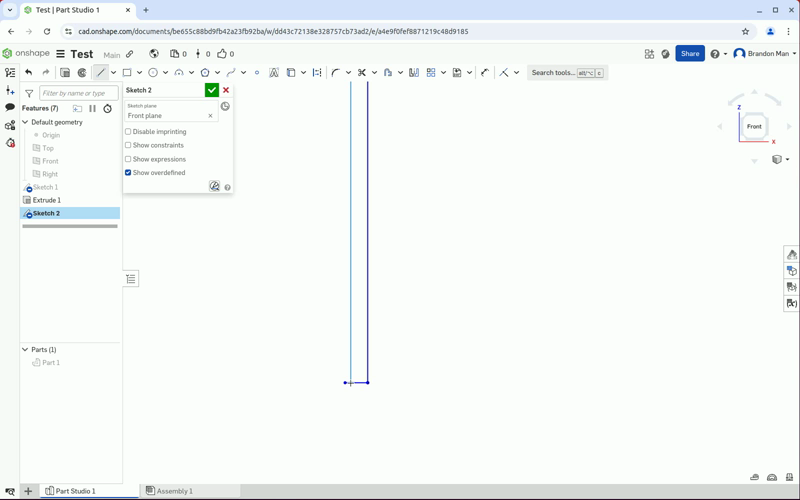
scroll(6)
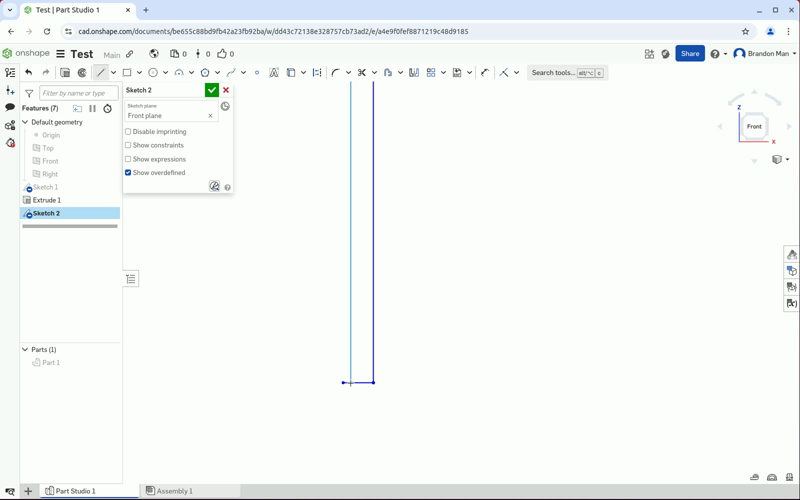
scroll(6)
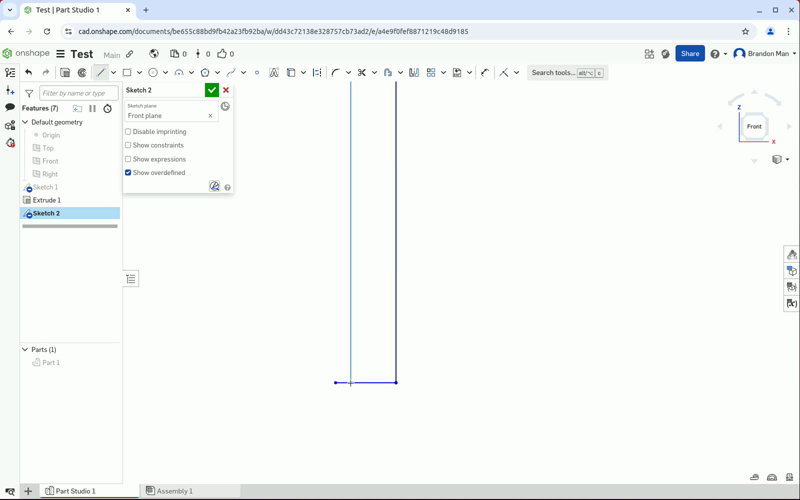
key_up(shift)
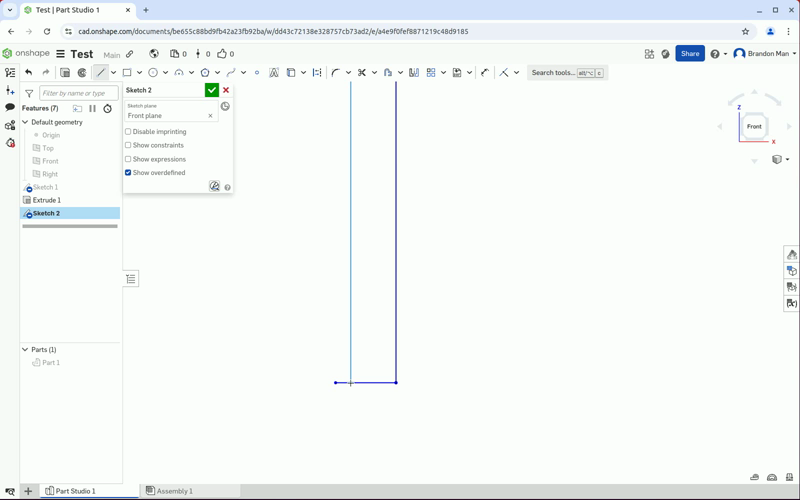
click(350, 382)
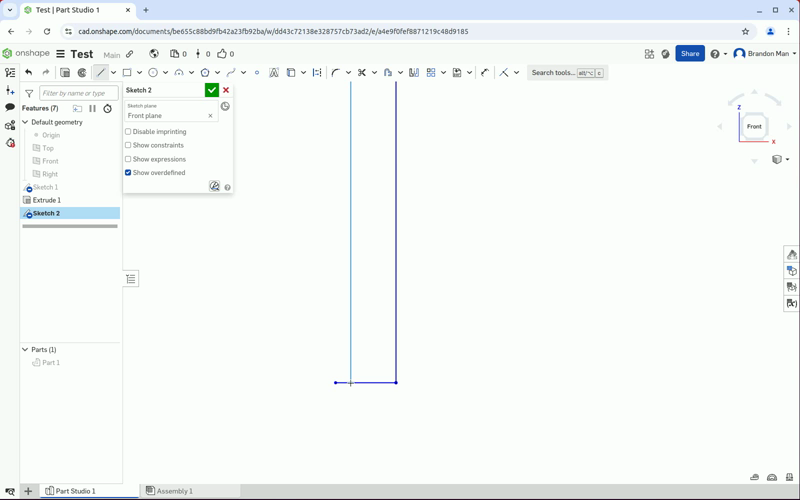
scroll(-6)
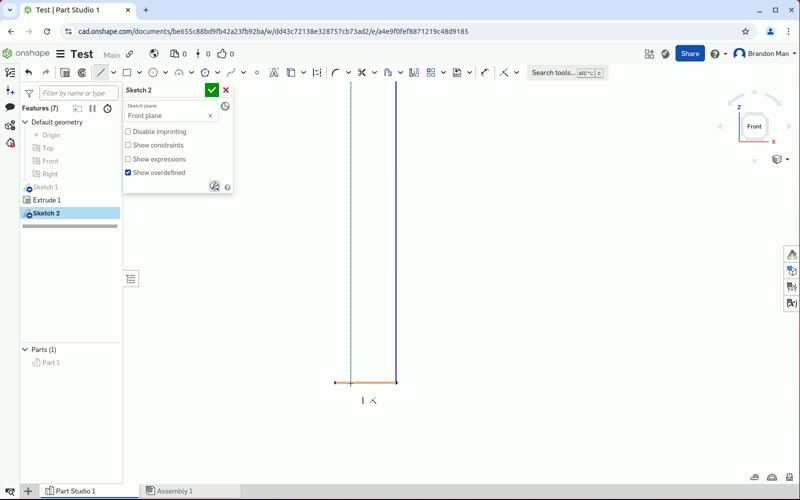
scroll(-6)
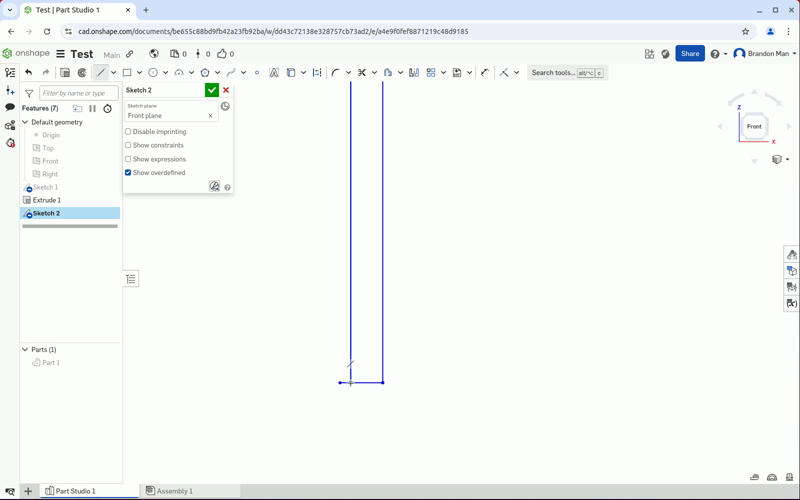
scroll(-6)
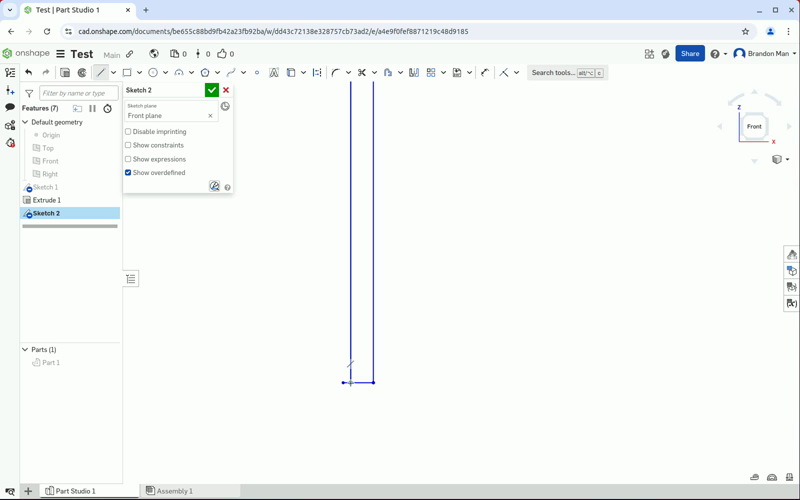
scroll(-6)
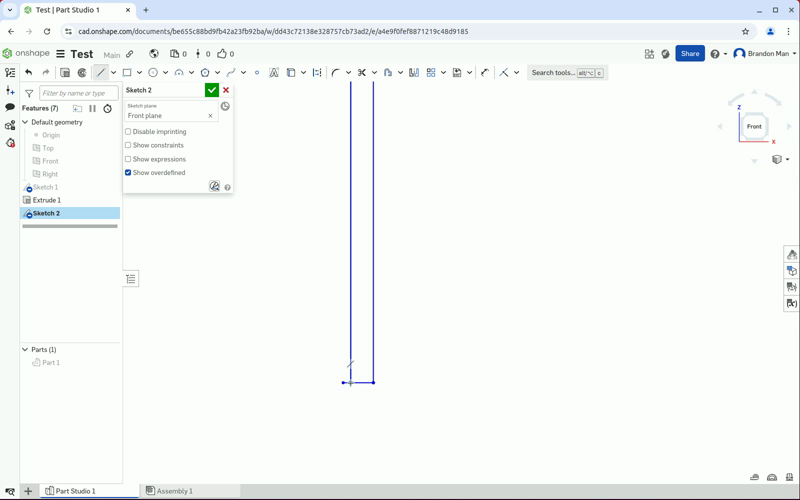
scroll(-6)
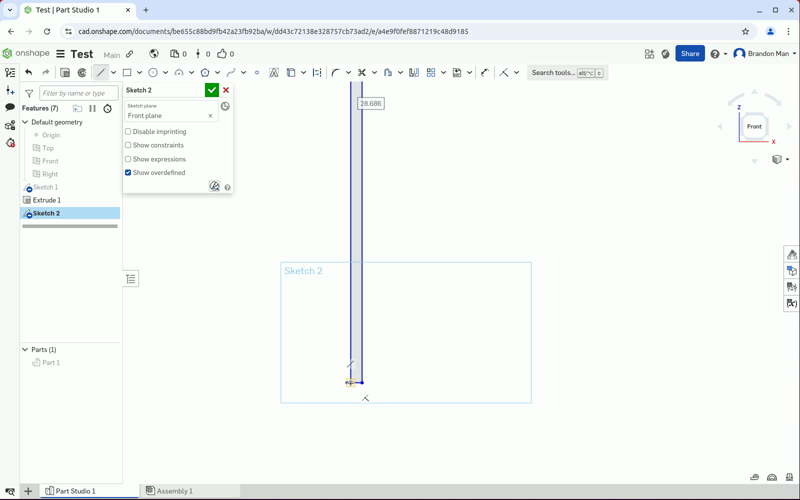
scroll(-6)
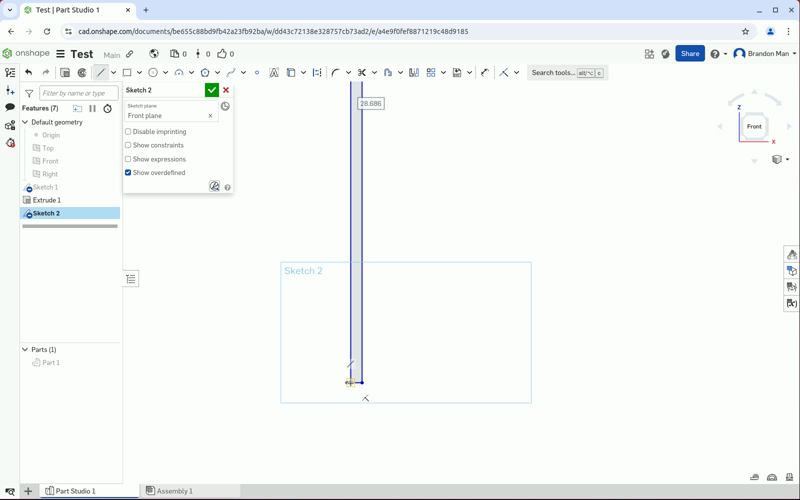
scroll(-6)
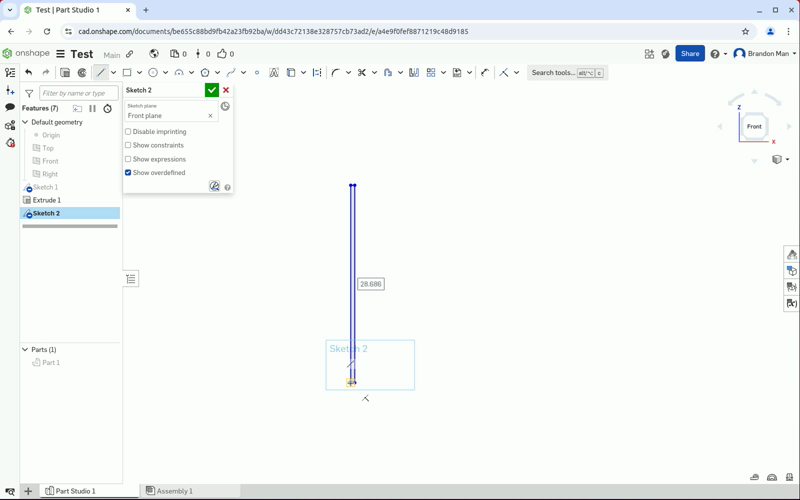
key(esc)
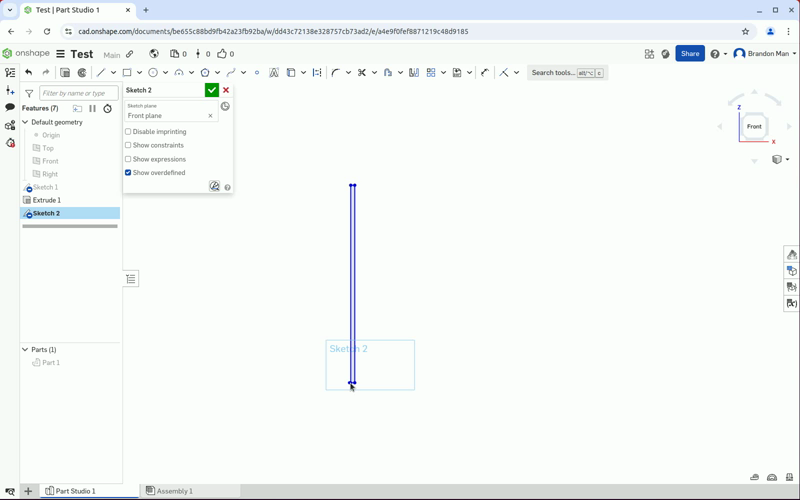
mouse_move(352, 243)
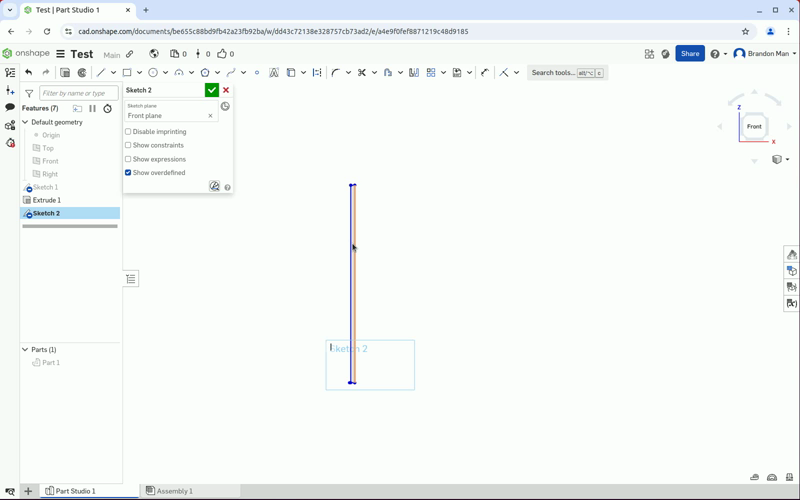
scroll(6)
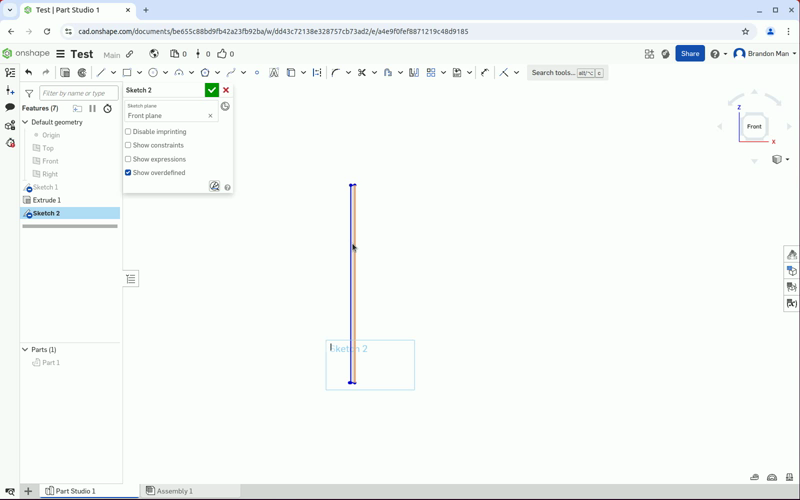
scroll(6)
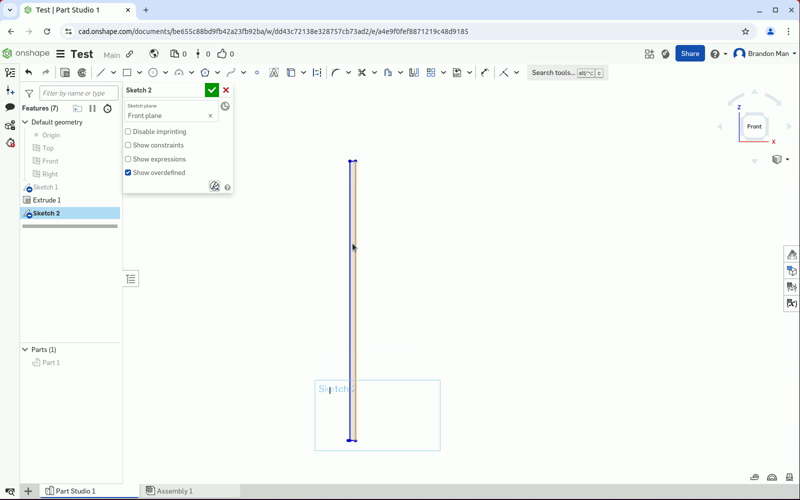
scroll(6)
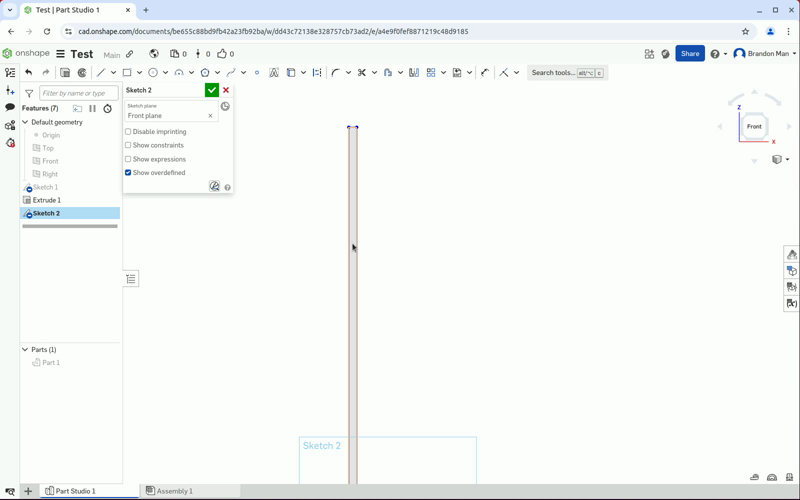
scroll(6)
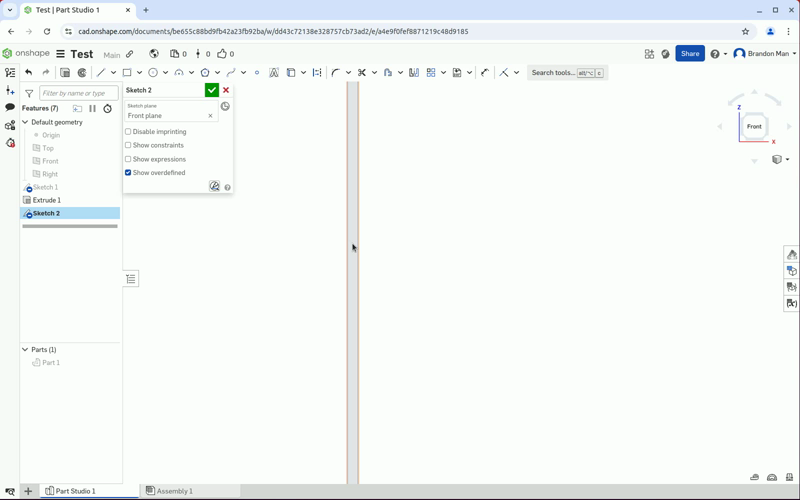
scroll(6)
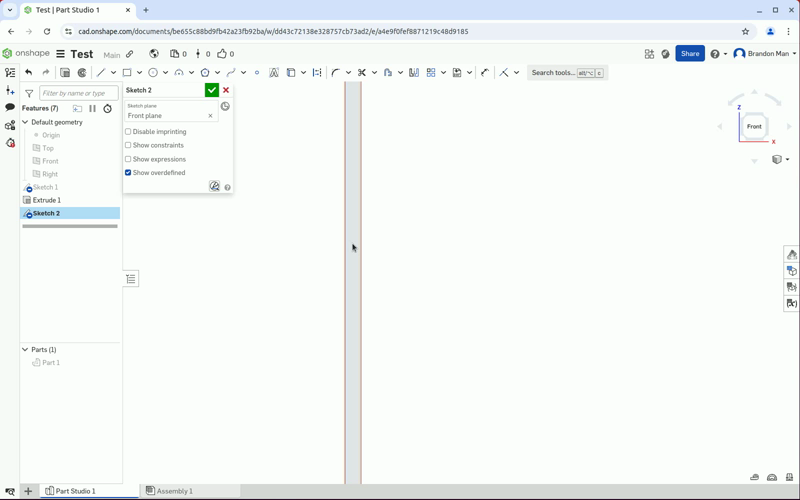
scroll(6)
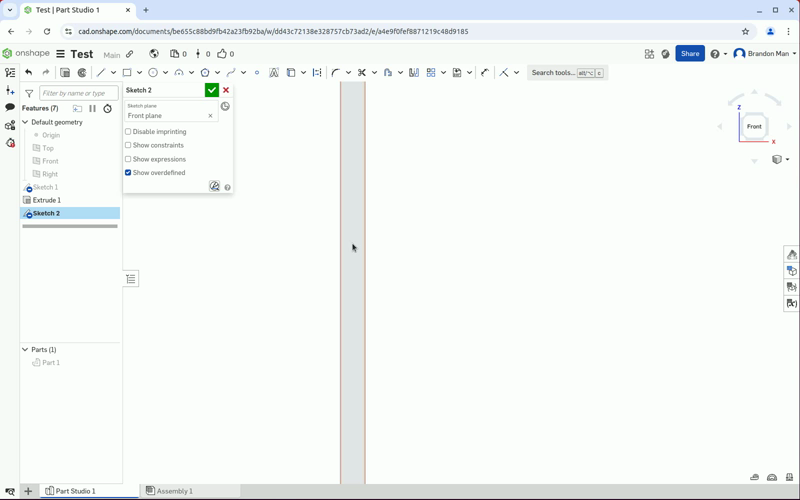
scroll(6)
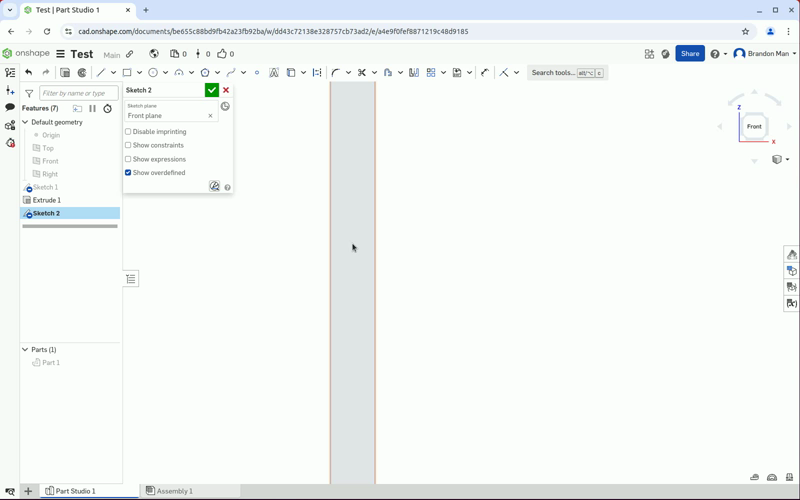
click(352, 243)
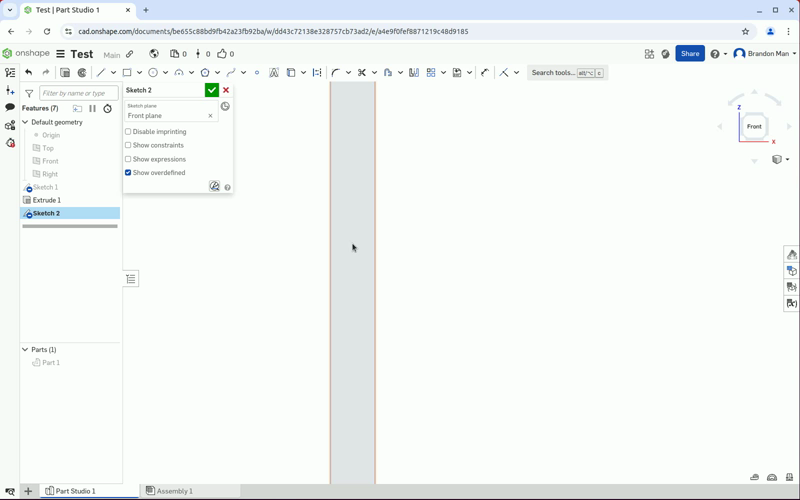
scroll(-6)
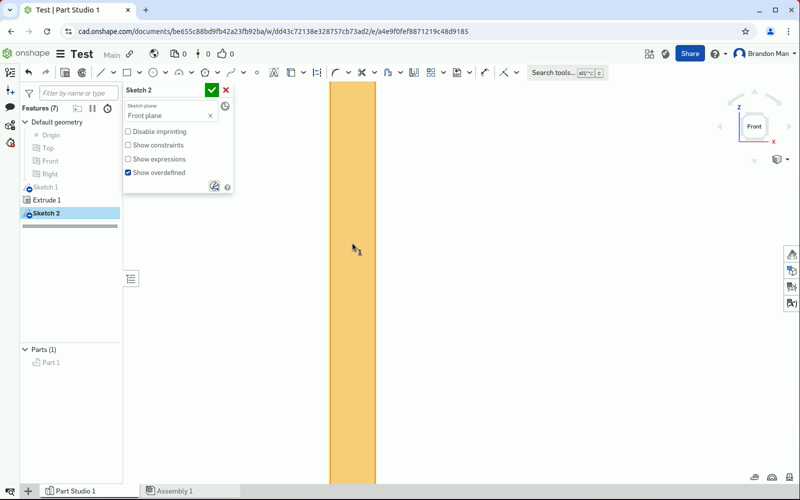
scroll(-6)
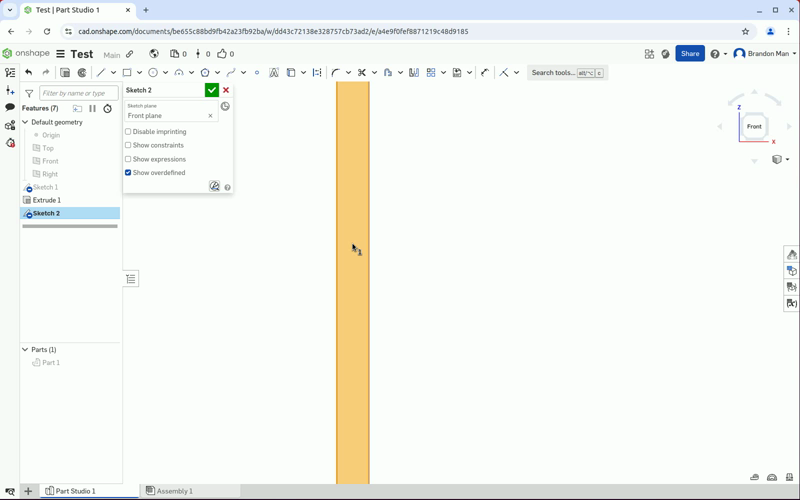
scroll(-6)
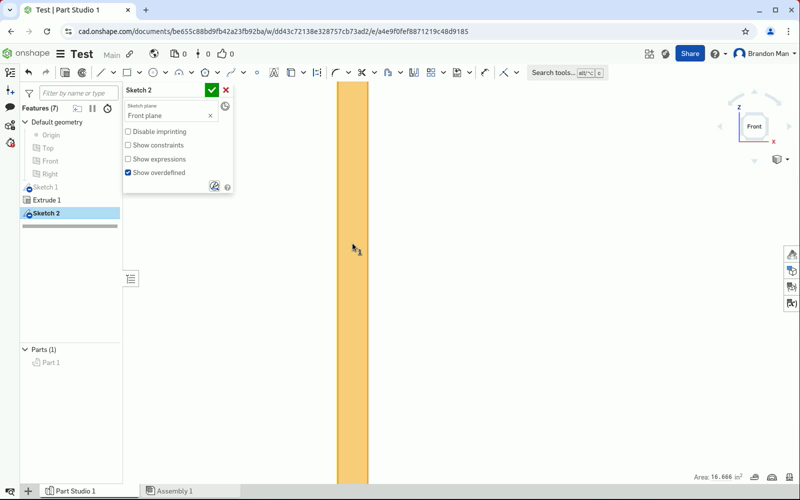
scroll(-6)
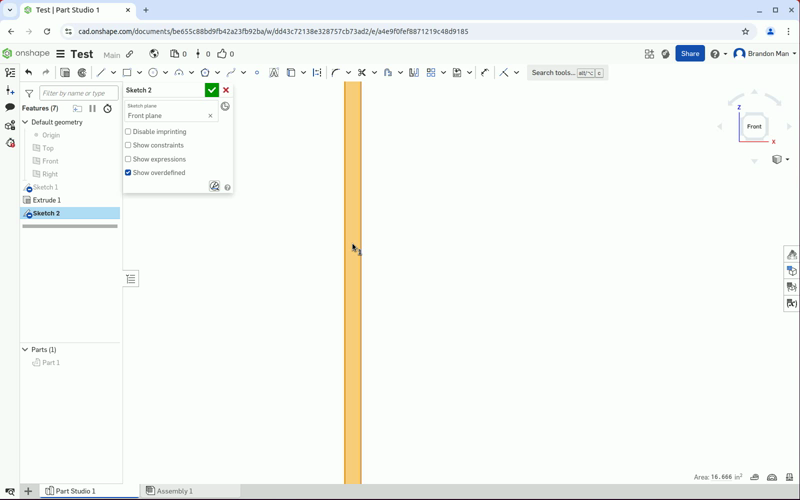
scroll(-6)
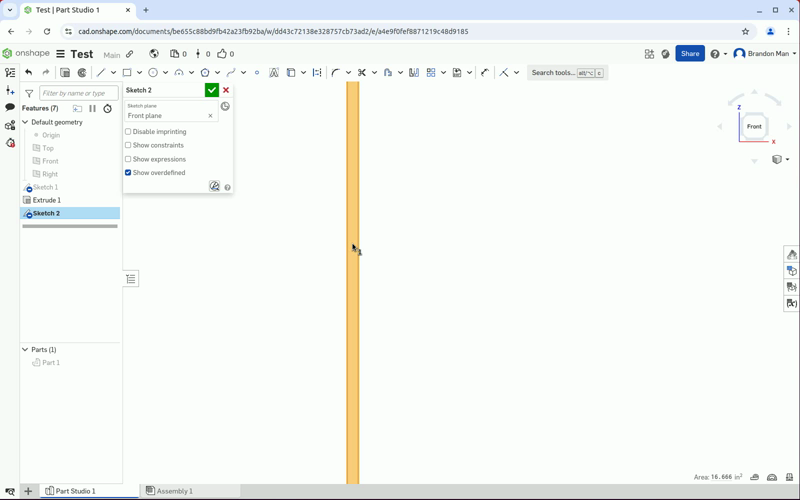
scroll(-6)
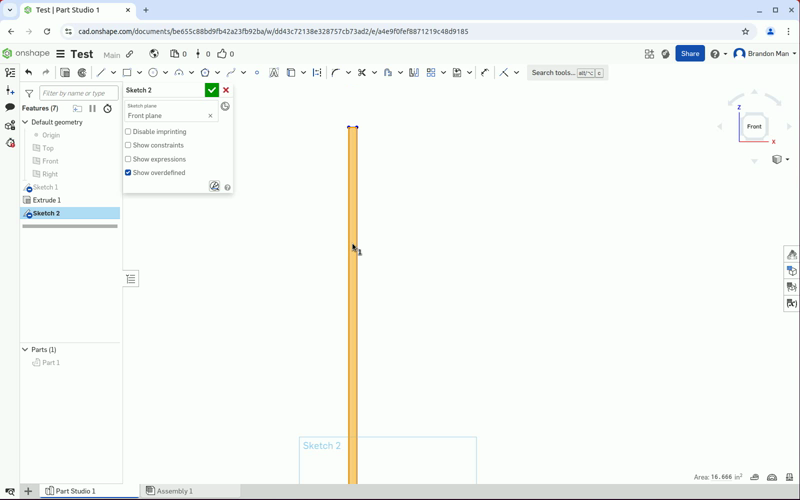
scroll(-6)
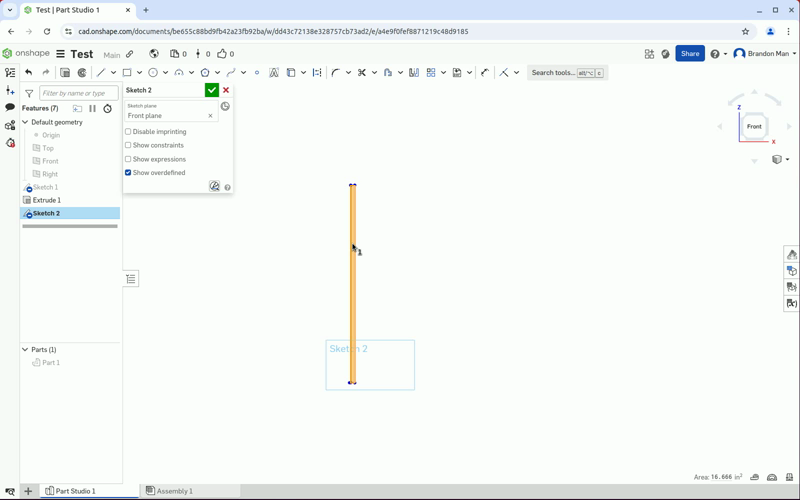
mouse_move(73, 352)
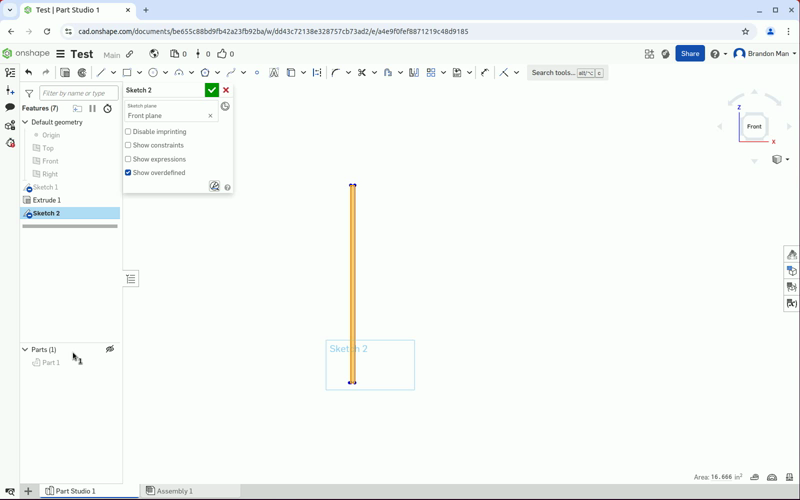
key(shift+y)
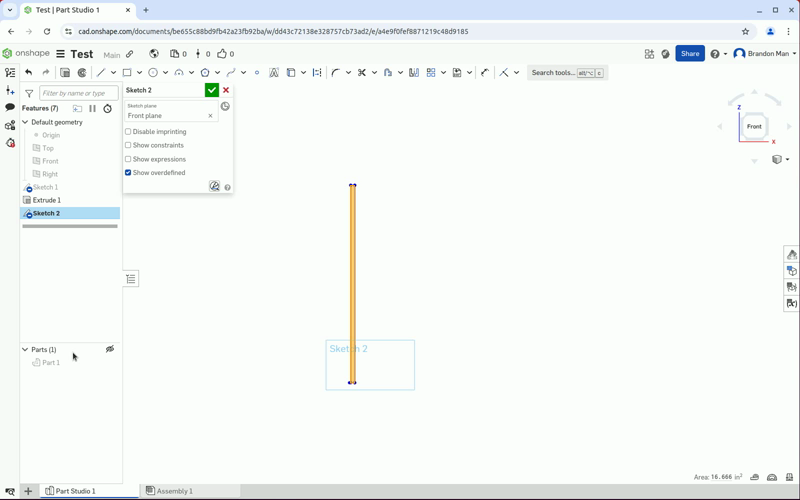
key(shift+e)
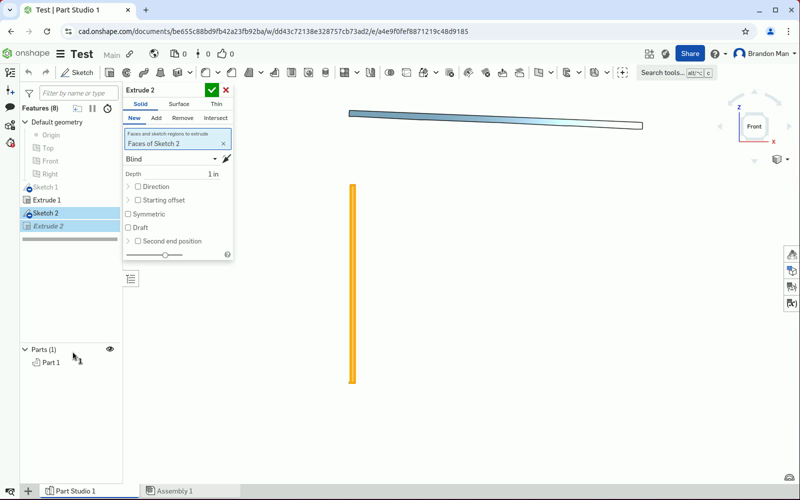
mouse_move(143, 106)
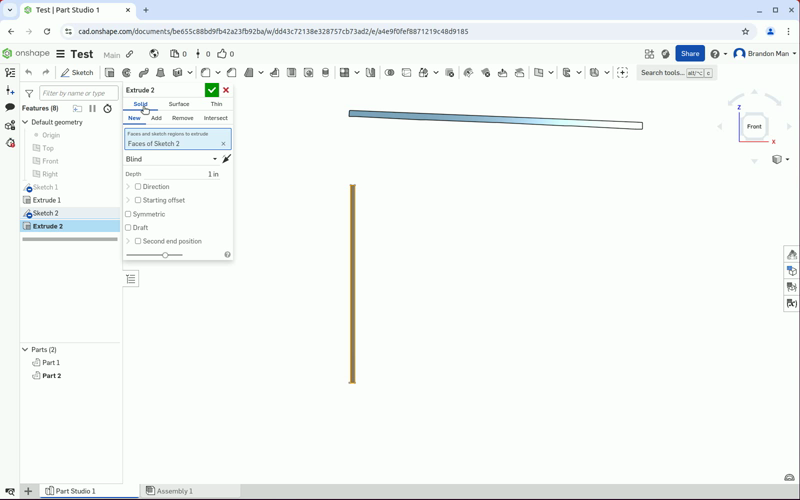
click(143, 106)
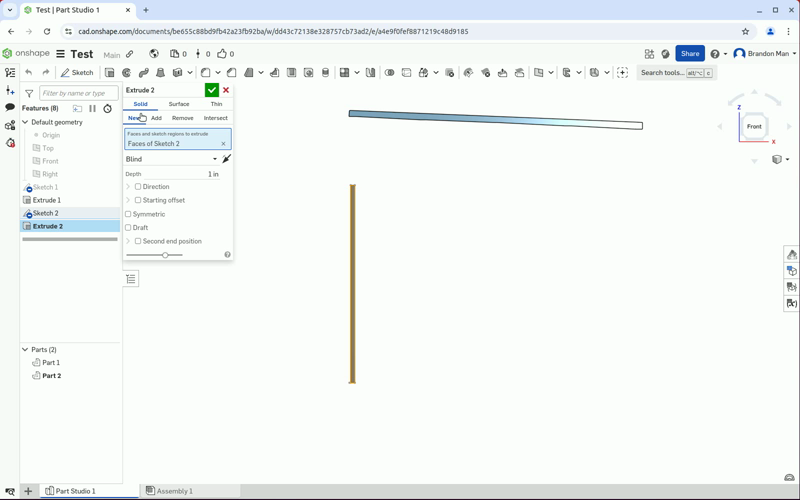
mouse_move(137, 120)
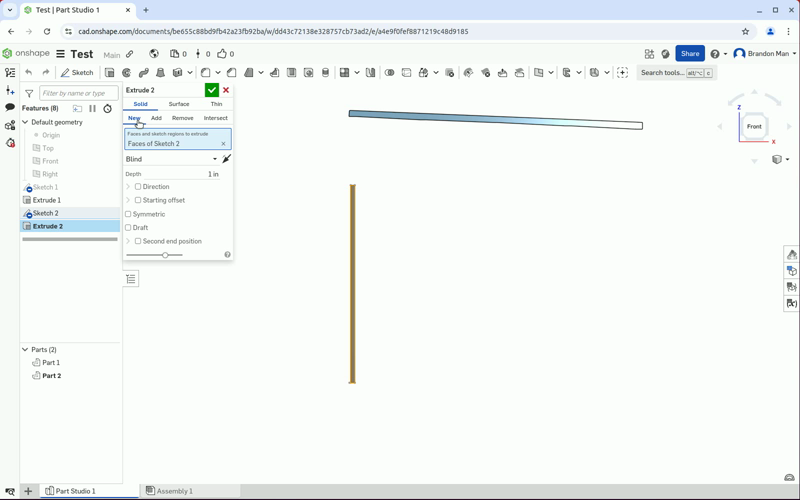
click(137, 120)
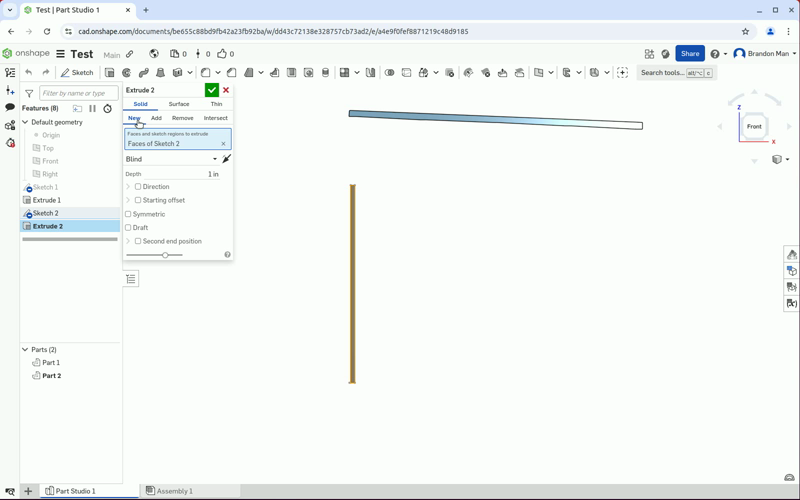
key(tab, 4)
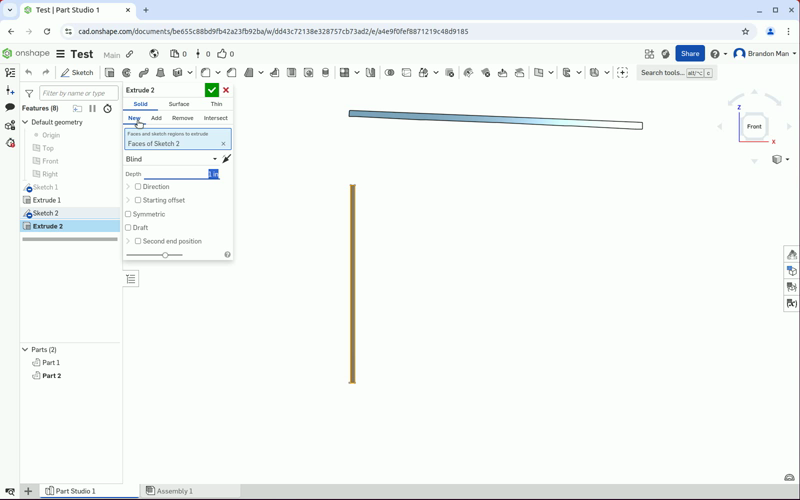
text(0.963)
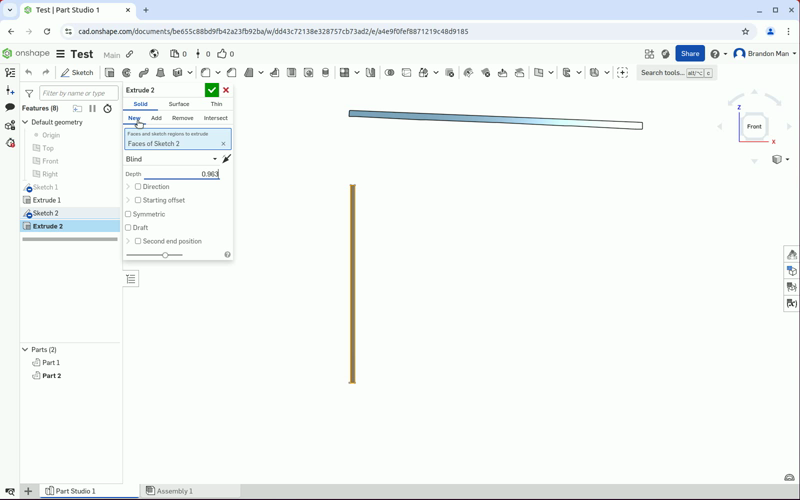
key(enter)
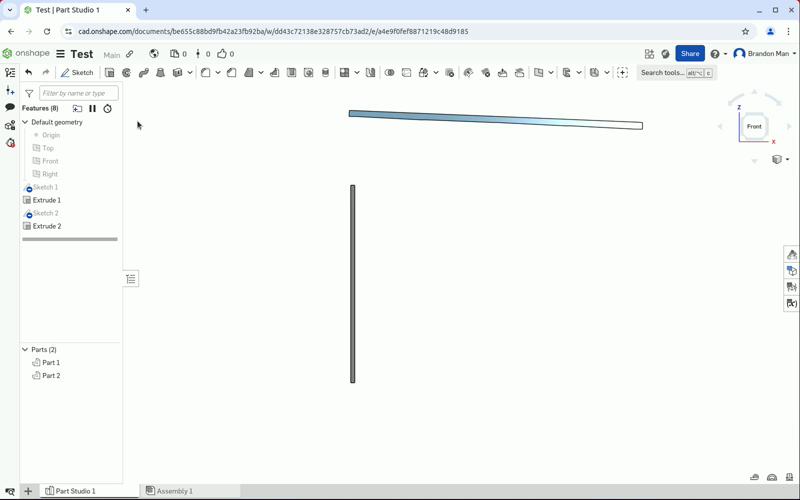
key(shift+h)
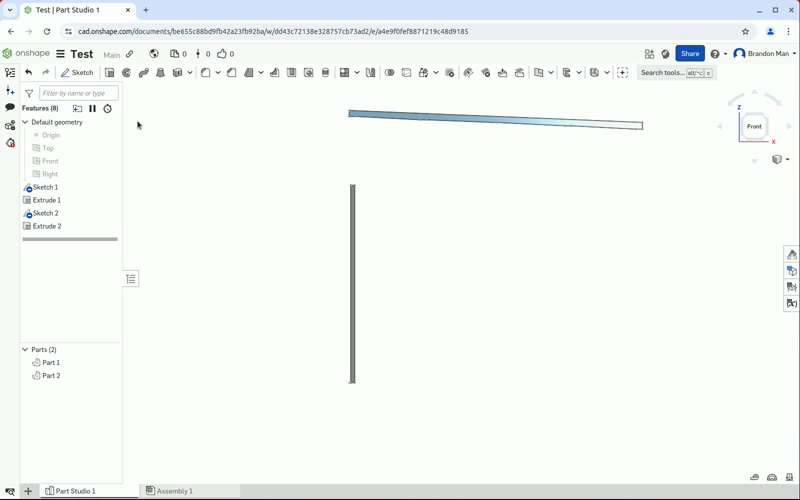
key(shift+h)
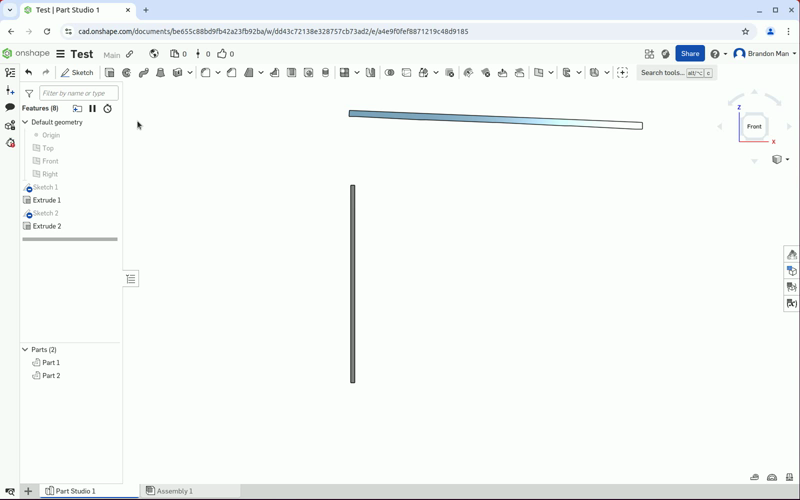
mouse_move(73, 189)
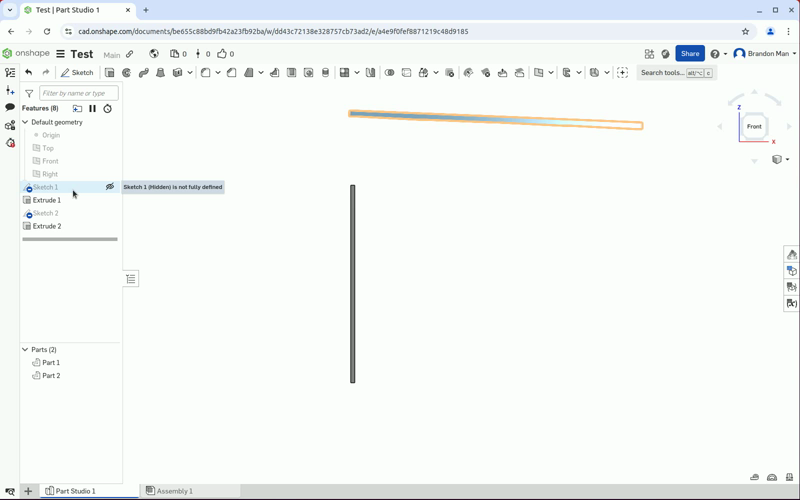
click(73, 189)
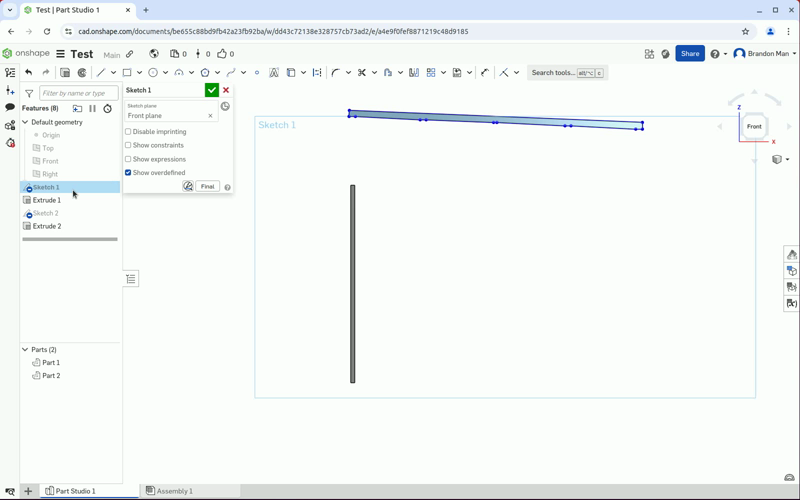
mouse_move(229, 92)
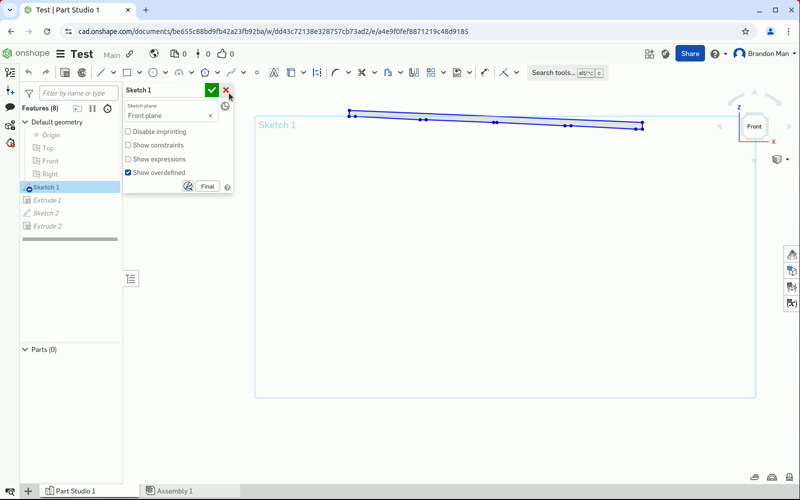
click(229, 92)
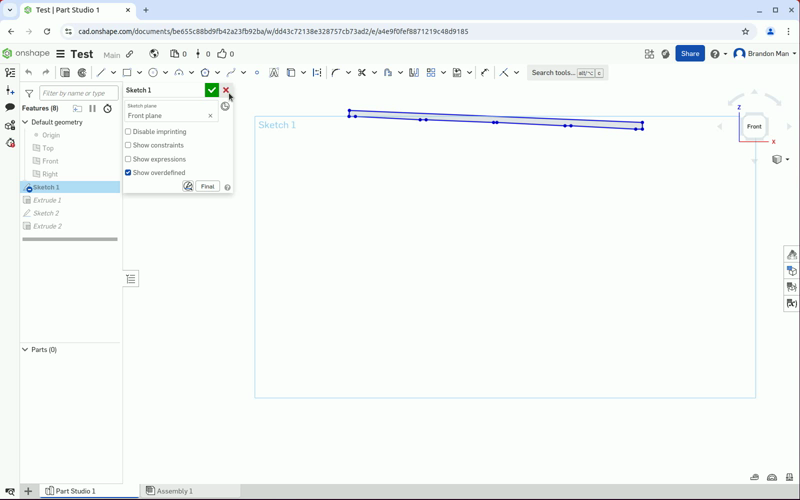
key(shift+s)
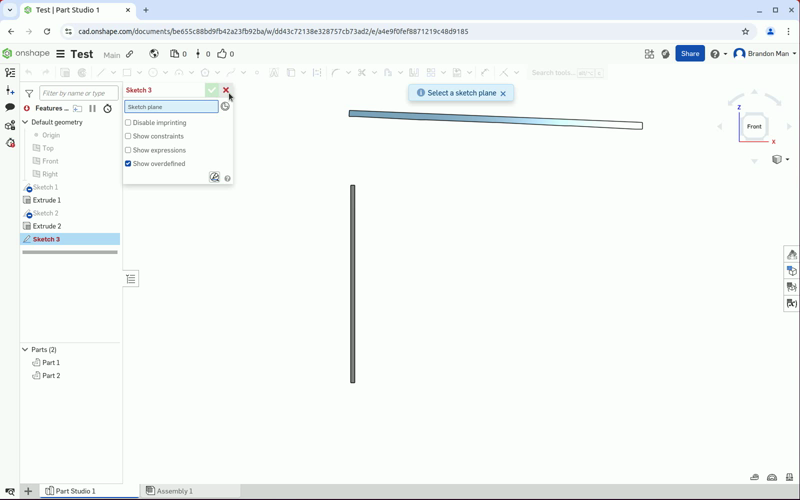
mouse_move(73, 163)
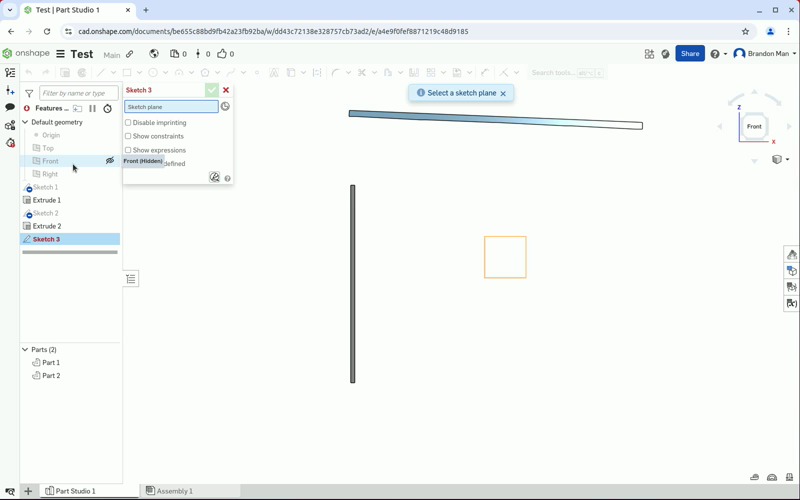
click(73, 163)
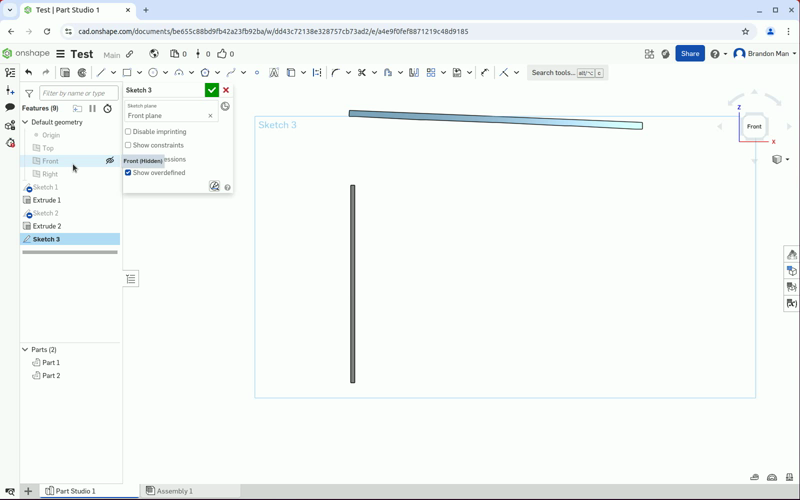
mouse_move(73, 352)
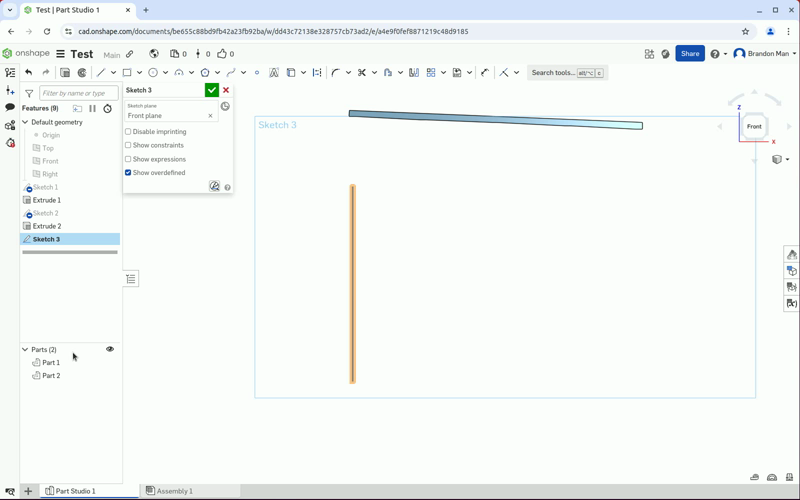
key(y)
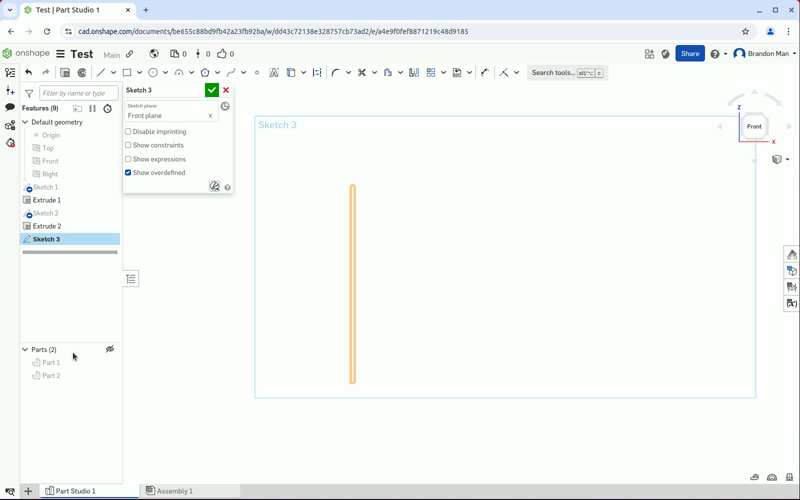
key(l)
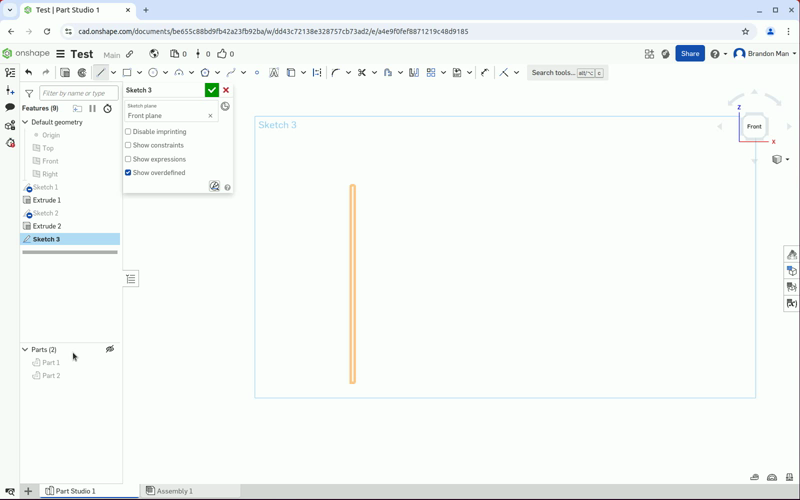
key_down(shift)
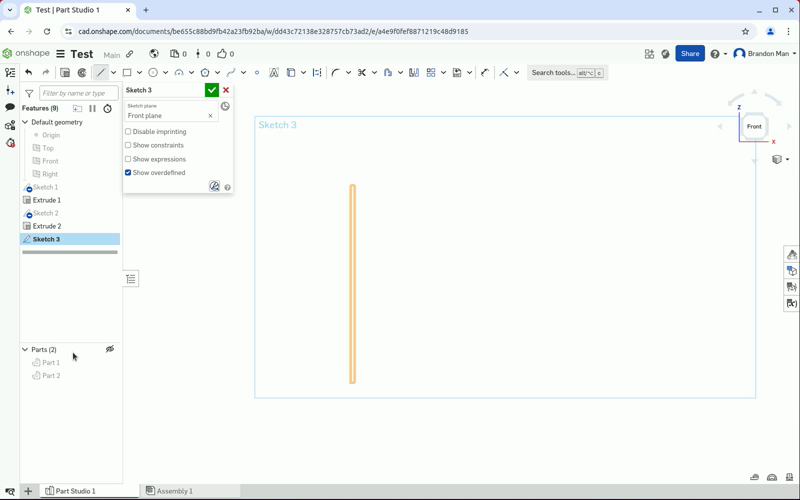
mouse_move(403, 382)
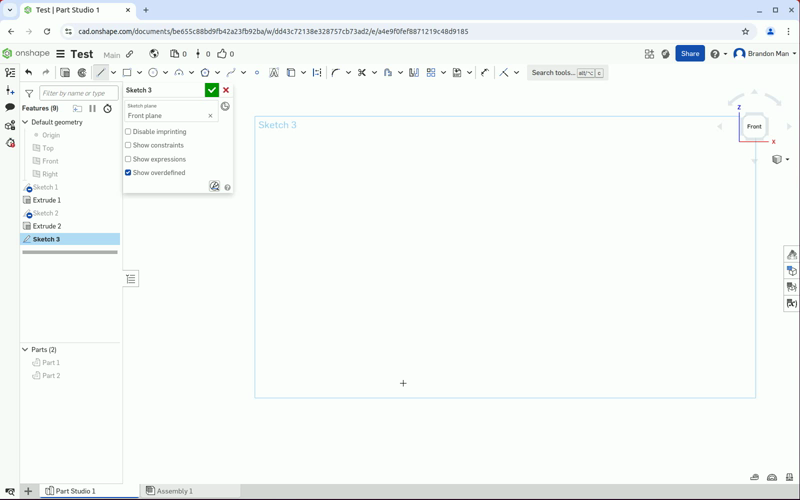
click(403, 382)
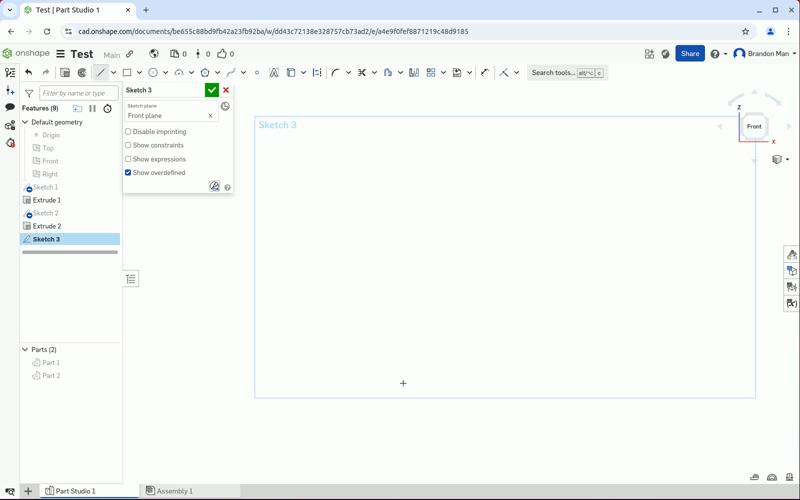
key_up(shift)
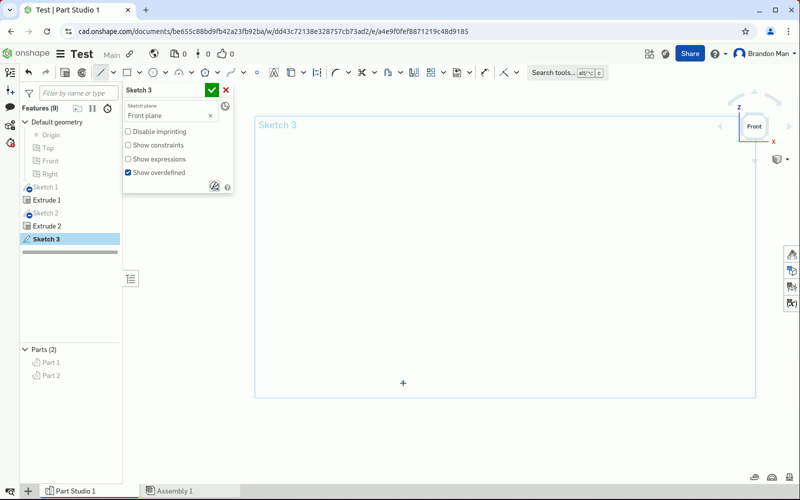
key_down(shift)
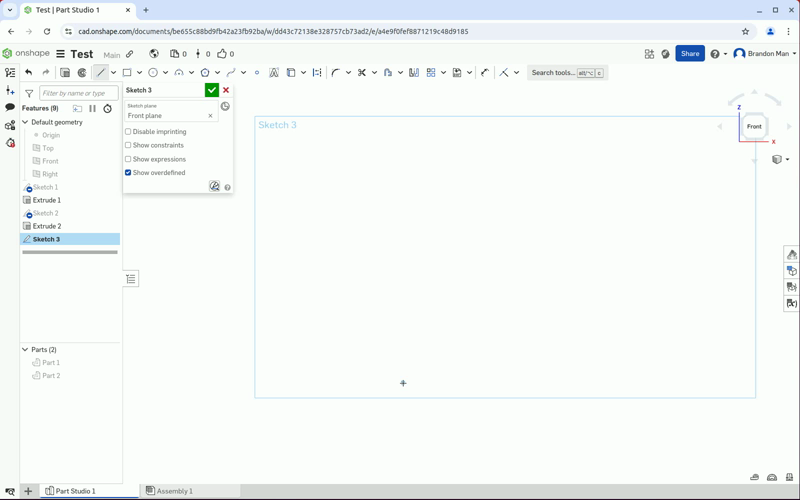
mouse_move(433, 382)
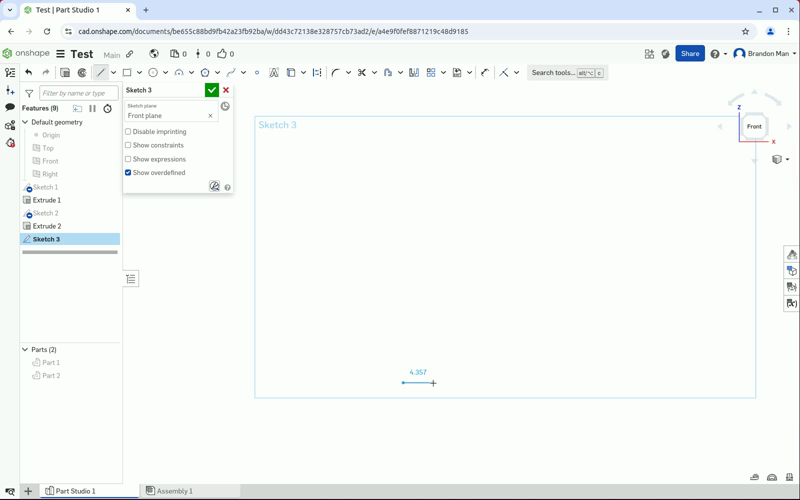
mouse_move(407, 382)
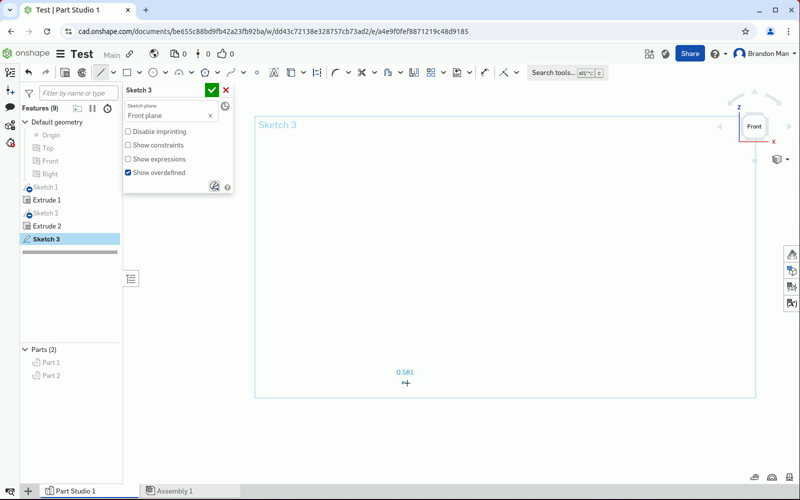
scroll(6)
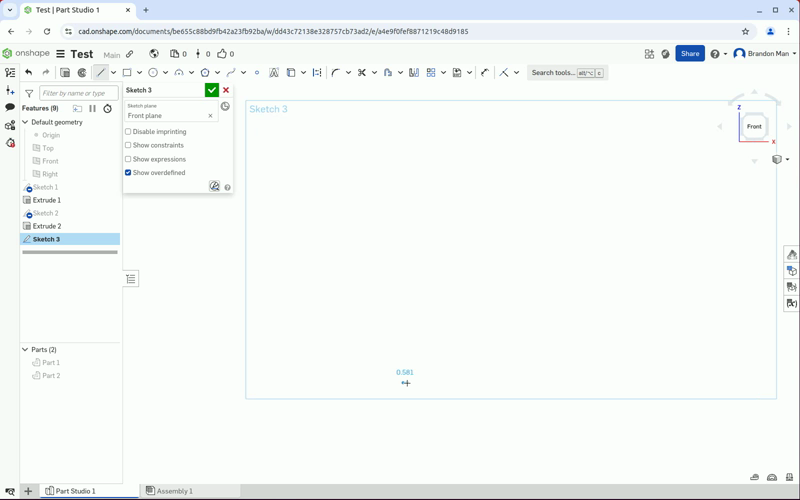
scroll(6)
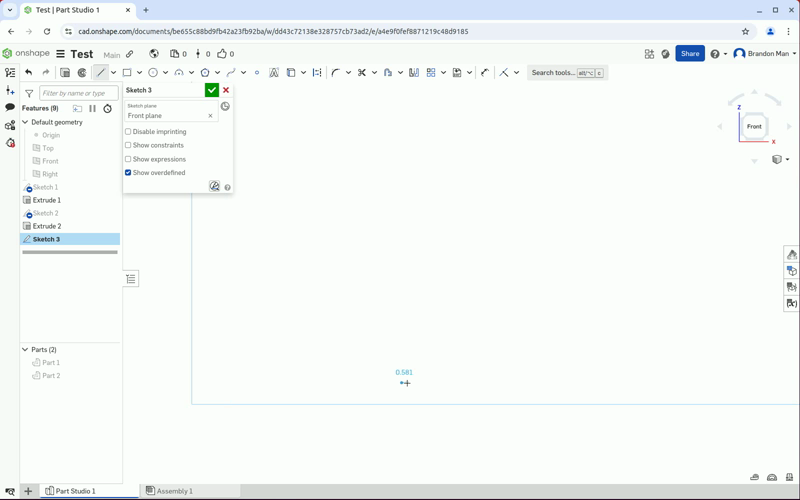
scroll(6)
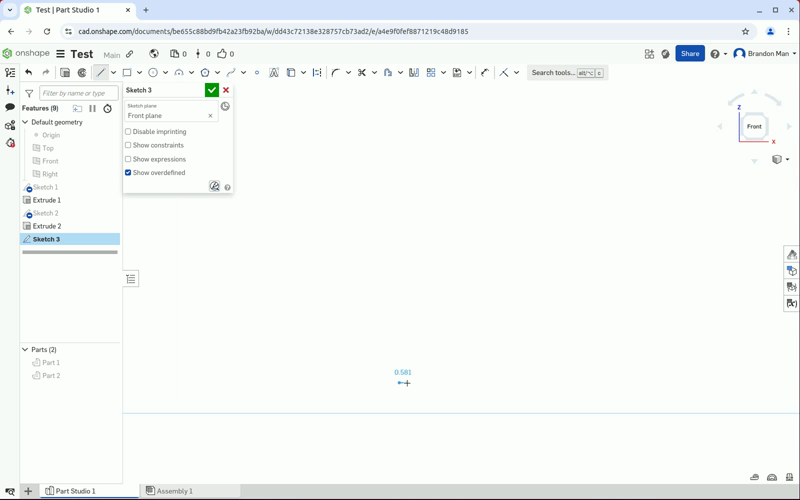
scroll(6)
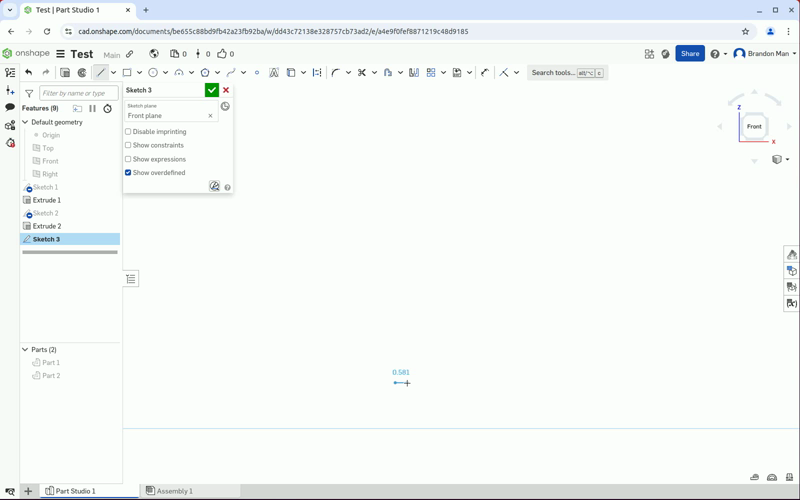
scroll(6)
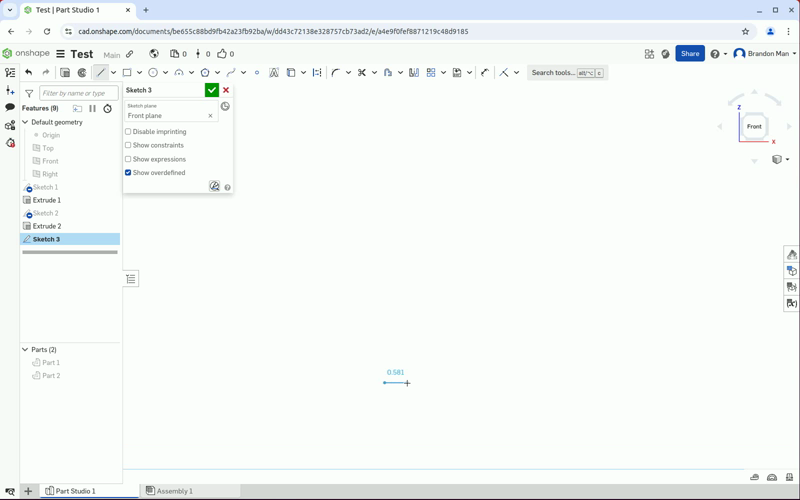
scroll(6)
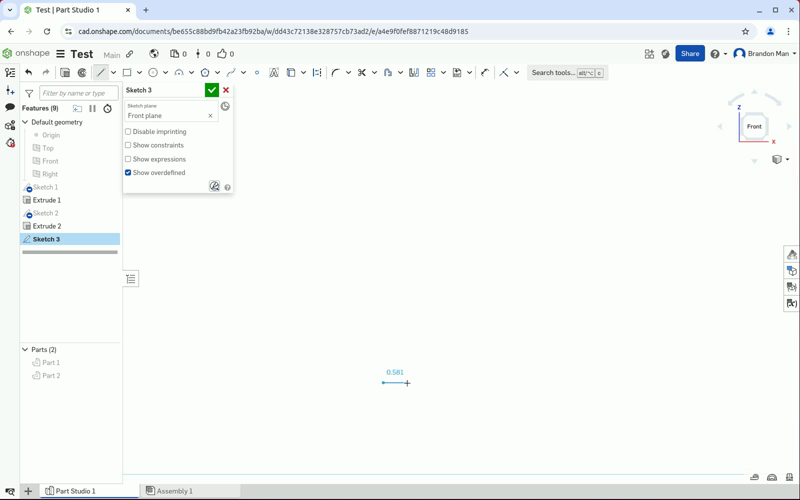
scroll(6)
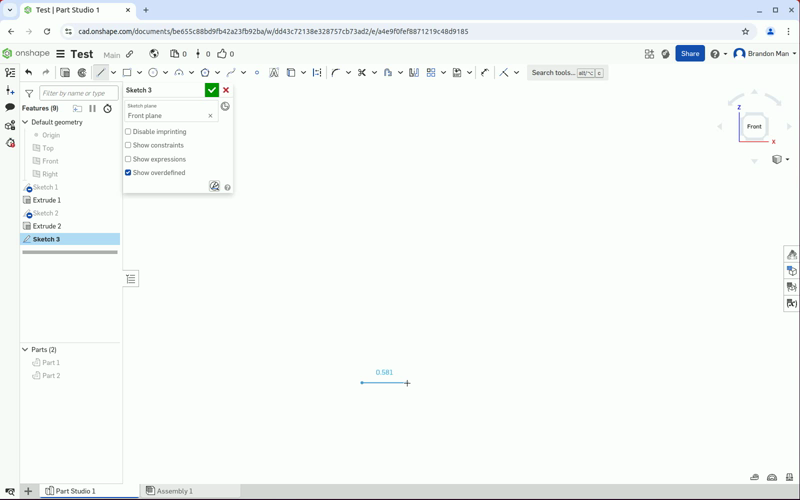
click(407, 382)
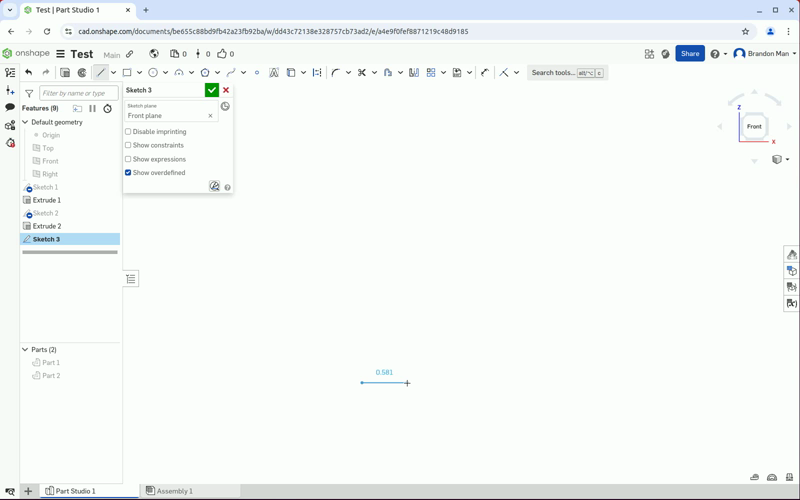
scroll(-6)
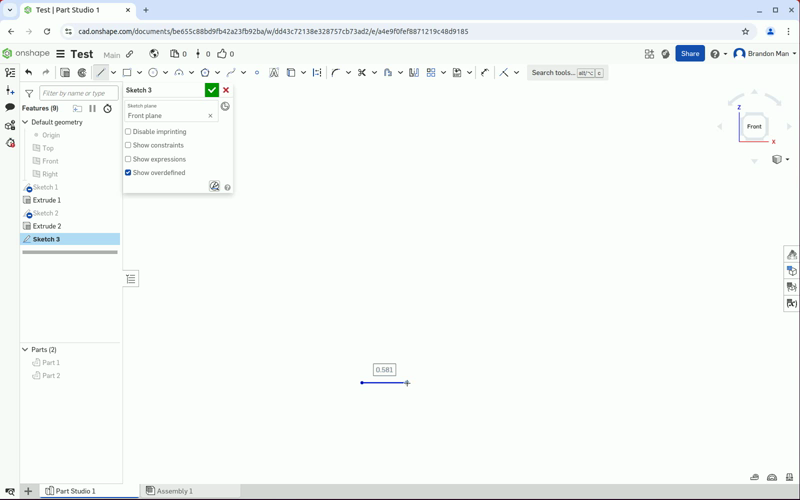
scroll(-6)
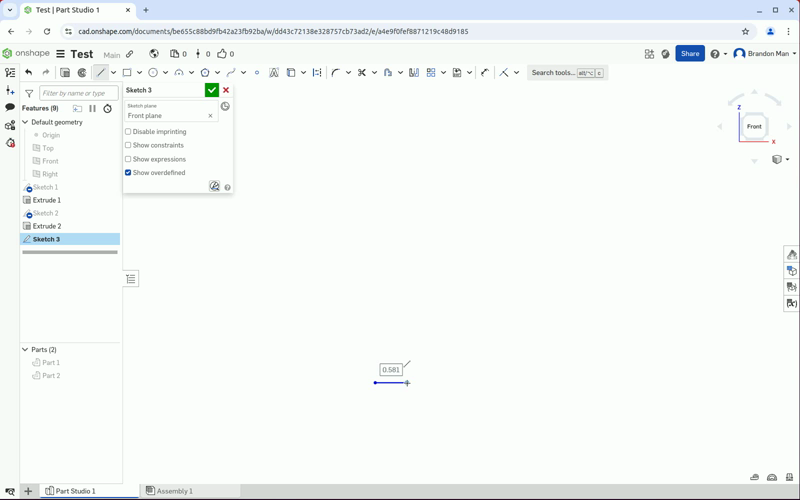
scroll(-6)
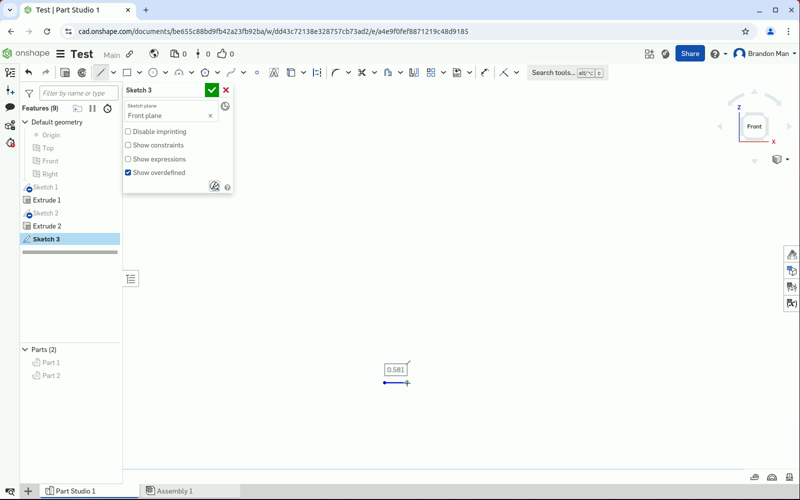
scroll(-6)
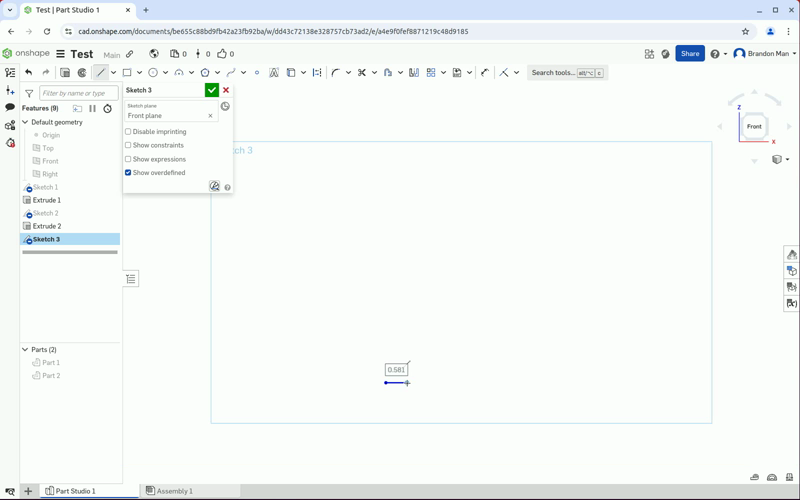
scroll(-6)
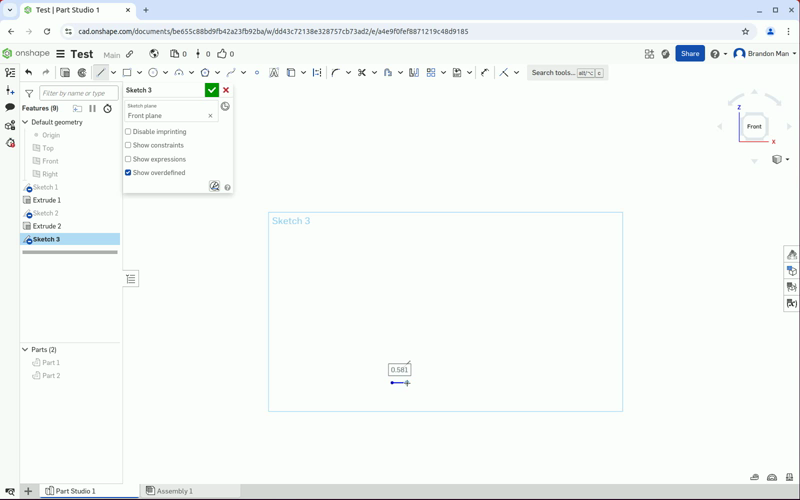
scroll(-6)
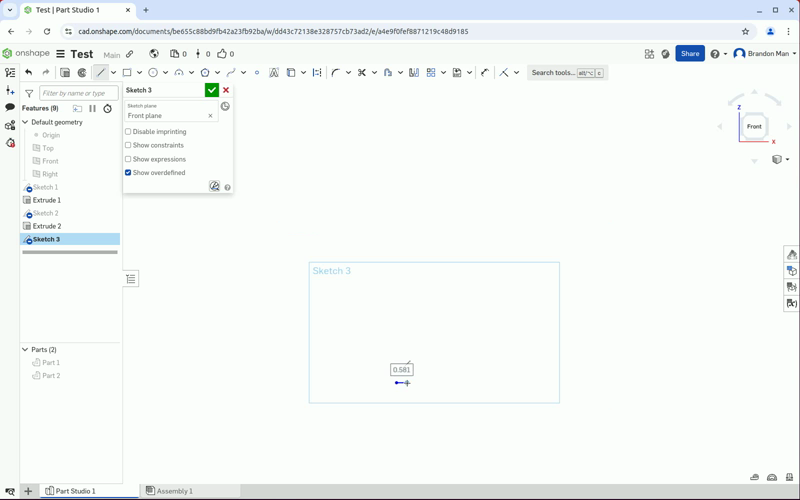
scroll(-6)
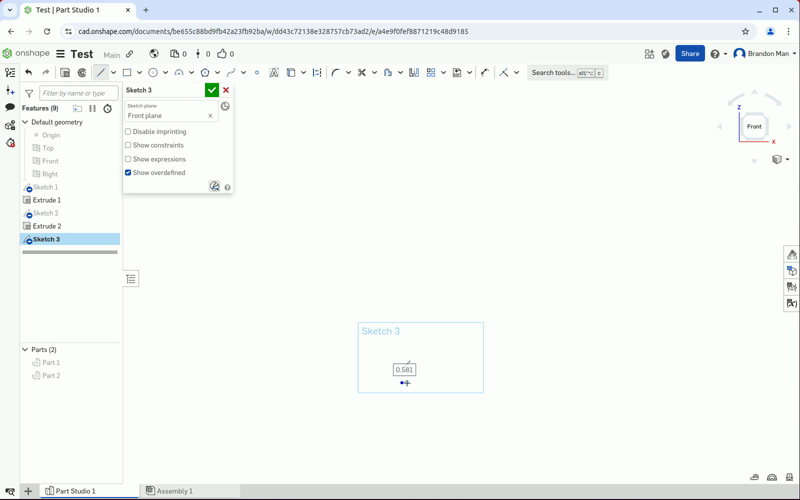
key_up(shift)
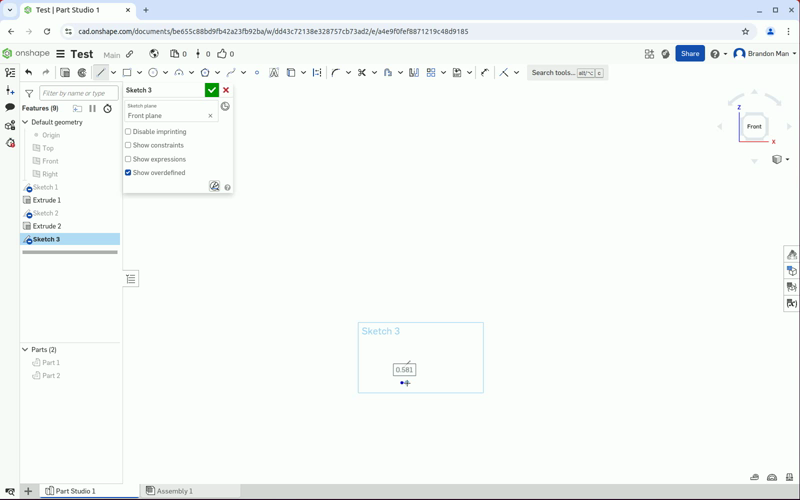
key_down(shift)
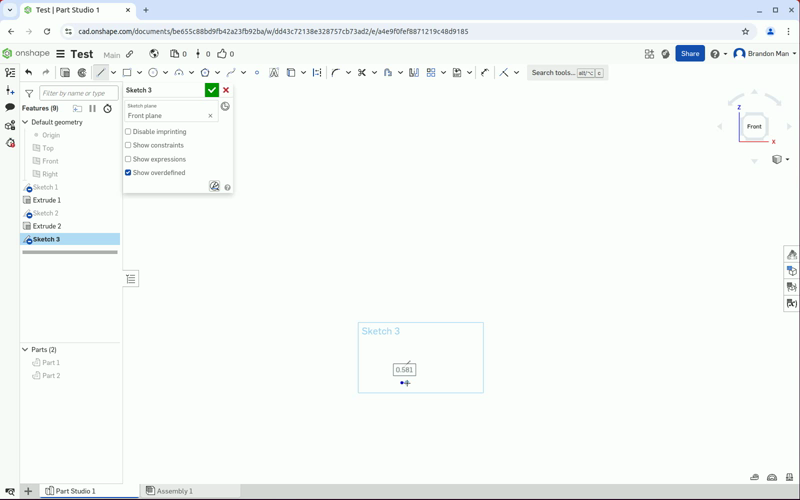
mouse_move(407, 187)
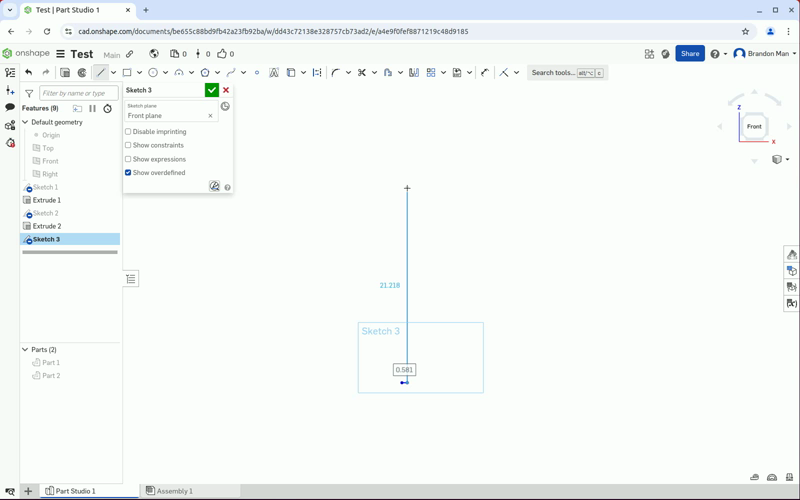
click(407, 187)
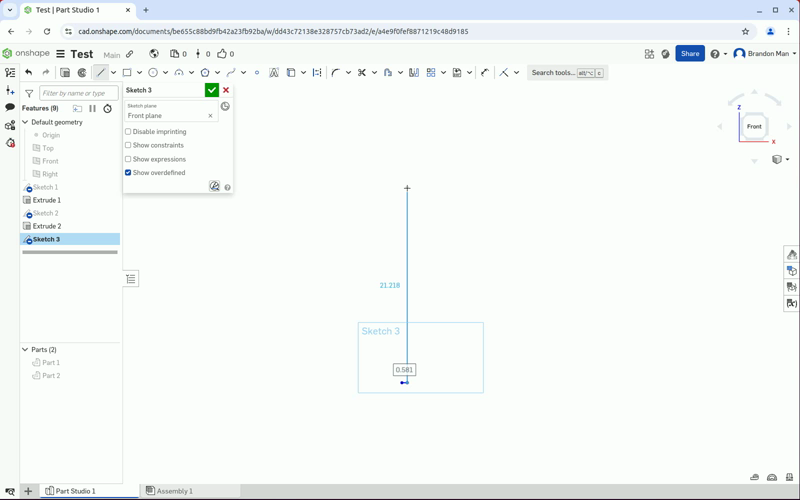
key_up(shift)
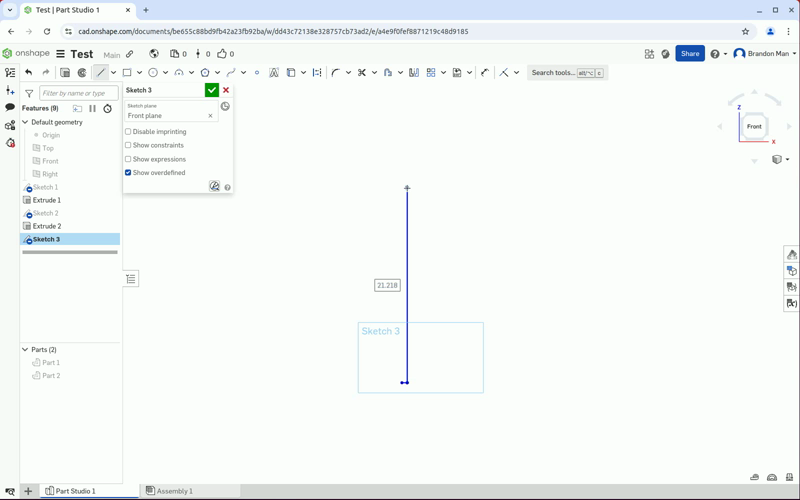
key_down(shift)
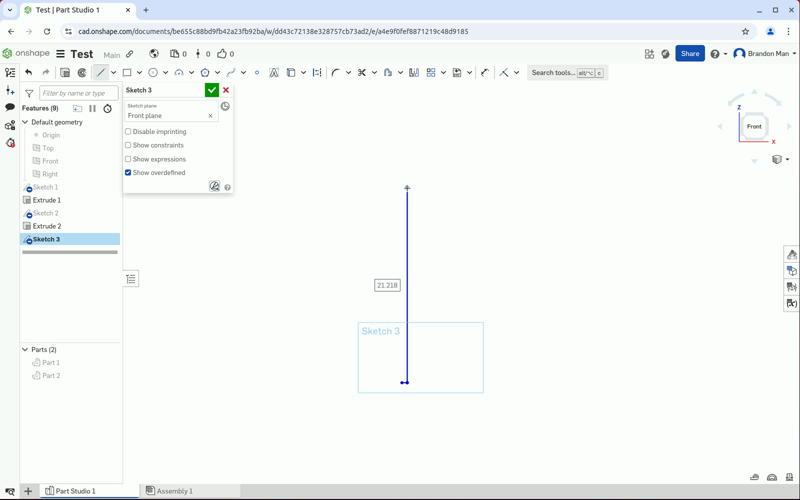
mouse_move(437, 187)
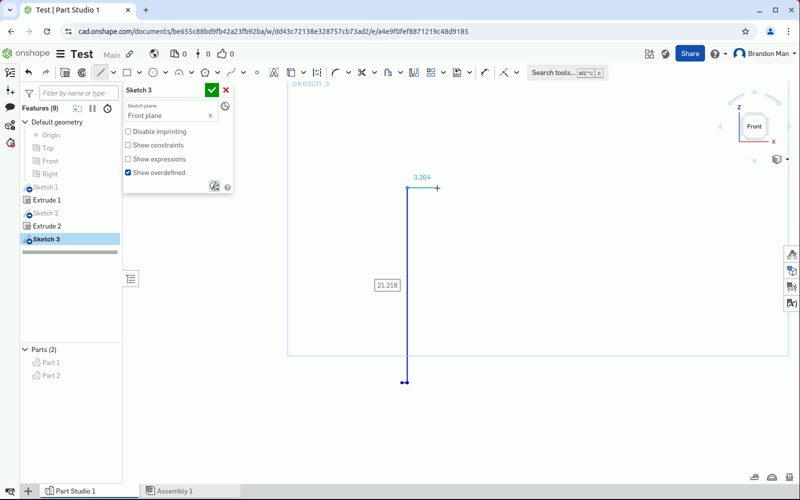
mouse_move(403, 187)
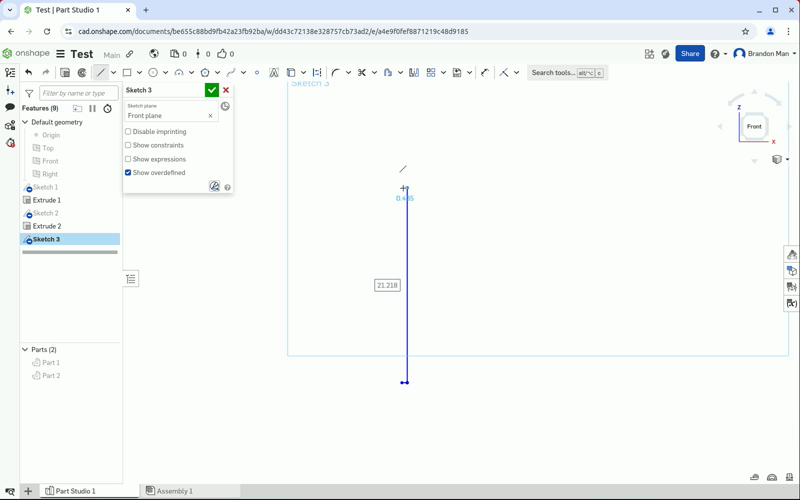
scroll(6)
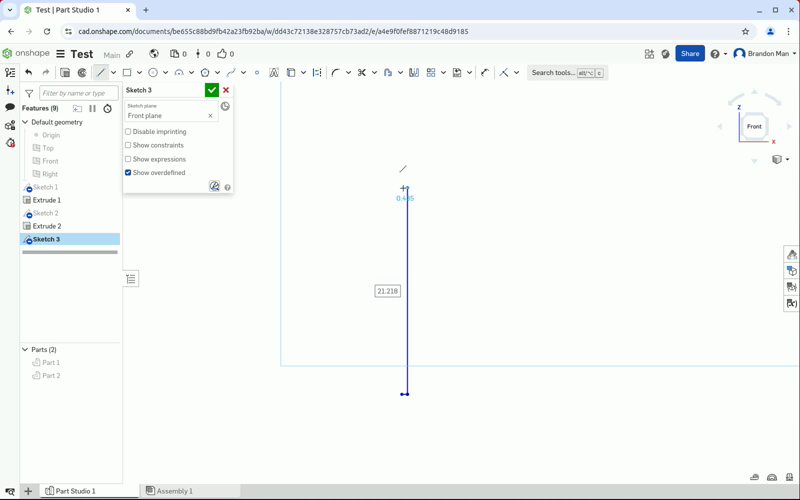
scroll(6)
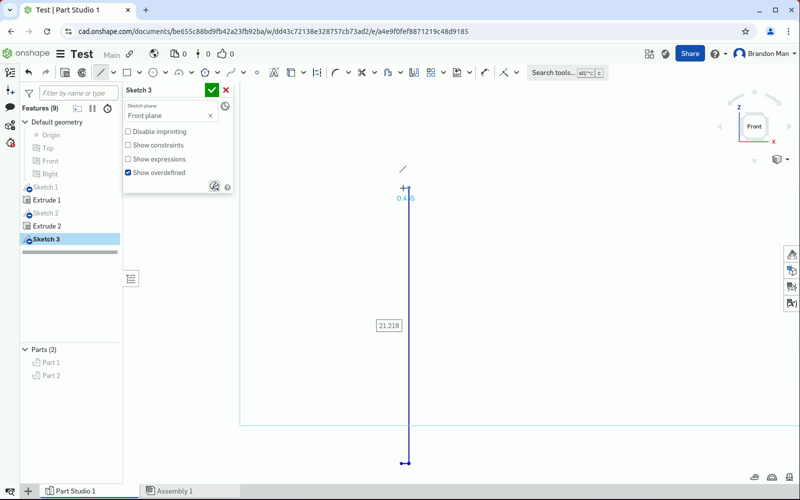
scroll(6)
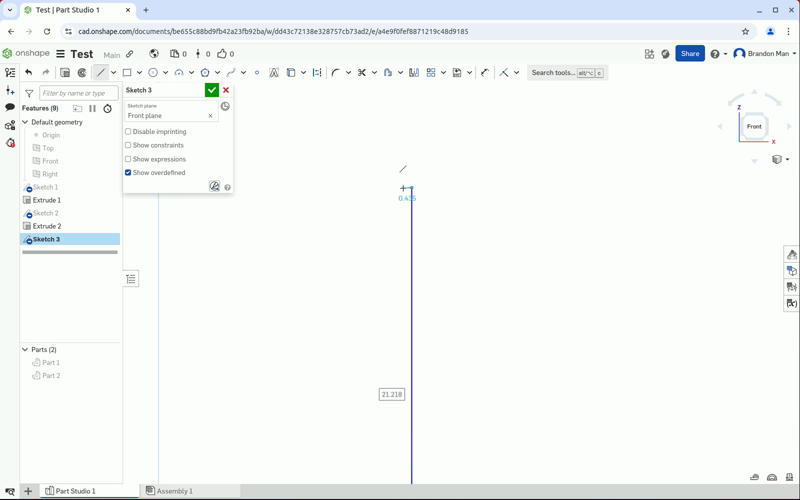
scroll(6)
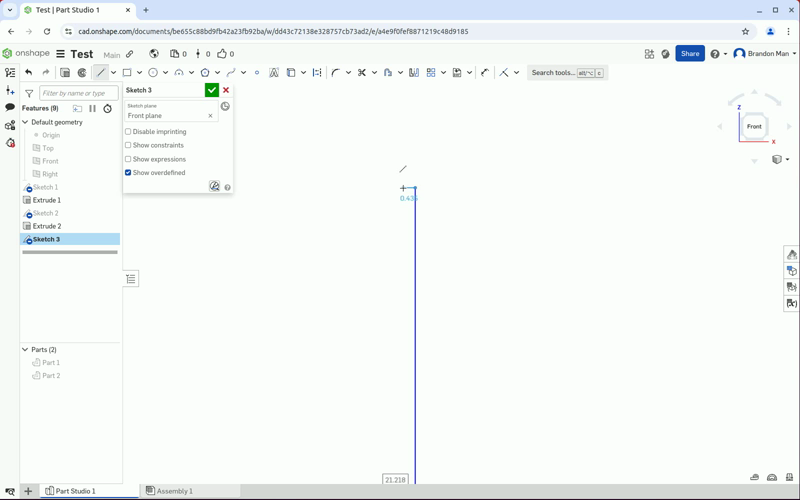
scroll(6)
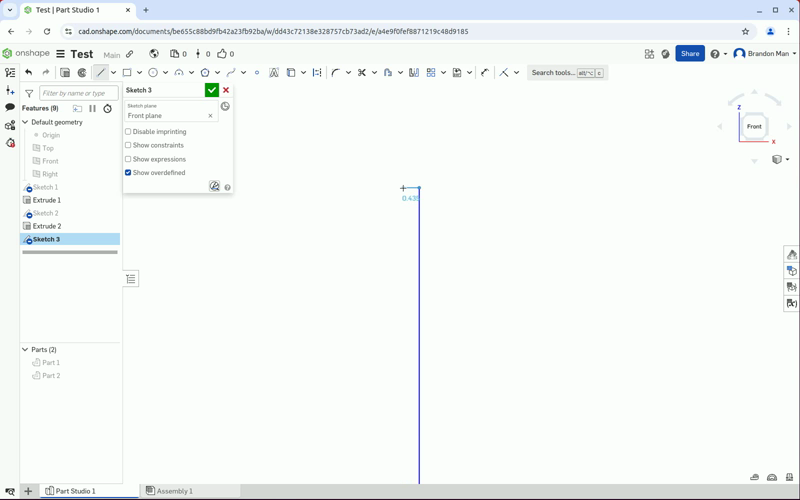
scroll(6)
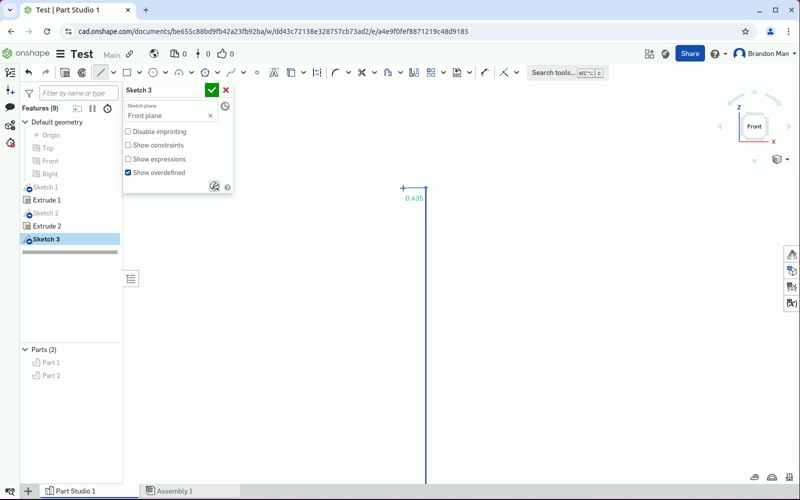
scroll(6)
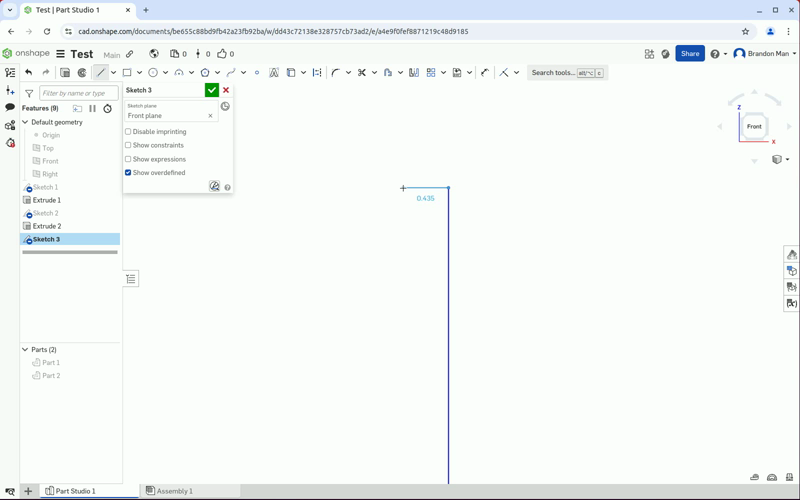
click(403, 187)
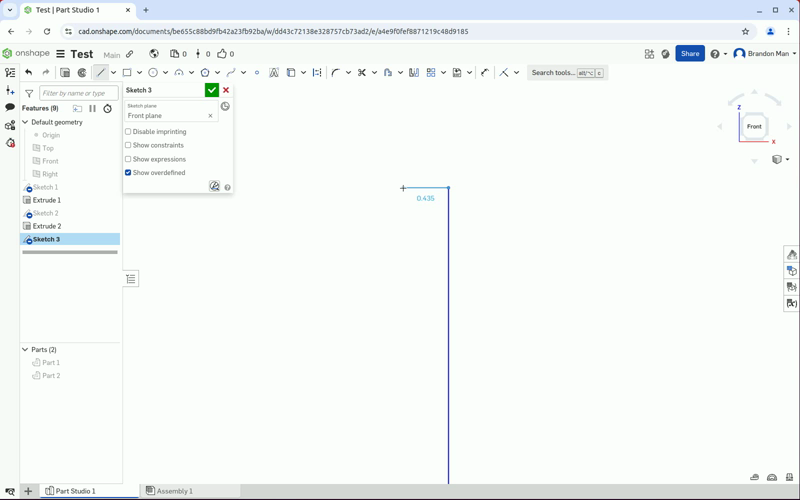
scroll(-6)
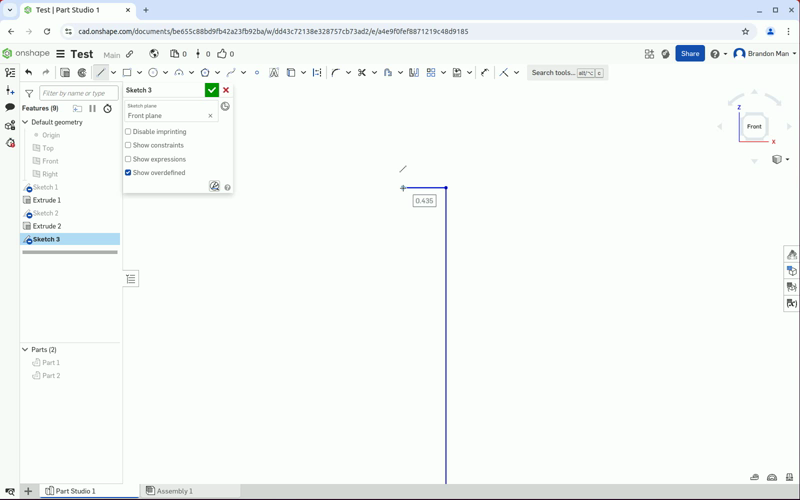
scroll(-6)
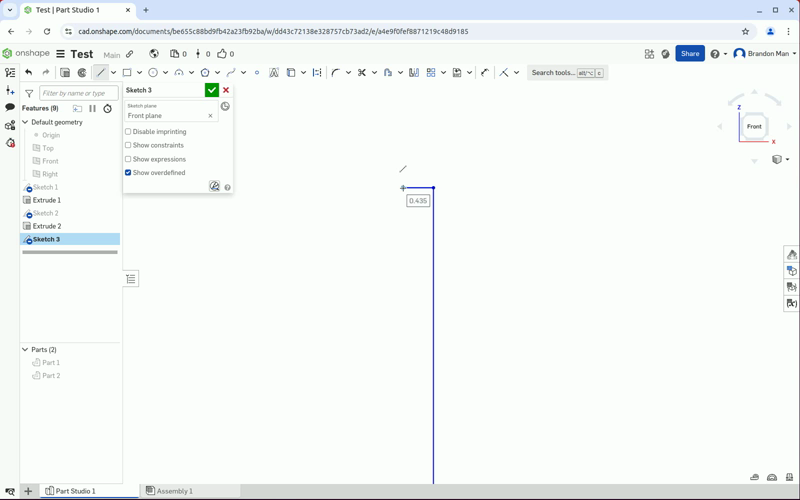
scroll(-6)
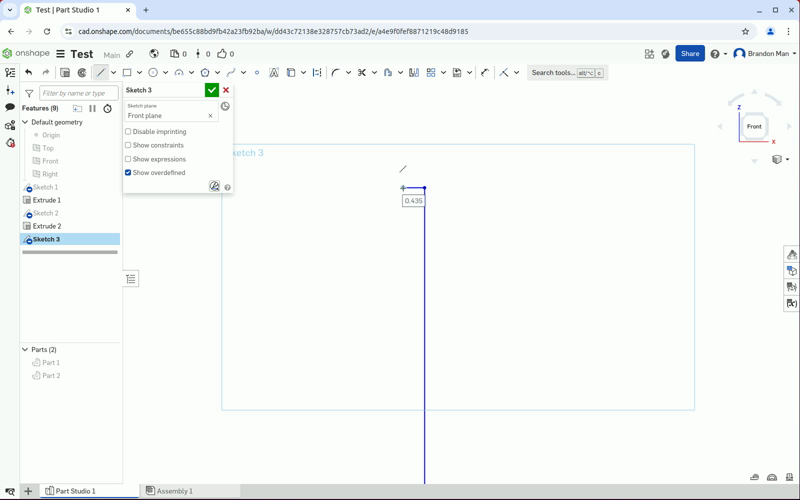
scroll(-6)
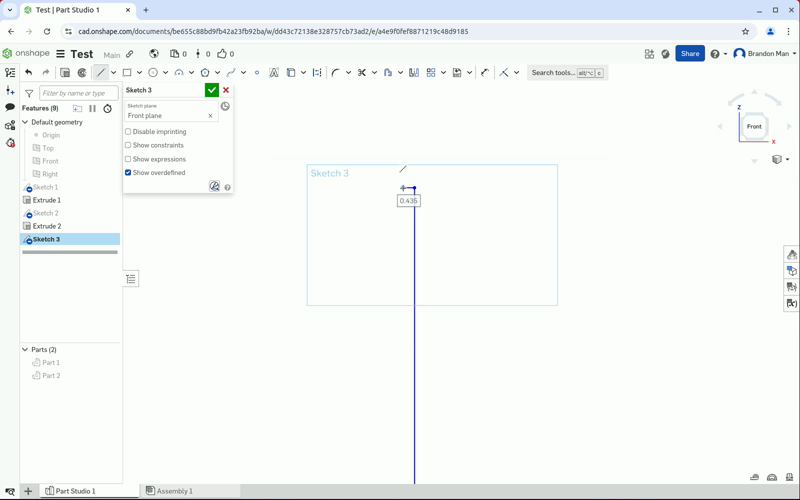
scroll(-6)
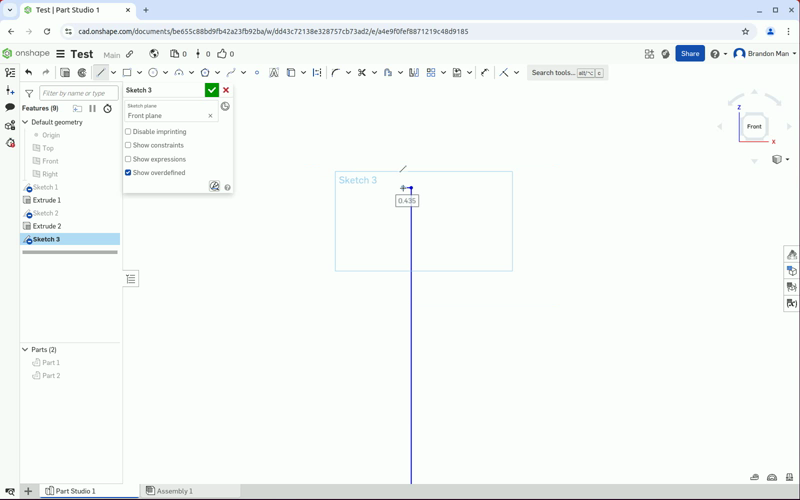
scroll(-6)
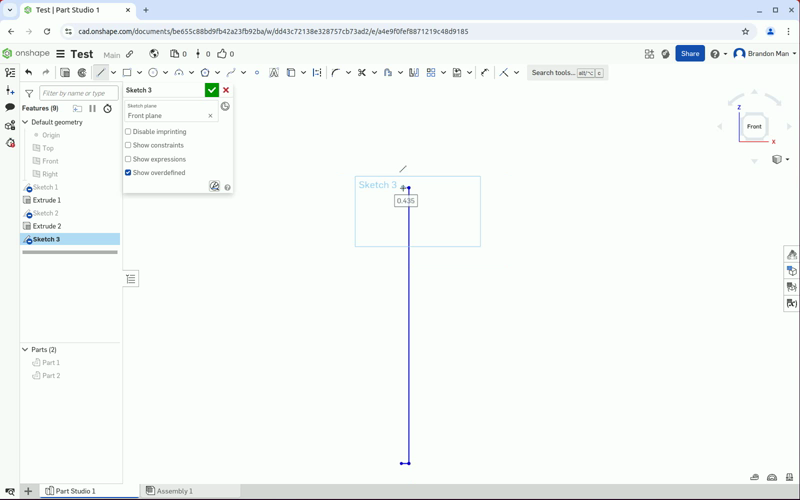
scroll(-6)
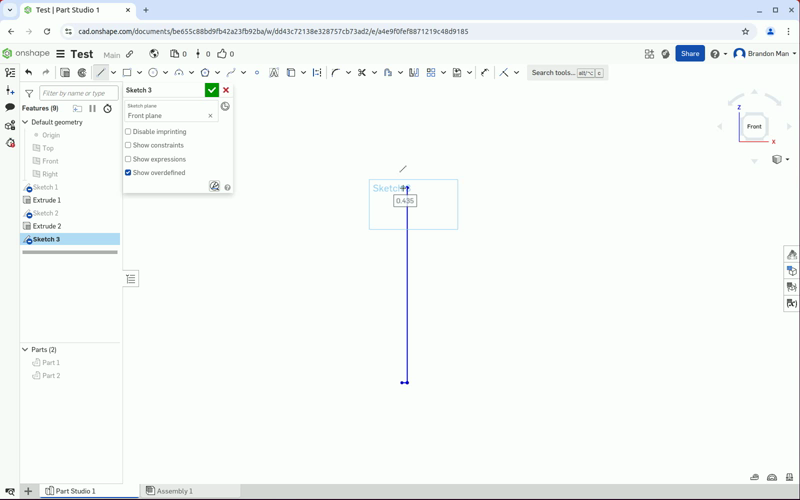
key_up(shift)
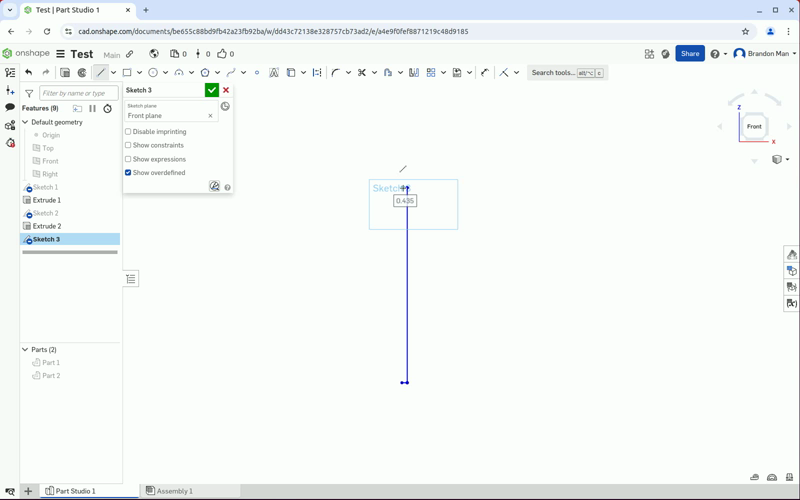
key_down(shift)
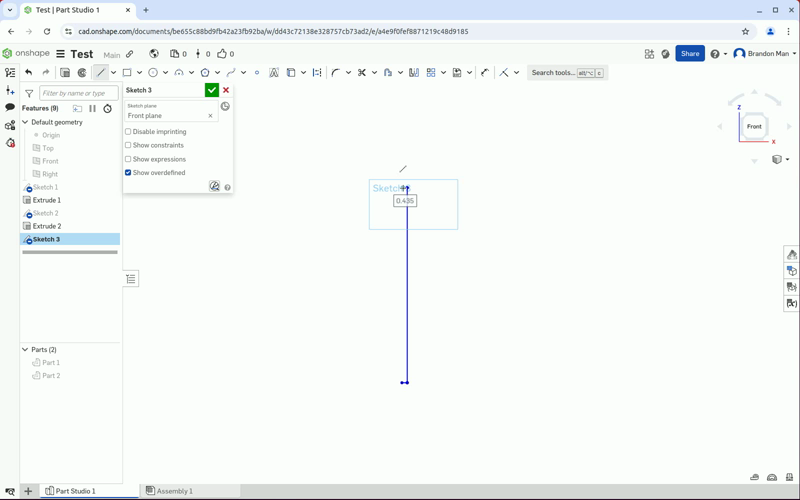
mouse_move(403, 382)
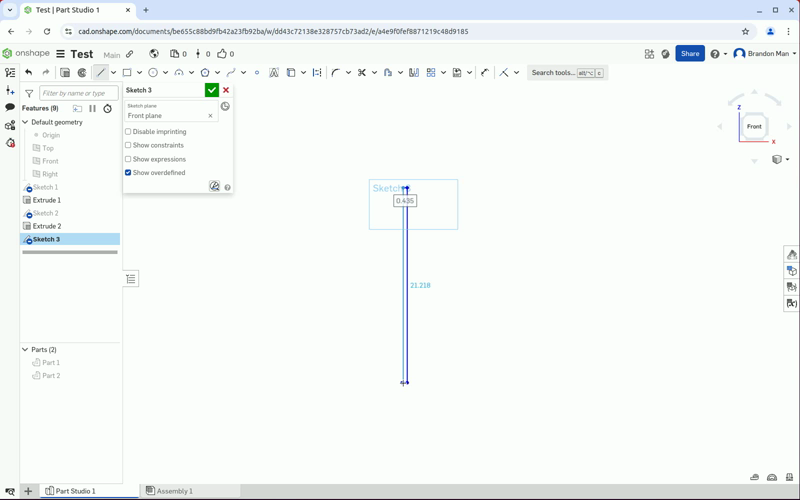
scroll(6)
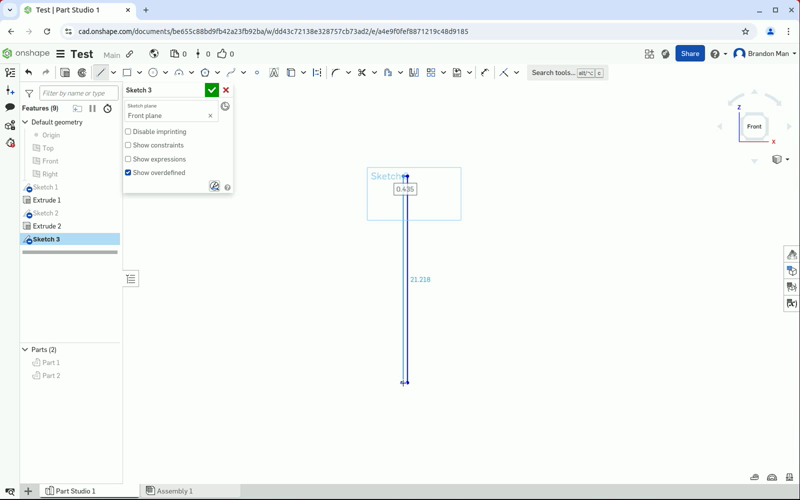
scroll(6)
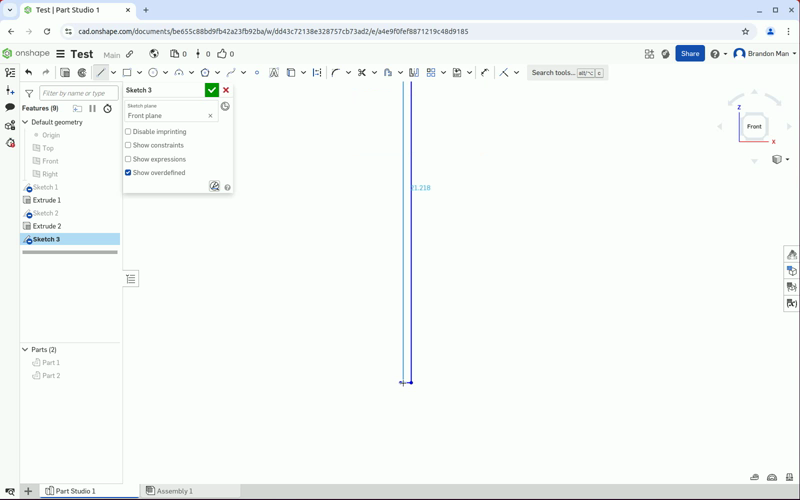
scroll(6)
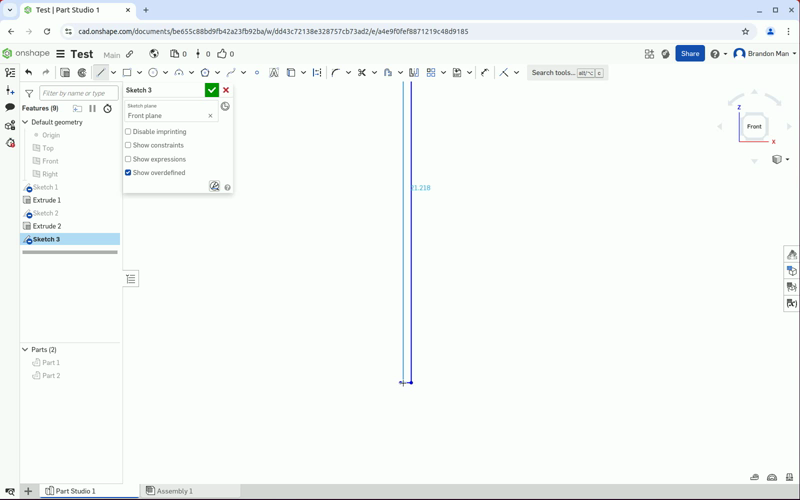
scroll(6)
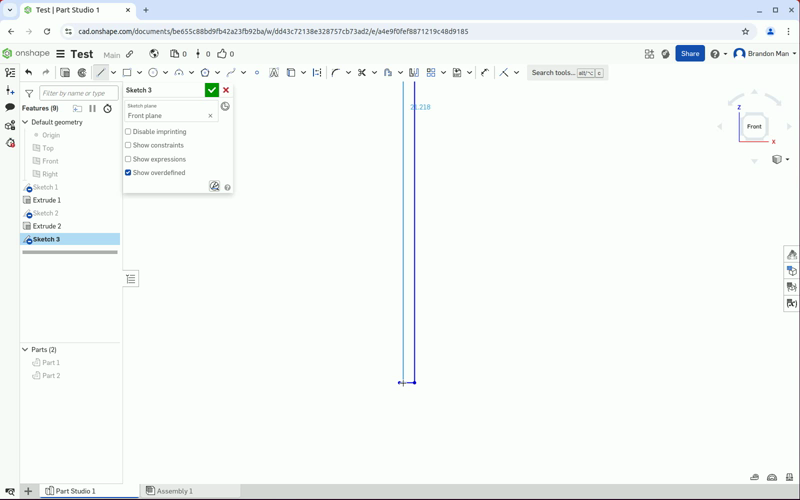
scroll(6)
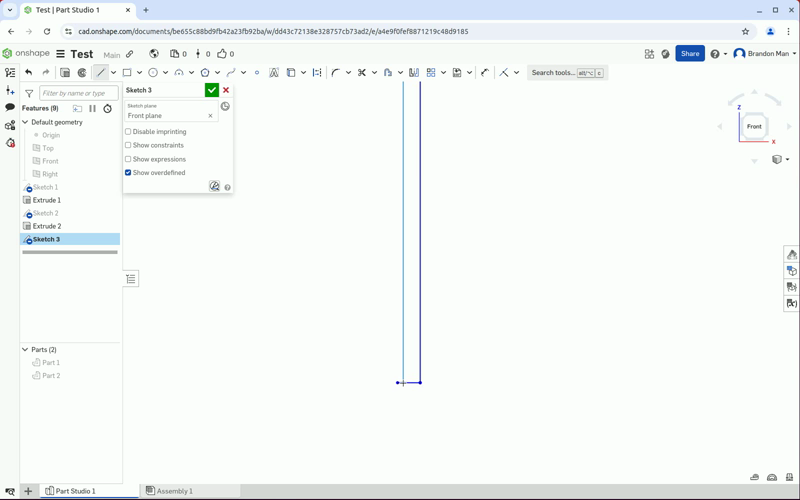
scroll(6)
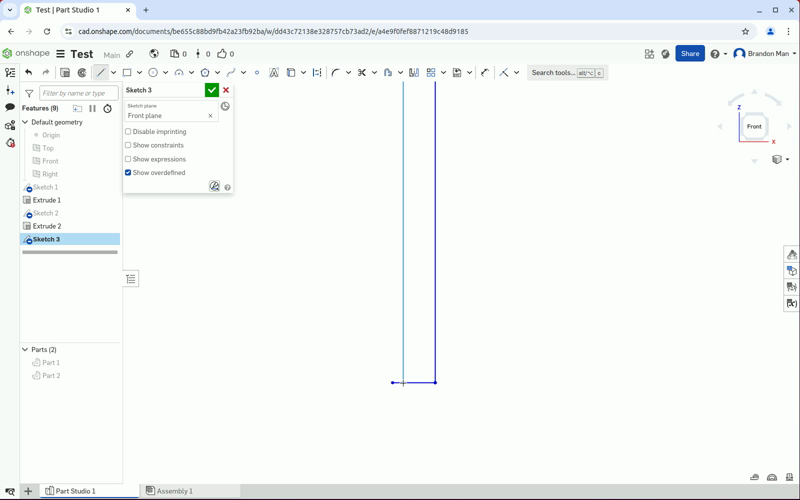
scroll(6)
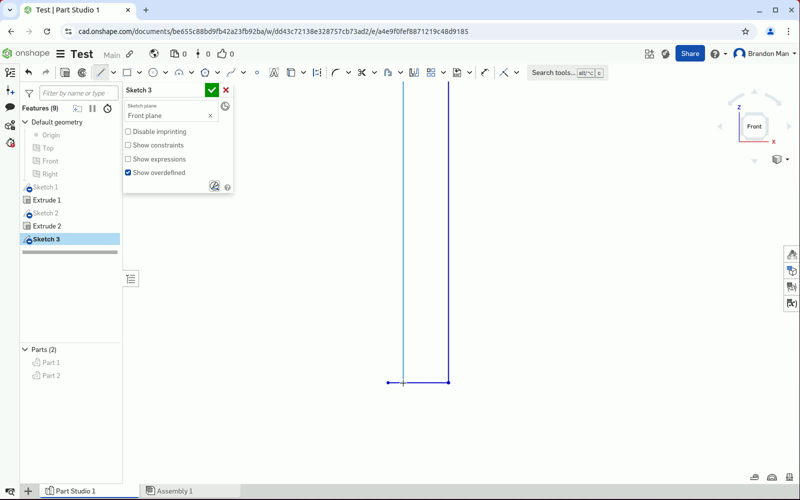
key_up(shift)
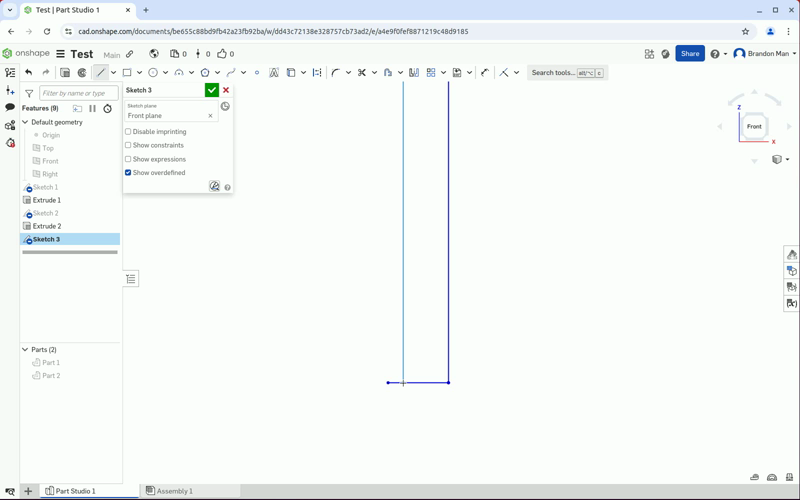
click(403, 382)
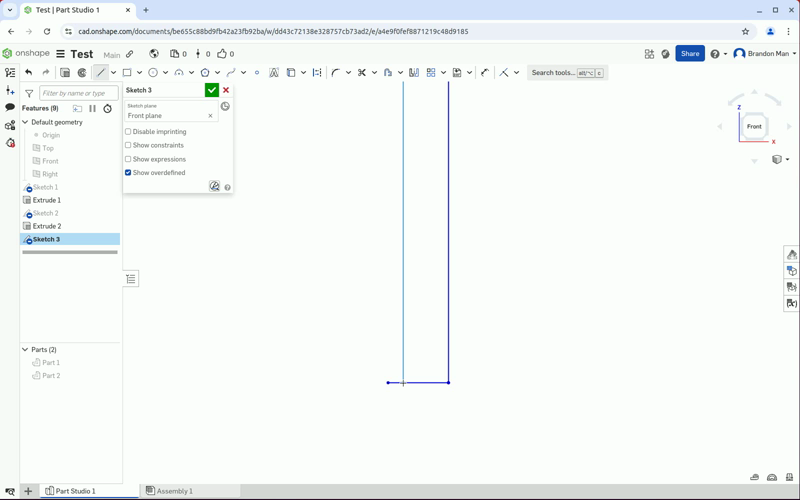
scroll(-6)
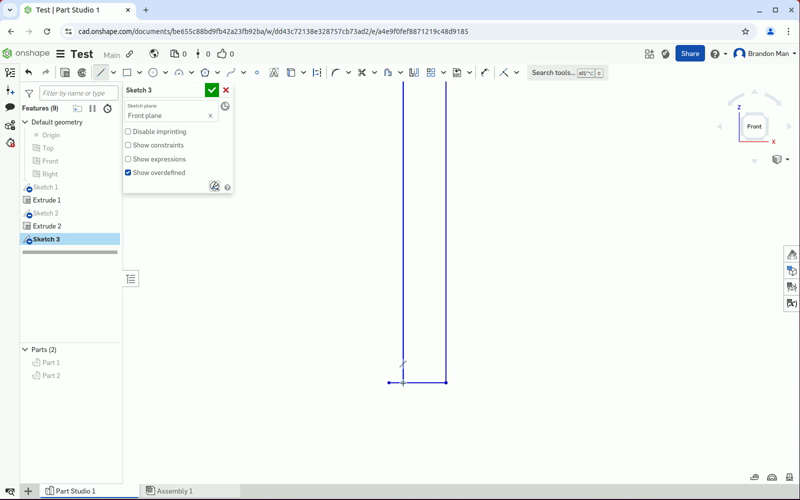
scroll(-6)
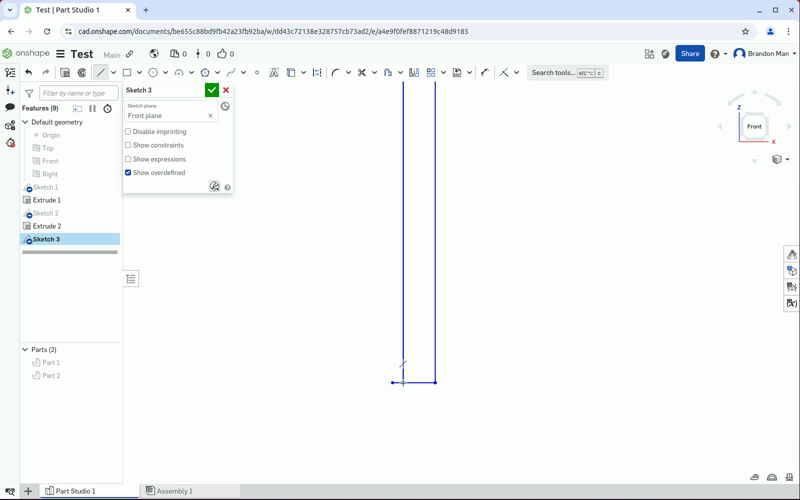
scroll(-6)
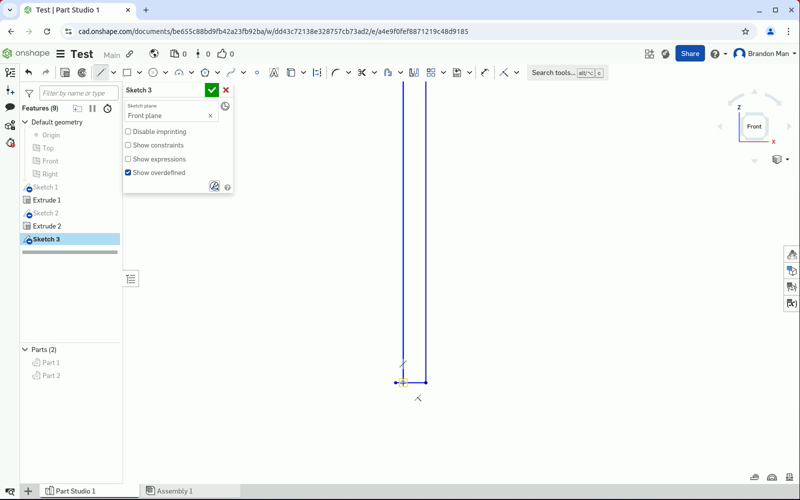
scroll(-6)
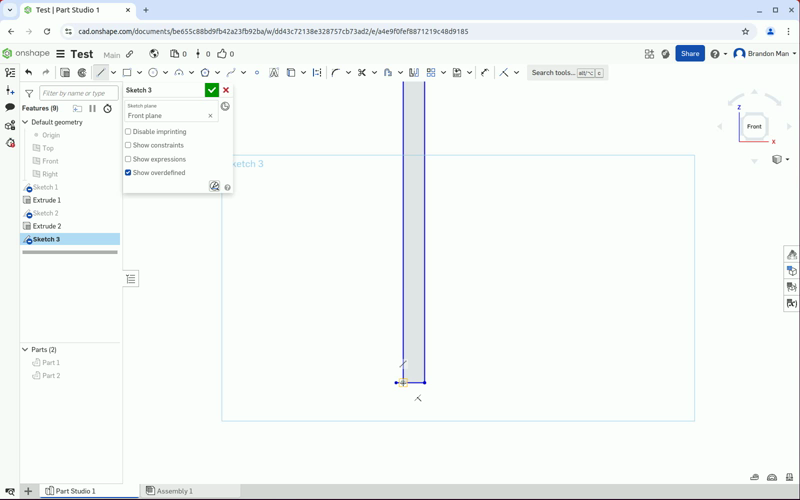
scroll(-6)
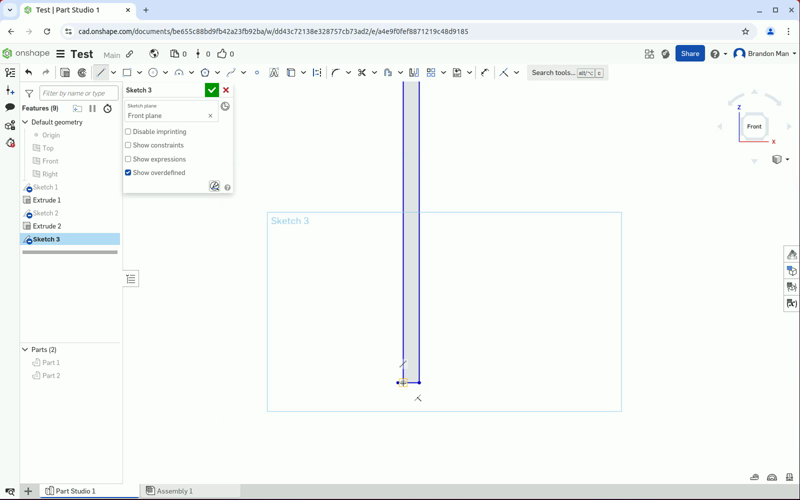
scroll(-6)
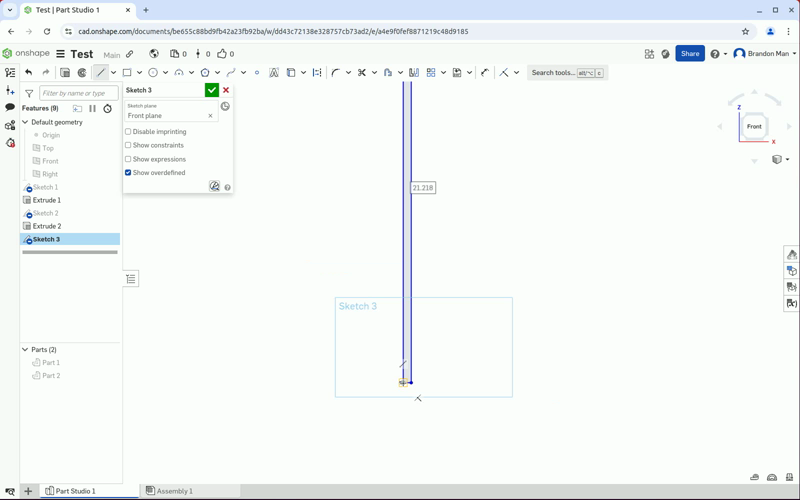
scroll(-6)
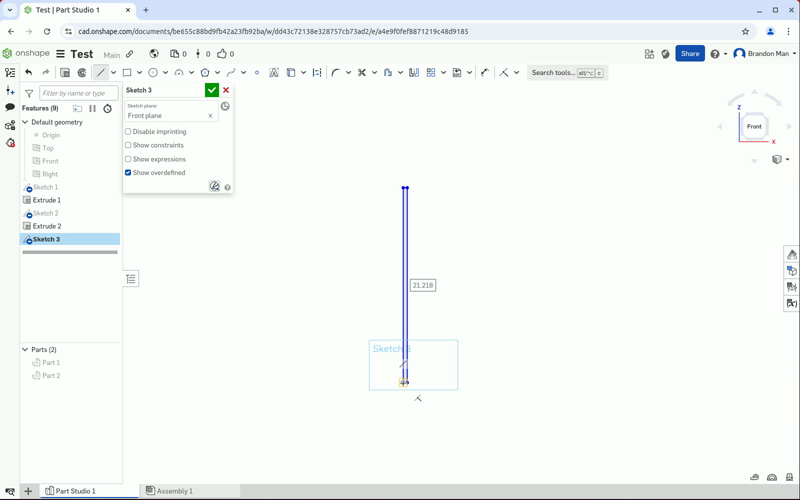
key(esc)
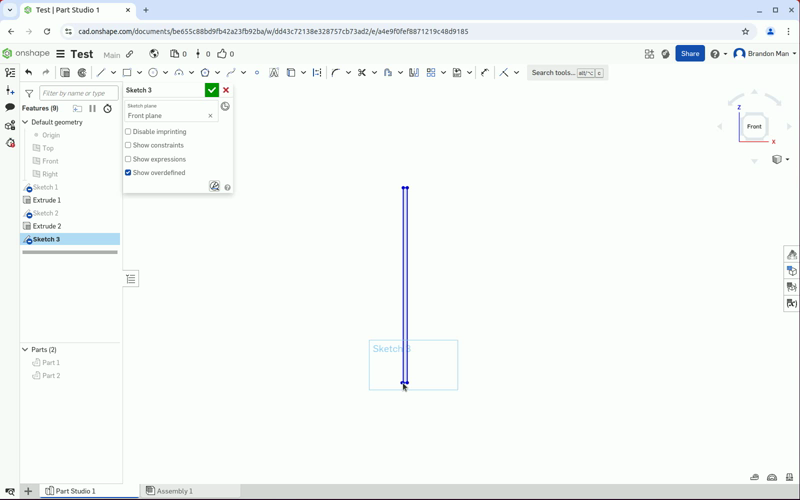
mouse_move(404, 318)
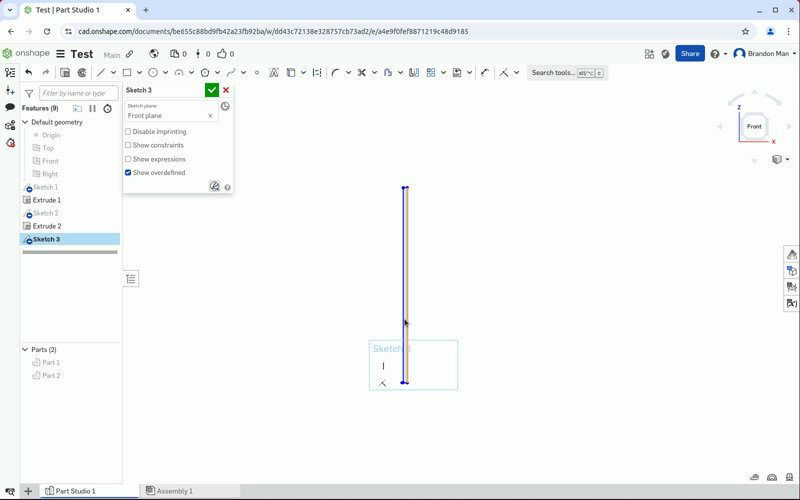
scroll(6)
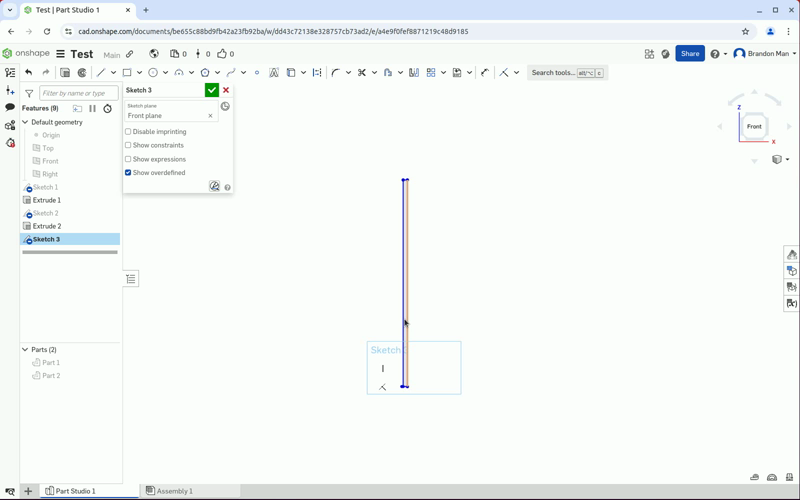
scroll(6)
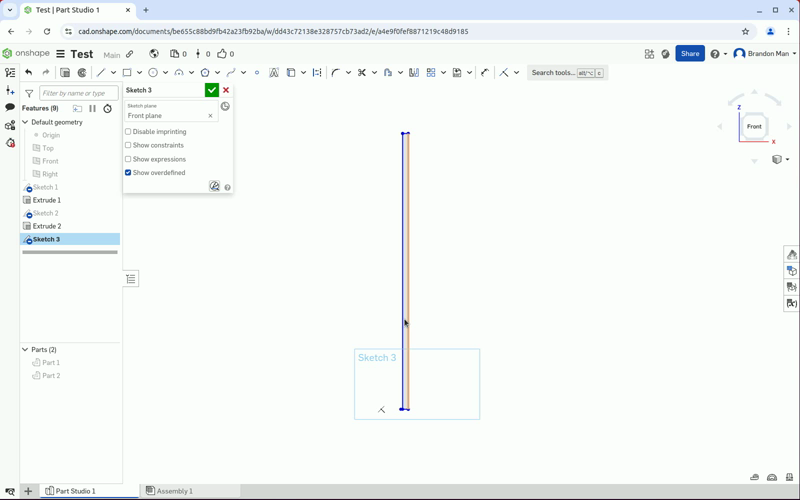
scroll(6)
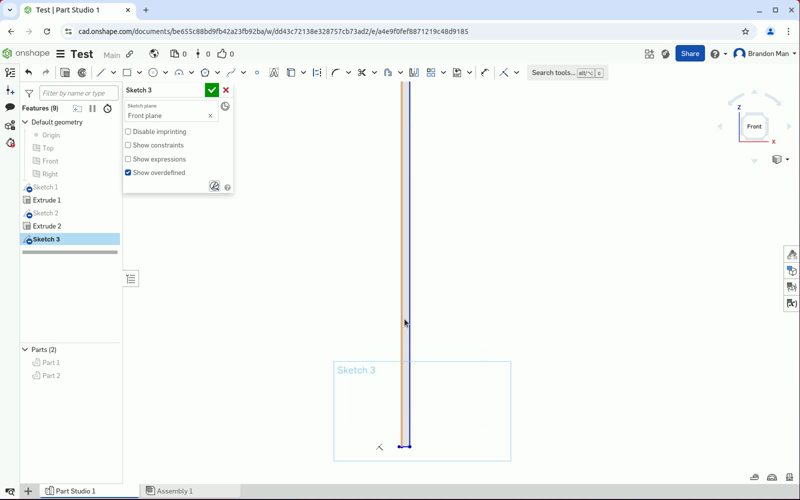
scroll(6)
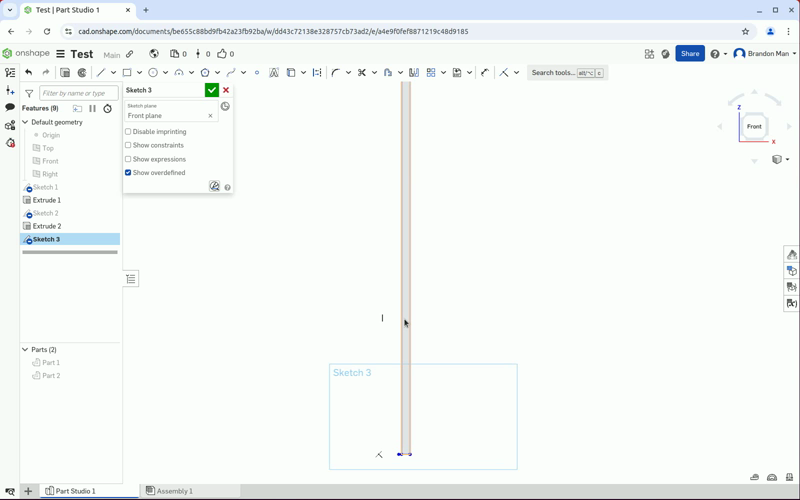
scroll(6)
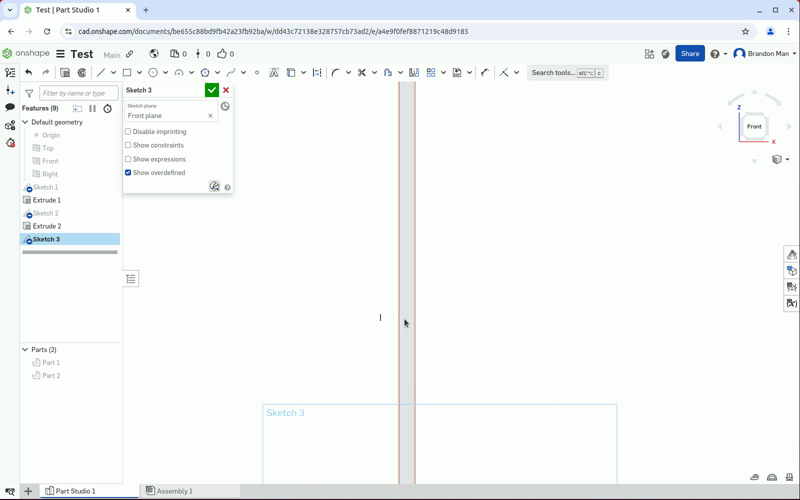
scroll(6)
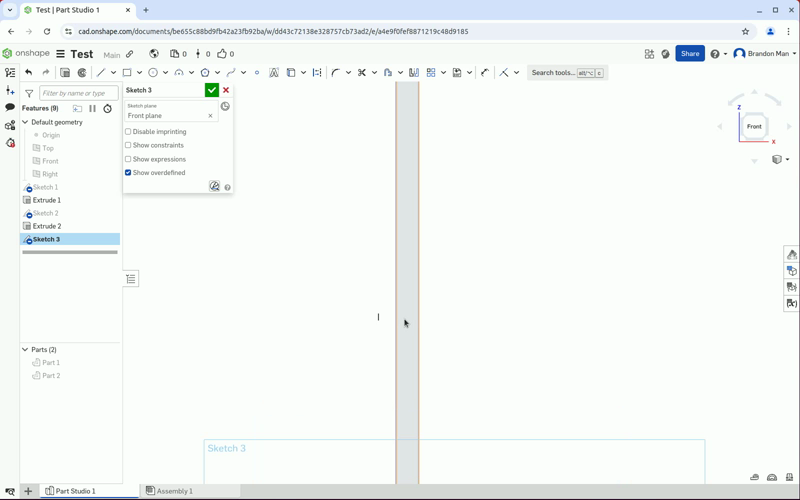
scroll(6)
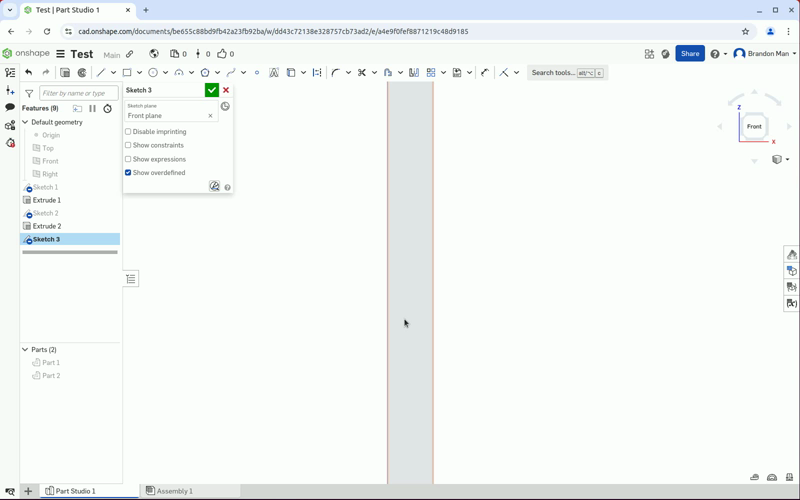
click(404, 318)
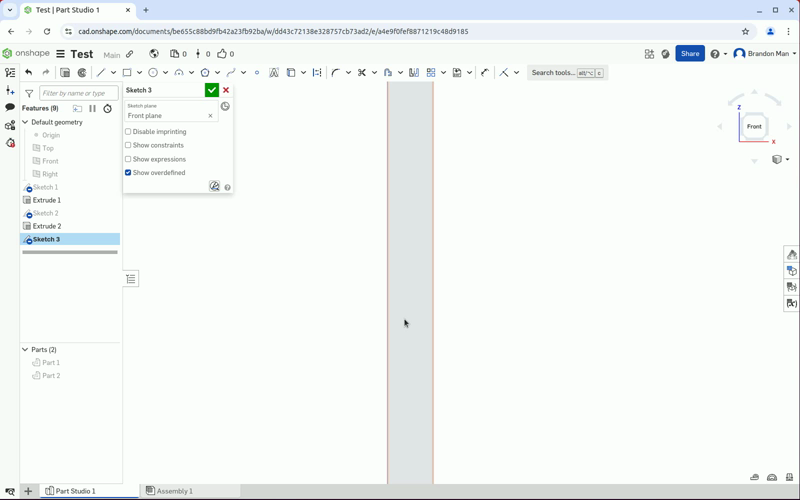
scroll(-6)
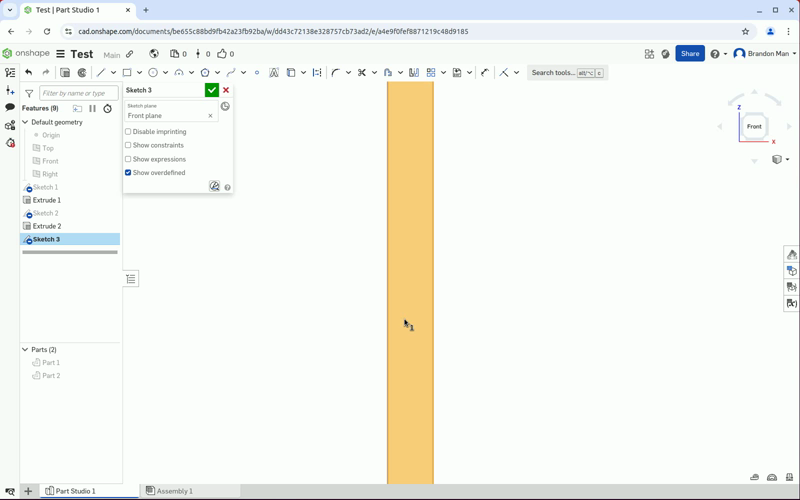
scroll(-6)
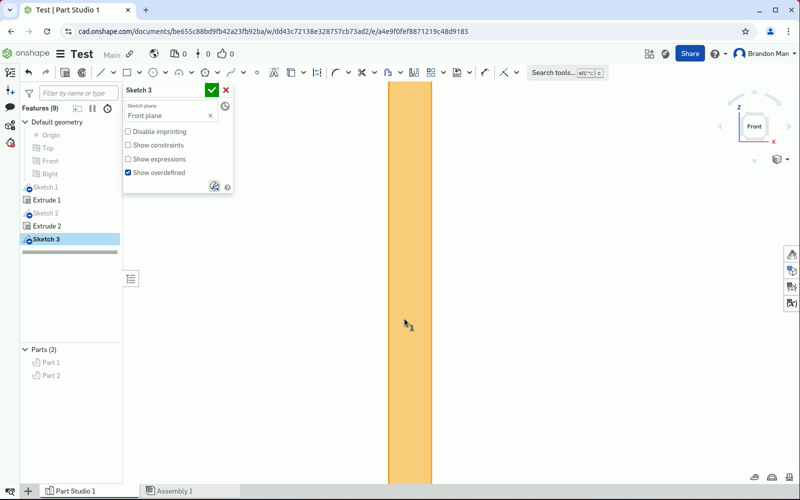
scroll(-6)
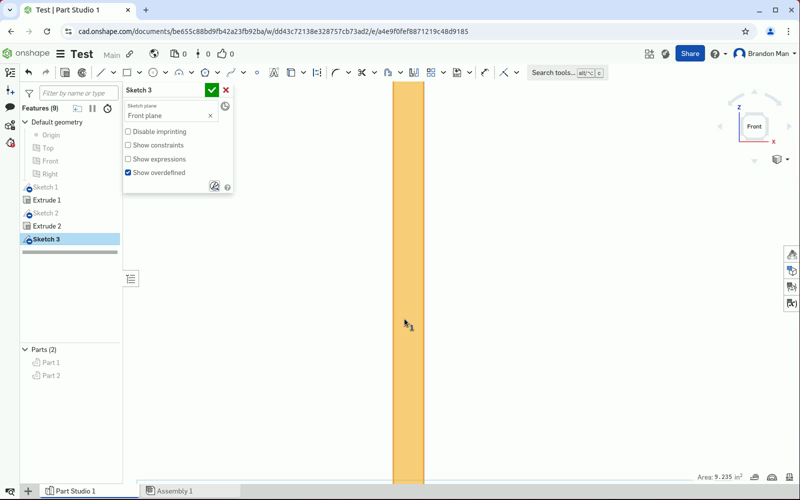
scroll(-6)
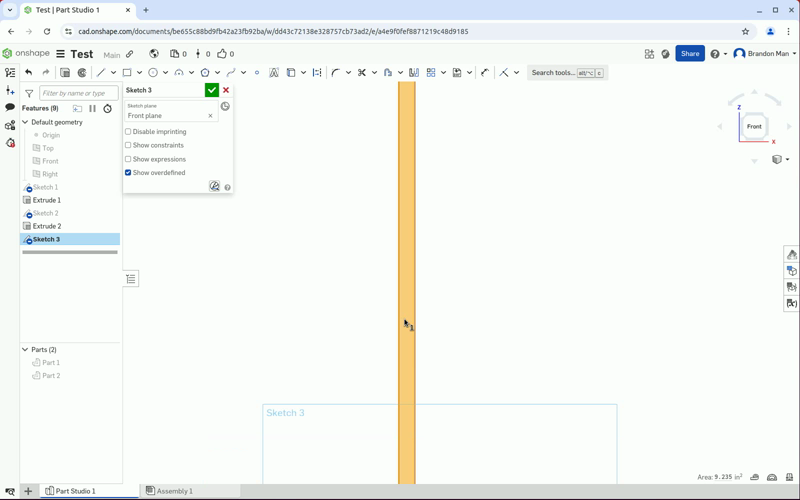
scroll(-6)
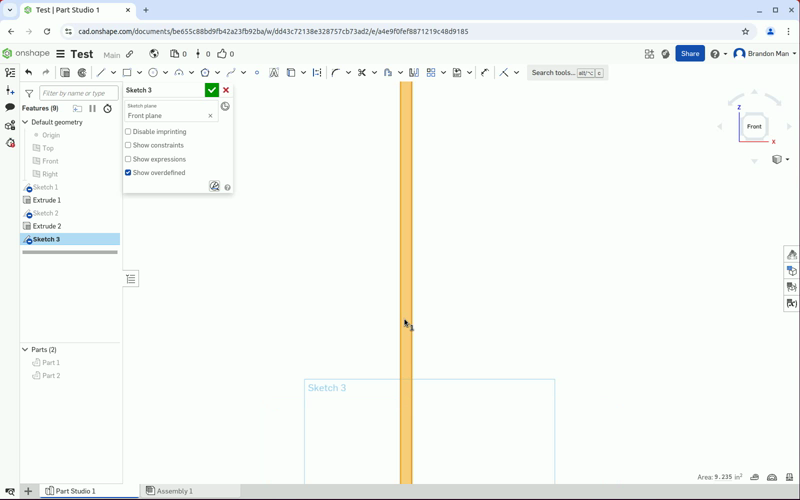
scroll(-6)
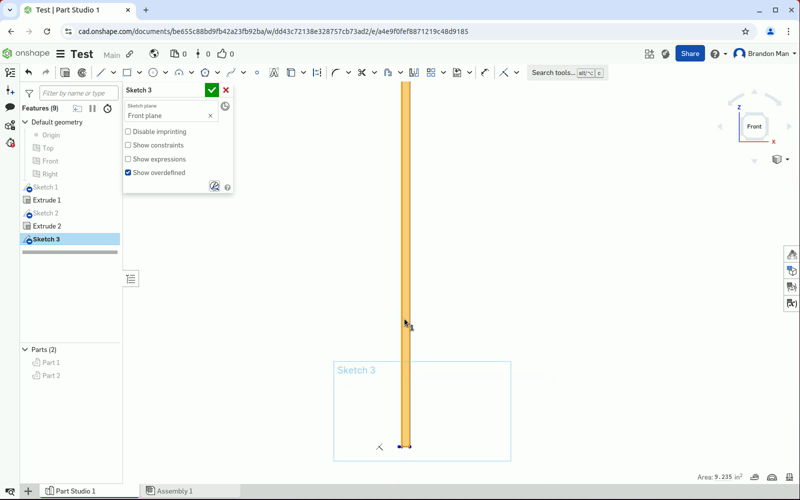
scroll(-6)
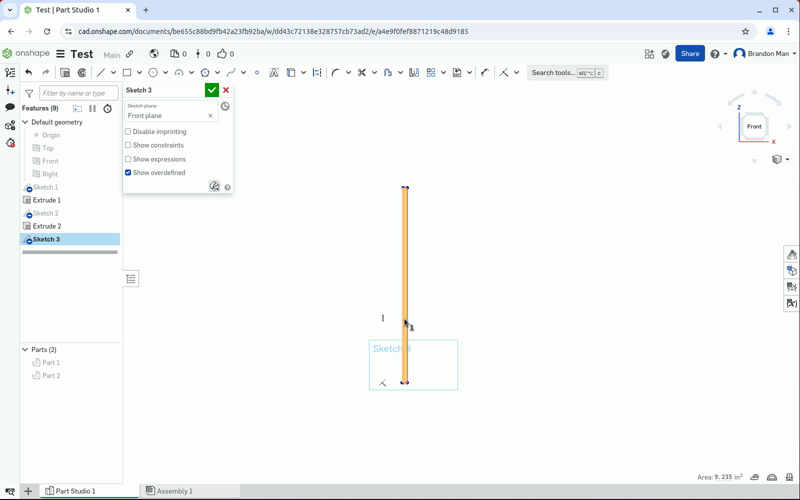
mouse_move(73, 352)
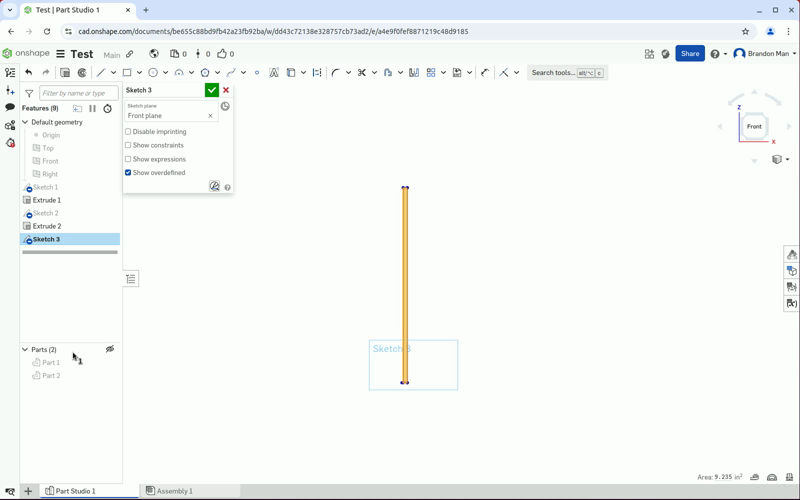
key(shift+y)
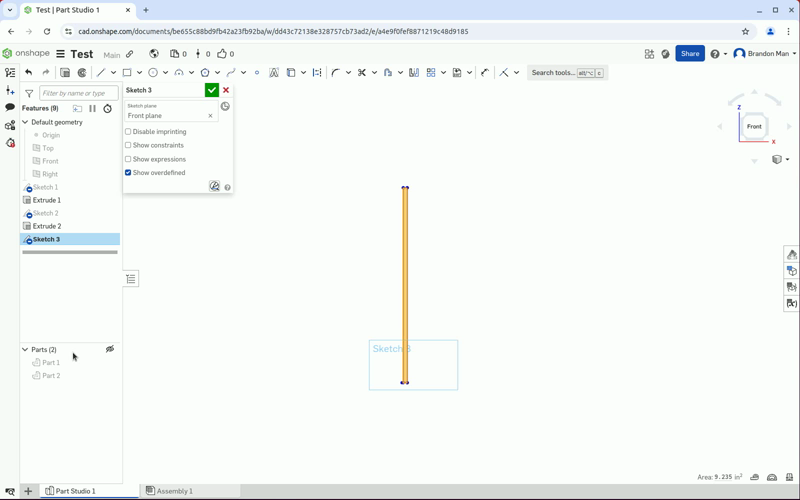
key(shift+e)
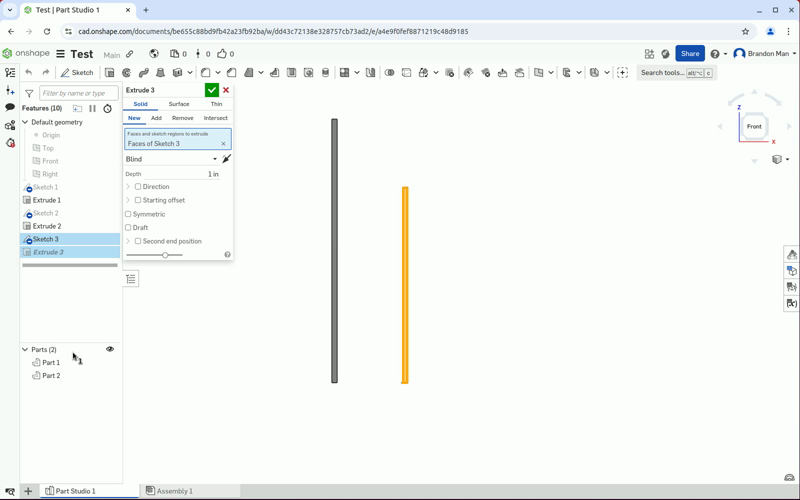
mouse_move(143, 106)
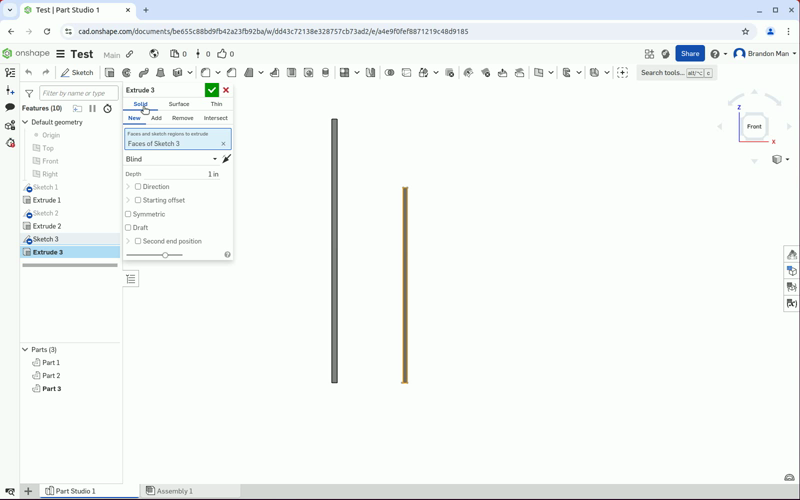
click(143, 106)
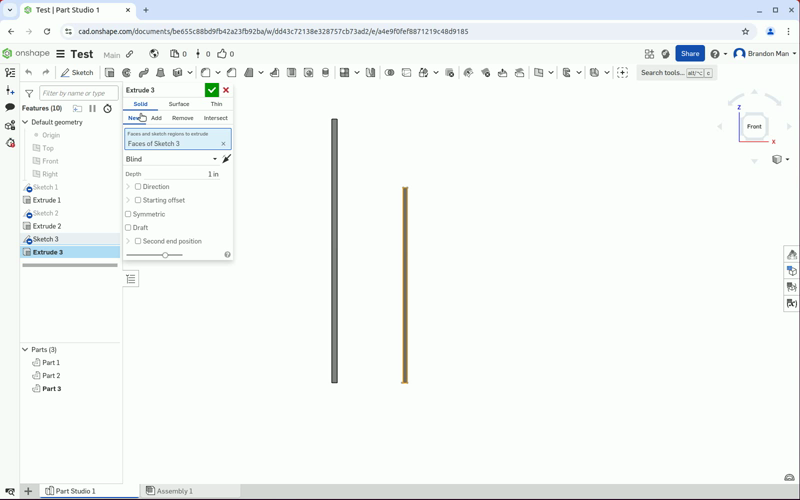
mouse_move(137, 120)
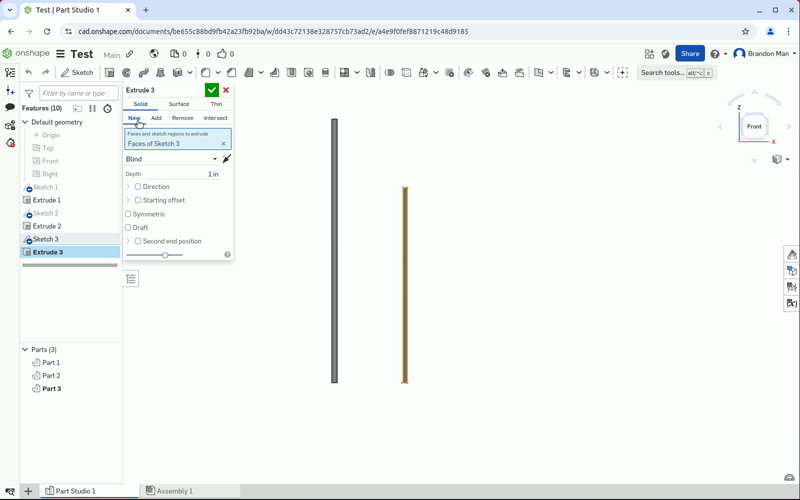
click(137, 120)
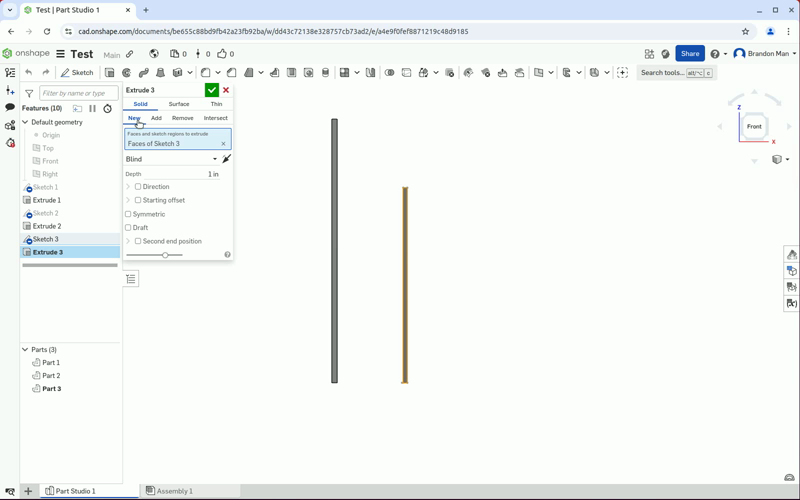
key(tab, 4)
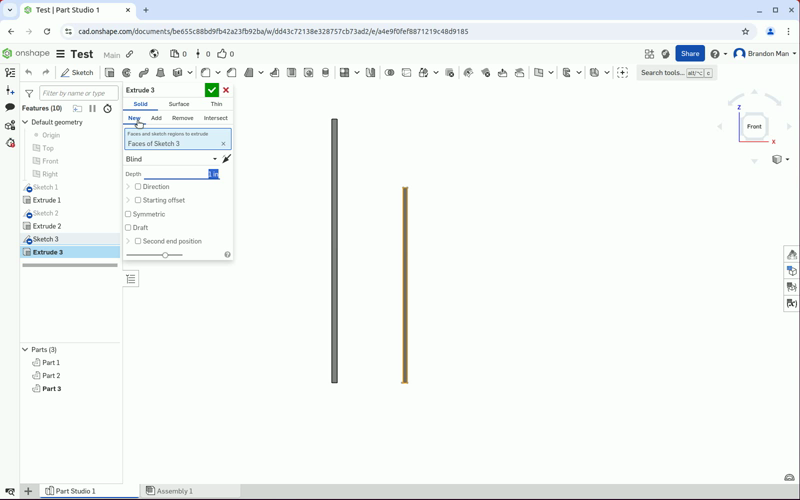
text(0.963)
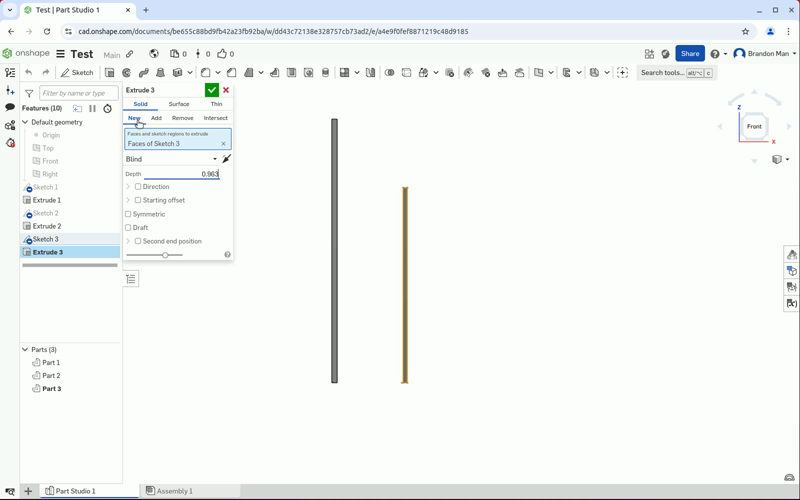
key(enter)
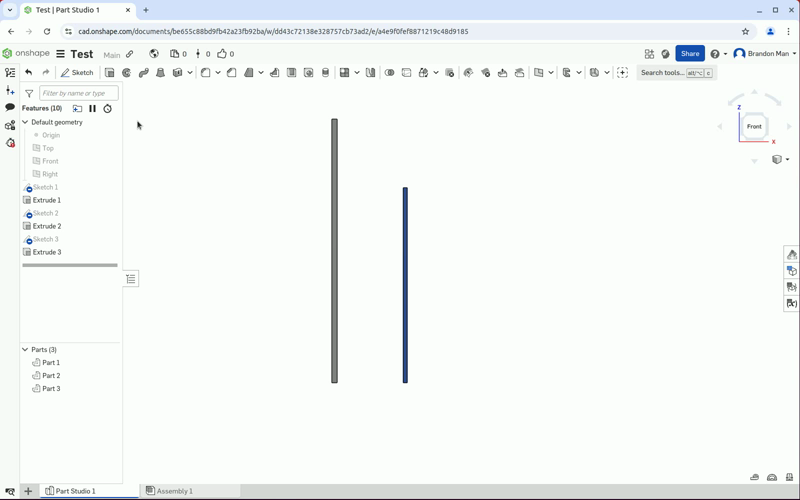
key(shift+h)
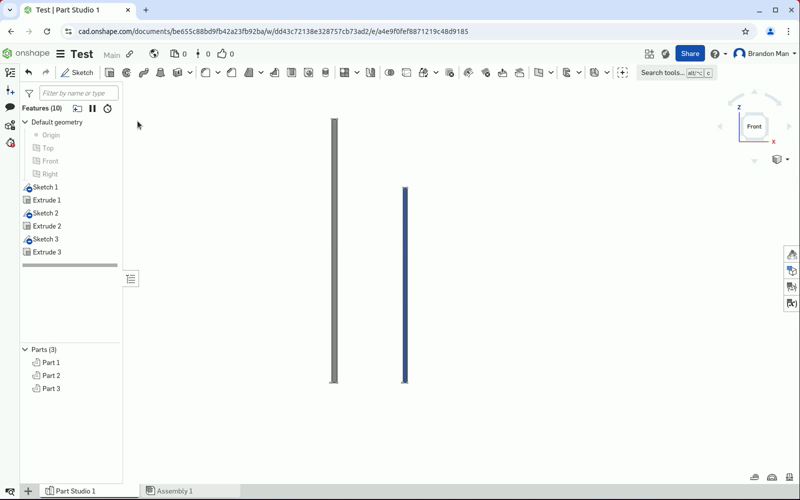
key(shift+h)
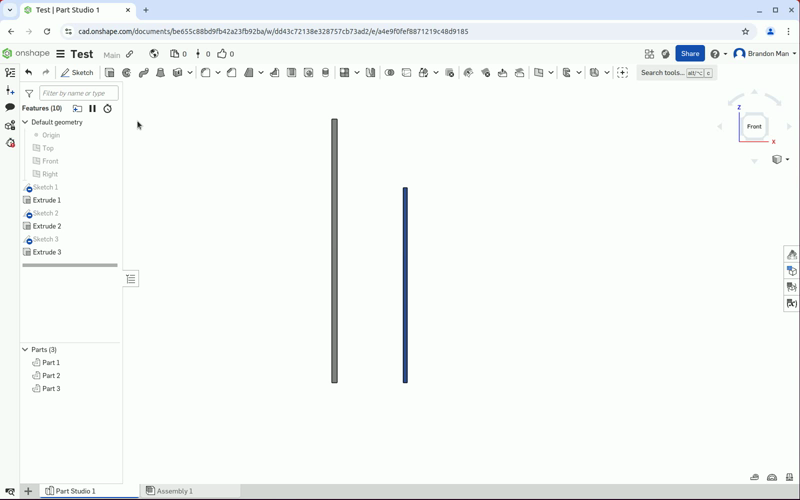
mouse_move(73, 189)
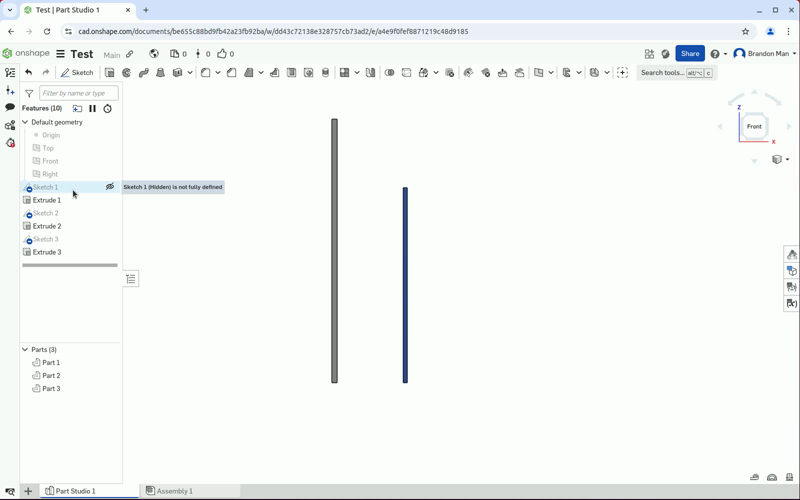
click(73, 189)
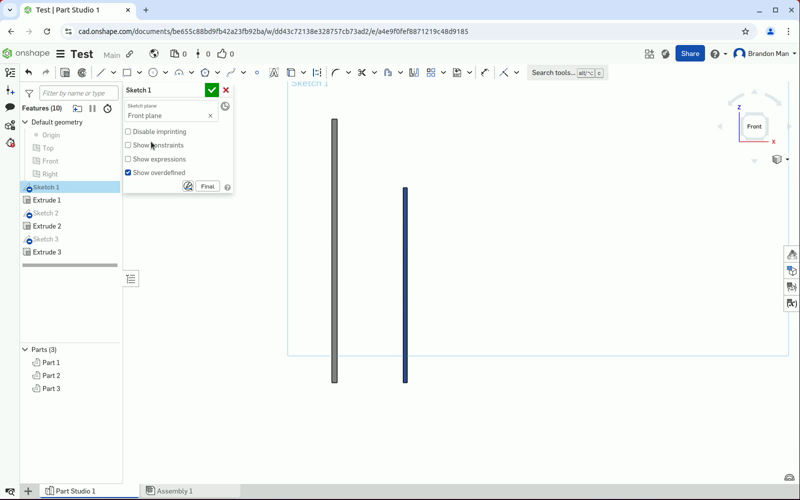
mouse_move(229, 92)
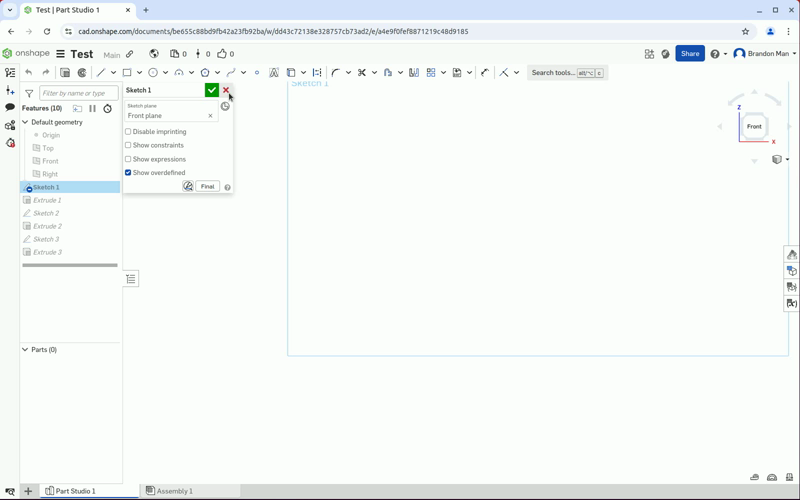
click(229, 92)
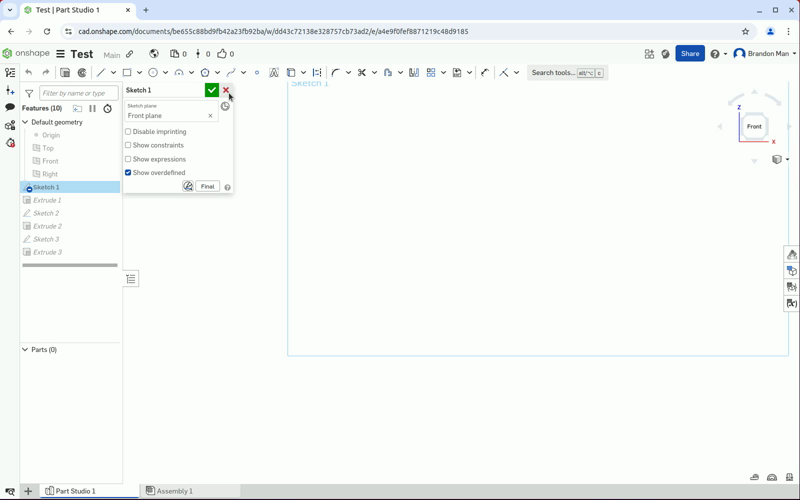
key(shift+s)
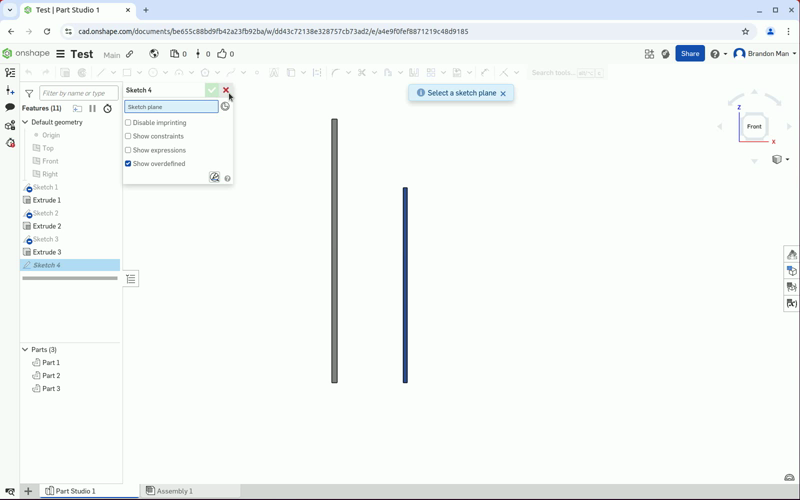
mouse_move(73, 163)
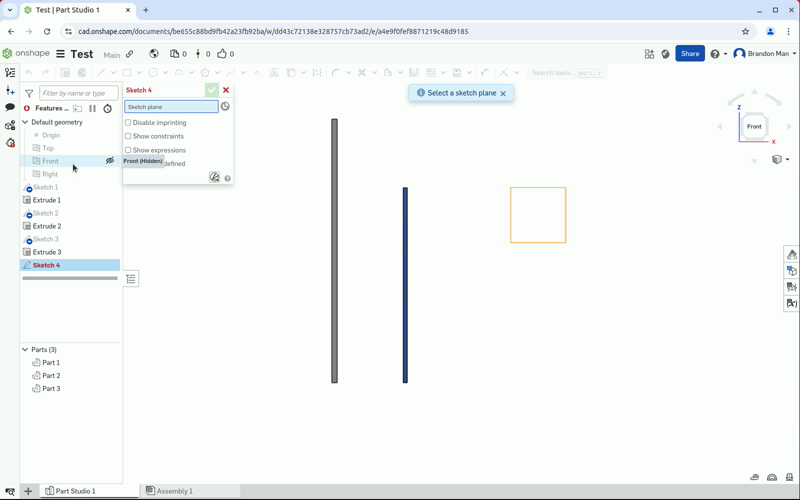
click(73, 163)
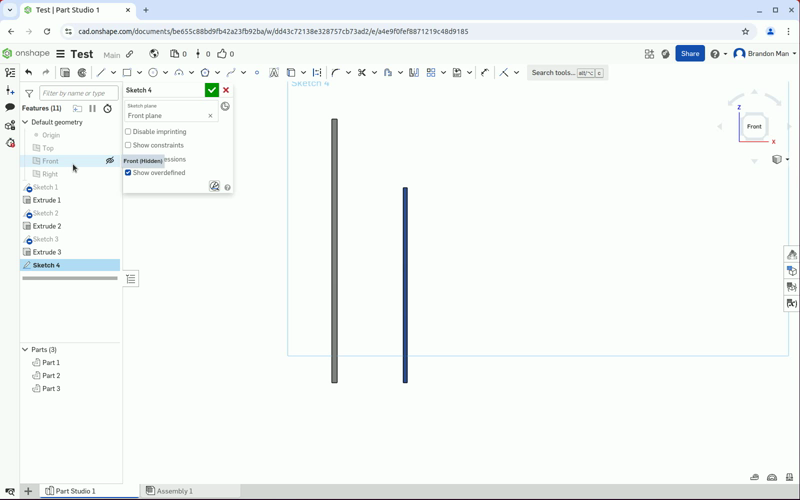
mouse_move(73, 352)
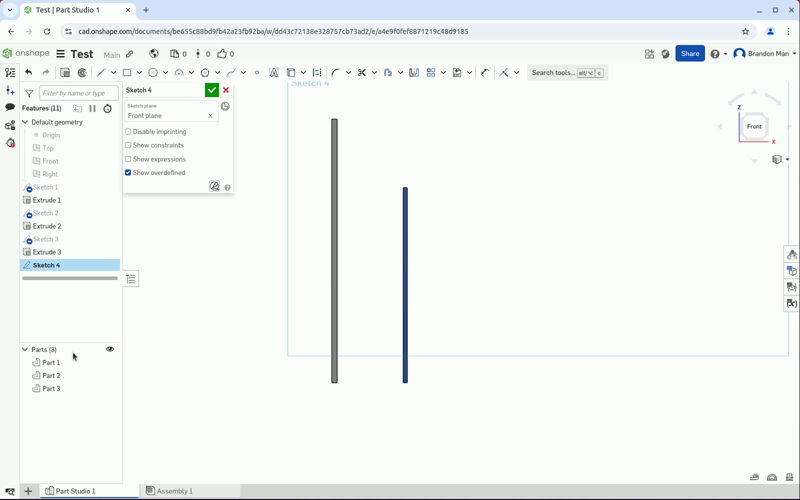
key(y)
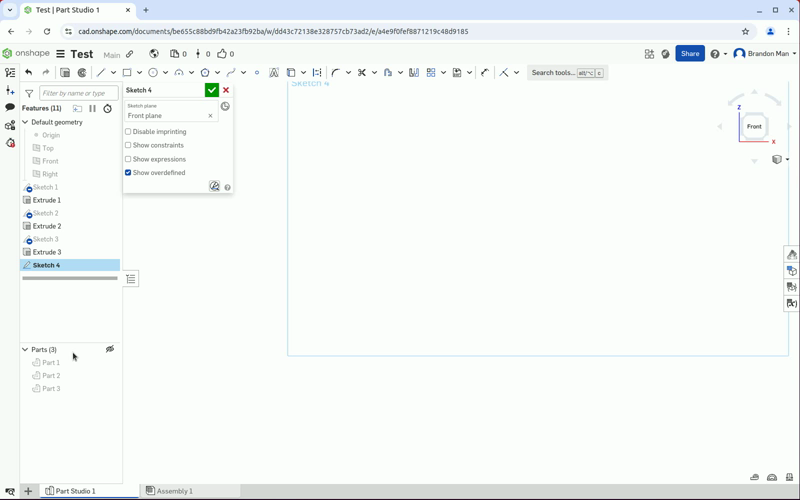
key(l)
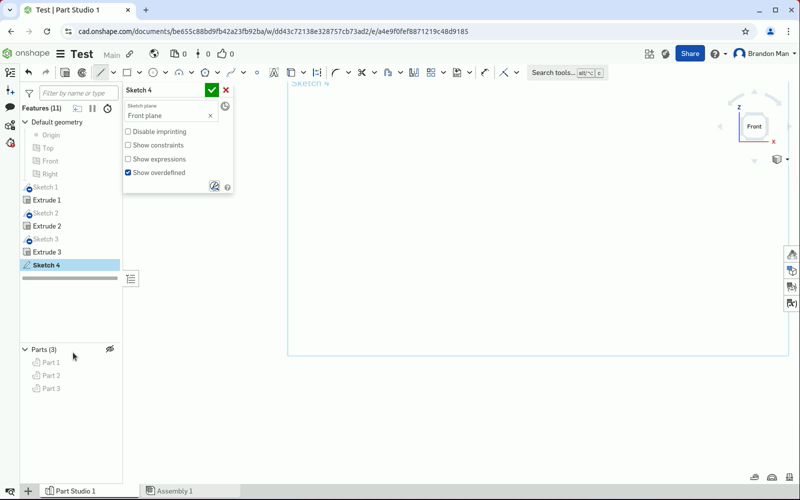
key_down(shift)
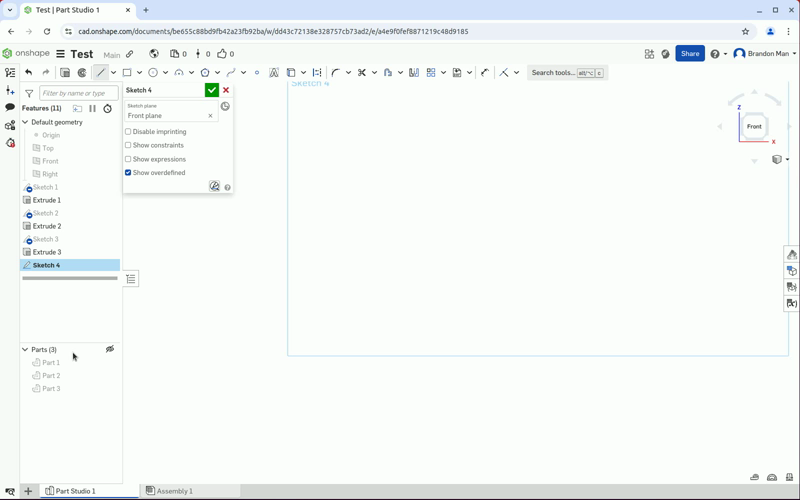
mouse_move(458, 382)
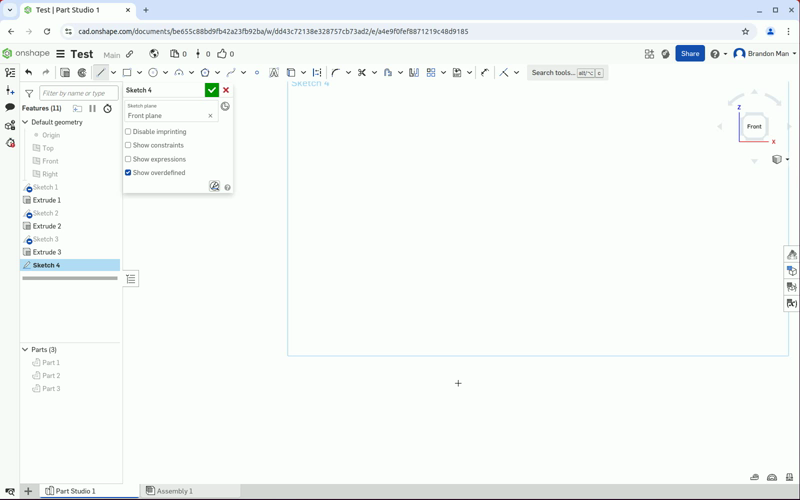
click(458, 382)
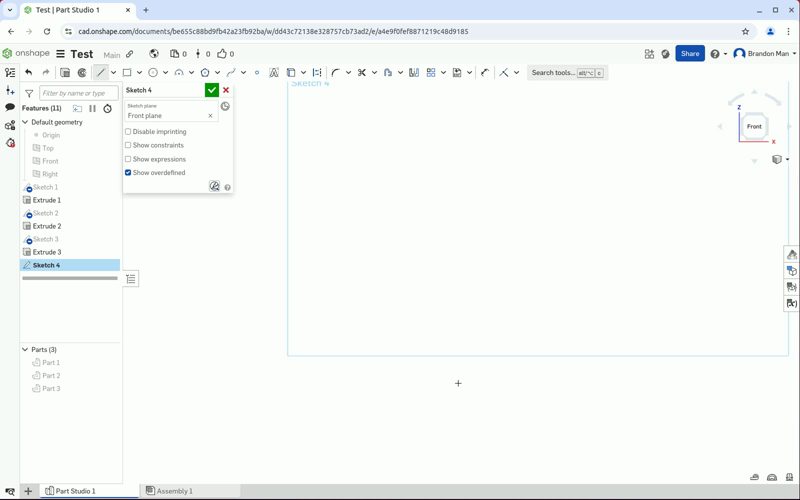
key_up(shift)
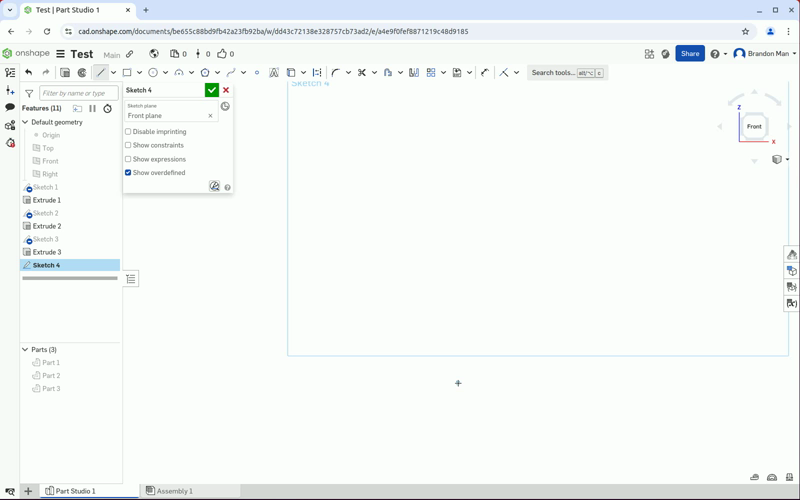
key_down(shift)
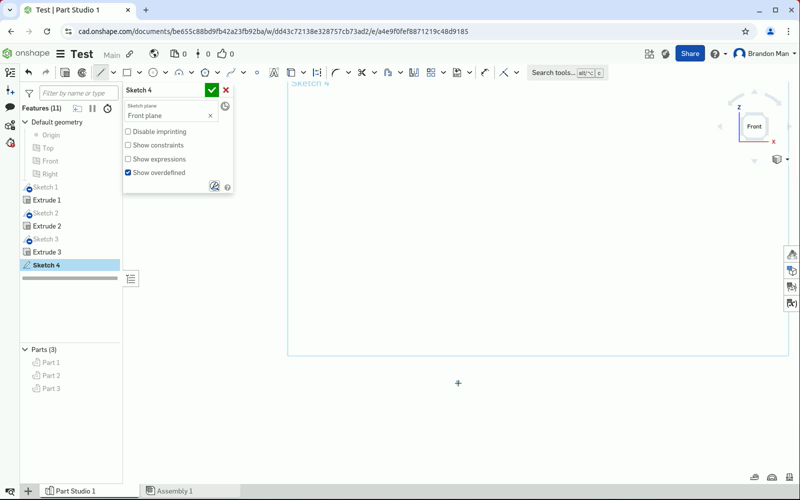
mouse_move(488, 382)
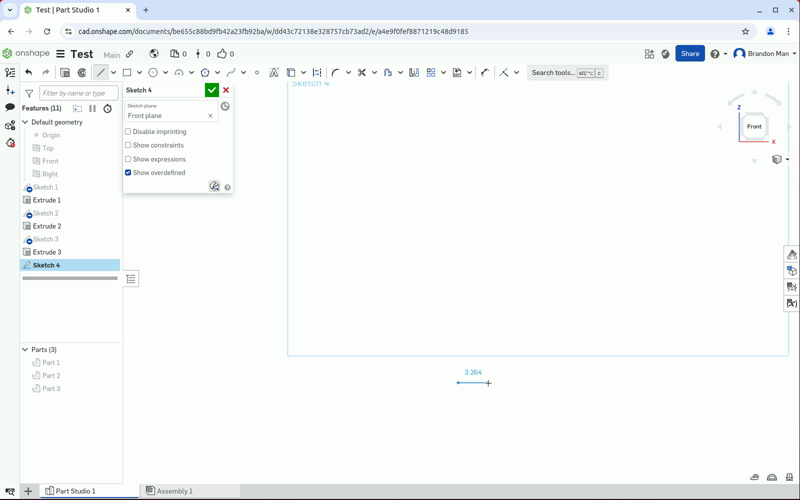
mouse_move(462, 382)
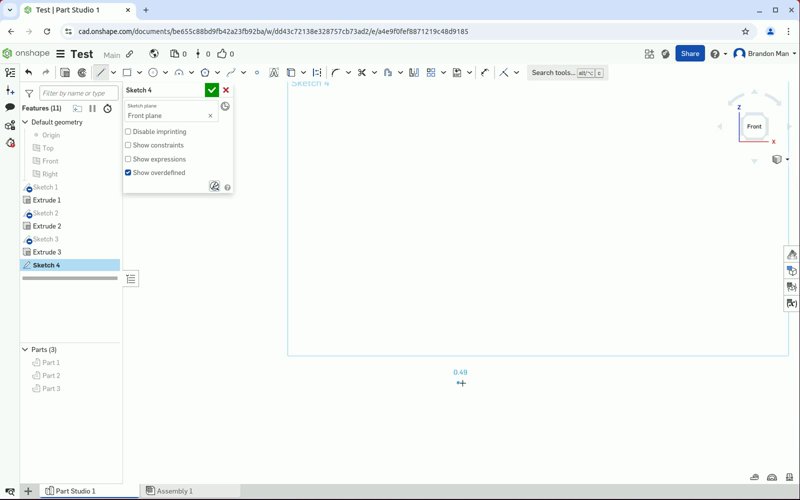
scroll(6)
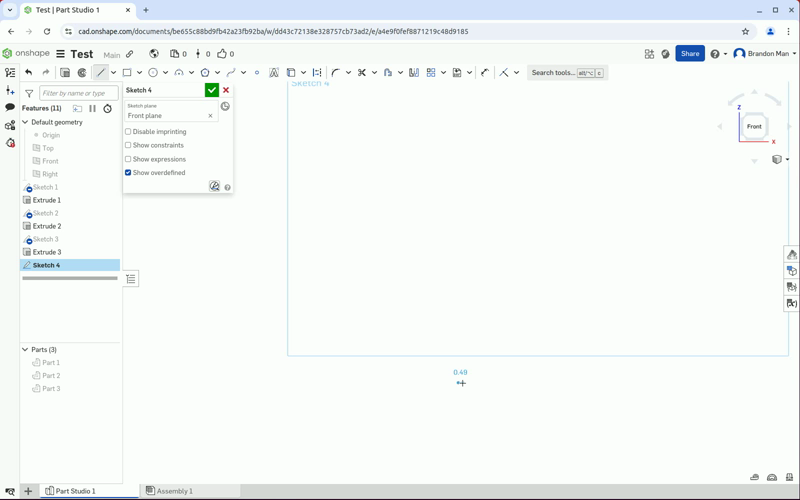
scroll(6)
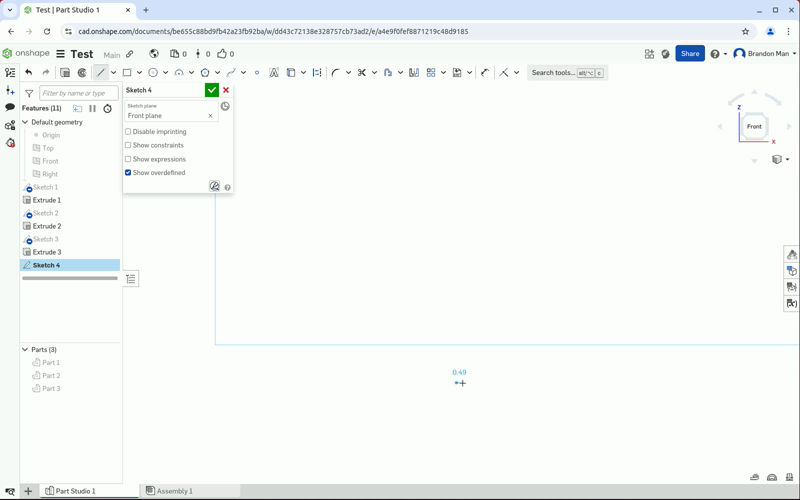
scroll(6)
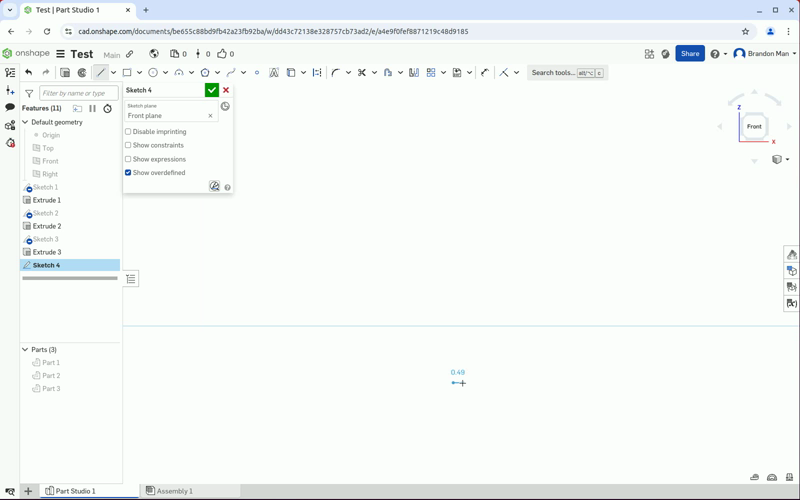
scroll(6)
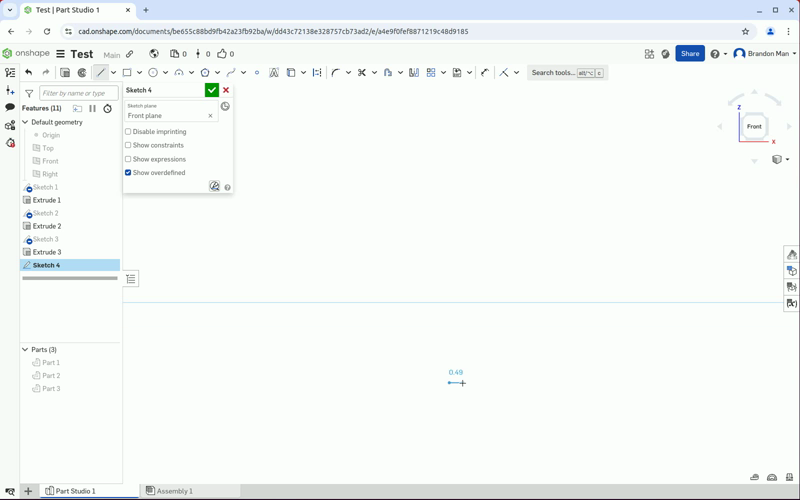
scroll(6)
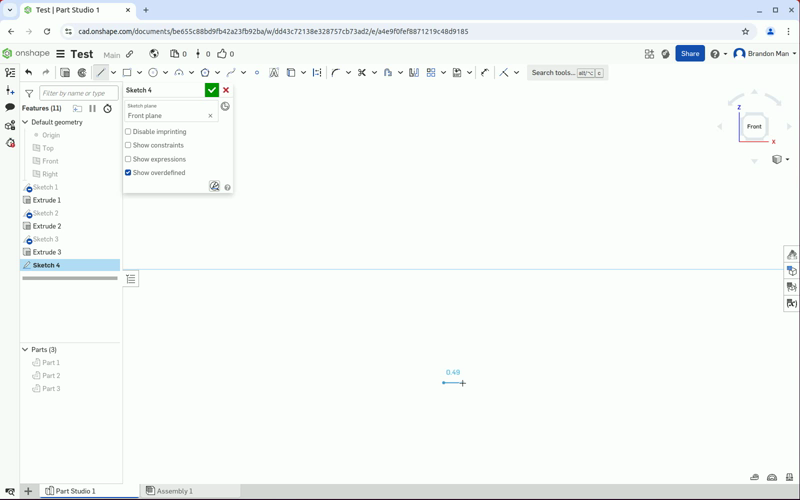
scroll(6)
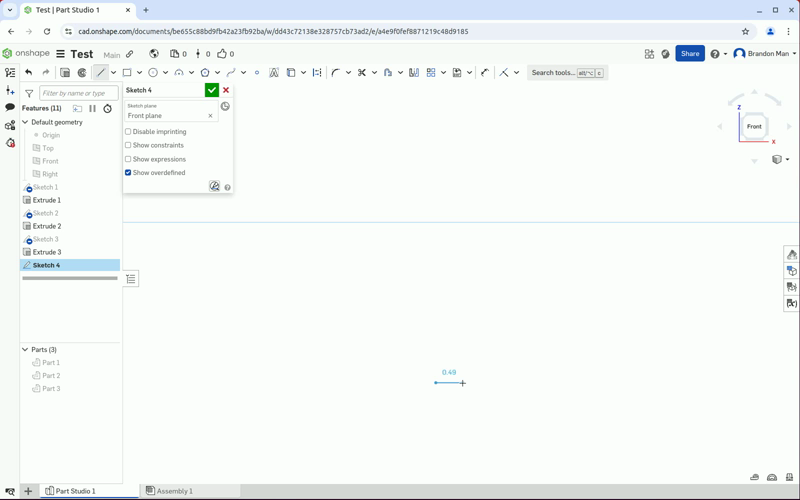
scroll(6)
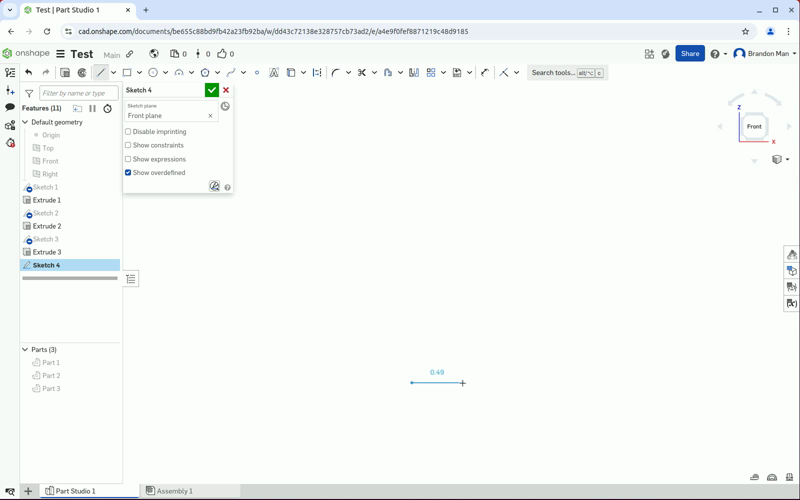
click(462, 382)
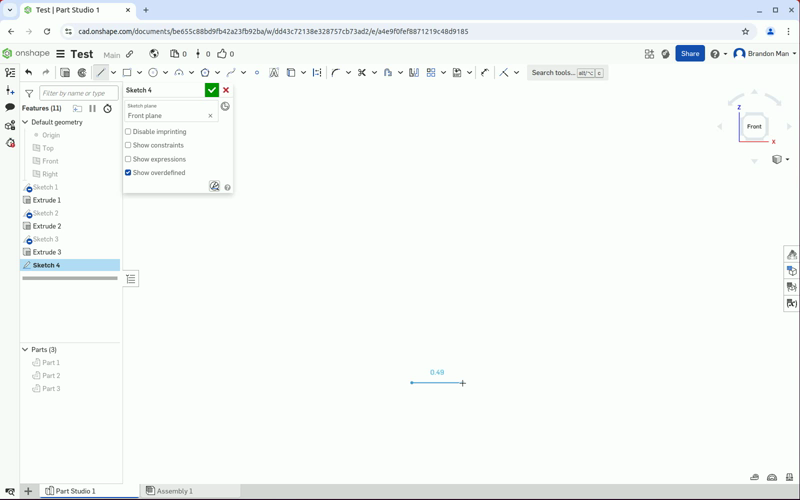
scroll(-6)
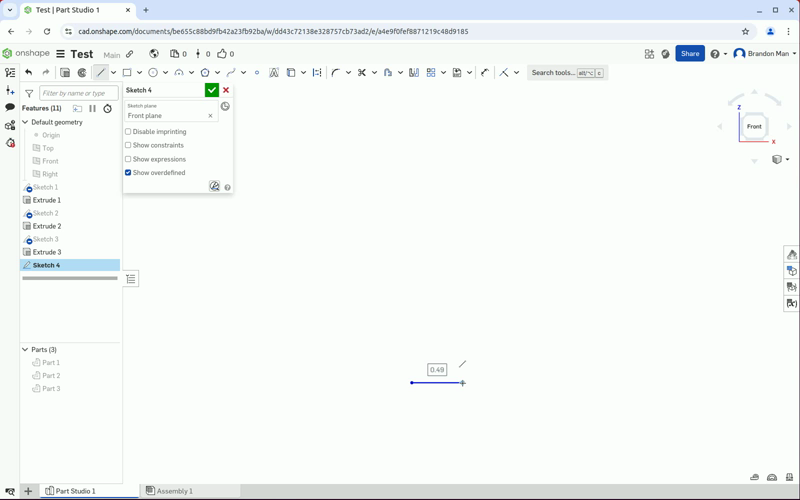
scroll(-6)
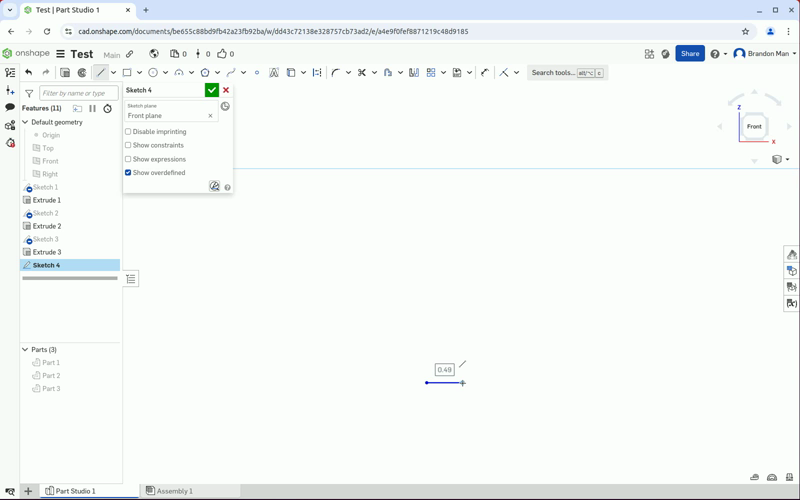
scroll(-6)
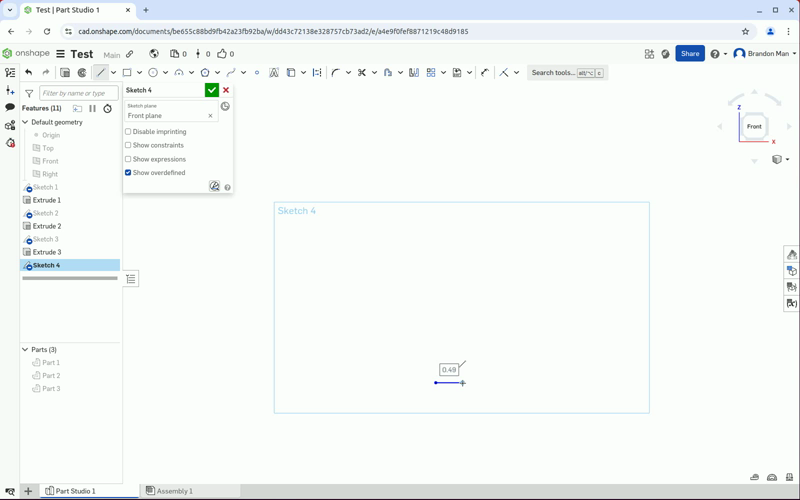
scroll(-6)
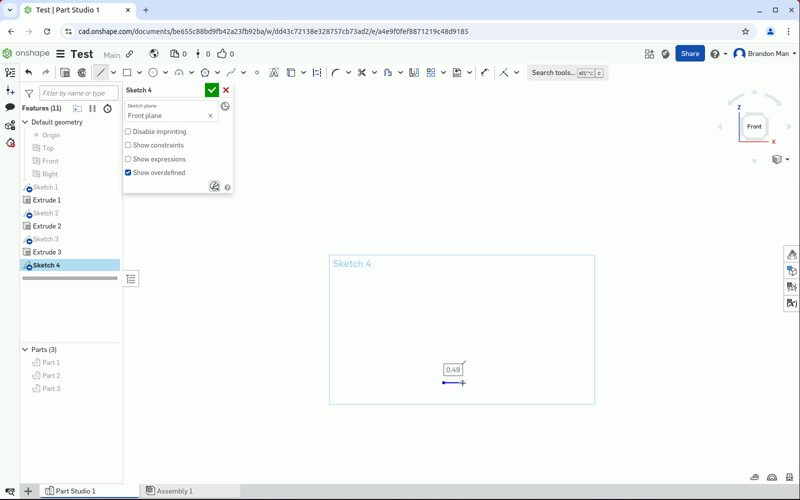
scroll(-6)
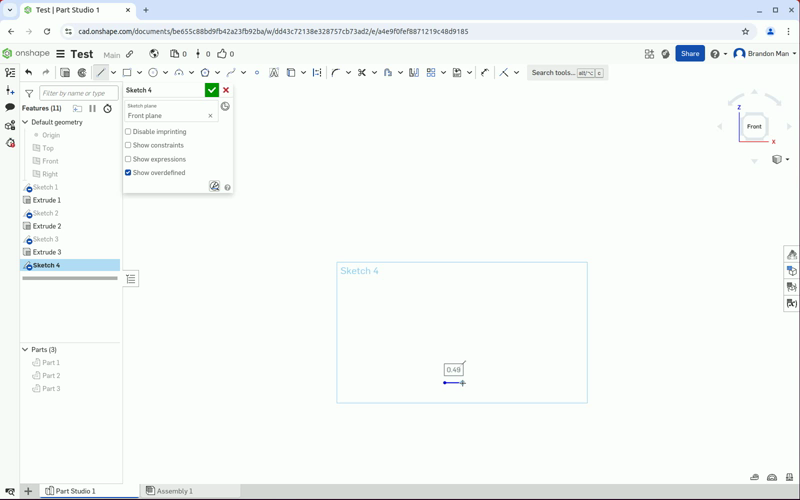
scroll(-6)
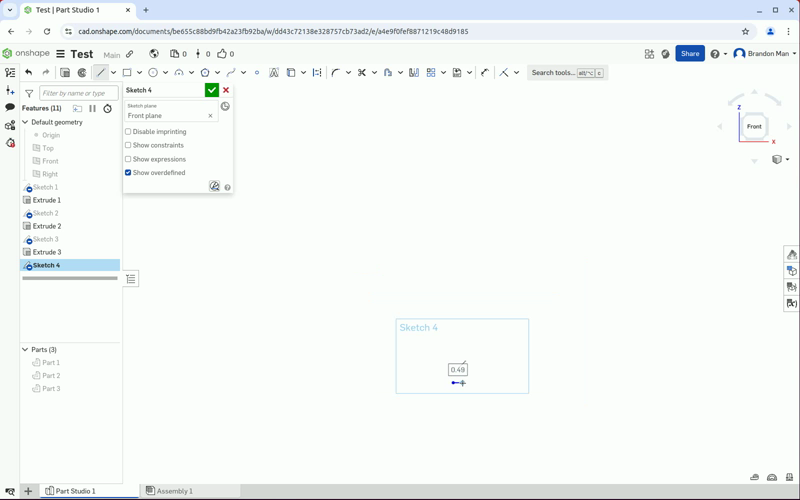
scroll(-6)
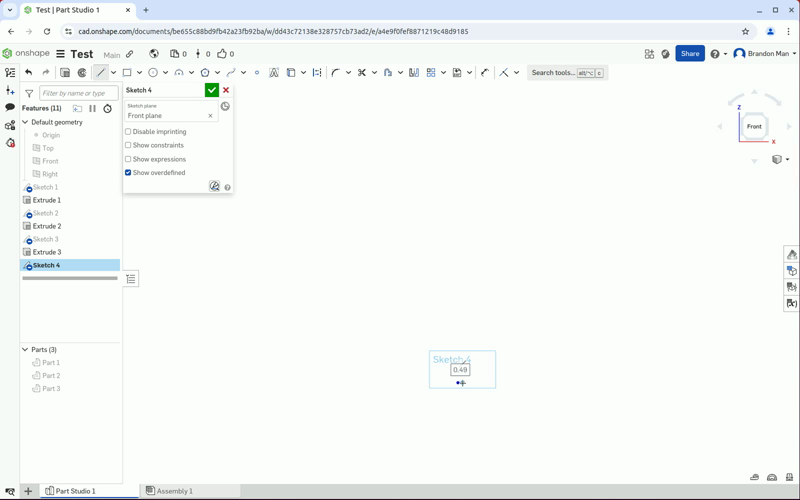
key_up(shift)
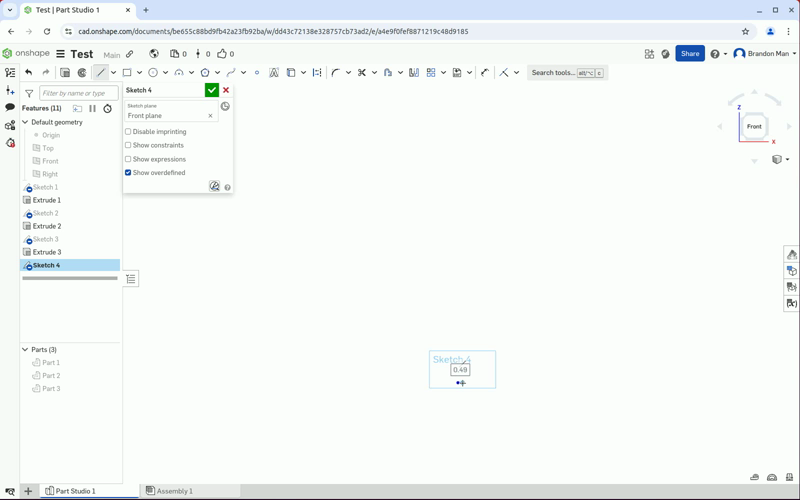
key_down(shift)
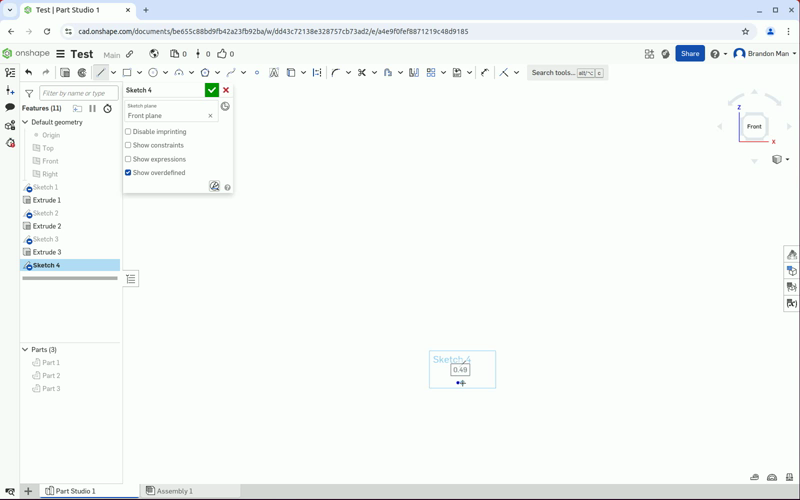
mouse_move(462, 189)
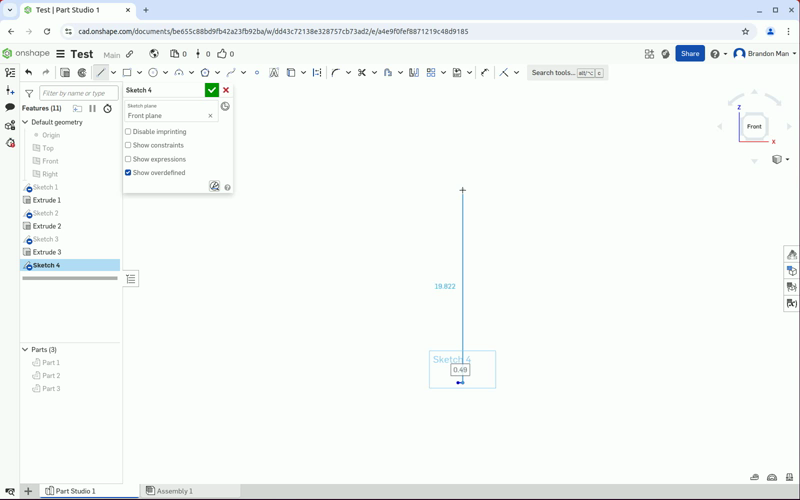
click(462, 189)
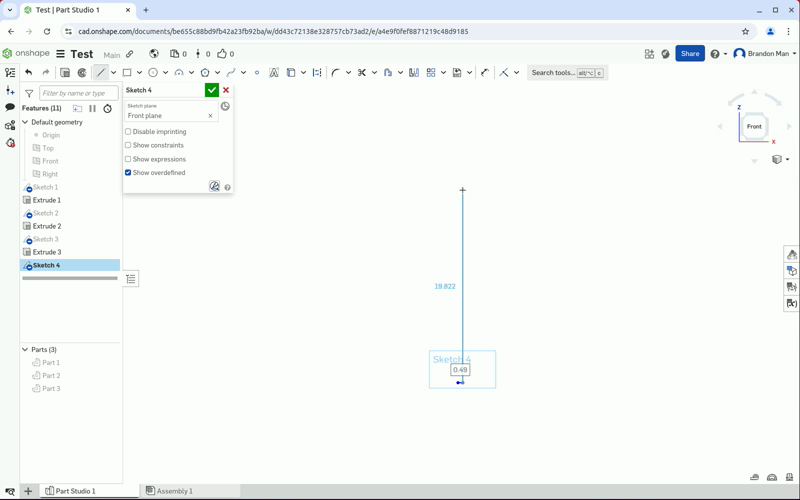
key_up(shift)
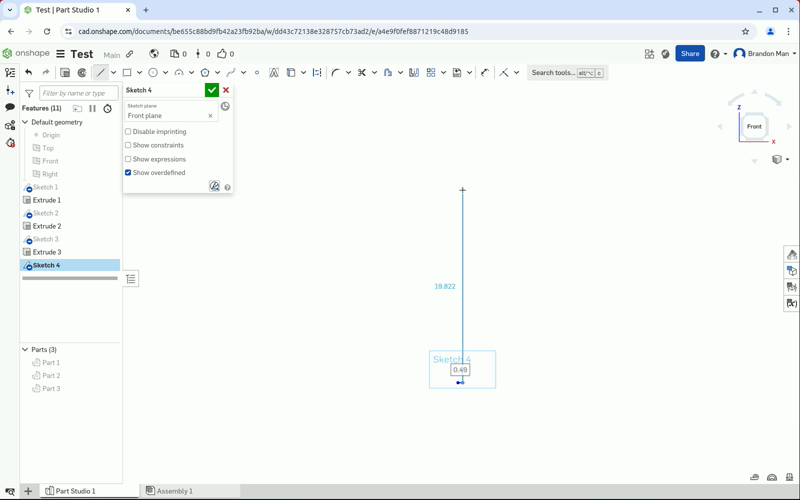
key_down(shift)
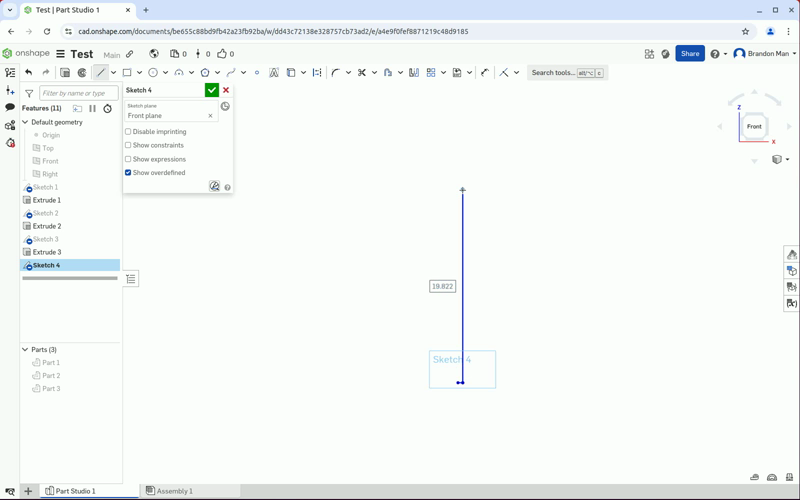
mouse_move(492, 189)
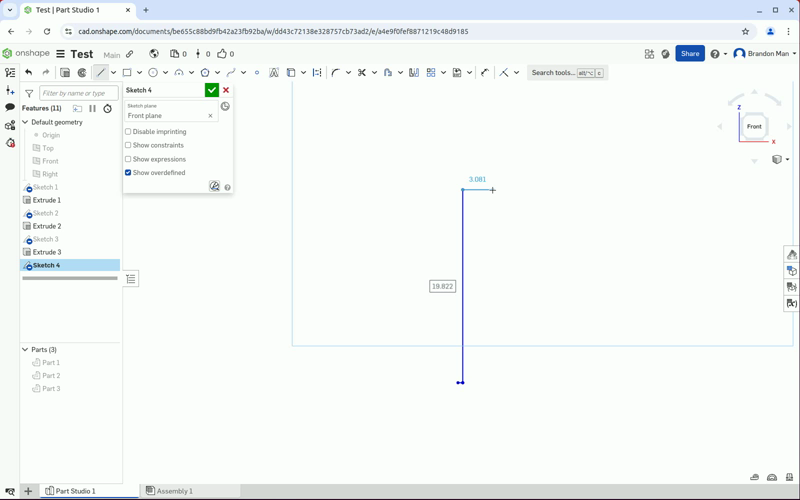
mouse_move(458, 189)
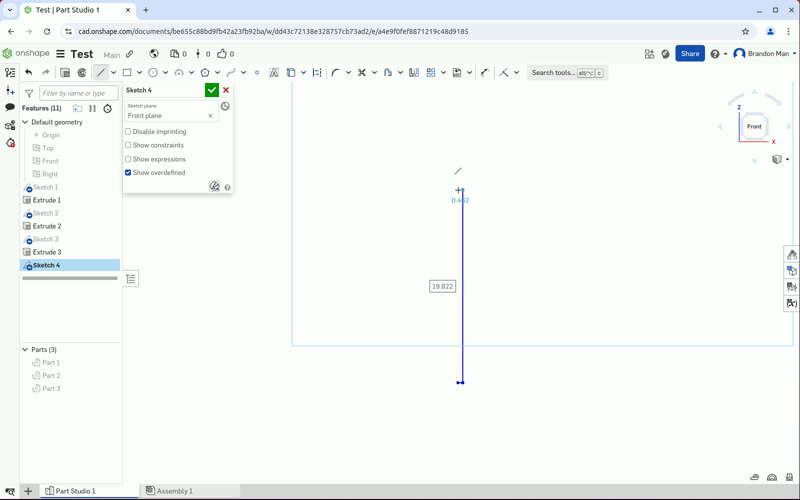
scroll(6)
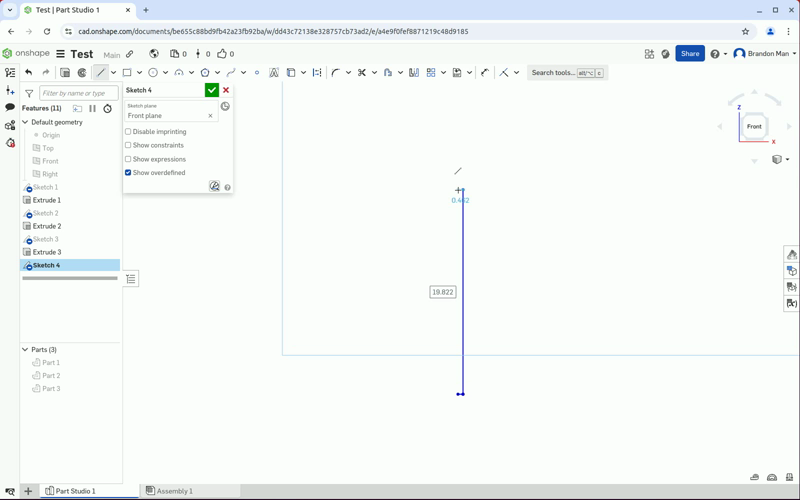
scroll(6)
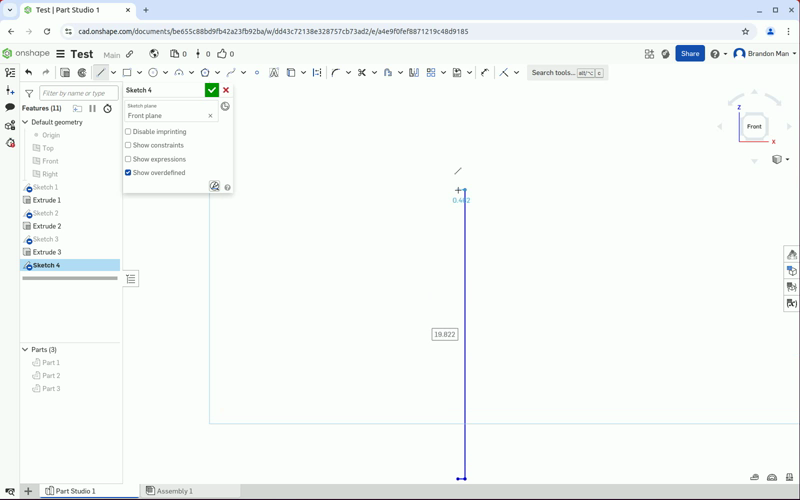
scroll(6)
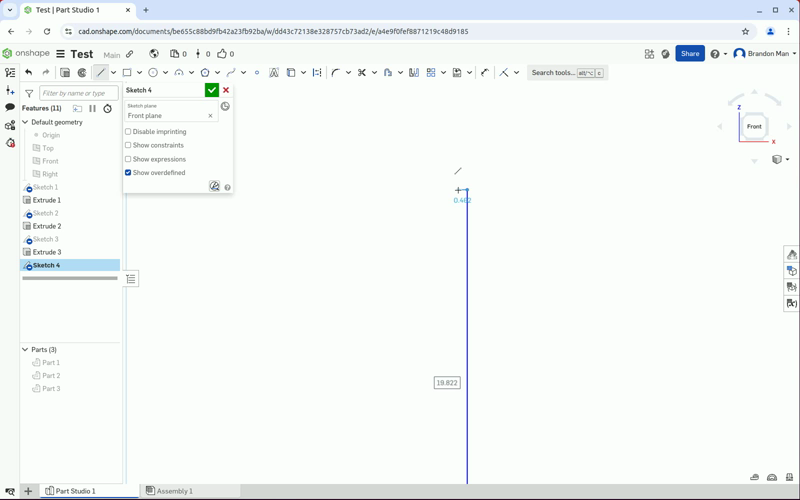
scroll(6)
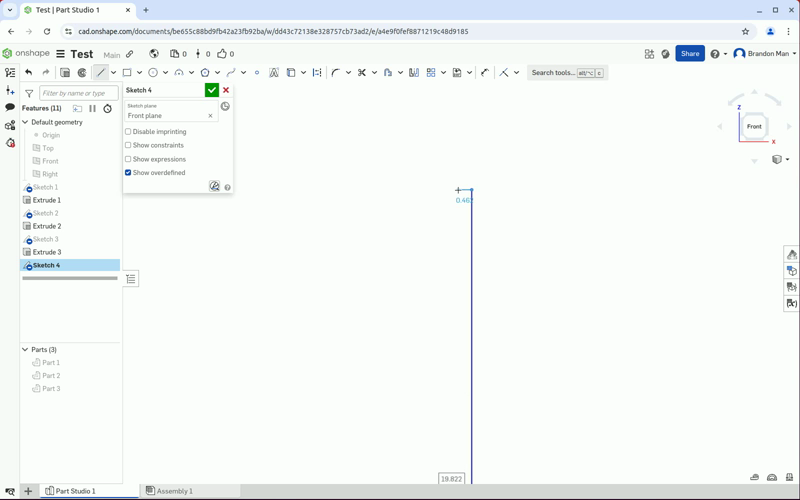
scroll(6)
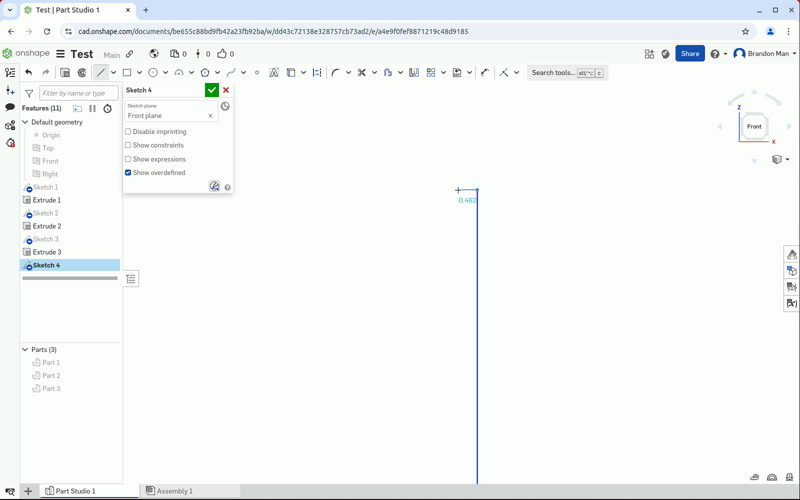
scroll(6)
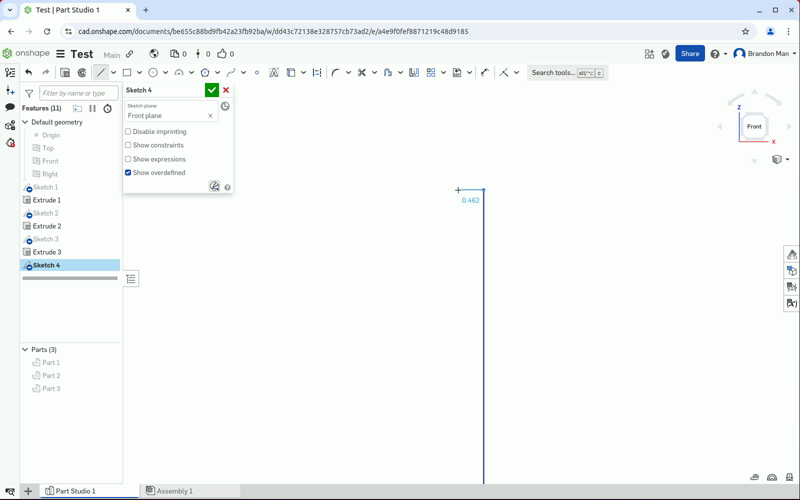
scroll(6)
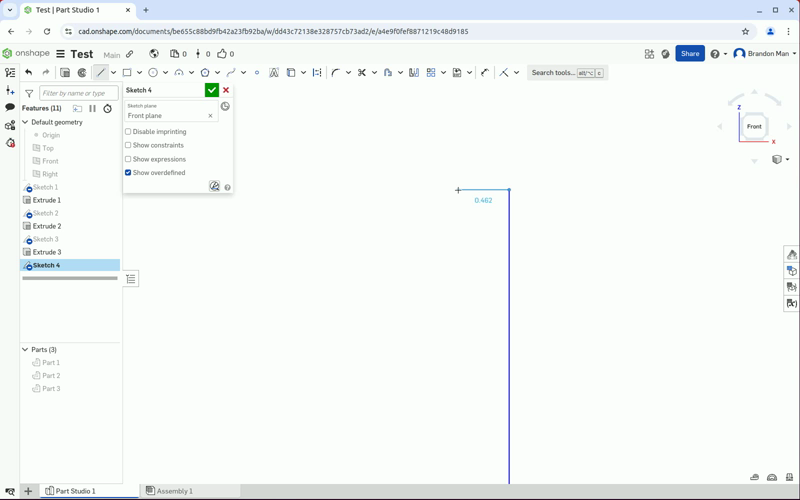
click(458, 189)
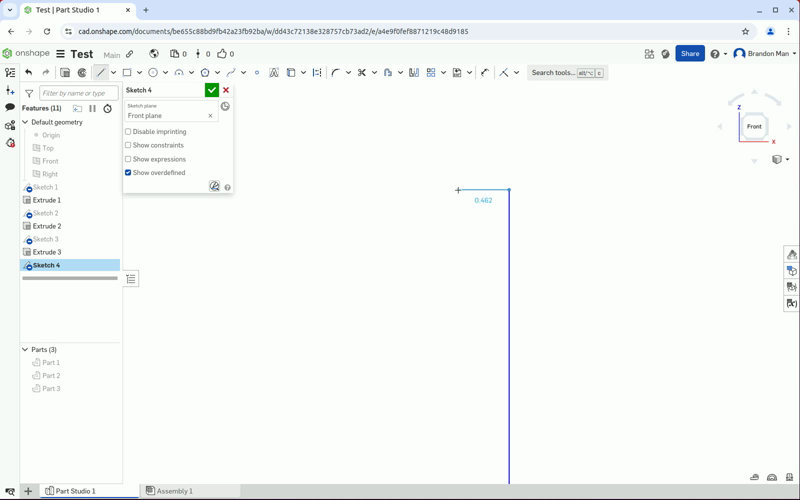
scroll(-6)
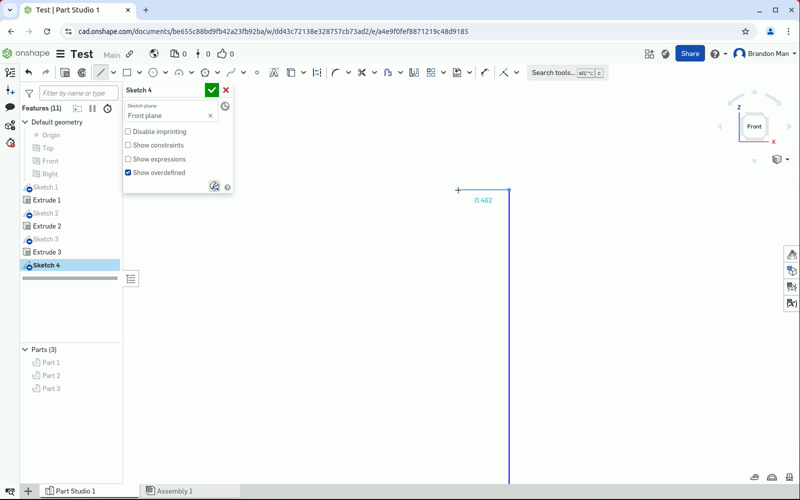
scroll(-6)
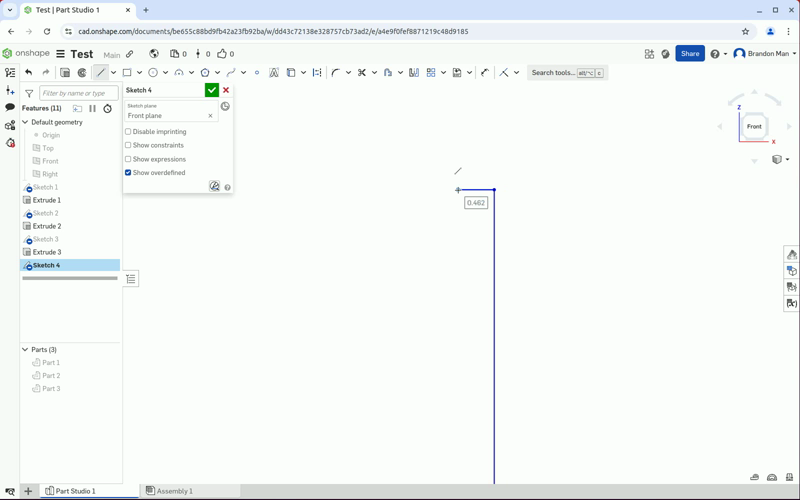
scroll(-6)
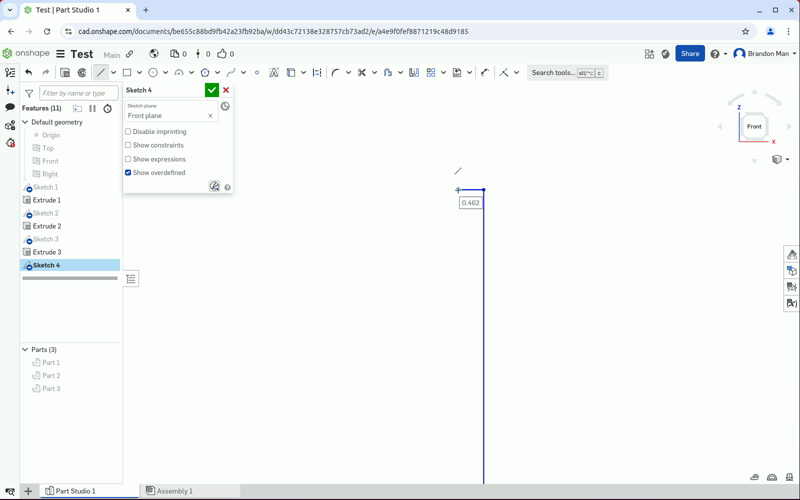
scroll(-6)
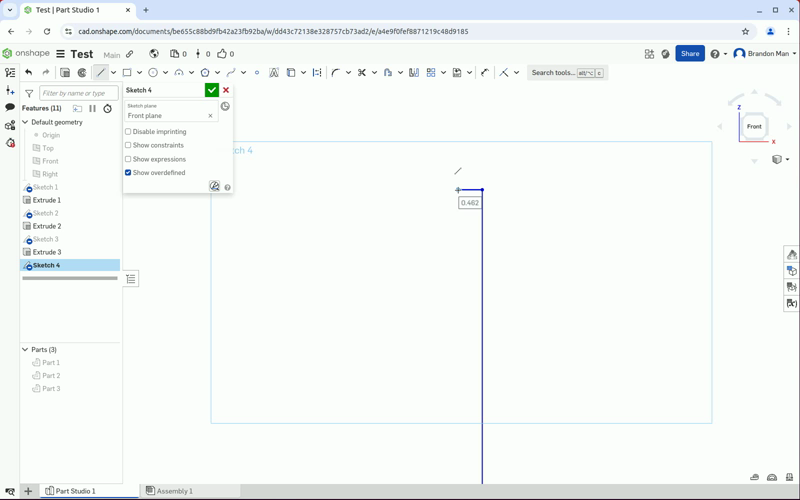
scroll(-6)
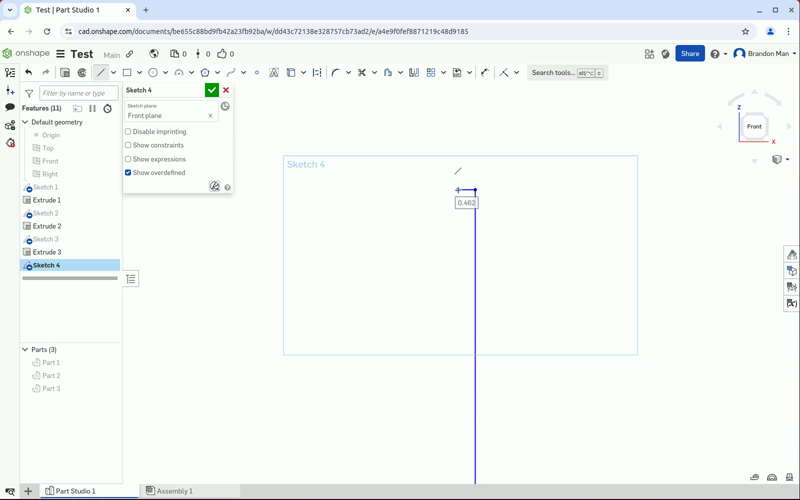
scroll(-6)
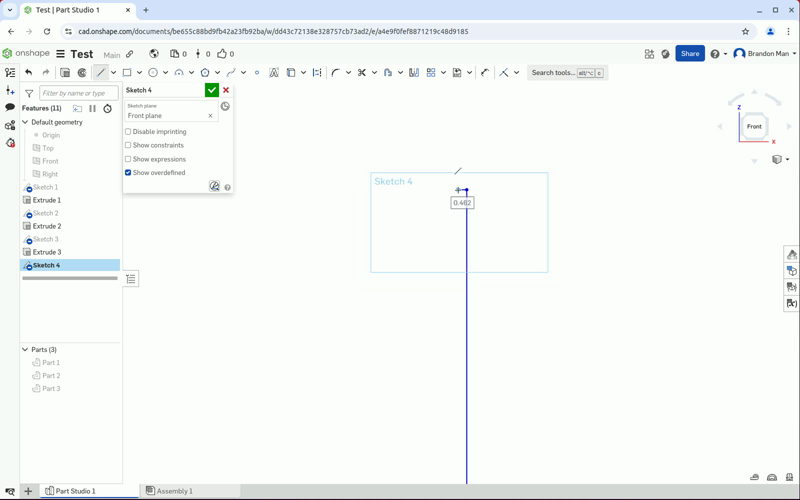
scroll(-6)
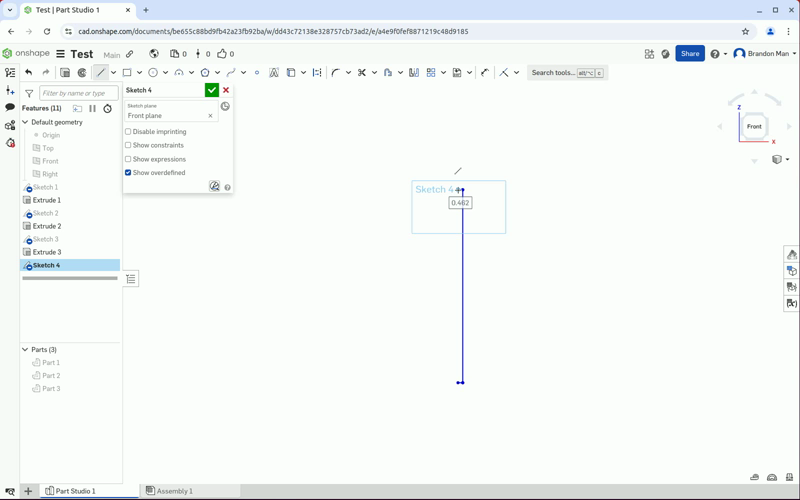
key_up(shift)
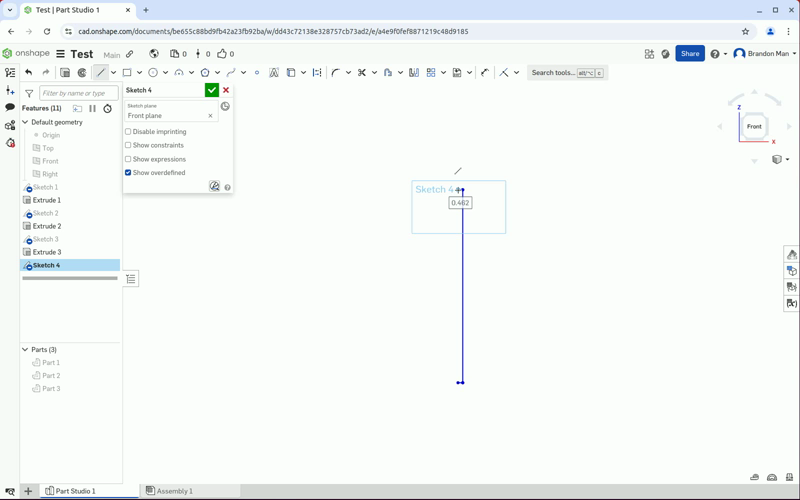
key_down(shift)
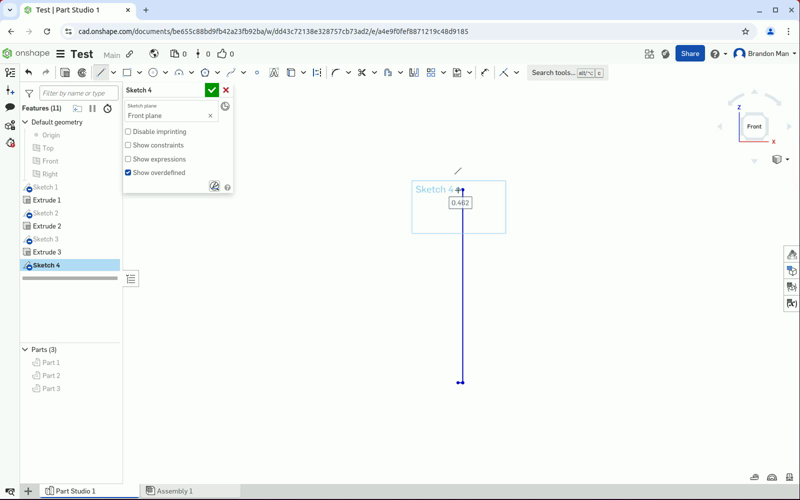
mouse_move(458, 382)
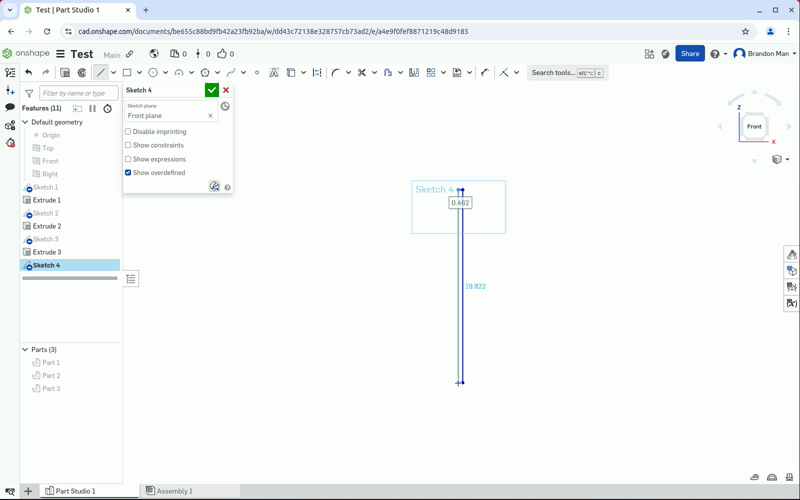
scroll(6)
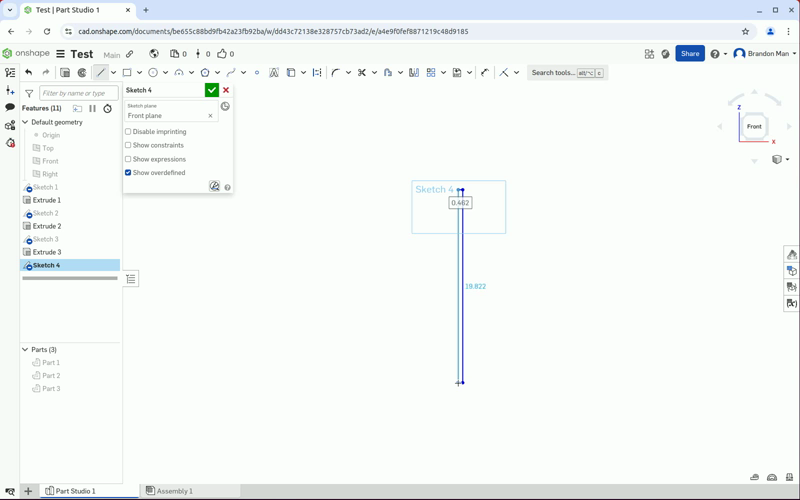
scroll(6)
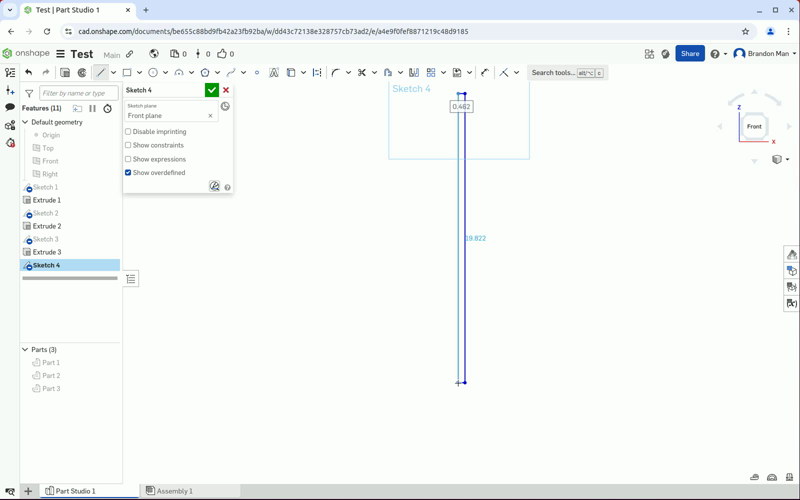
scroll(6)
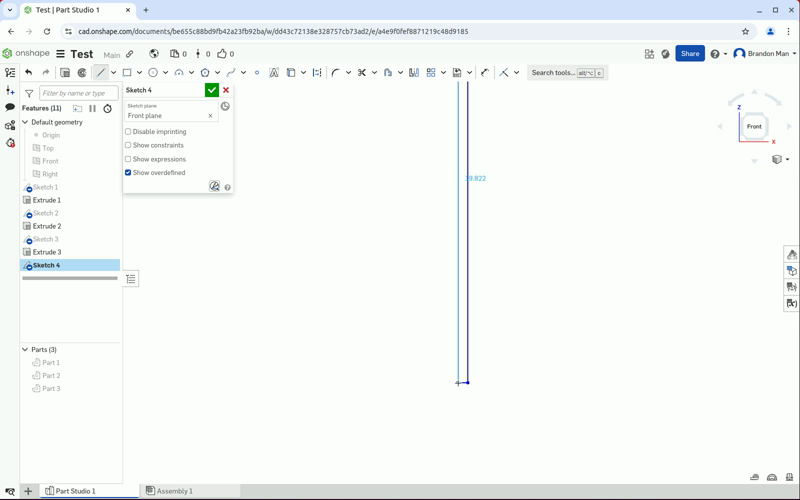
scroll(6)
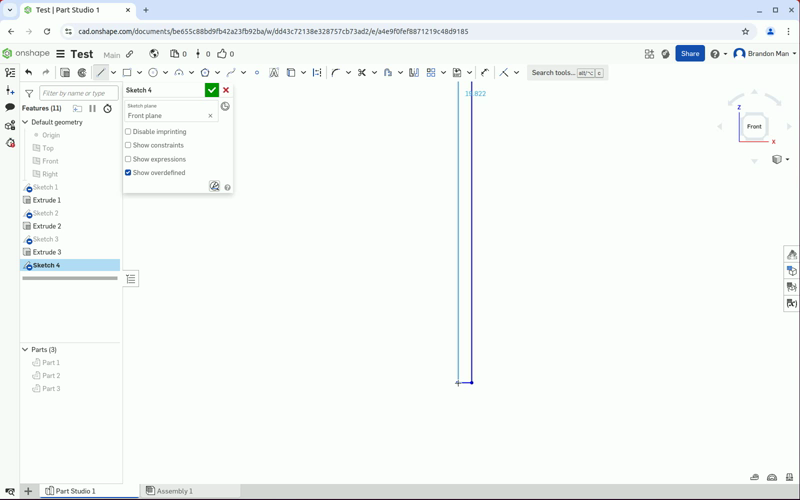
scroll(6)
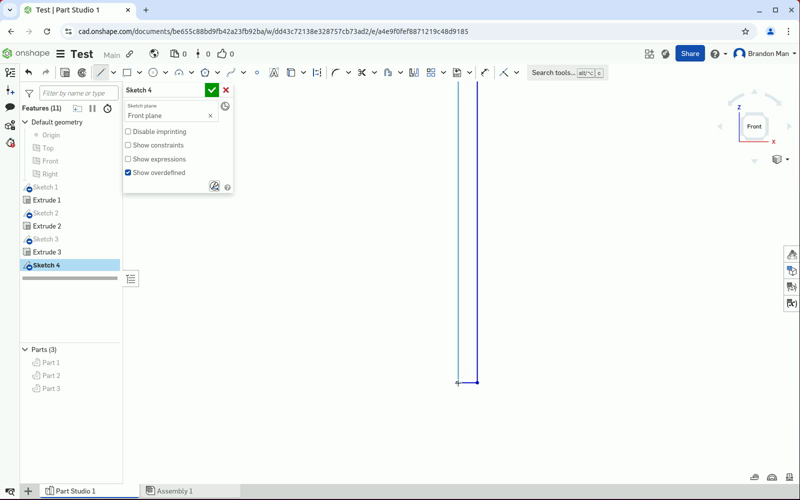
scroll(6)
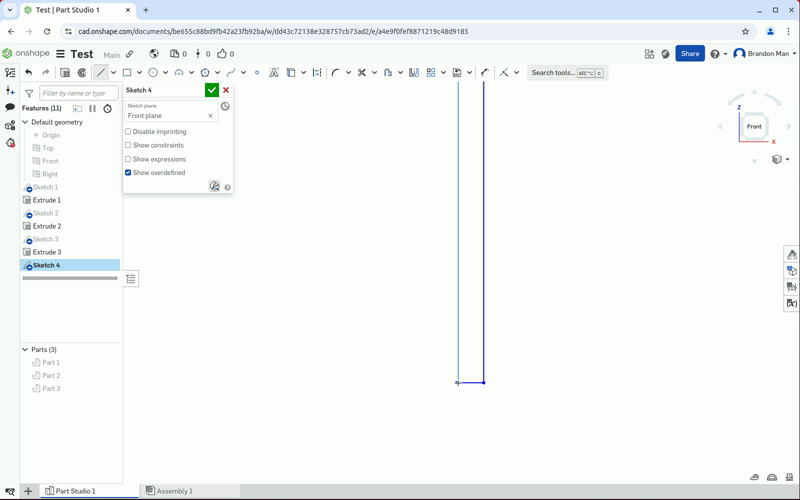
scroll(6)
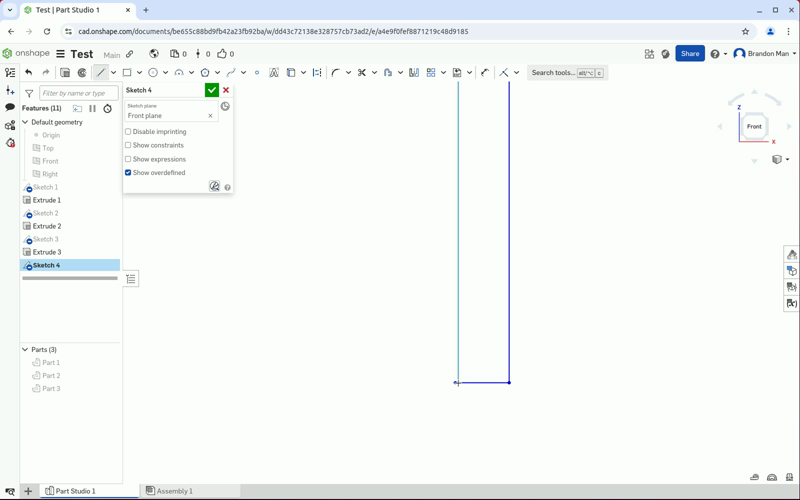
key_up(shift)
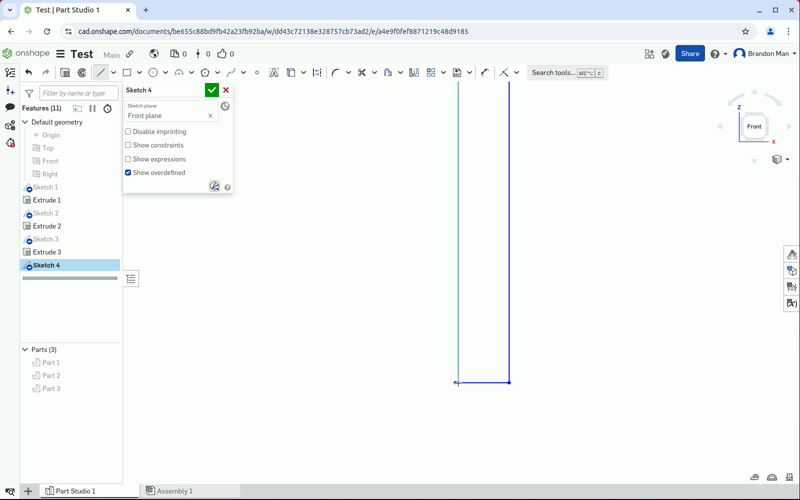
click(458, 382)
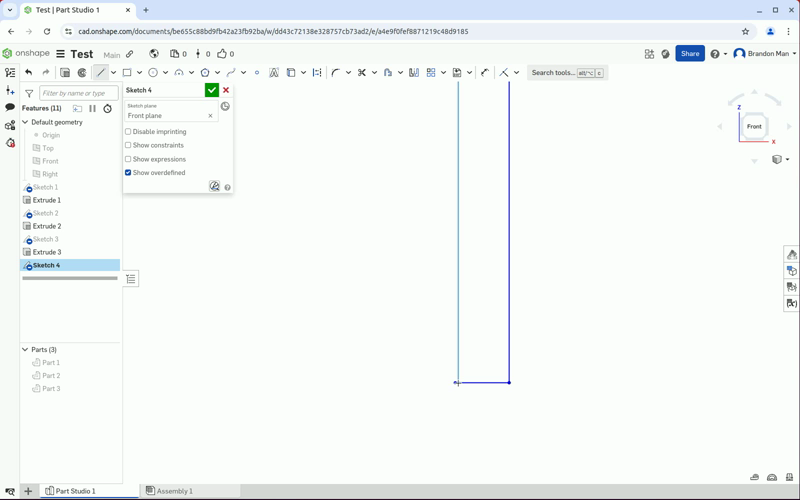
scroll(-6)
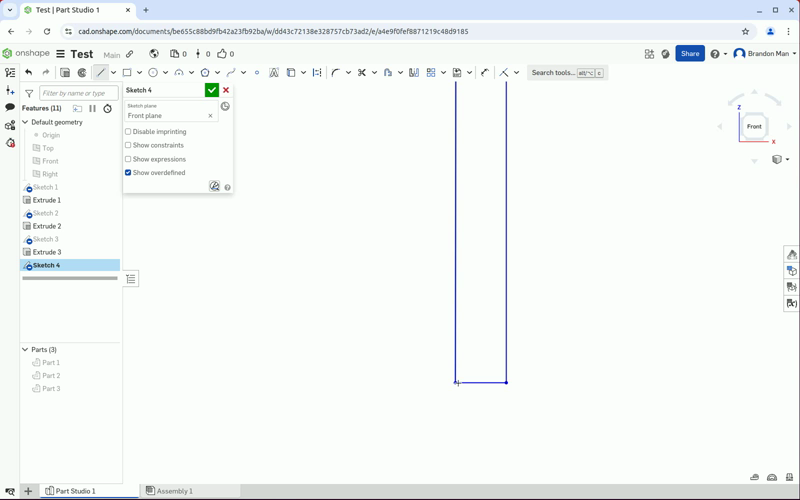
scroll(-6)
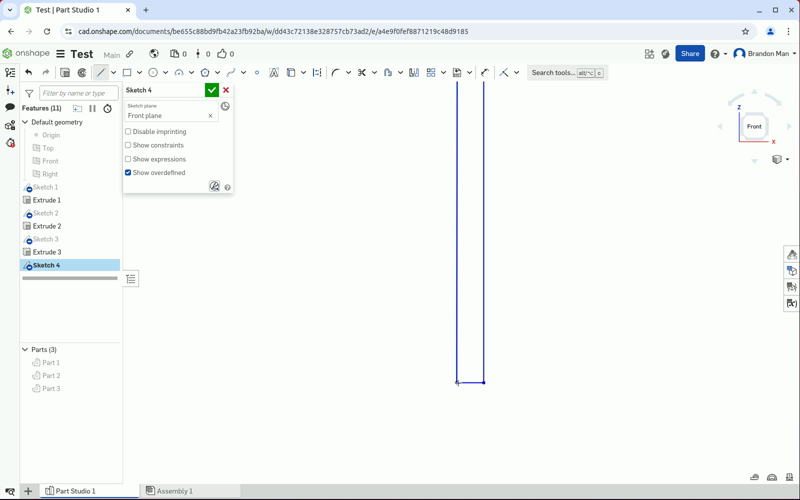
scroll(-6)
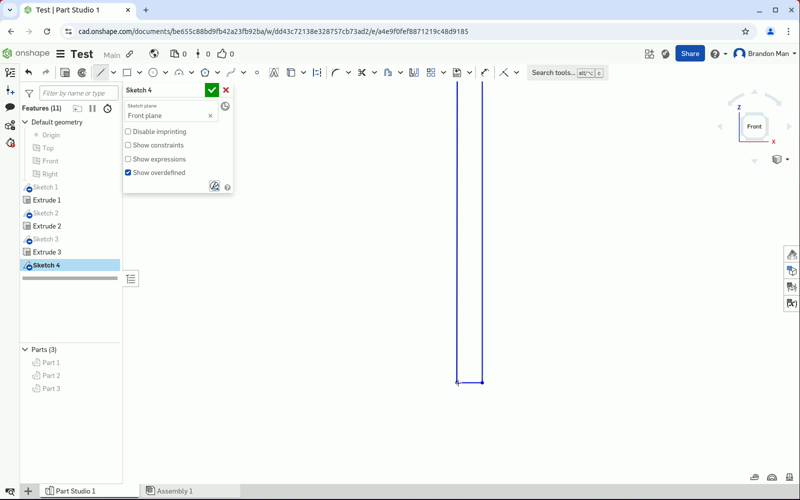
scroll(-6)
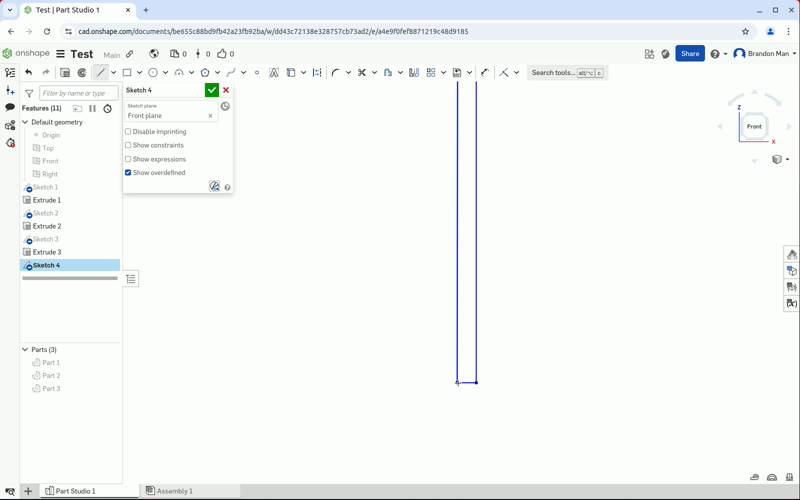
scroll(-6)
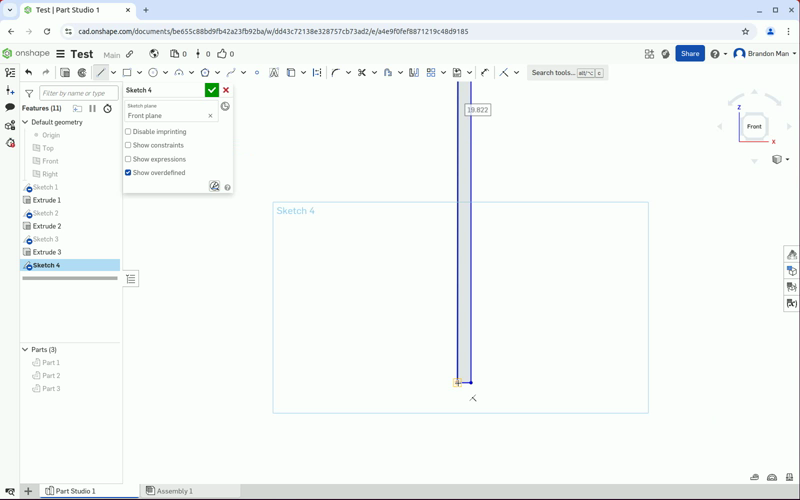
scroll(-6)
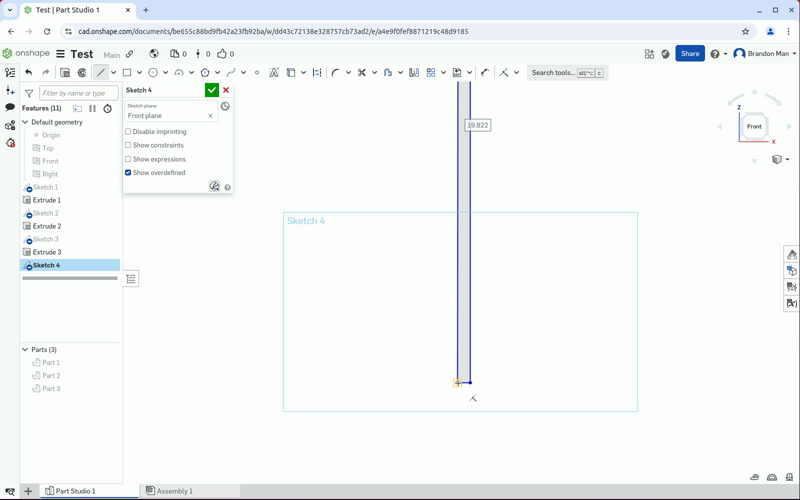
scroll(-6)
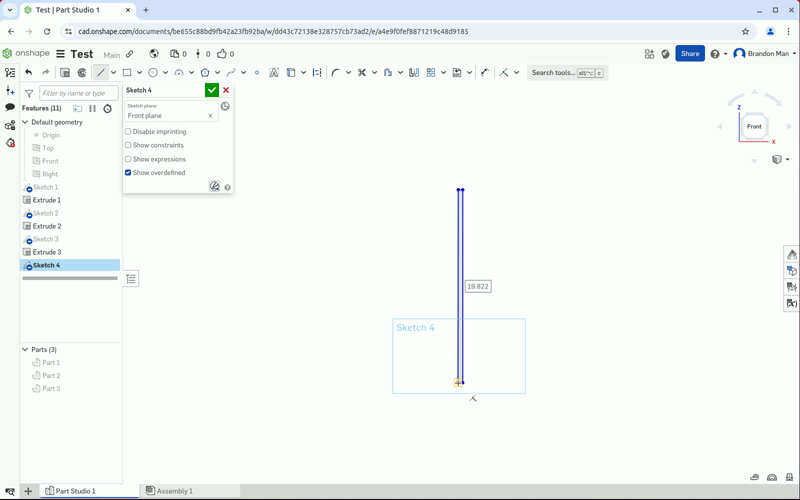
key(esc)
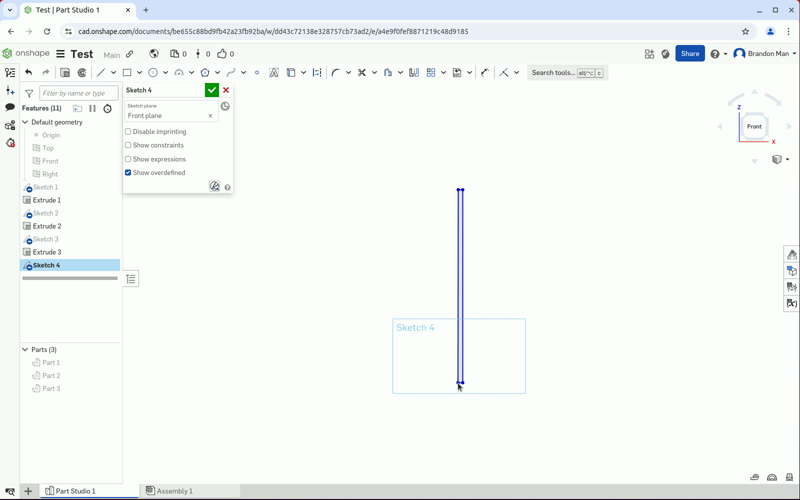
mouse_move(459, 259)
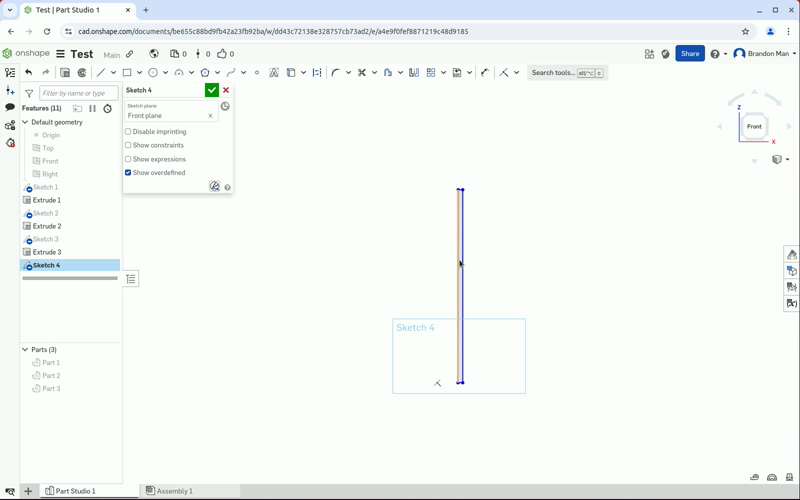
scroll(6)
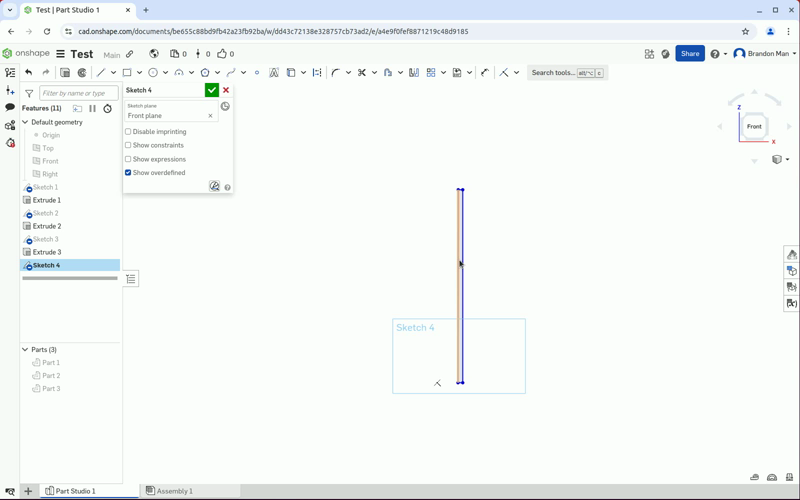
scroll(6)
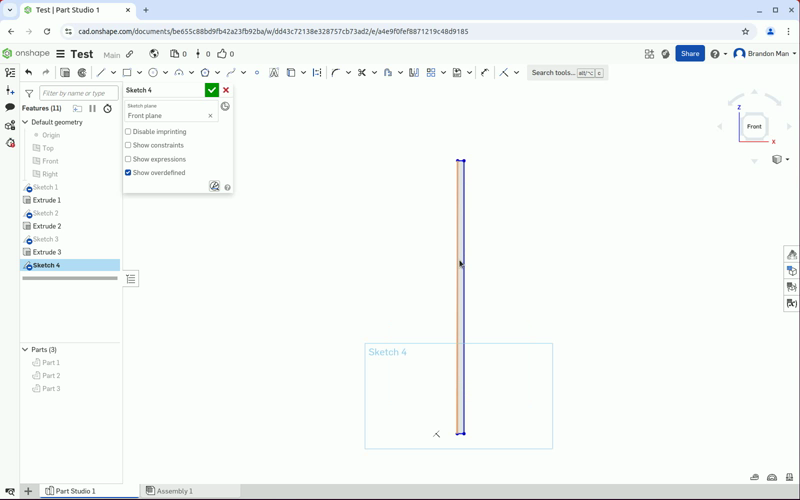
scroll(6)
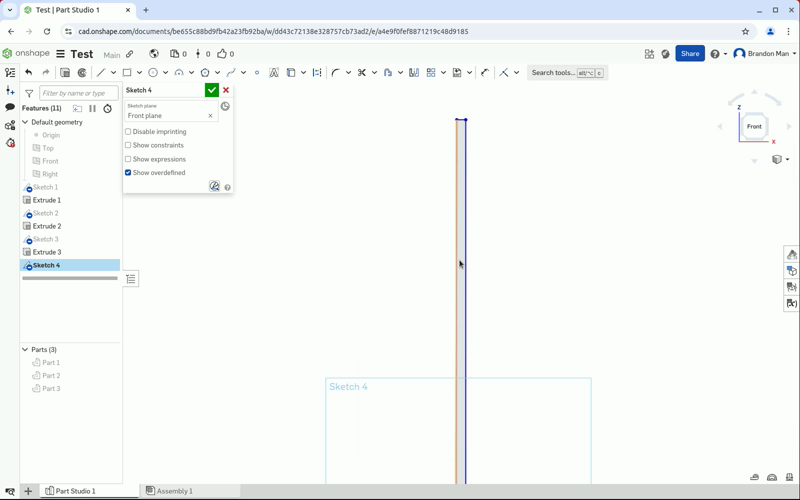
scroll(6)
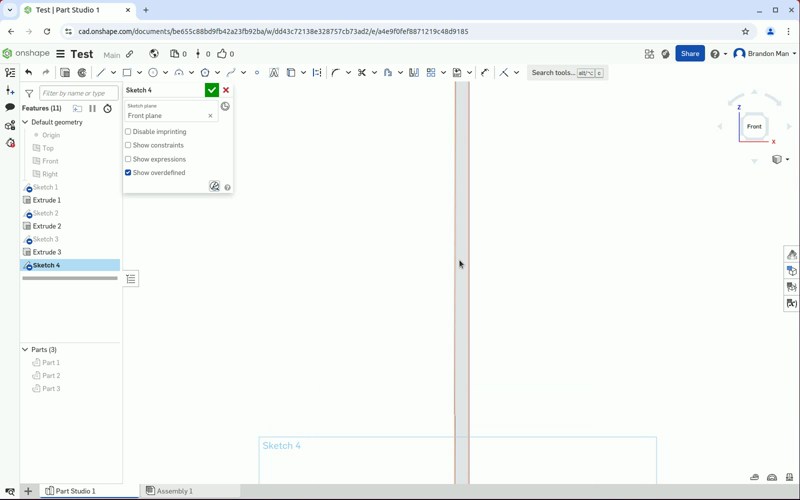
scroll(6)
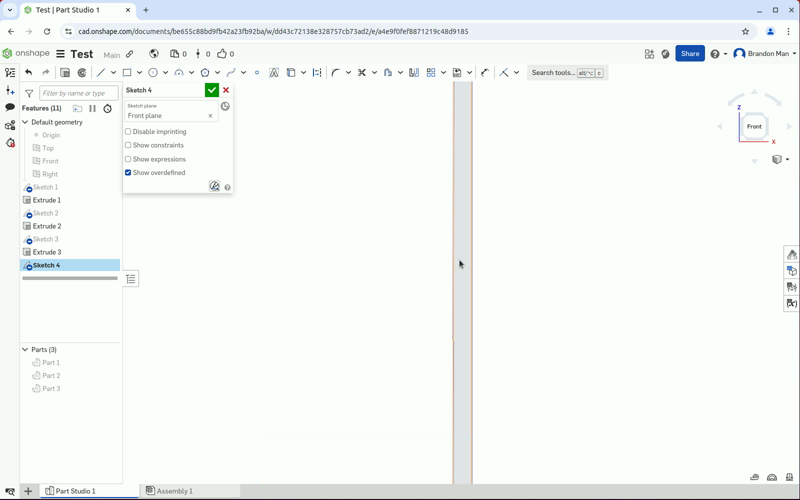
scroll(6)
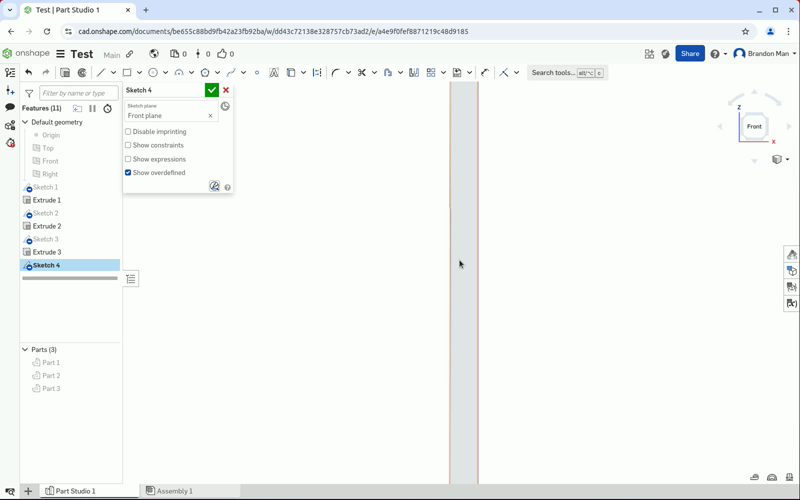
scroll(6)
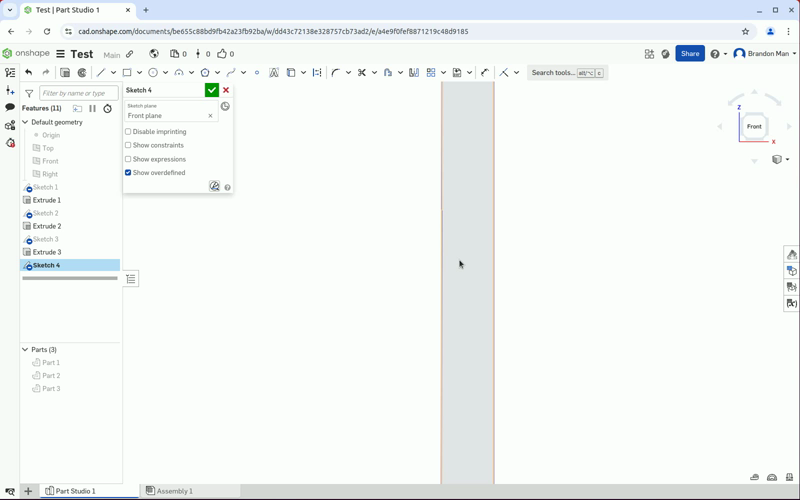
click(459, 259)
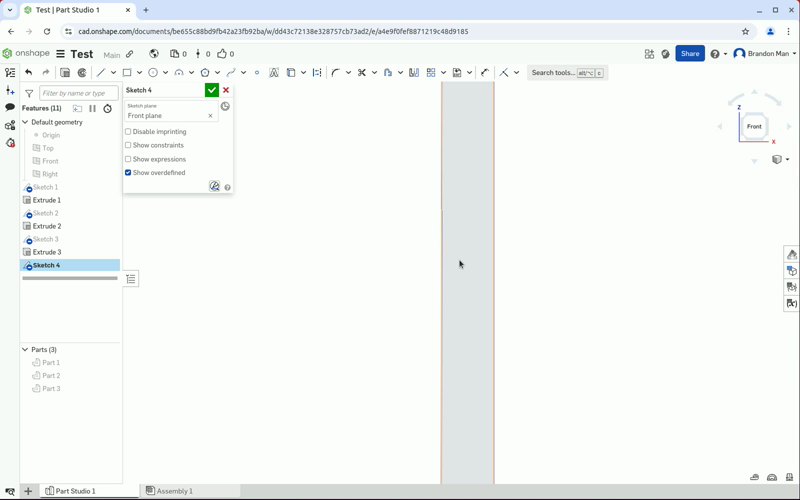
scroll(-6)
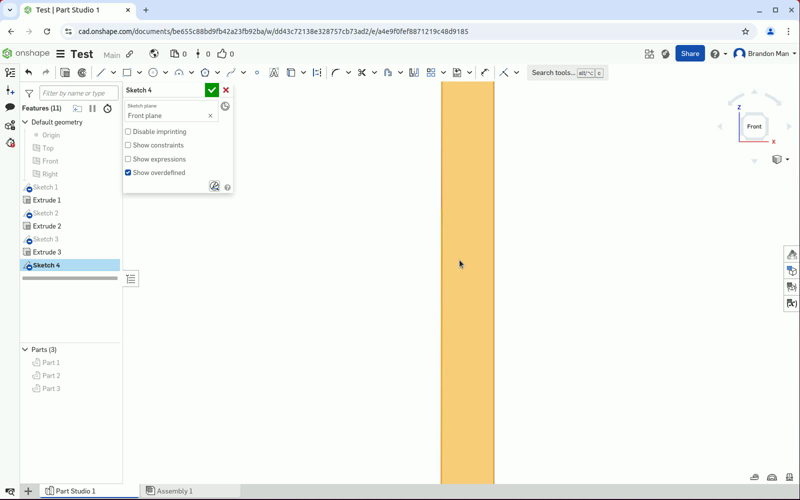
scroll(-6)
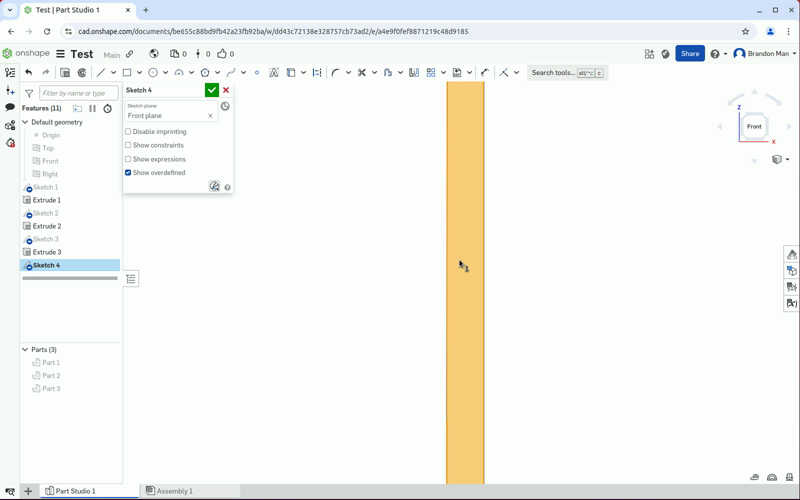
scroll(-6)
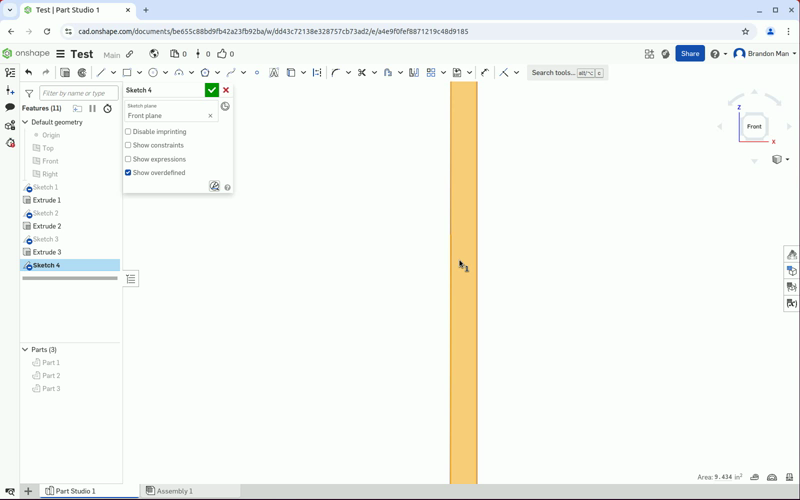
scroll(-6)
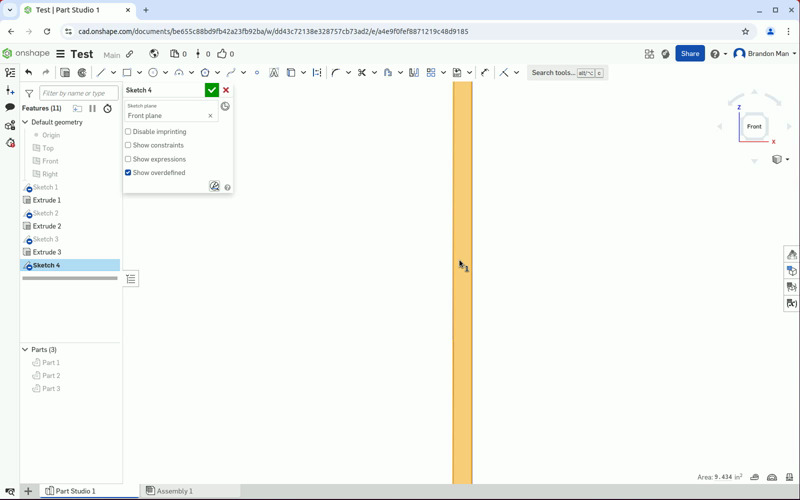
scroll(-6)
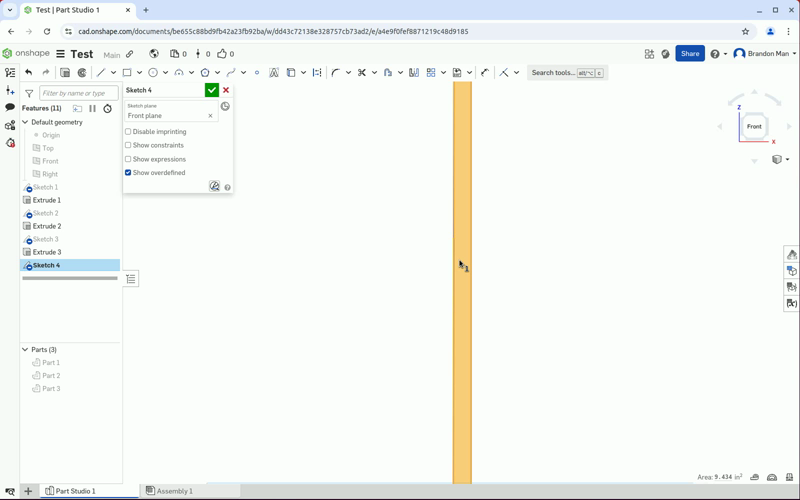
scroll(-6)
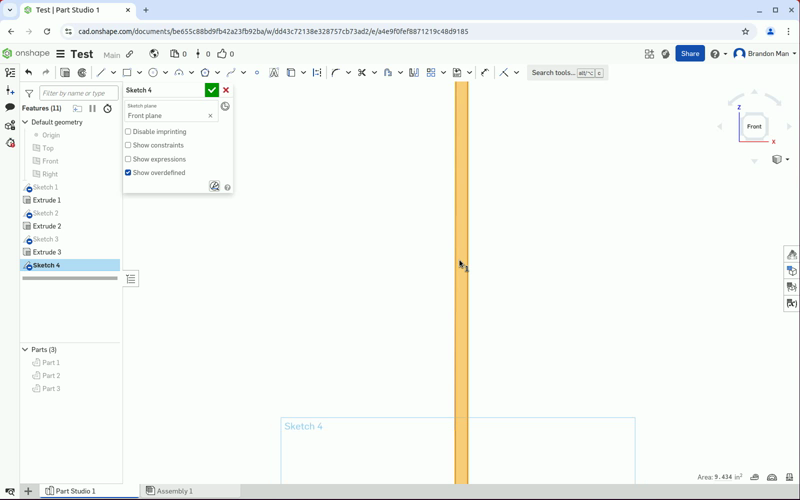
scroll(-6)
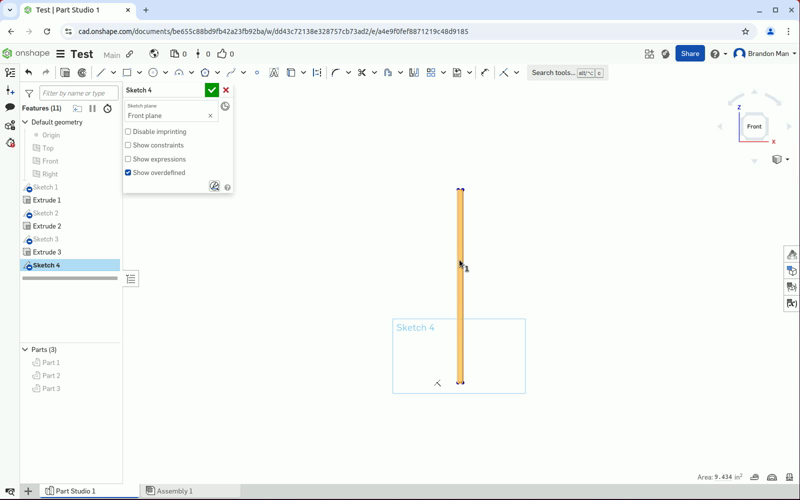
mouse_move(73, 352)
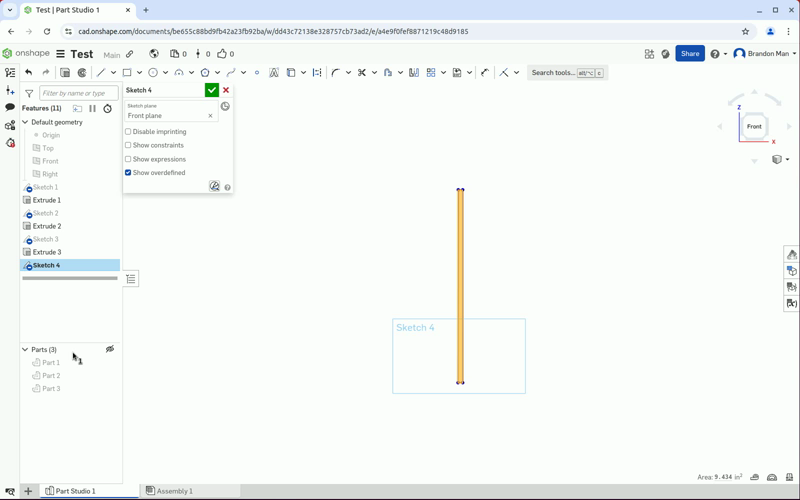
key(shift+y)
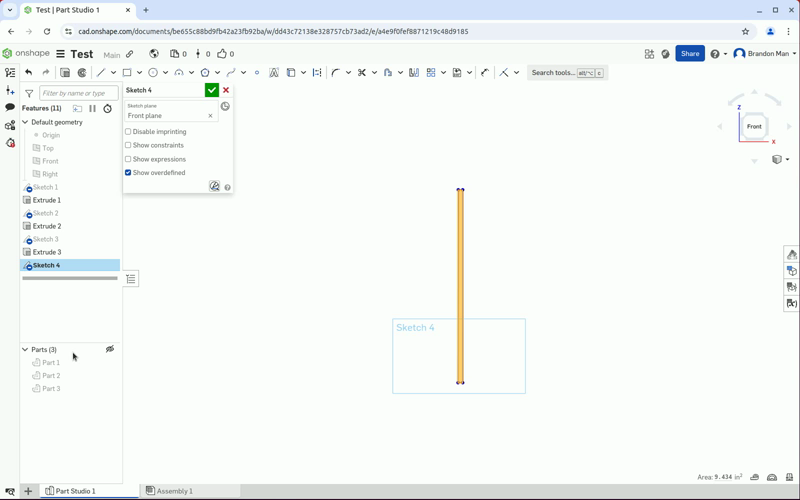
key(shift+e)
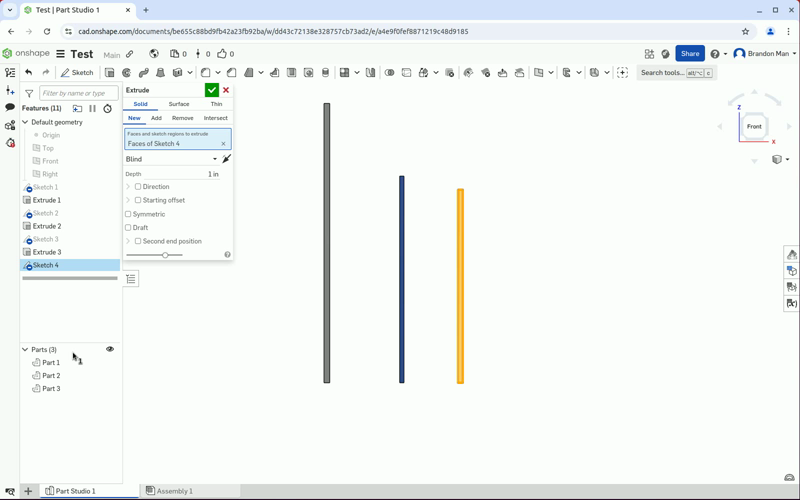
mouse_move(143, 106)
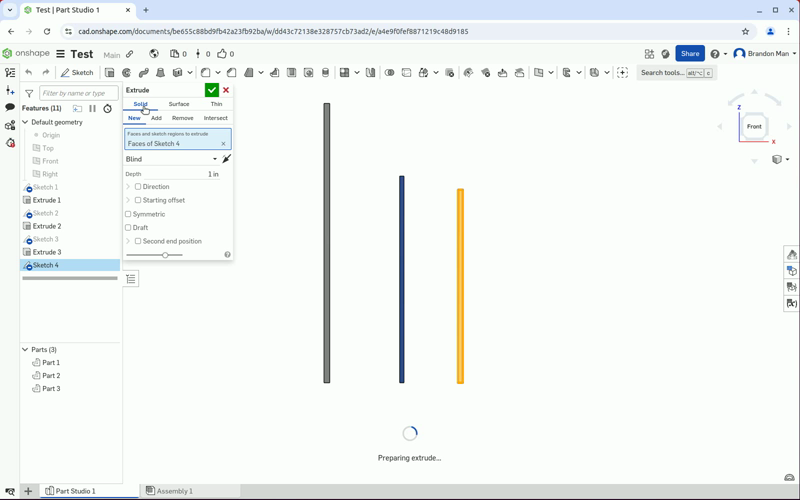
click(143, 106)
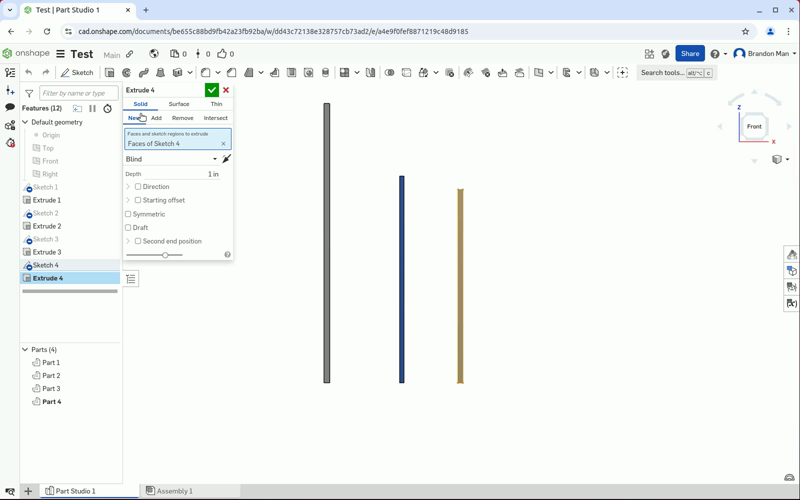
mouse_move(137, 120)
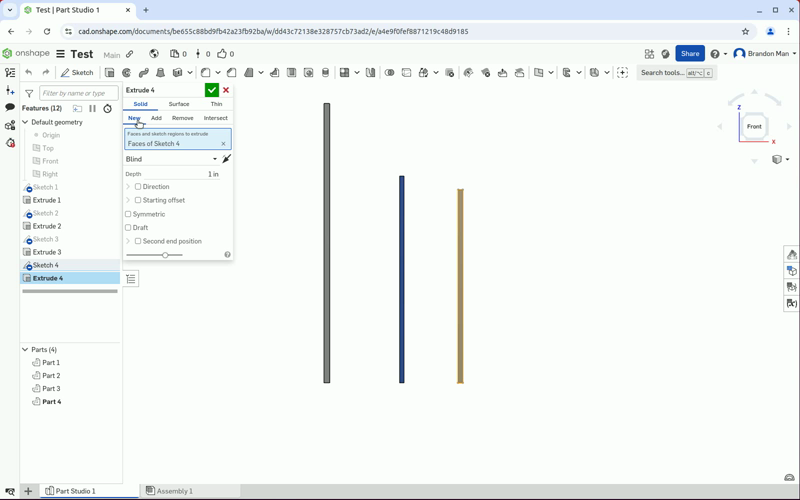
click(137, 120)
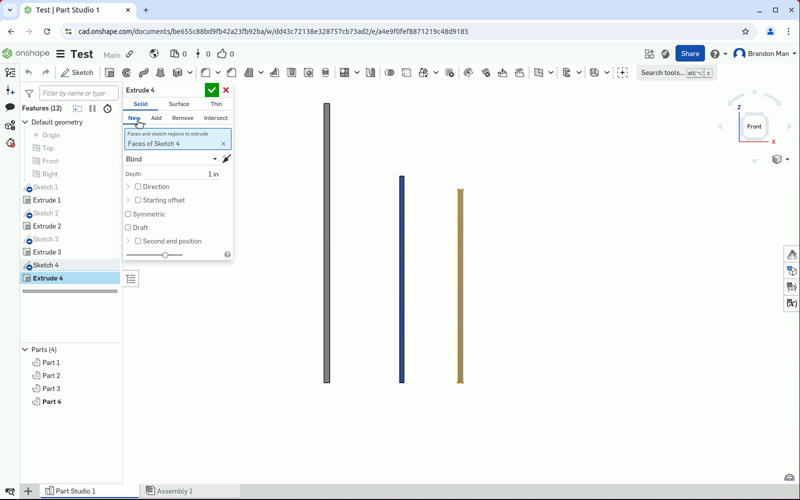
key(tab, 4)
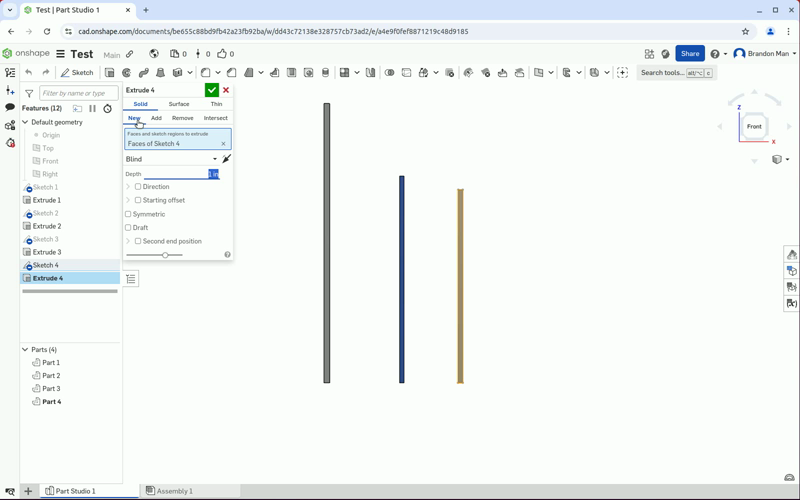
text(0.963)
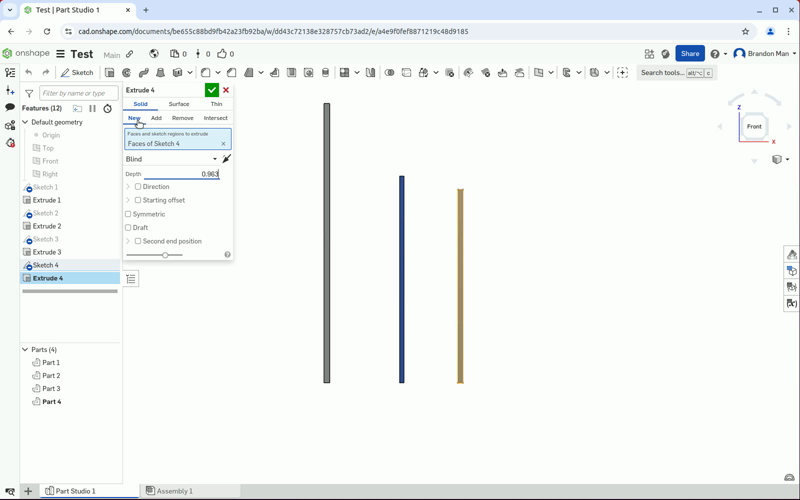
key(enter)
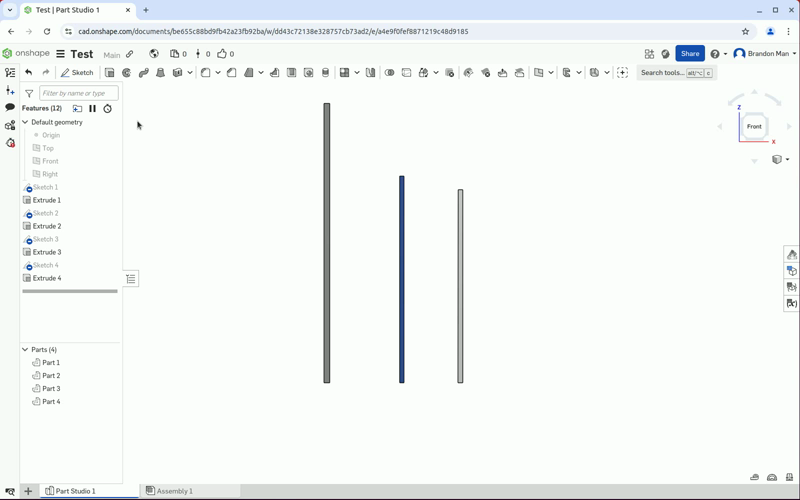
key(shift+h)
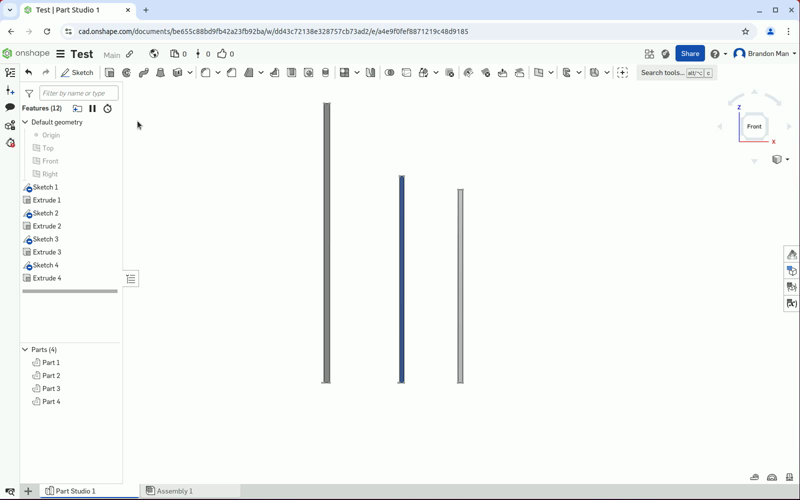
key(shift+h)
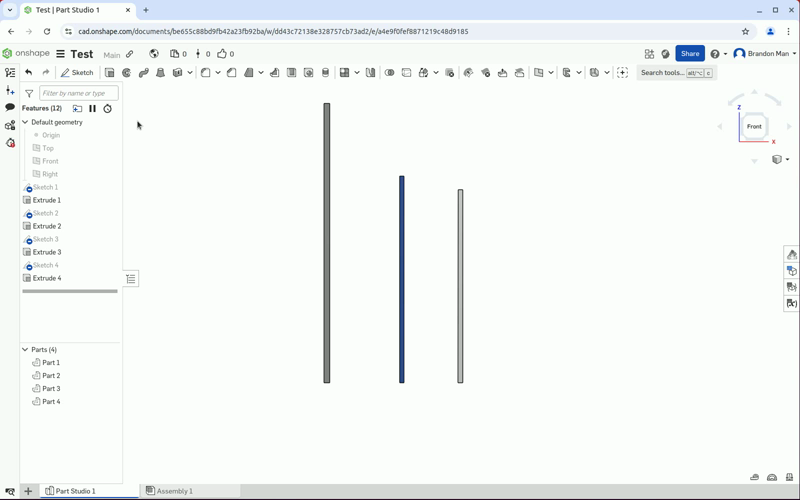
mouse_move(73, 189)
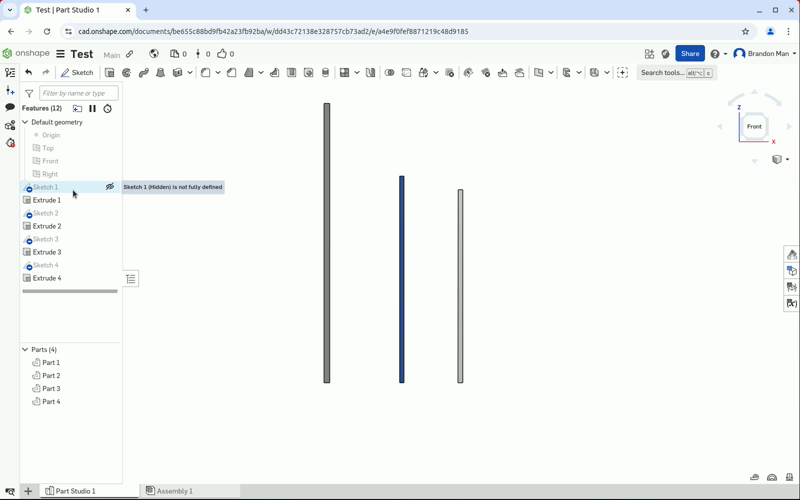
click(73, 189)
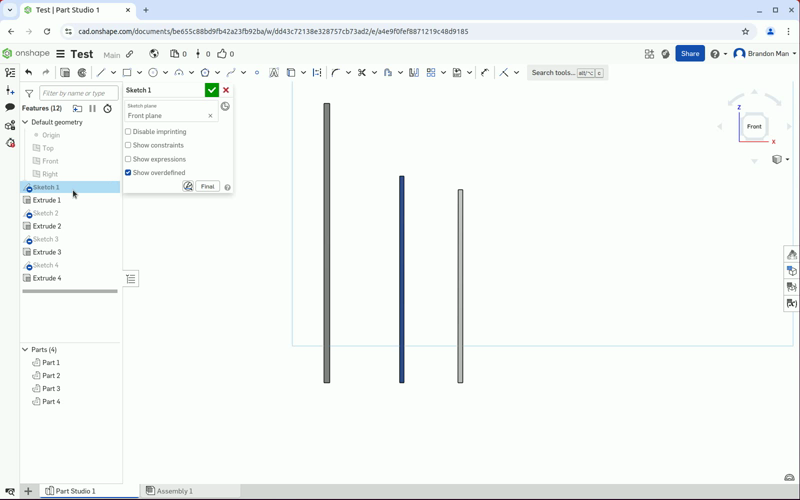
mouse_move(229, 92)
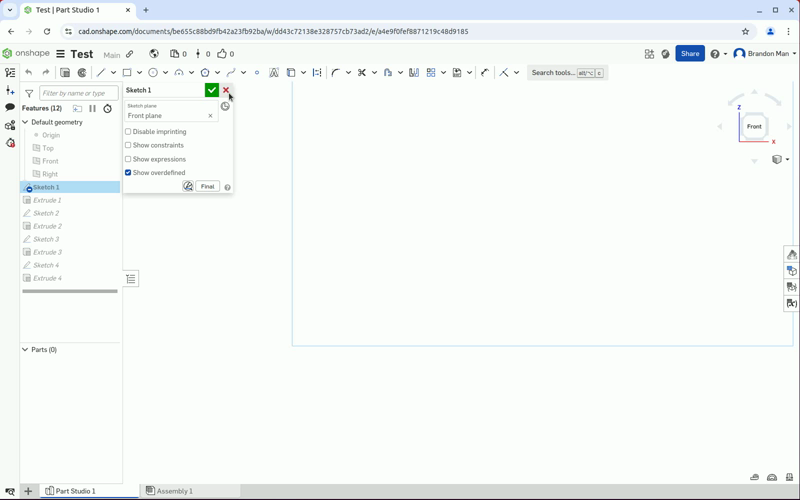
click(229, 92)
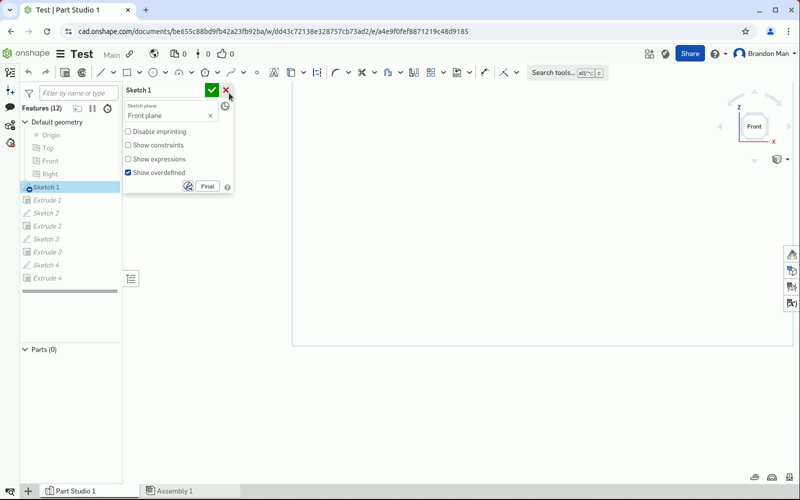
key(shift+s)
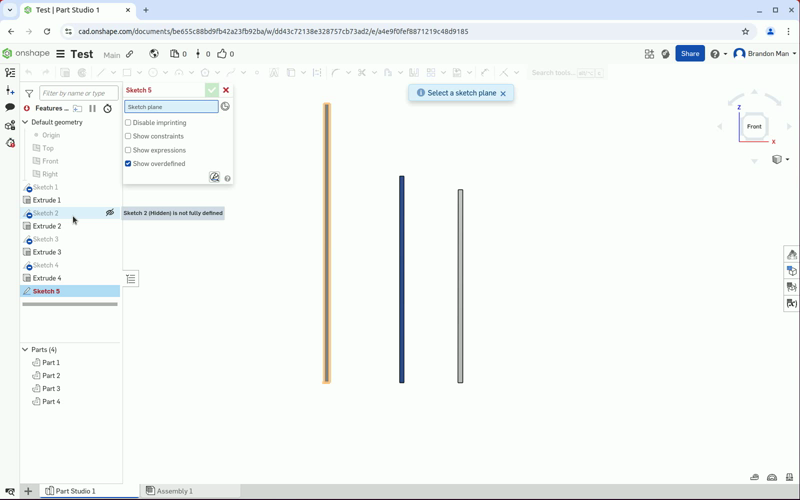
scroll(3)
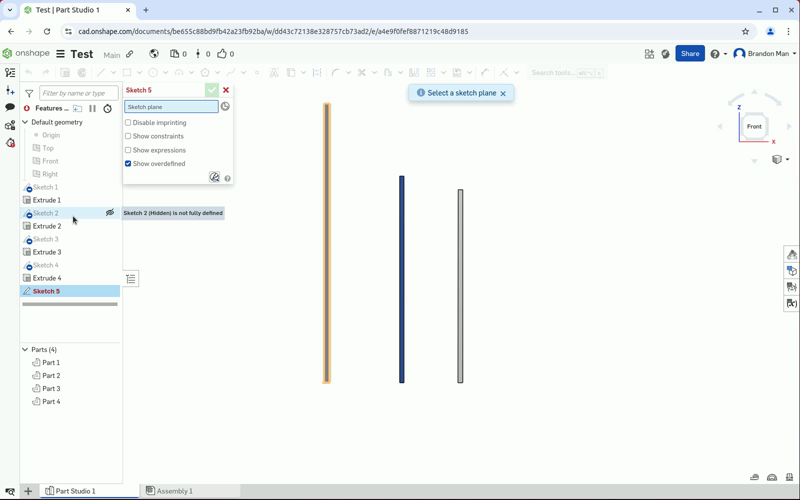
mouse_move(73, 163)
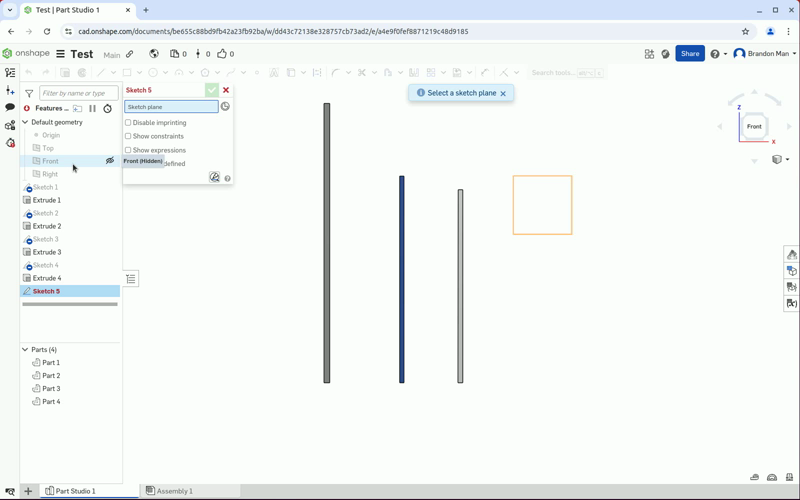
click(73, 163)
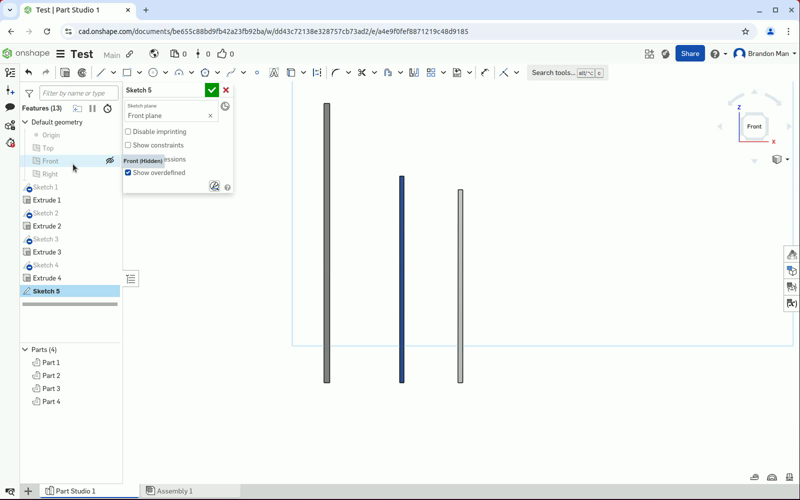
mouse_move(73, 352)
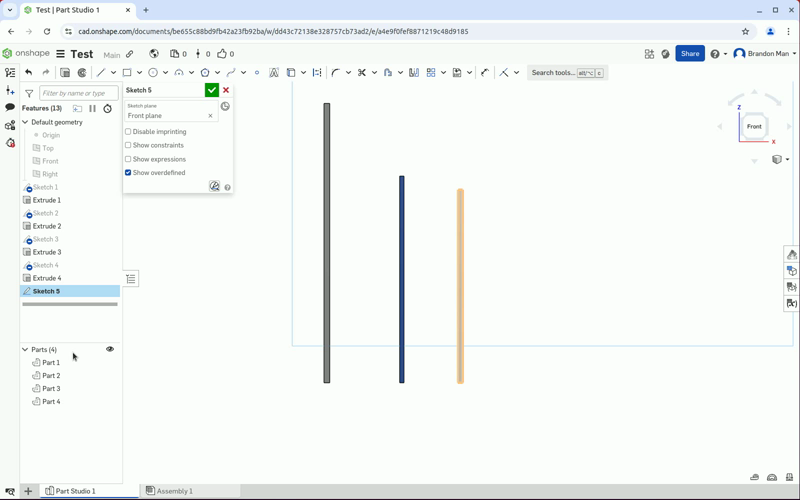
key(y)
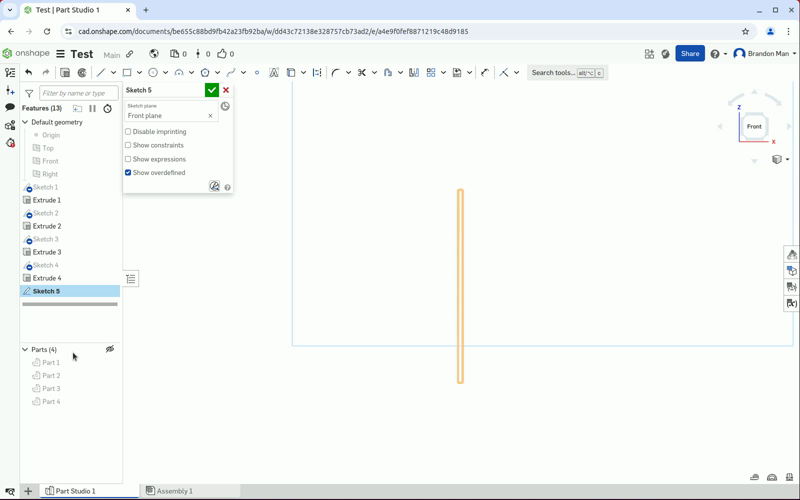
key(l)
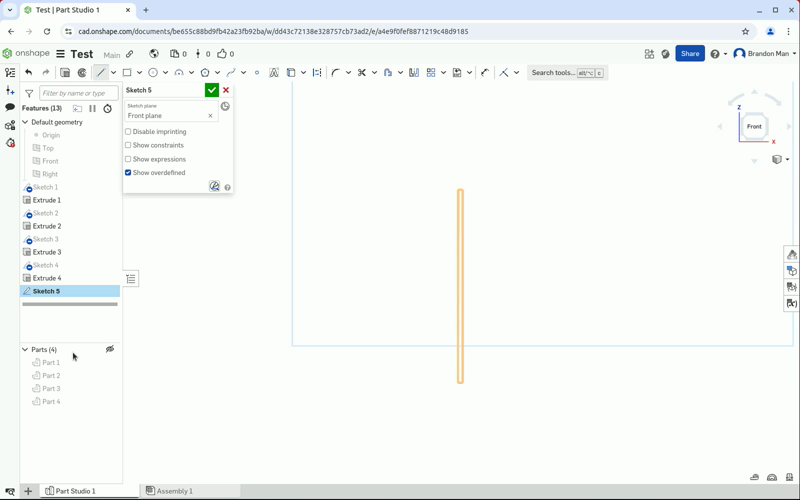
key_down(shift)
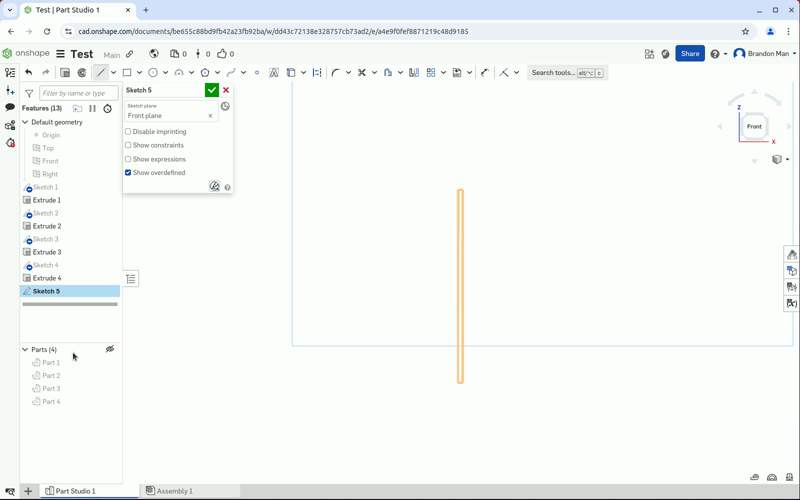
mouse_move(513, 382)
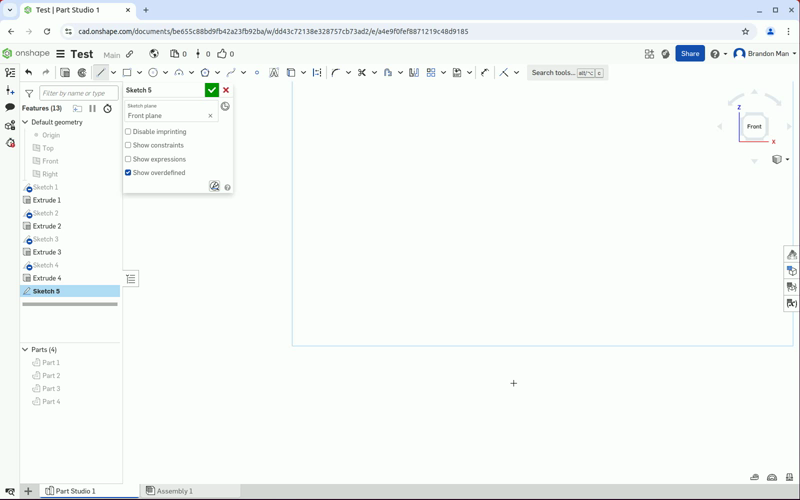
click(513, 382)
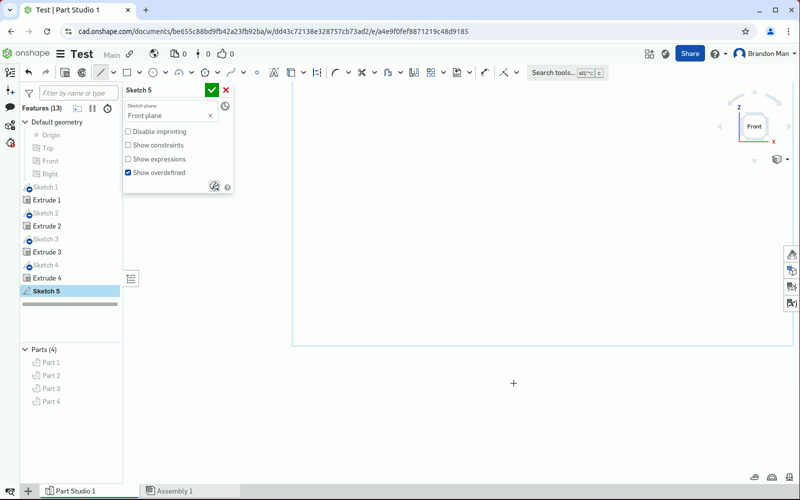
key_up(shift)
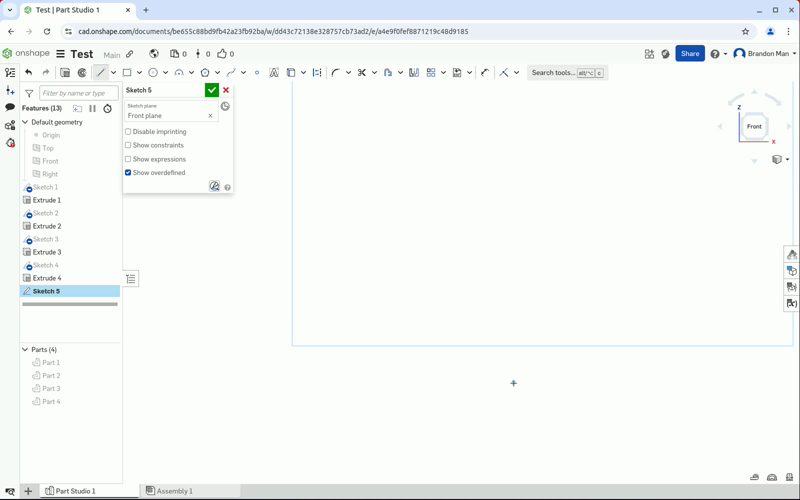
key_down(shift)
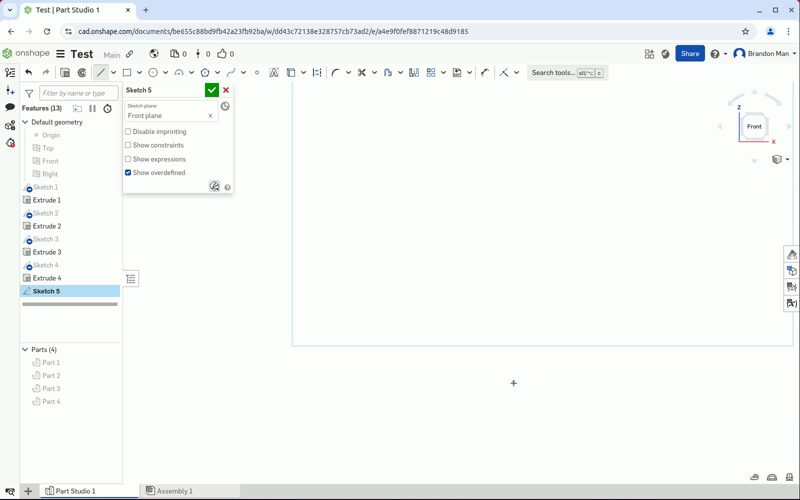
mouse_move(543, 382)
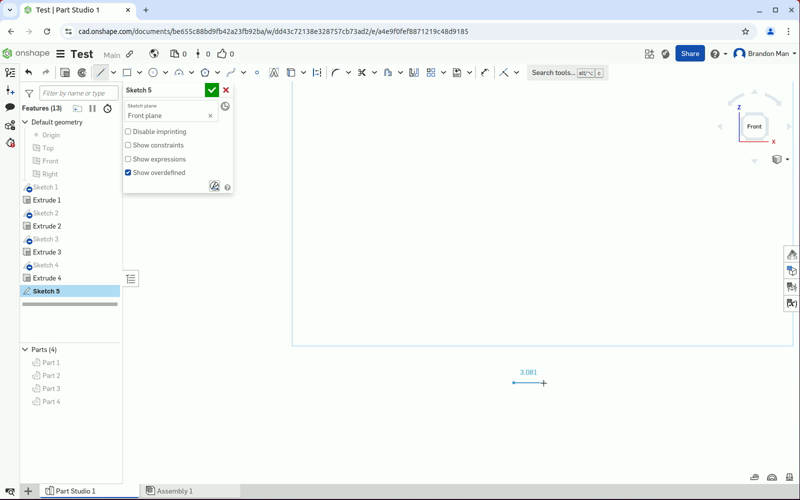
mouse_move(517, 382)
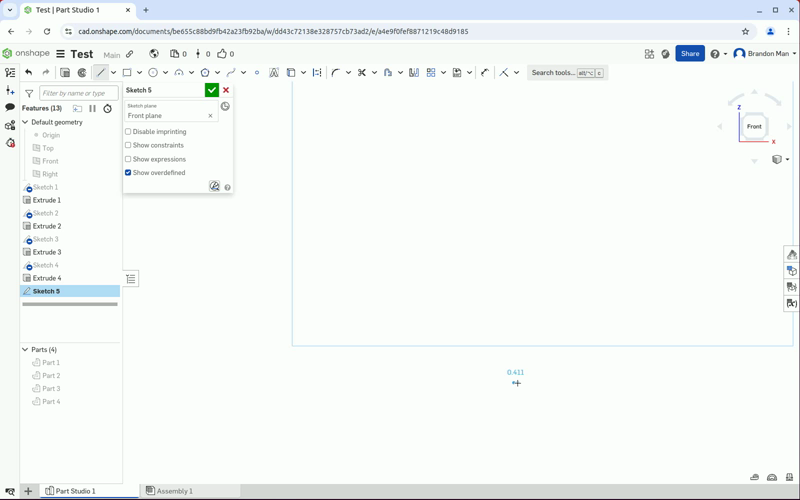
scroll(6)
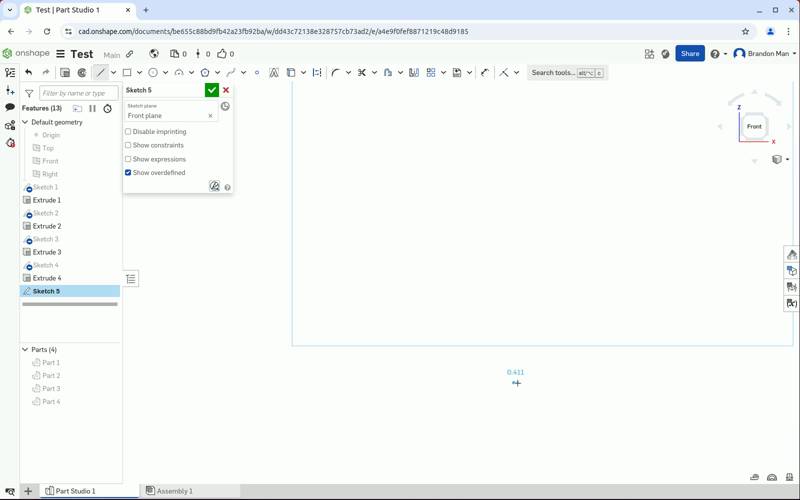
scroll(6)
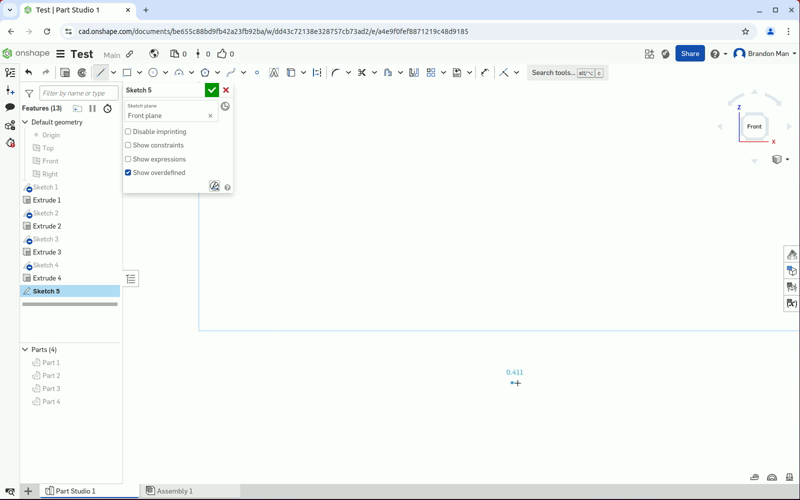
scroll(6)
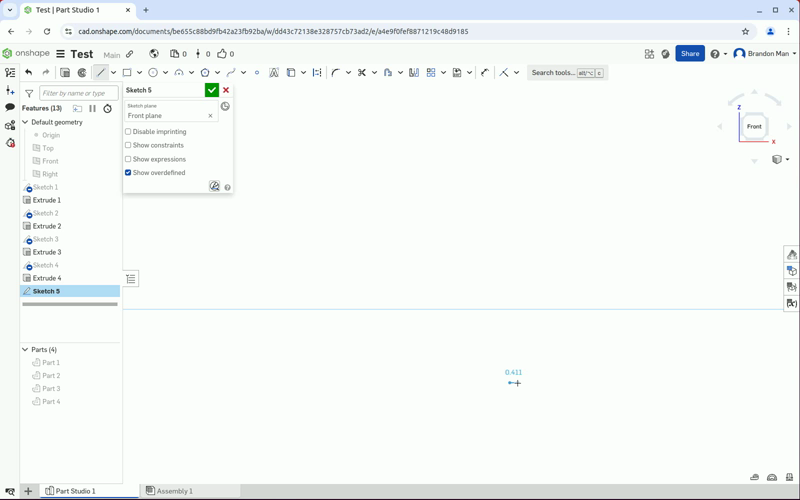
scroll(6)
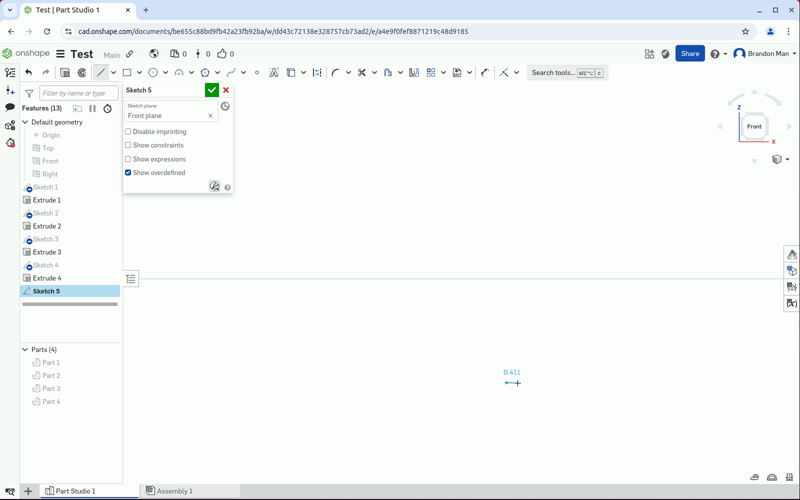
scroll(6)
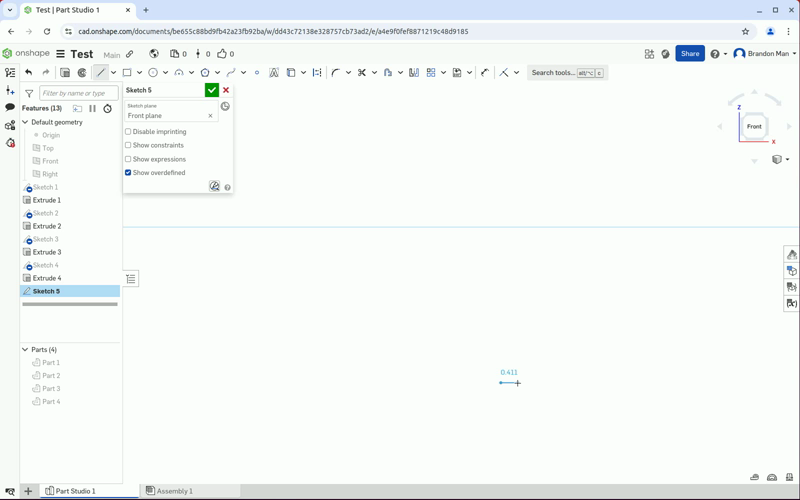
scroll(6)
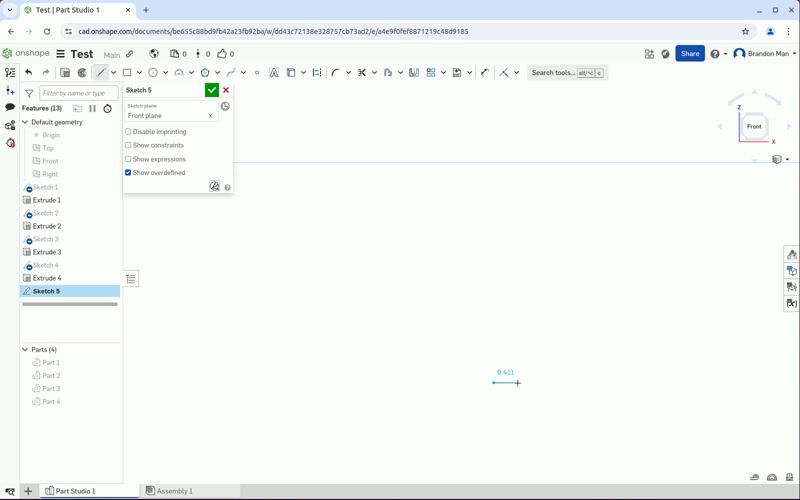
scroll(6)
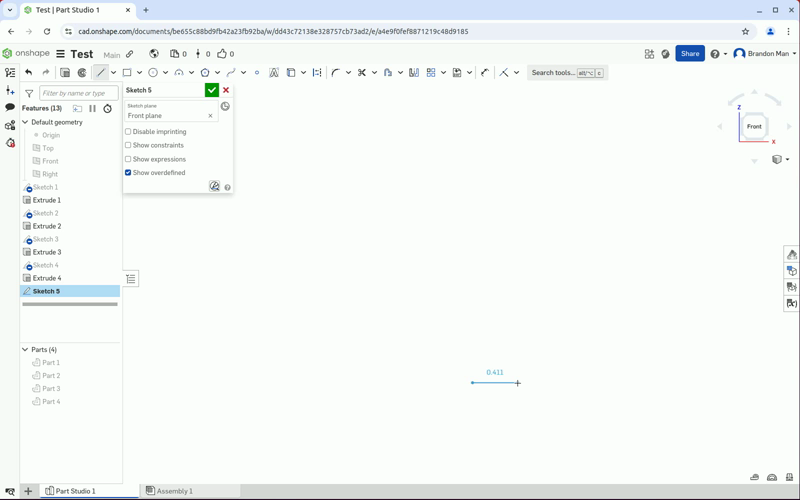
click(517, 382)
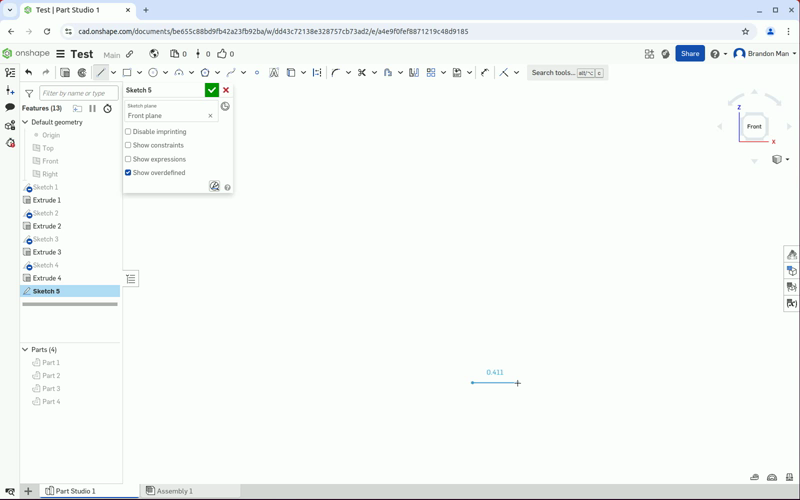
scroll(-6)
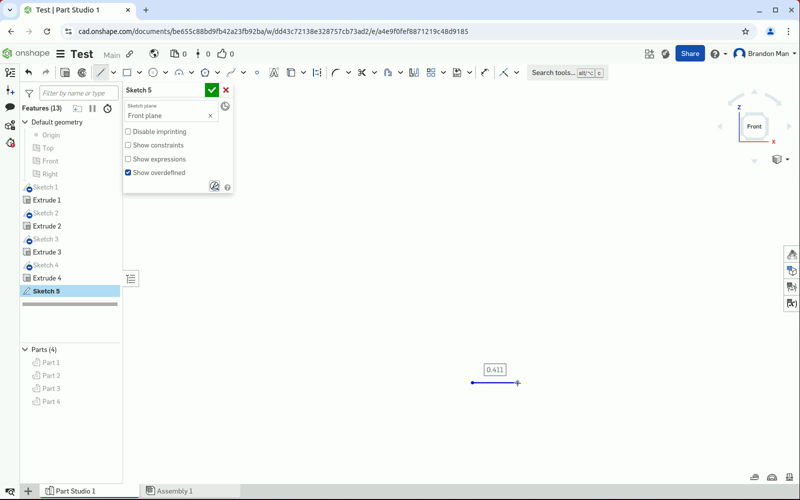
scroll(-6)
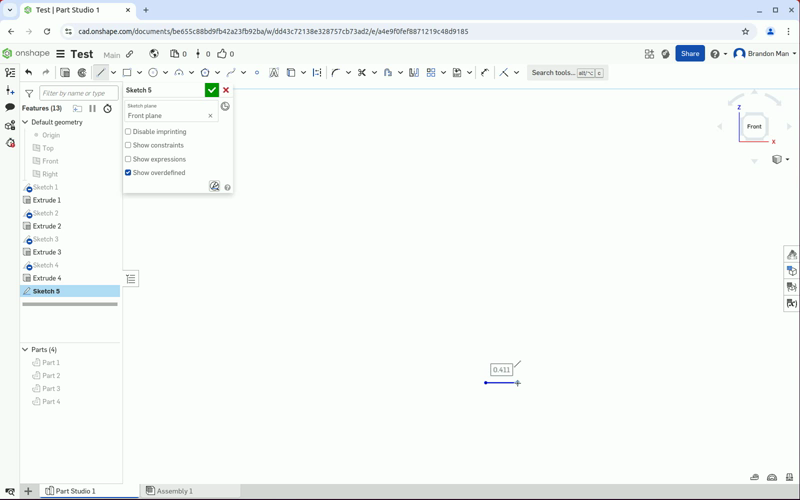
scroll(-6)
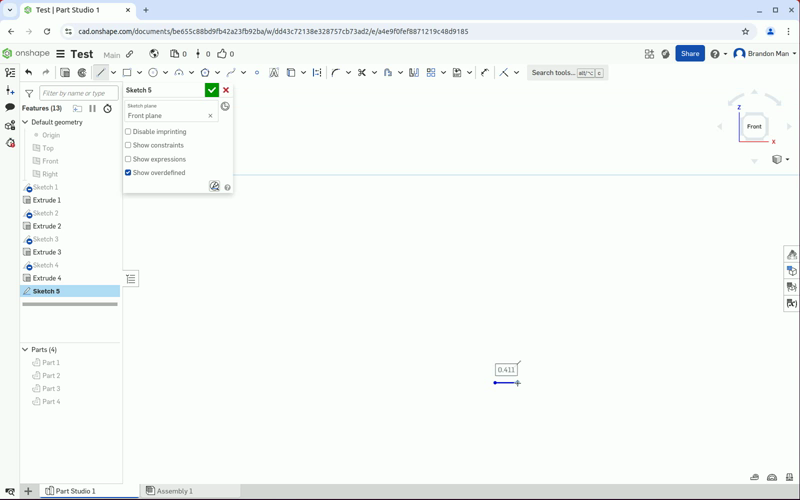
scroll(-6)
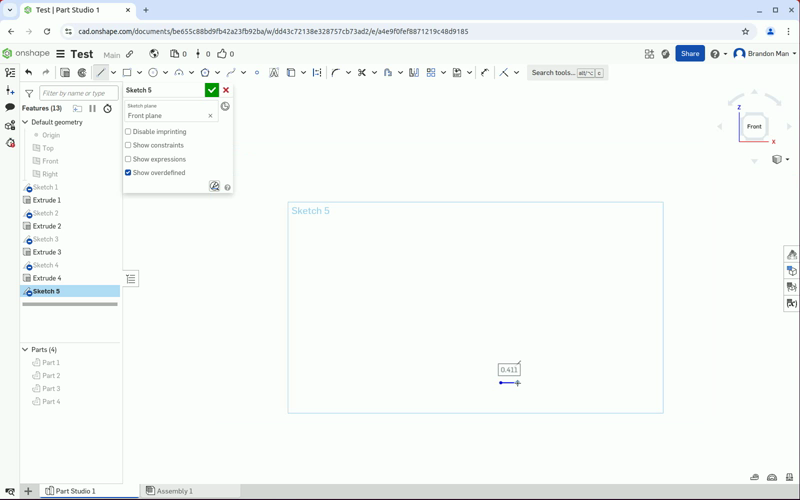
scroll(-6)
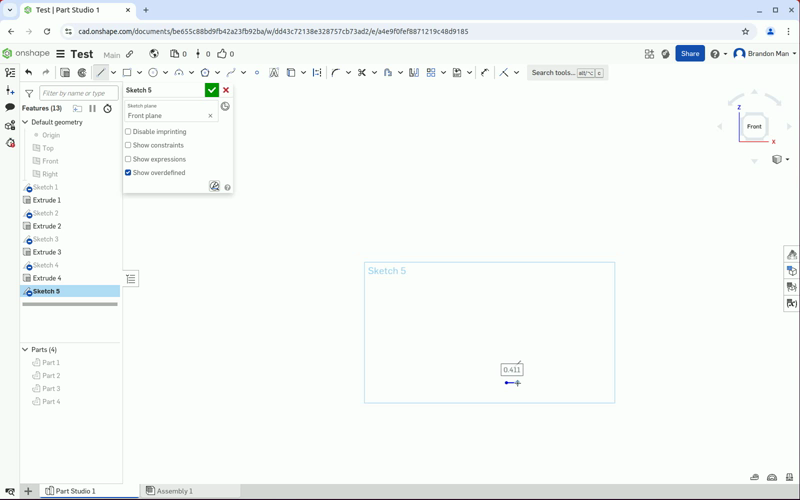
scroll(-6)
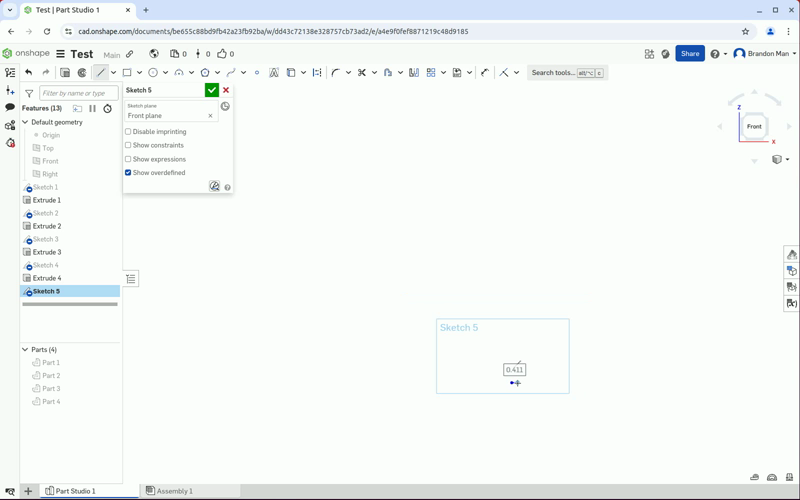
scroll(-6)
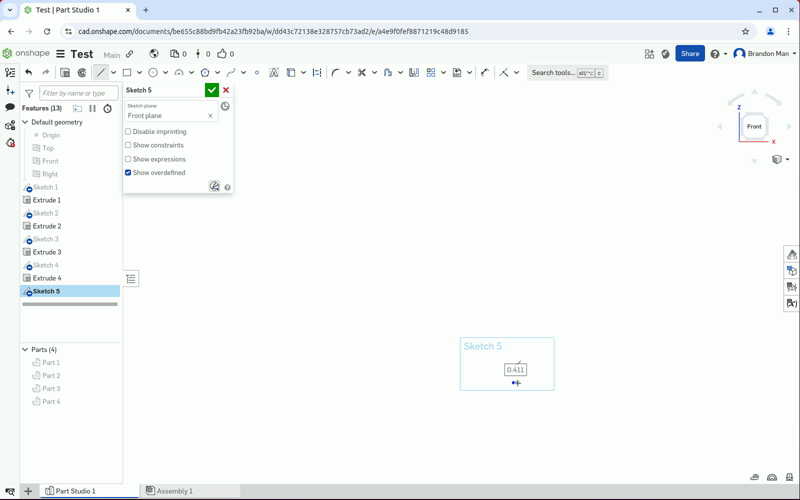
key_up(shift)
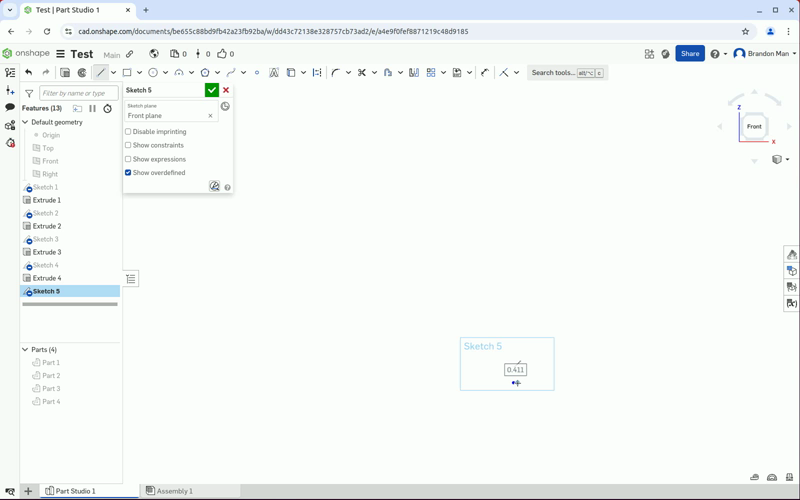
key_down(shift)
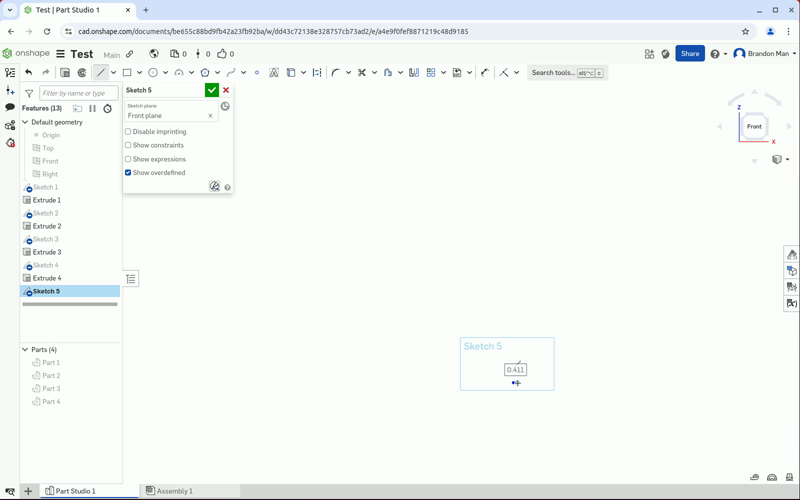
mouse_move(517, 192)
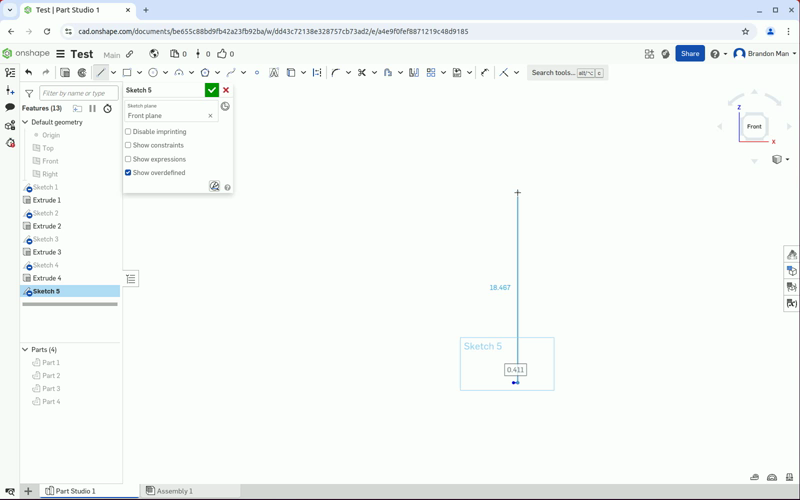
click(517, 192)
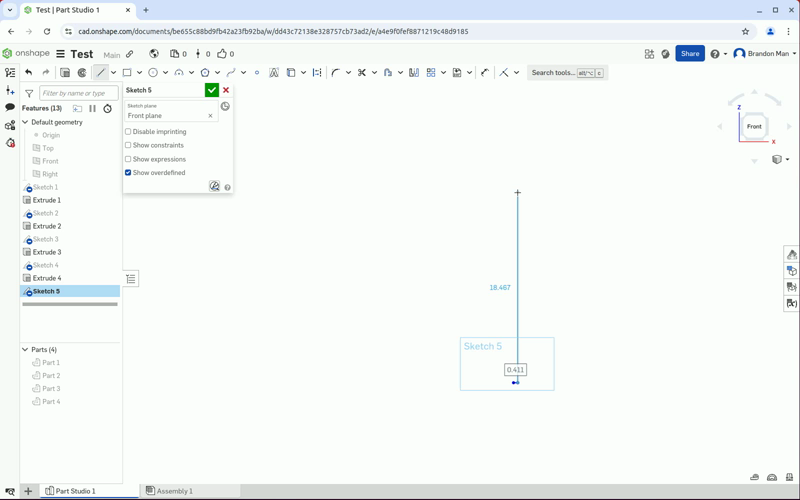
key_up(shift)
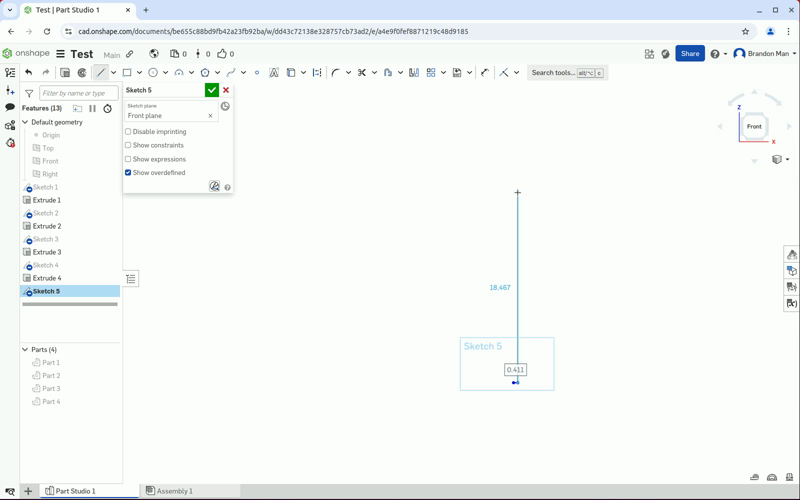
key_down(shift)
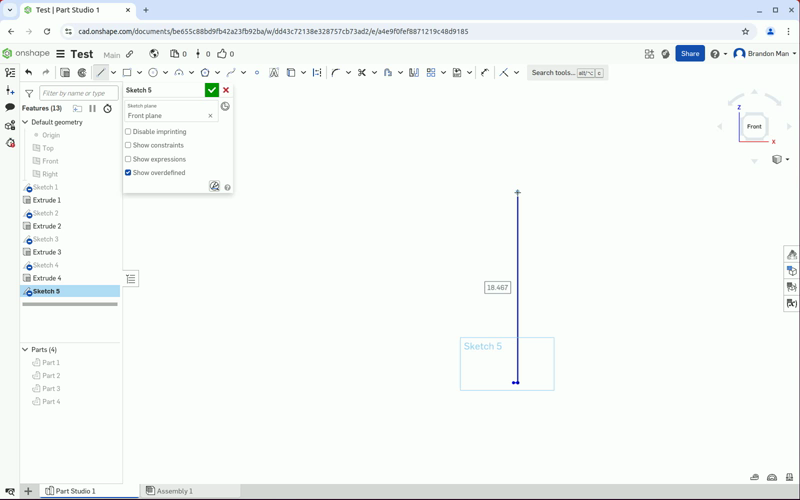
mouse_move(547, 192)
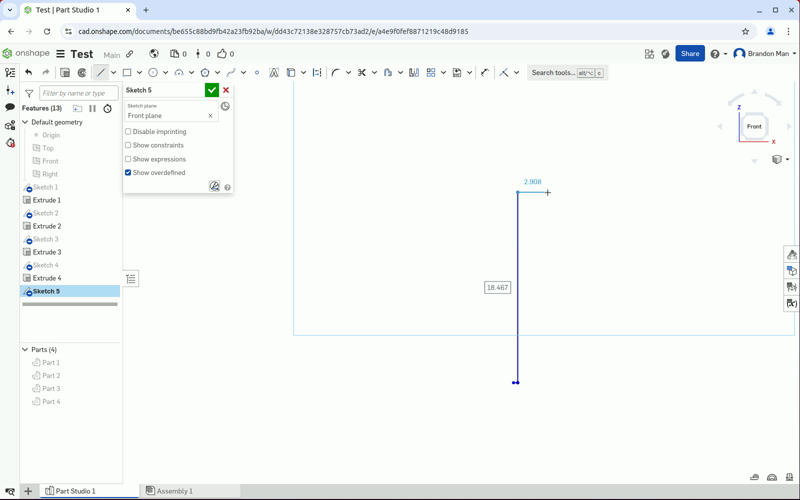
mouse_move(513, 192)
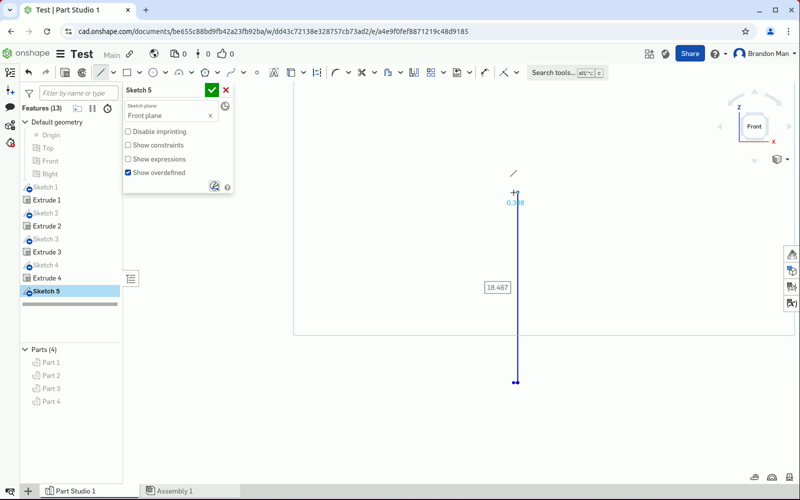
scroll(6)
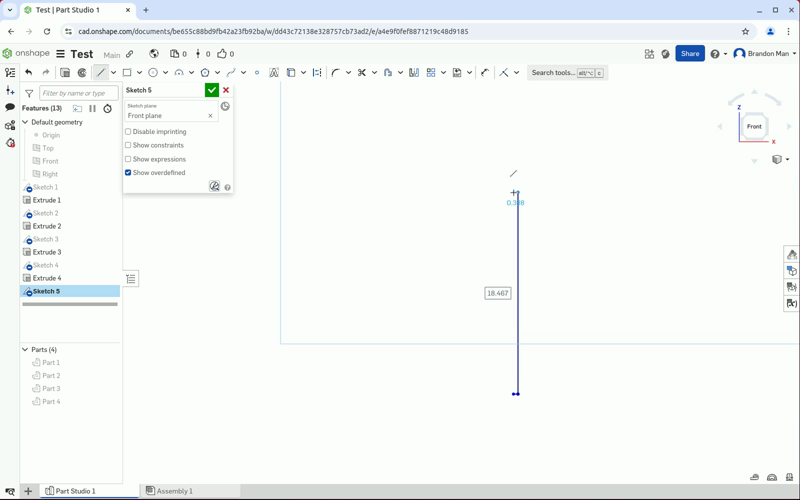
scroll(6)
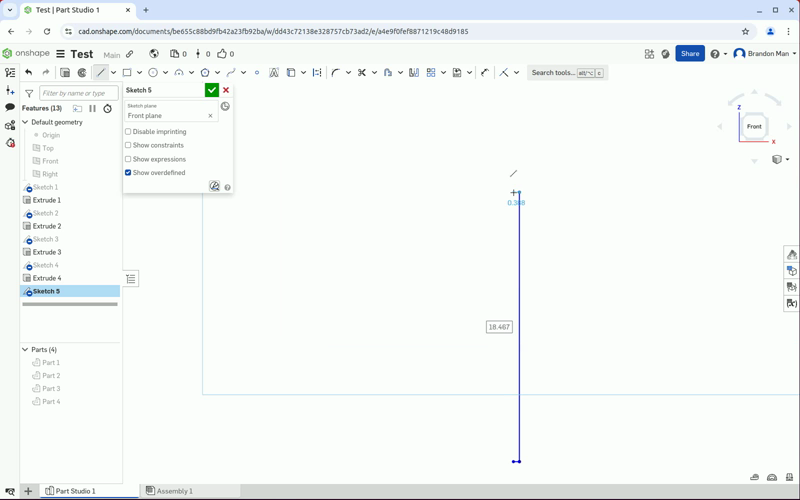
scroll(6)
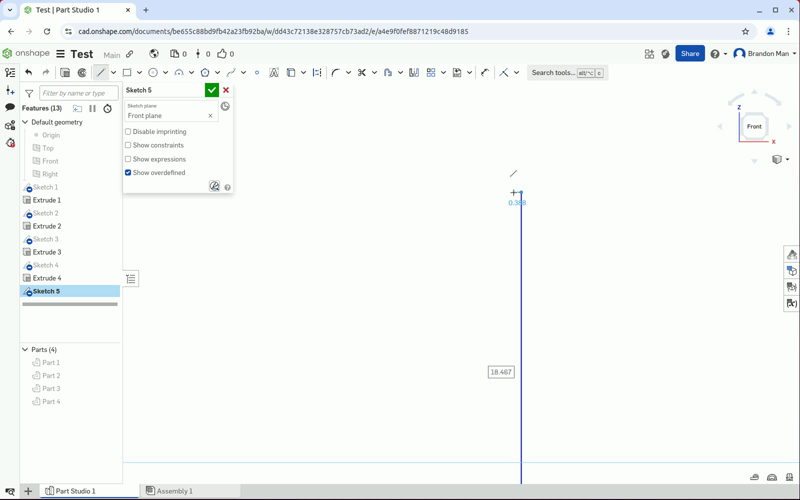
scroll(6)
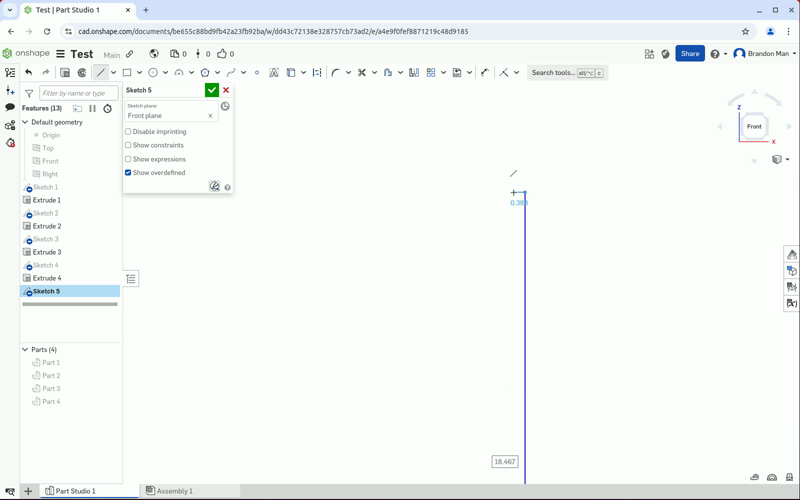
scroll(6)
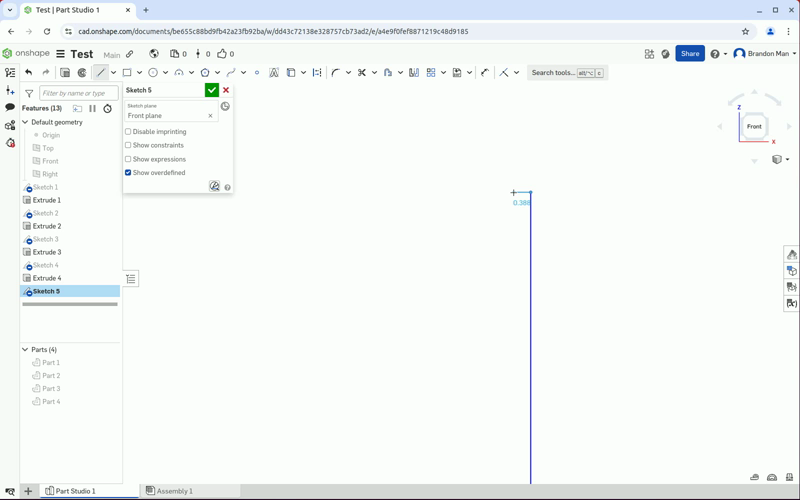
scroll(6)
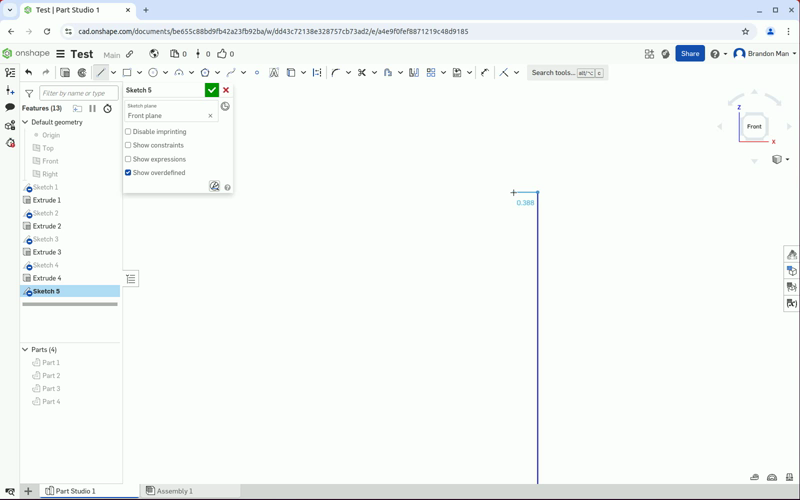
scroll(6)
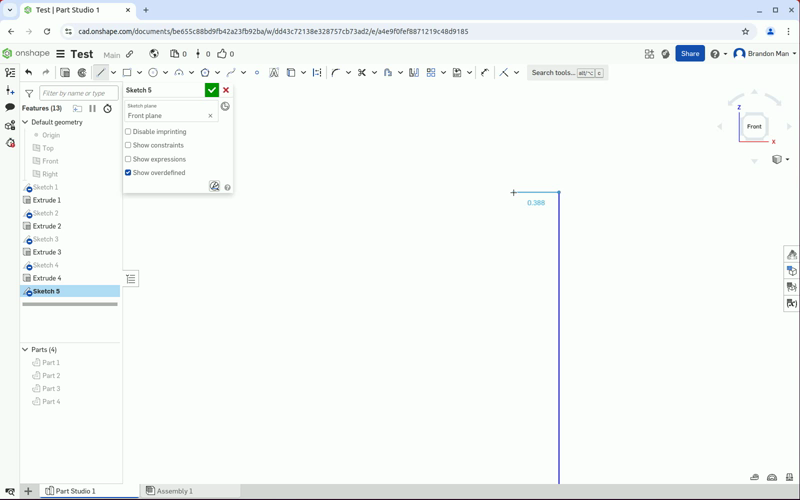
click(513, 192)
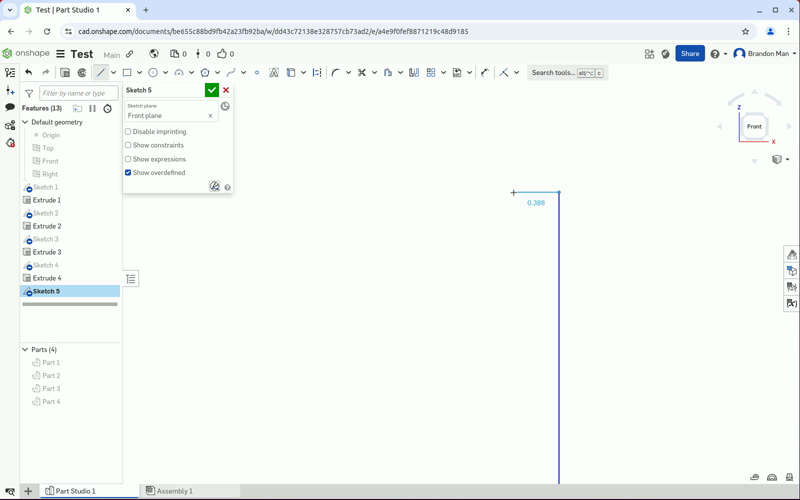
scroll(-6)
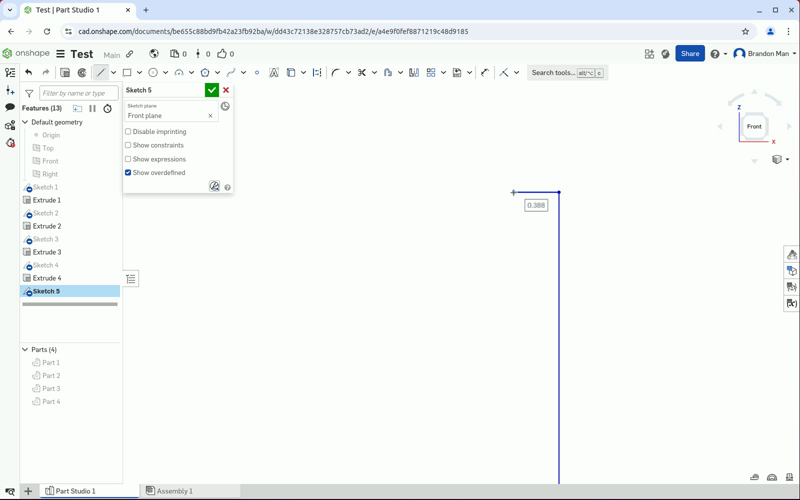
scroll(-6)
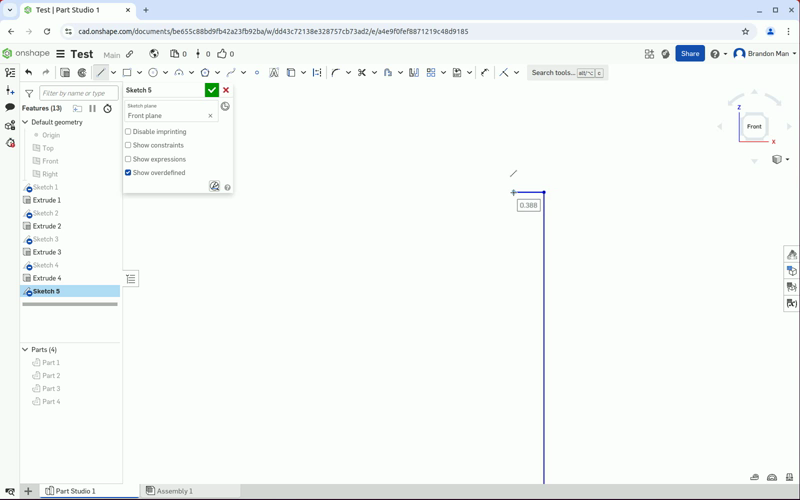
scroll(-6)
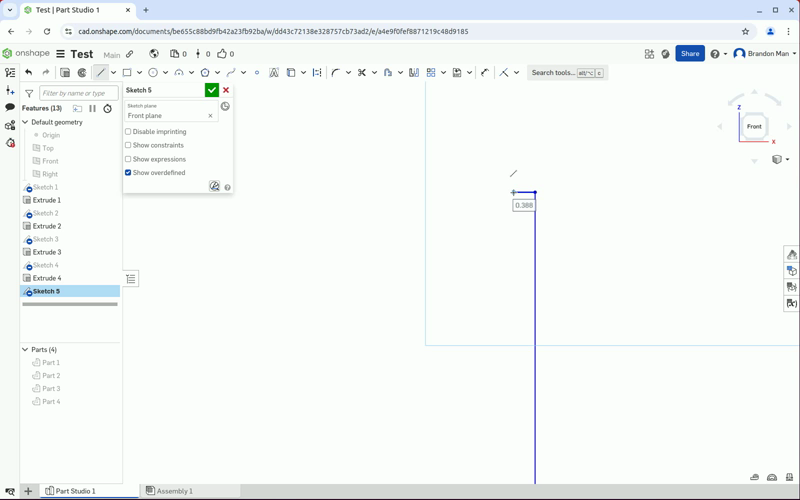
scroll(-6)
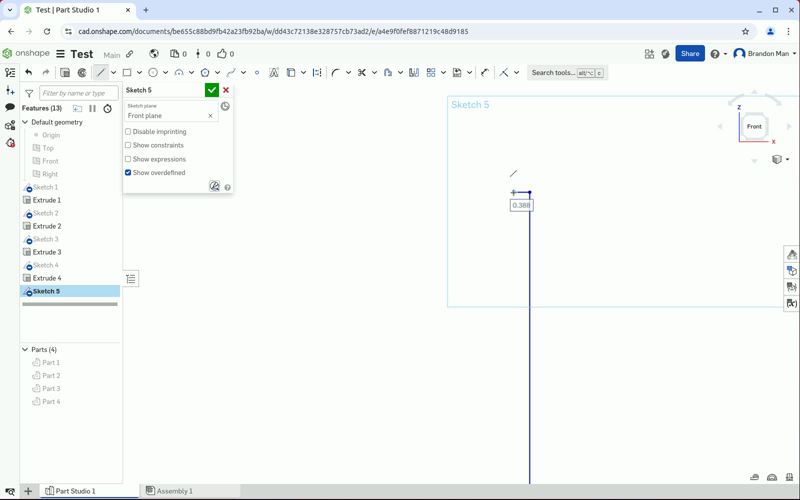
scroll(-6)
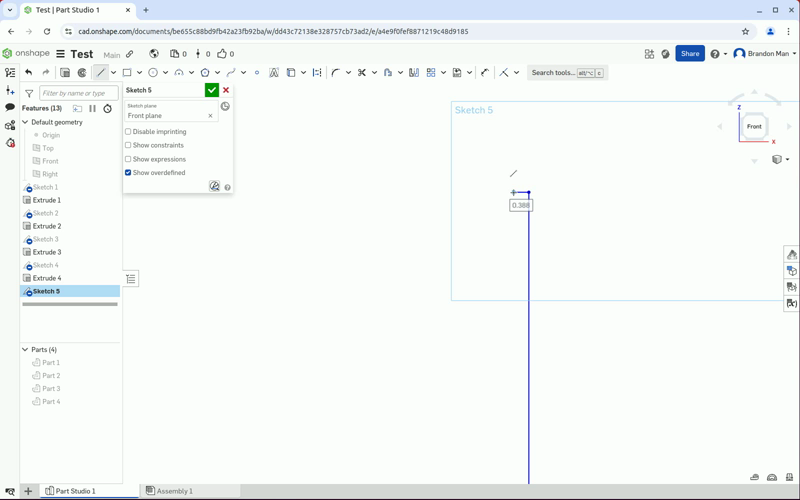
scroll(-6)
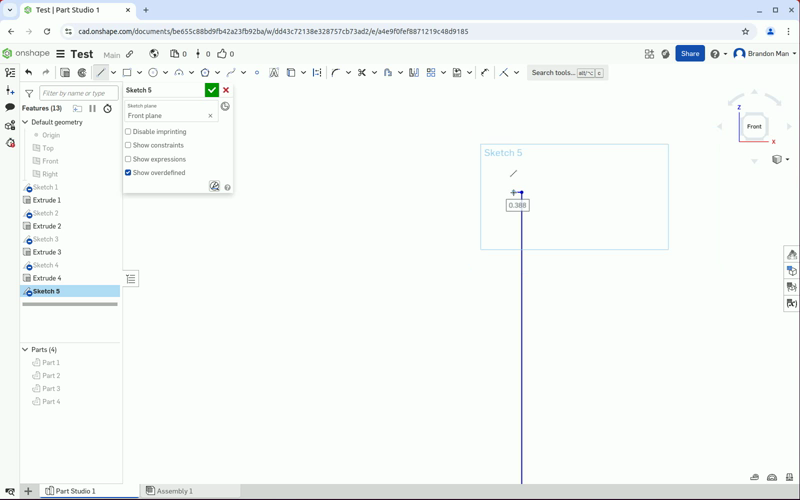
scroll(-6)
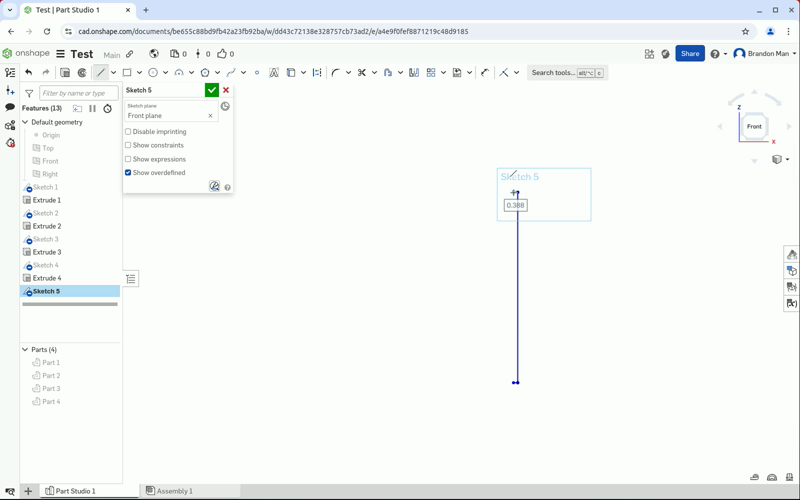
key_up(shift)
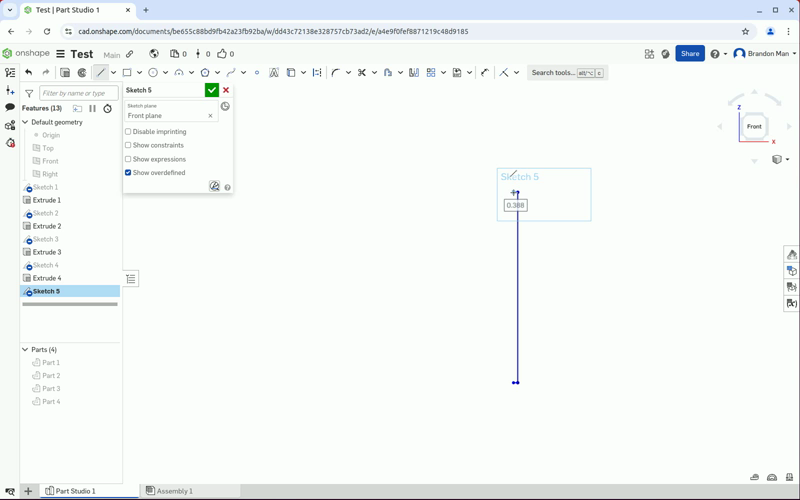
key_down(shift)
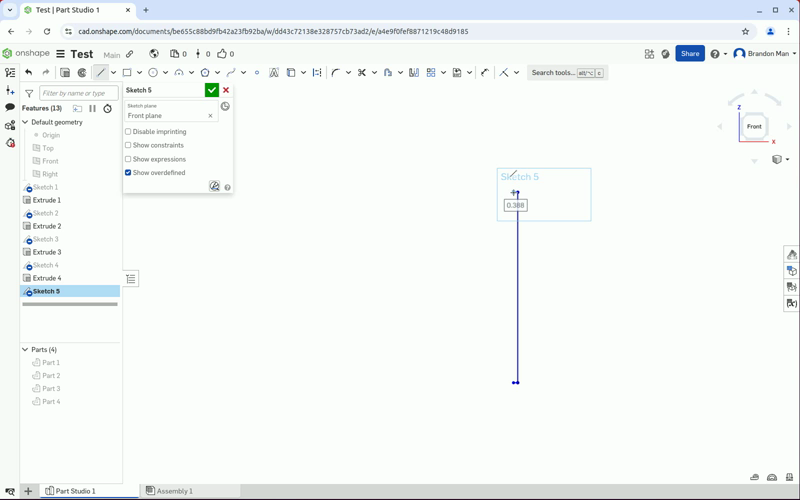
mouse_move(513, 382)
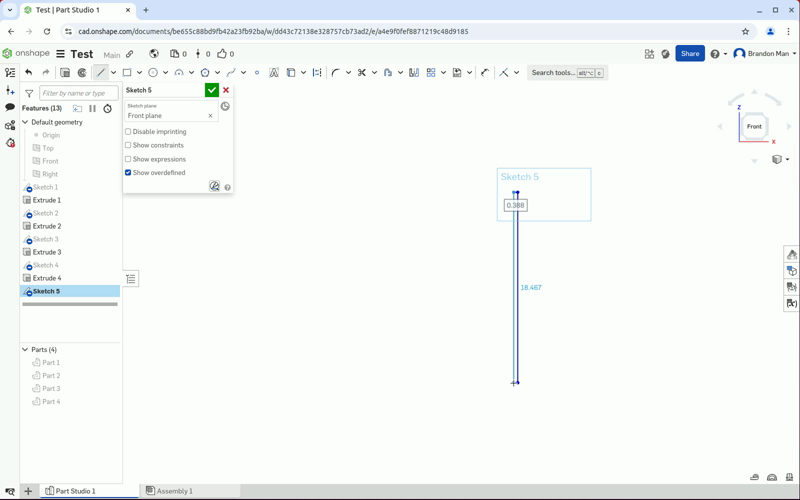
scroll(6)
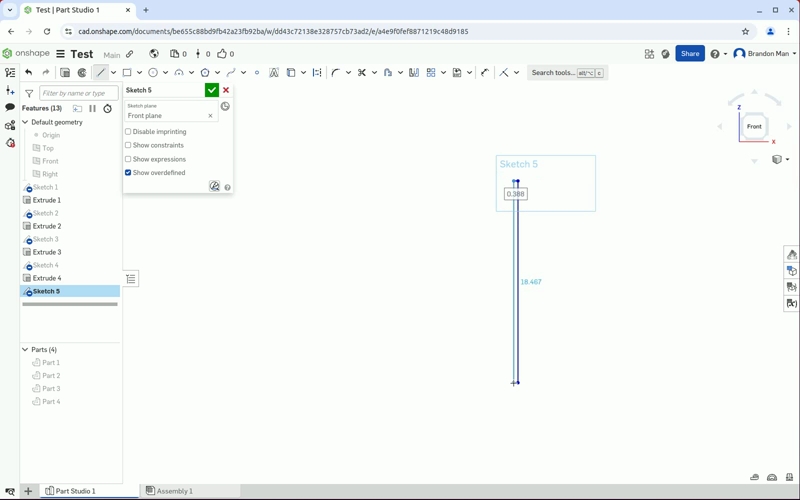
scroll(6)
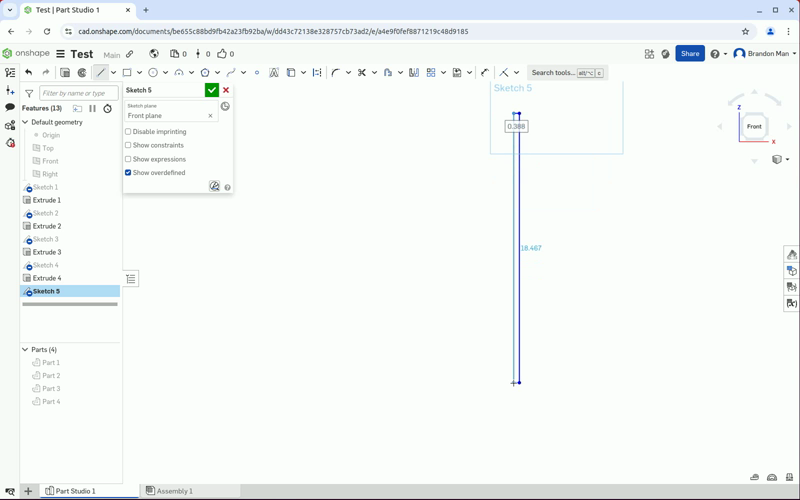
scroll(6)
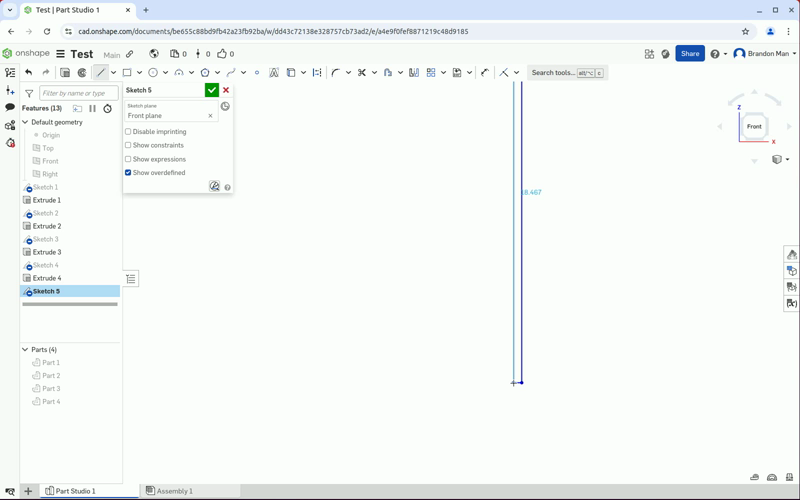
scroll(6)
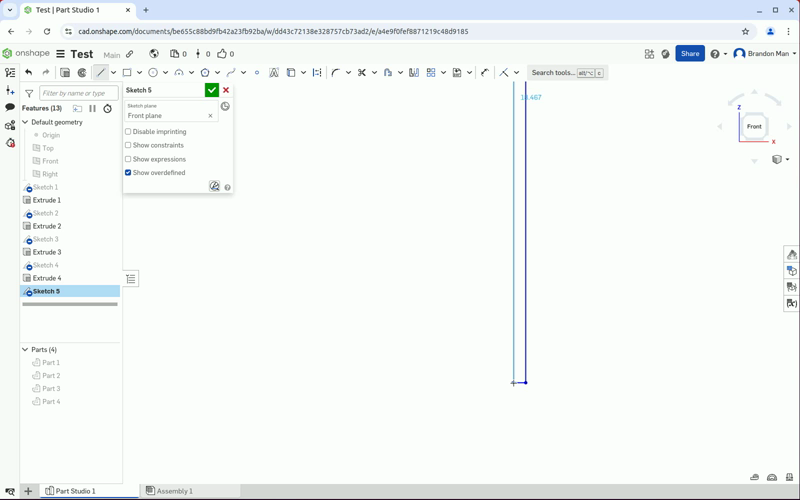
scroll(6)
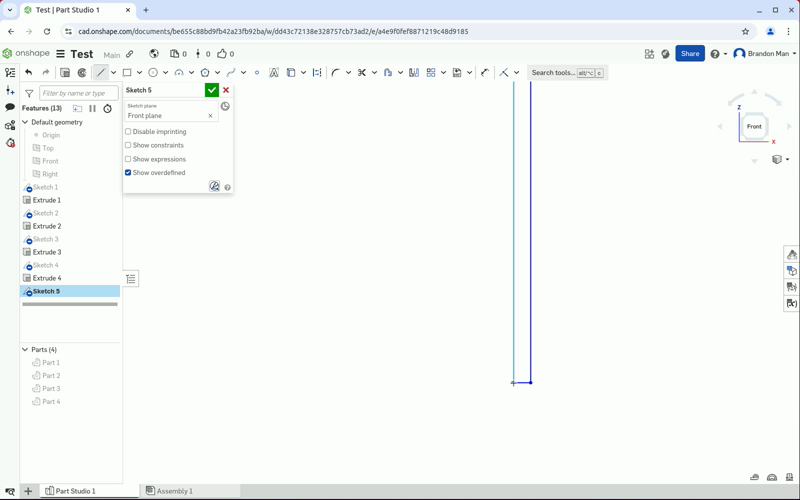
scroll(6)
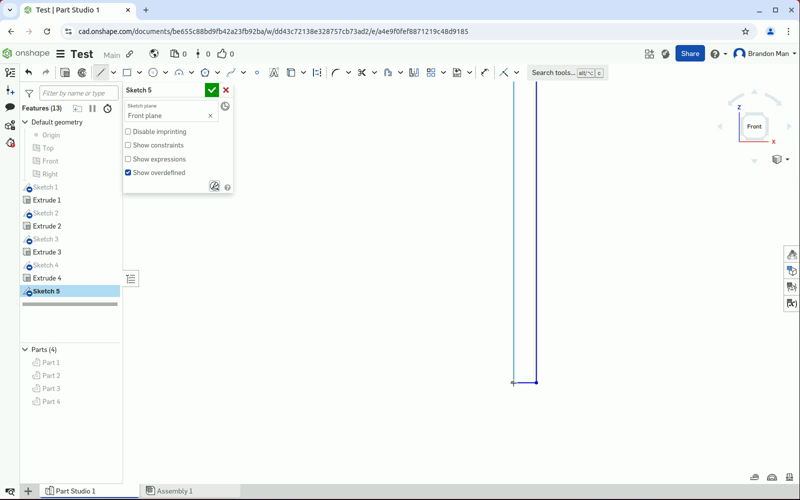
scroll(6)
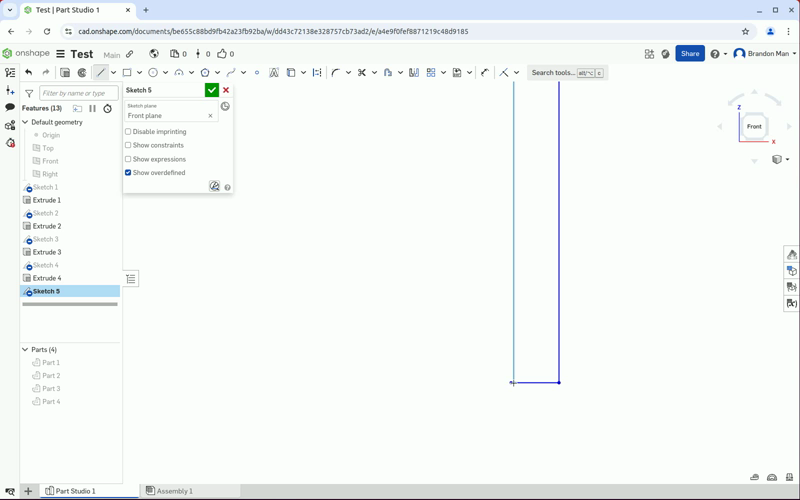
key_up(shift)
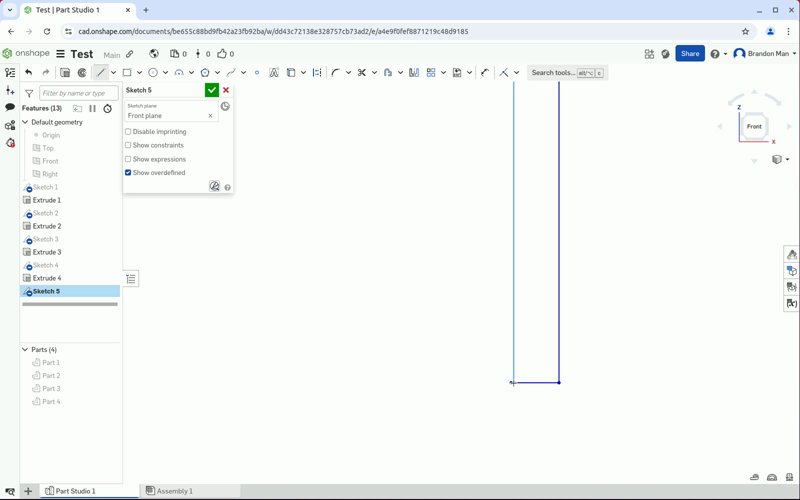
click(513, 382)
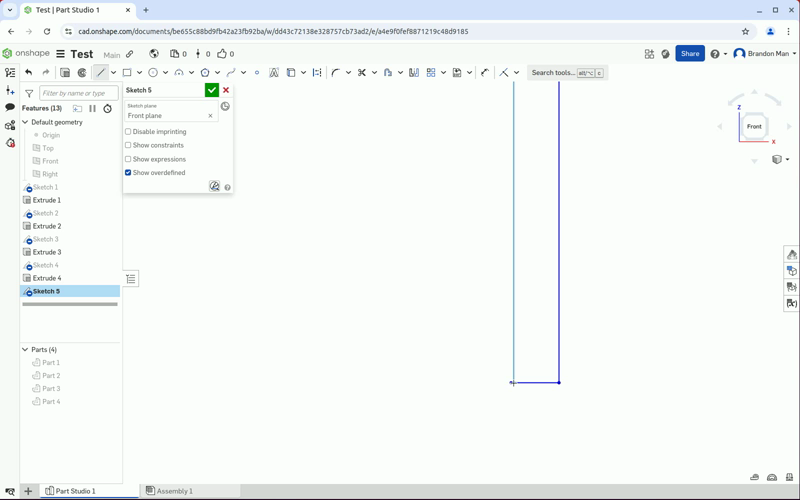
scroll(-6)
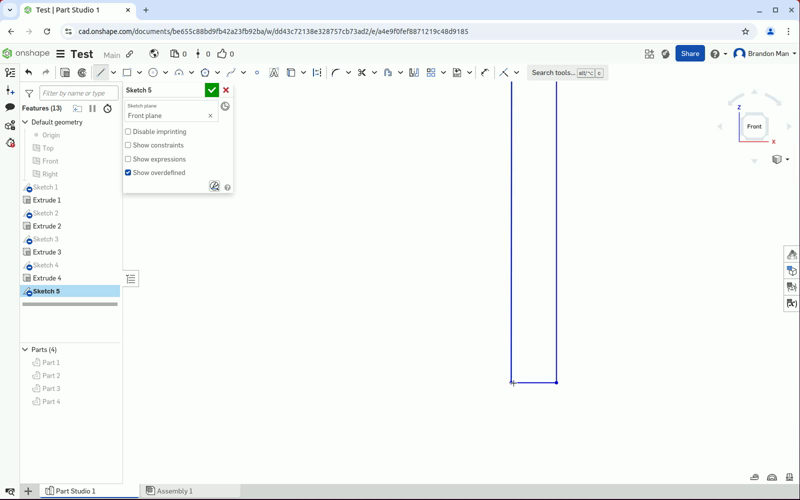
scroll(-6)
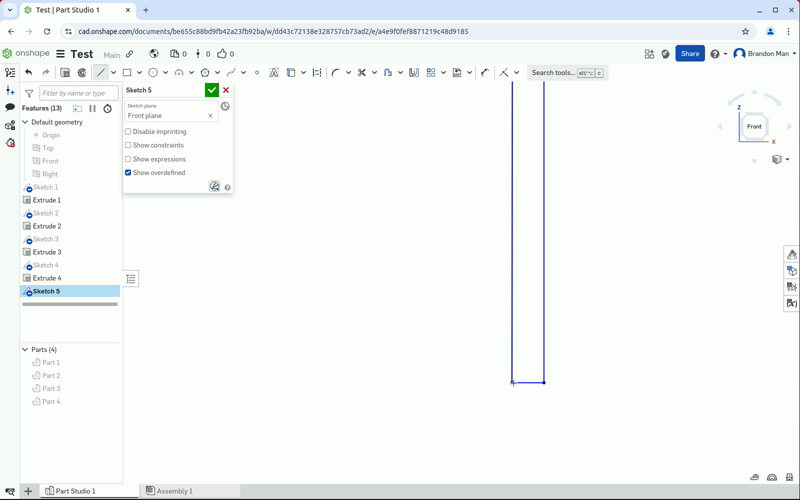
scroll(-6)
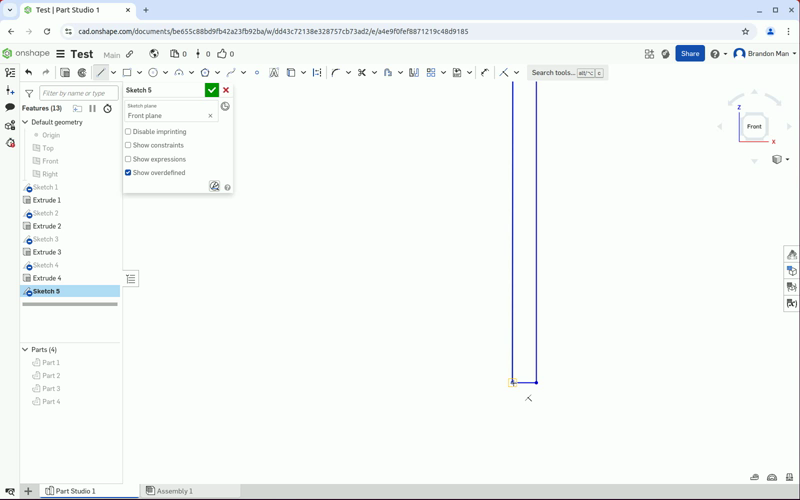
scroll(-6)
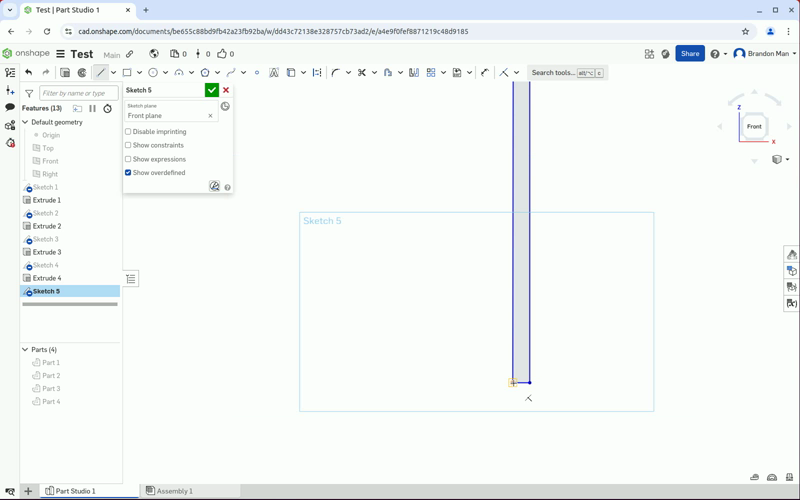
scroll(-6)
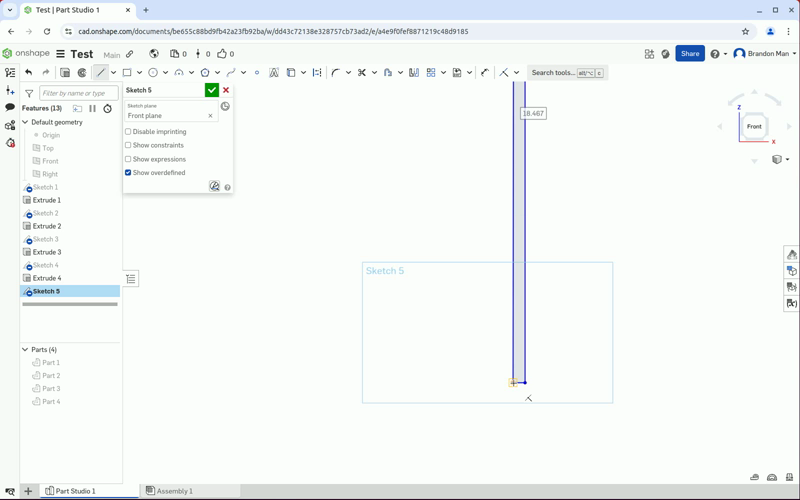
scroll(-6)
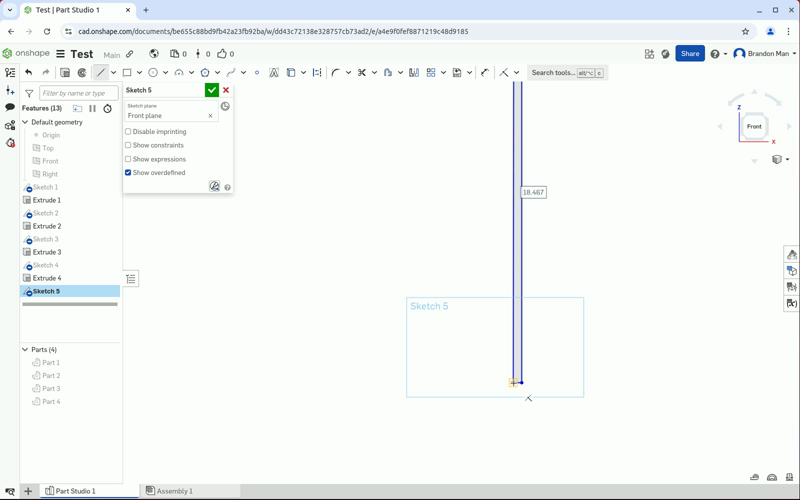
scroll(-6)
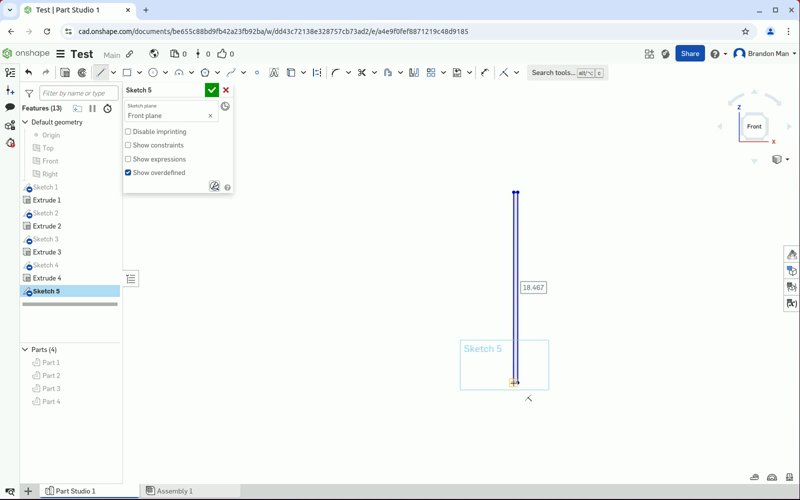
key(esc)
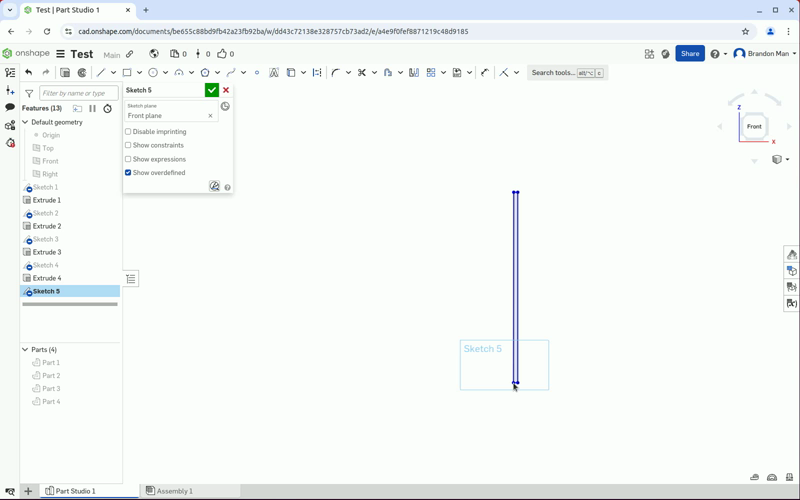
mouse_move(514, 200)
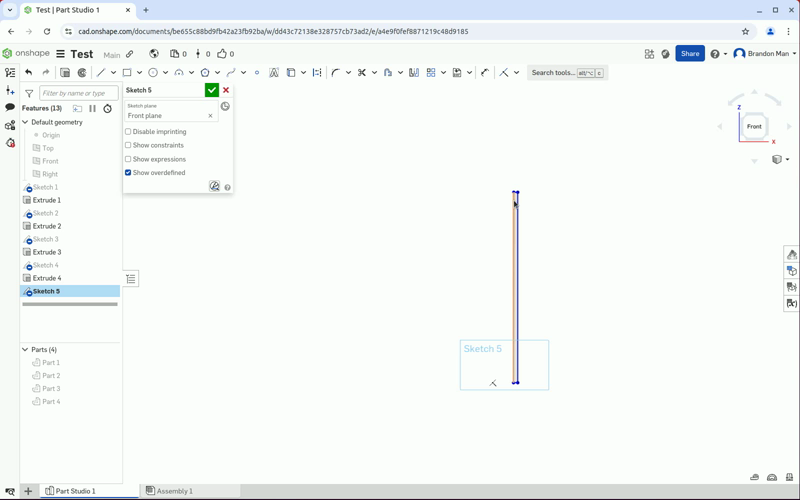
scroll(6)
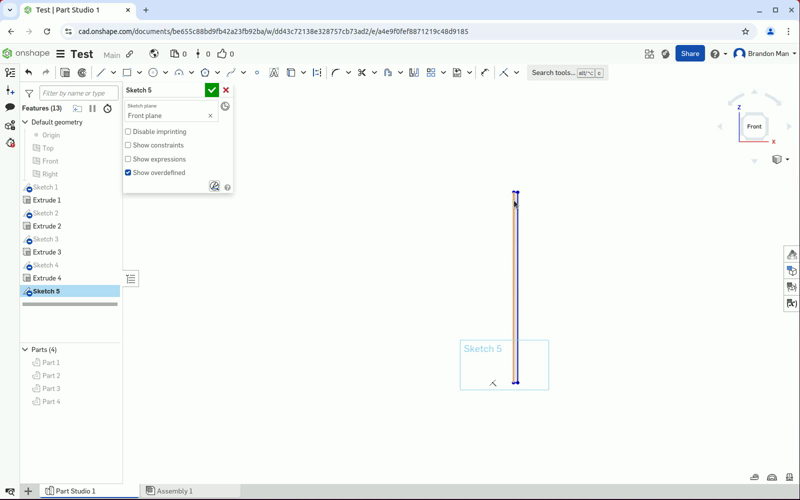
scroll(6)
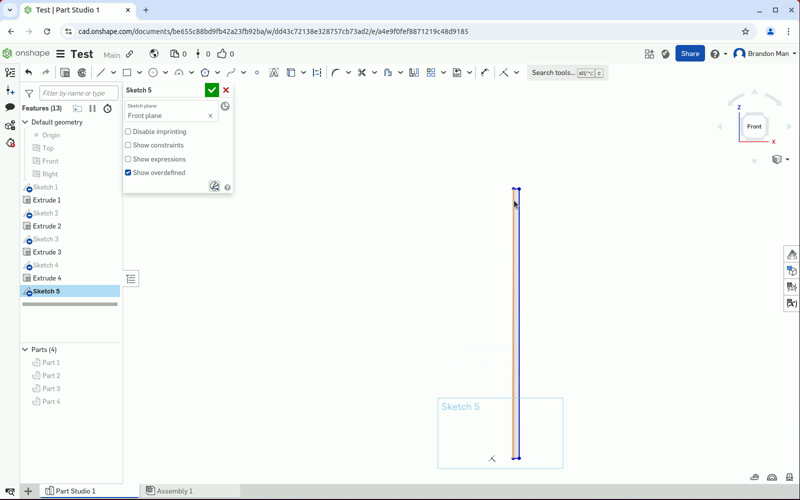
scroll(6)
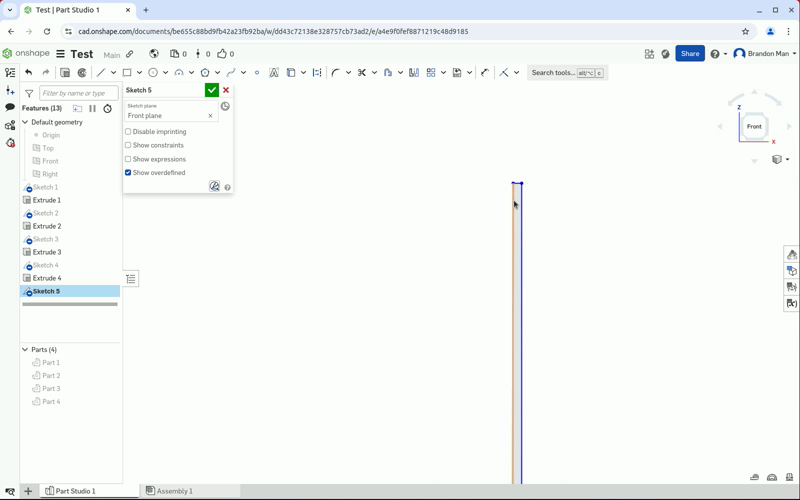
scroll(6)
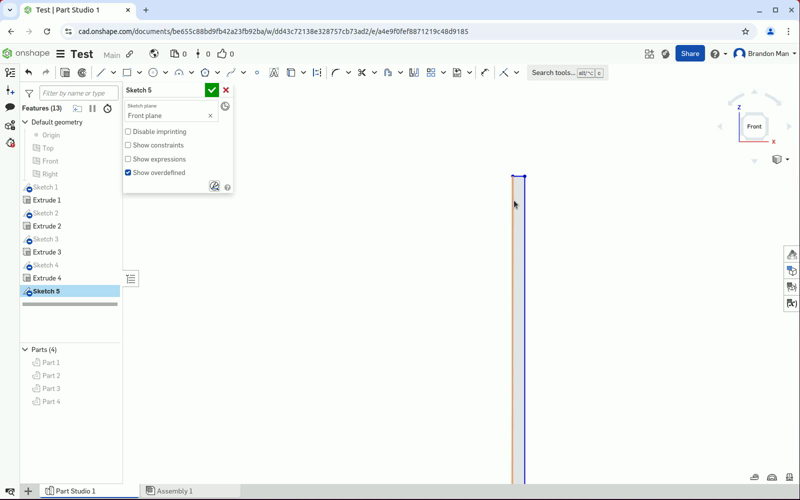
scroll(6)
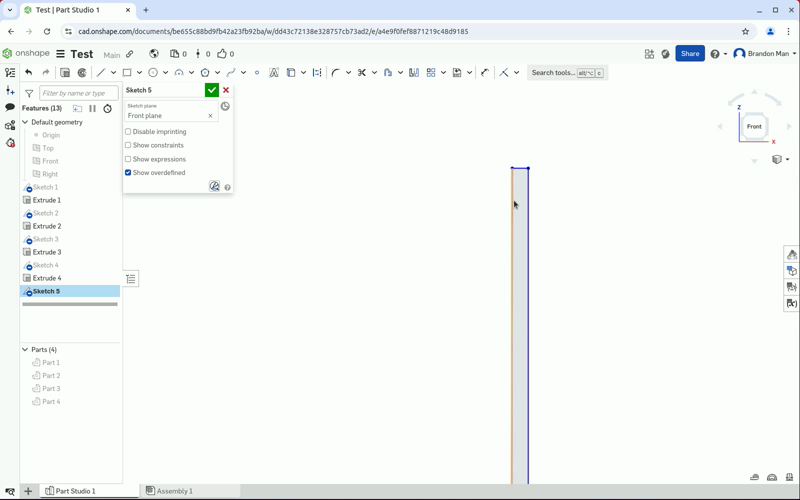
scroll(6)
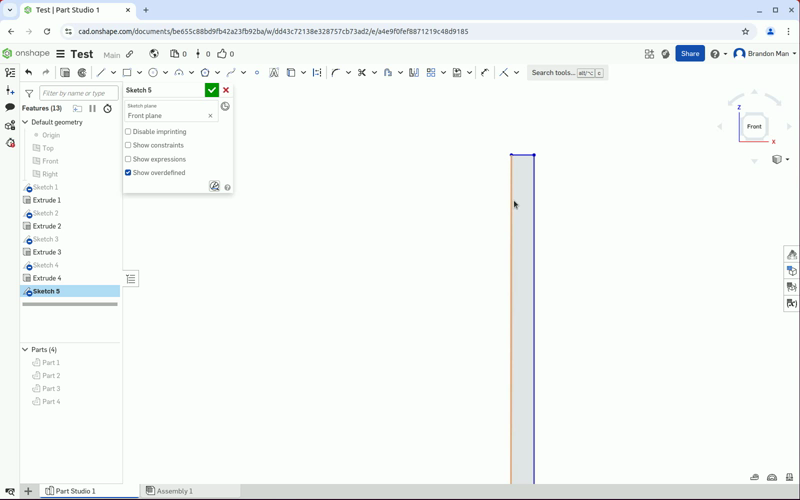
scroll(6)
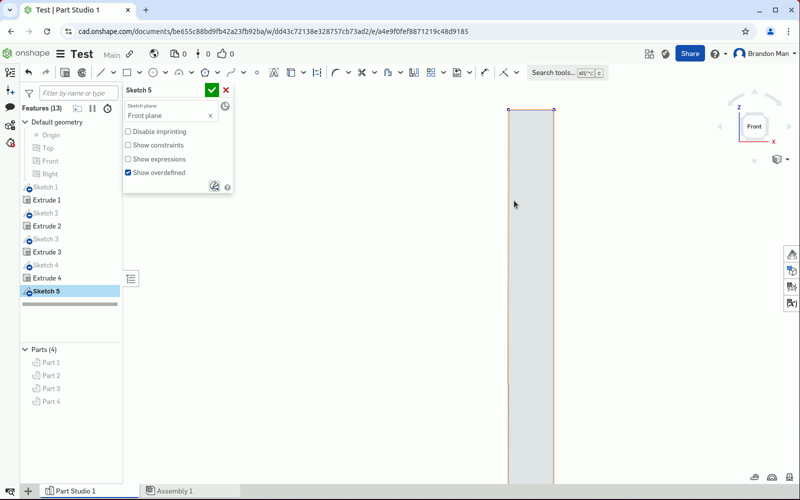
click(514, 200)
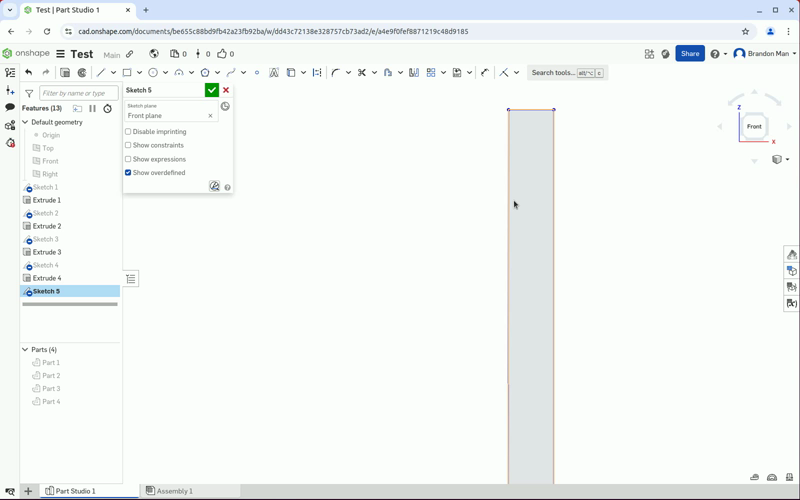
scroll(-6)
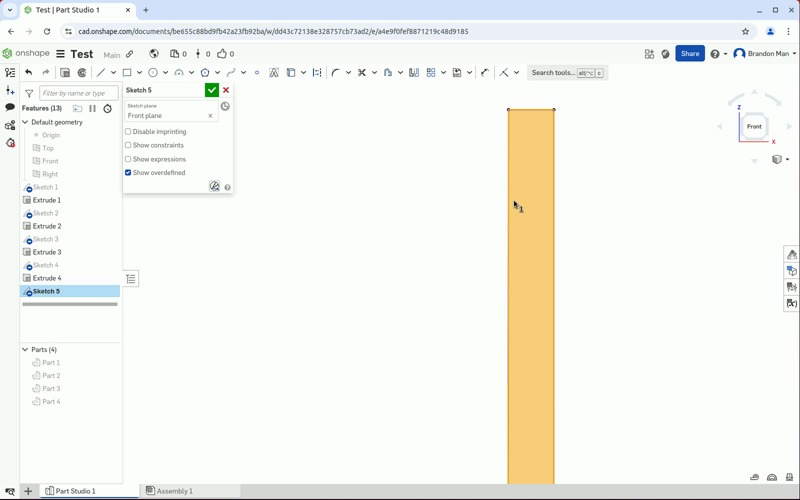
scroll(-6)
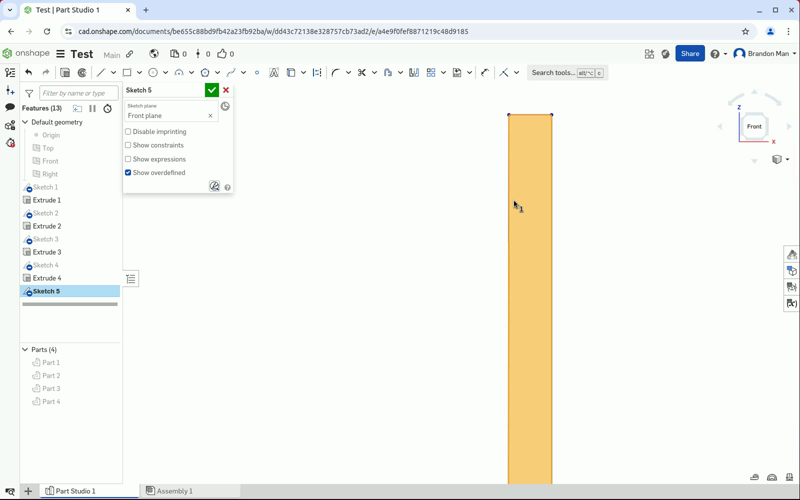
scroll(-6)
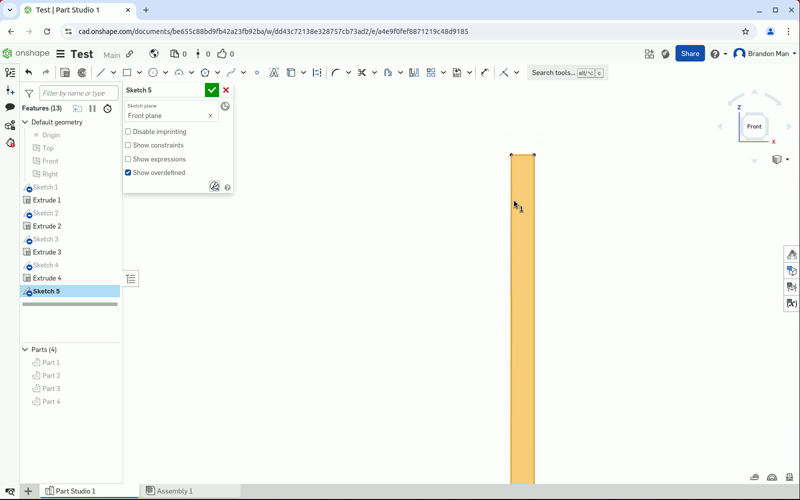
scroll(-6)
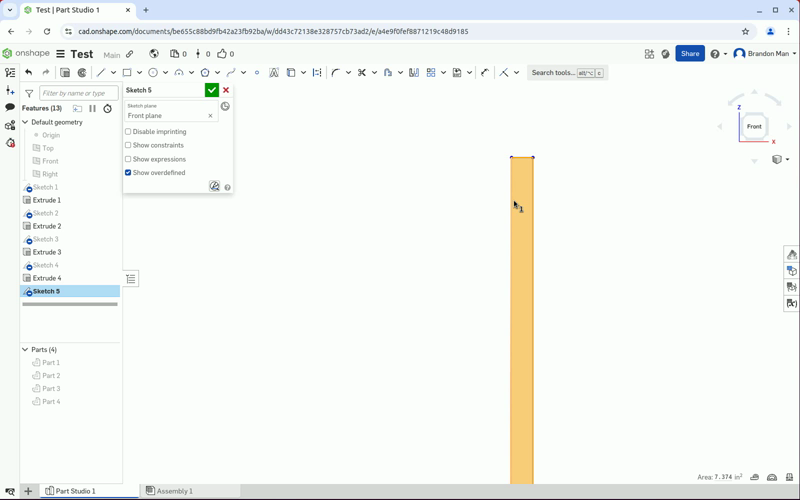
scroll(-6)
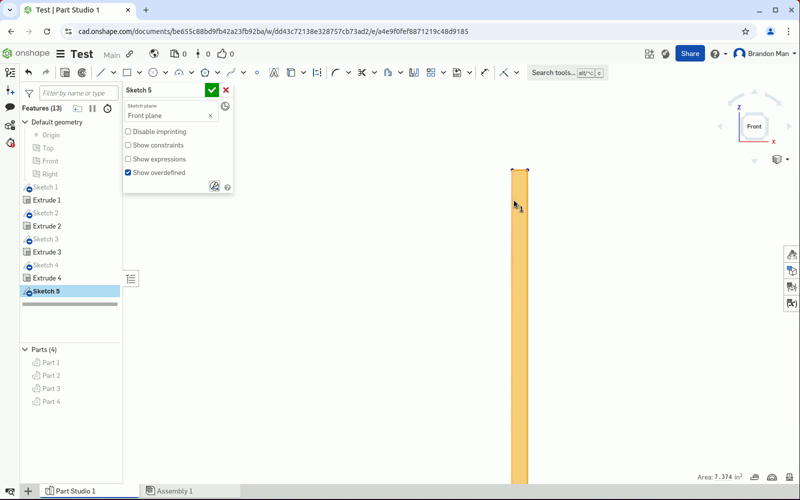
scroll(-6)
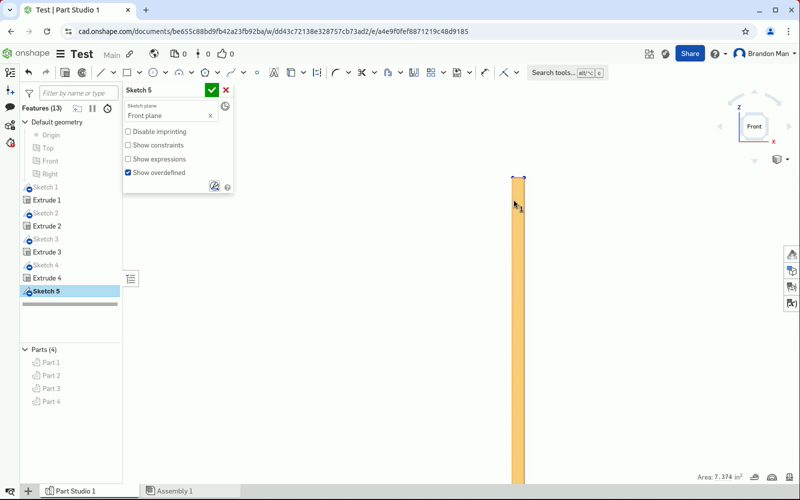
scroll(-6)
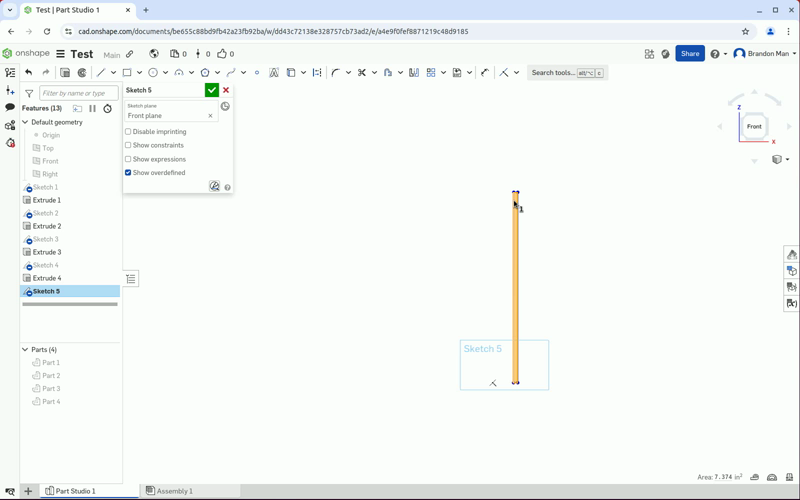
mouse_move(73, 352)
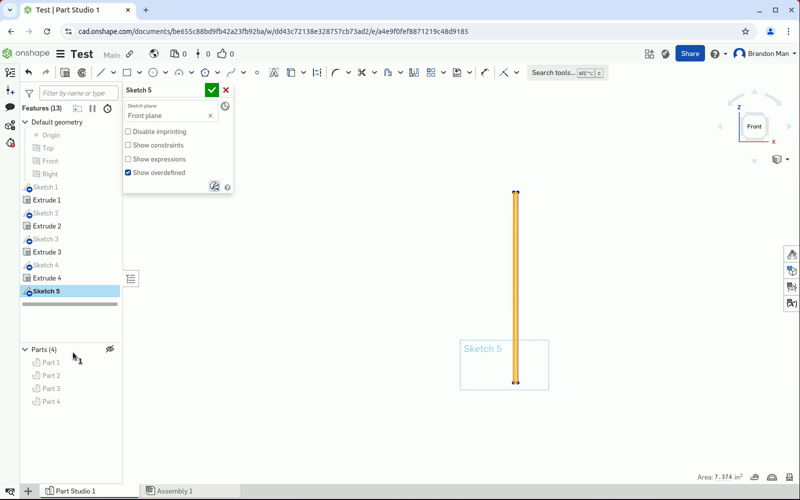
key(shift+y)
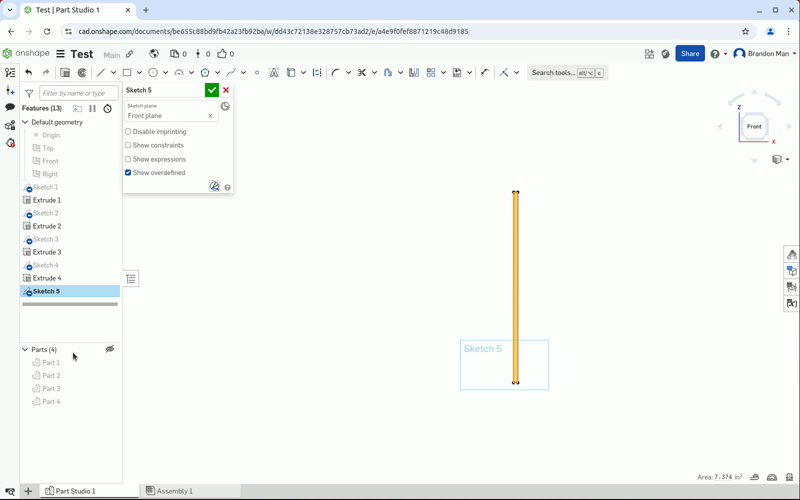
key(shift+e)
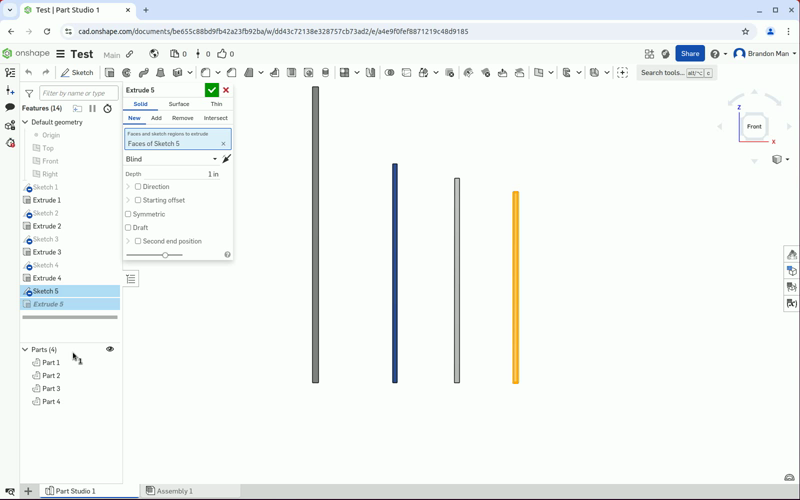
mouse_move(143, 106)
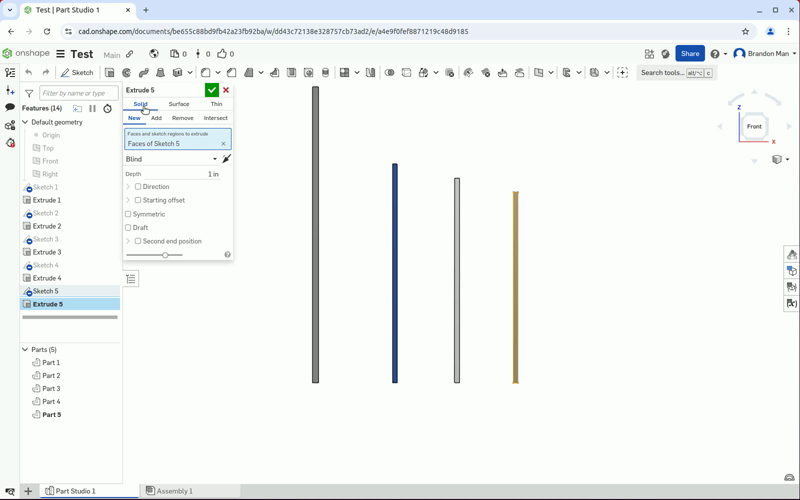
click(143, 106)
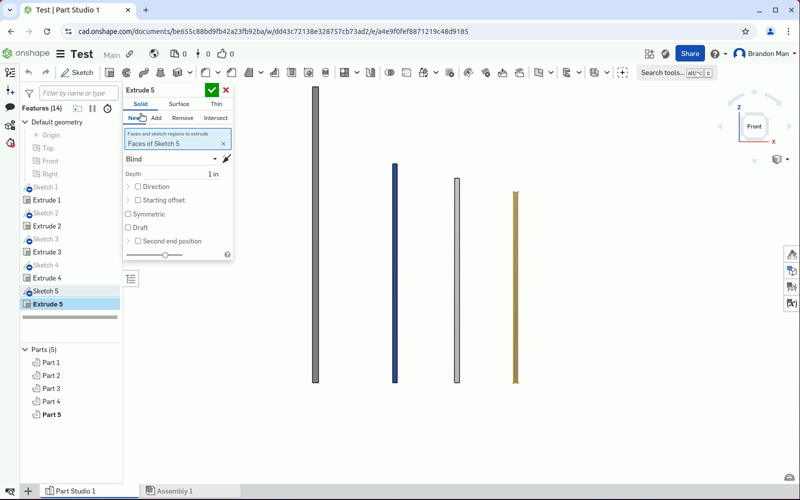
mouse_move(137, 120)
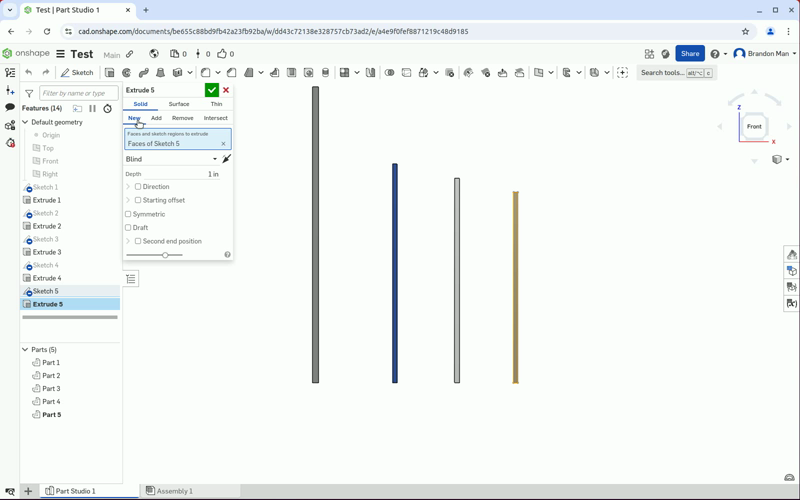
click(137, 120)
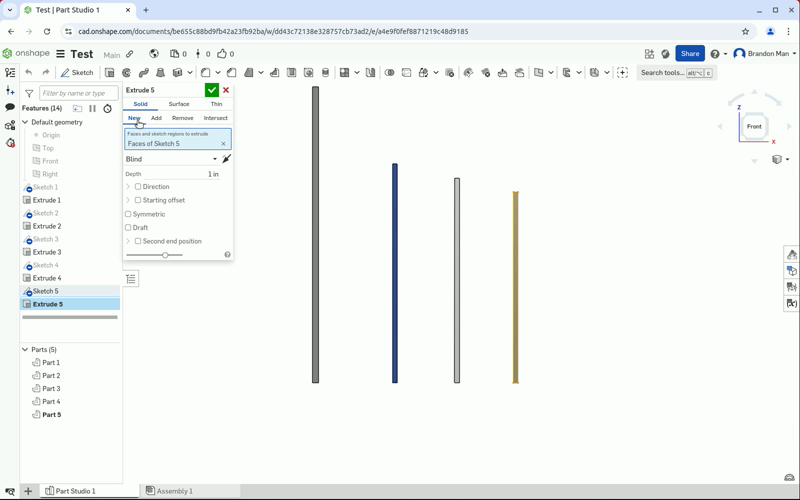
key(tab, 4)
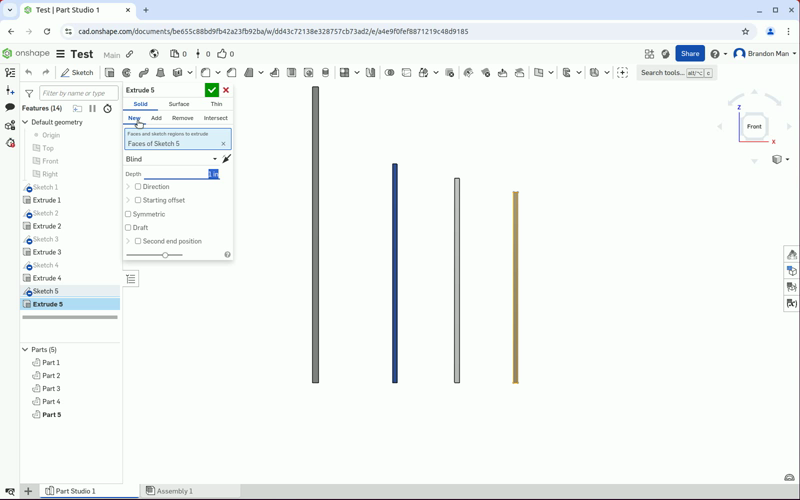
text(0.963)
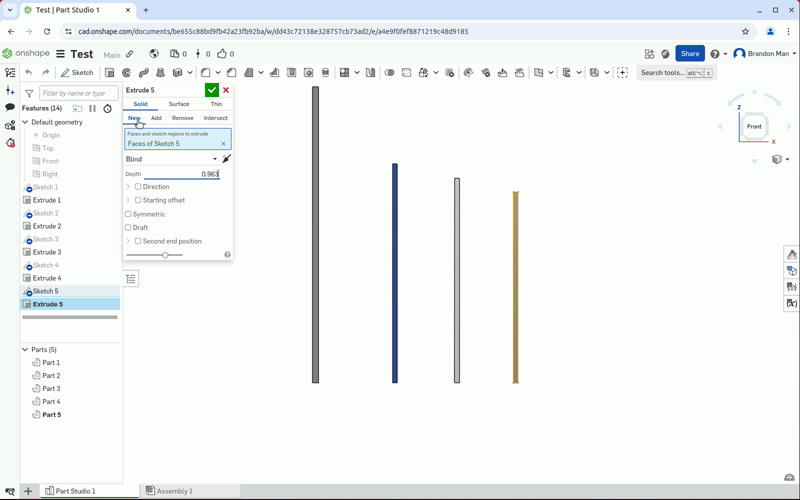
key(enter)
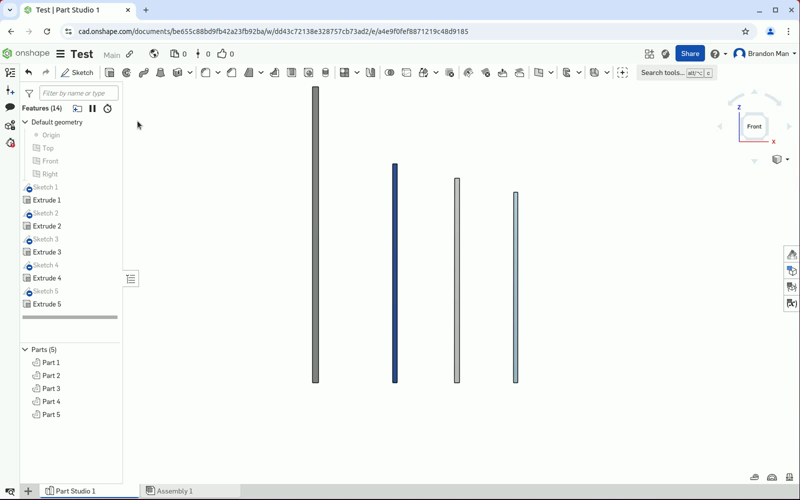
key(shift+h)
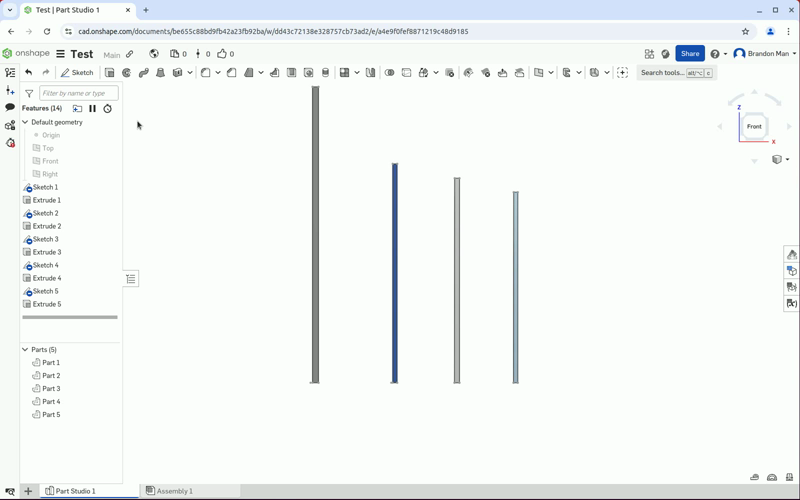
key(shift+h)
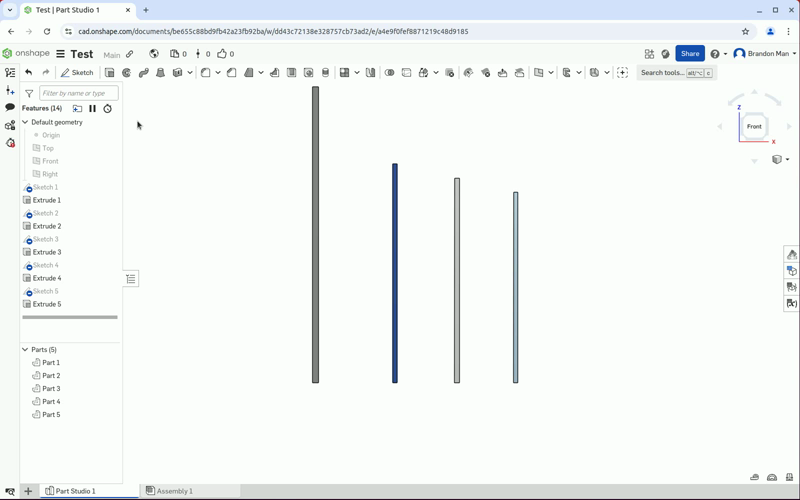
mouse_move(73, 189)
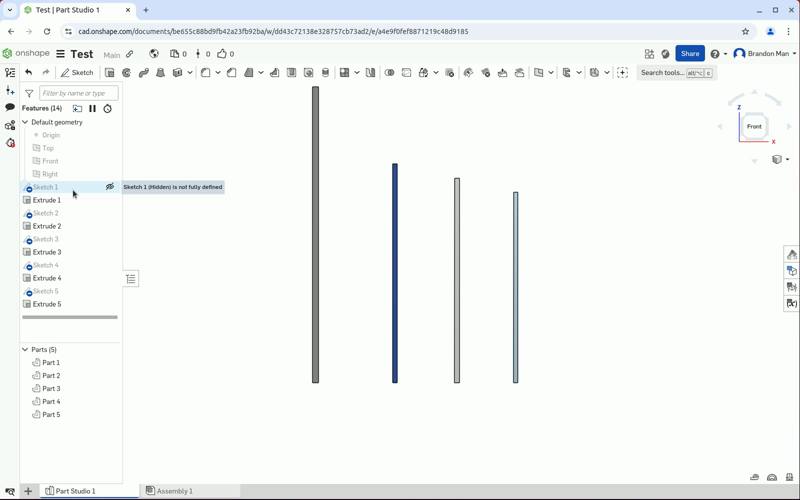
click(73, 189)
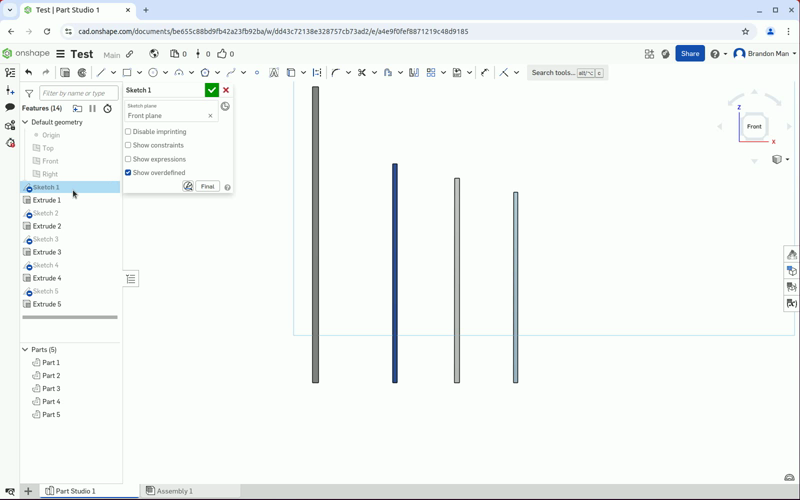
mouse_move(229, 92)
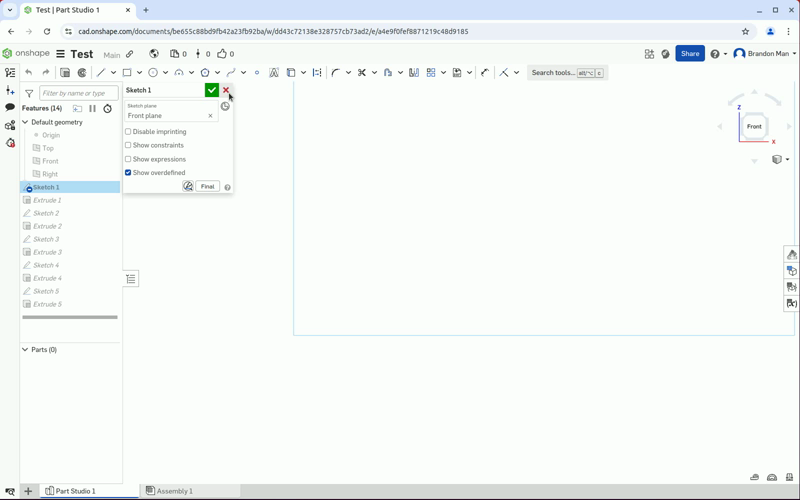
click(229, 92)
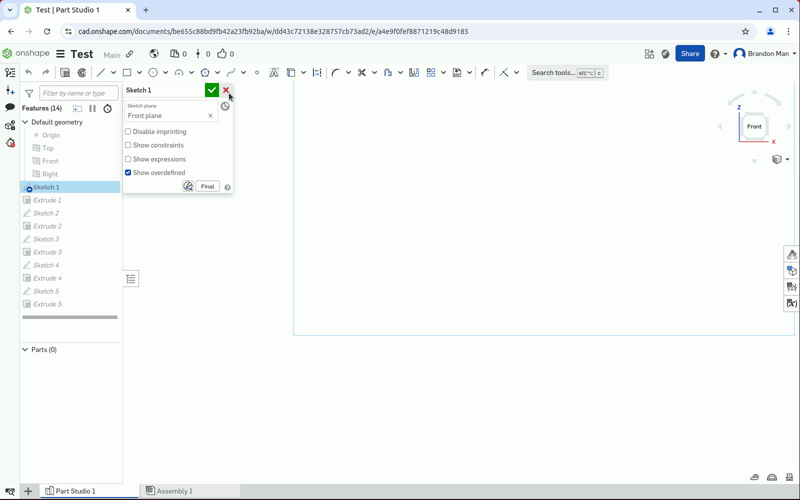
key(shift+s)
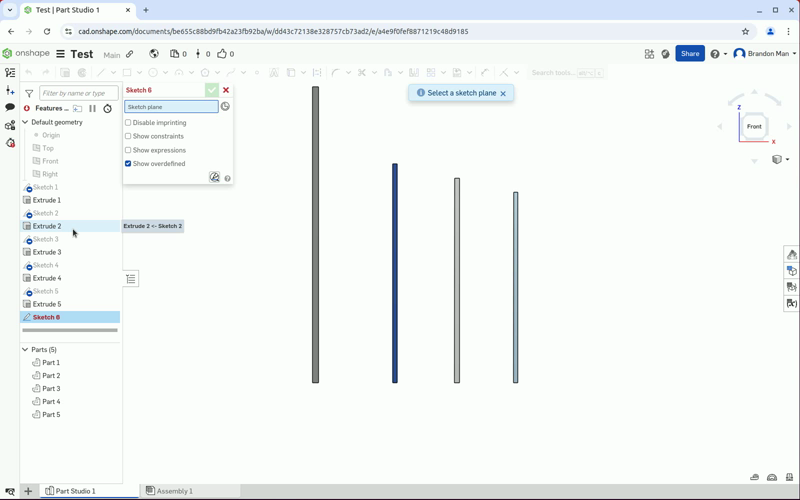
scroll(3)
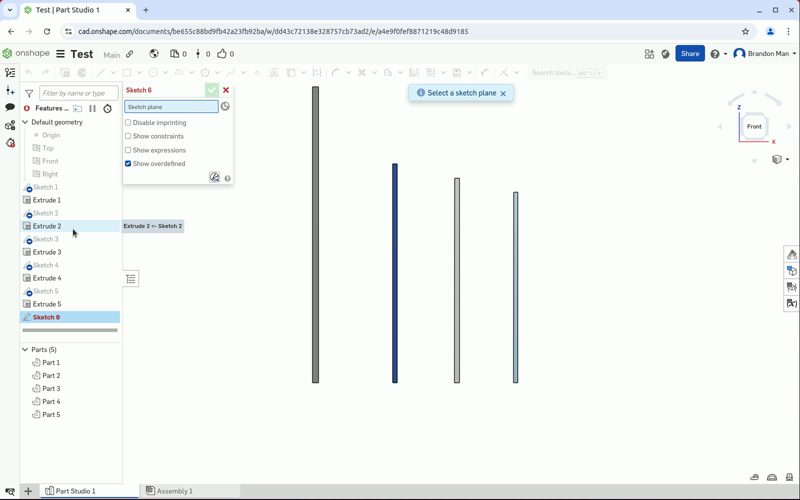
mouse_move(73, 163)
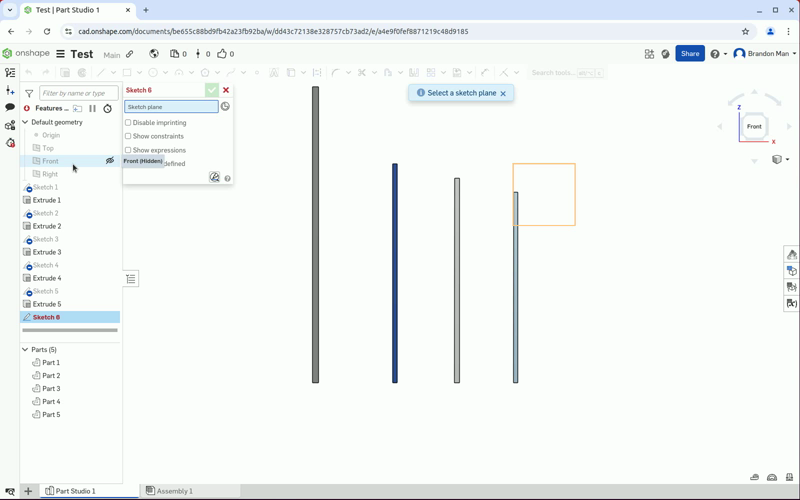
click(73, 163)
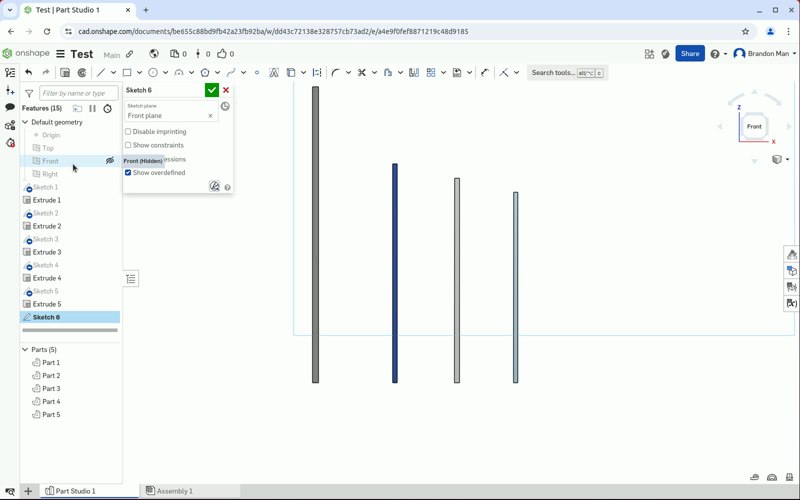
mouse_move(73, 352)
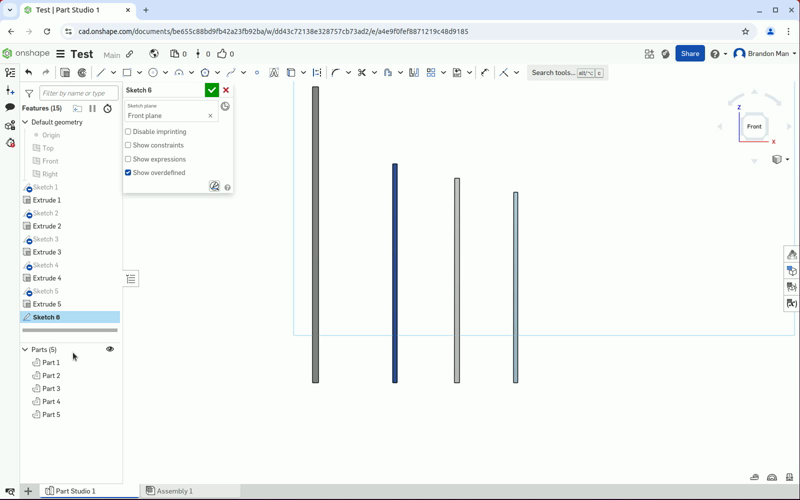
key(y)
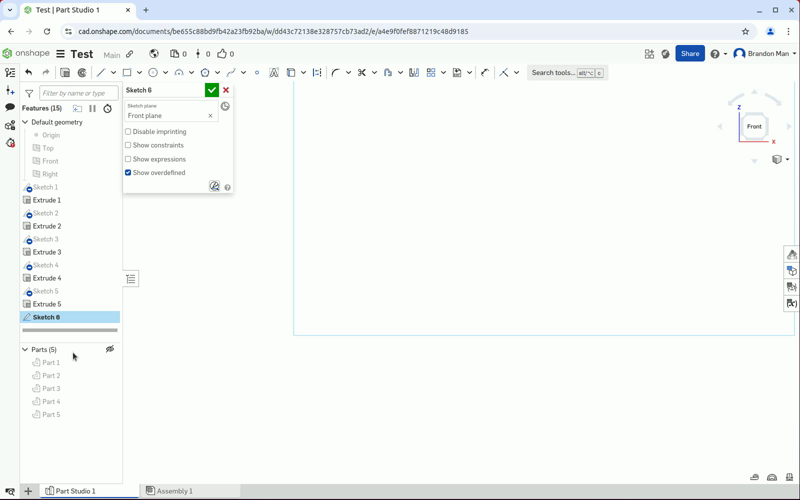
key(l)
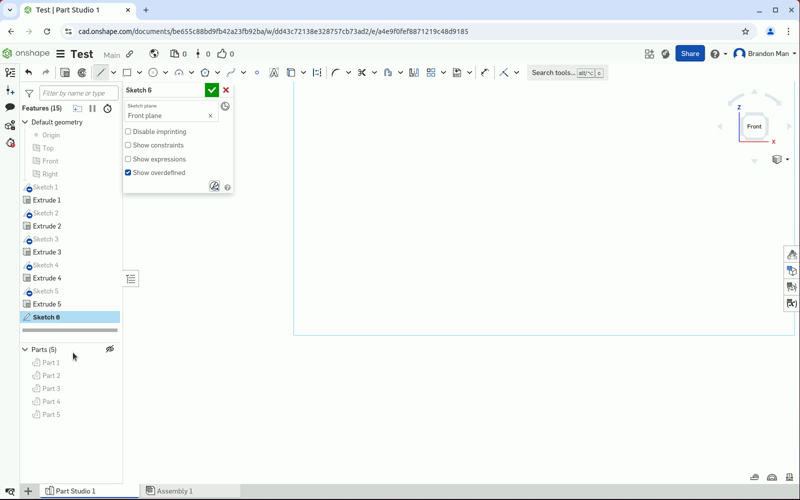
key_down(shift)
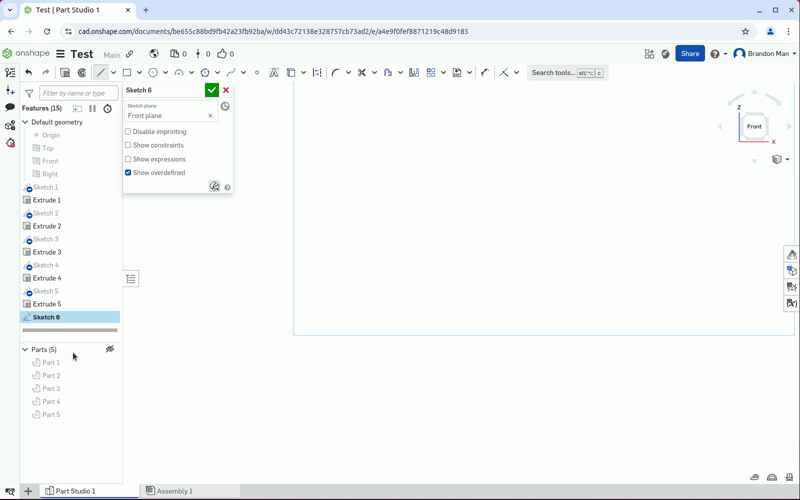
mouse_move(567, 382)
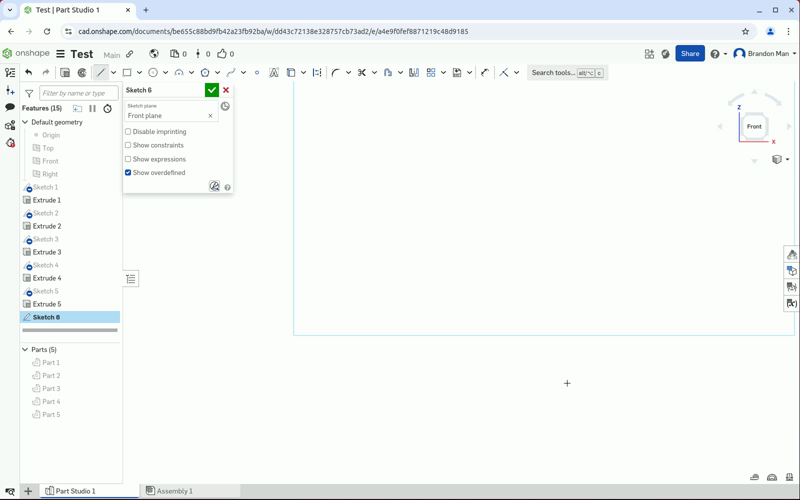
click(567, 382)
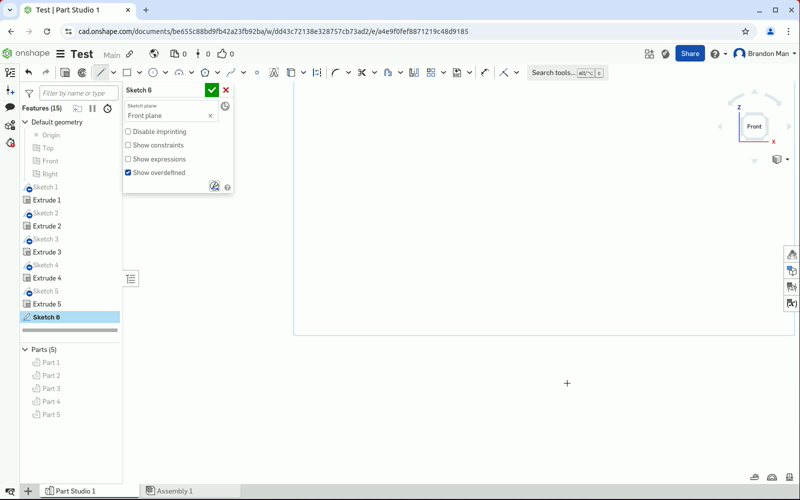
key_up(shift)
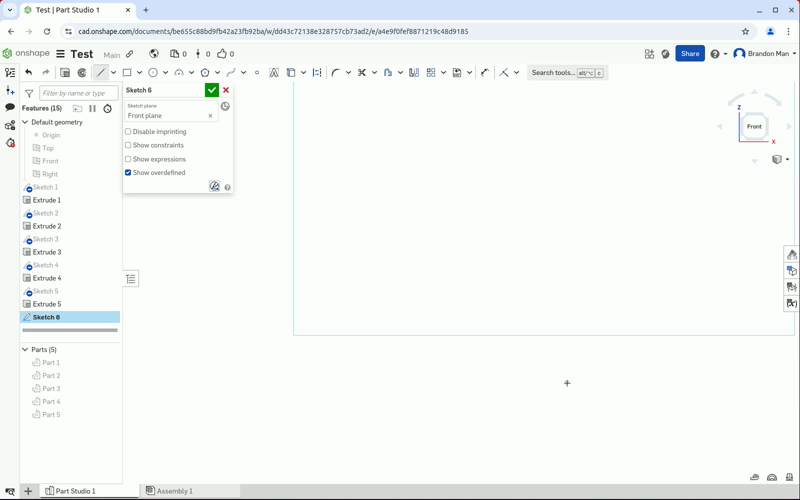
key_down(shift)
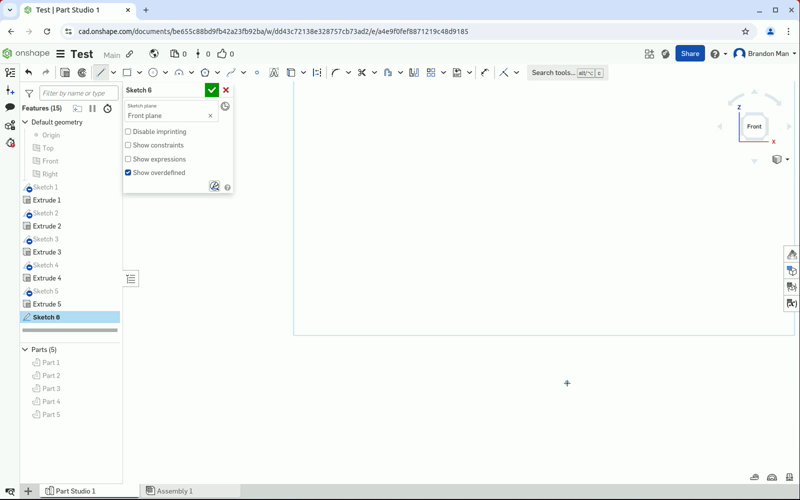
mouse_move(589, 382)
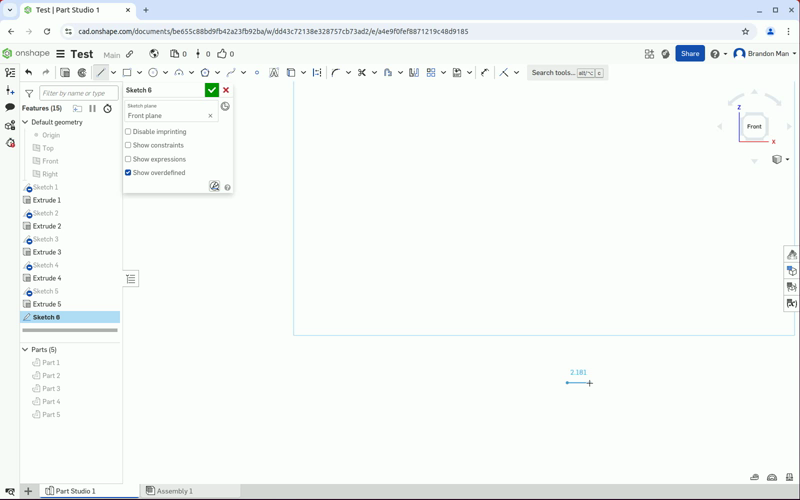
mouse_move(571, 382)
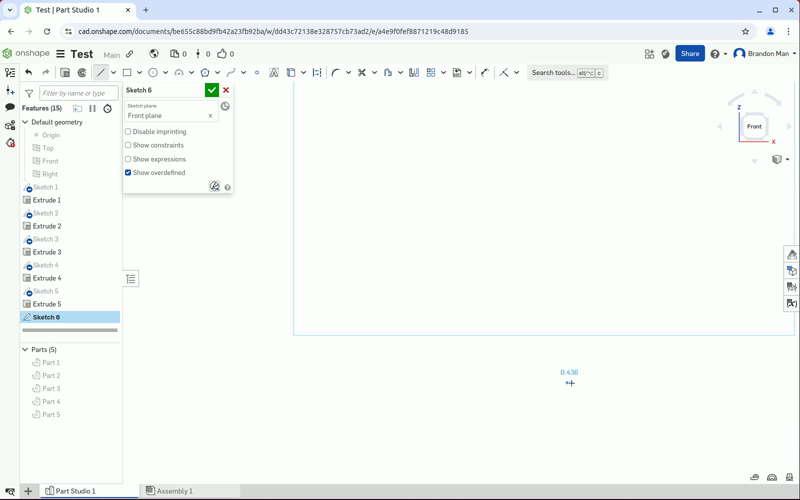
scroll(6)
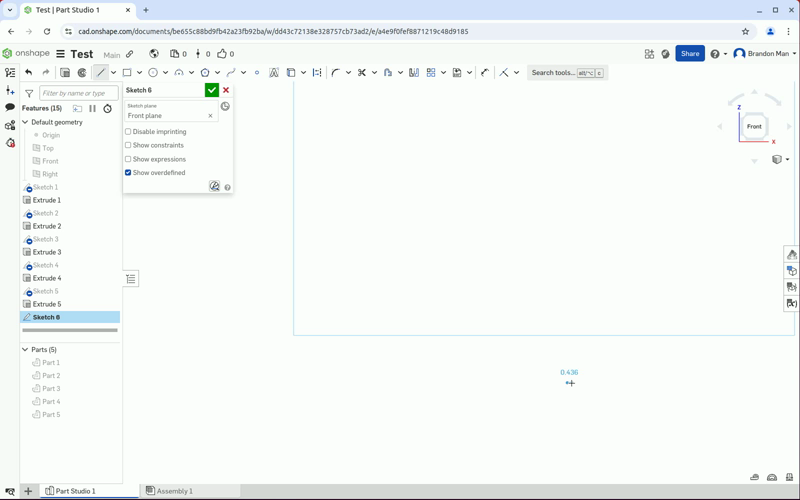
scroll(6)
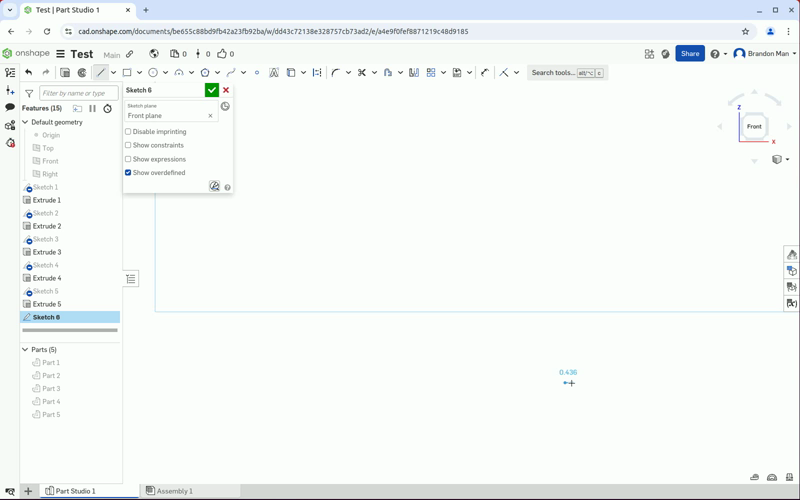
scroll(6)
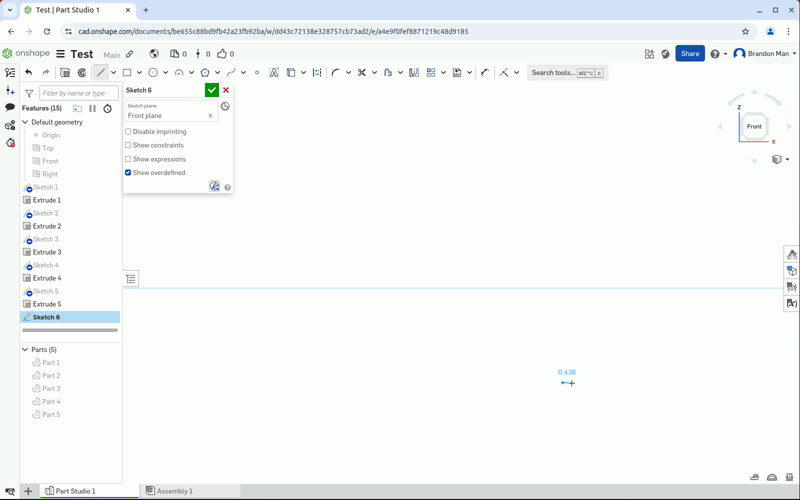
scroll(6)
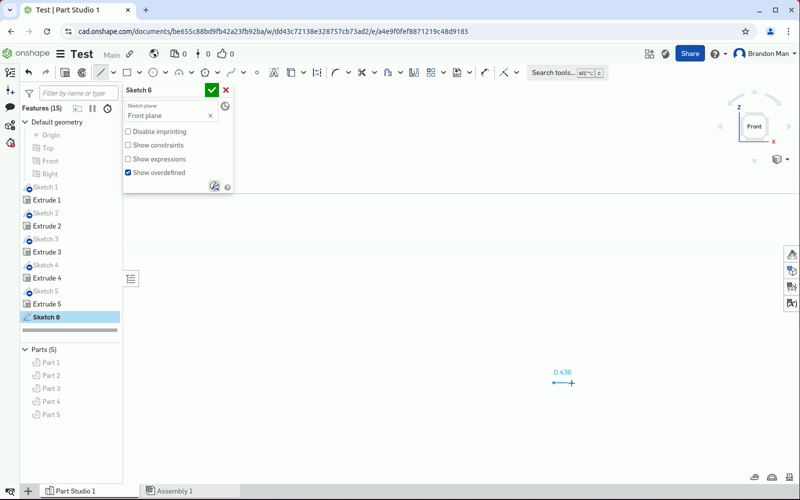
scroll(6)
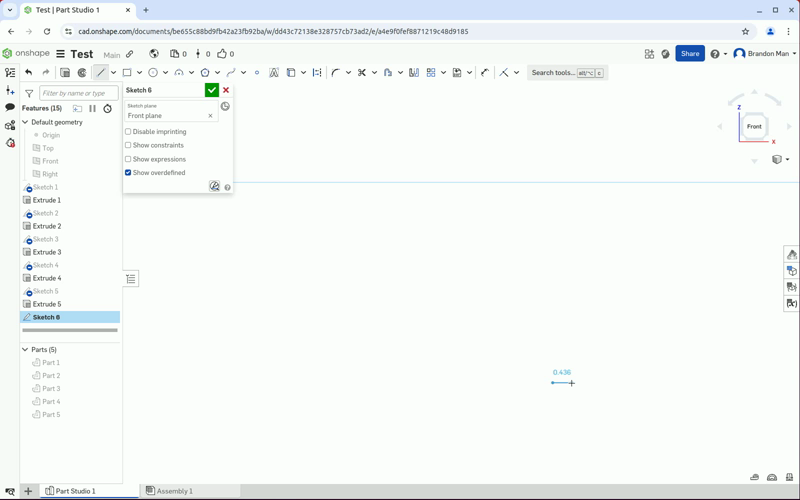
scroll(6)
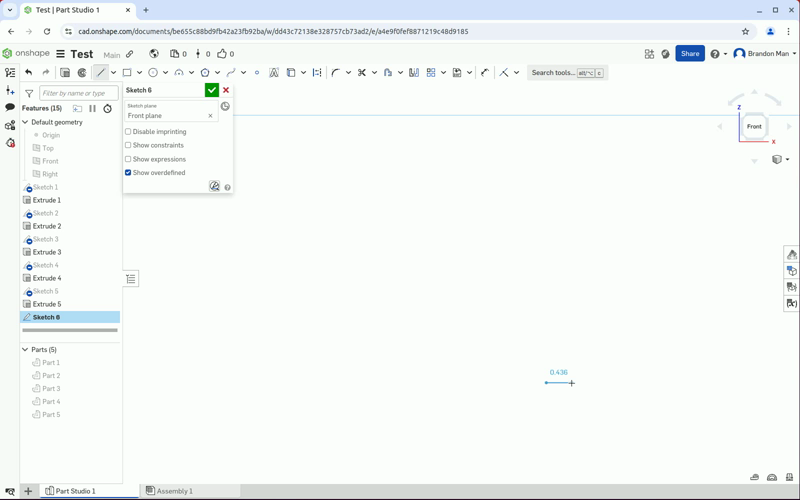
scroll(6)
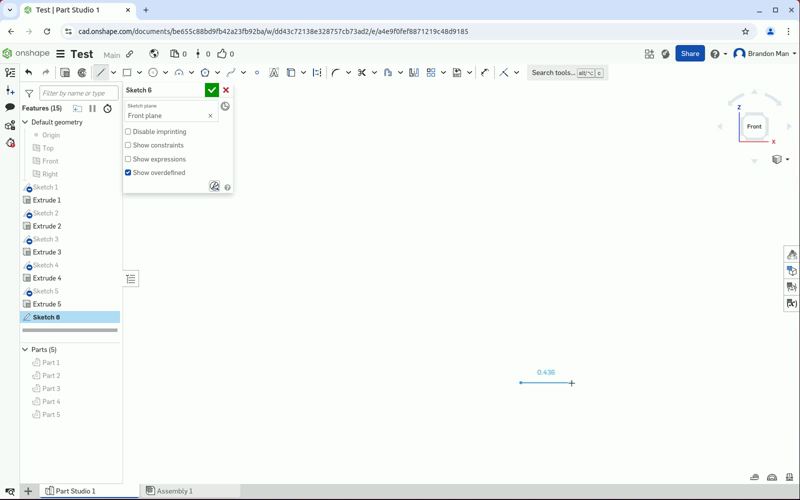
click(571, 382)
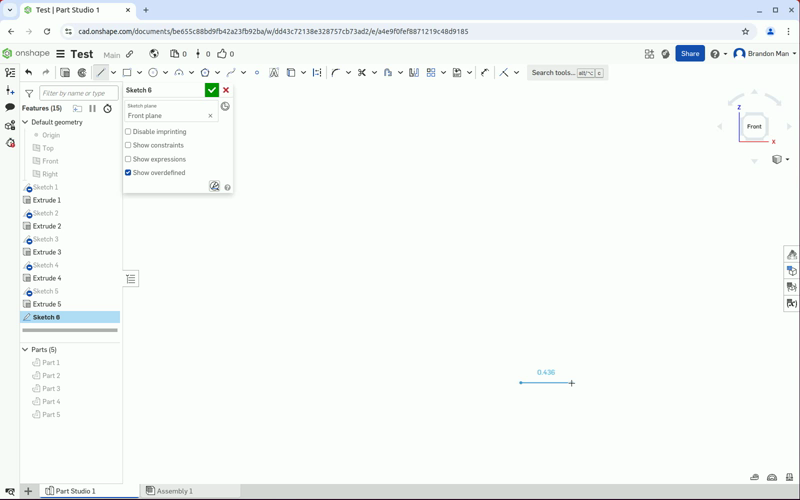
scroll(-6)
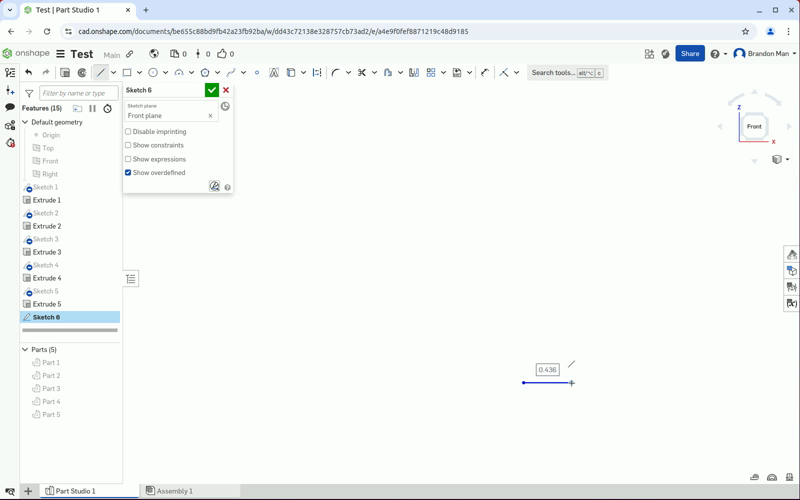
scroll(-6)
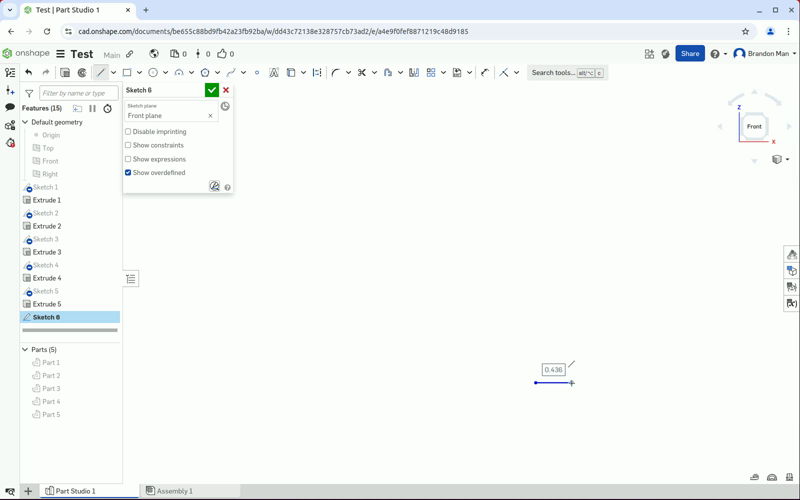
scroll(-6)
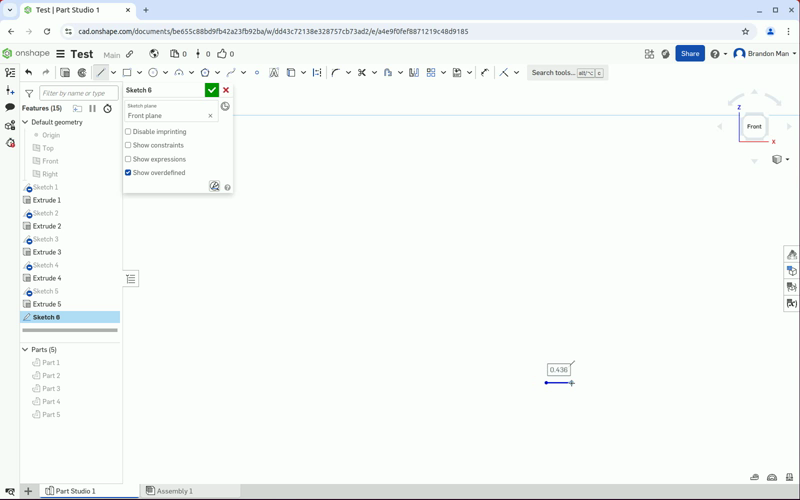
scroll(-6)
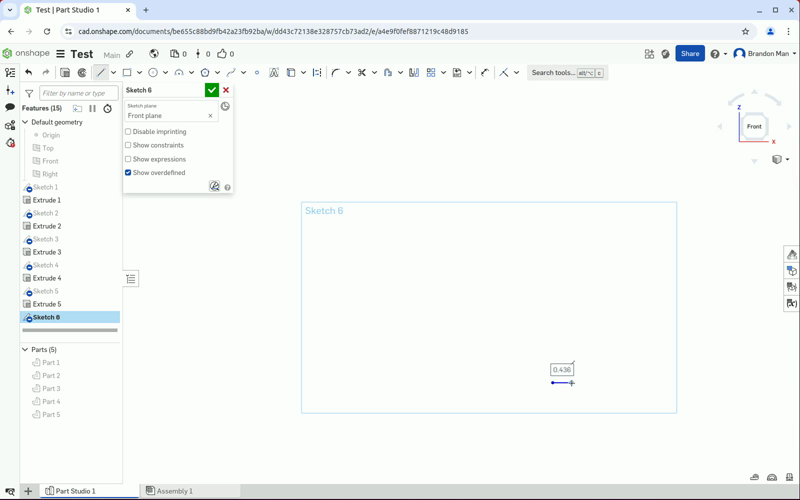
scroll(-6)
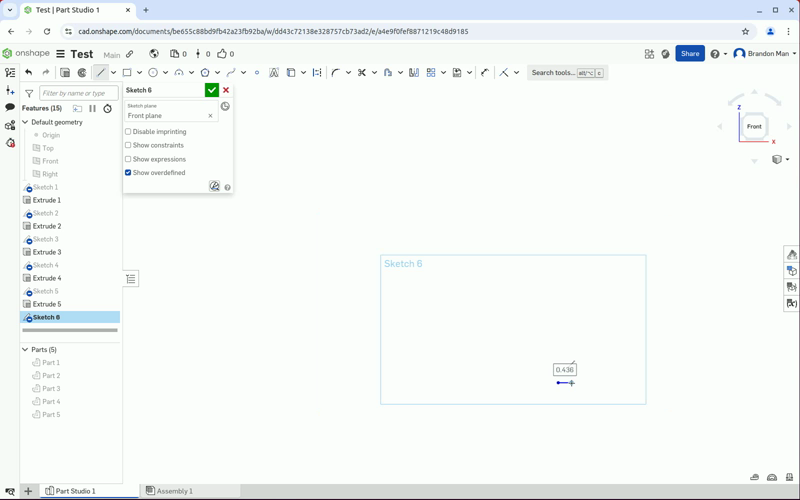
scroll(-6)
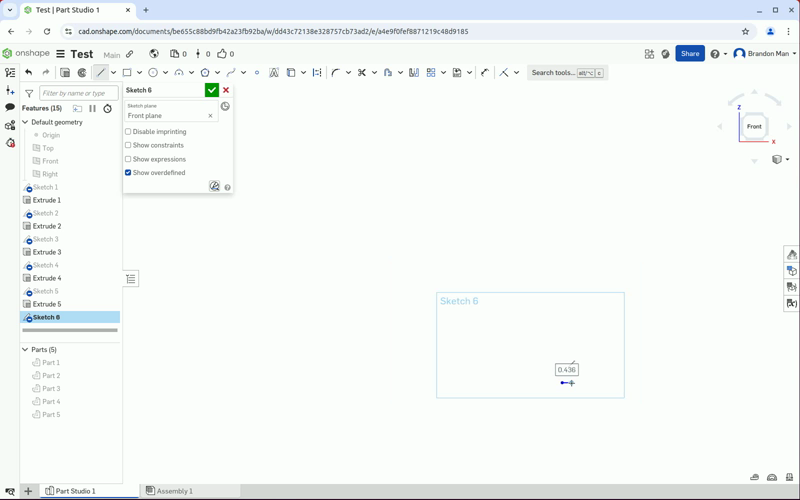
scroll(-6)
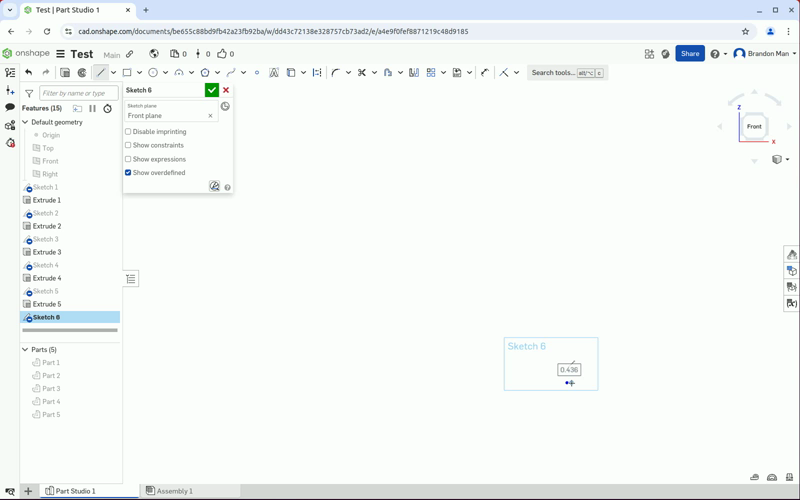
key_up(shift)
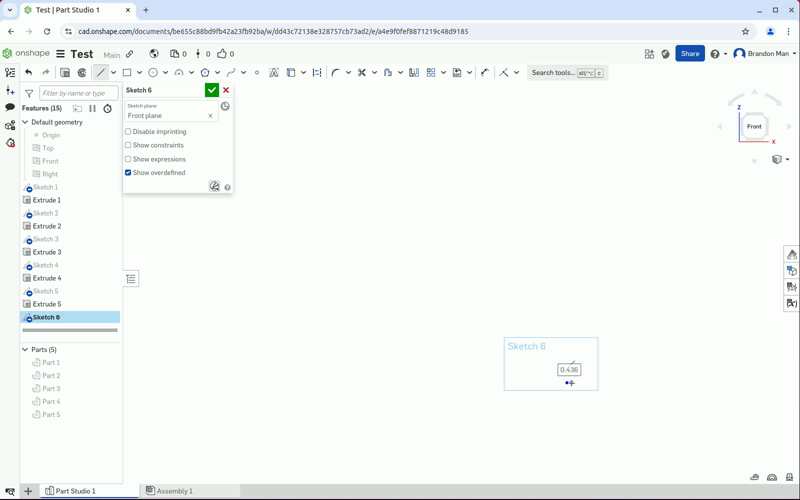
key_down(shift)
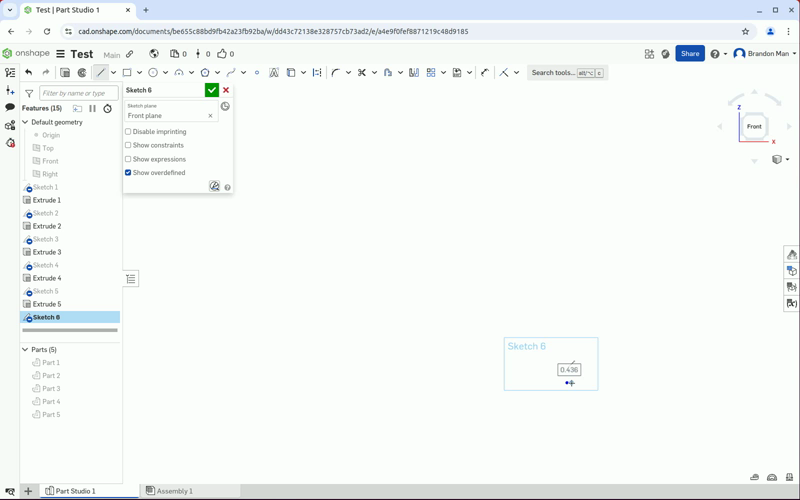
mouse_move(571, 193)
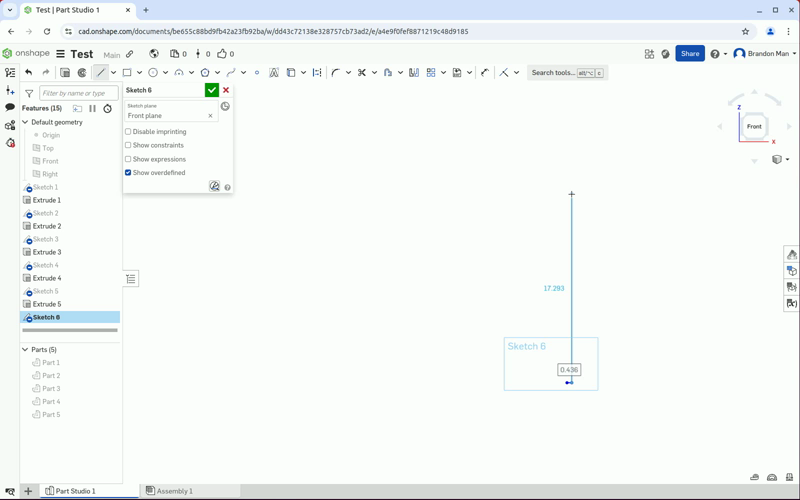
click(571, 193)
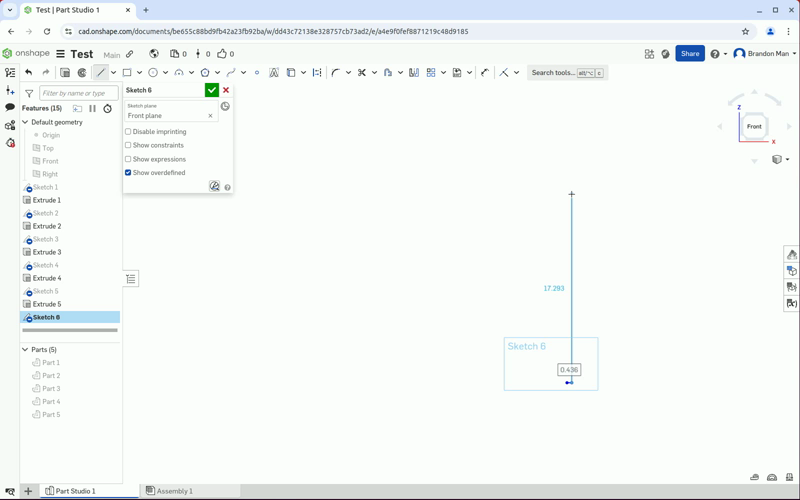
key_up(shift)
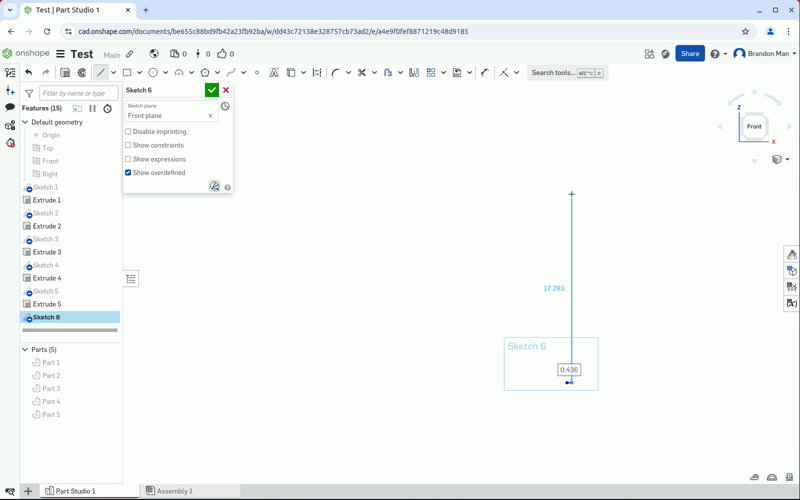
key_down(shift)
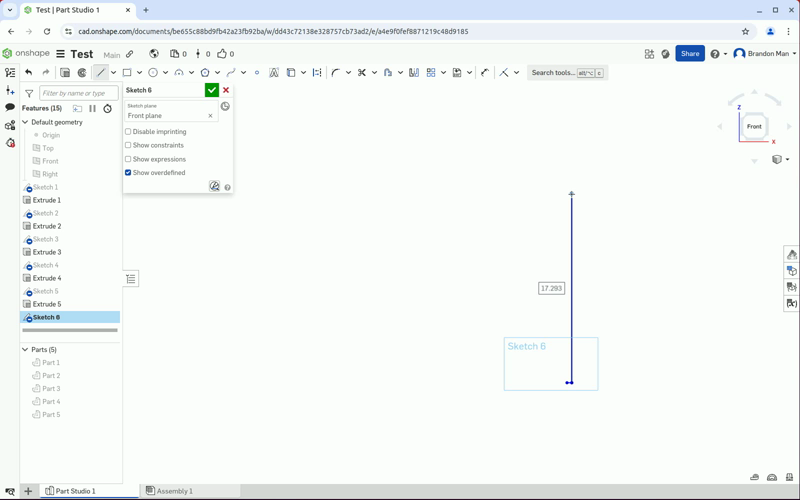
mouse_move(589, 193)
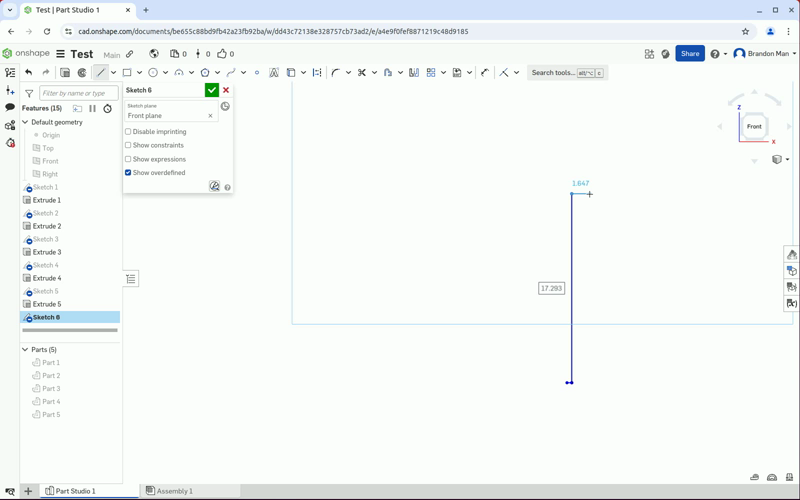
mouse_move(567, 193)
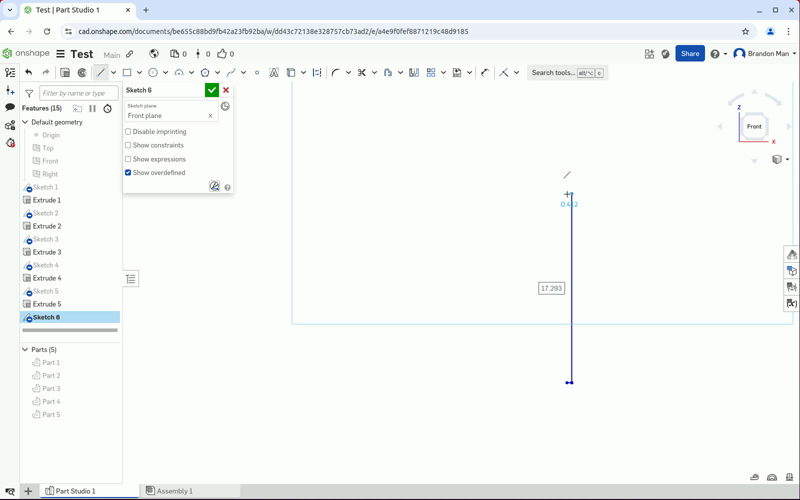
scroll(6)
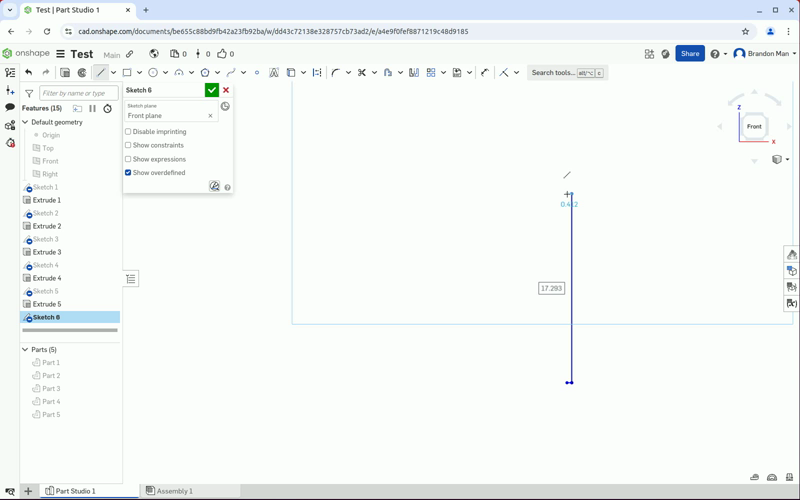
scroll(6)
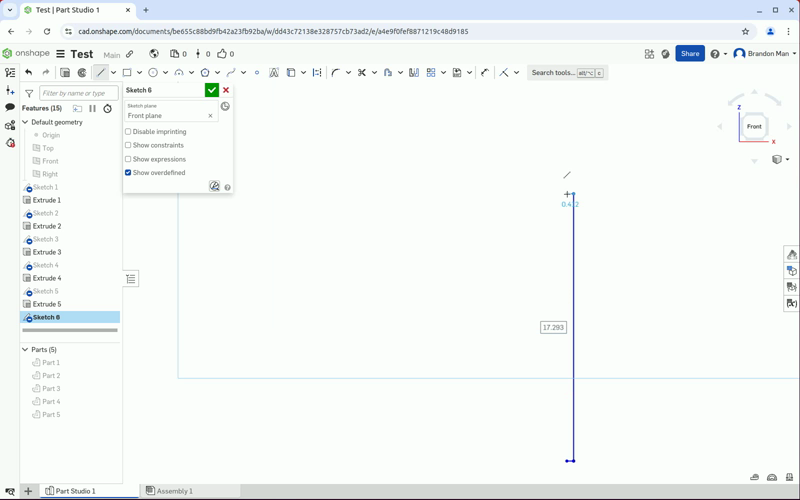
scroll(6)
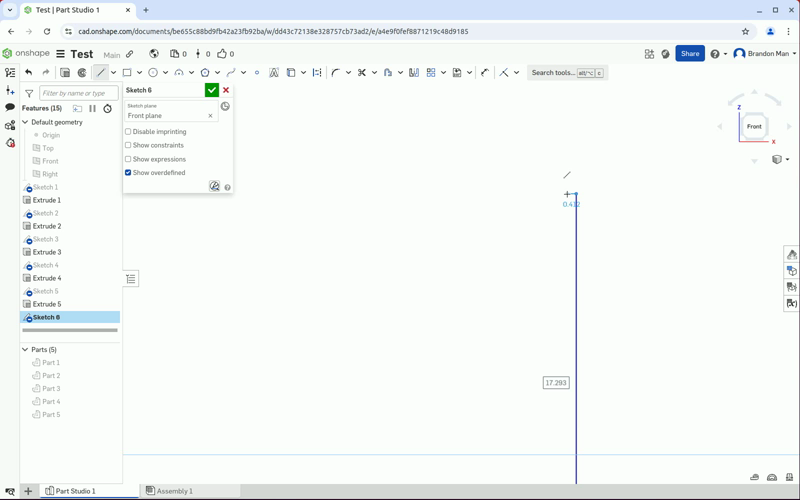
scroll(6)
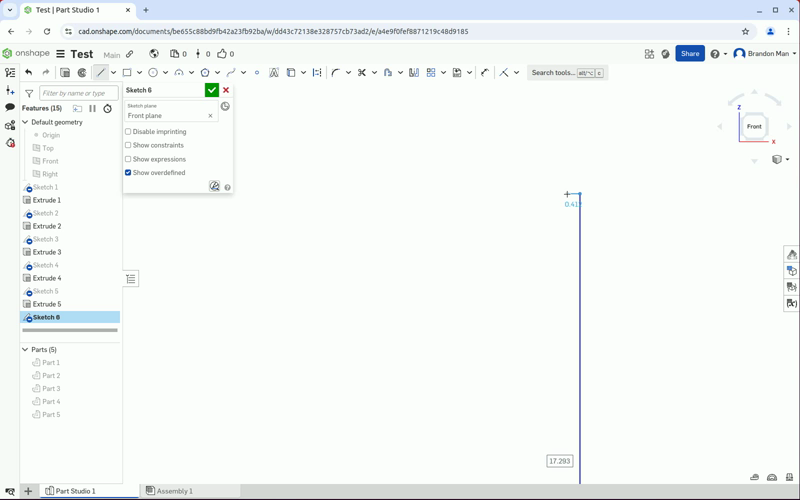
scroll(6)
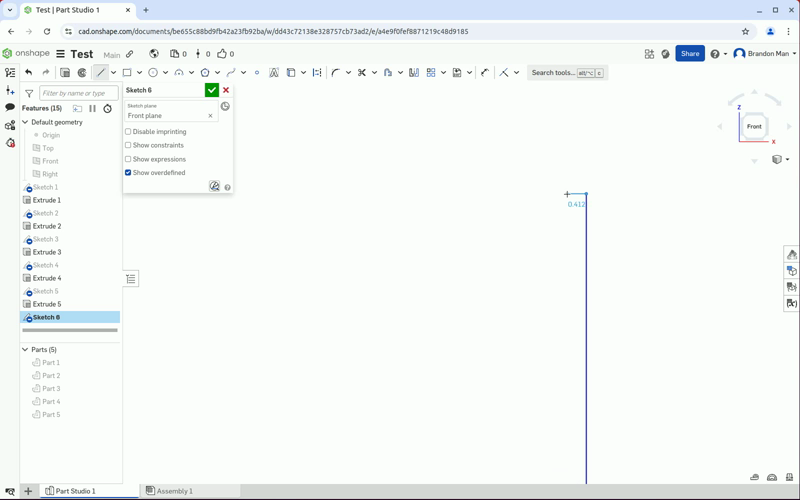
scroll(6)
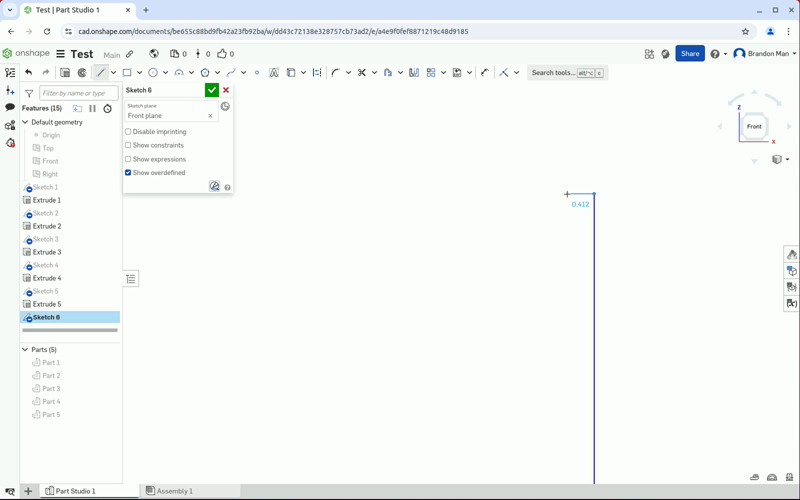
scroll(6)
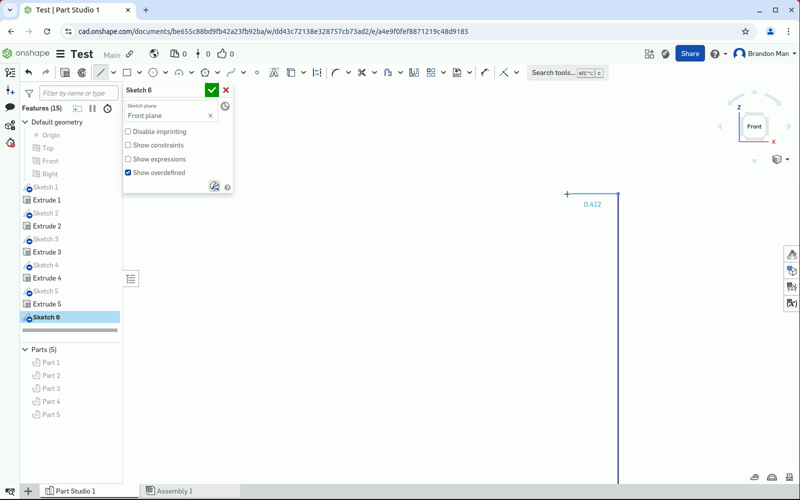
click(567, 193)
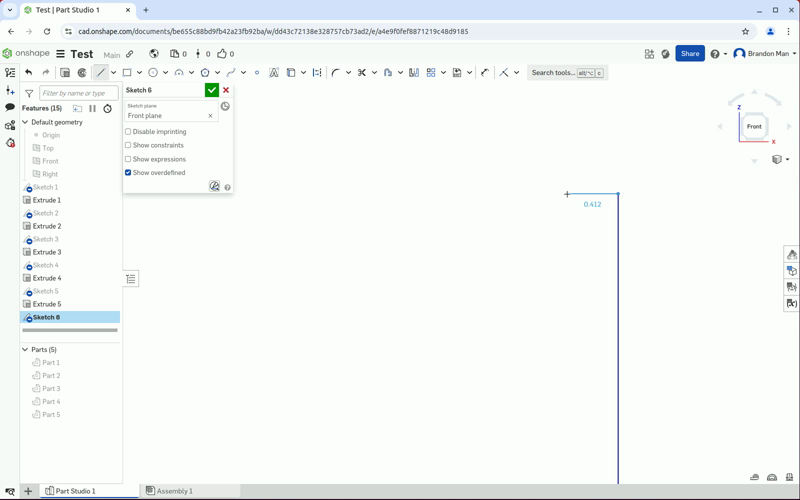
scroll(-6)
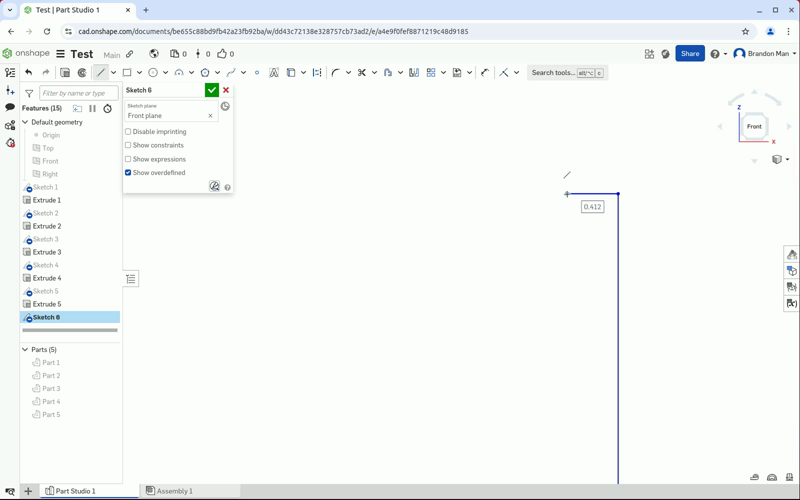
scroll(-6)
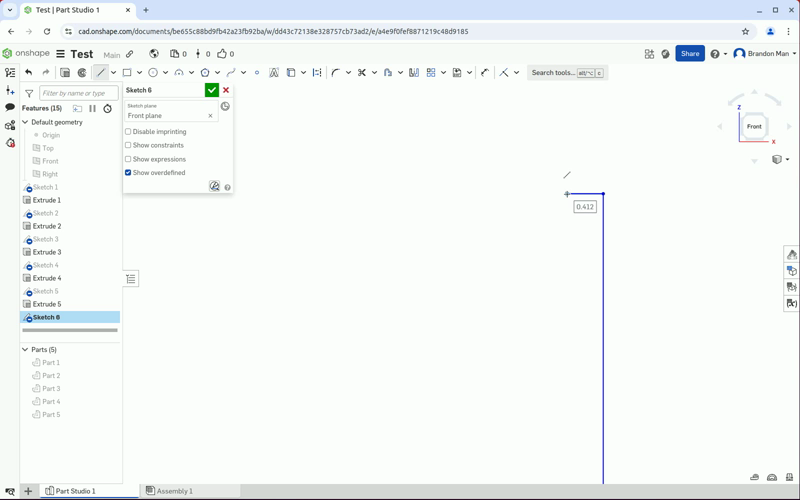
scroll(-6)
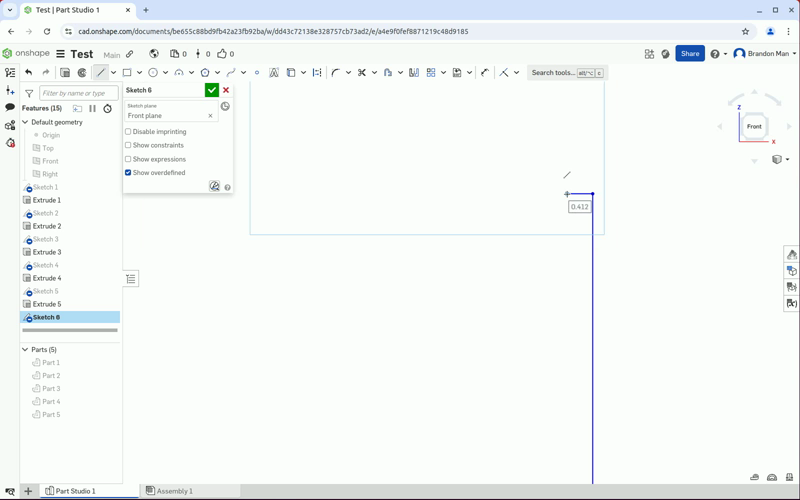
scroll(-6)
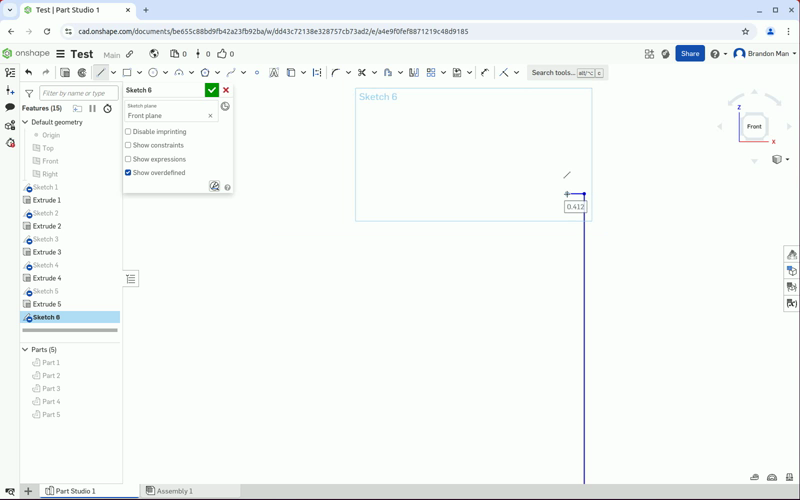
scroll(-6)
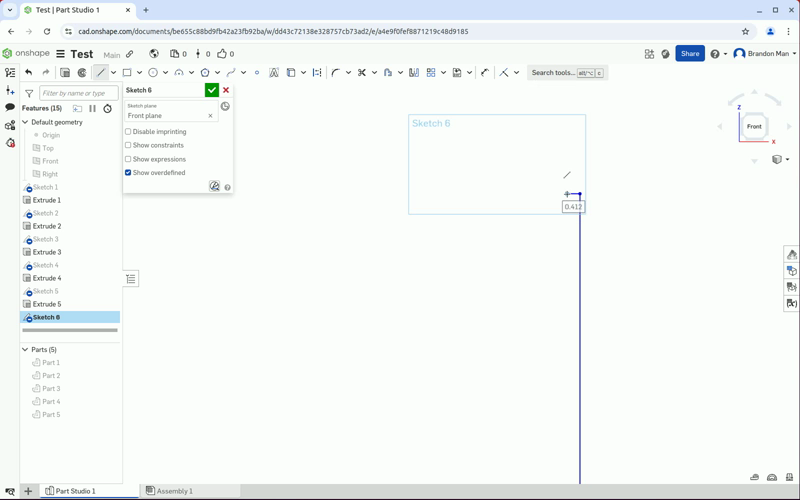
scroll(-6)
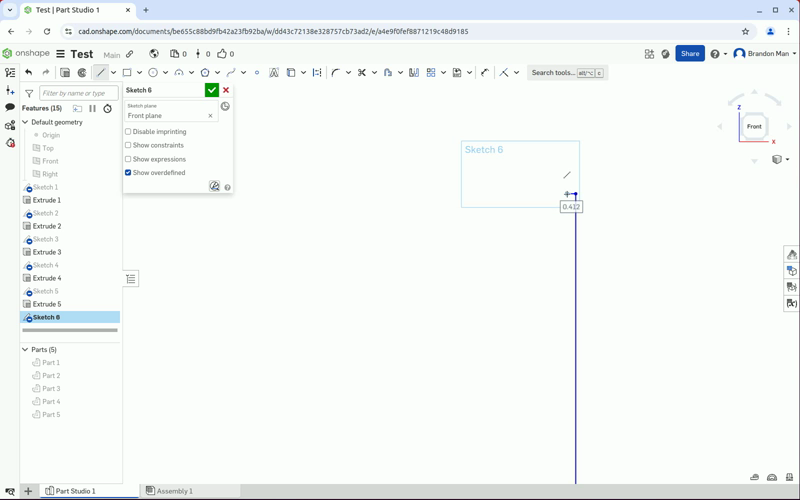
scroll(-6)
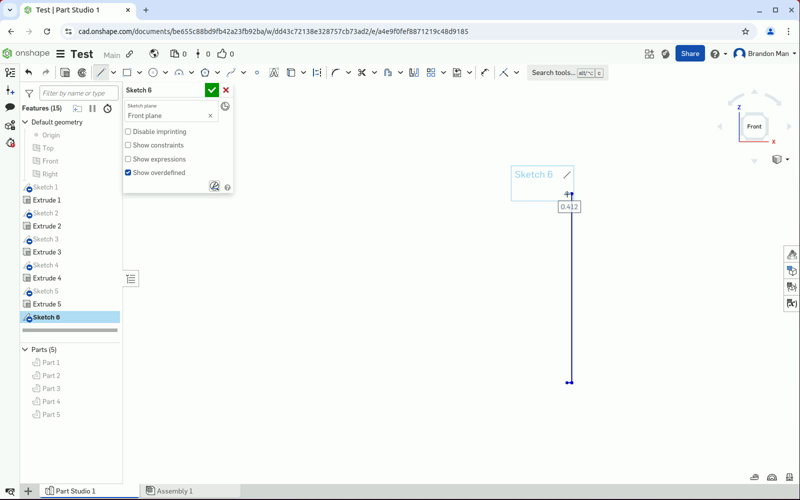
key_up(shift)
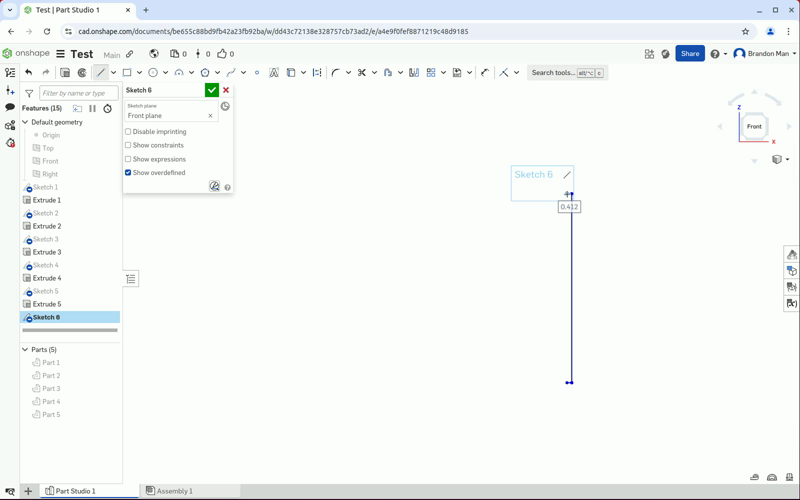
key_down(shift)
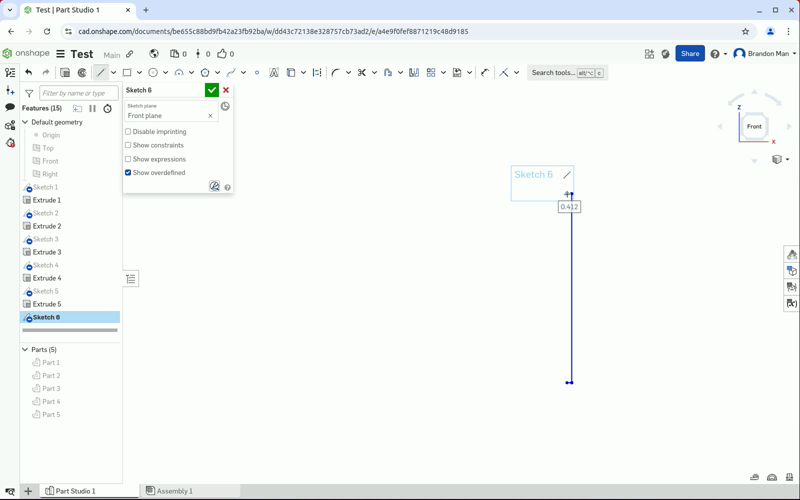
mouse_move(567, 382)
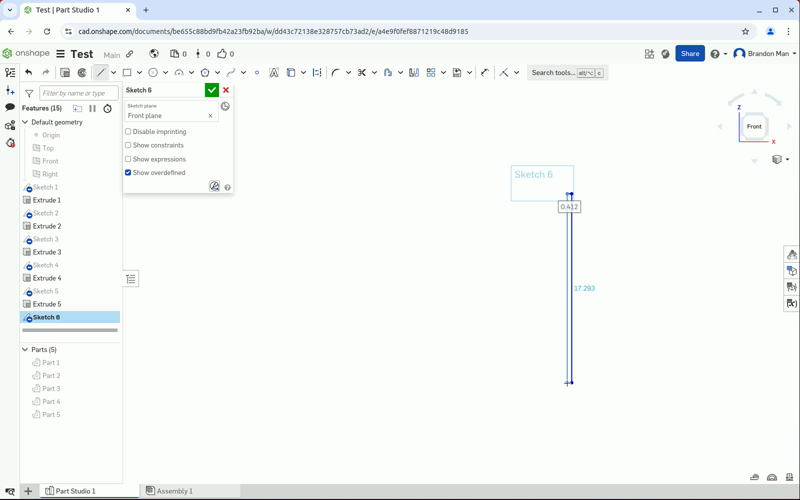
scroll(6)
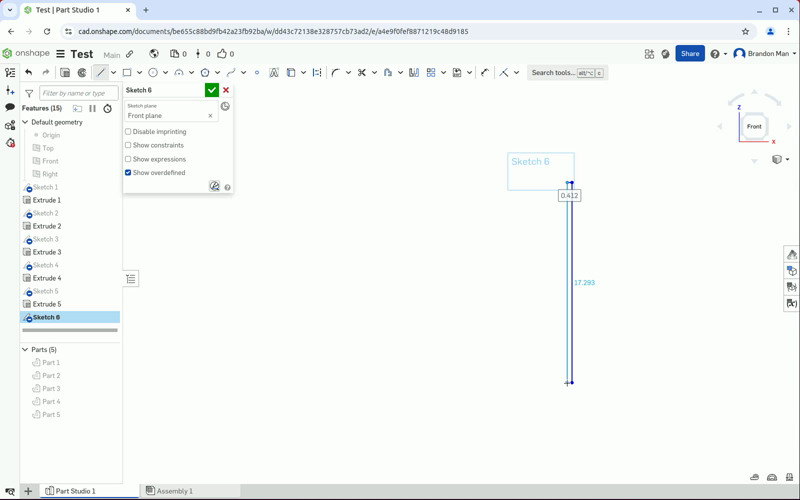
scroll(6)
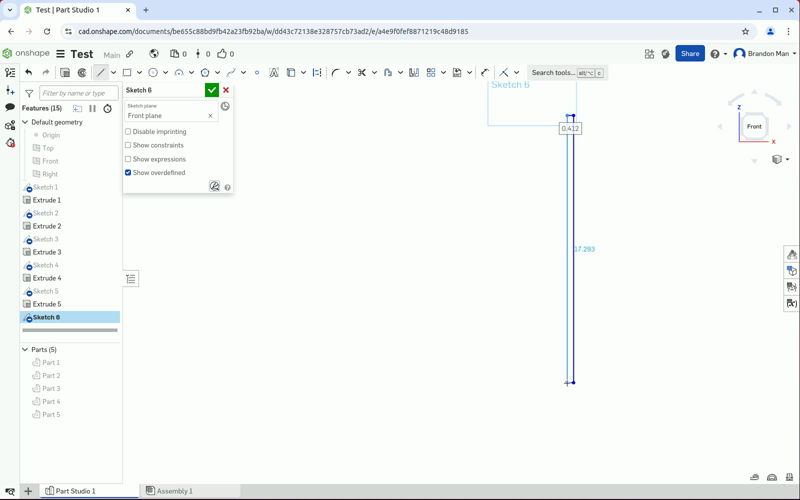
scroll(6)
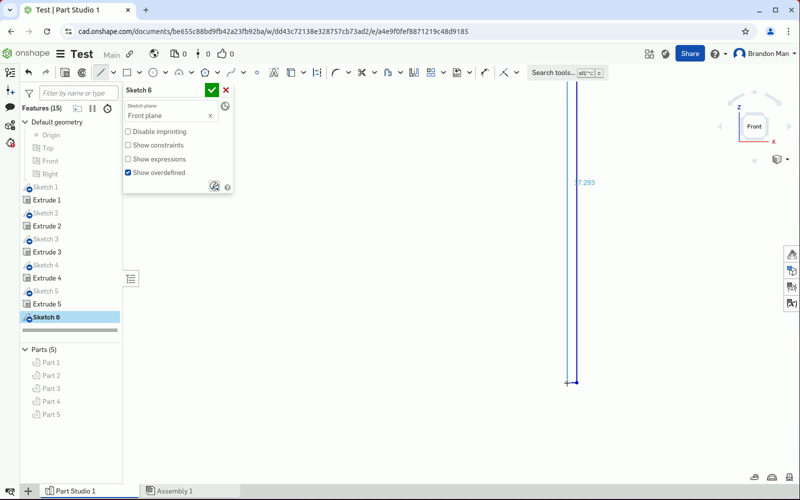
scroll(6)
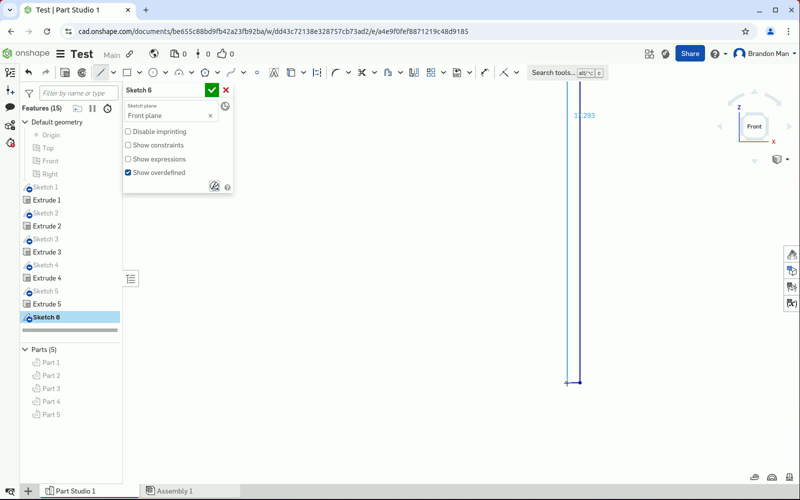
scroll(6)
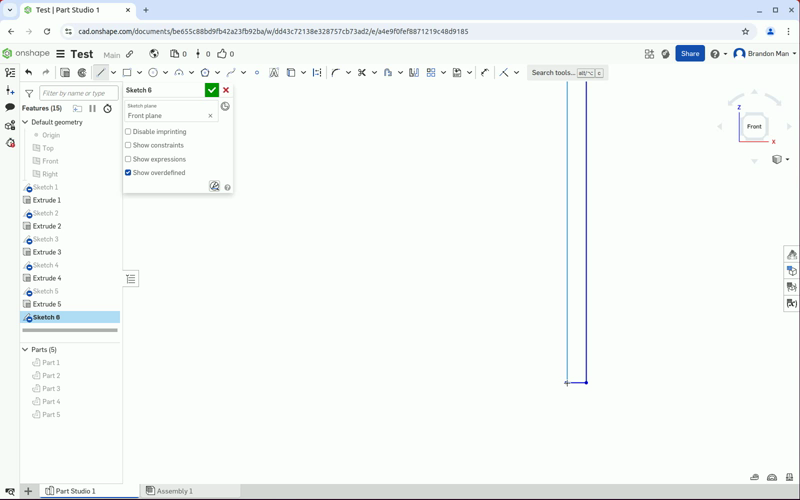
scroll(6)
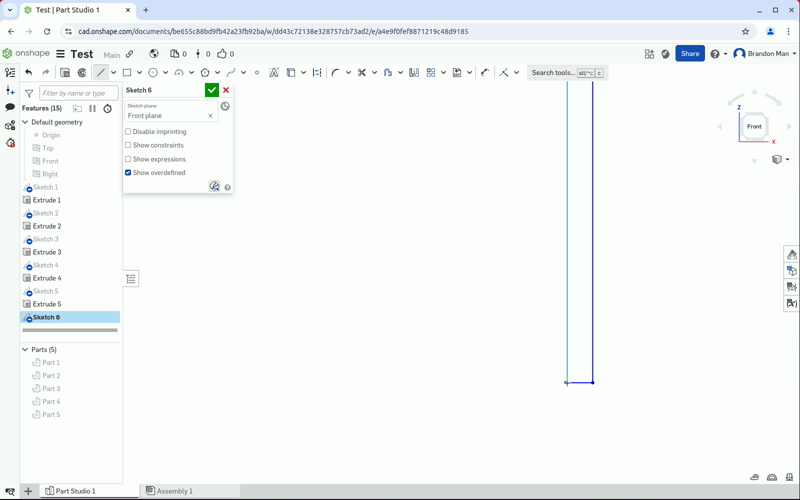
scroll(6)
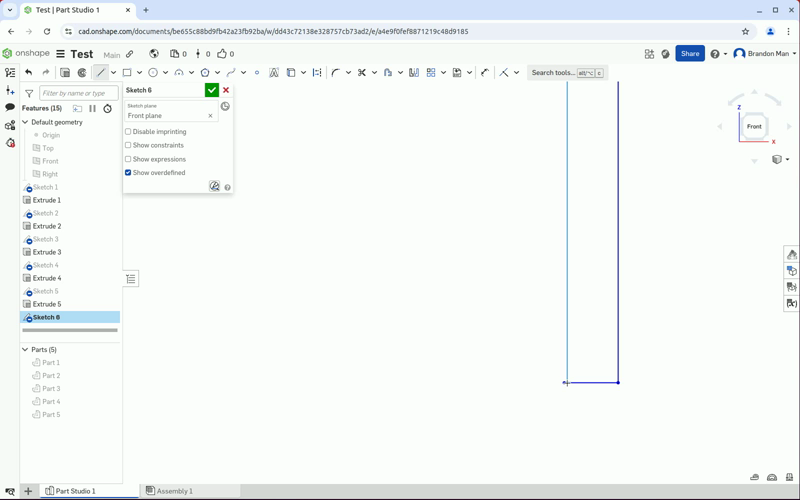
key_up(shift)
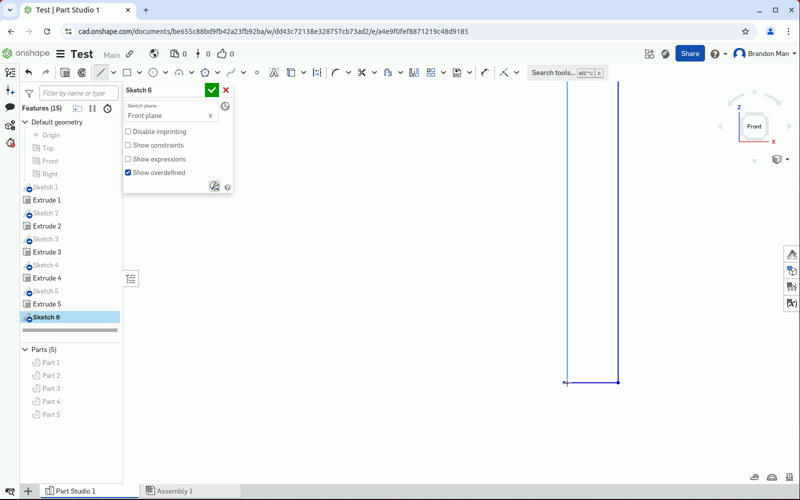
click(567, 382)
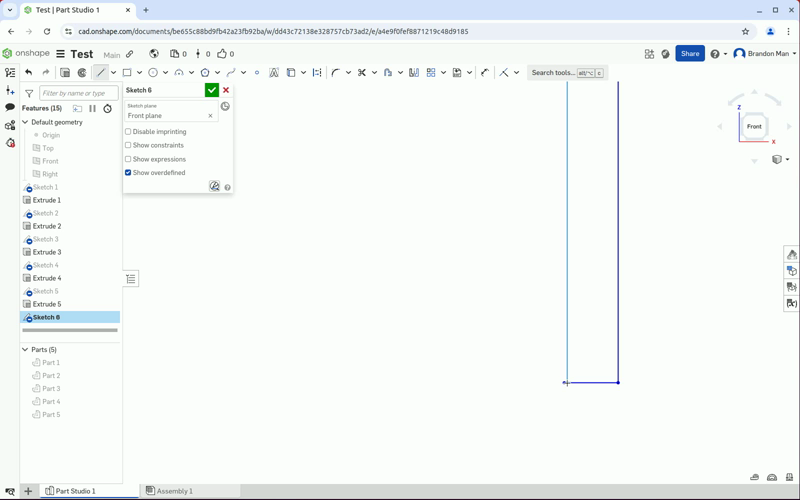
scroll(-6)
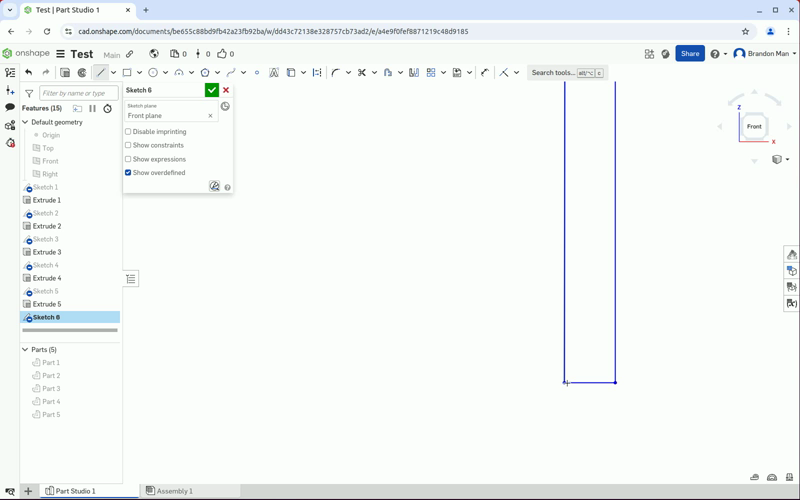
scroll(-6)
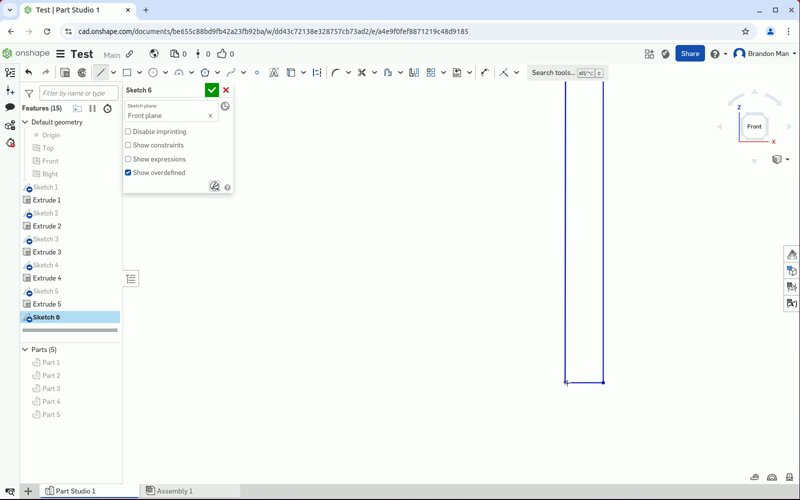
scroll(-6)
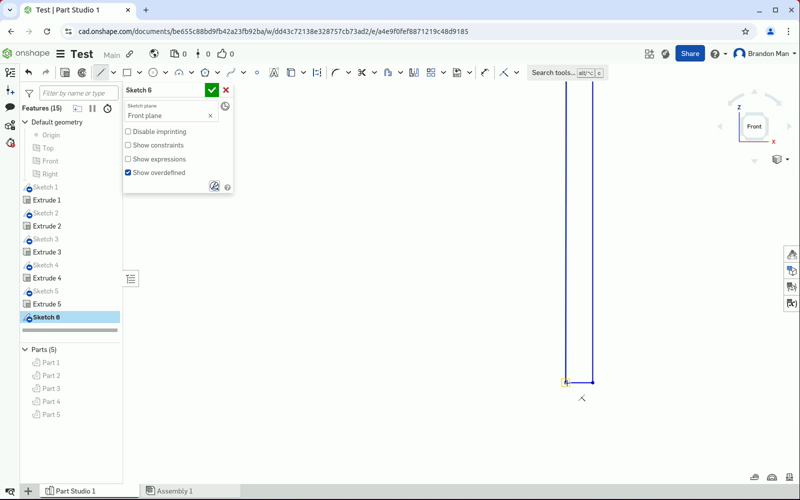
scroll(-6)
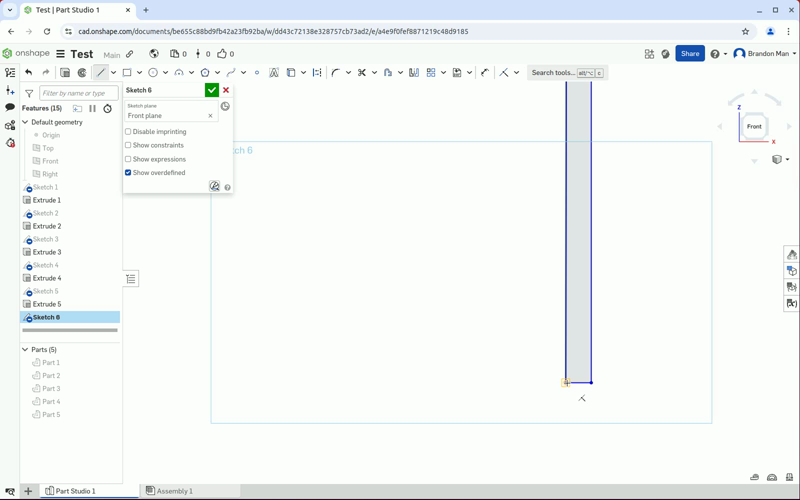
scroll(-6)
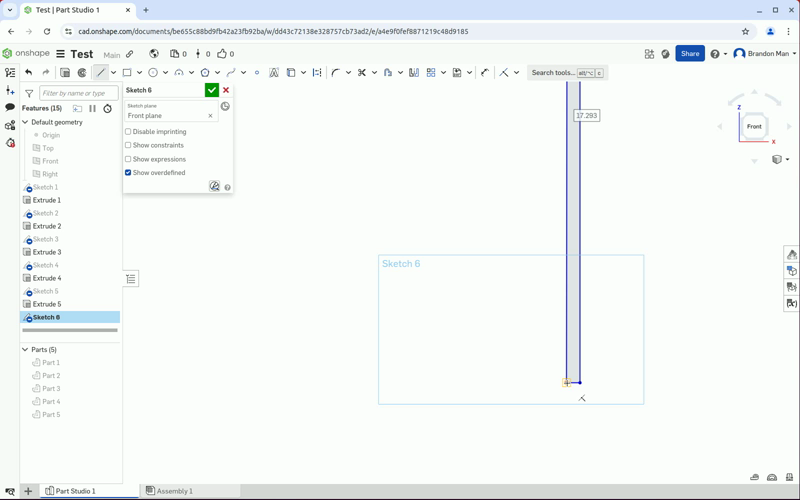
scroll(-6)
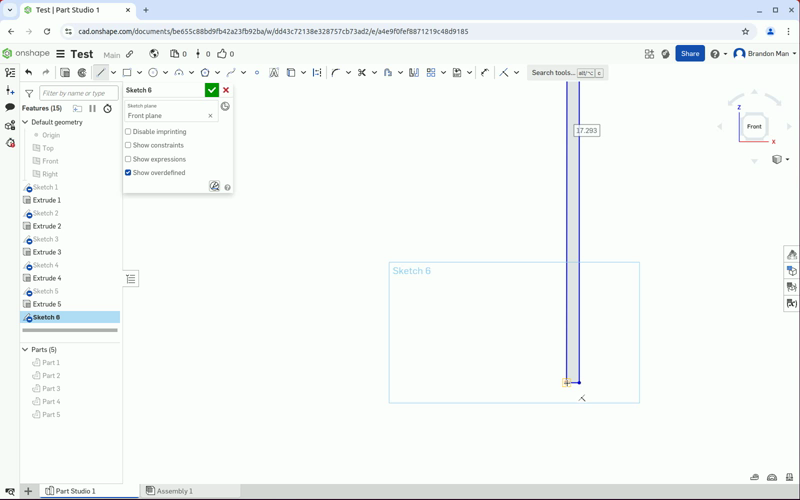
scroll(-6)
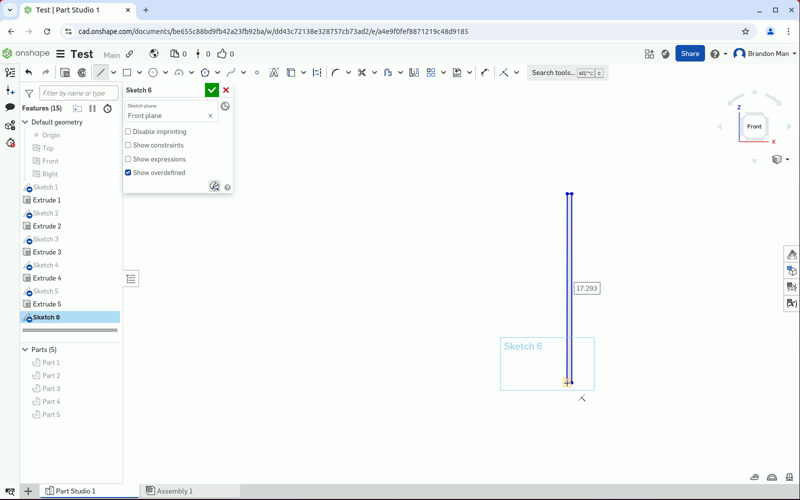
key(esc)
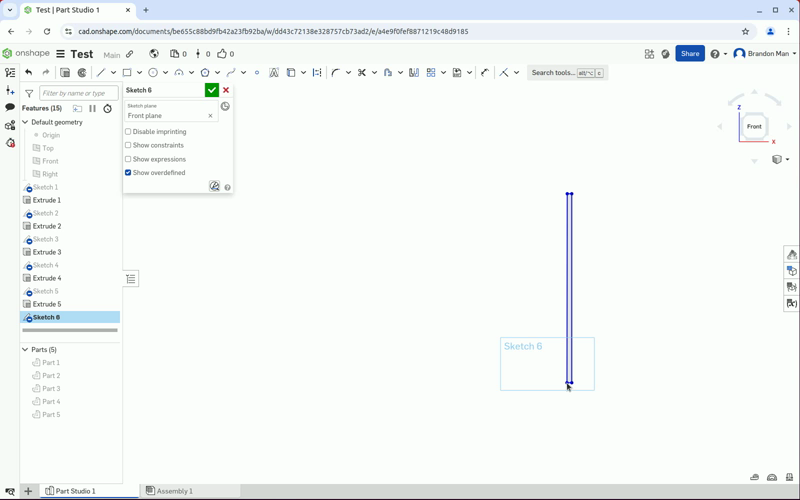
mouse_move(569, 227)
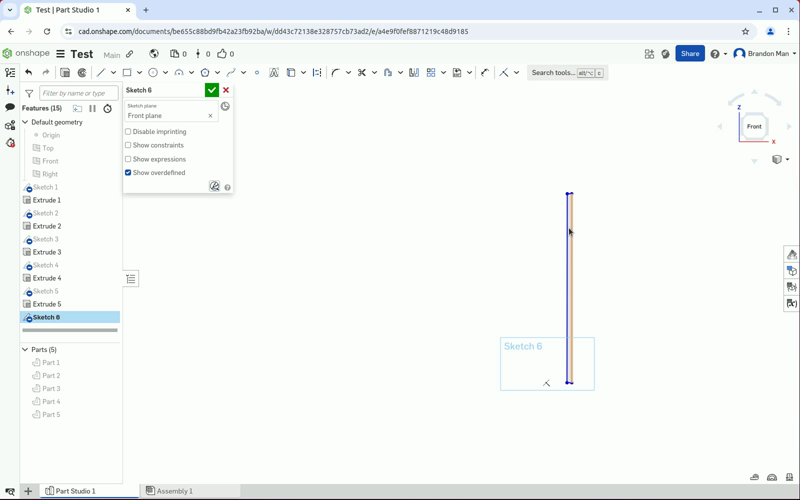
scroll(6)
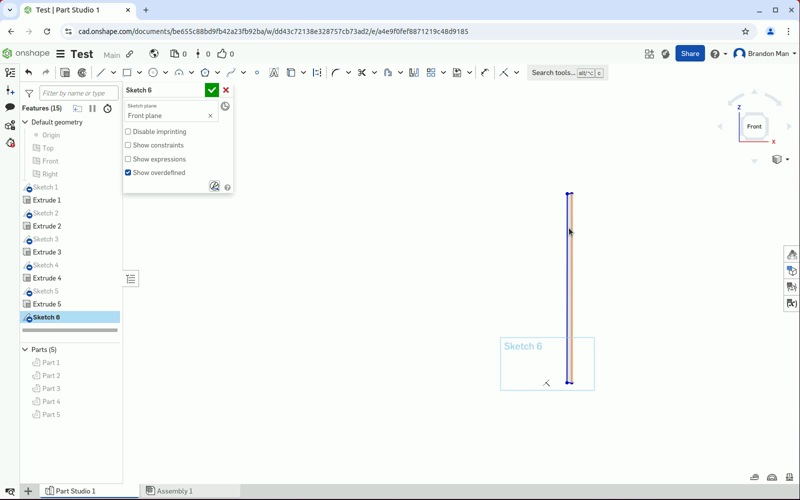
scroll(6)
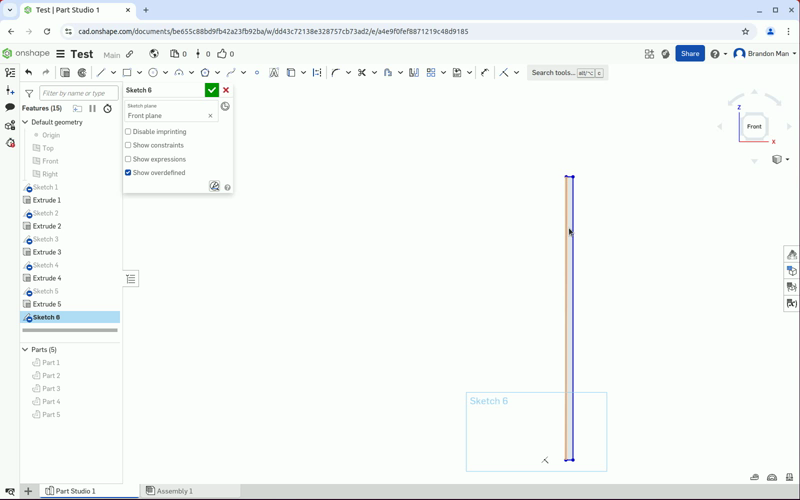
scroll(6)
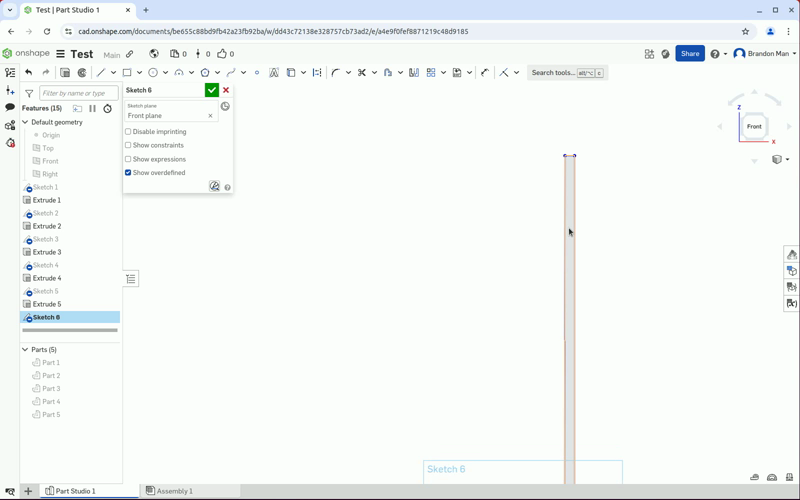
scroll(6)
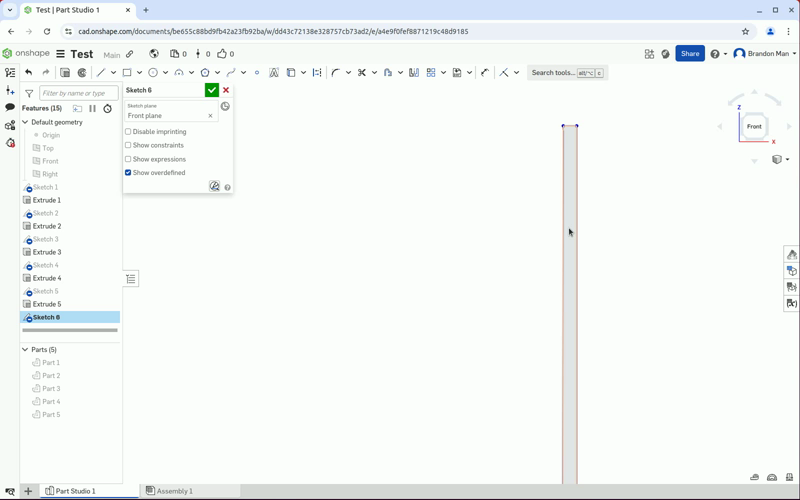
scroll(6)
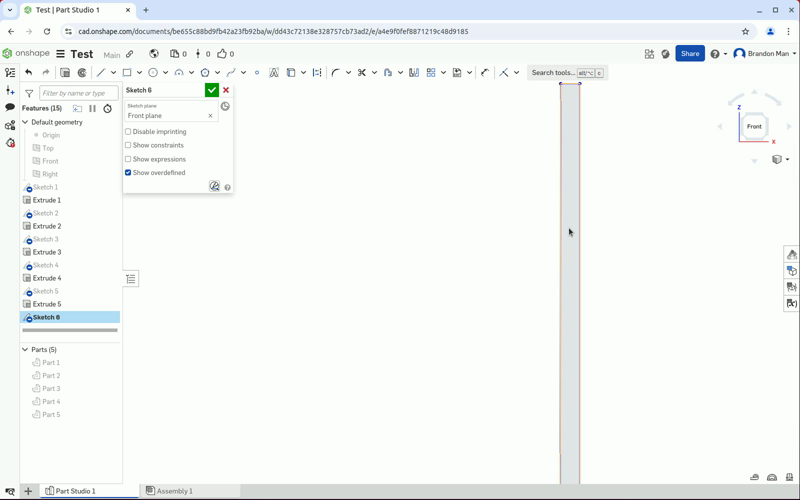
scroll(6)
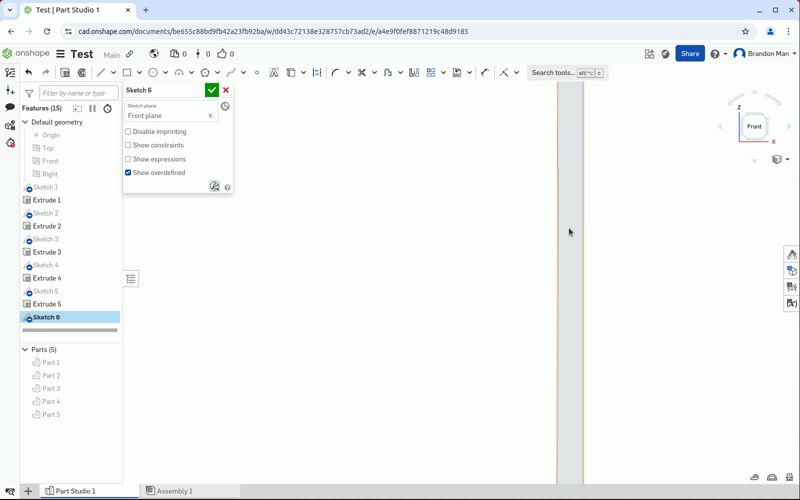
scroll(6)
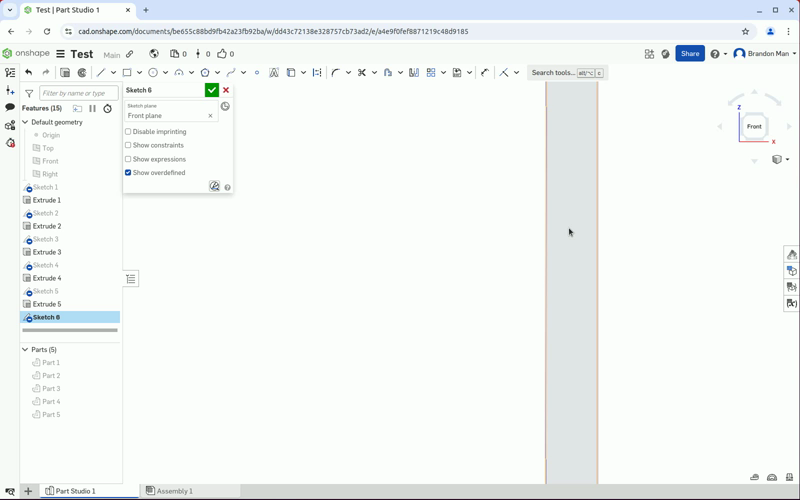
click(569, 227)
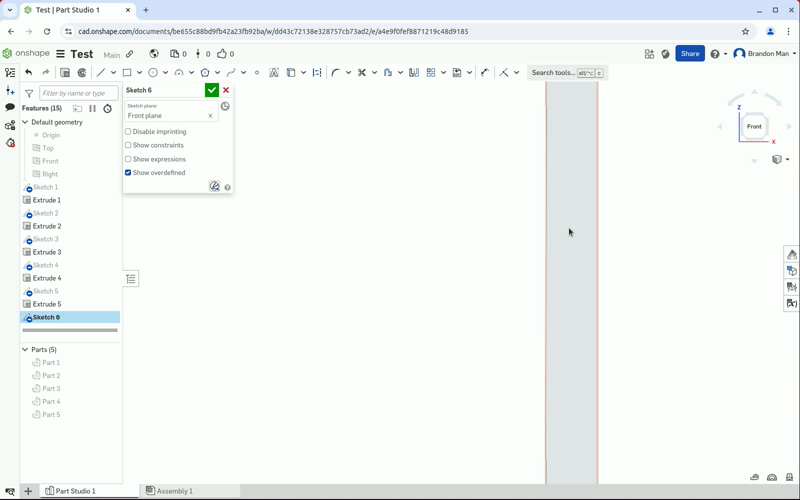
scroll(-6)
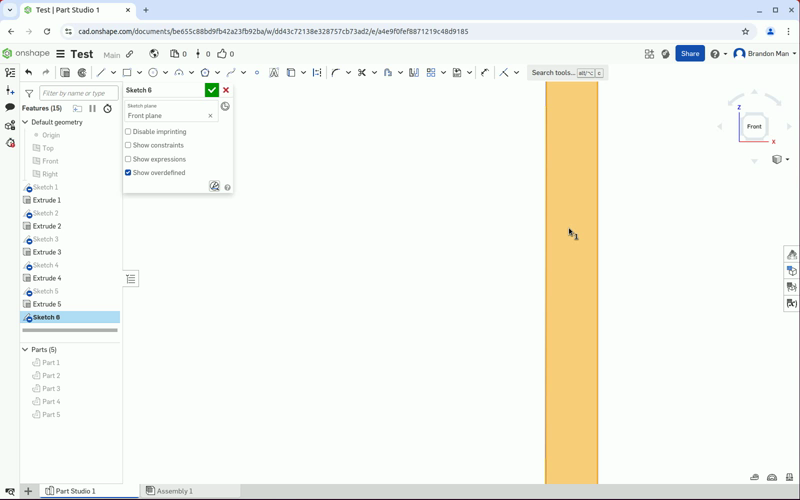
scroll(-6)
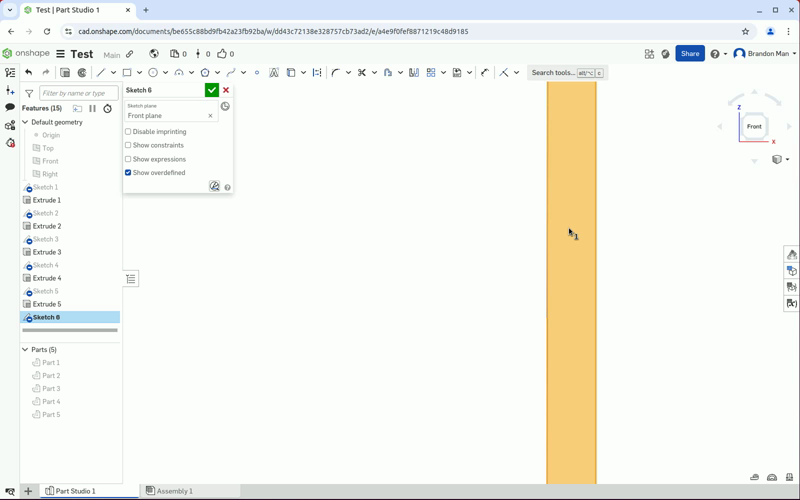
scroll(-6)
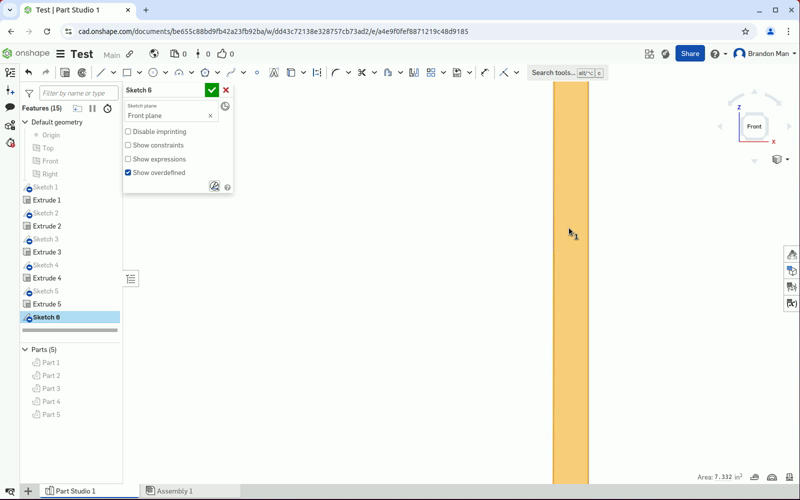
scroll(-6)
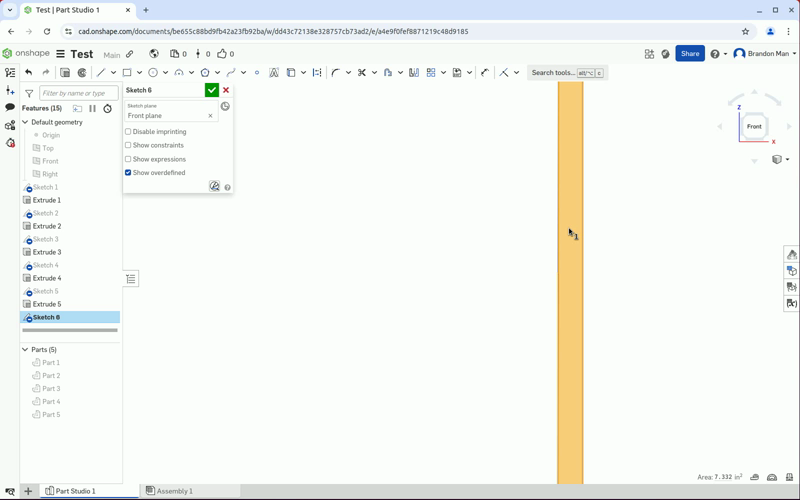
scroll(-6)
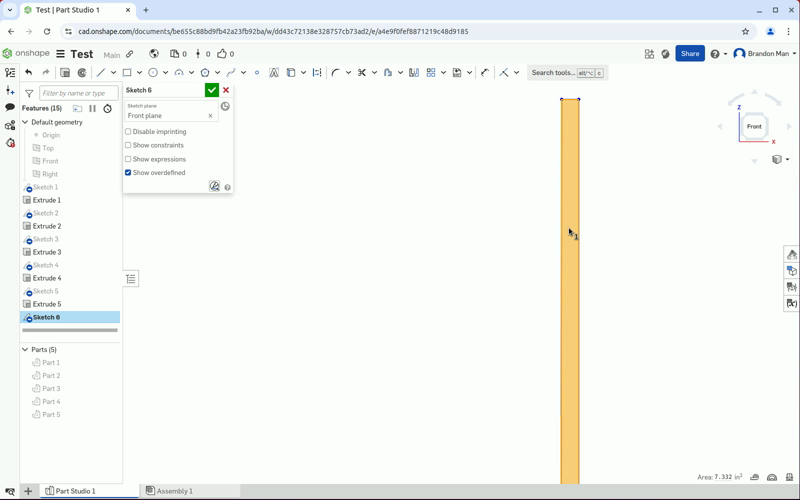
scroll(-6)
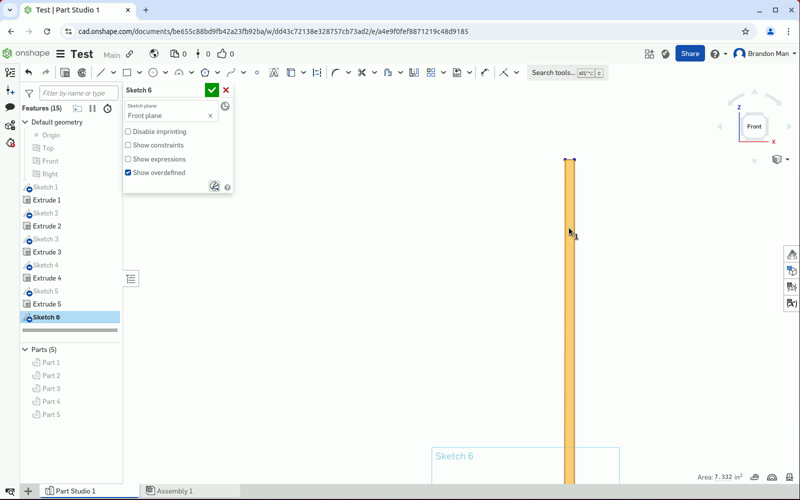
scroll(-6)
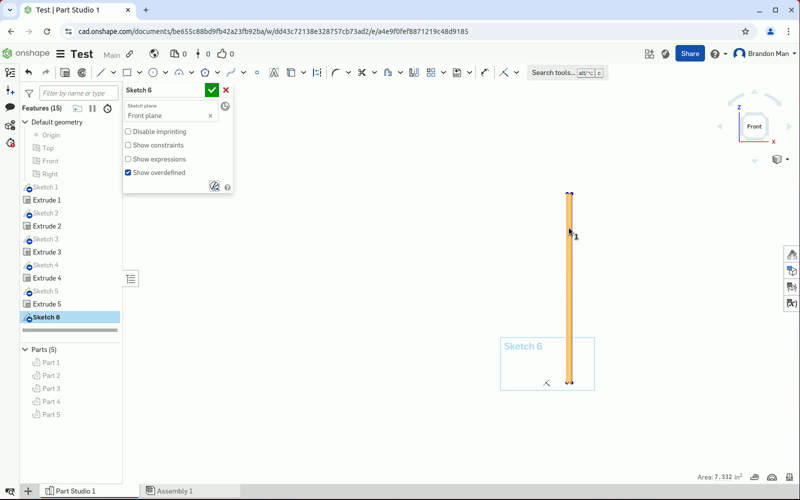
mouse_move(73, 352)
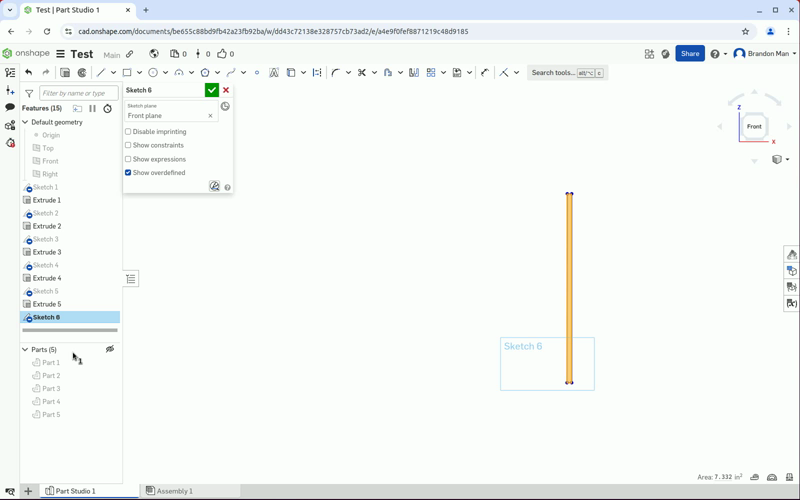
key(shift+y)
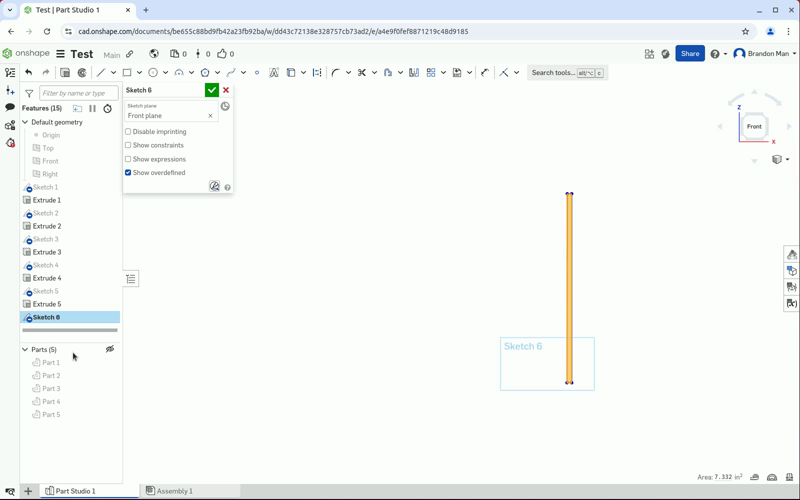
key(shift+e)
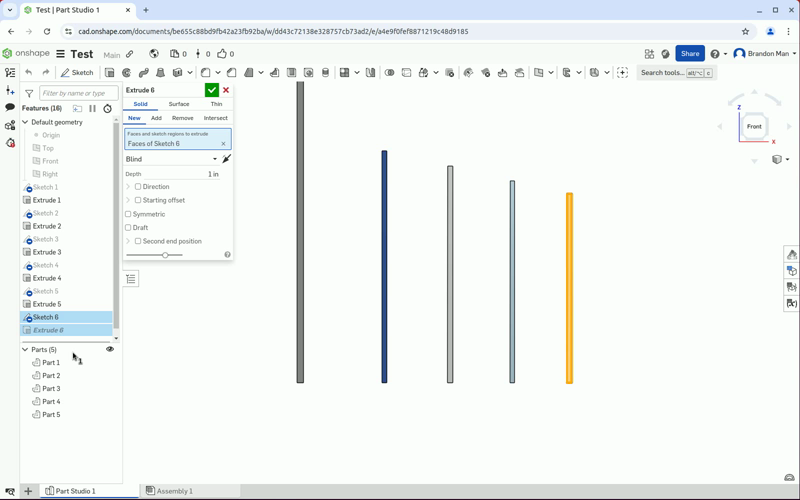
mouse_move(143, 106)
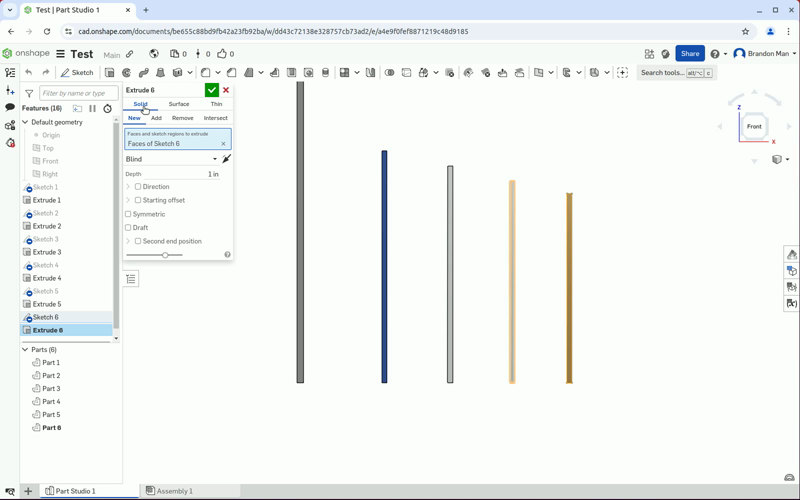
click(143, 106)
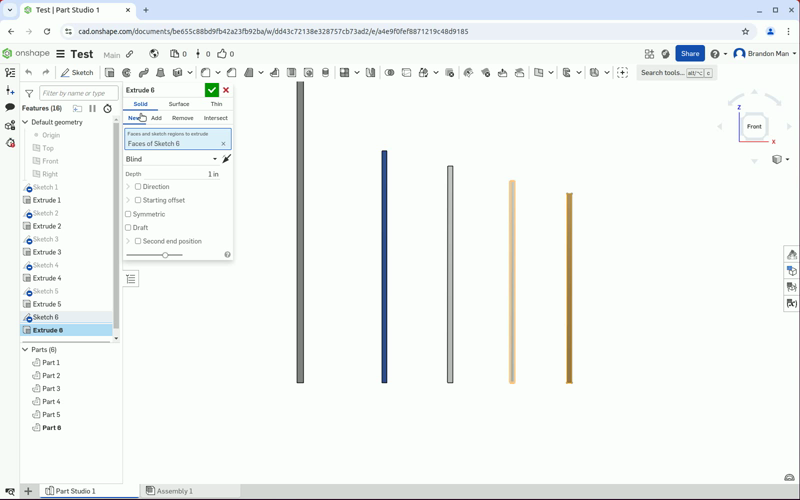
mouse_move(137, 120)
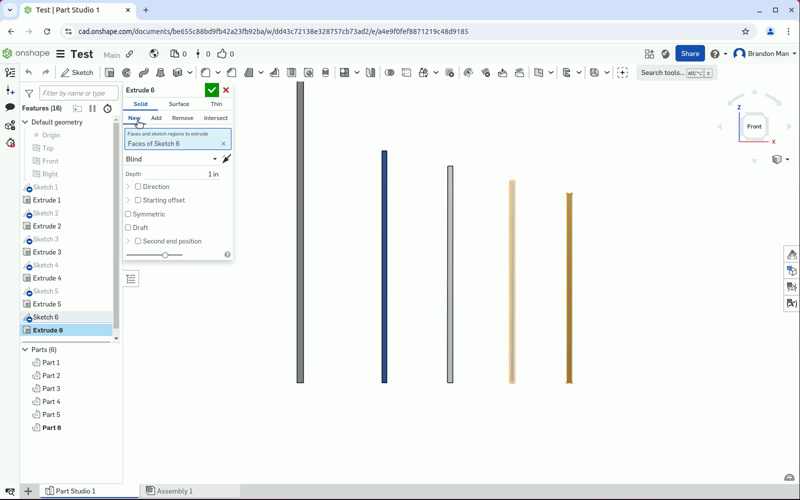
click(137, 120)
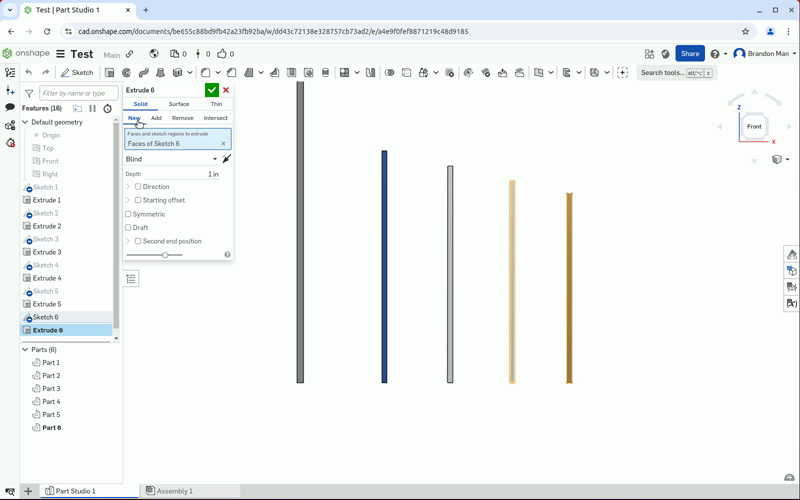
key(tab, 4)
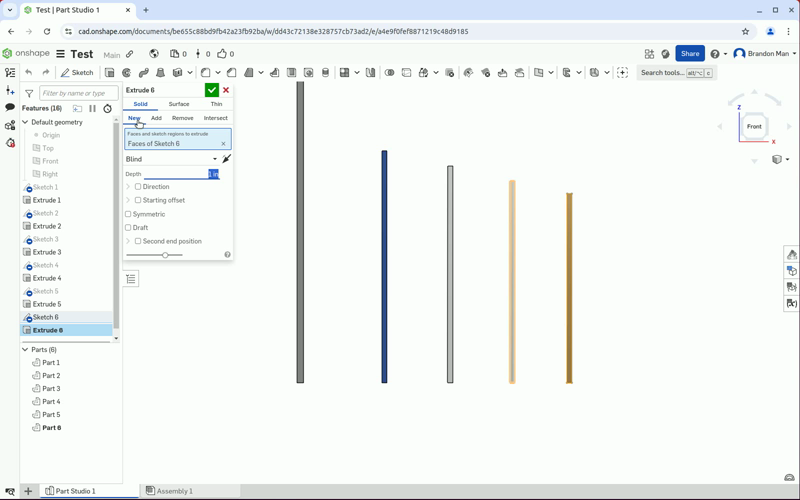
text(0.963)
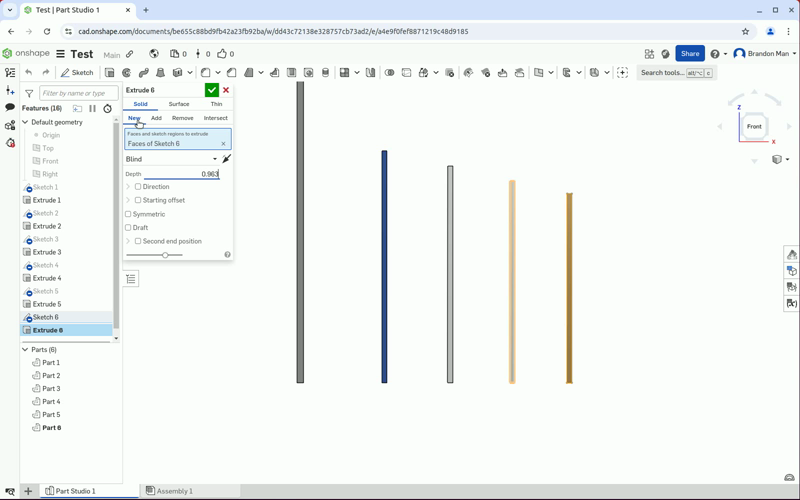
key(enter)
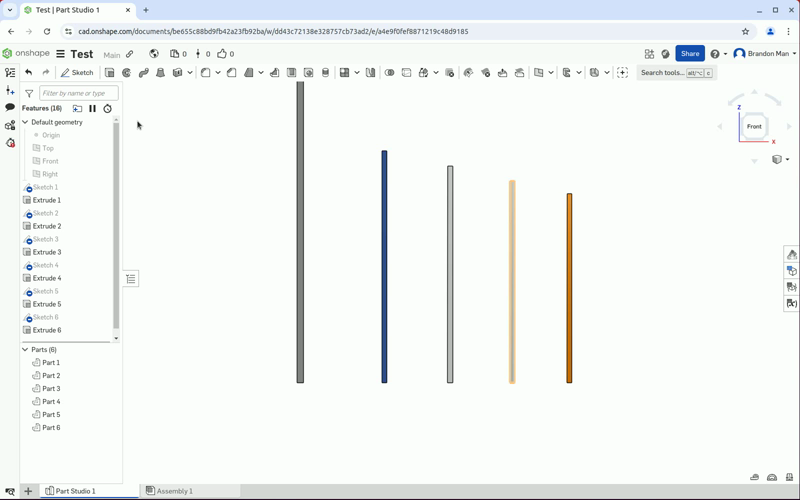
key(shift+h)
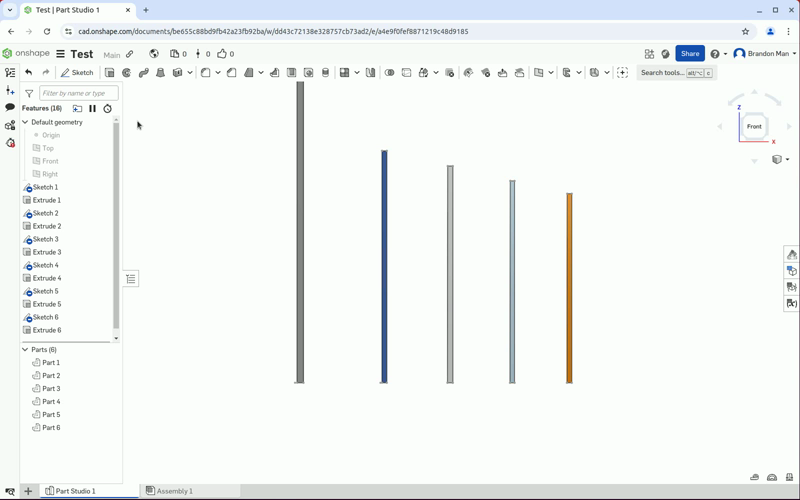
key(shift+h)
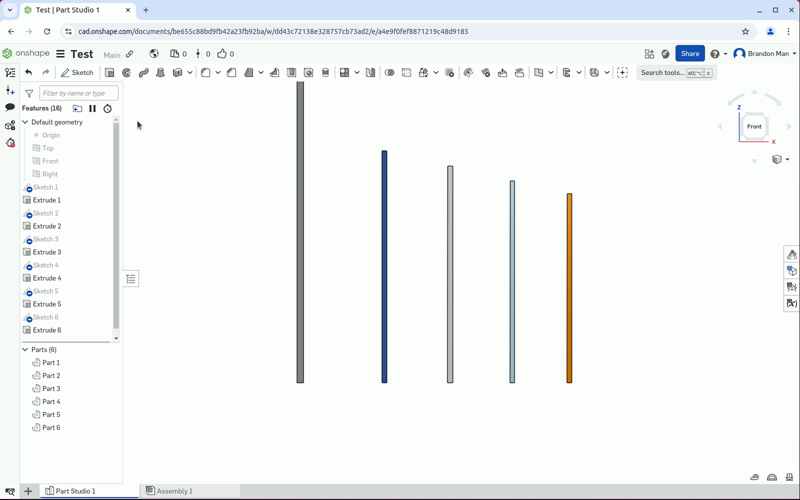
mouse_move(69, 189)
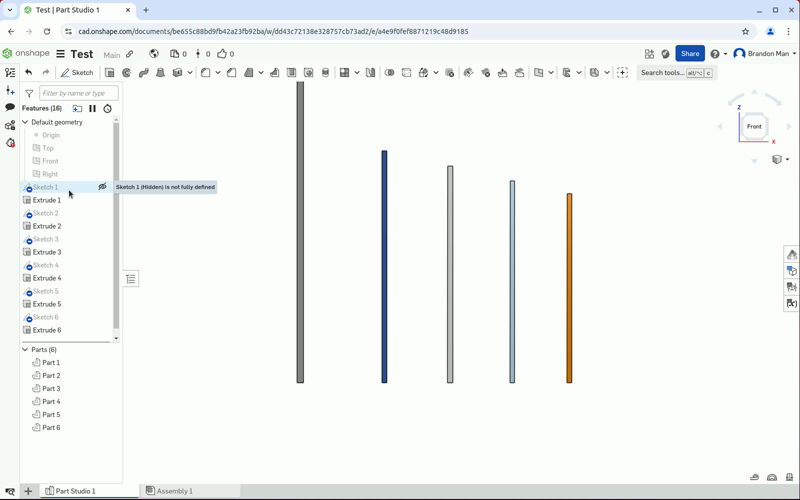
click(69, 189)
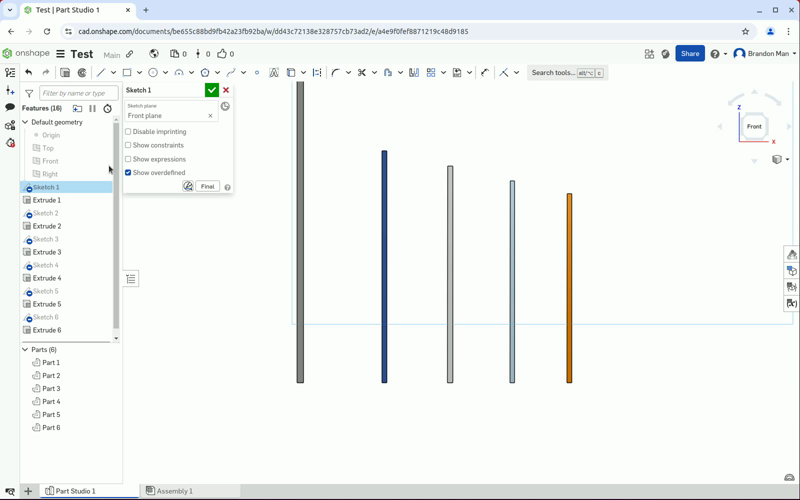
mouse_move(229, 92)
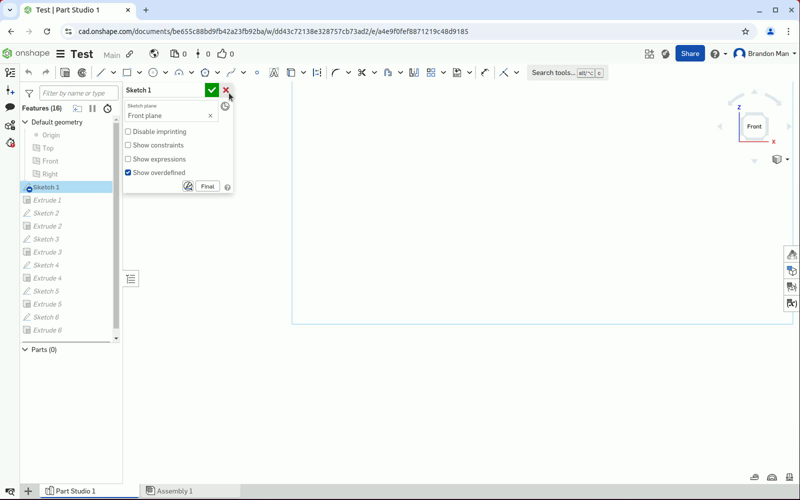
click(229, 92)
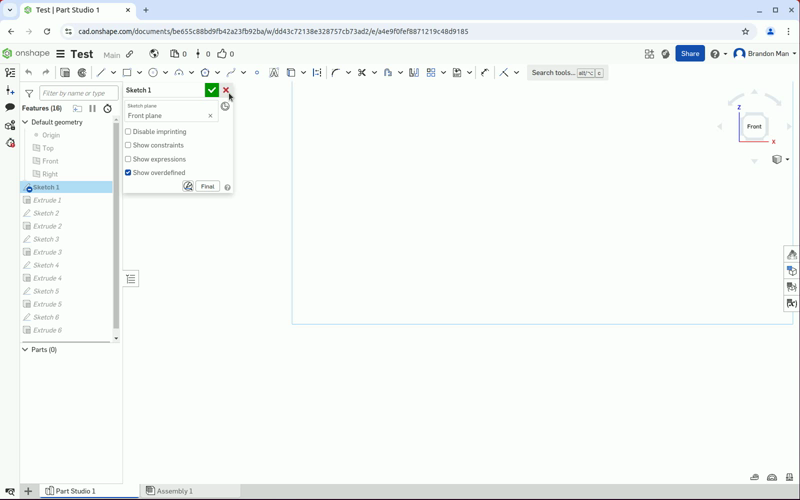
key(shift+s)
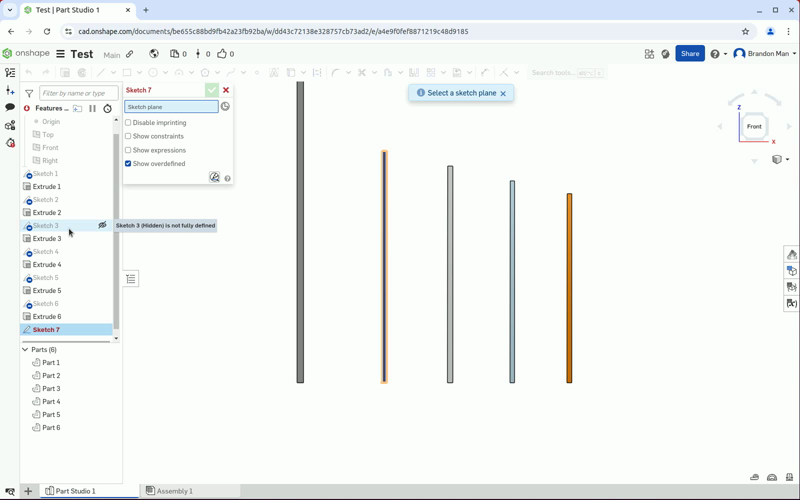
scroll(3)
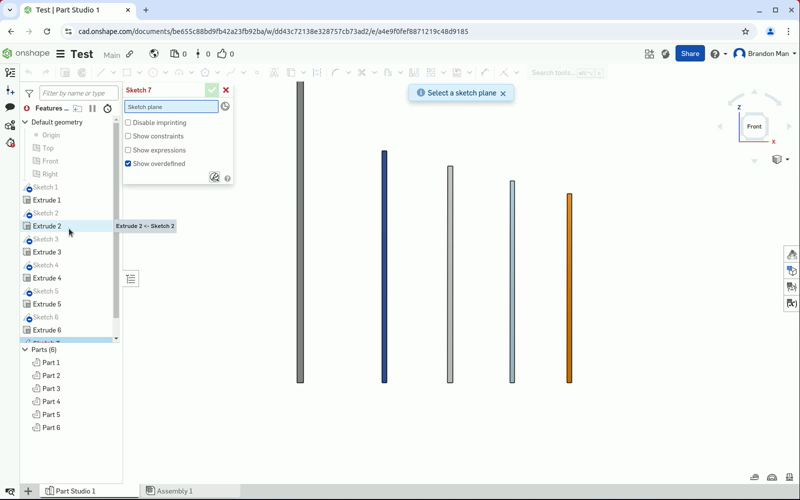
mouse_move(69, 163)
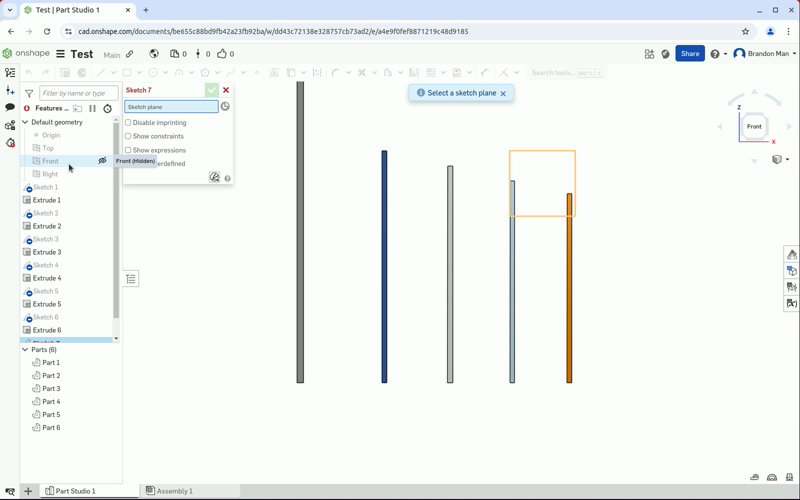
click(69, 163)
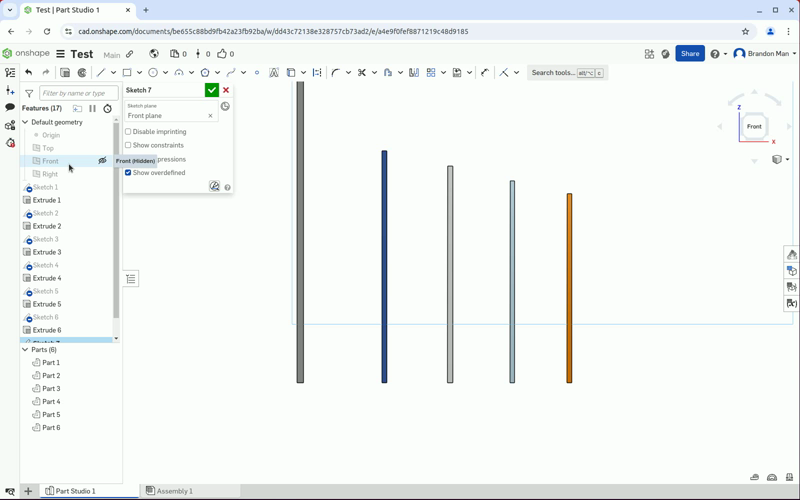
mouse_move(73, 352)
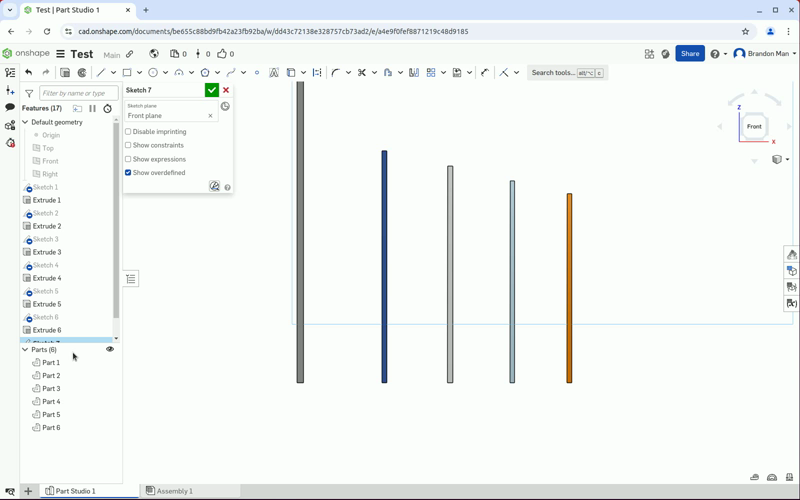
key(y)
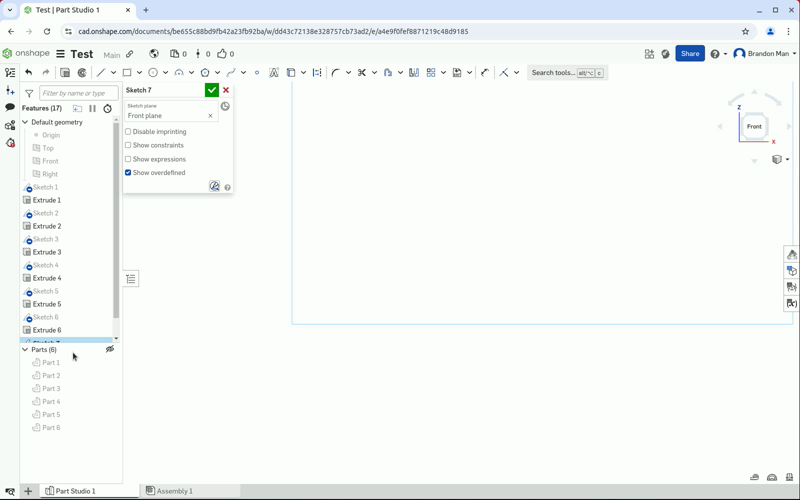
key(l)
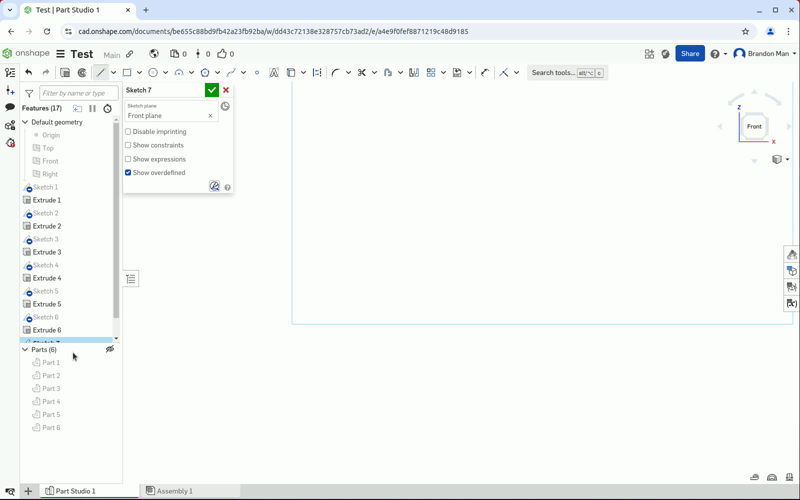
key_down(shift)
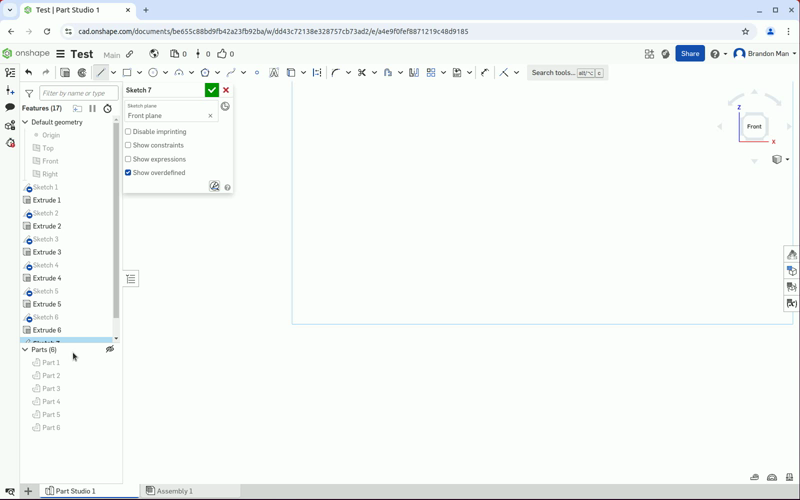
mouse_move(350, 386)
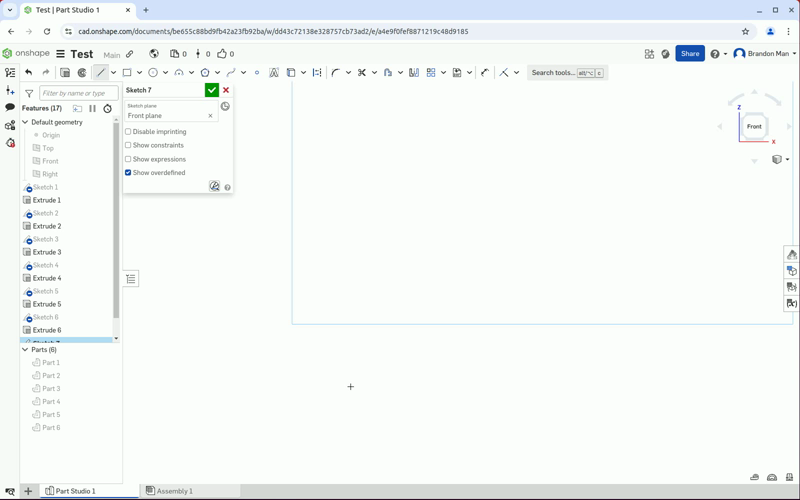
click(350, 386)
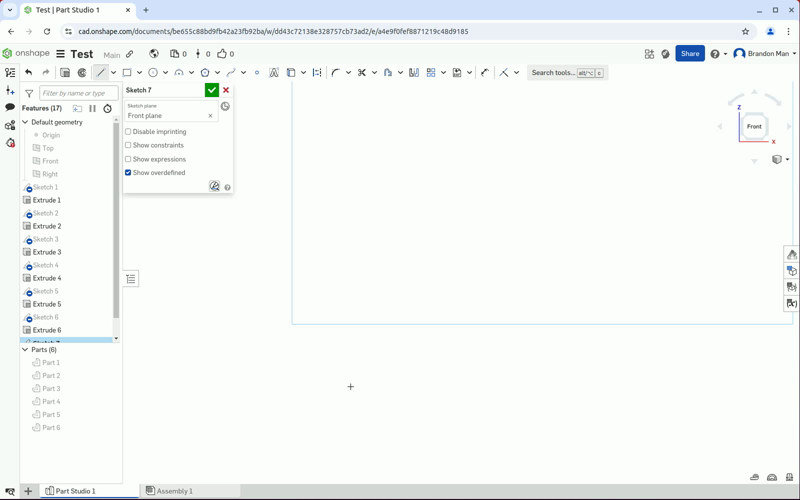
key_up(shift)
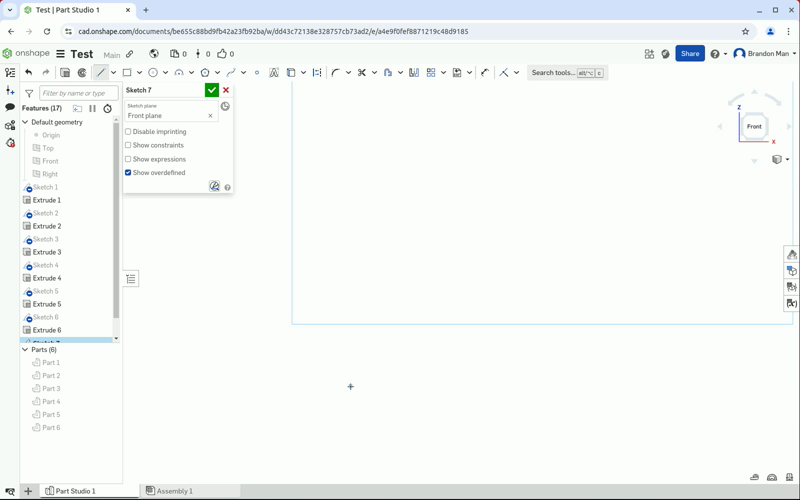
key_down(shift)
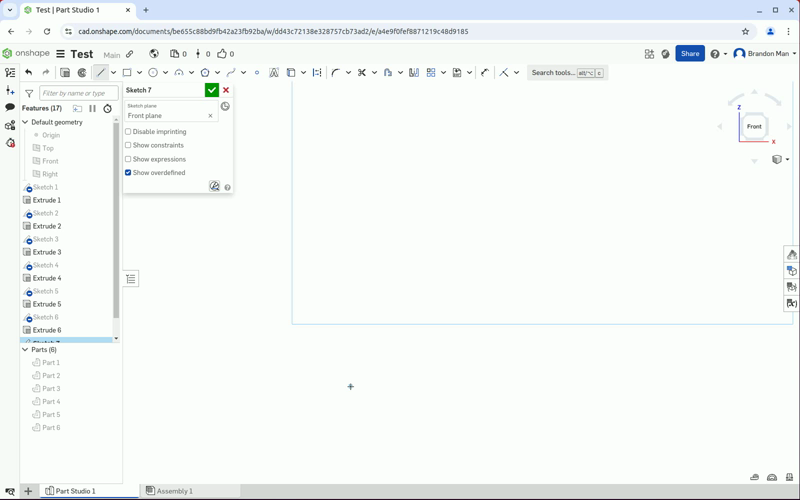
mouse_move(570, 386)
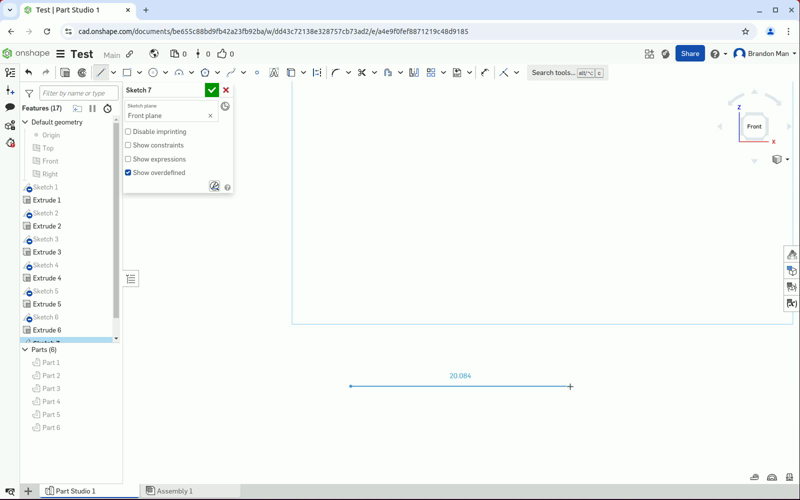
click(570, 386)
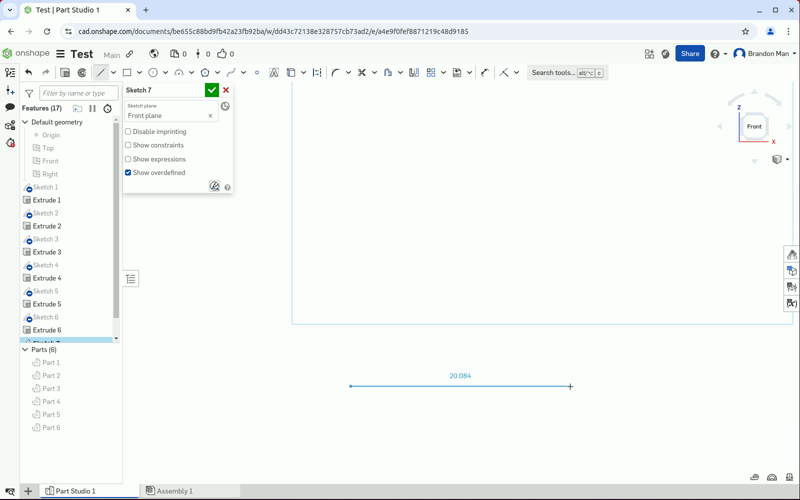
key_up(shift)
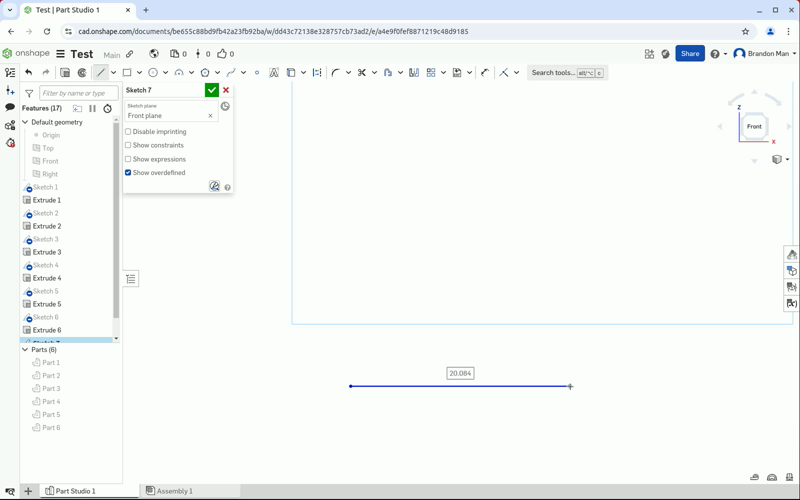
key_down(shift)
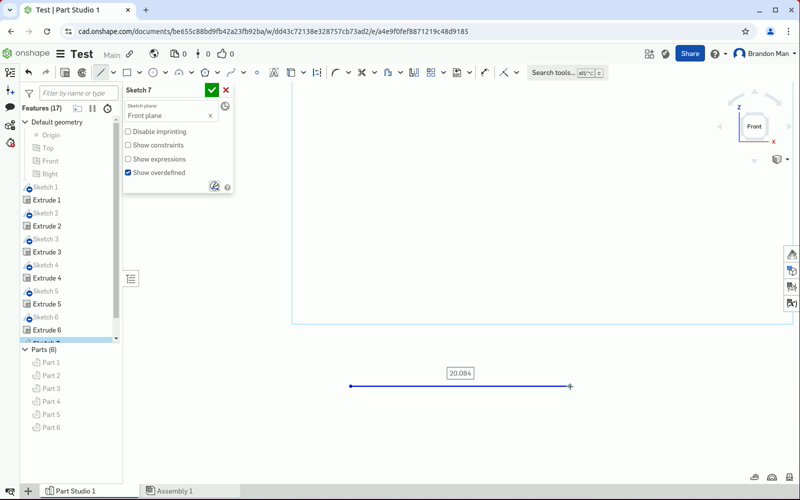
mouse_move(589, 386)
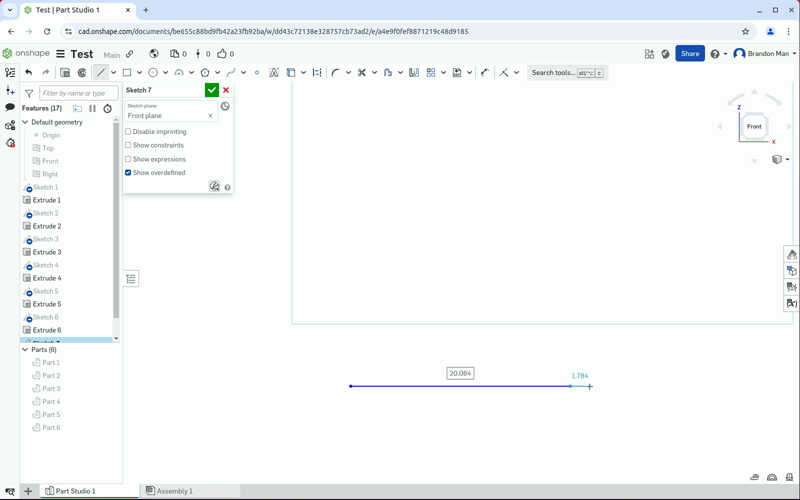
mouse_move(570, 381)
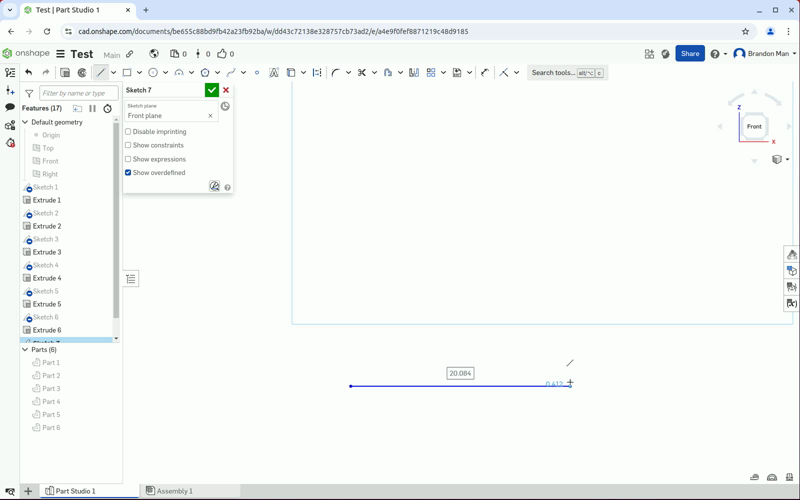
scroll(6)
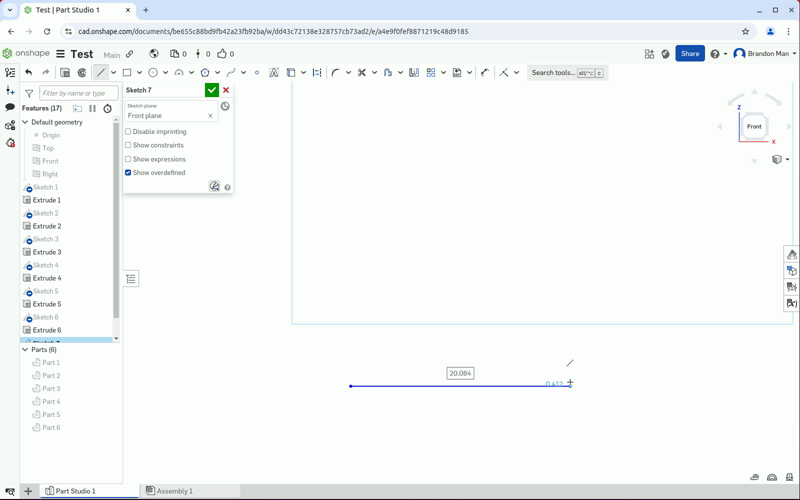
scroll(6)
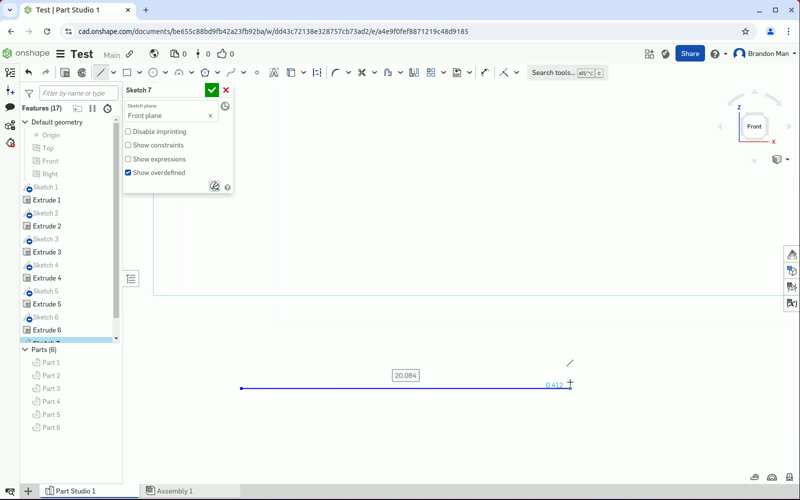
scroll(6)
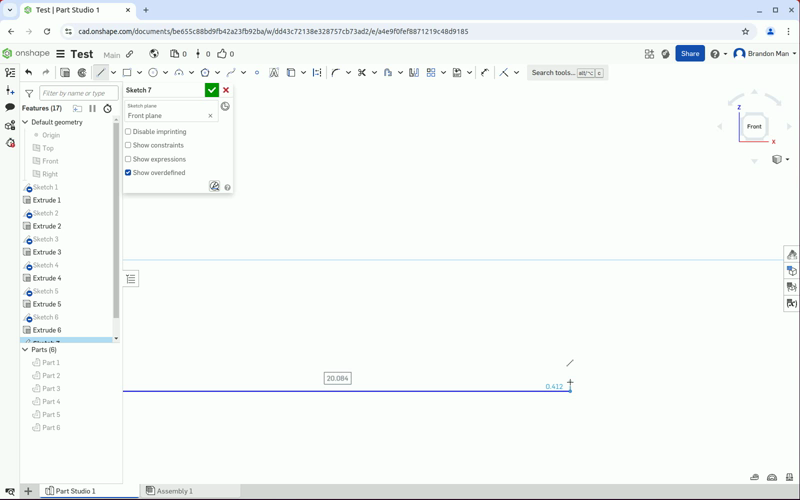
scroll(6)
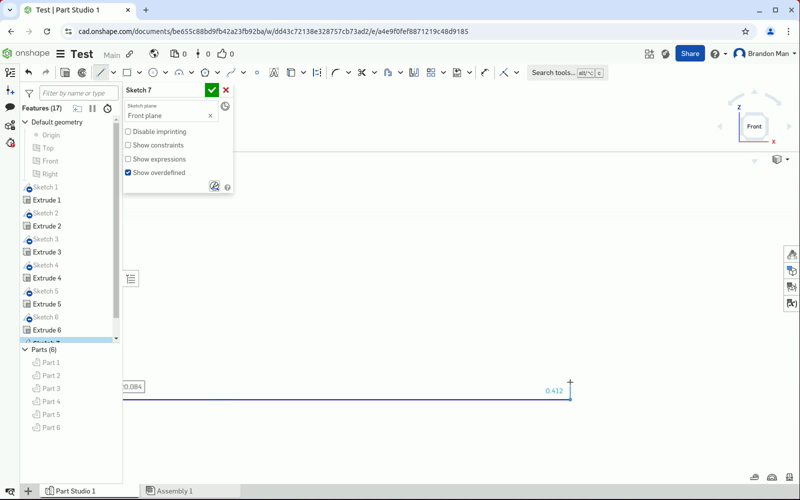
scroll(6)
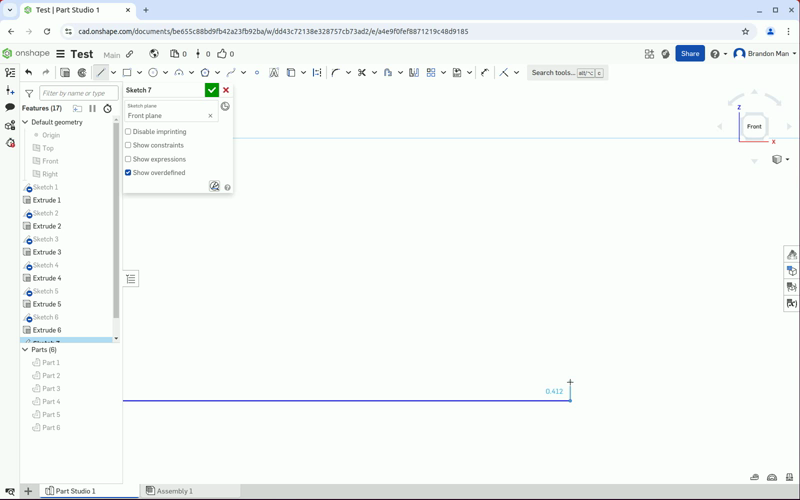
scroll(6)
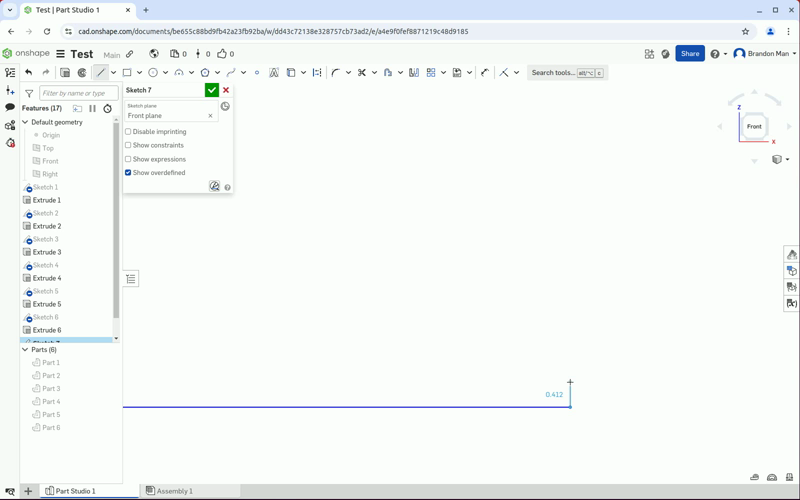
scroll(6)
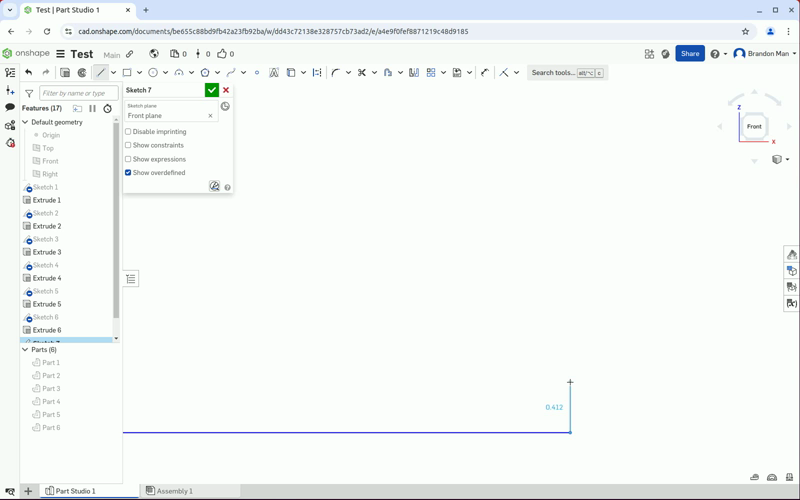
click(570, 381)
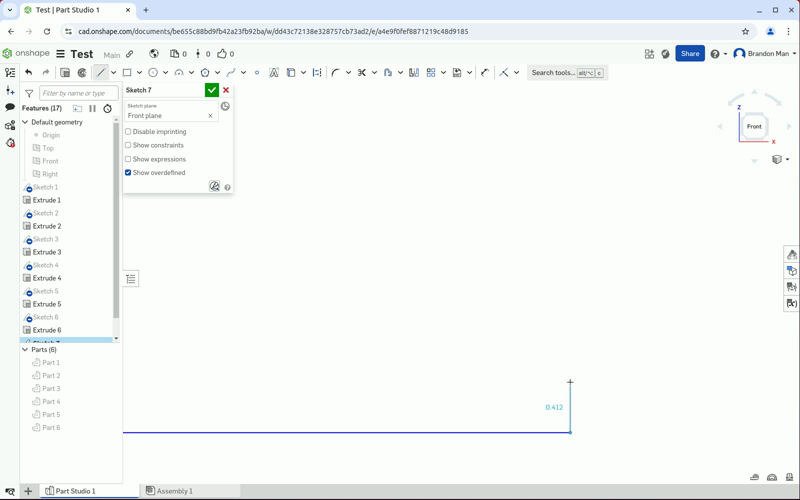
scroll(-6)
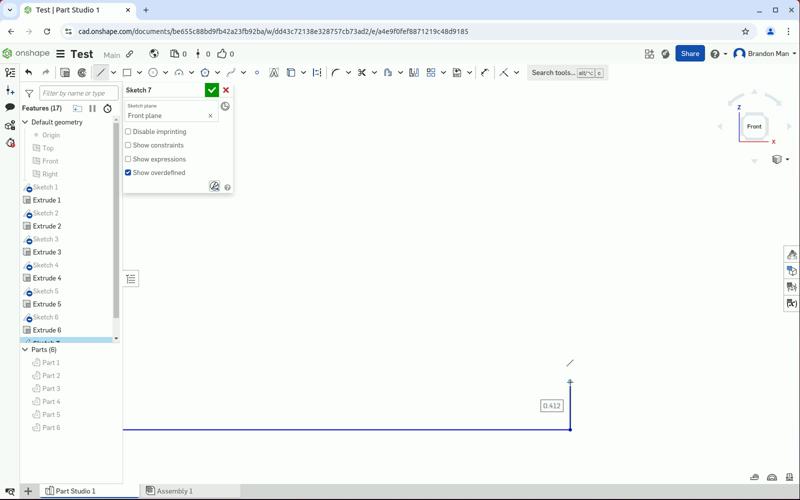
scroll(-6)
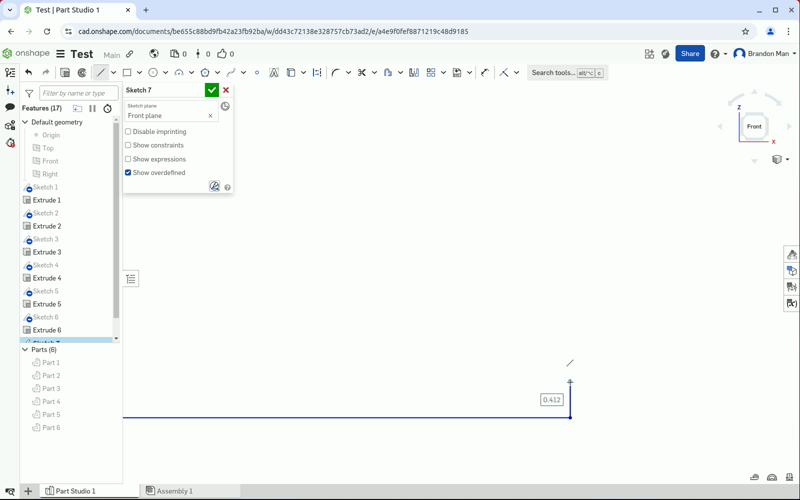
scroll(-6)
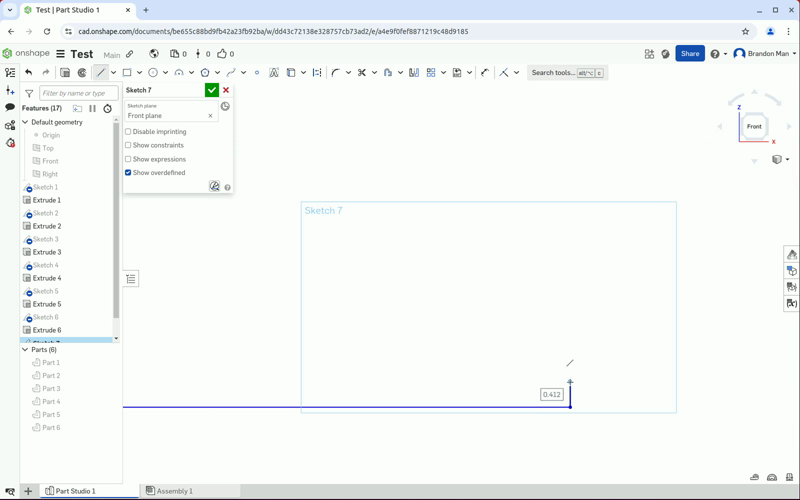
scroll(-6)
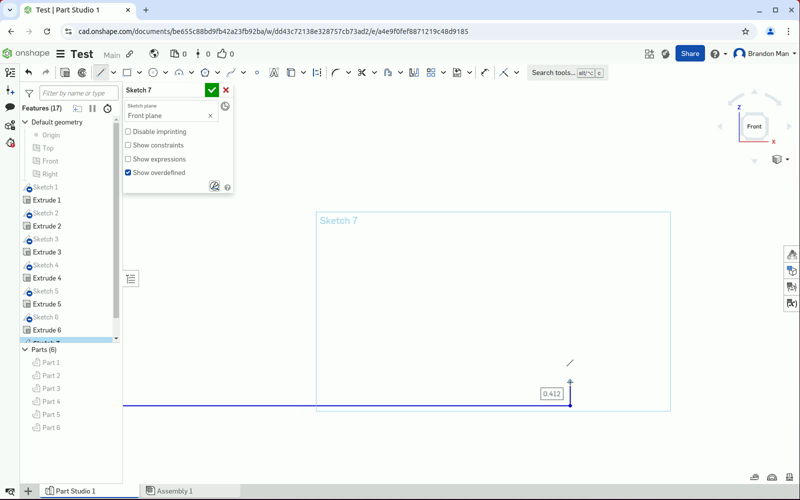
scroll(-6)
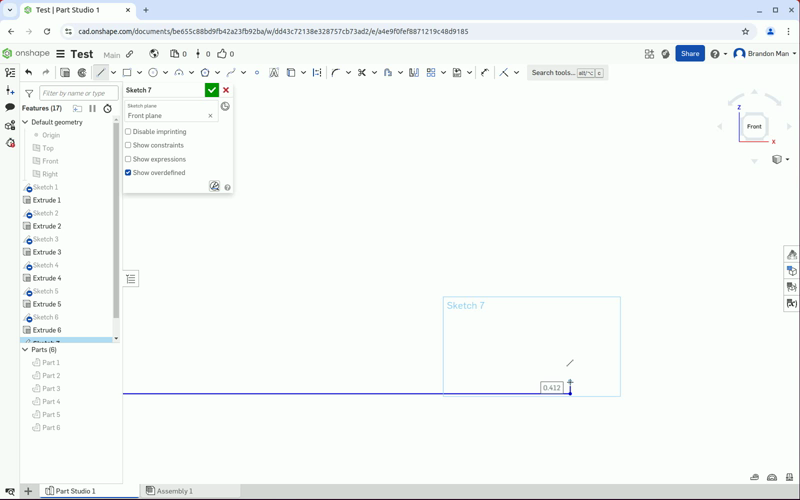
scroll(-6)
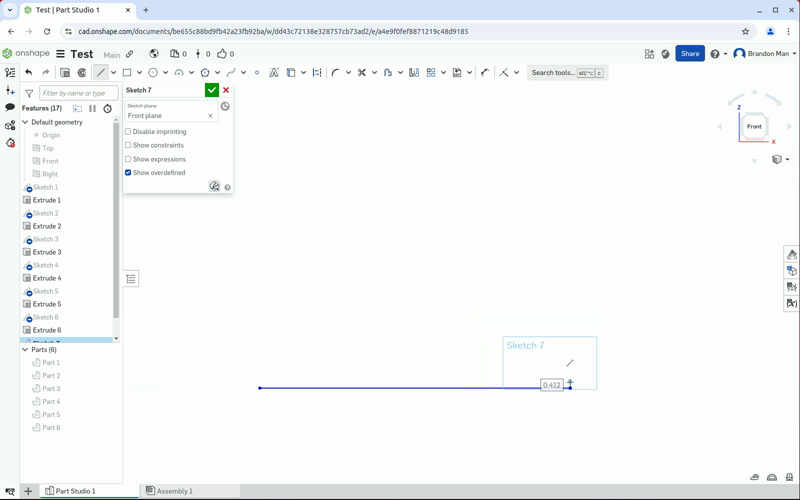
scroll(-6)
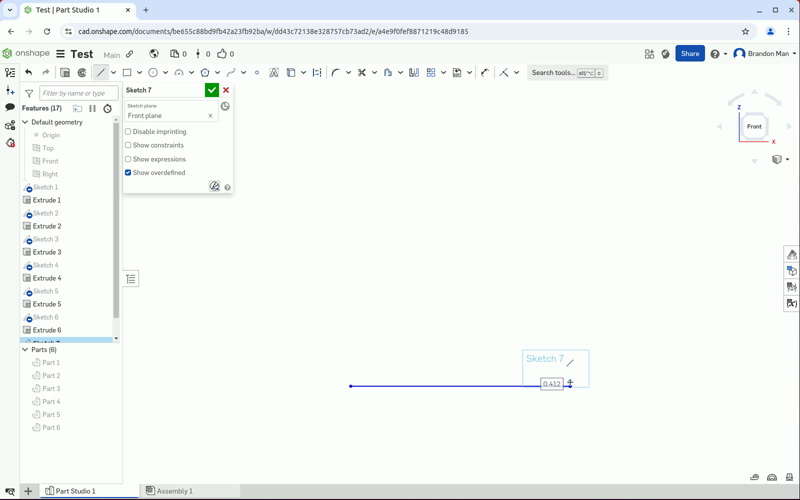
key_up(shift)
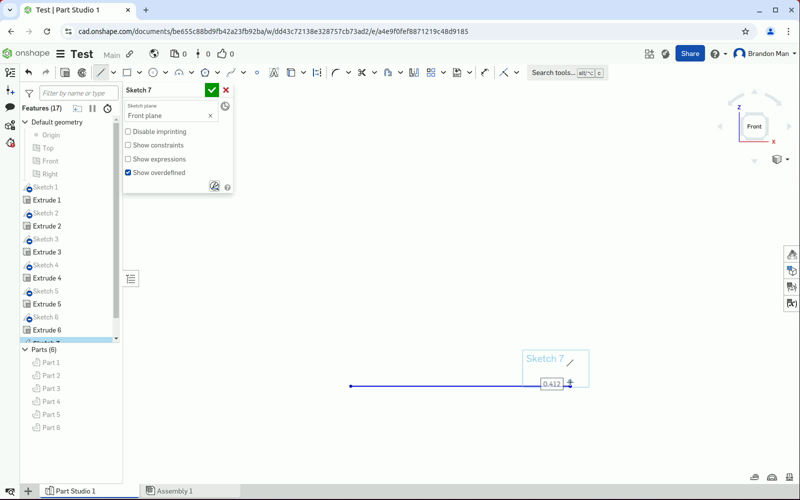
key_down(shift)
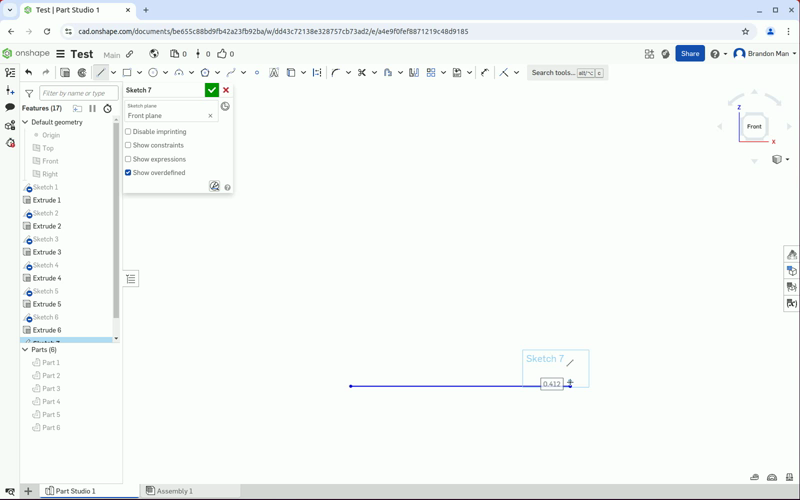
mouse_move(589, 381)
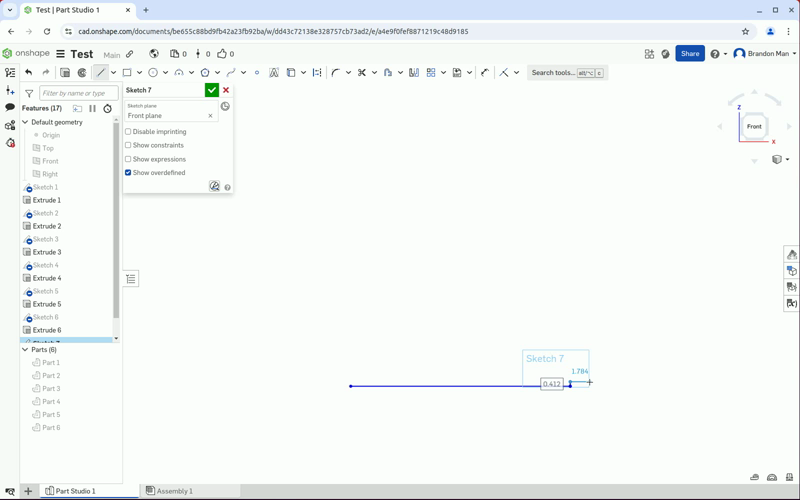
mouse_move(565, 381)
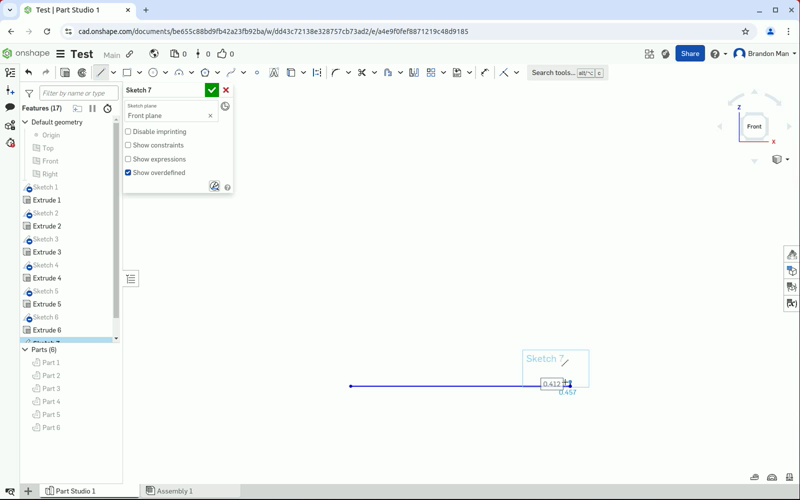
scroll(6)
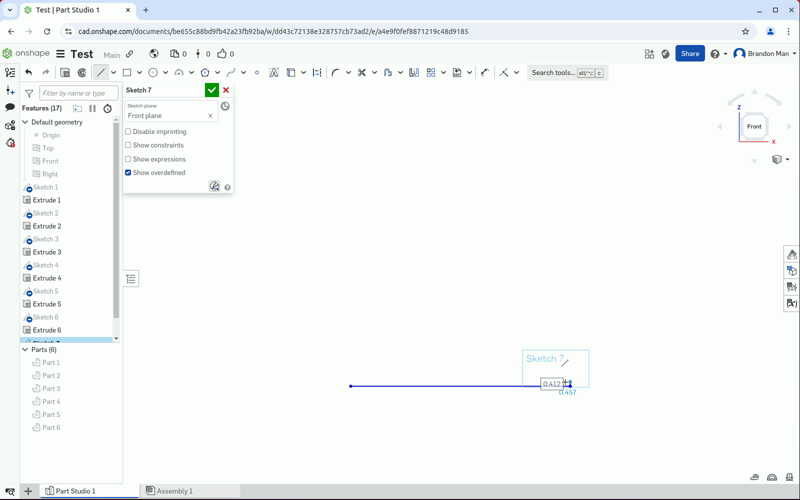
scroll(6)
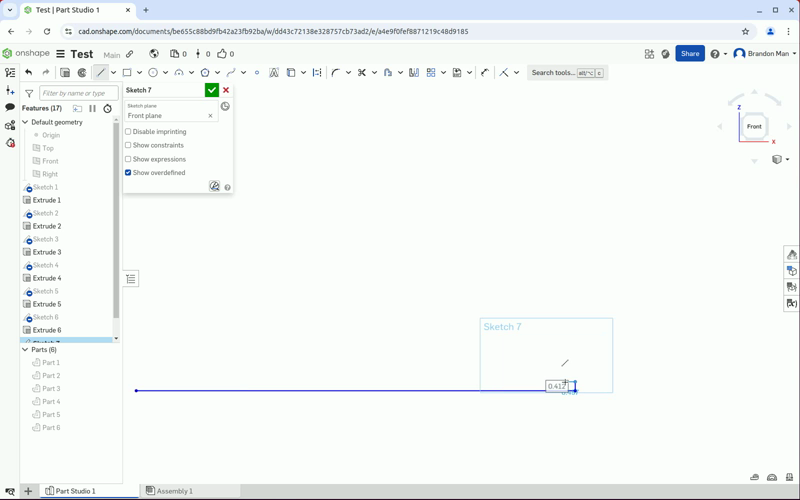
scroll(6)
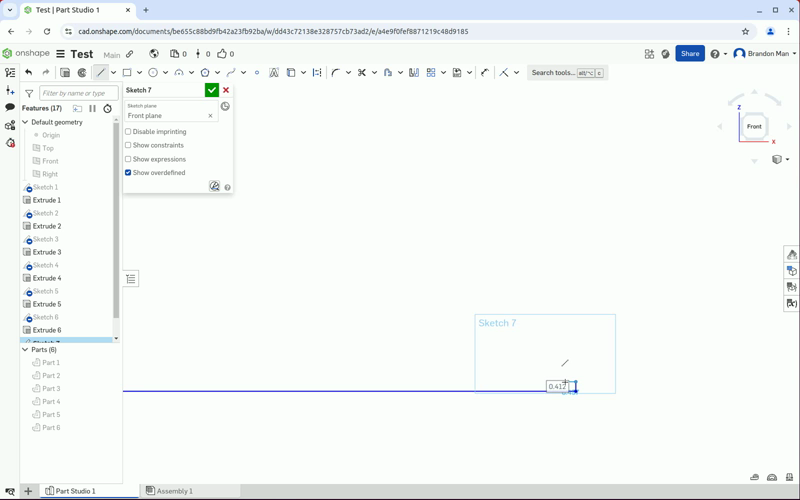
scroll(6)
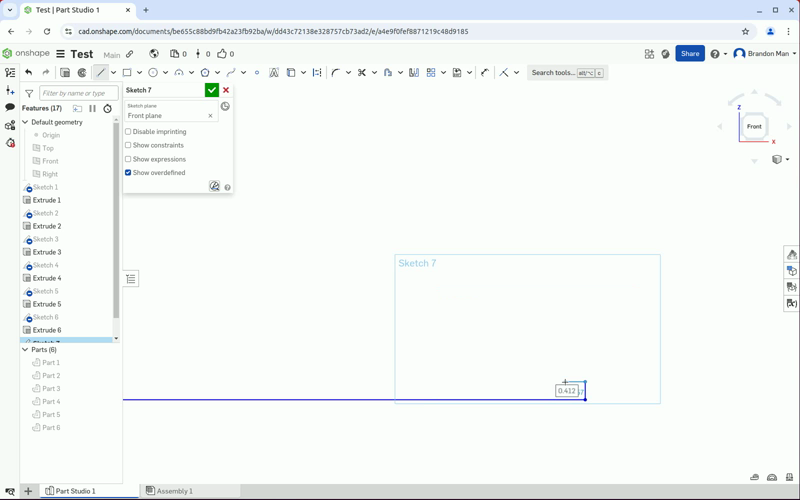
scroll(6)
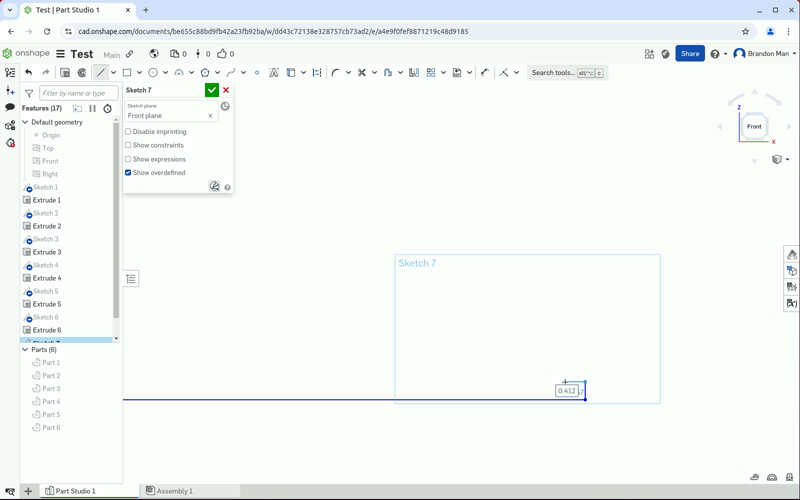
scroll(6)
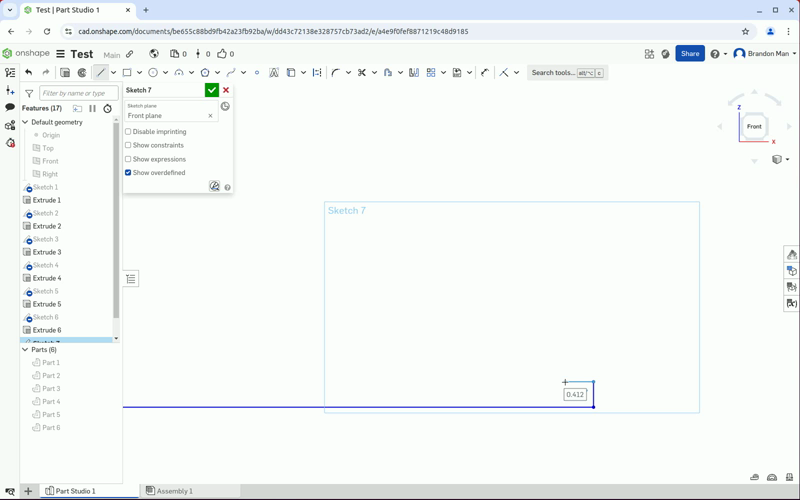
scroll(6)
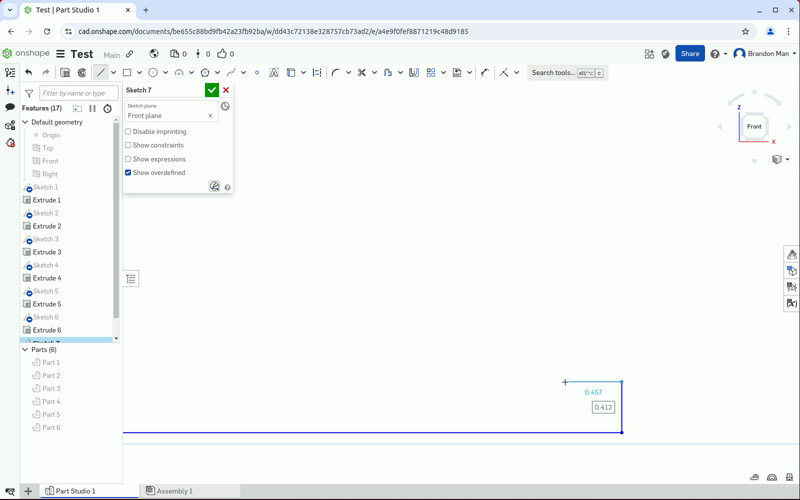
click(565, 381)
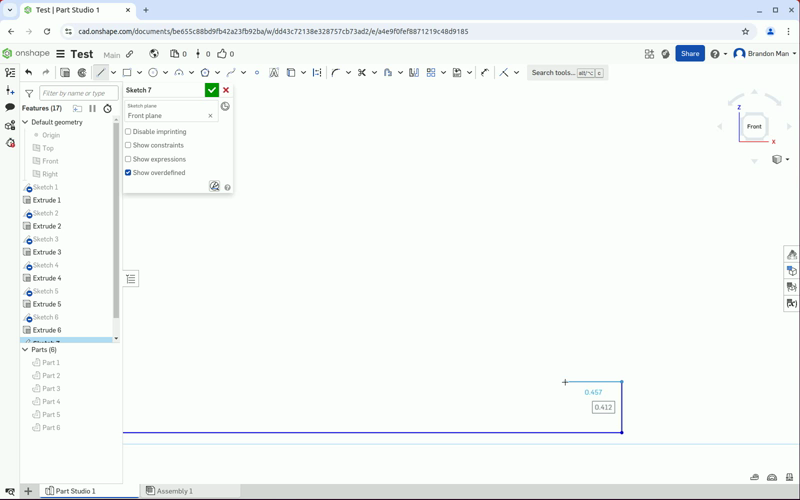
scroll(-6)
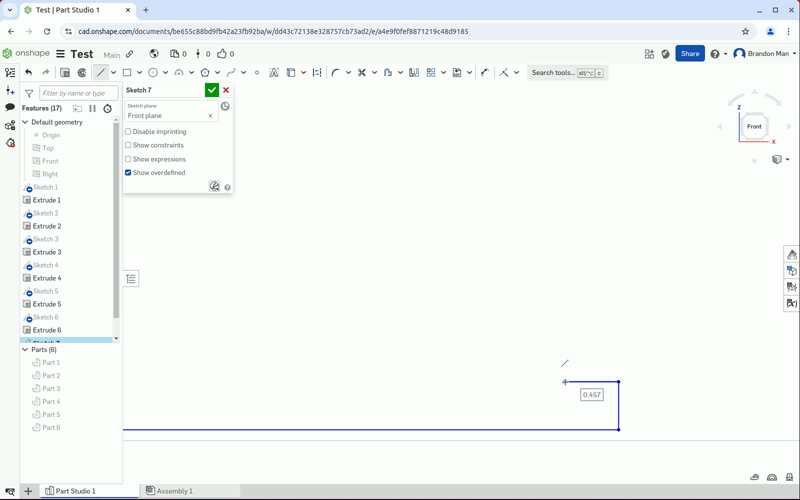
scroll(-6)
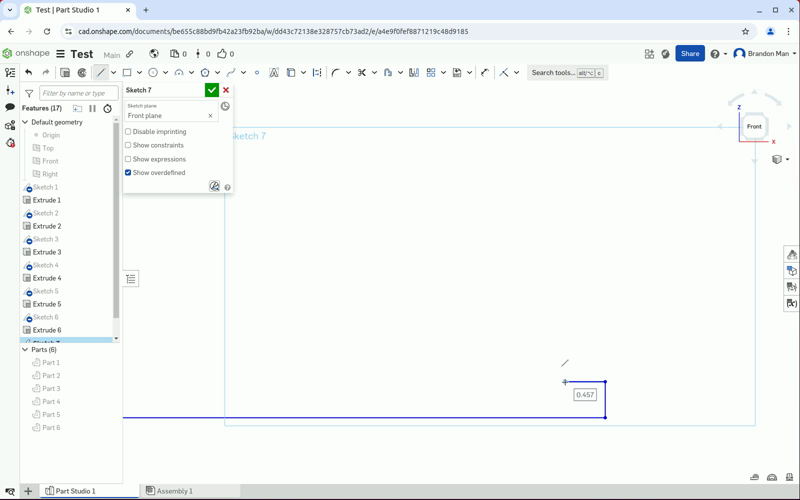
scroll(-6)
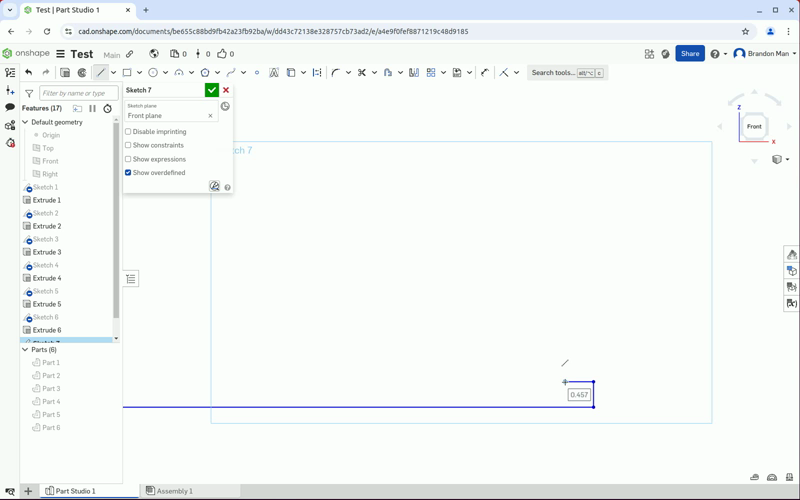
scroll(-6)
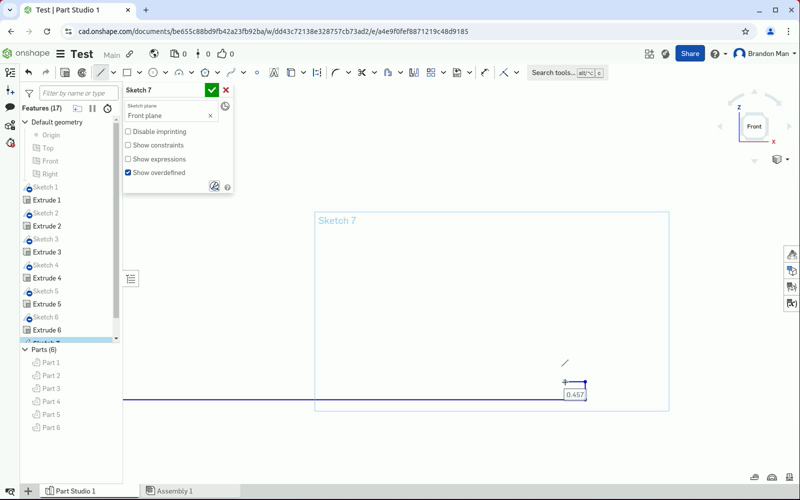
scroll(-6)
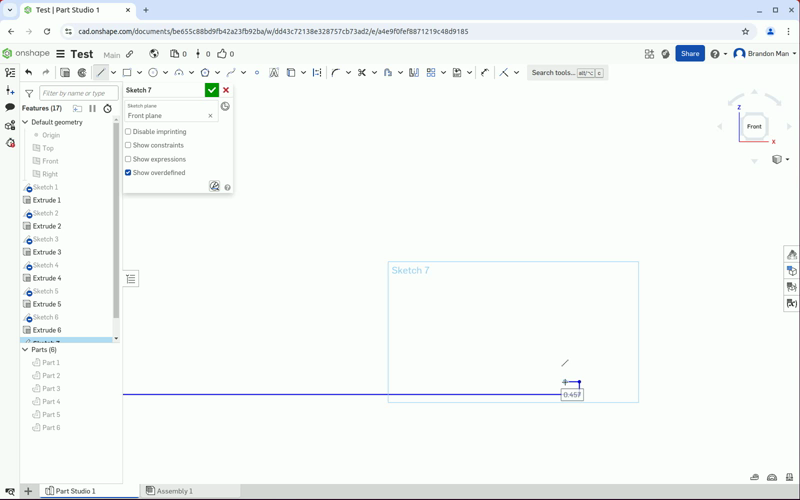
scroll(-6)
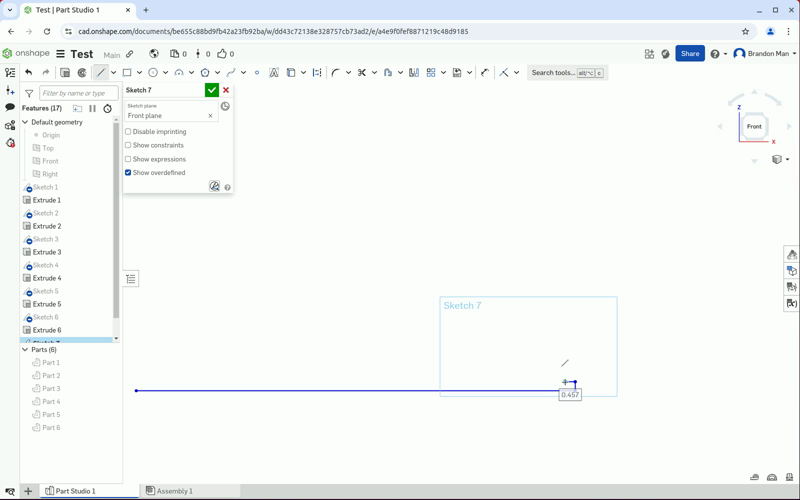
scroll(-6)
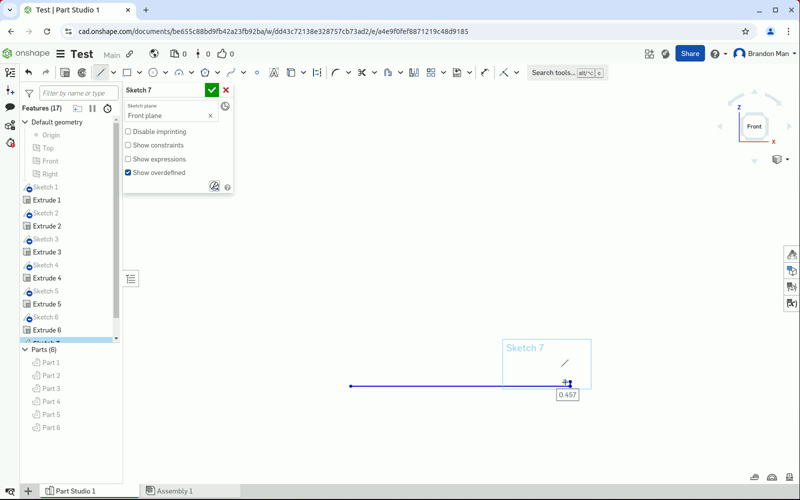
key_up(shift)
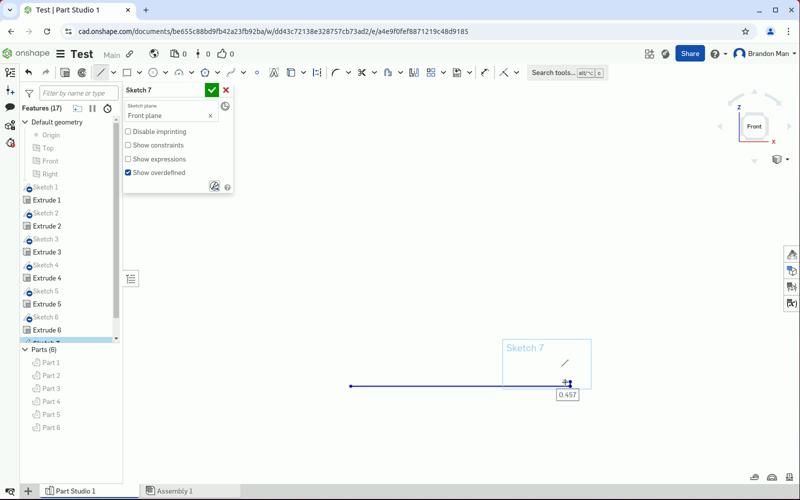
key_down(shift)
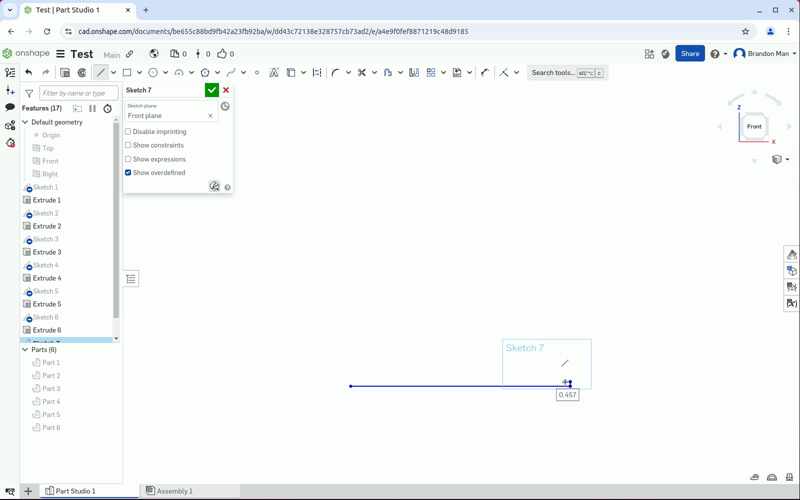
mouse_move(589, 381)
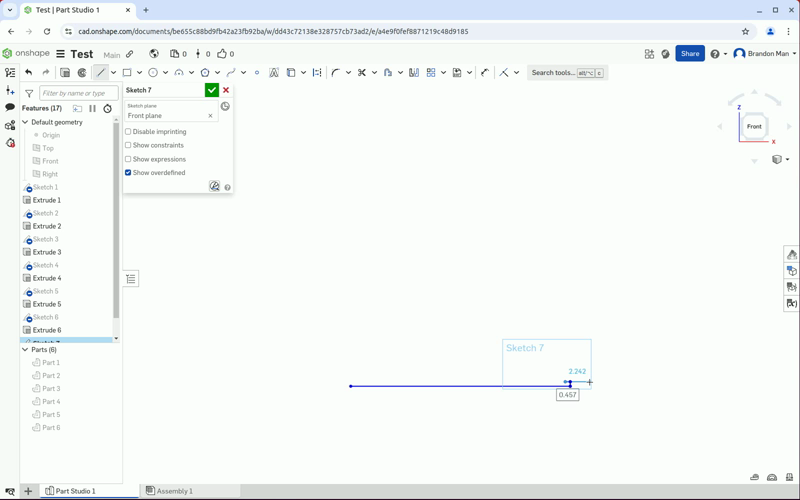
mouse_move(516, 381)
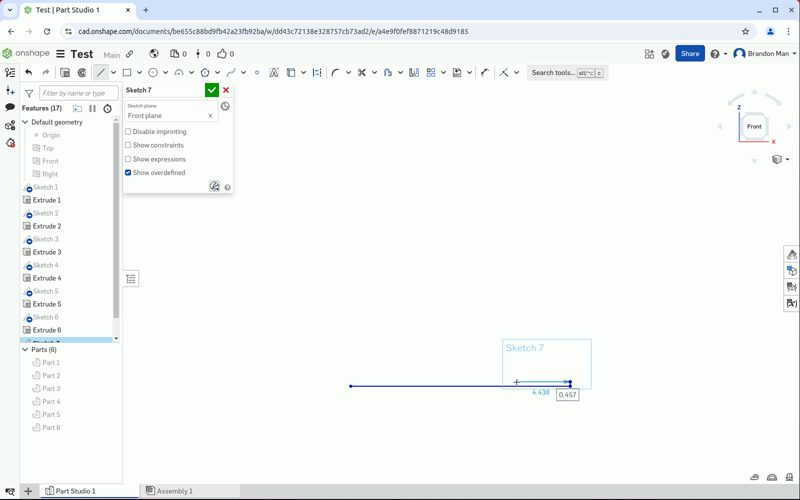
click(516, 381)
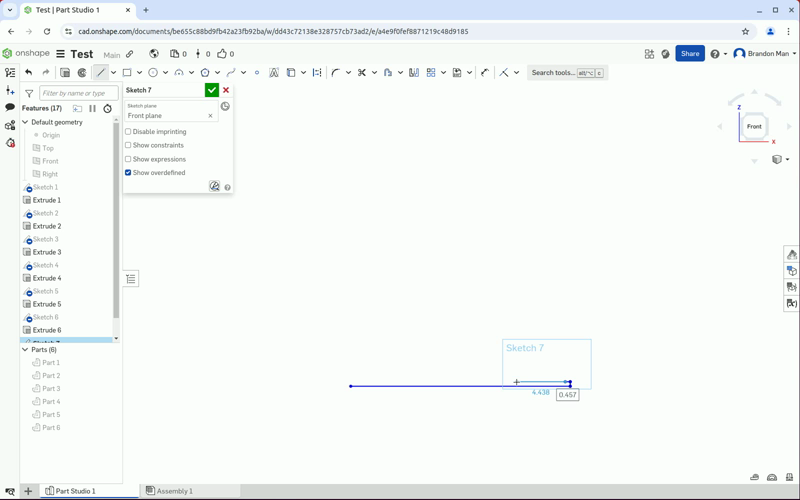
key_up(shift)
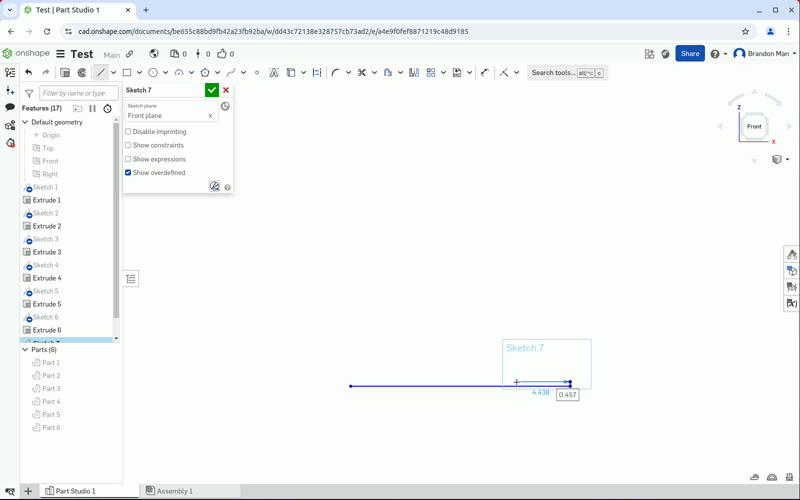
key_down(shift)
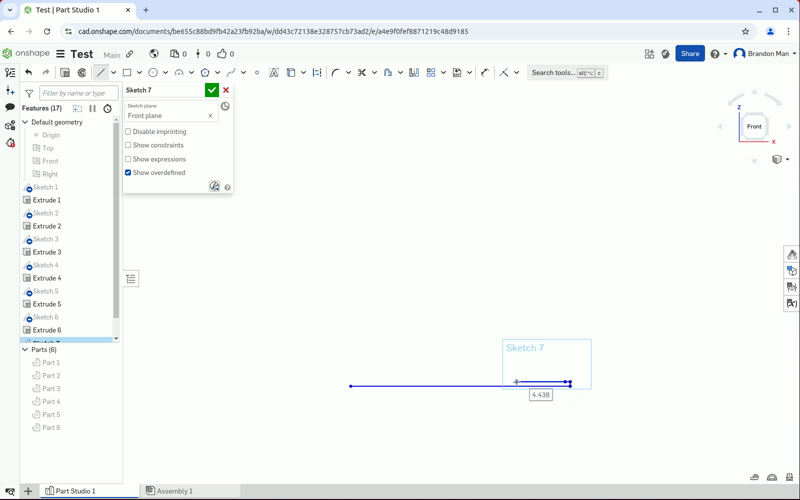
mouse_move(546, 381)
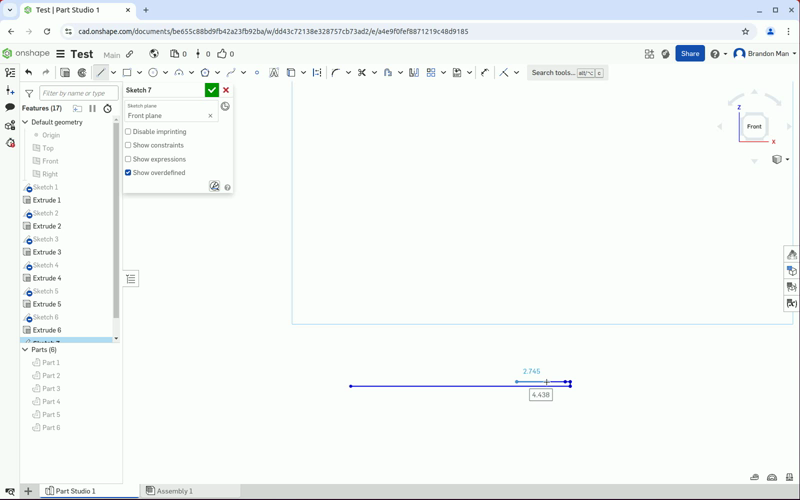
mouse_move(512, 381)
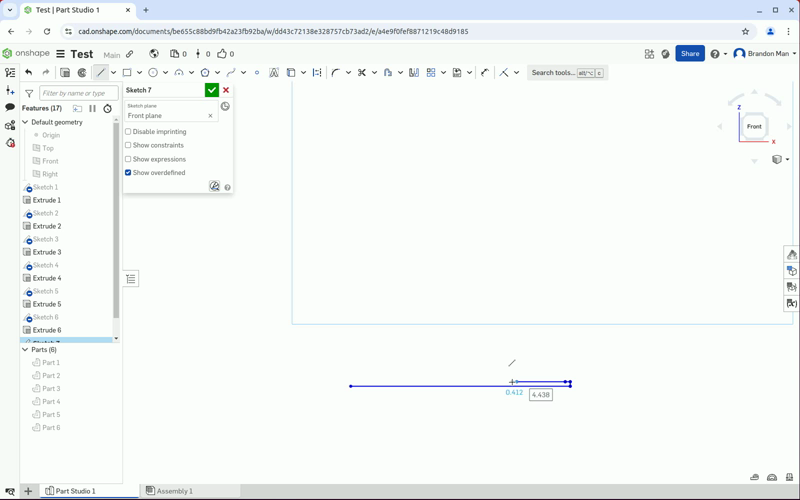
scroll(6)
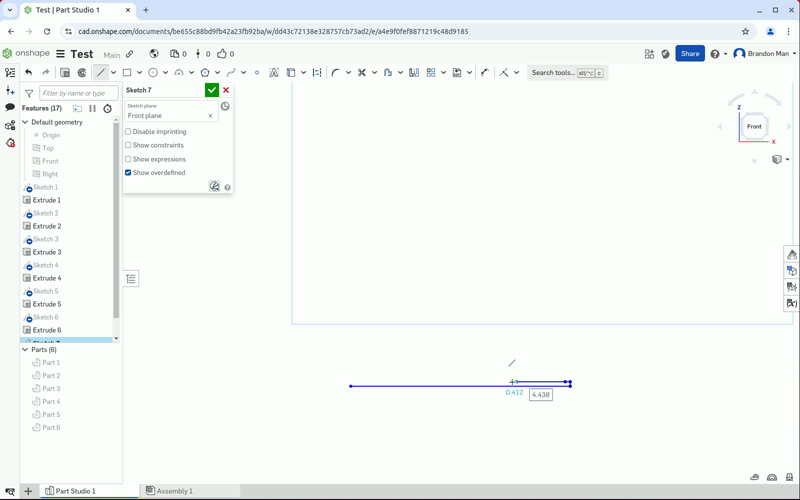
scroll(6)
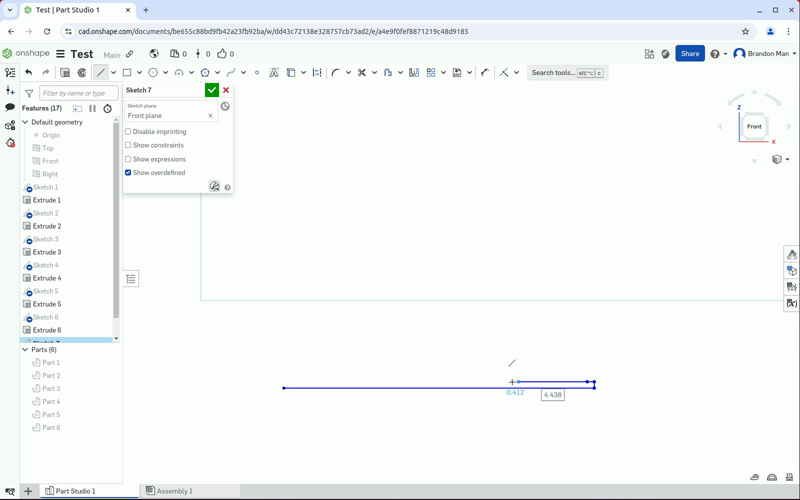
scroll(6)
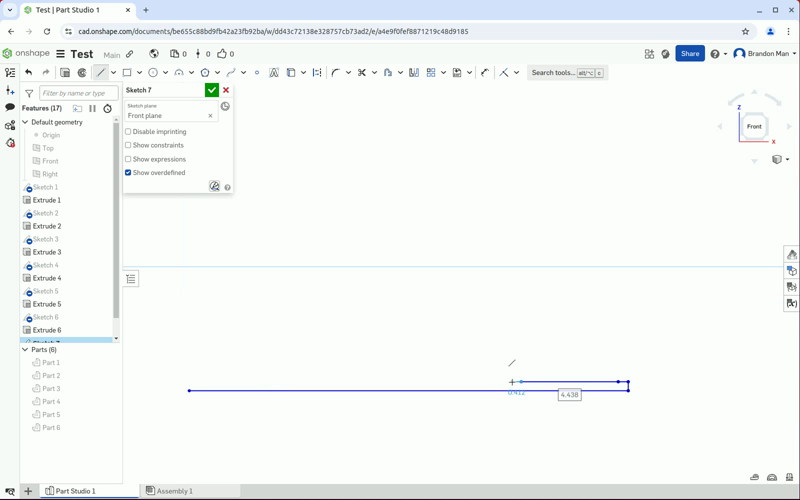
scroll(6)
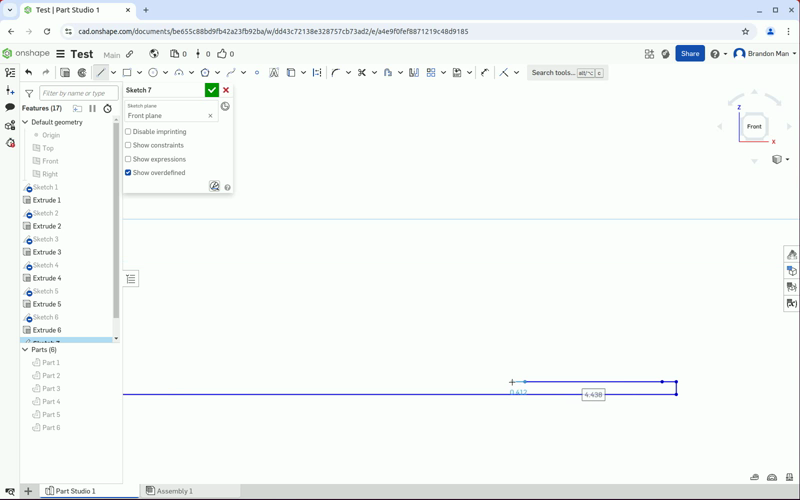
scroll(6)
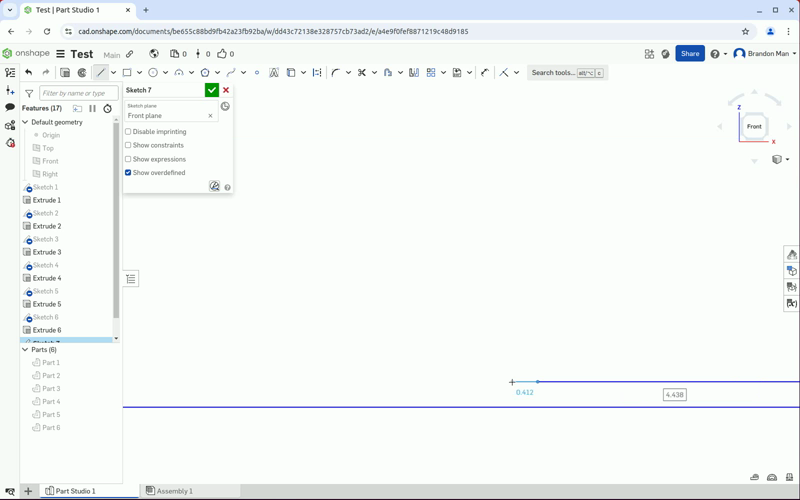
scroll(6)
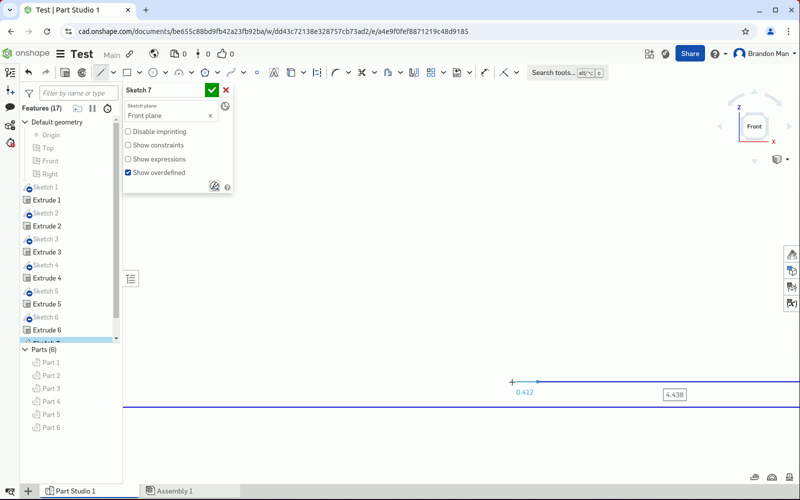
scroll(6)
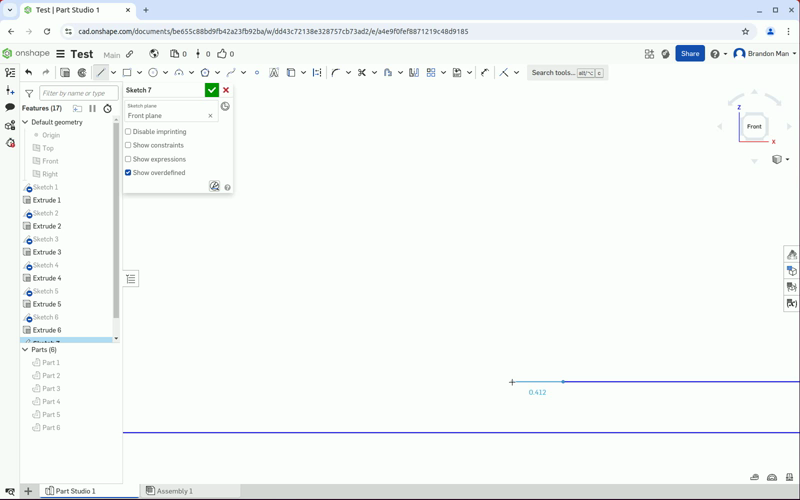
click(512, 381)
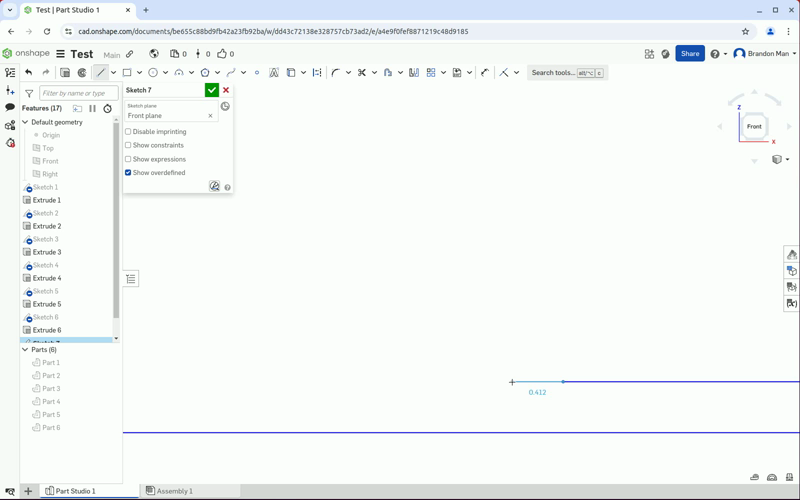
scroll(-6)
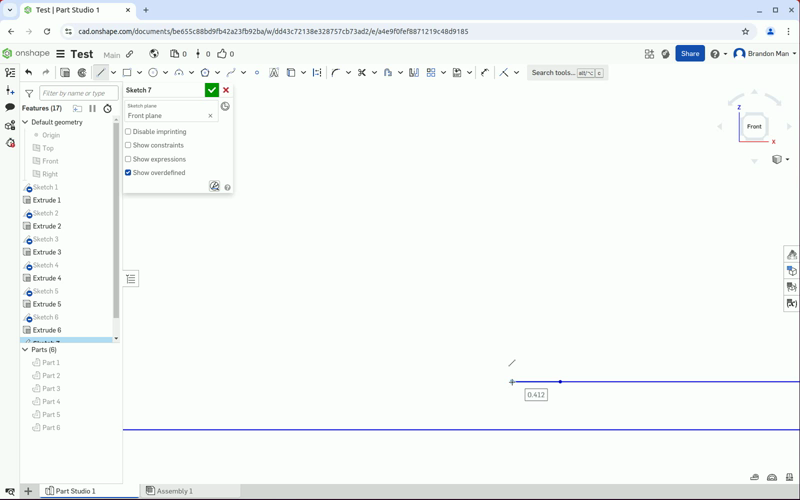
scroll(-6)
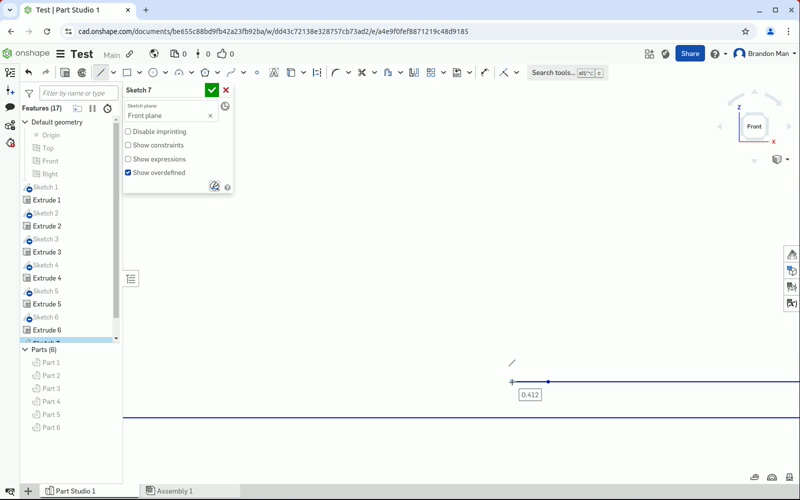
scroll(-6)
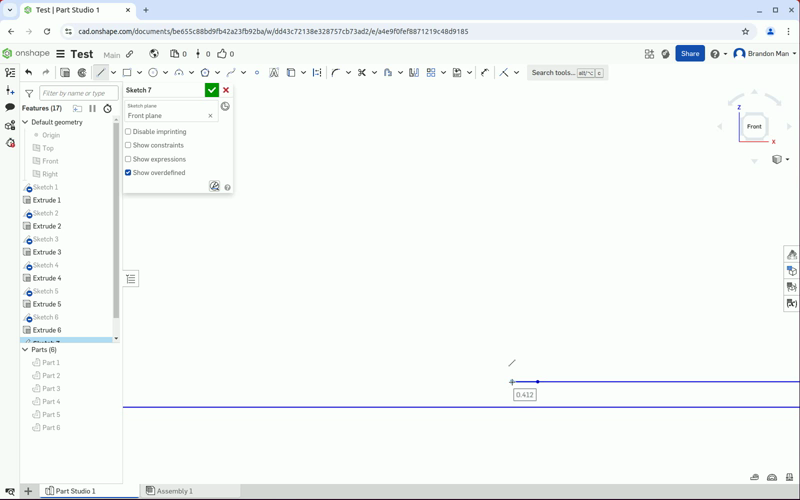
scroll(-6)
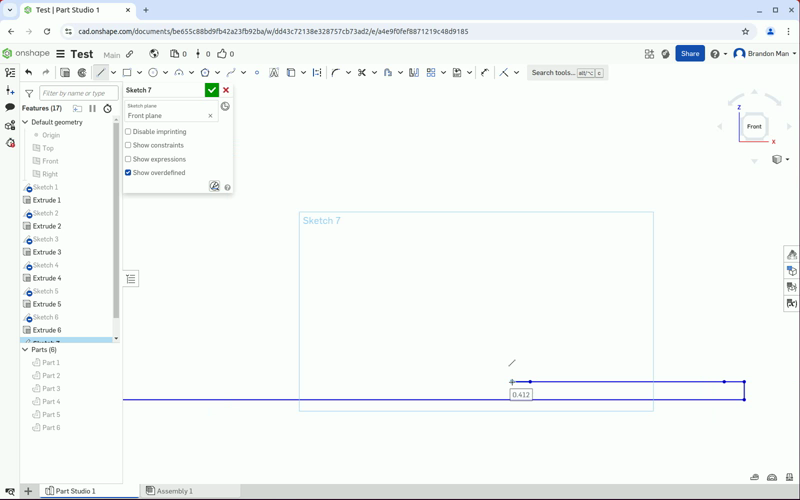
scroll(-6)
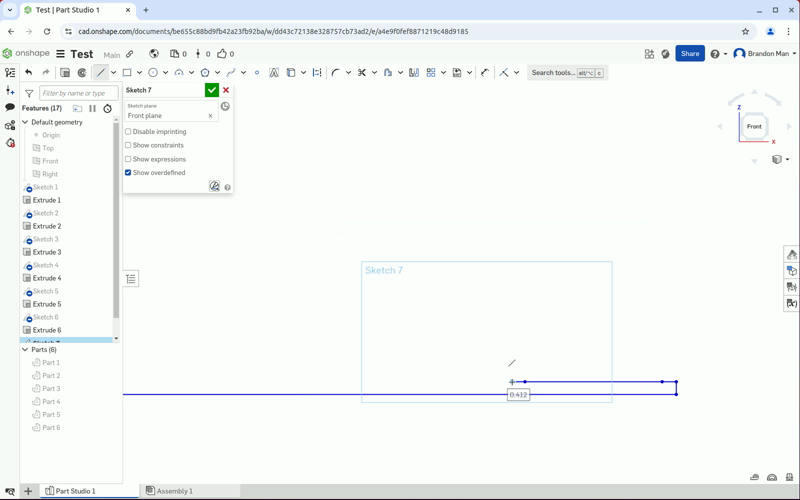
scroll(-6)
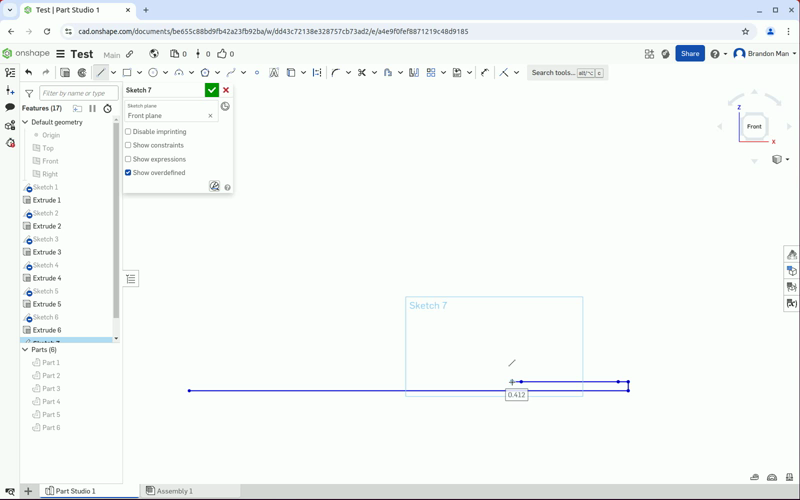
scroll(-6)
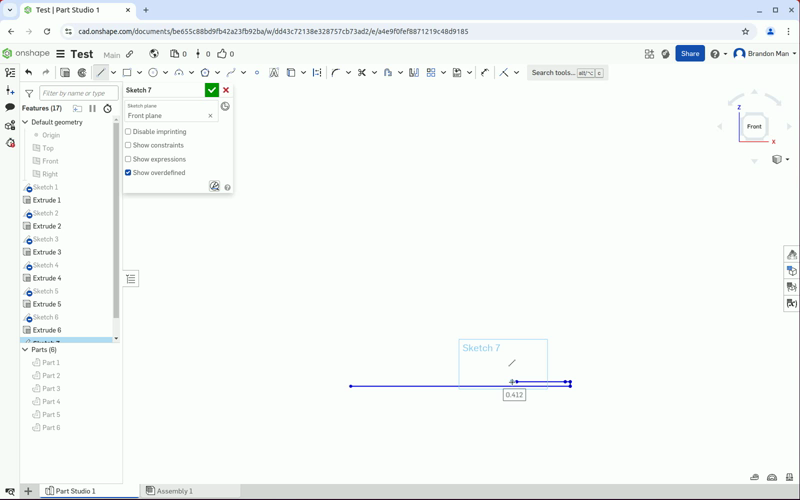
key_up(shift)
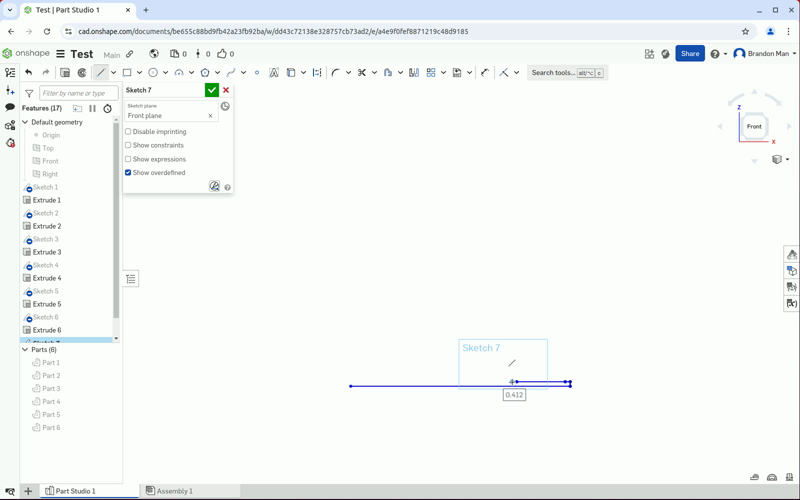
key_down(shift)
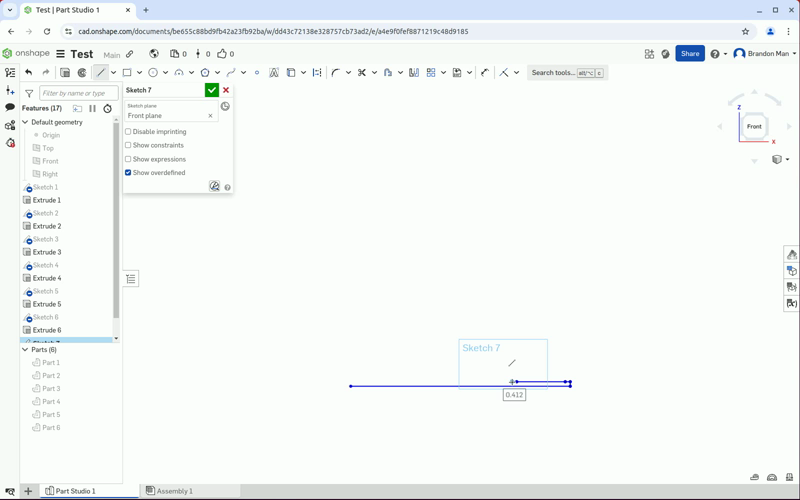
mouse_move(542, 381)
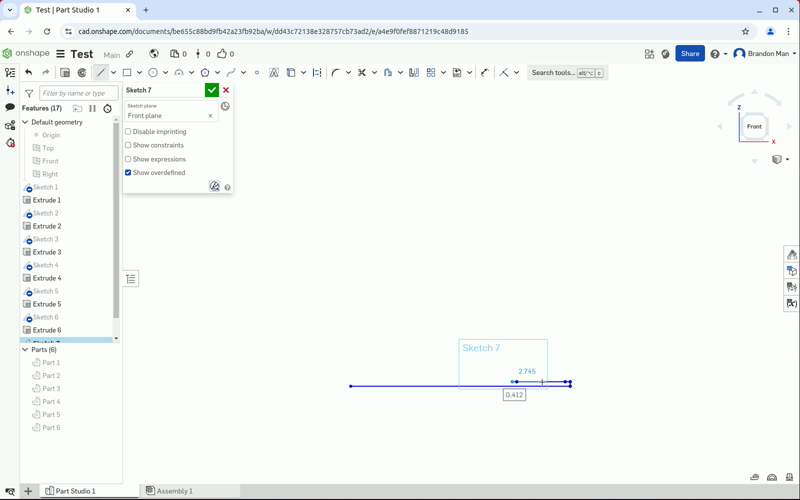
mouse_move(461, 381)
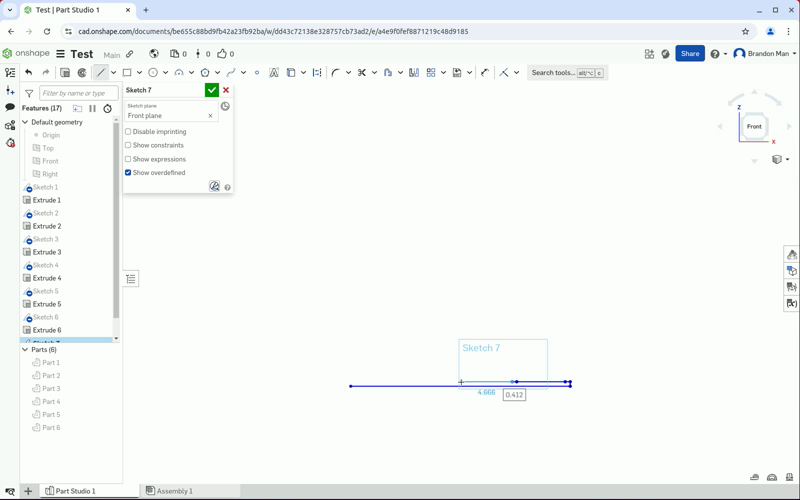
click(461, 381)
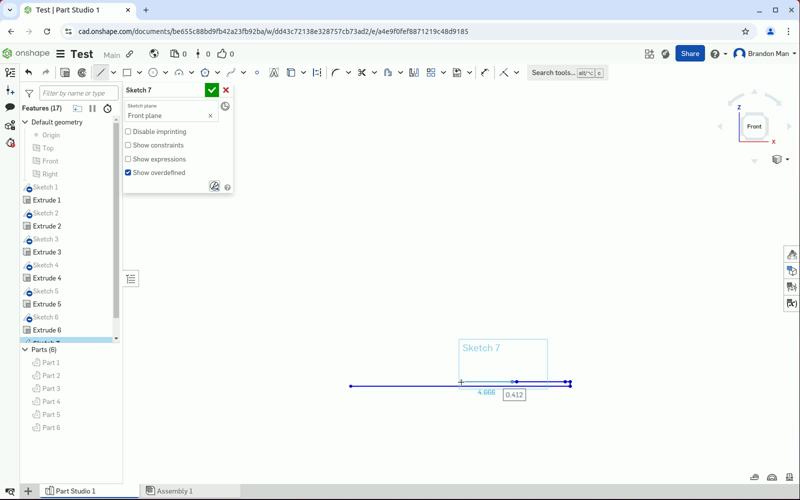
key_up(shift)
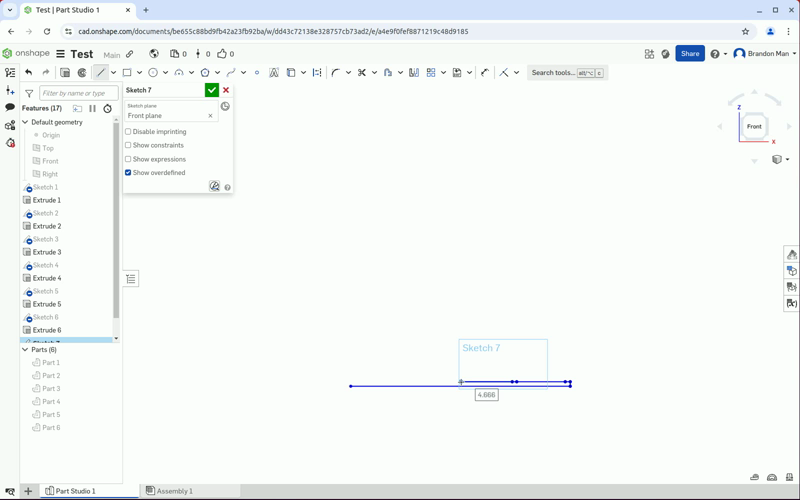
key_down(shift)
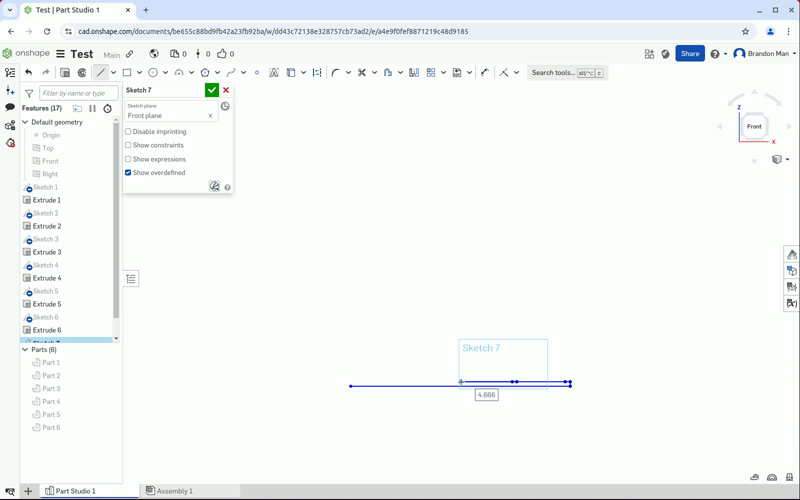
mouse_move(491, 381)
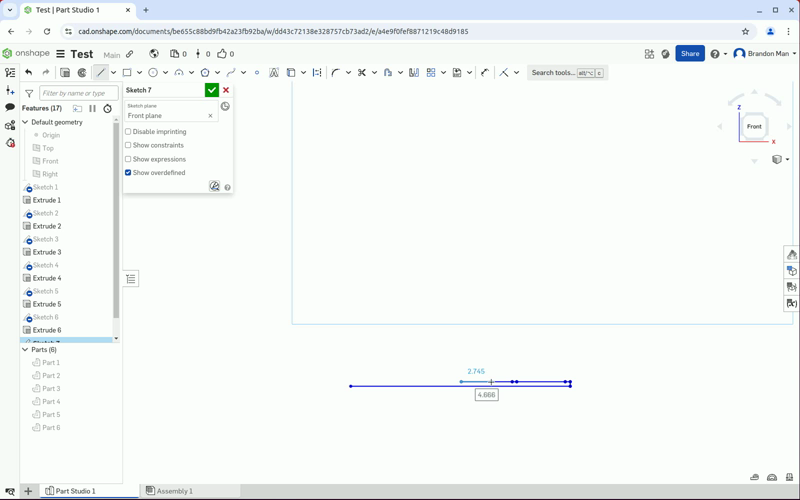
mouse_move(458, 381)
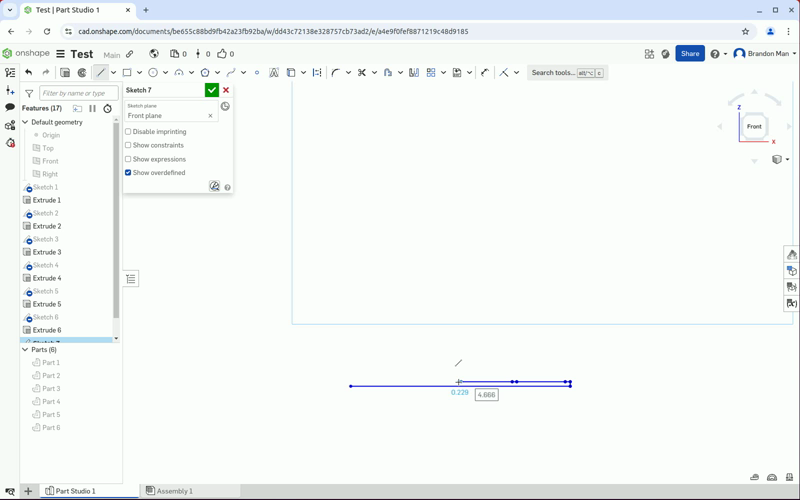
scroll(6)
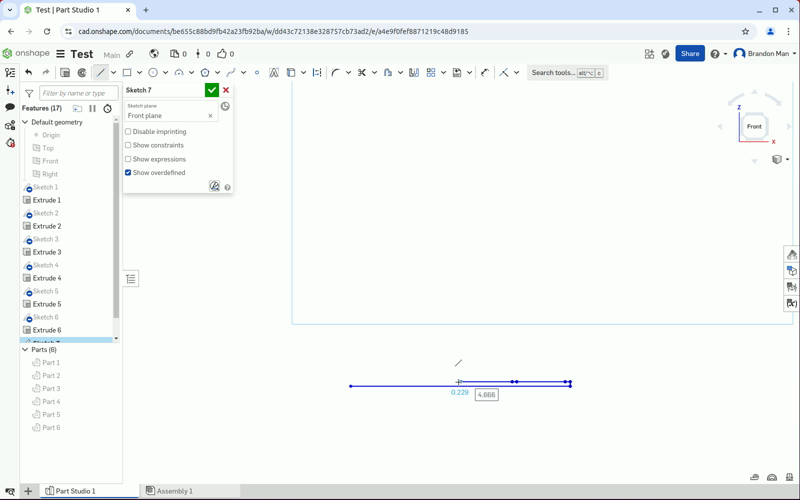
scroll(6)
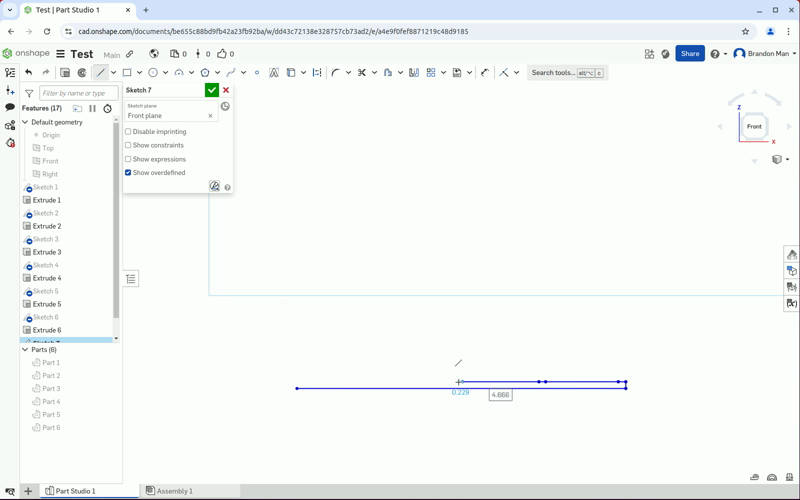
scroll(6)
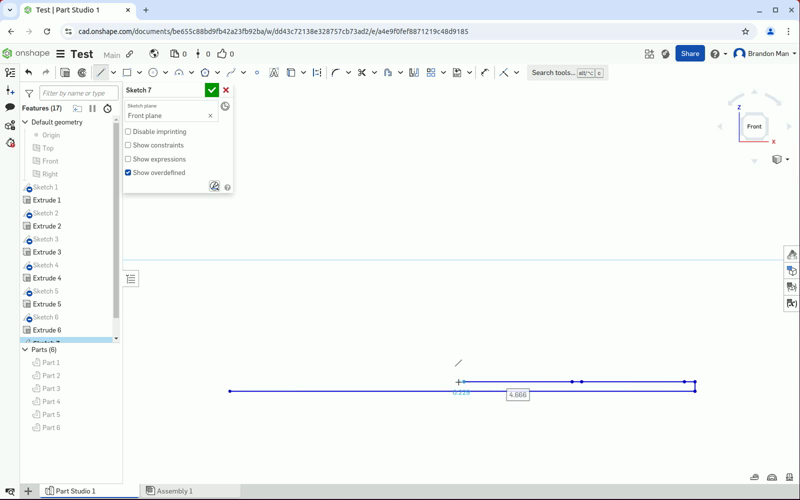
scroll(6)
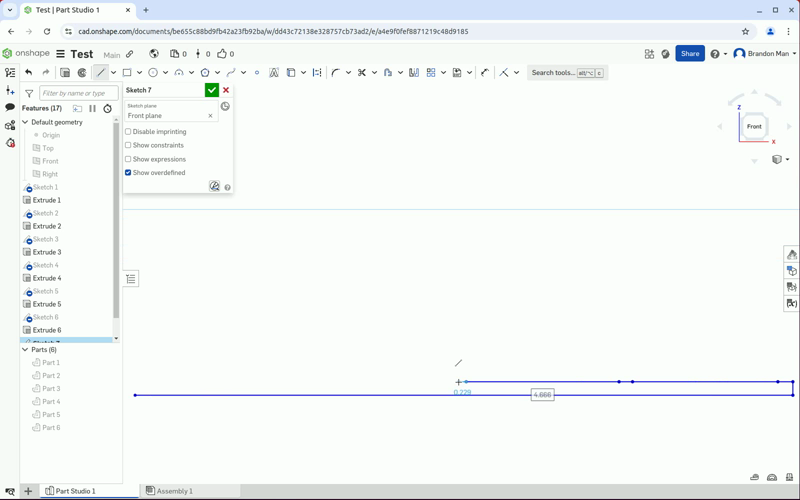
scroll(6)
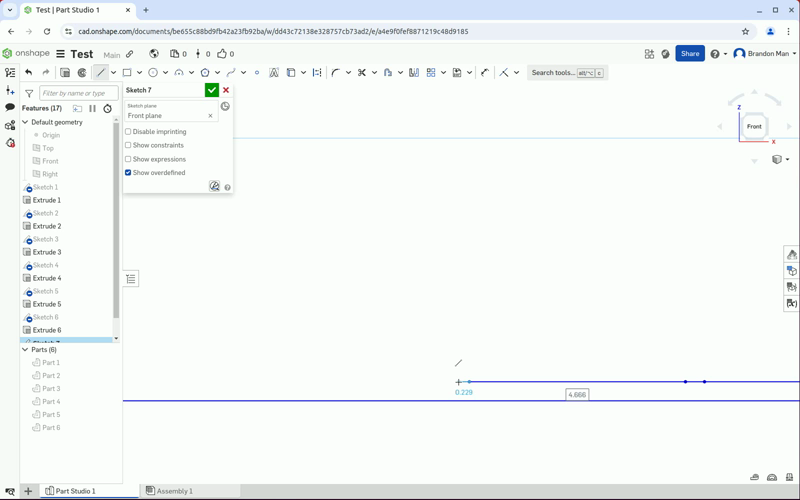
scroll(6)
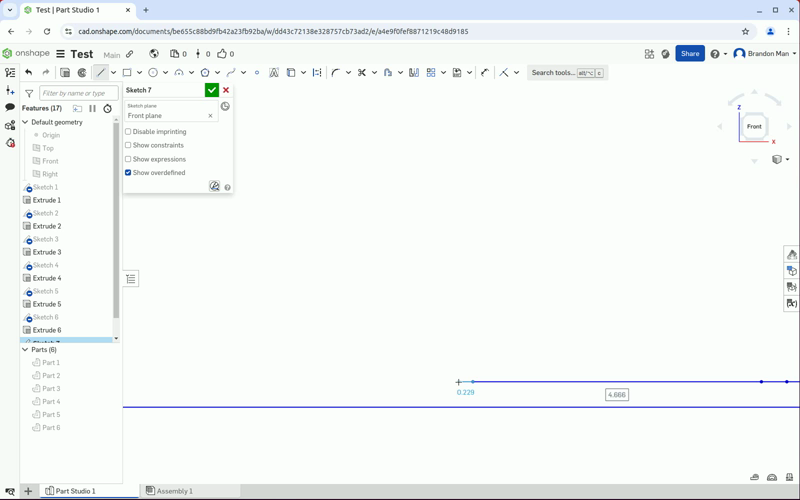
scroll(6)
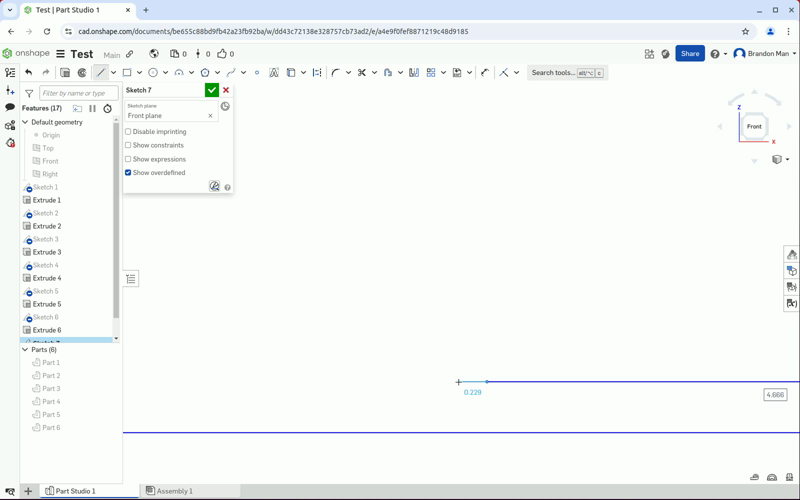
click(458, 381)
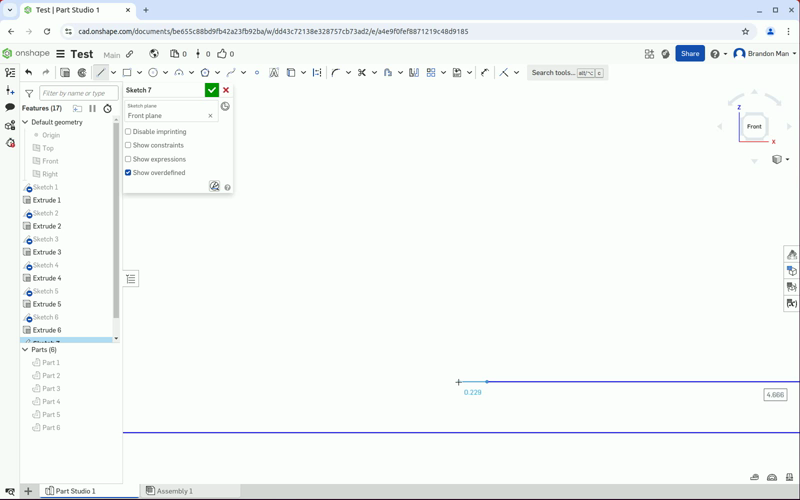
scroll(-6)
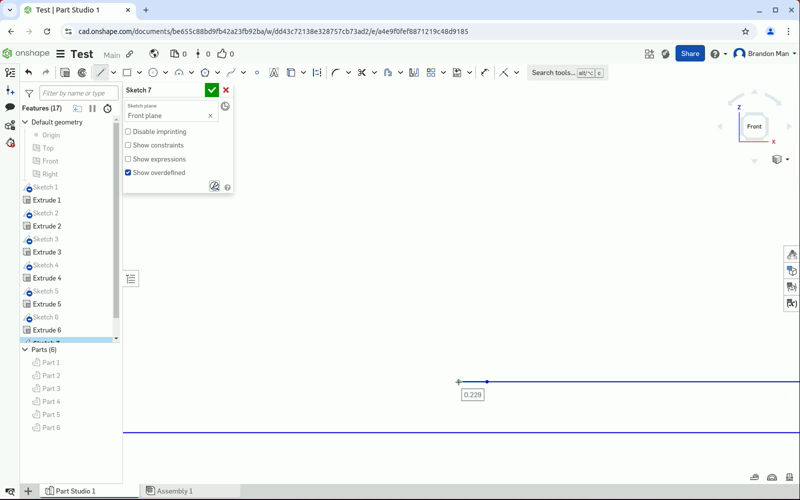
scroll(-6)
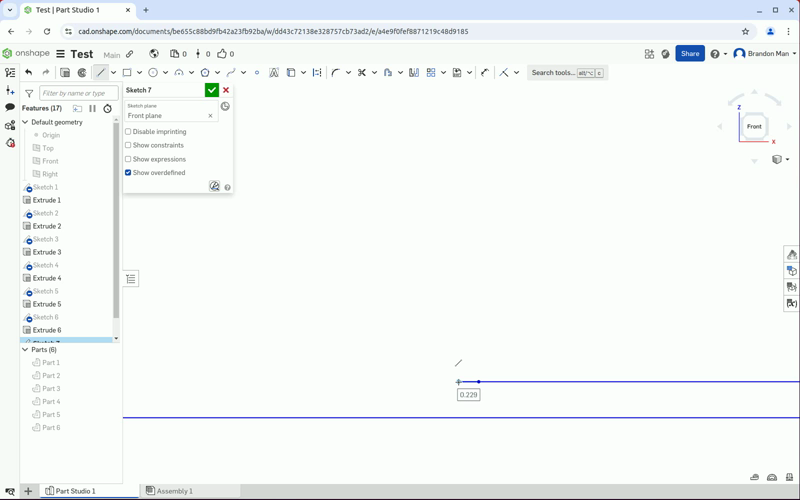
scroll(-6)
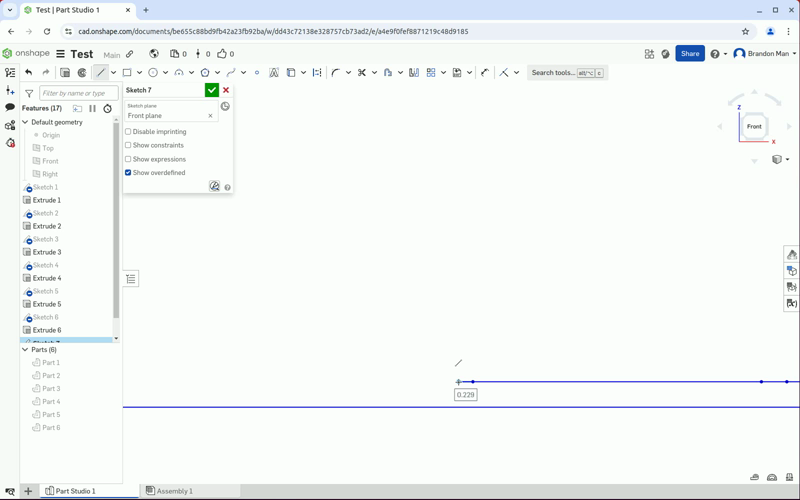
scroll(-6)
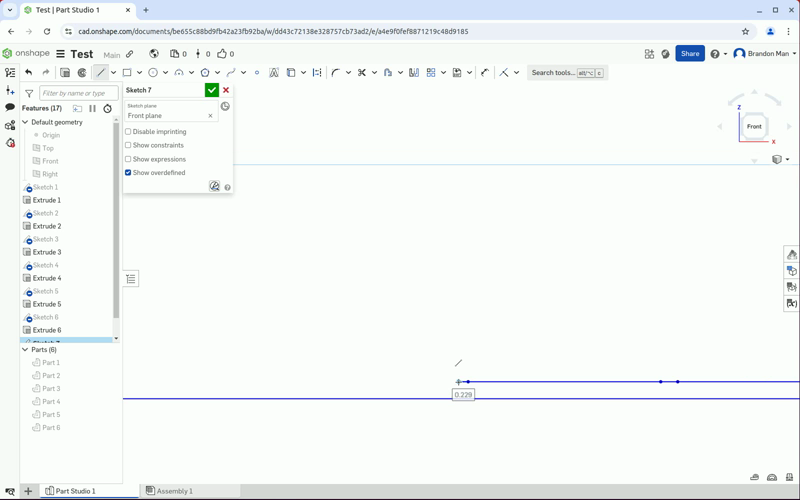
scroll(-6)
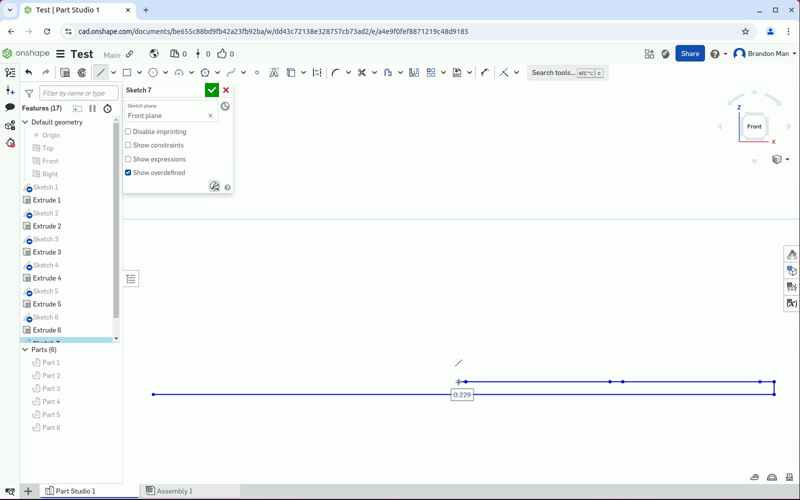
scroll(-6)
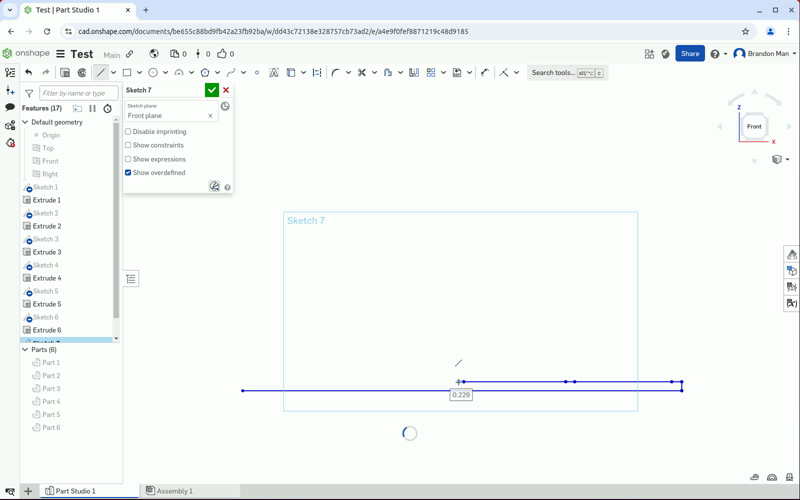
scroll(-6)
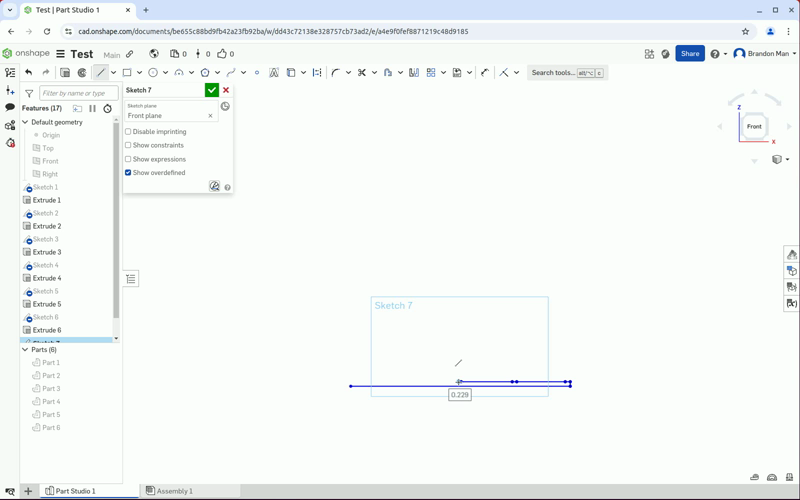
key_up(shift)
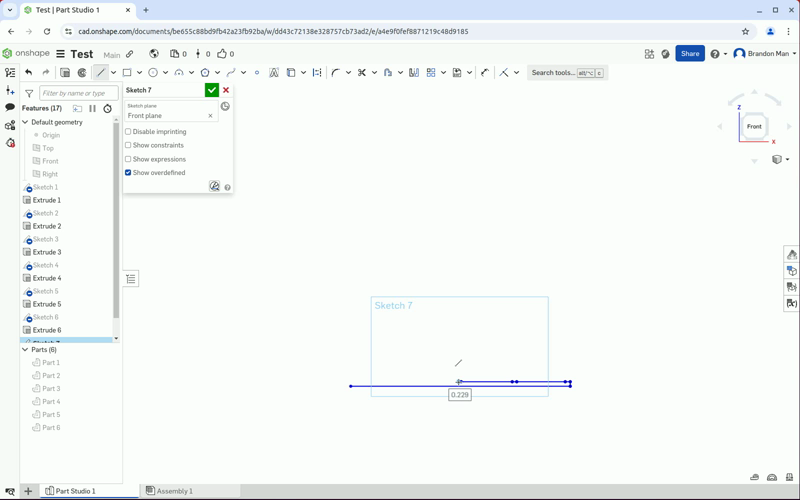
key_down(shift)
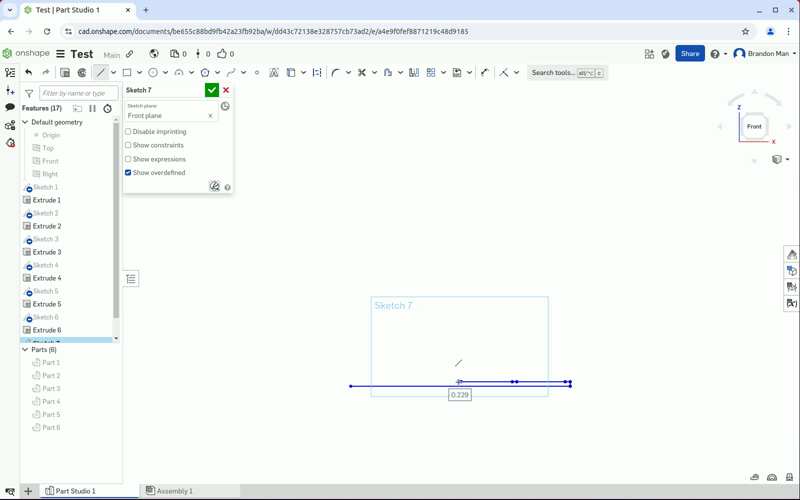
mouse_move(489, 381)
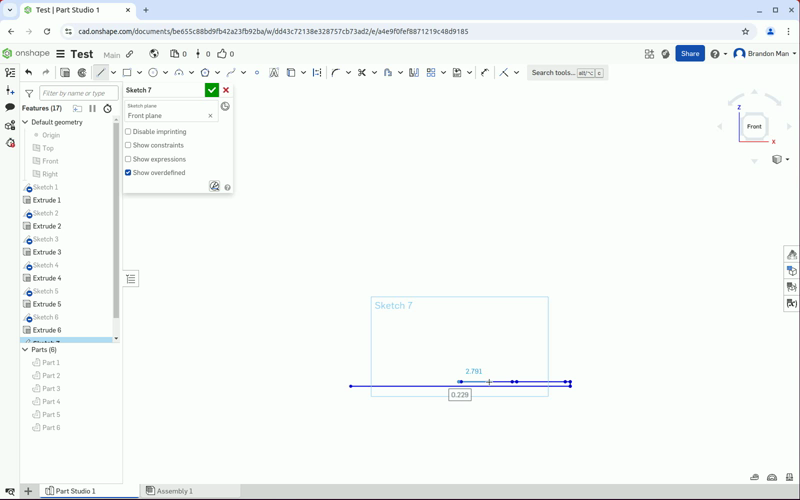
mouse_move(408, 381)
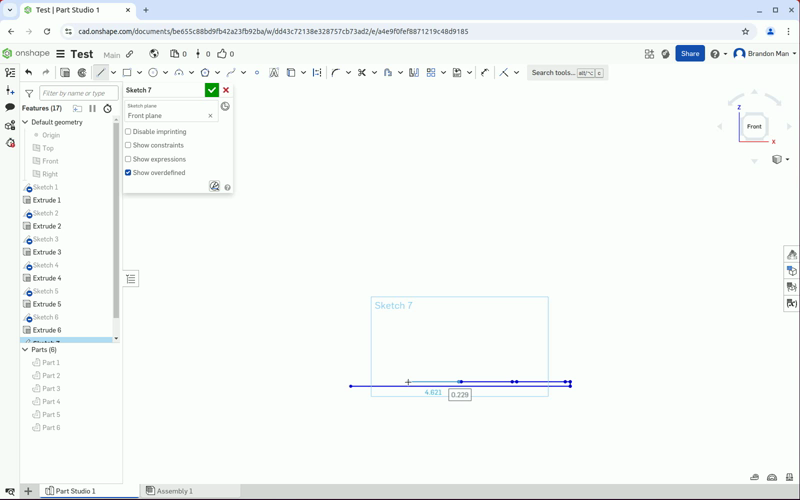
click(408, 381)
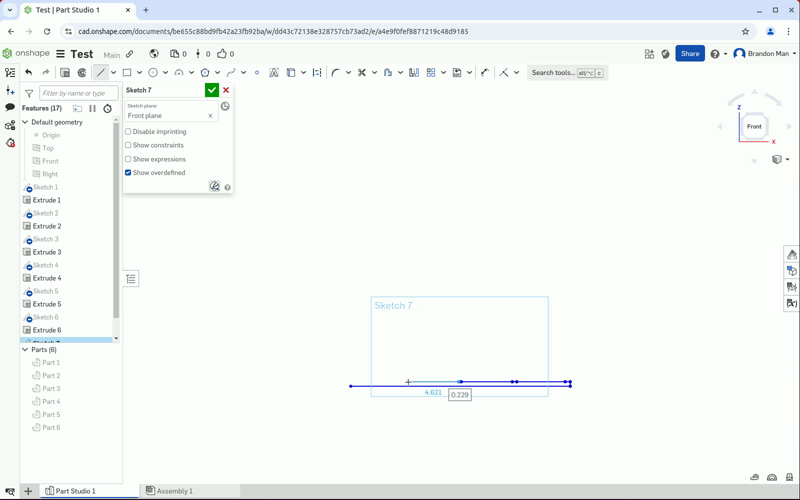
key_up(shift)
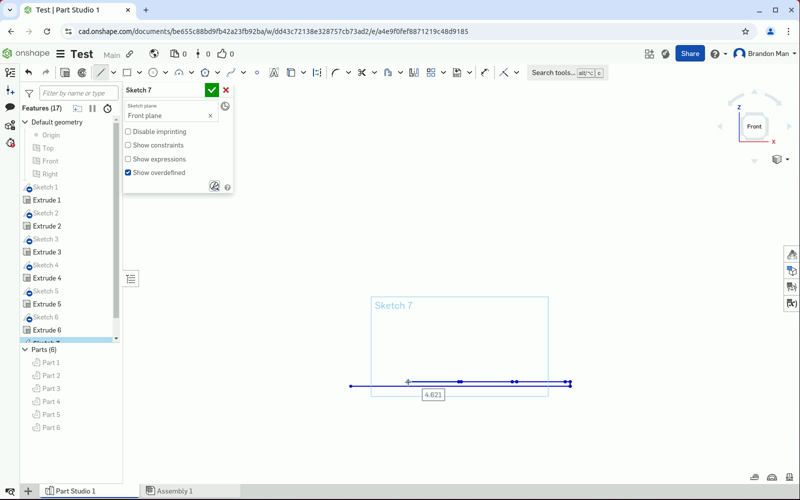
key_down(shift)
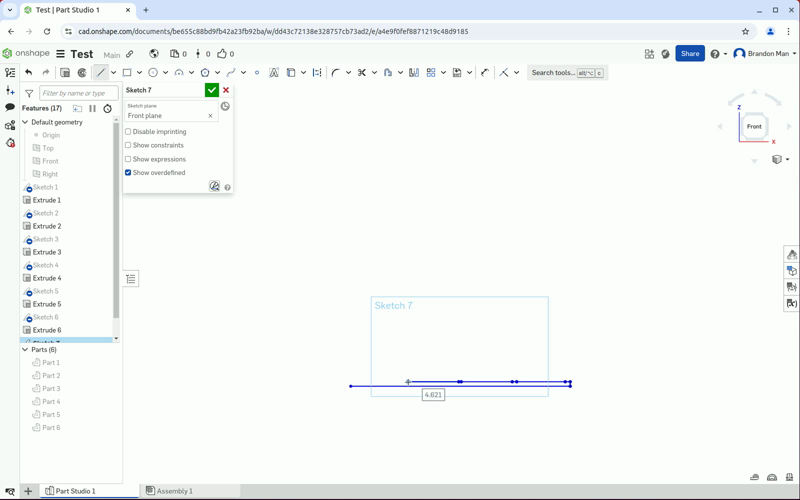
mouse_move(438, 381)
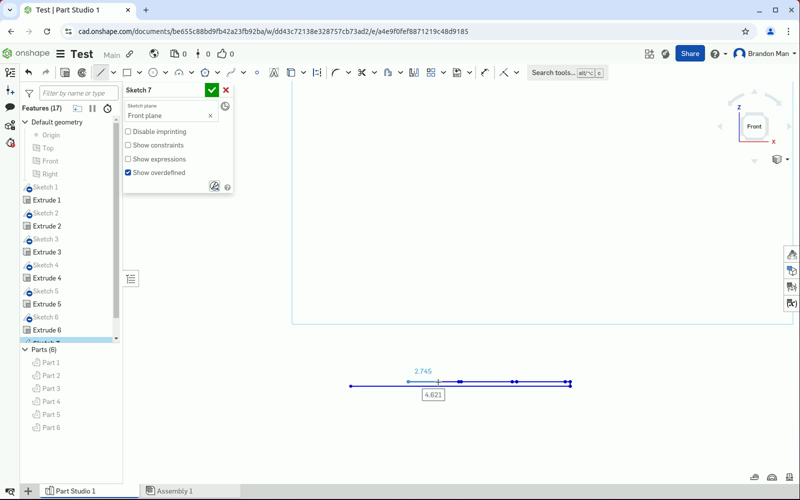
mouse_move(403, 381)
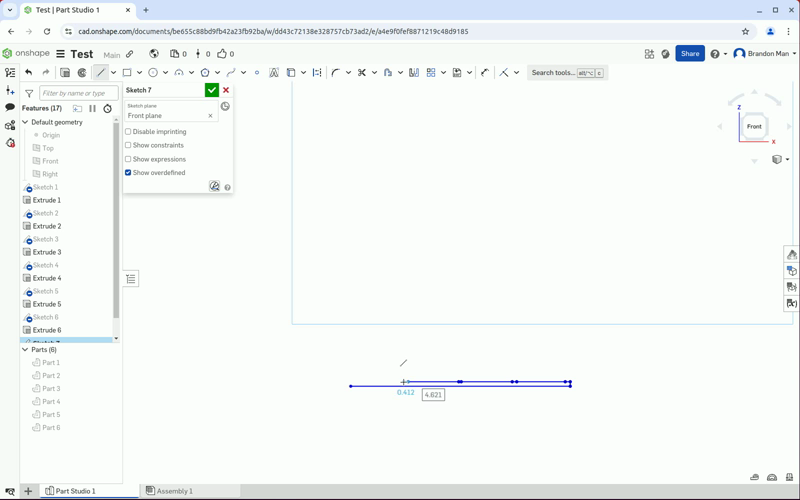
scroll(6)
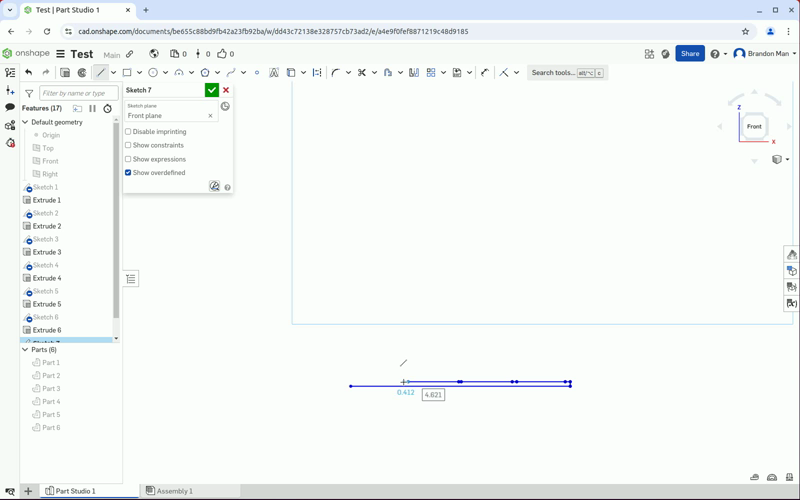
scroll(6)
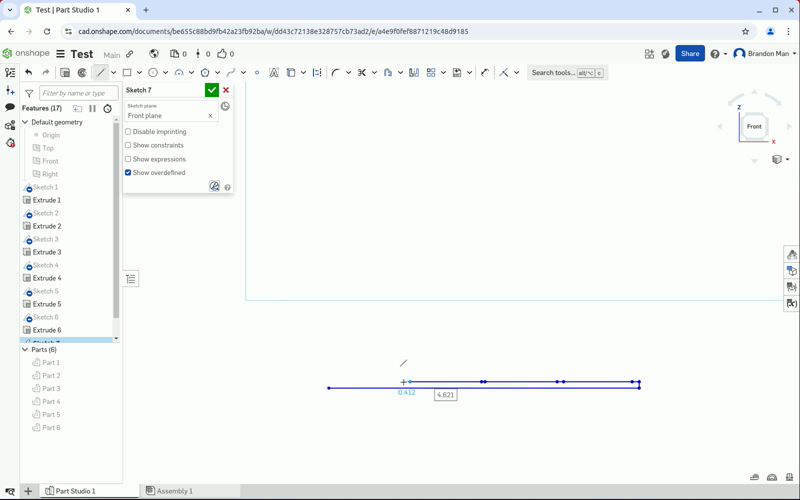
scroll(6)
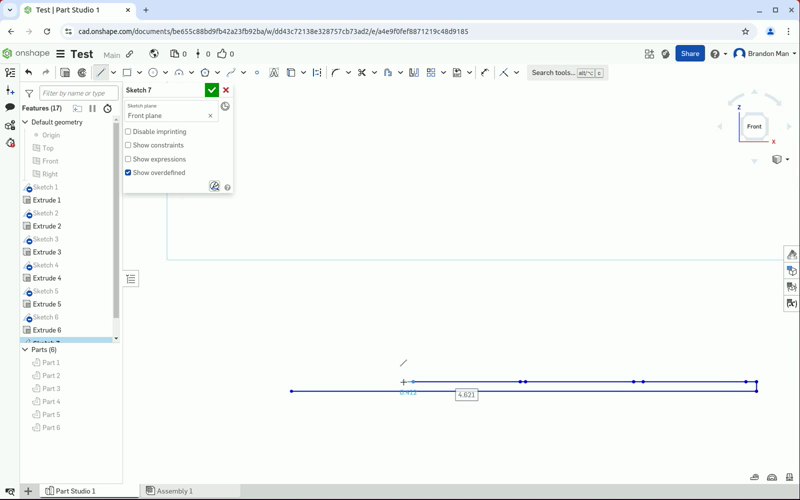
scroll(6)
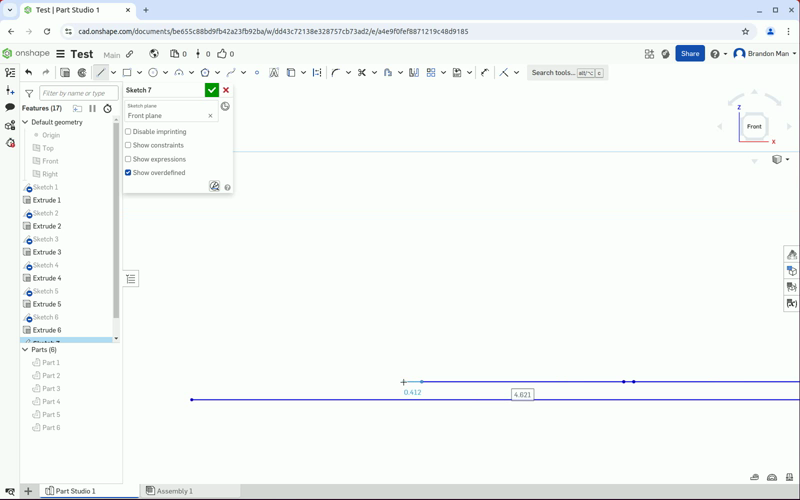
scroll(6)
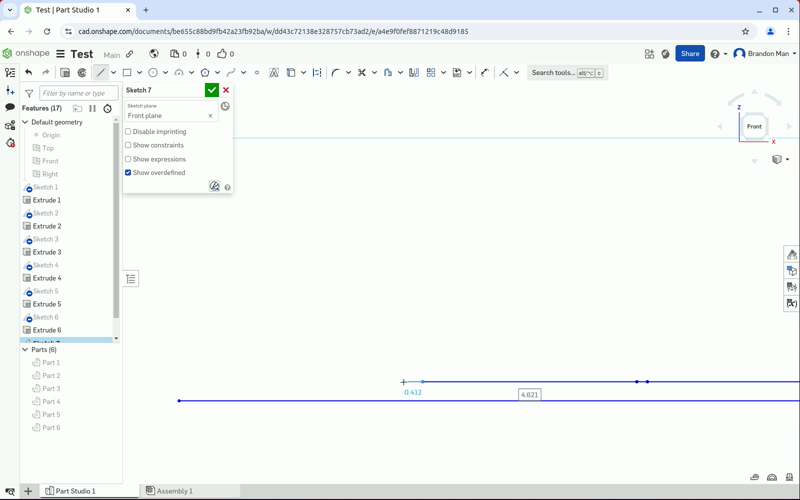
scroll(6)
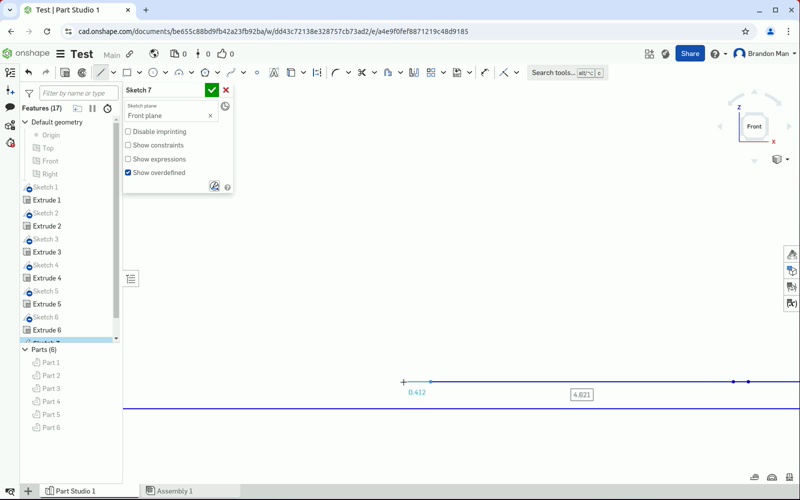
scroll(6)
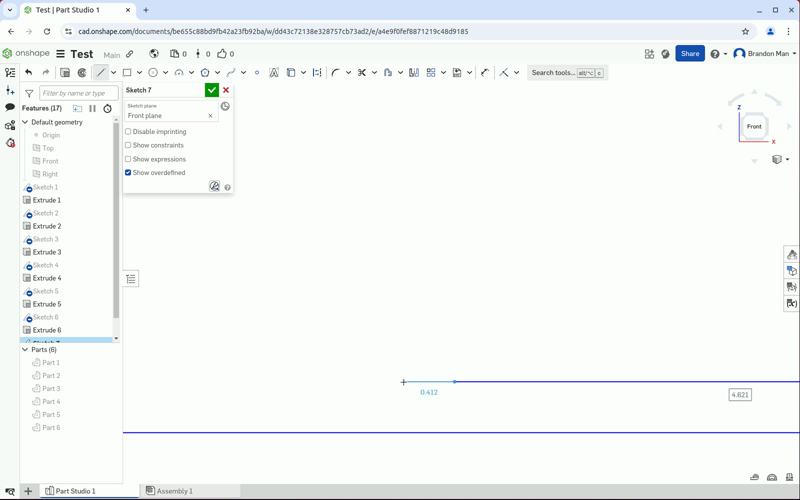
click(403, 381)
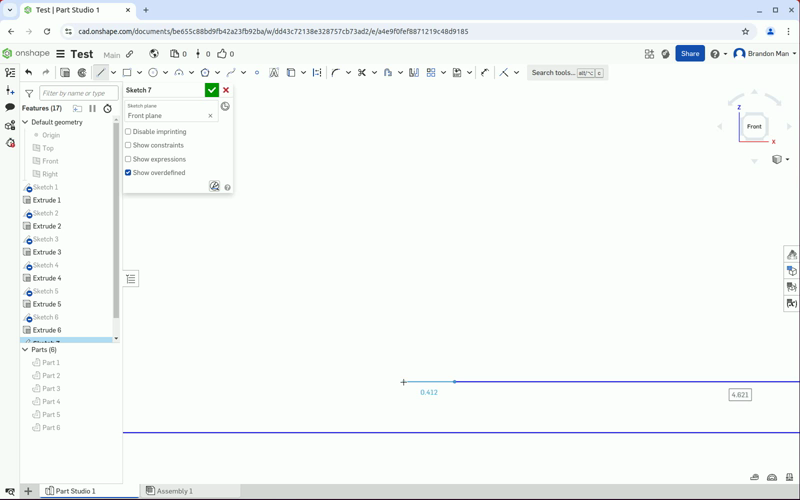
scroll(-6)
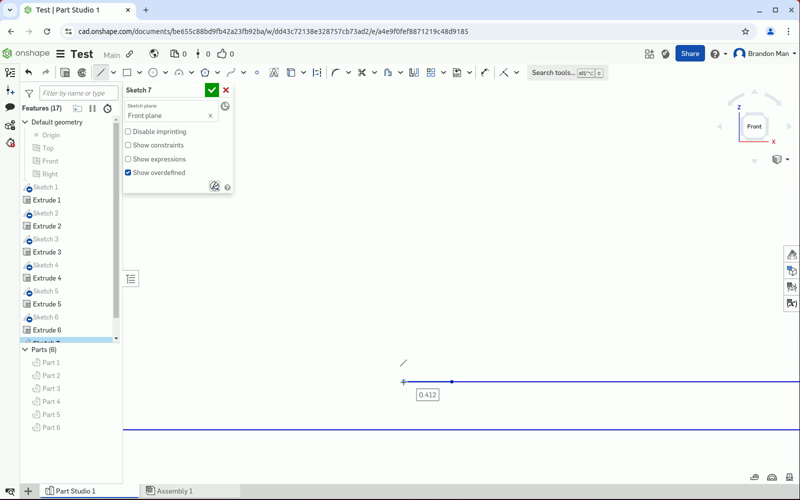
scroll(-6)
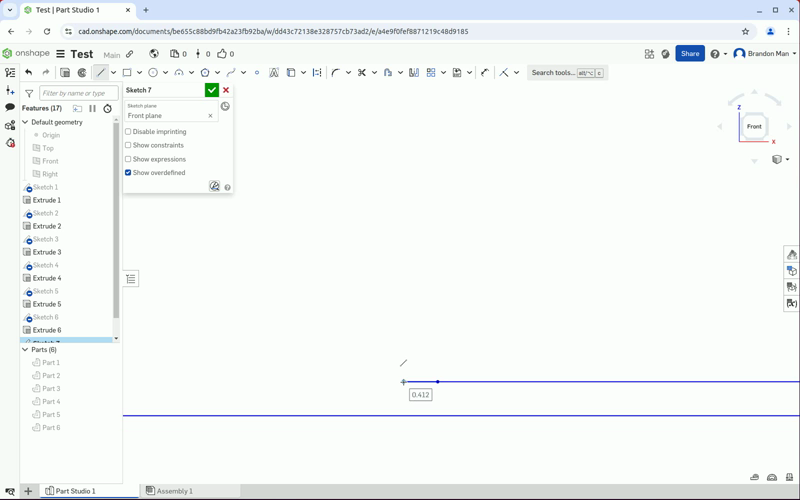
scroll(-6)
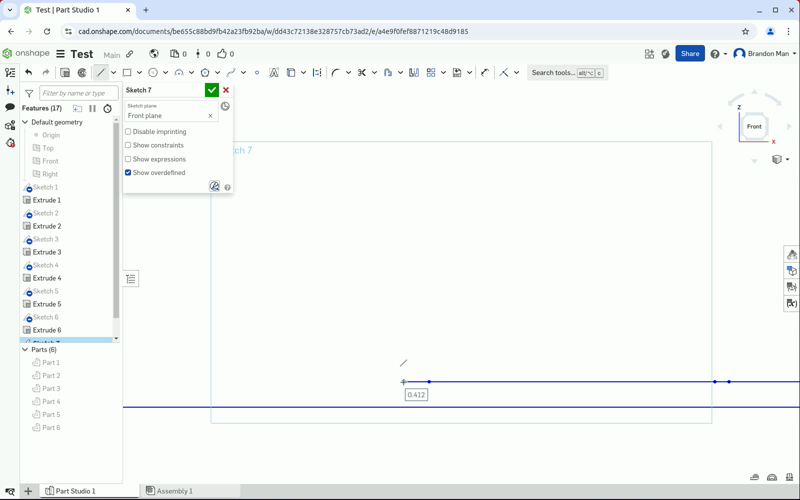
scroll(-6)
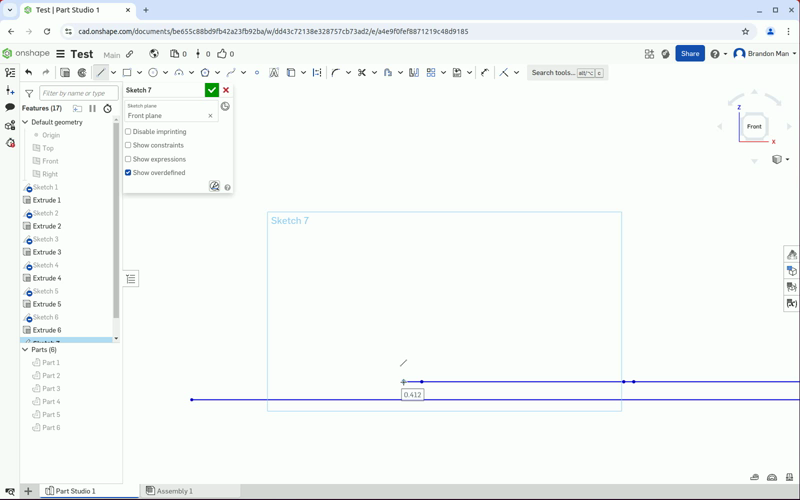
scroll(-6)
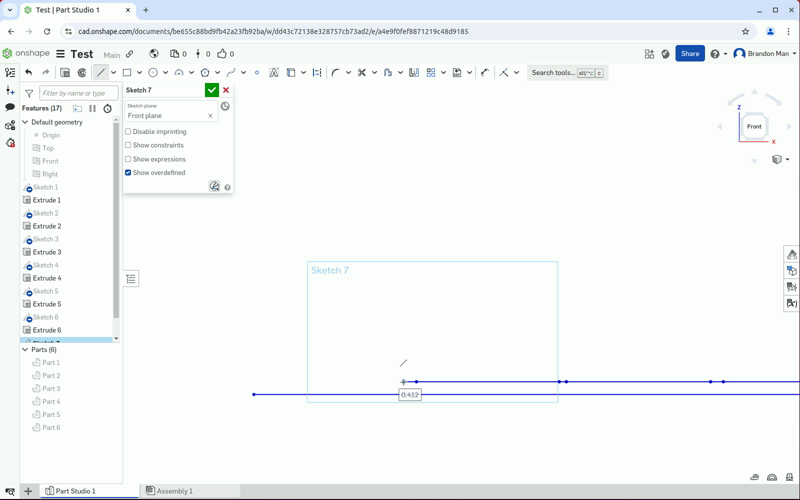
scroll(-6)
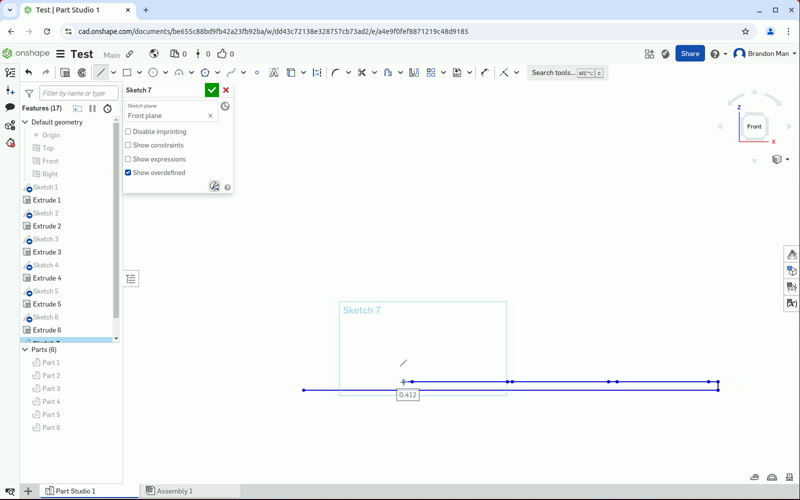
scroll(-6)
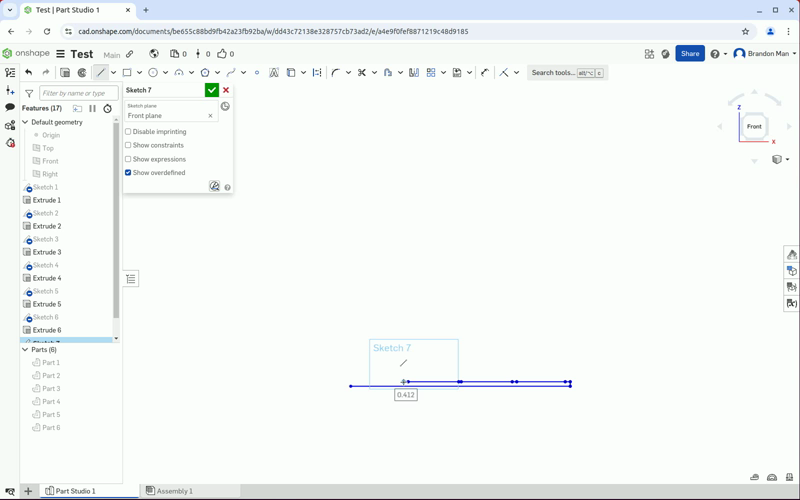
key_up(shift)
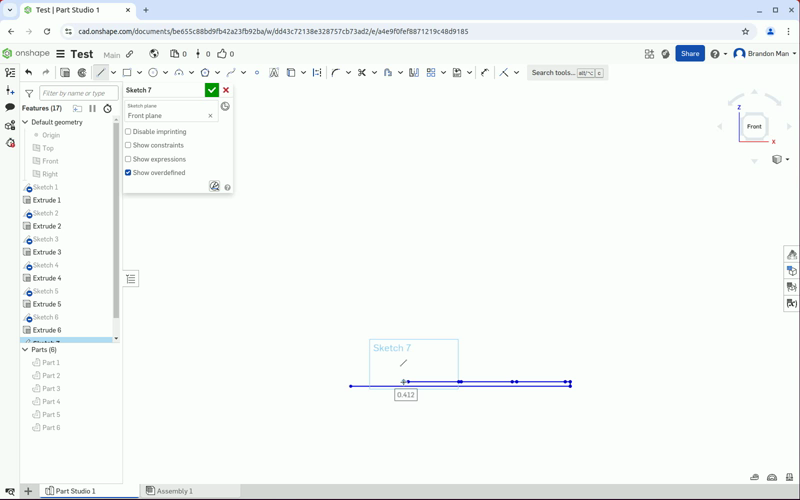
key_down(shift)
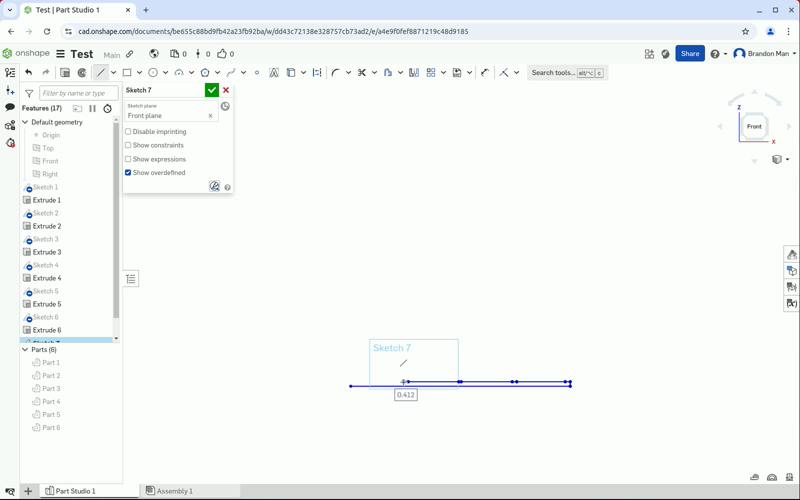
mouse_move(433, 381)
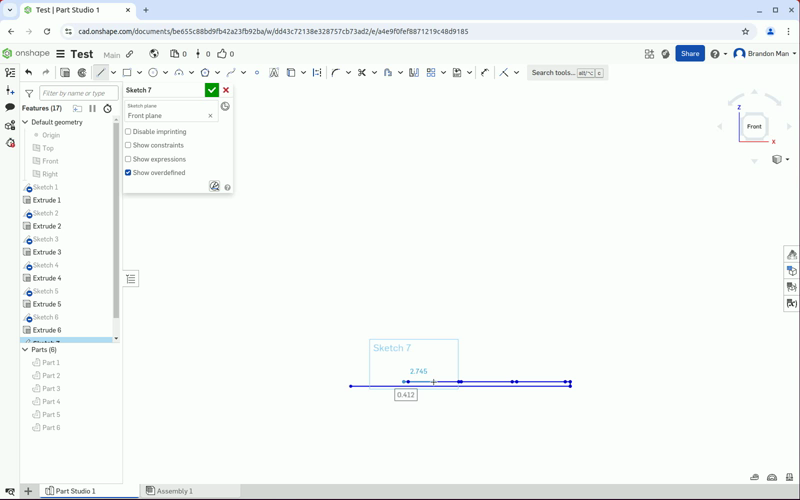
mouse_move(355, 381)
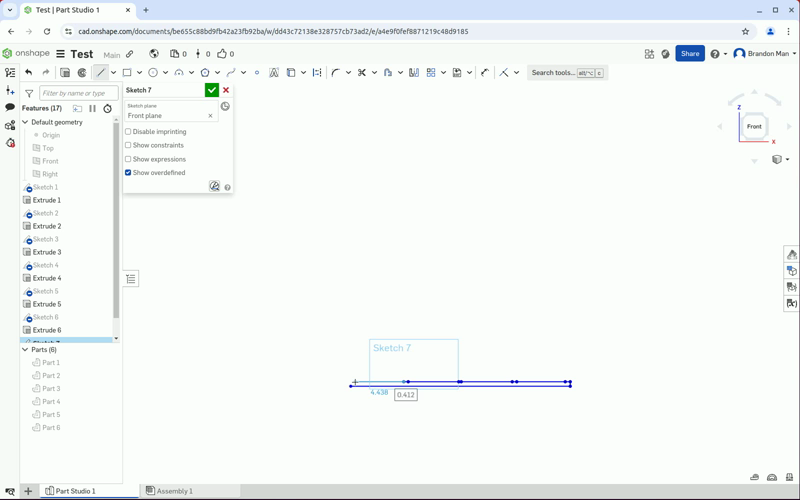
click(355, 381)
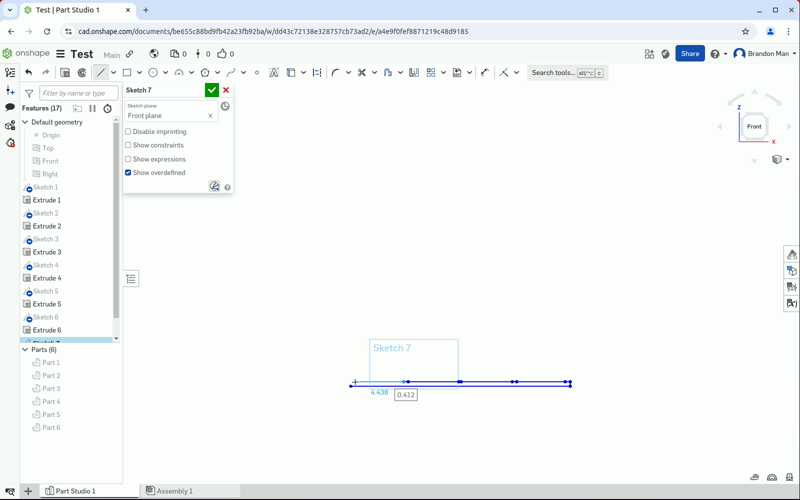
key_up(shift)
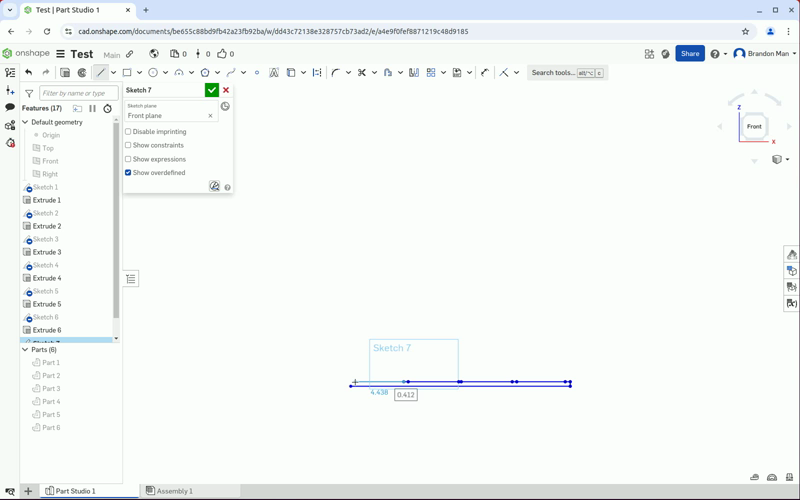
key_down(shift)
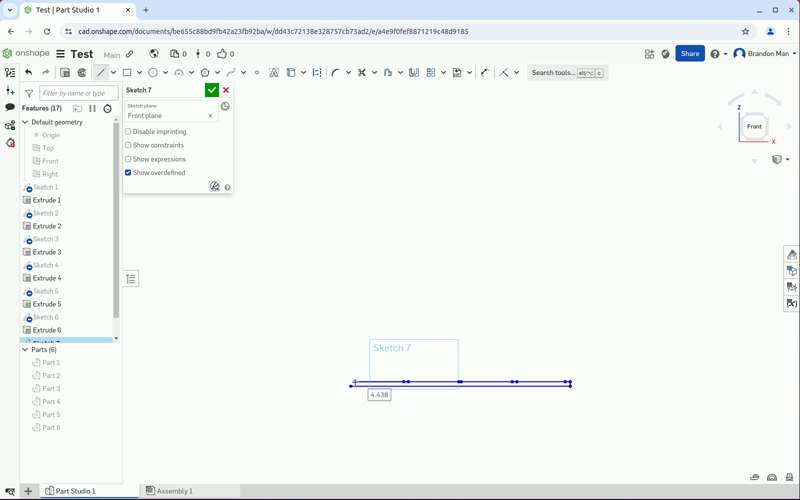
mouse_move(385, 381)
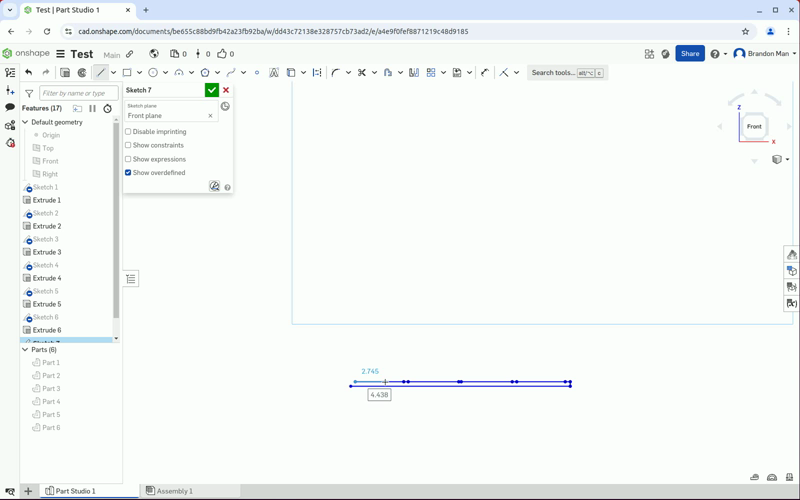
mouse_move(350, 381)
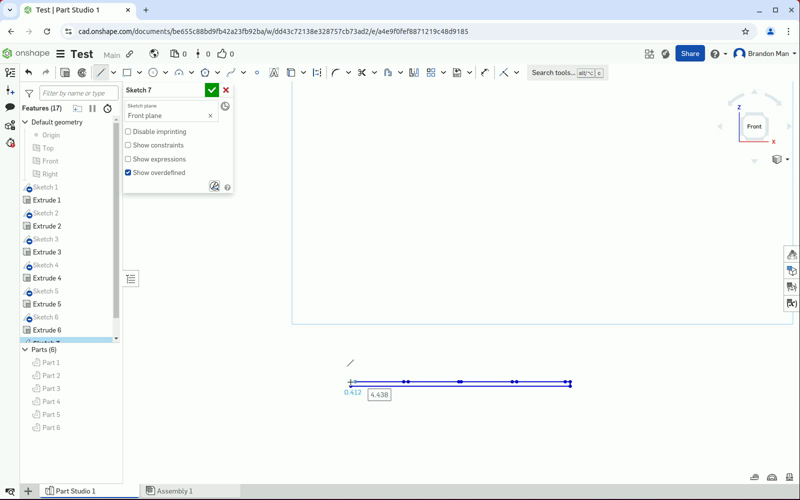
scroll(6)
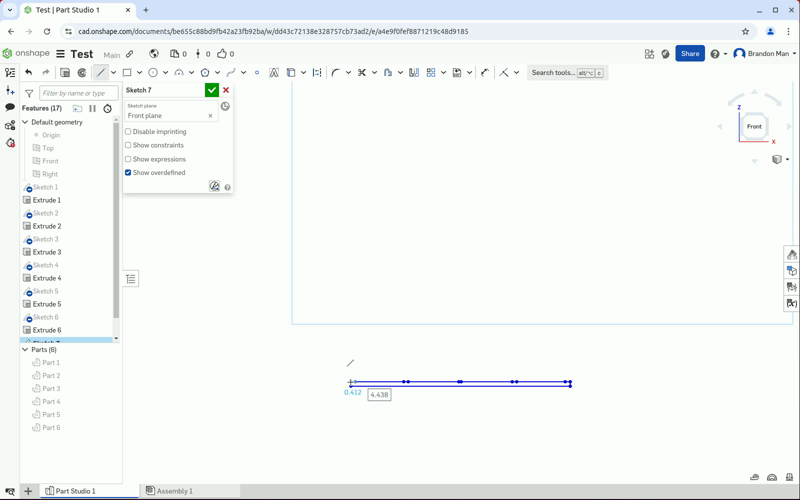
scroll(6)
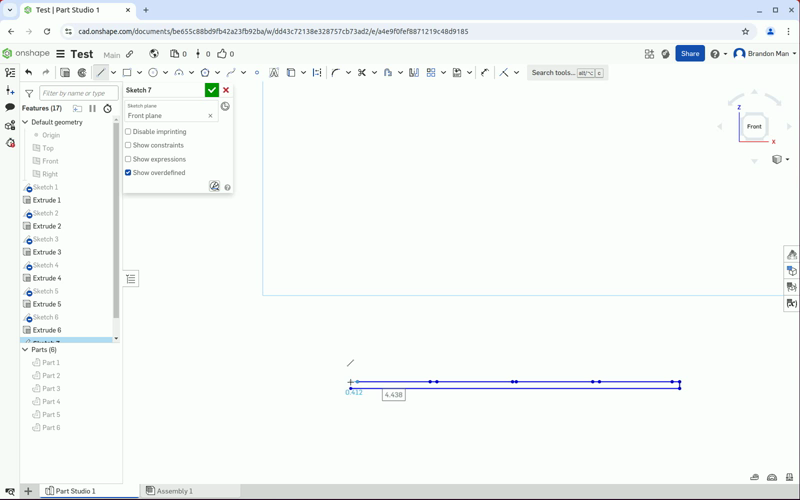
scroll(6)
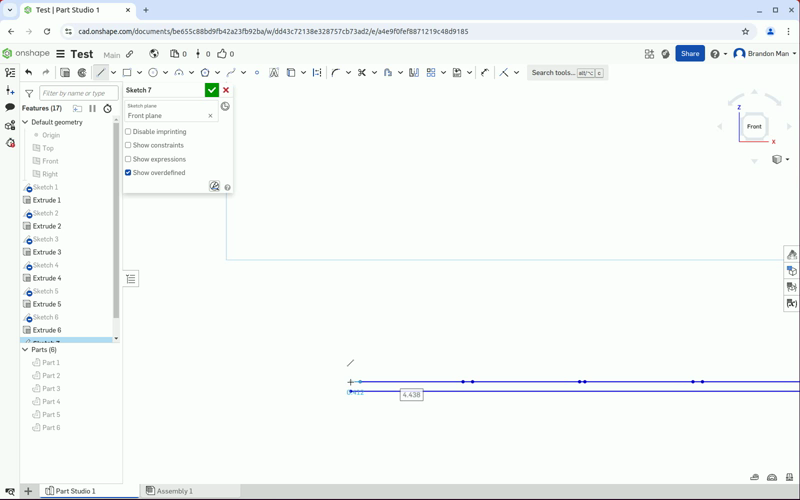
scroll(6)
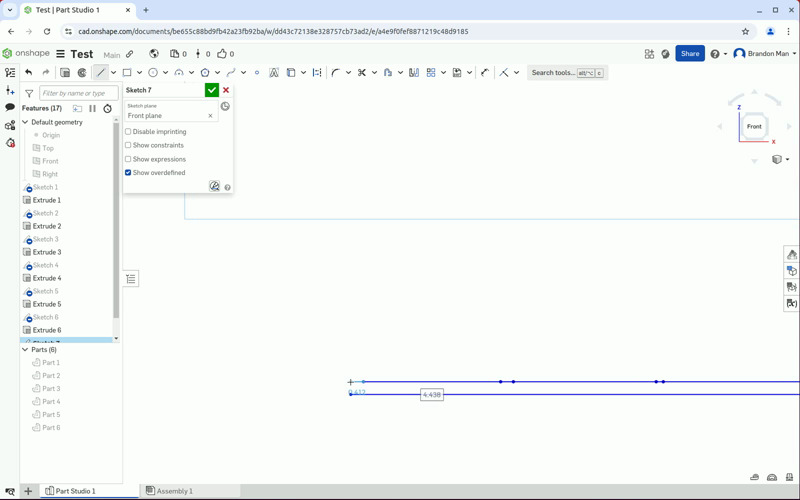
scroll(6)
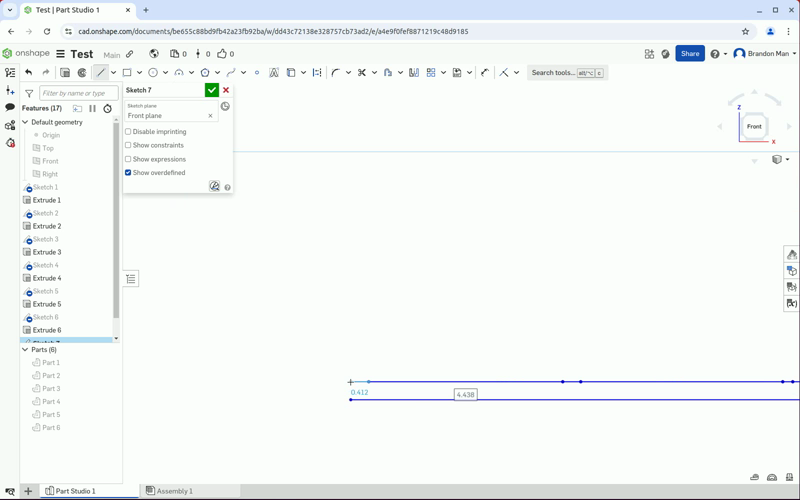
scroll(6)
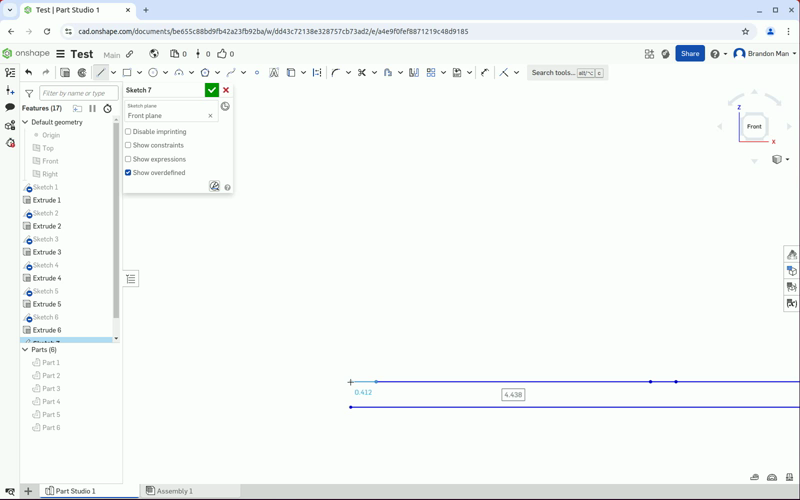
scroll(6)
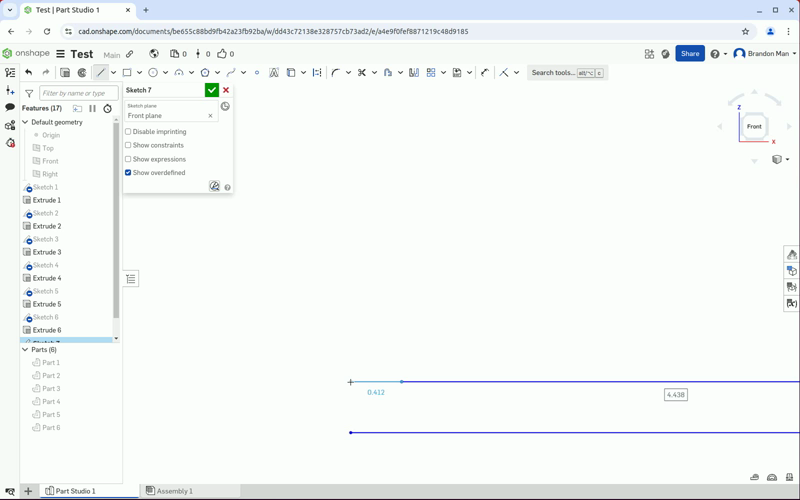
click(350, 381)
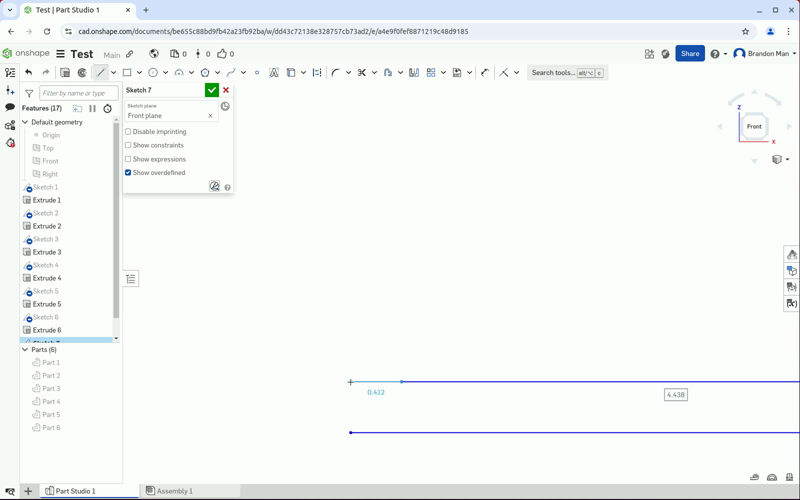
scroll(-6)
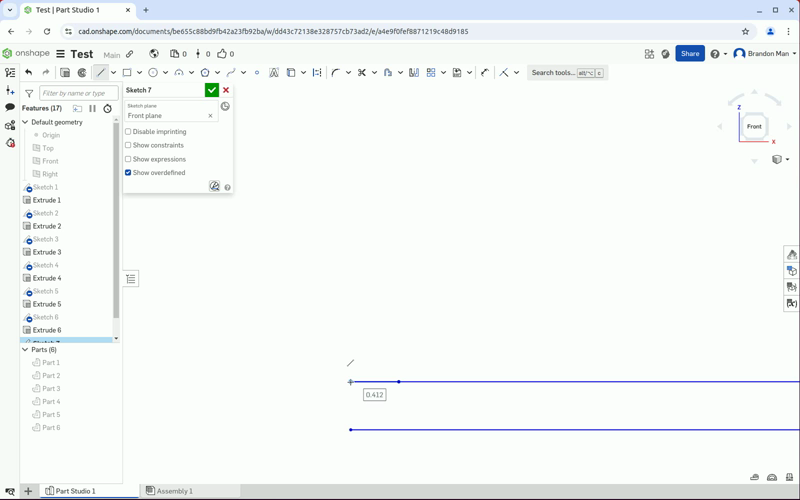
scroll(-6)
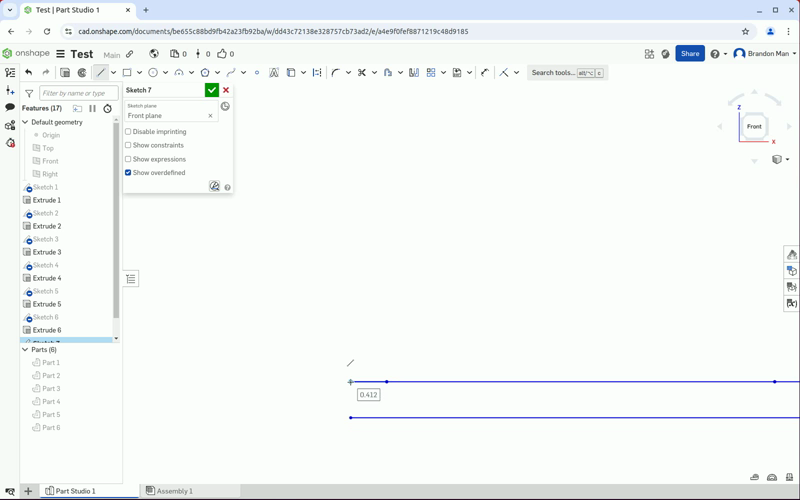
scroll(-6)
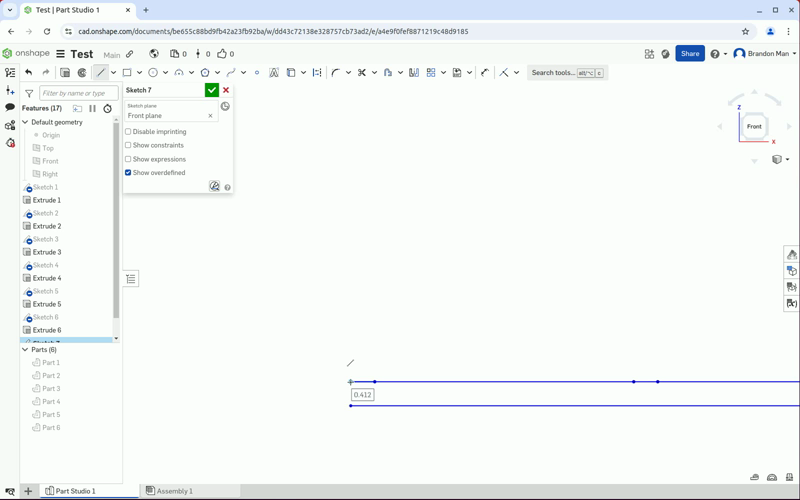
scroll(-6)
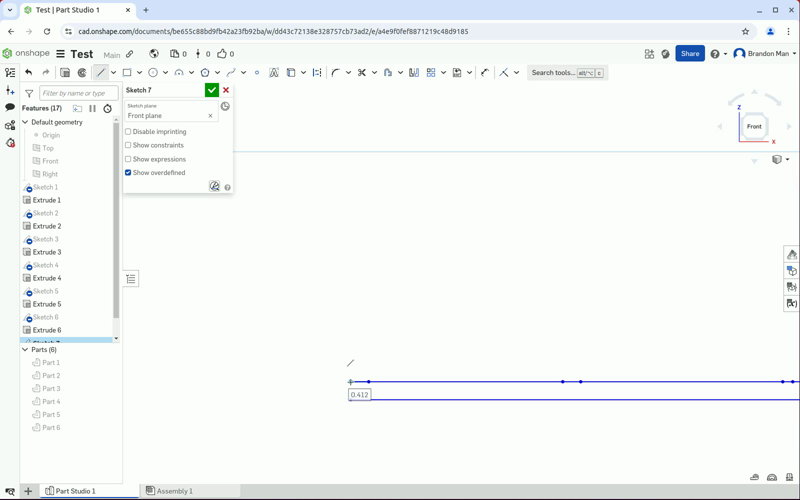
scroll(-6)
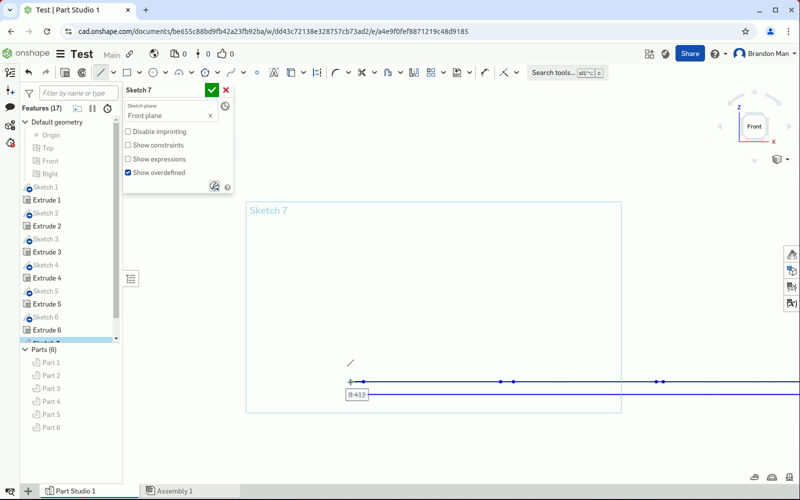
scroll(-6)
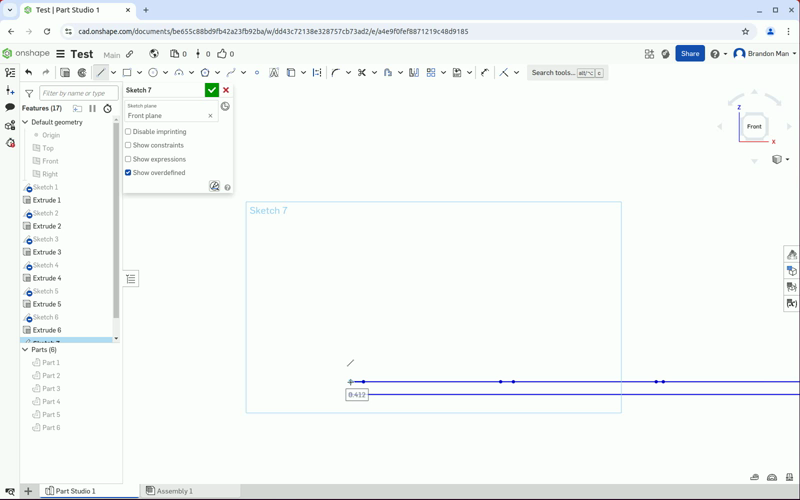
scroll(-6)
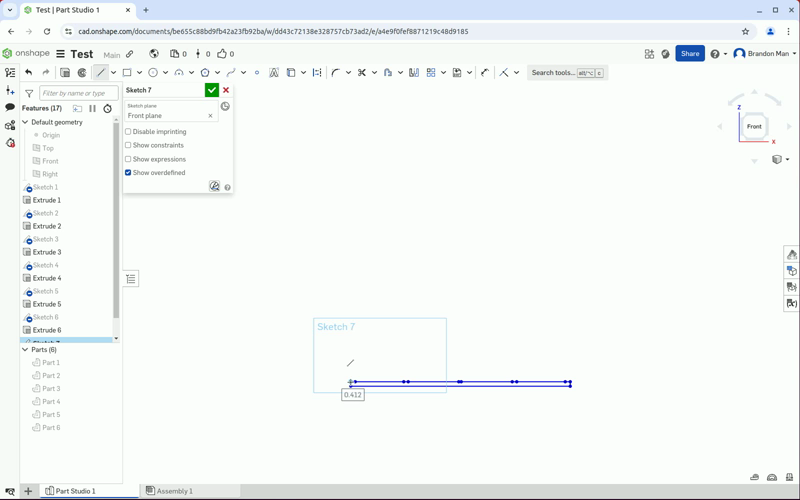
key_up(shift)
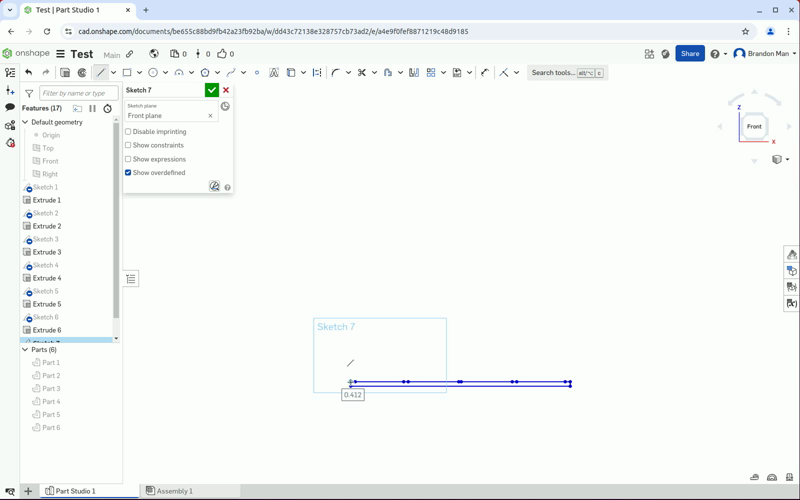
mouse_move(380, 381)
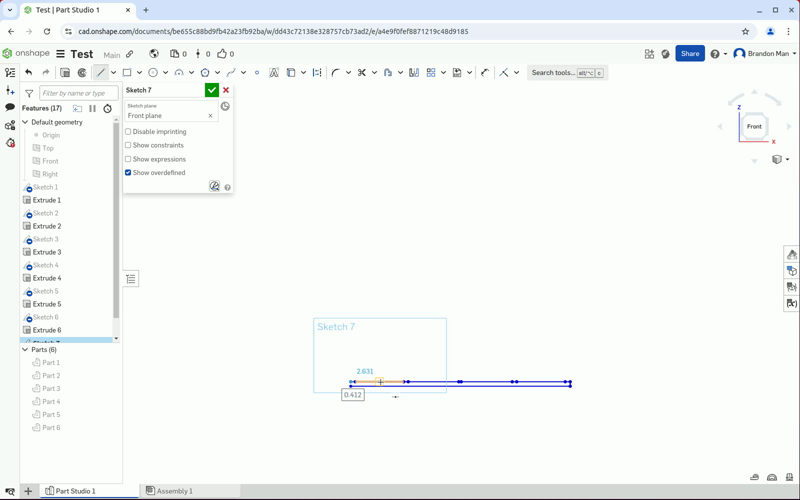
key_down(shift)
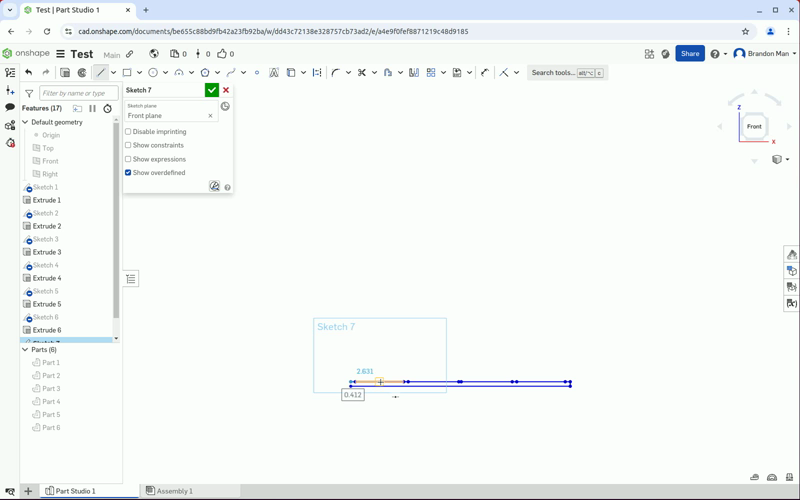
mouse_move(350, 386)
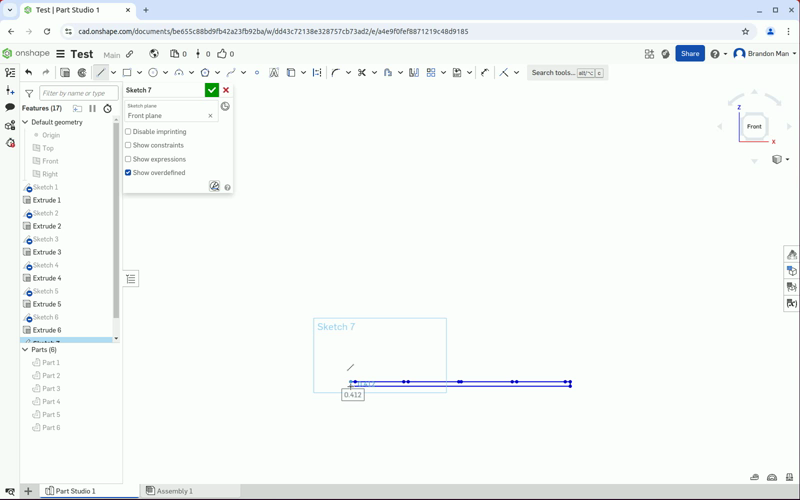
scroll(6)
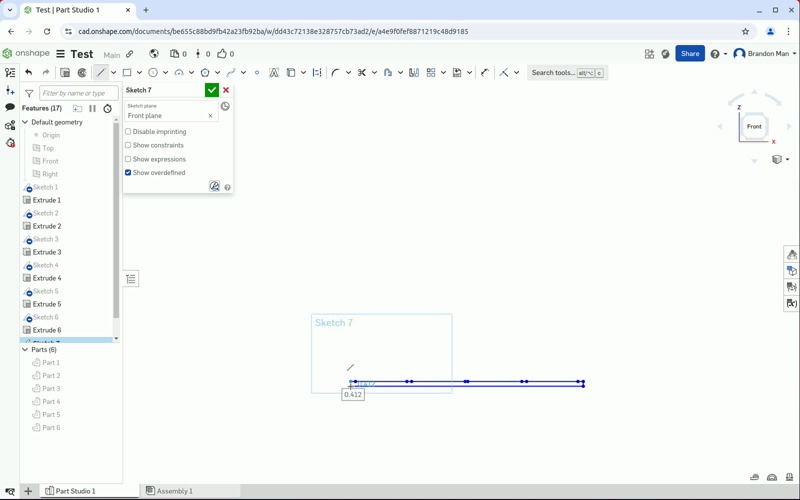
scroll(6)
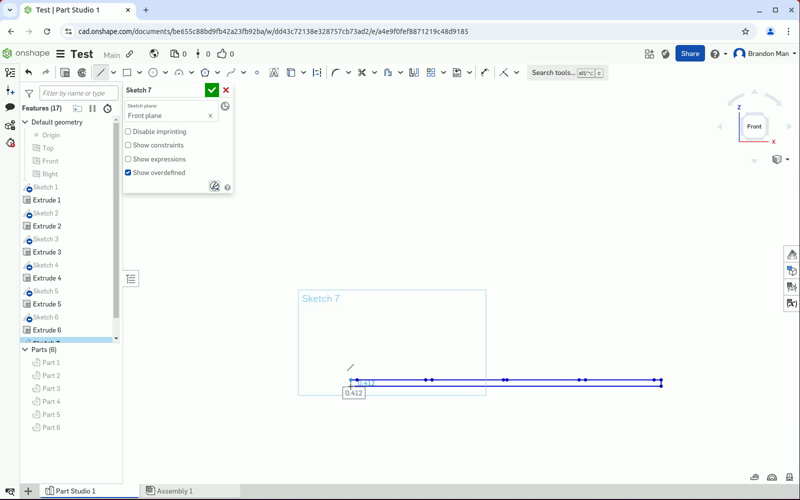
scroll(6)
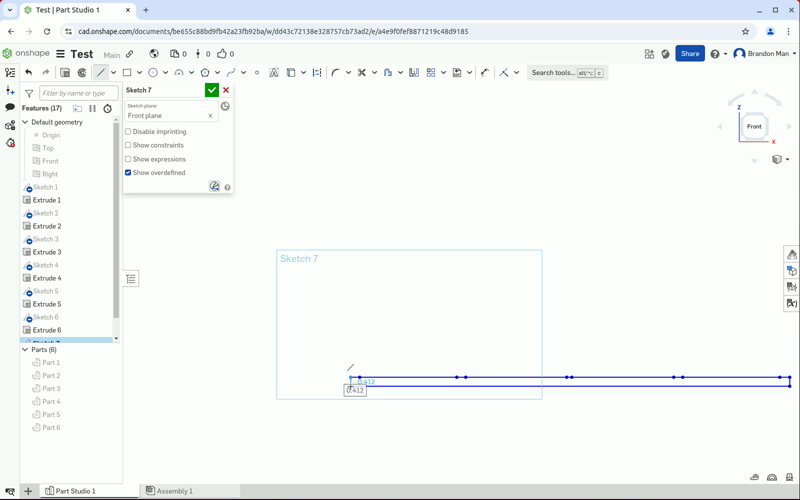
scroll(6)
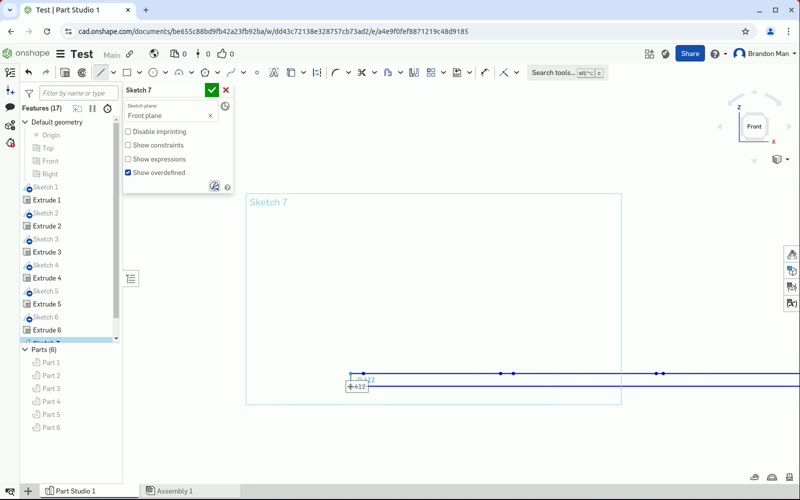
scroll(6)
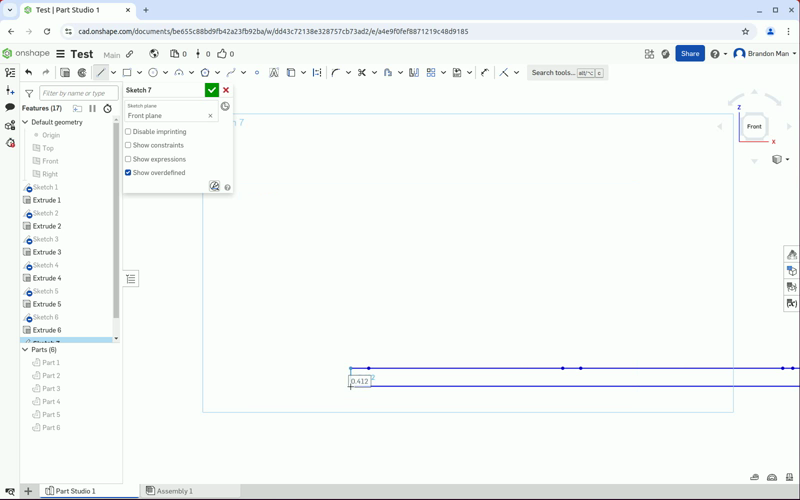
scroll(6)
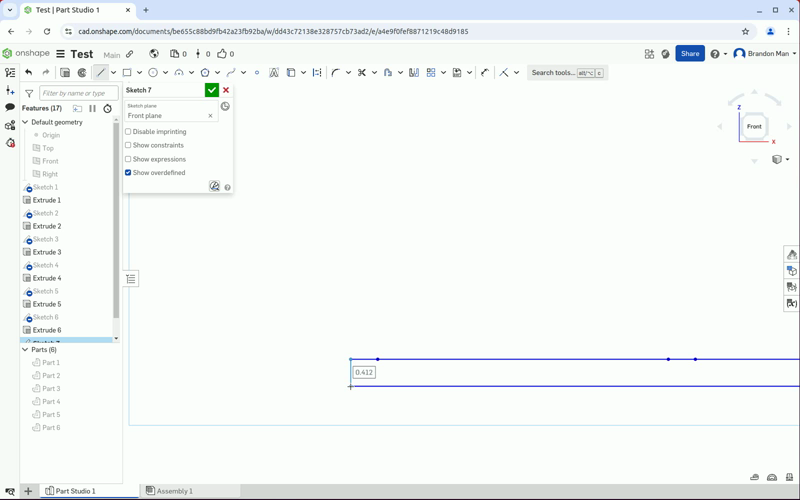
scroll(6)
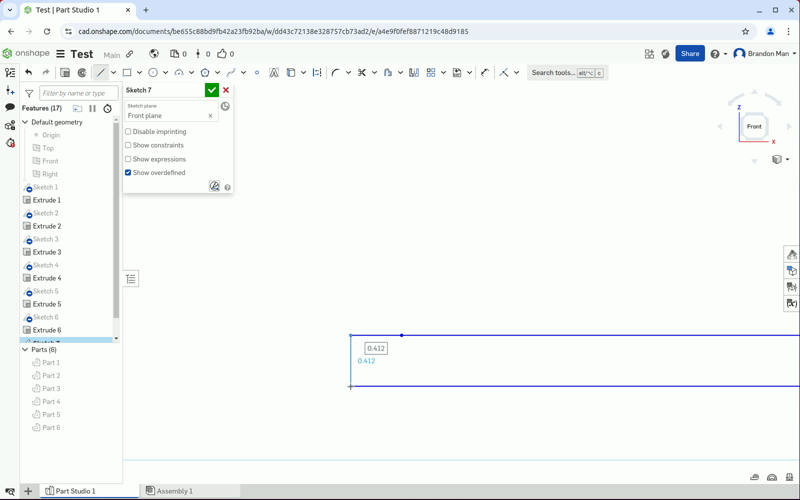
key_up(shift)
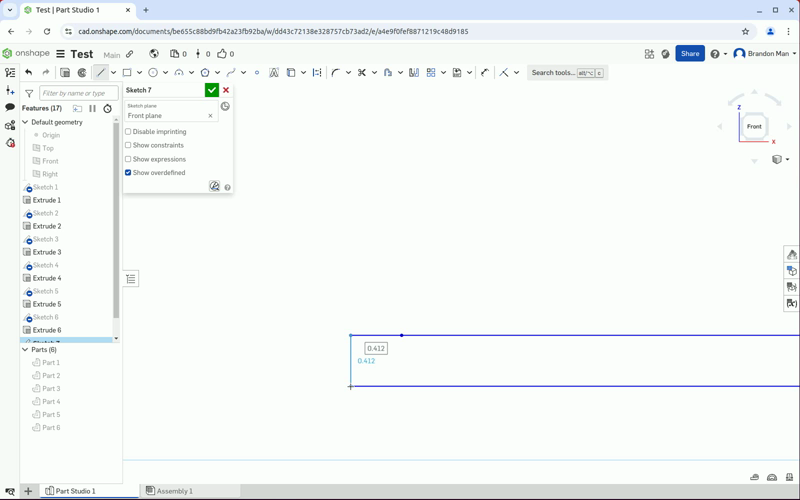
click(350, 386)
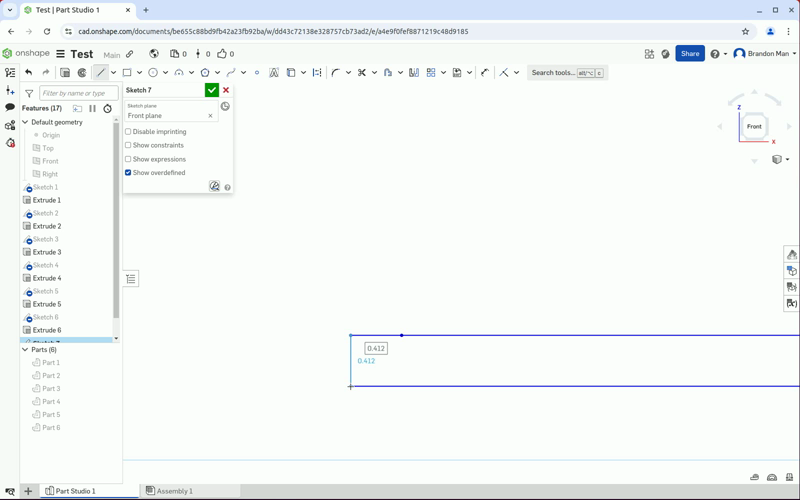
scroll(-6)
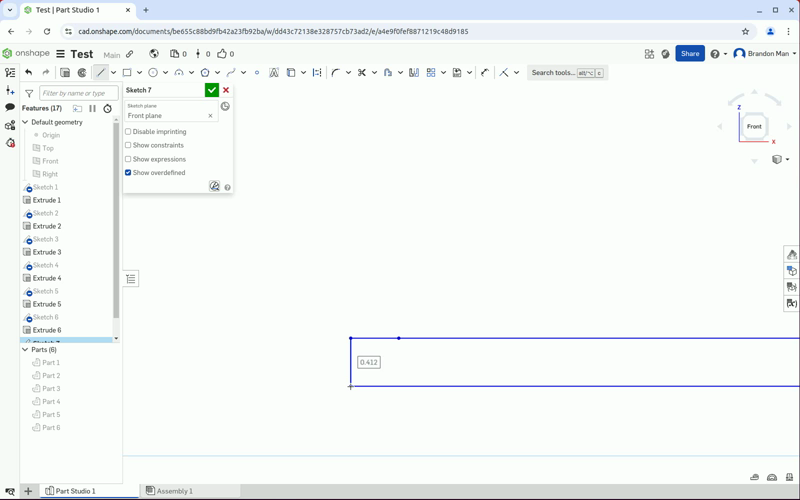
scroll(-6)
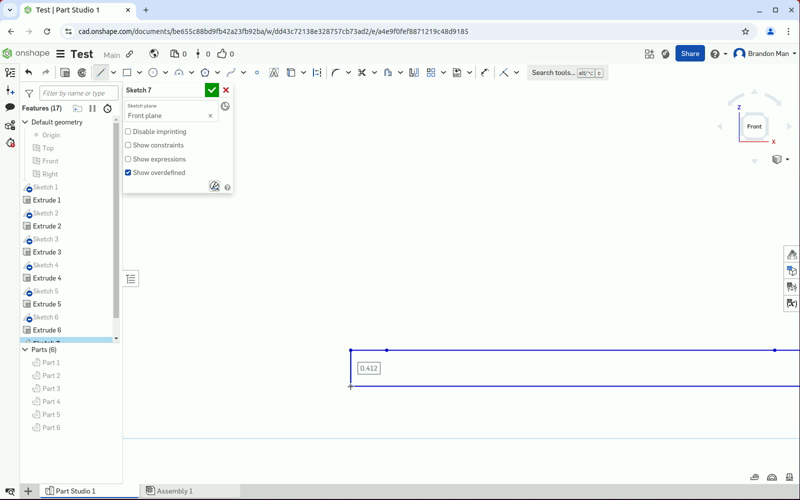
scroll(-6)
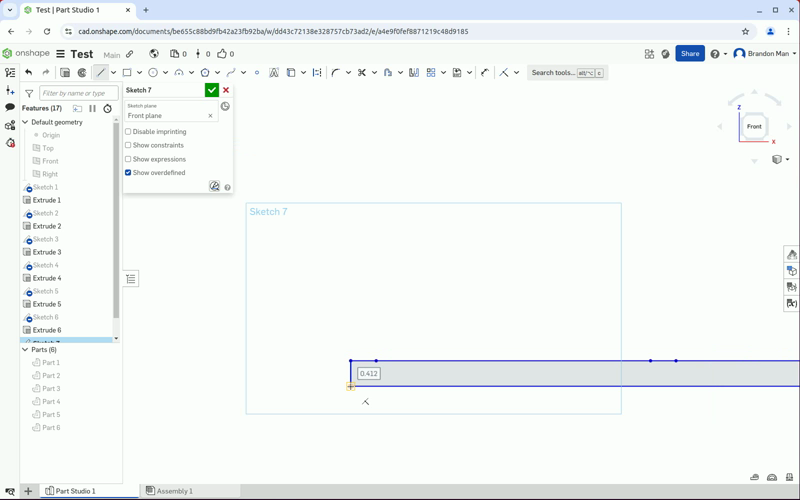
scroll(-6)
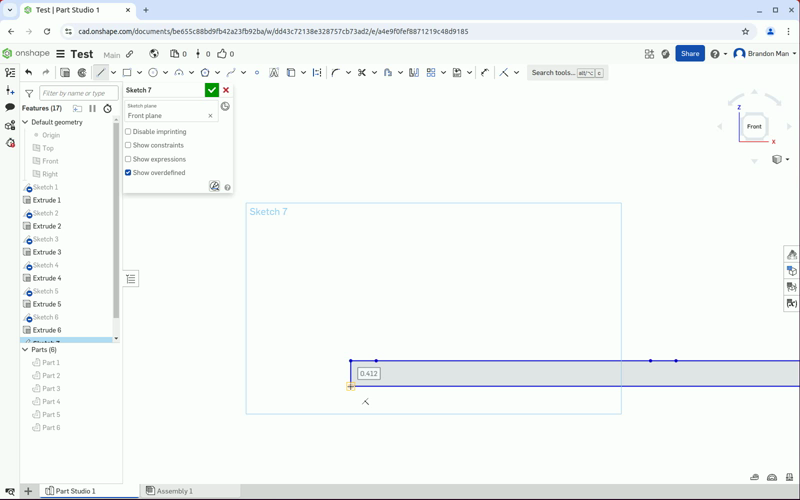
scroll(-6)
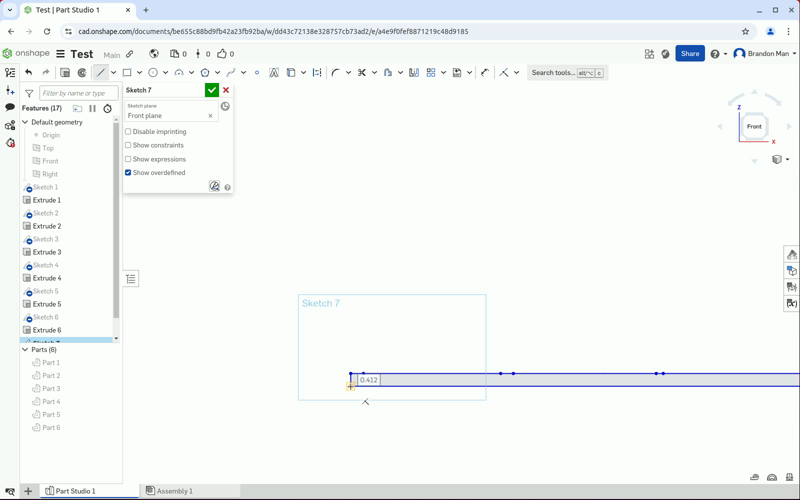
scroll(-6)
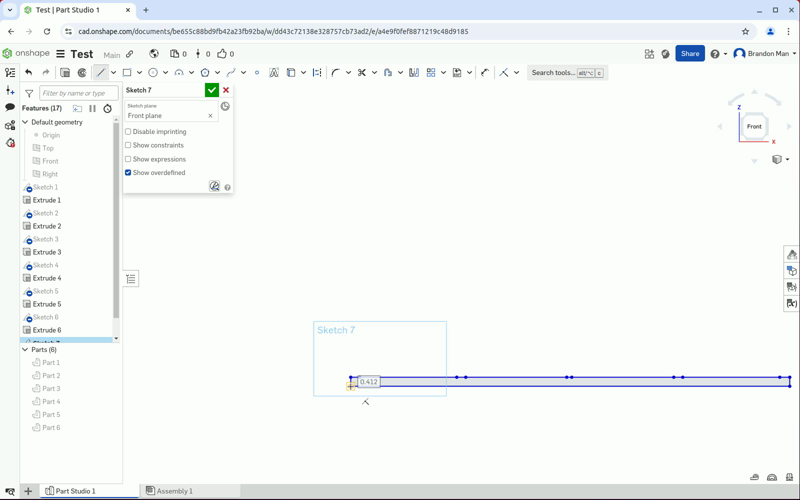
scroll(-6)
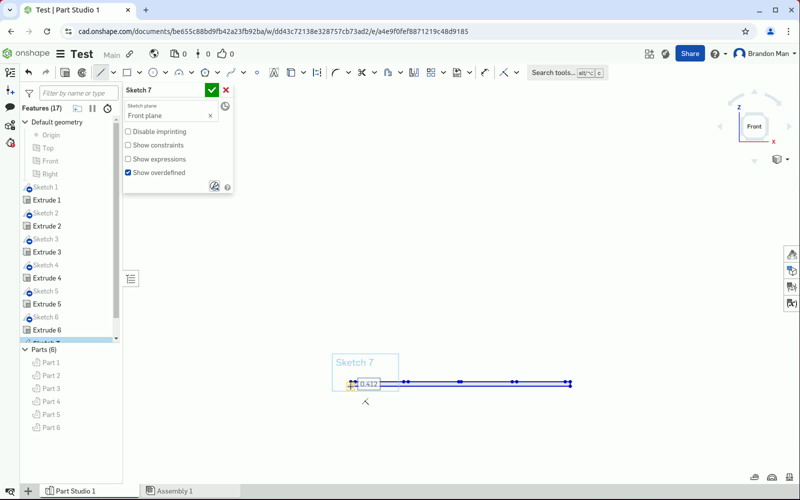
key(esc)
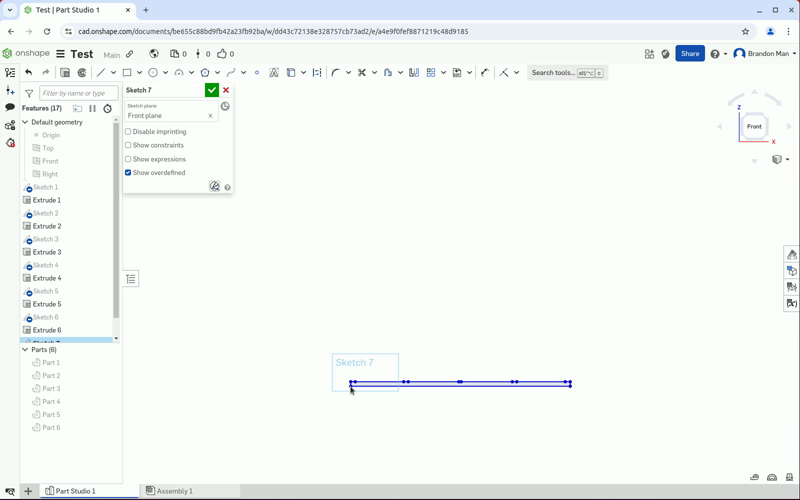
mouse_move(501, 384)
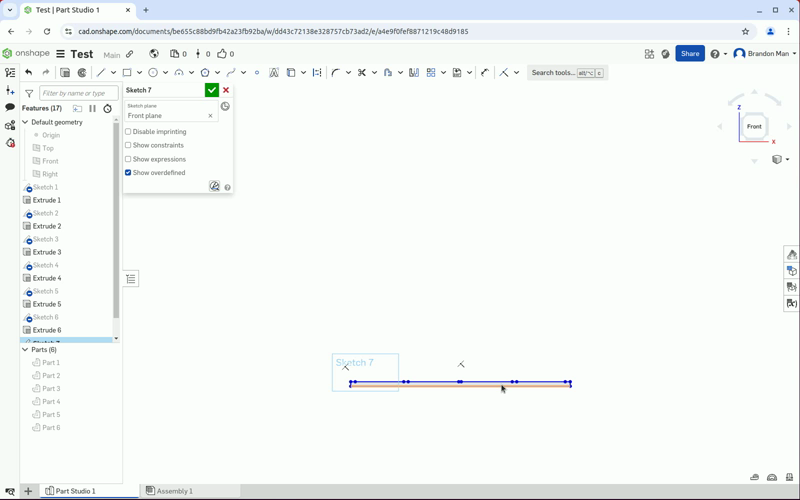
scroll(6)
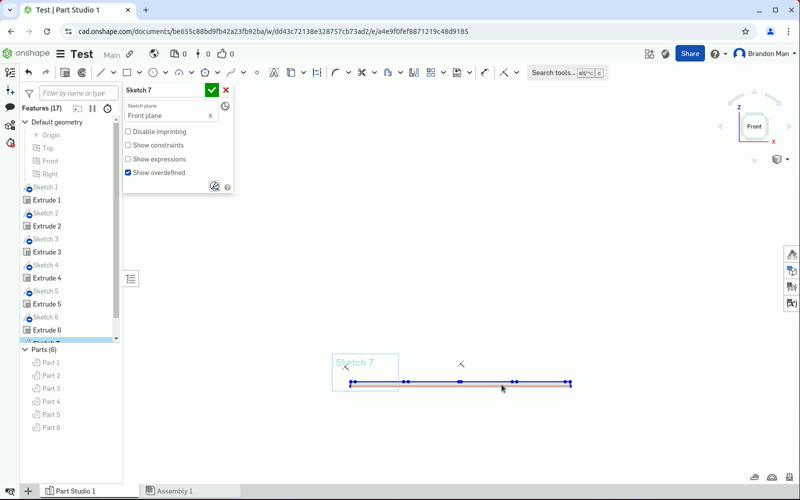
scroll(6)
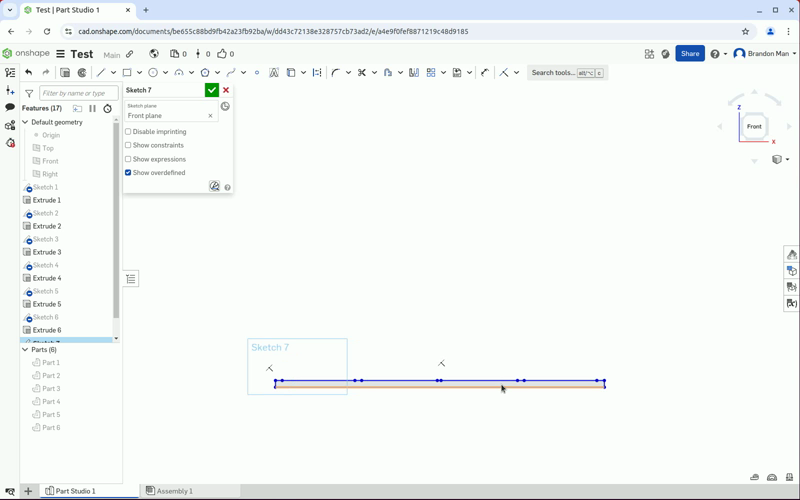
scroll(6)
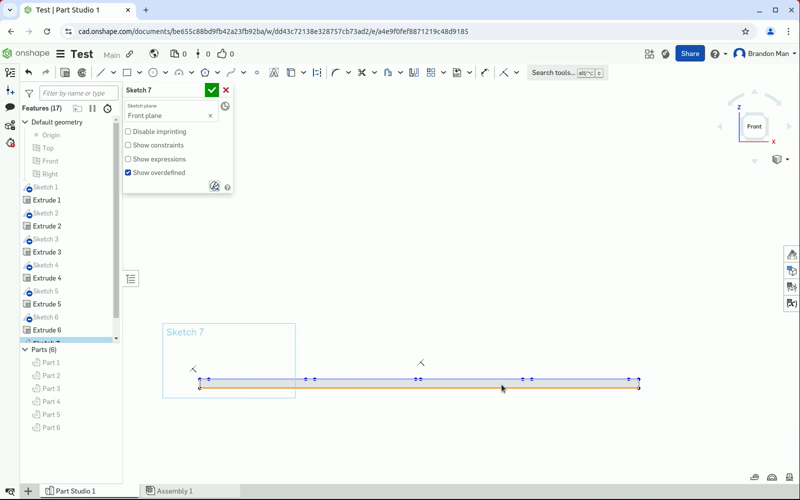
scroll(6)
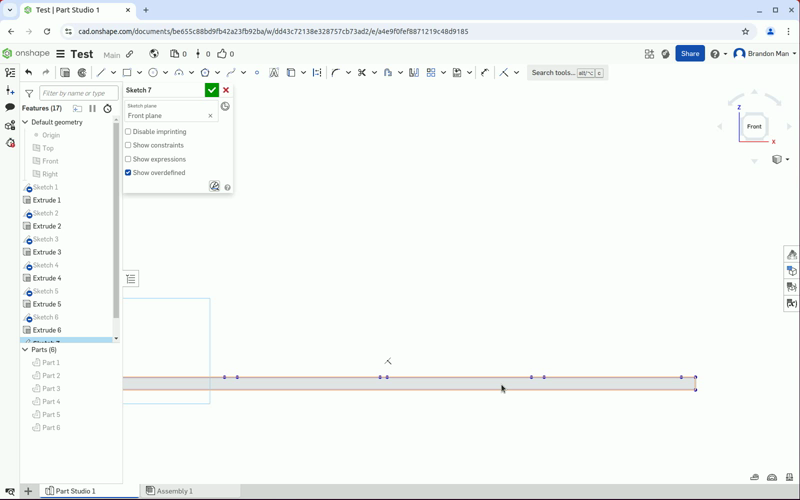
scroll(6)
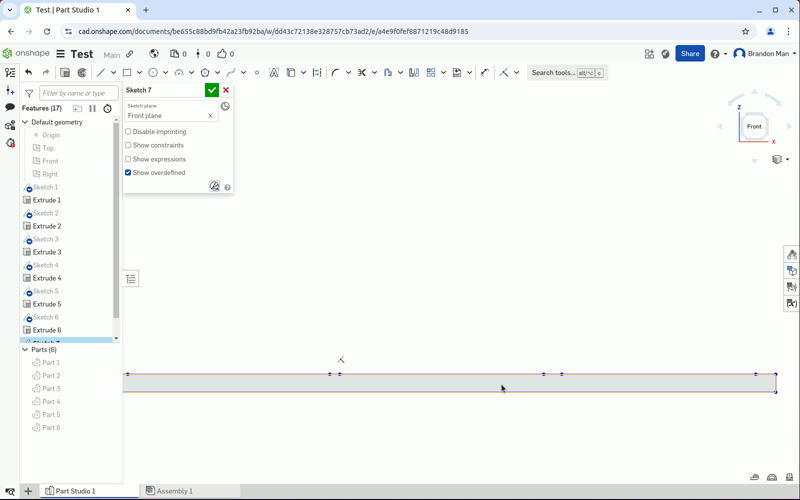
scroll(6)
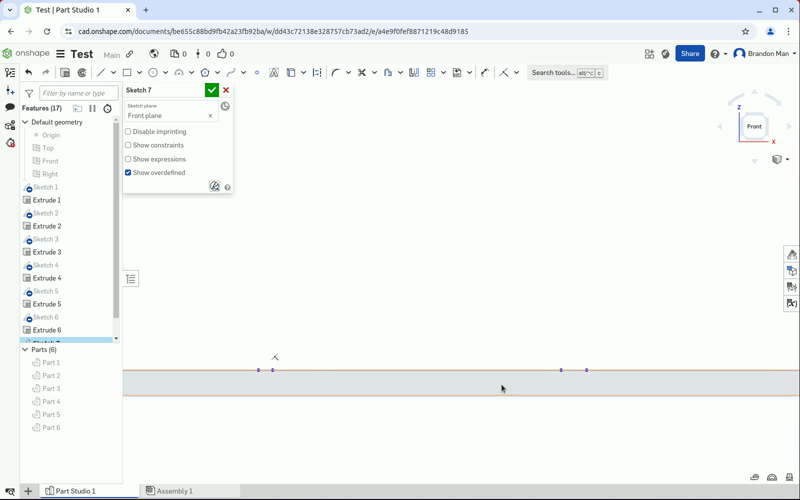
scroll(6)
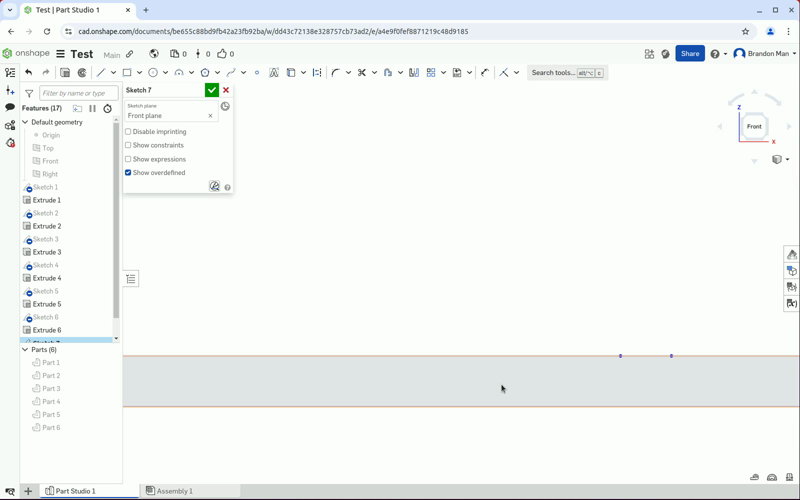
click(501, 384)
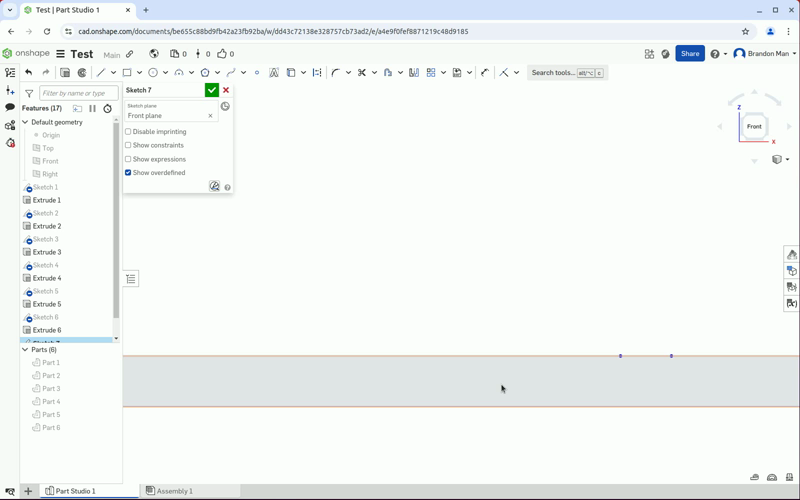
scroll(-6)
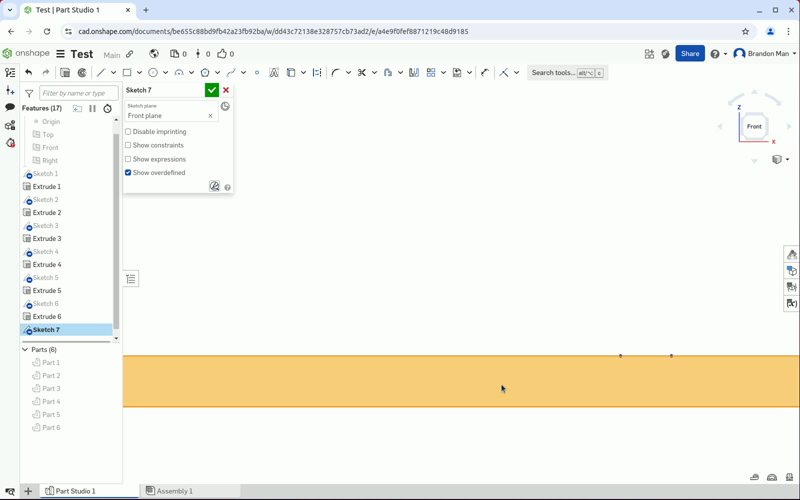
scroll(-6)
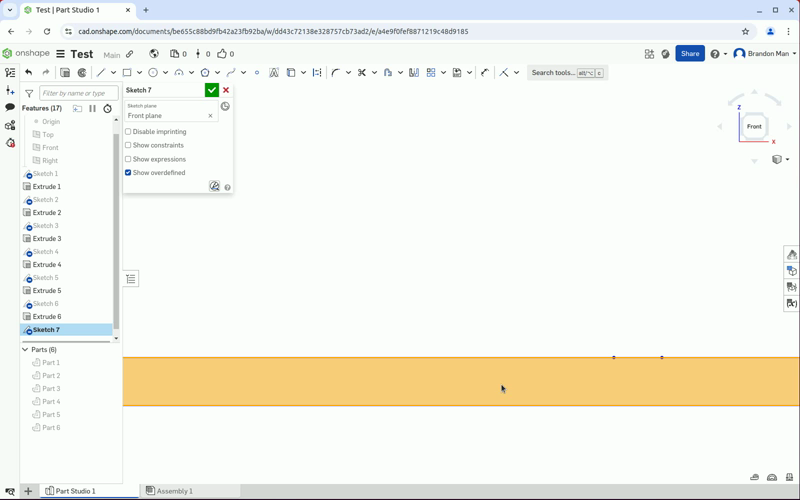
scroll(-6)
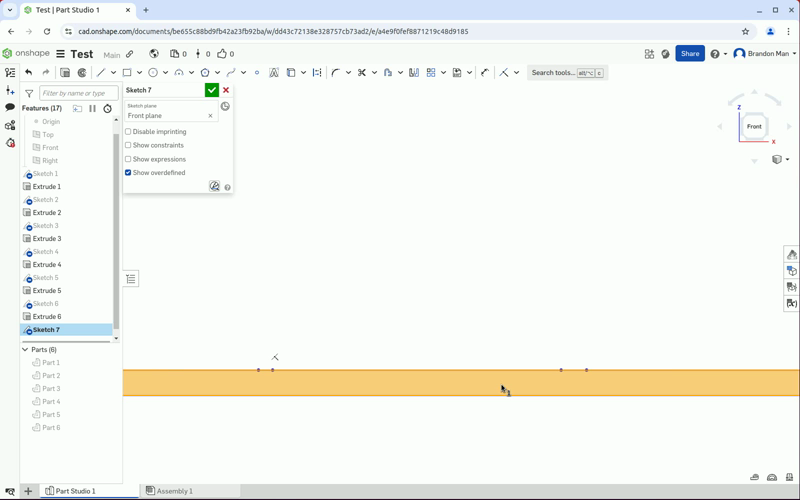
scroll(-6)
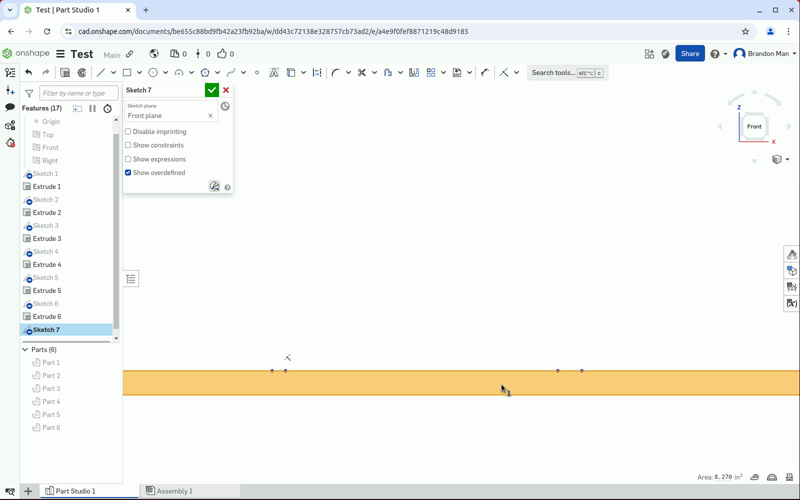
scroll(-6)
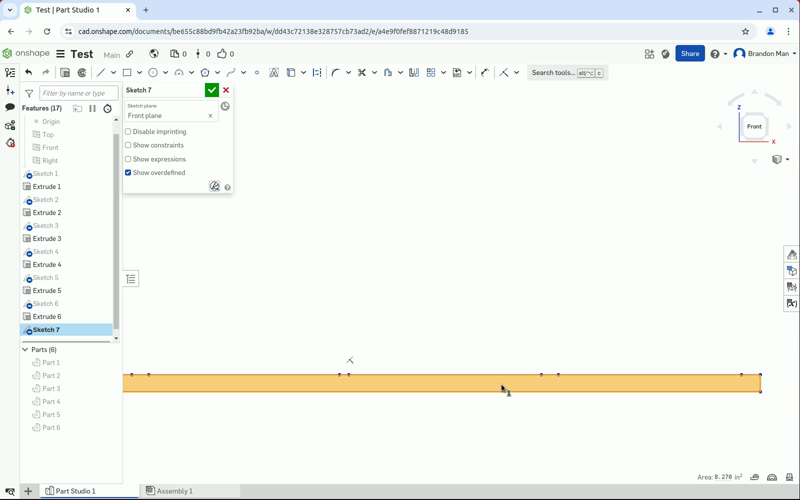
scroll(-6)
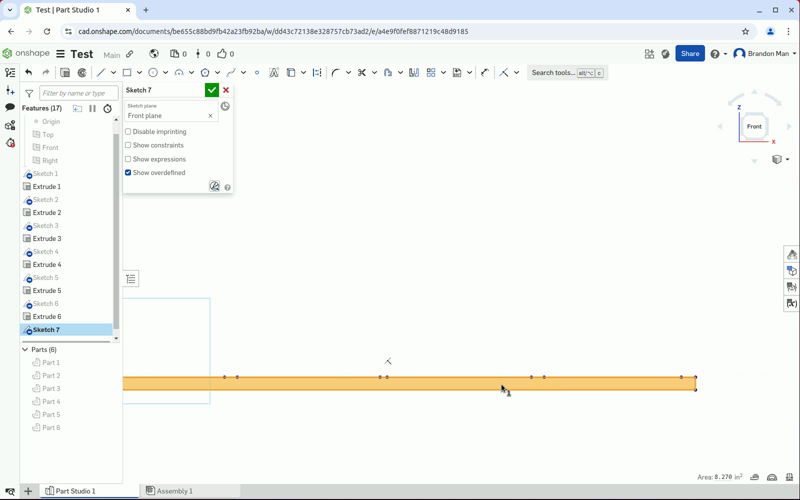
scroll(-6)
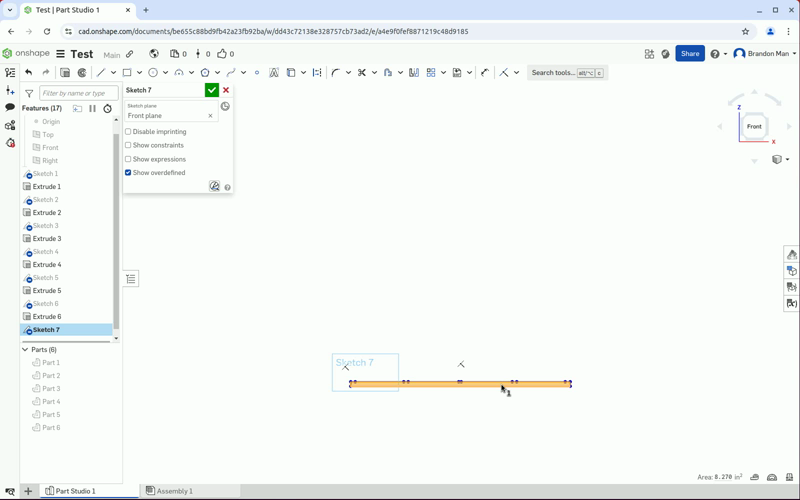
mouse_move(73, 352)
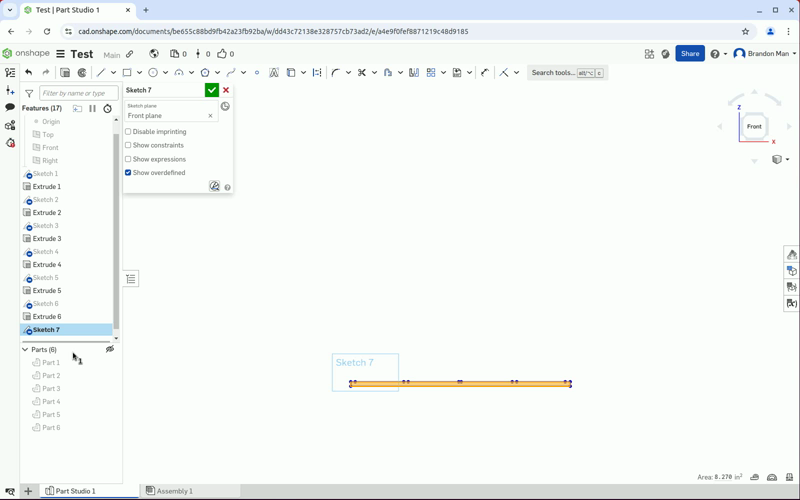
key(shift+y)
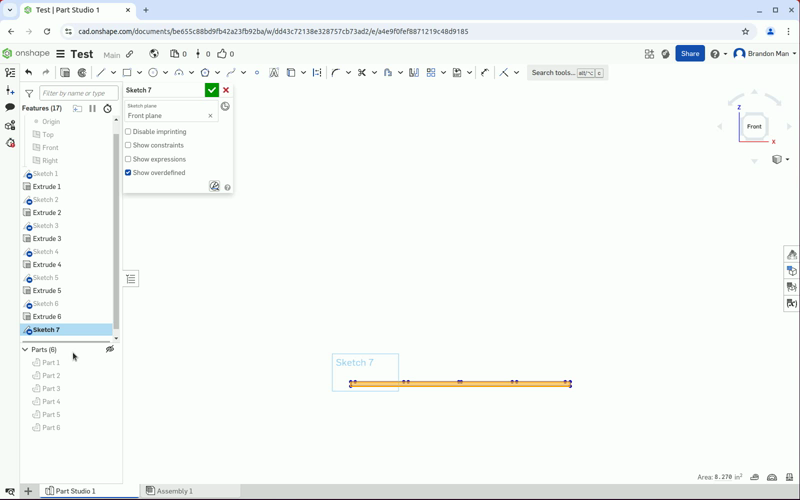
key(shift+e)
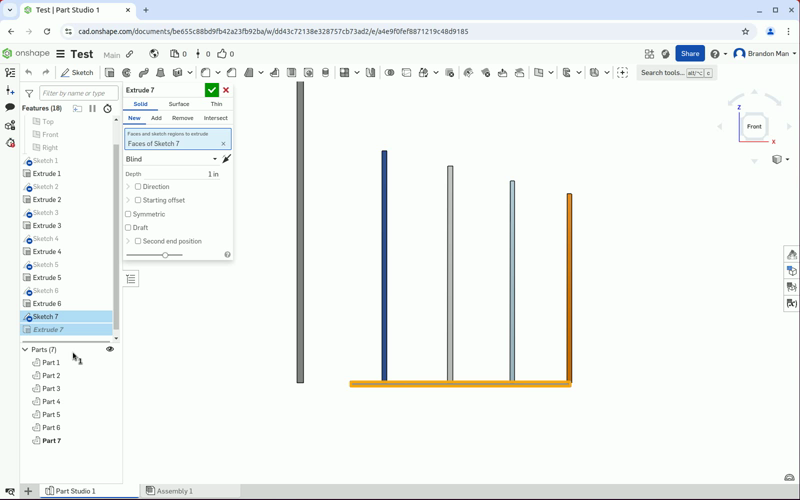
mouse_move(143, 106)
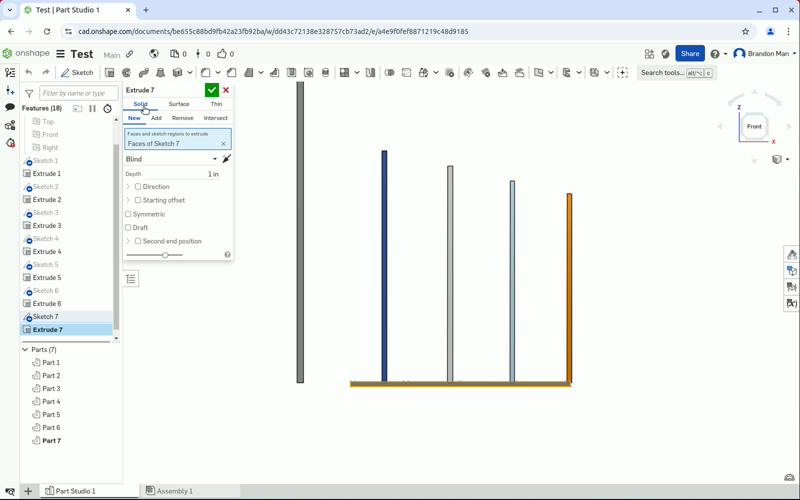
click(143, 106)
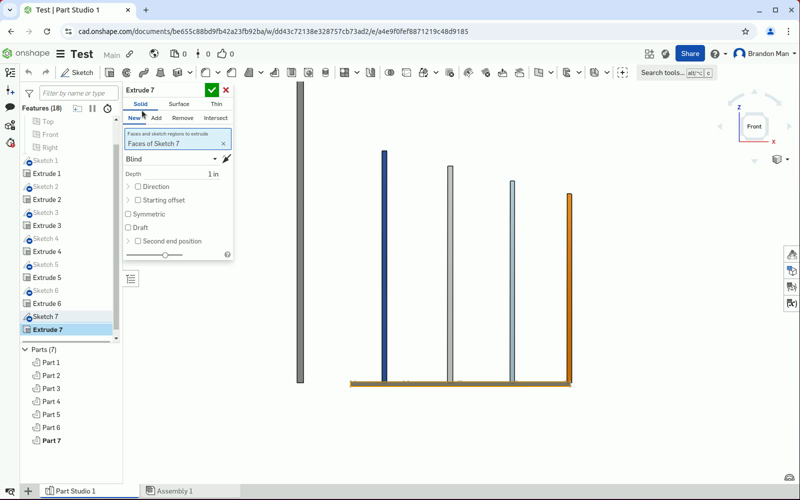
mouse_move(137, 120)
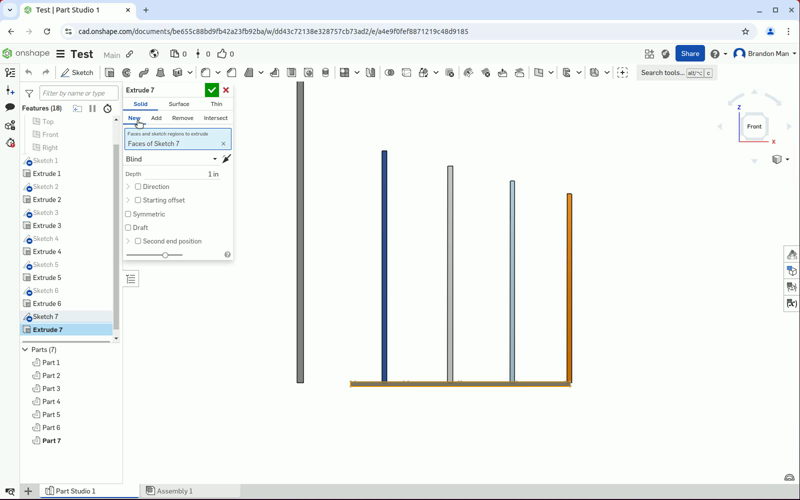
click(137, 120)
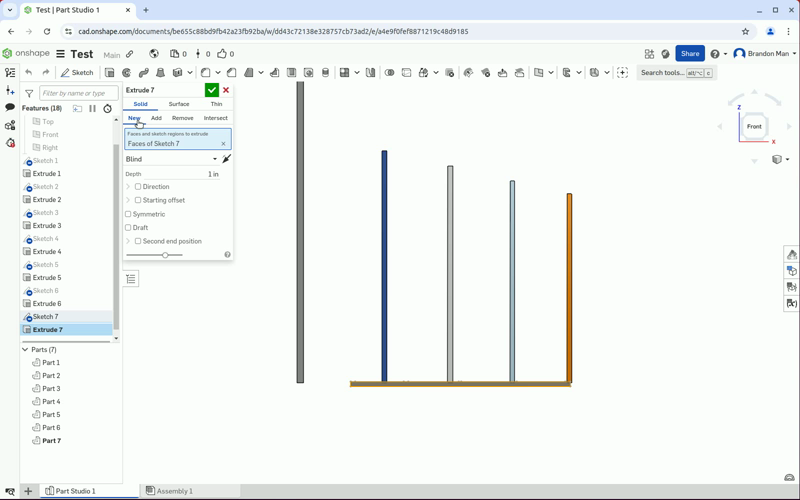
key(tab, 4)
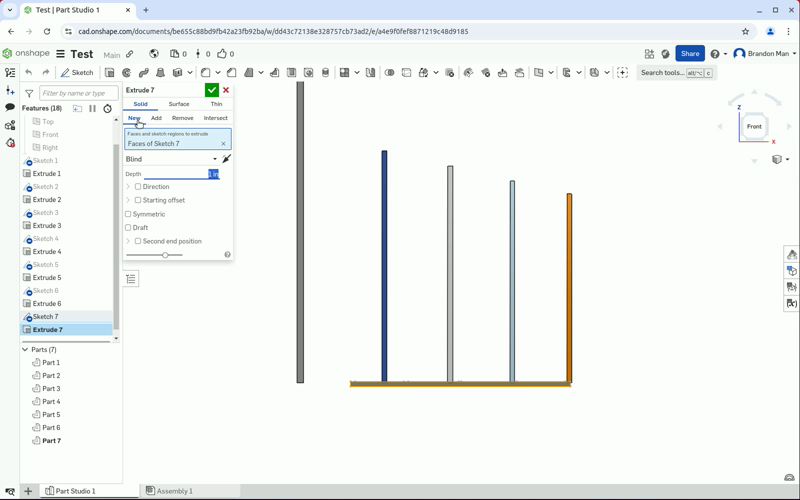
text(0.963)
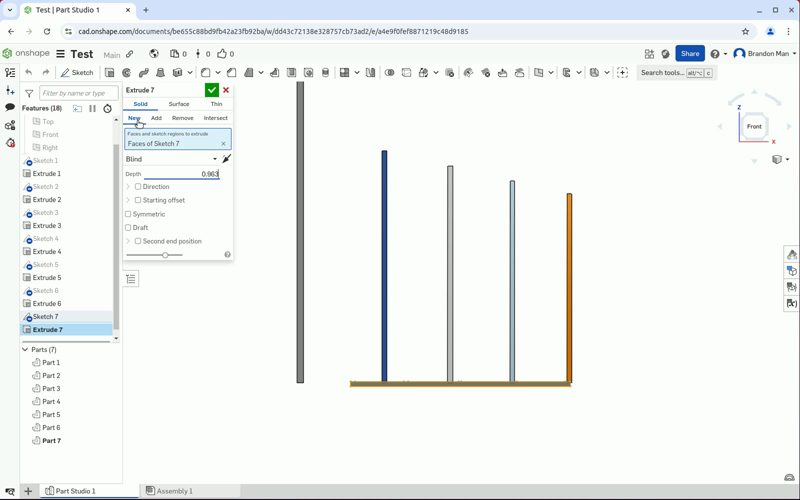
key(enter)
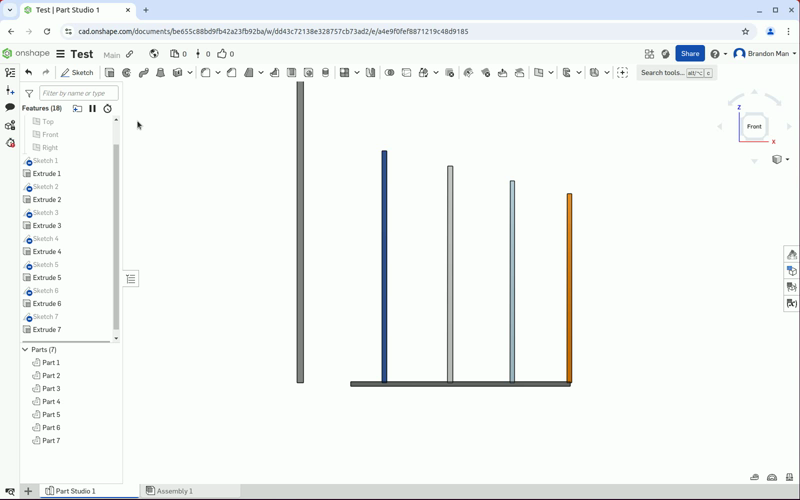
key(shift+h)
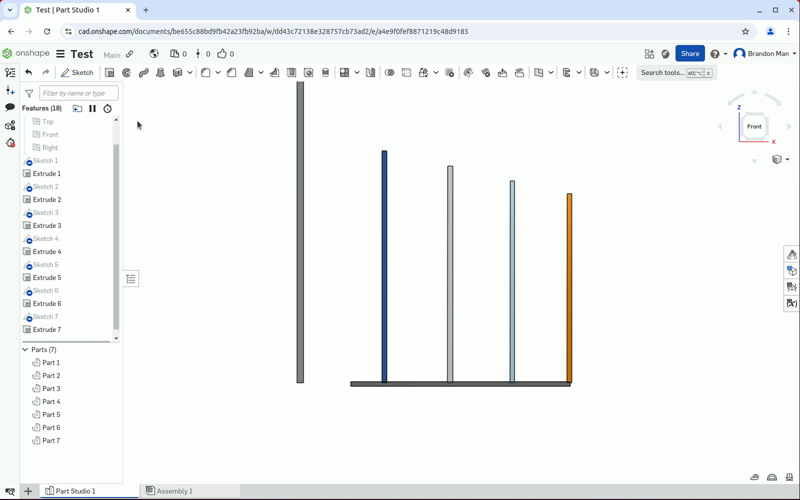
key(shift+h)
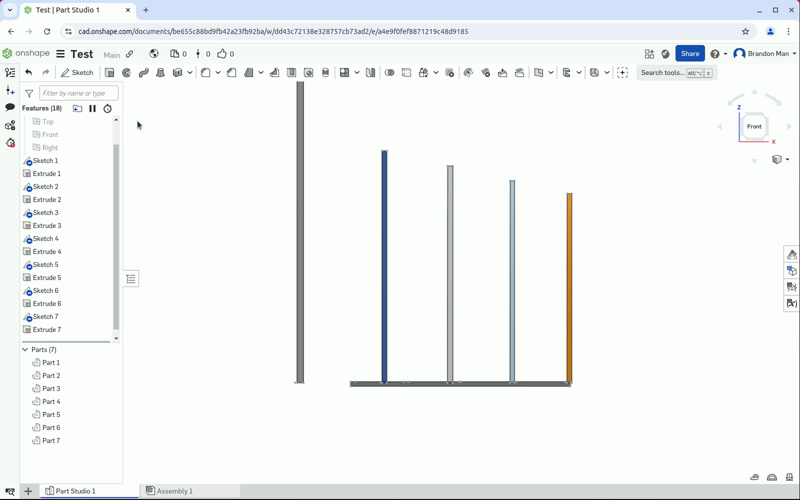
key(shift+7)
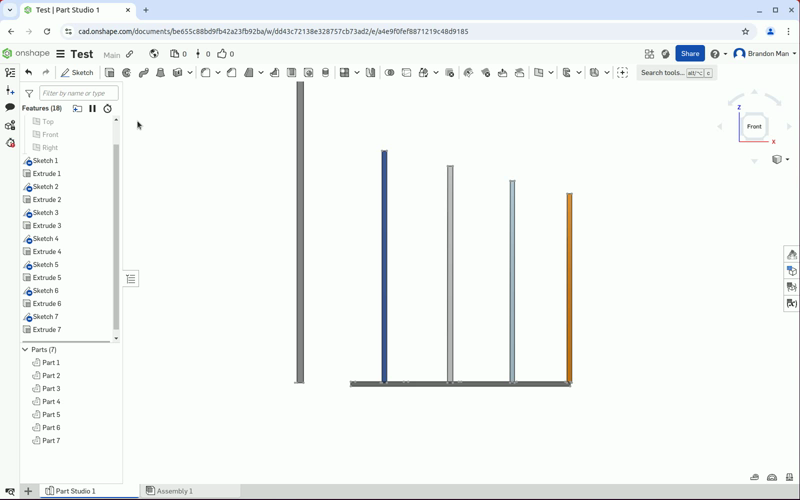
key(left, 2)
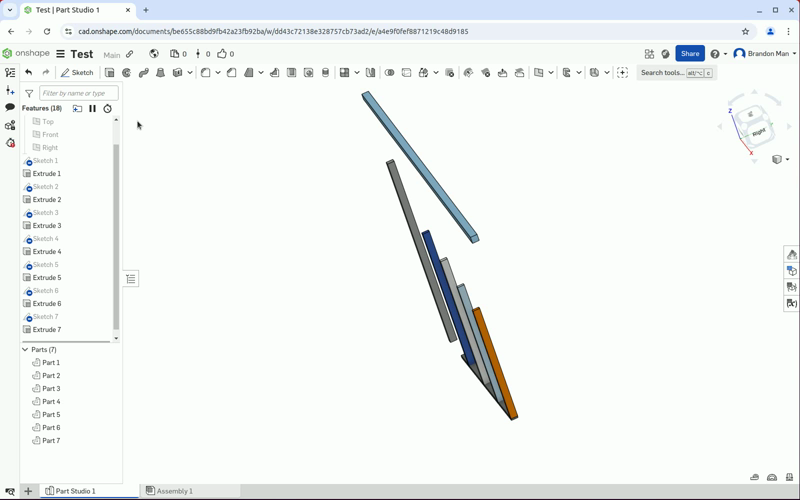
key(down, 2)
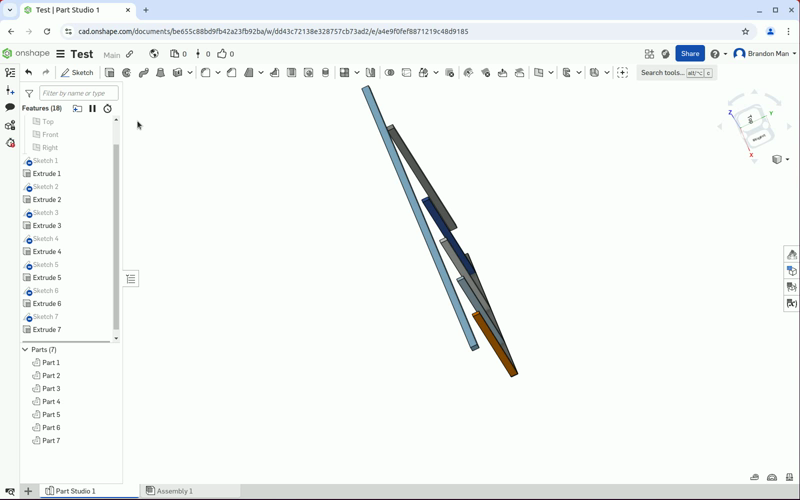
key(up, 2)
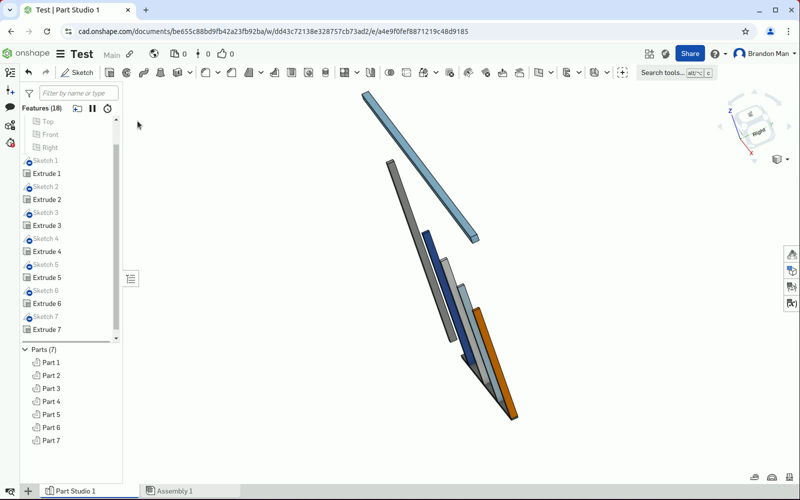
key(right, 2)
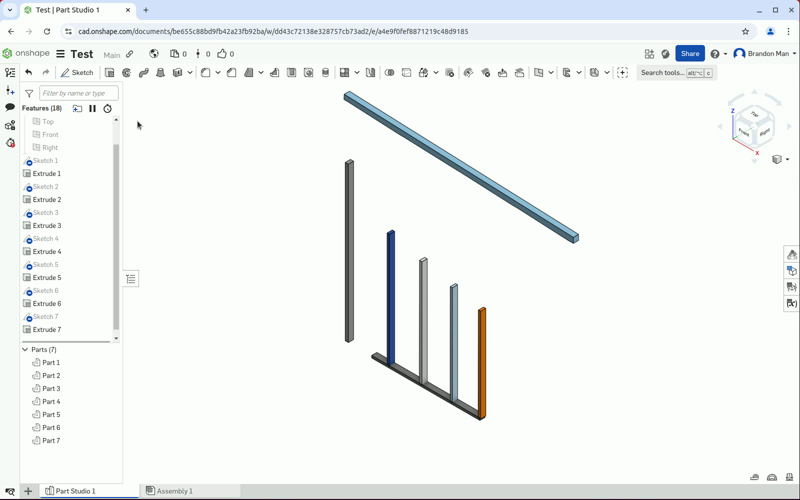
mouse_move(69, 163)
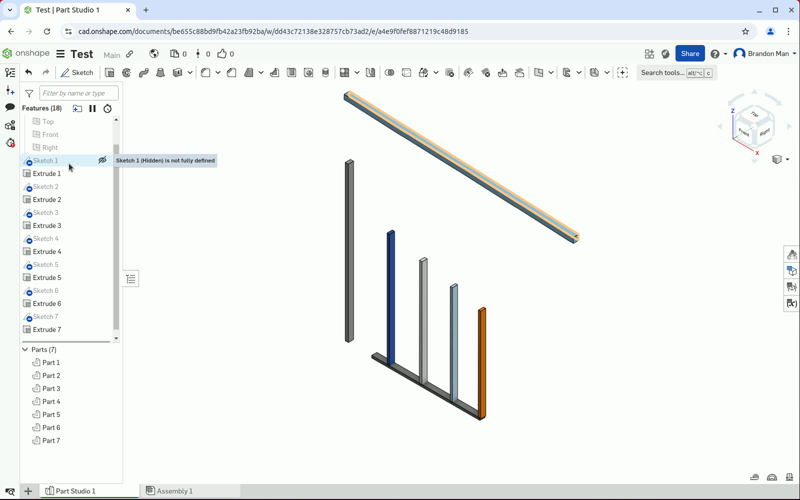
click(69, 163)